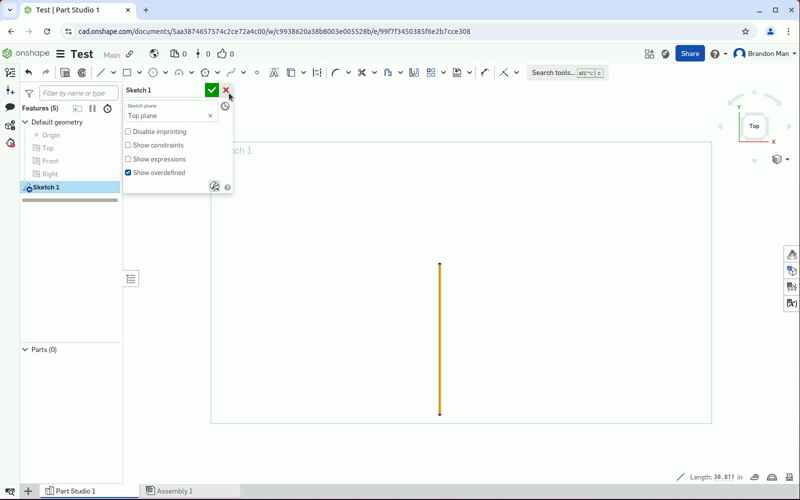
key(shift+h)
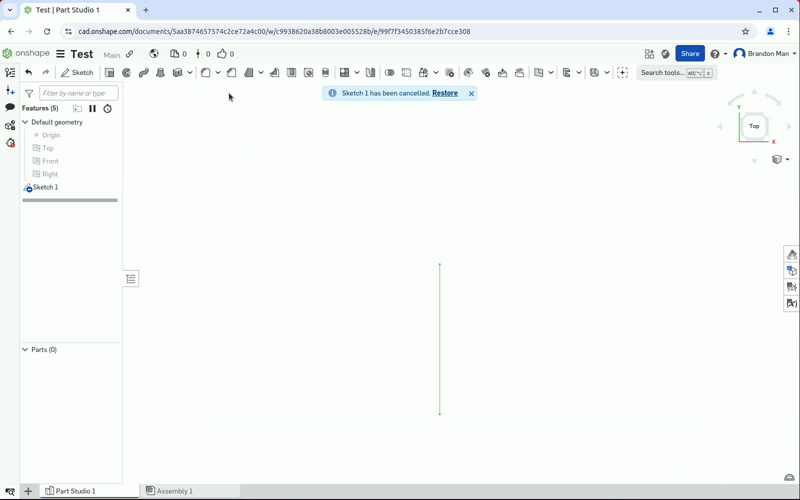
key(shift+s)
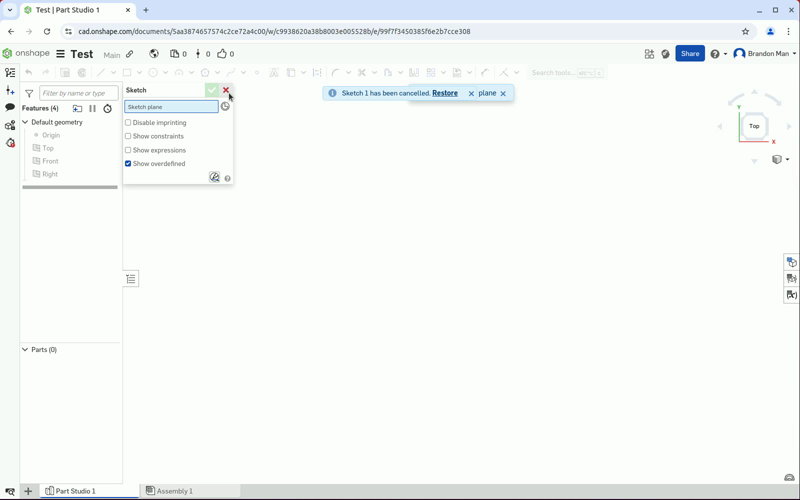
mouse_move(73, 150)
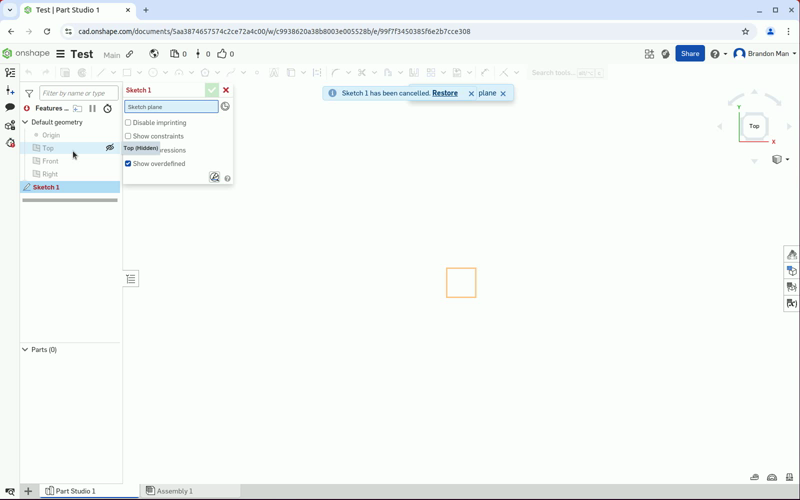
click(73, 150)
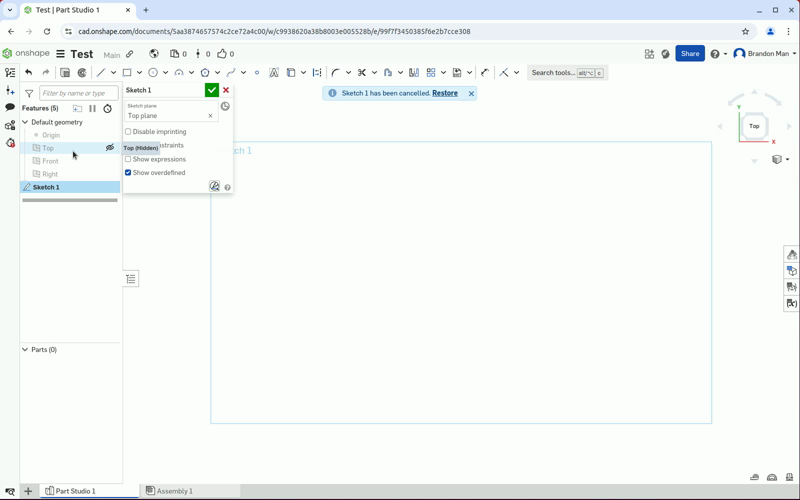
mouse_move(73, 352)
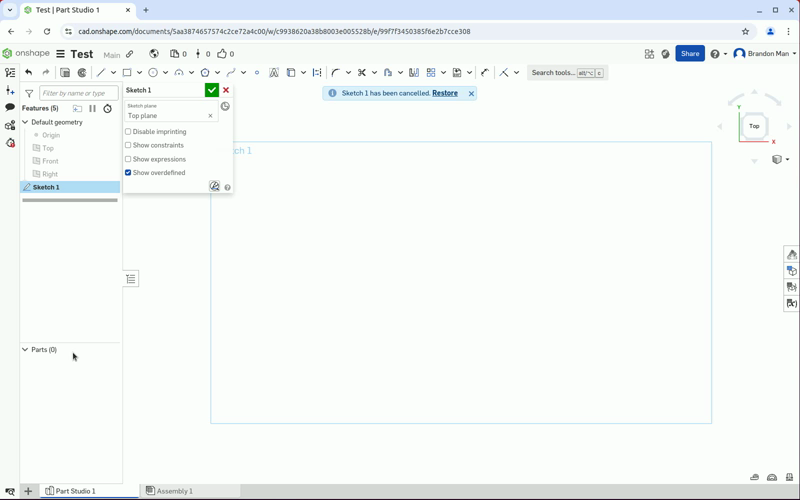
key(y)
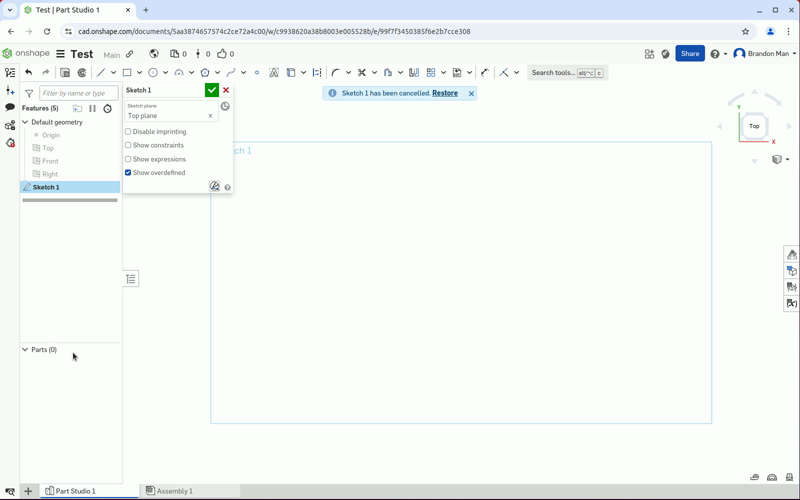
key(a)
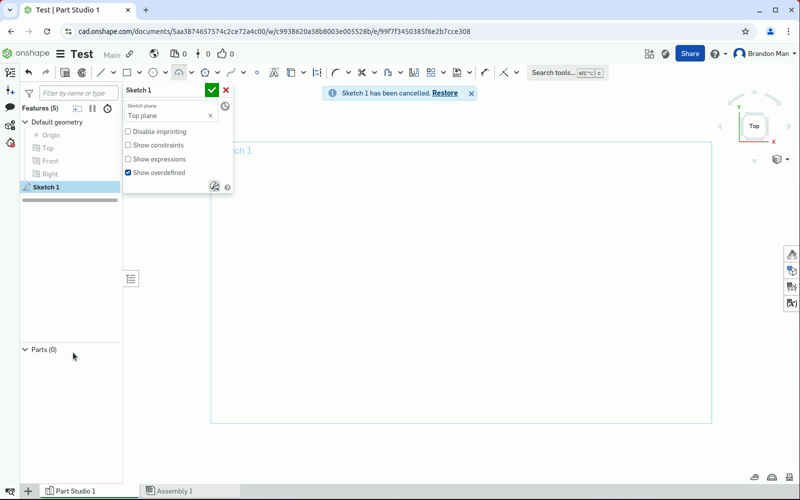
key_down(shift)
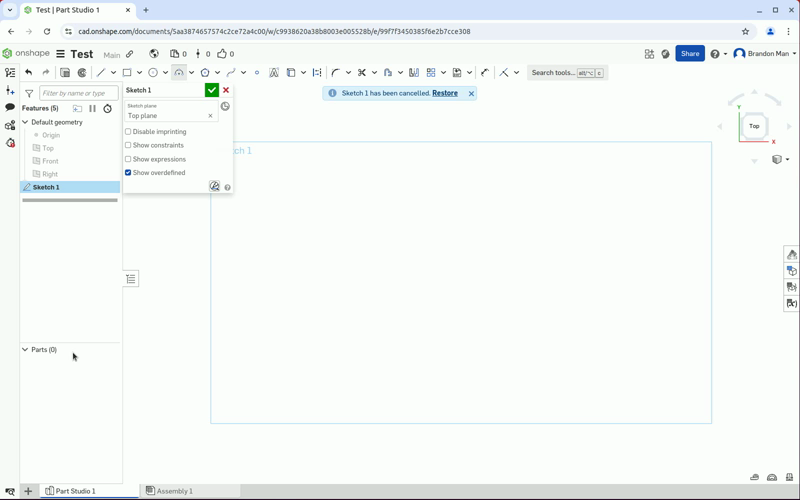
mouse_move(460, 276)
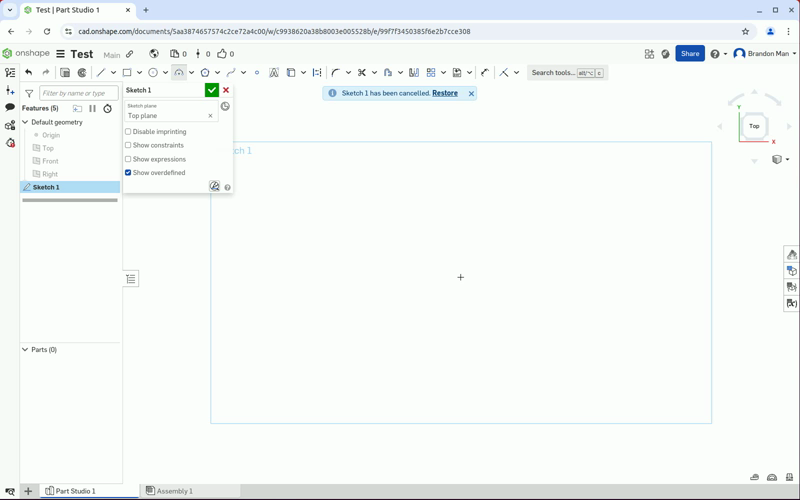
click(460, 276)
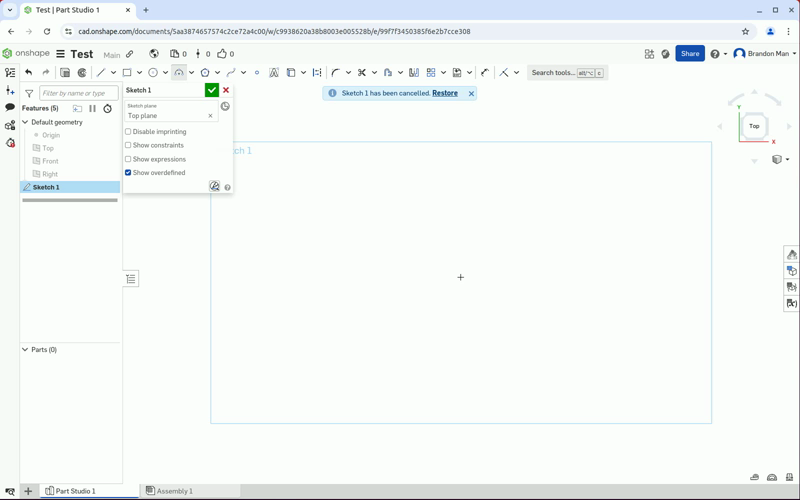
key_up(shift)
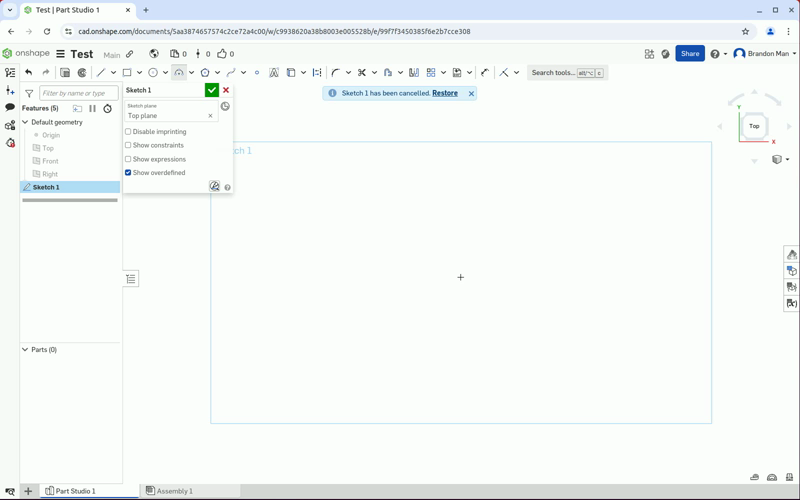
key_down(shift)
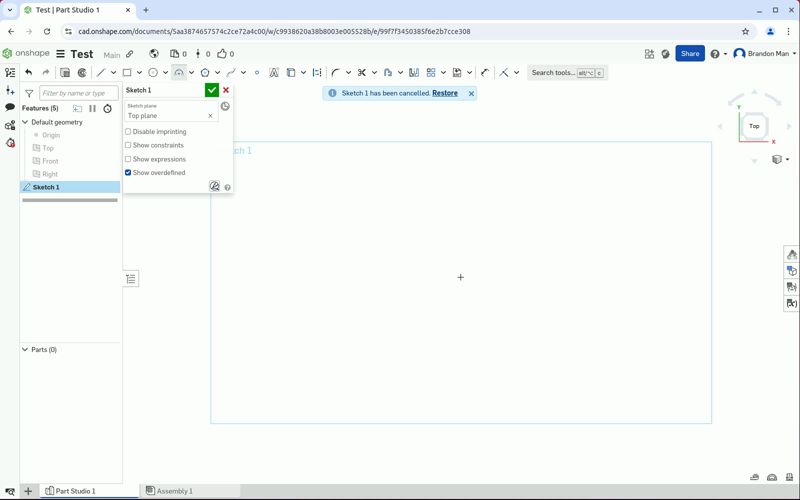
mouse_move(466, 280)
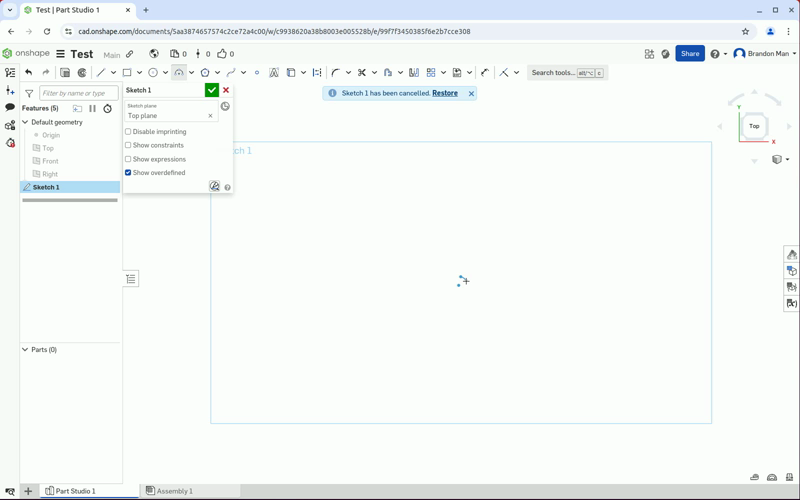
scroll(6)
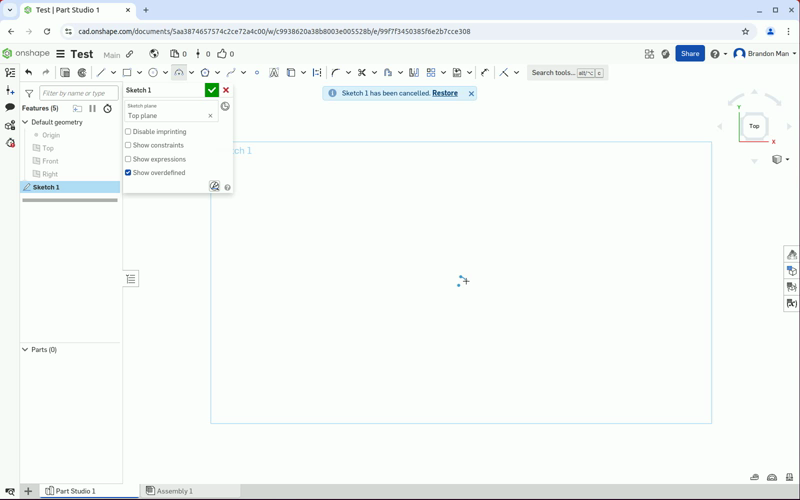
scroll(6)
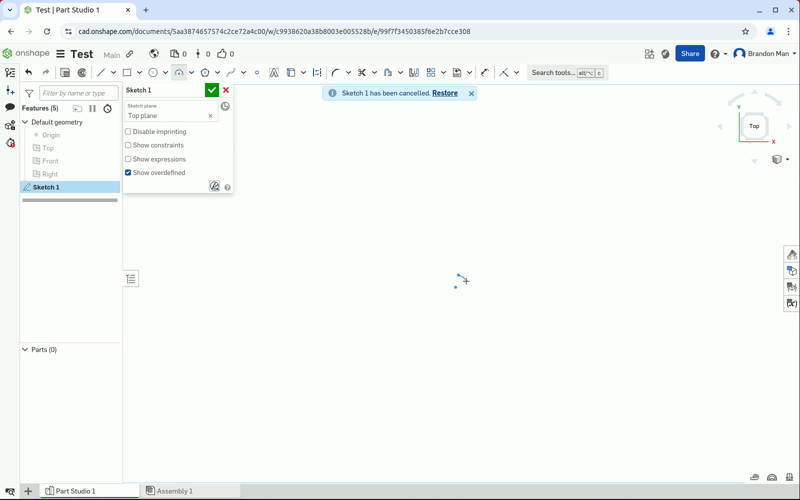
scroll(6)
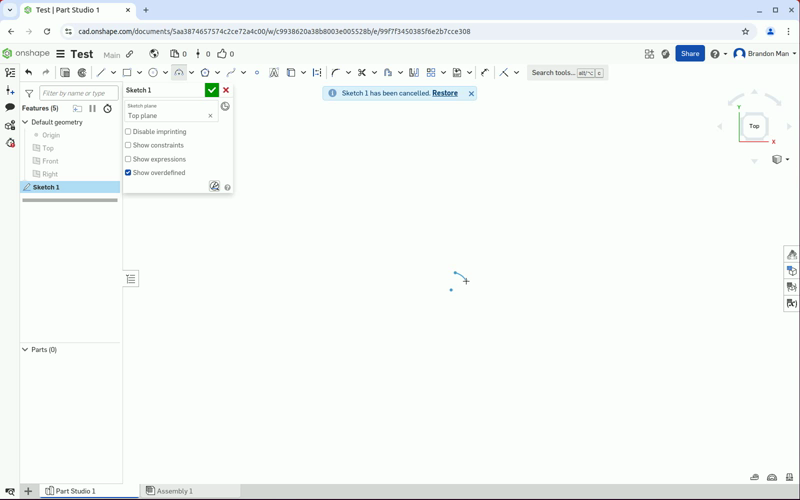
scroll(6)
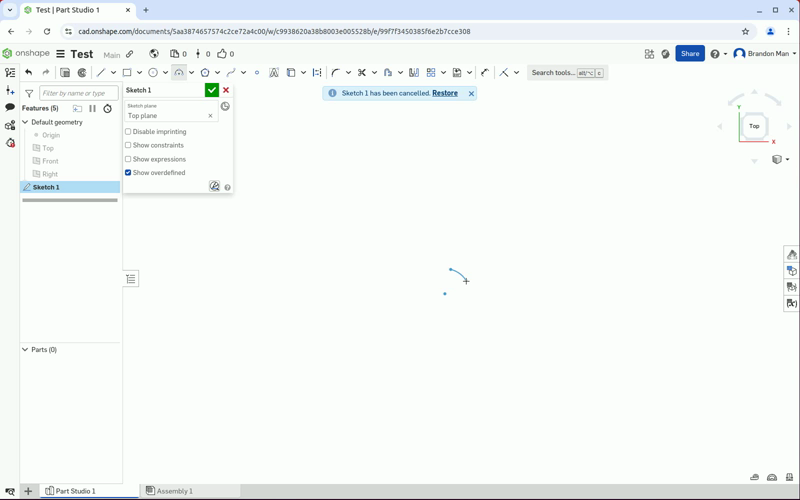
scroll(6)
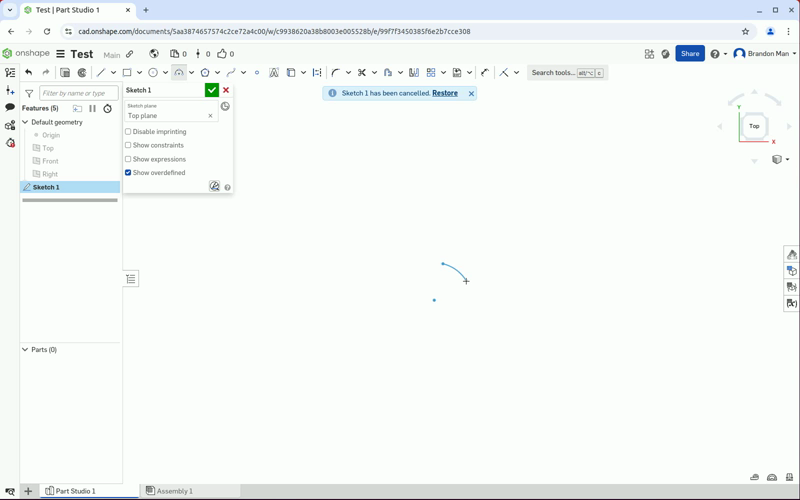
scroll(6)
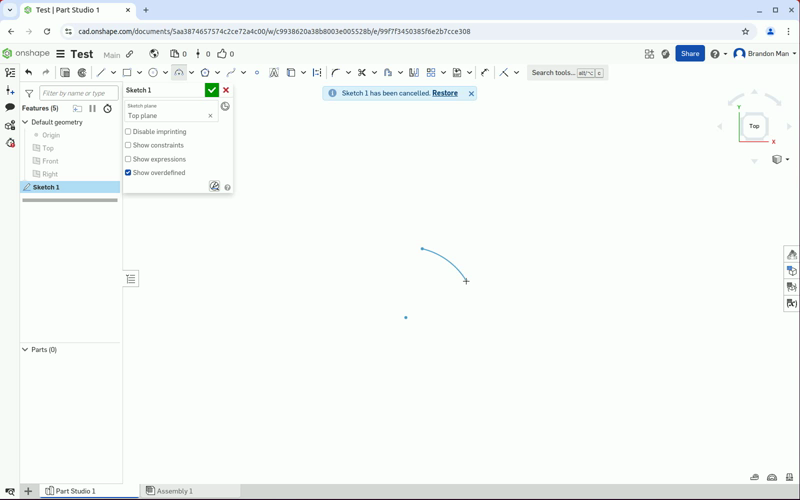
scroll(6)
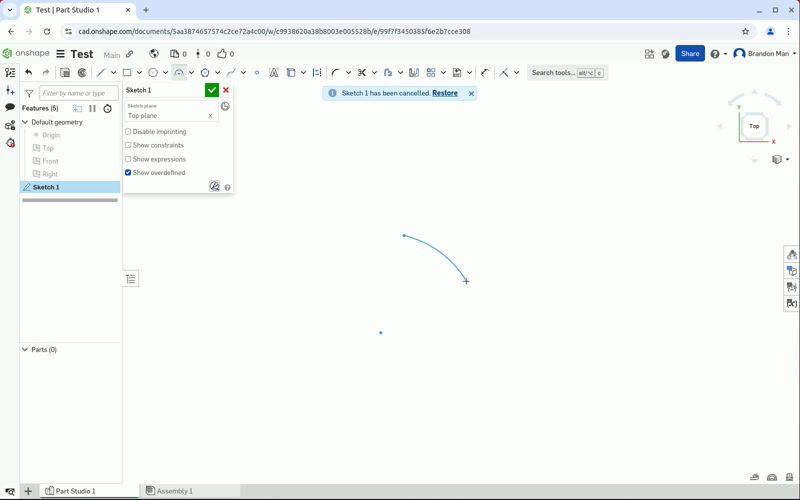
click(466, 280)
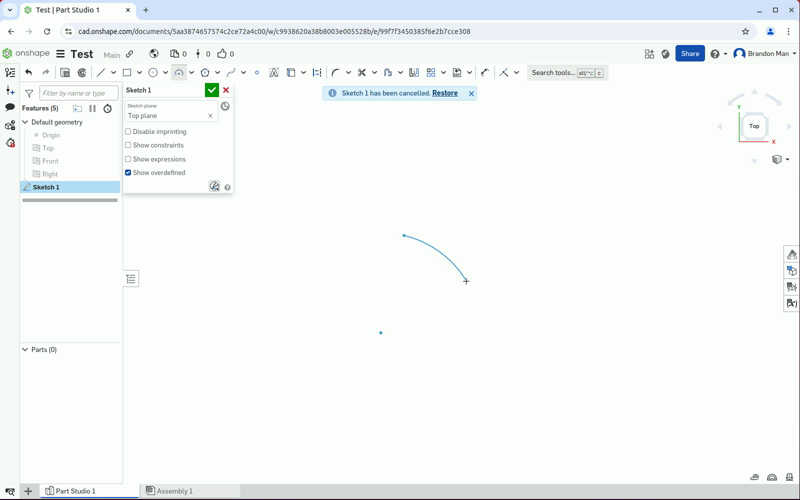
scroll(-6)
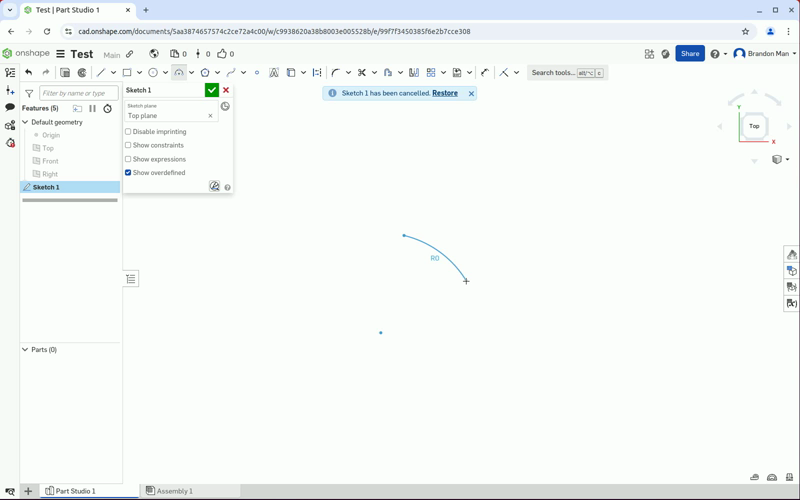
scroll(-6)
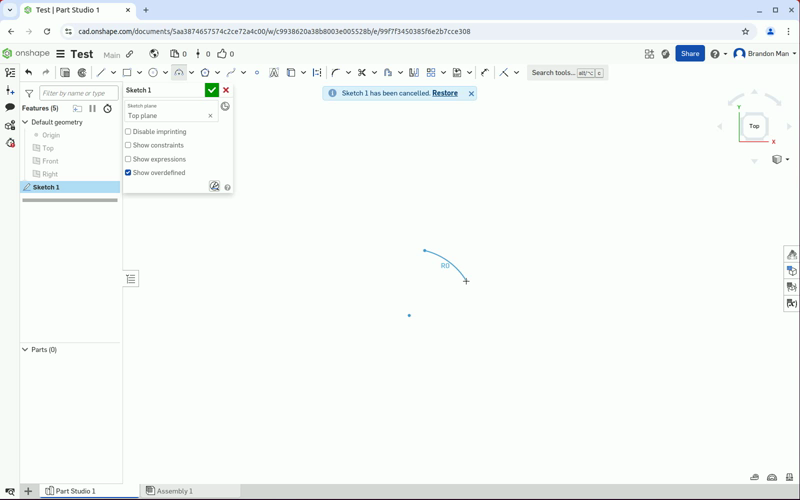
scroll(-6)
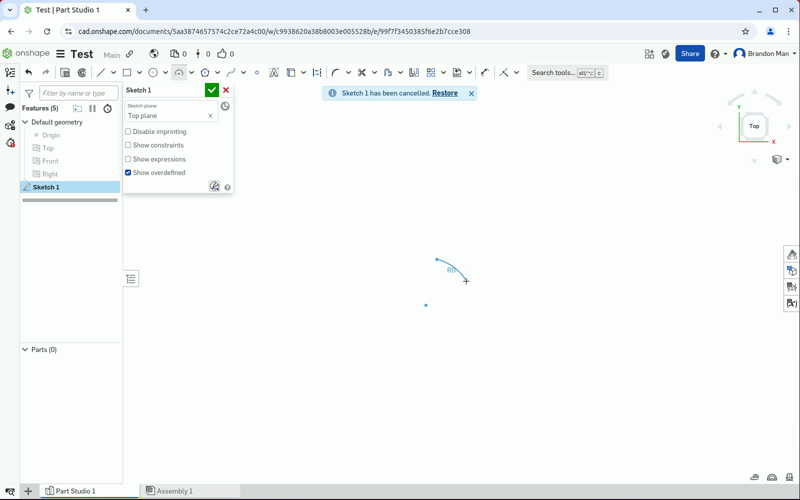
scroll(-6)
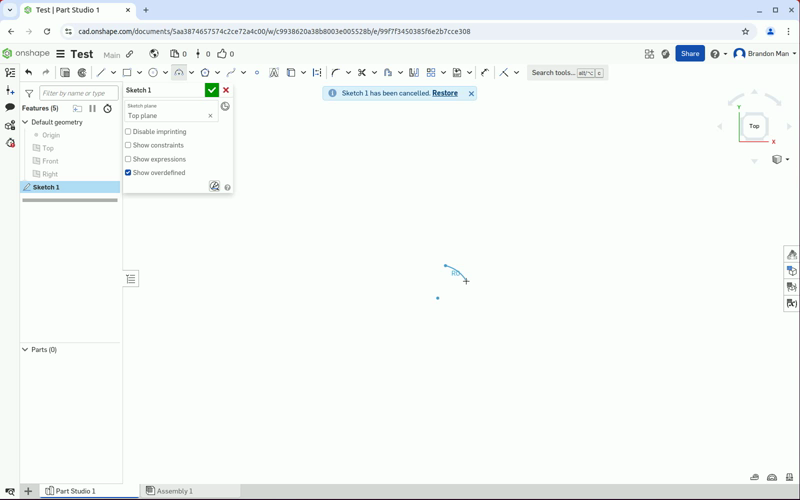
scroll(-6)
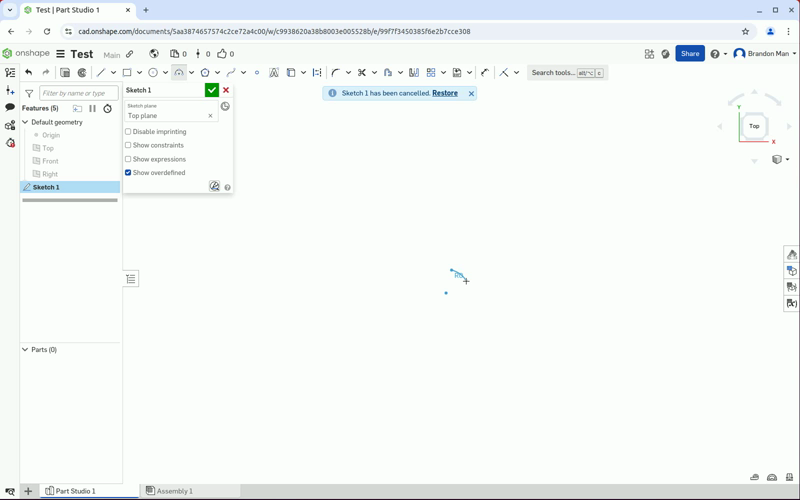
scroll(-6)
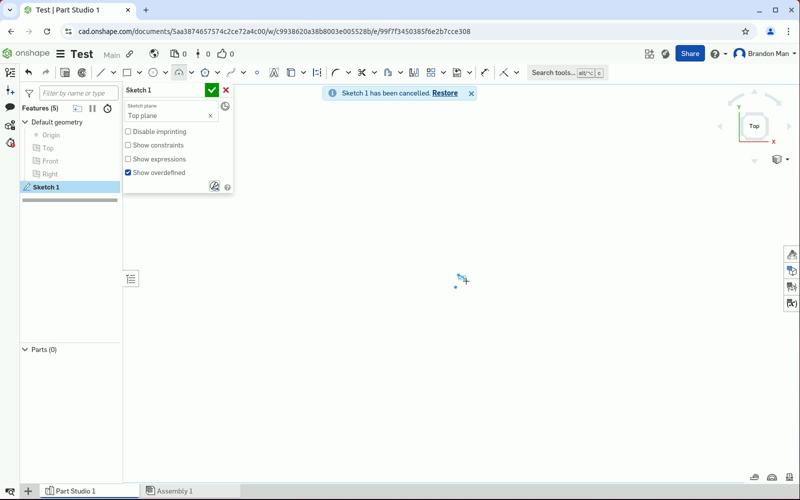
scroll(-6)
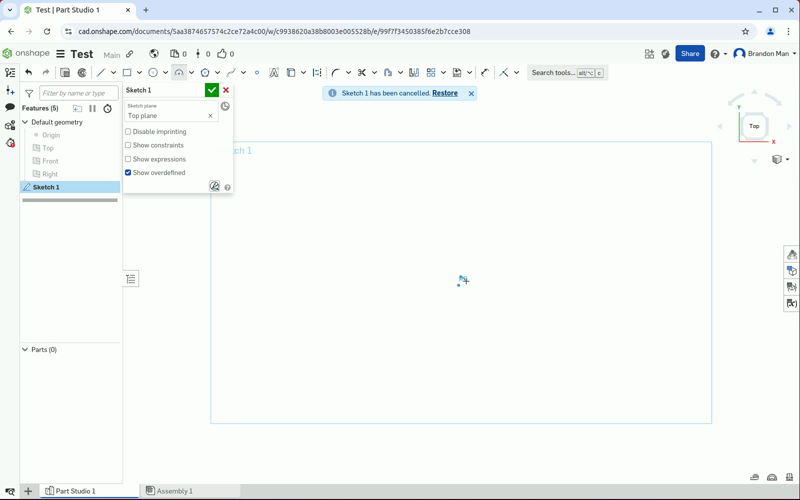
mouse_move(464, 277)
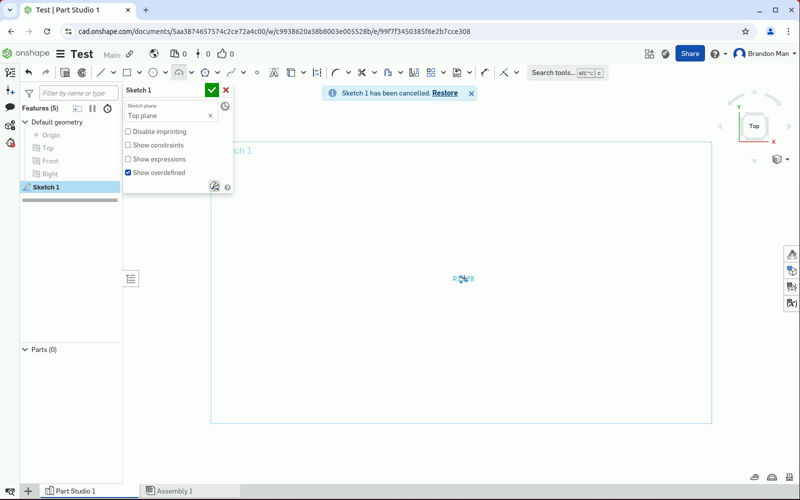
scroll(6)
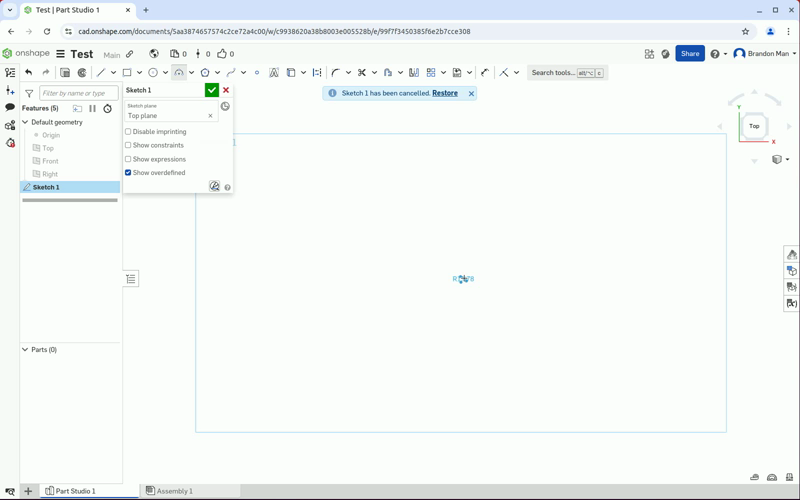
scroll(6)
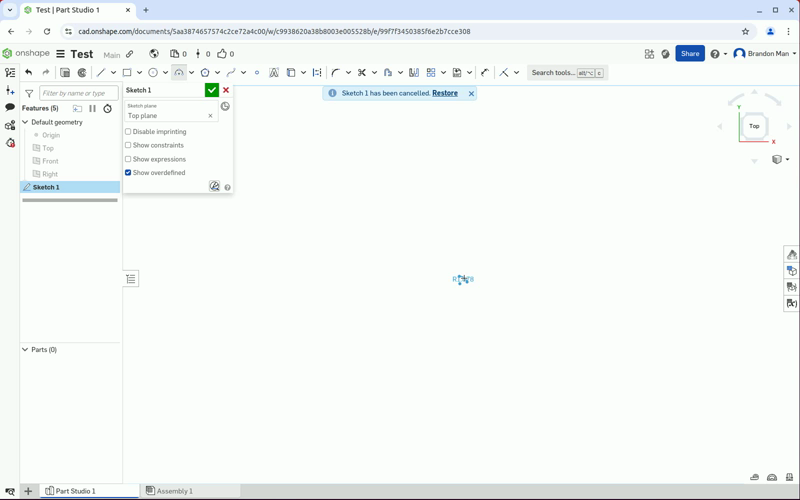
scroll(6)
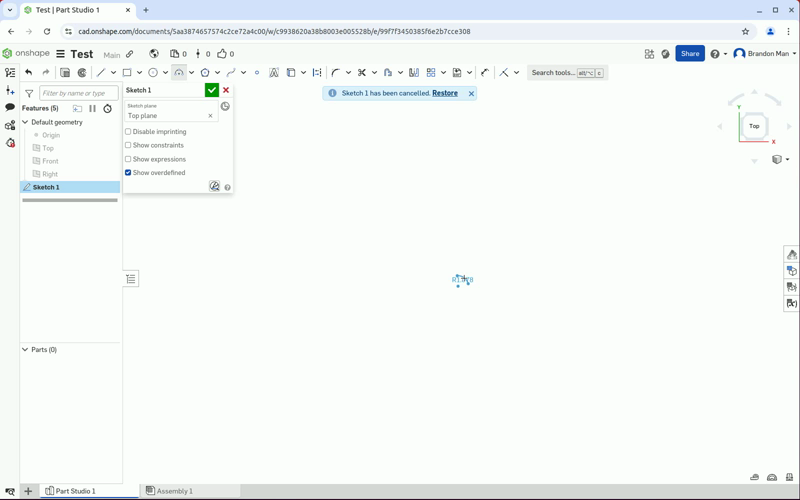
scroll(6)
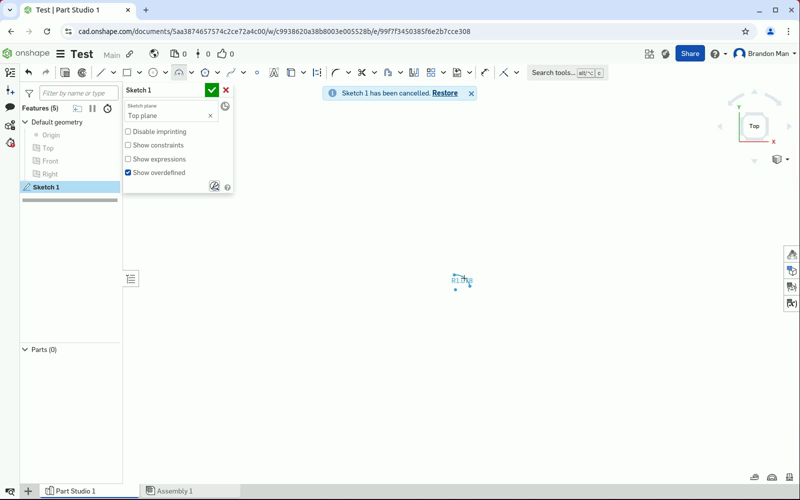
scroll(6)
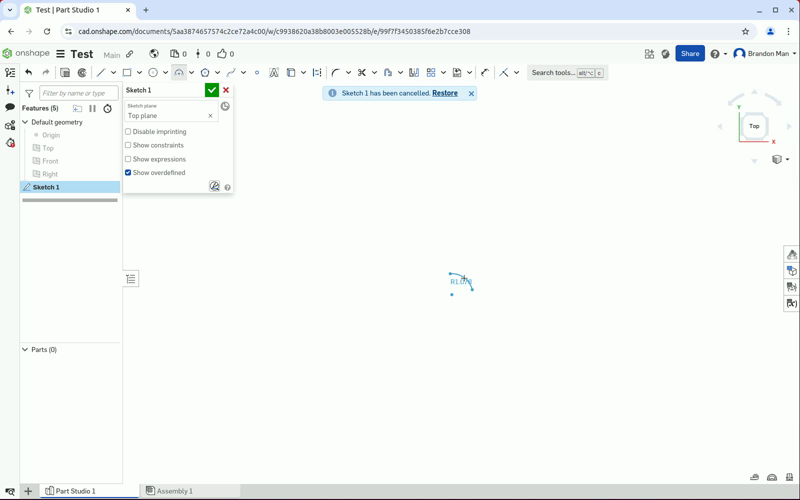
scroll(6)
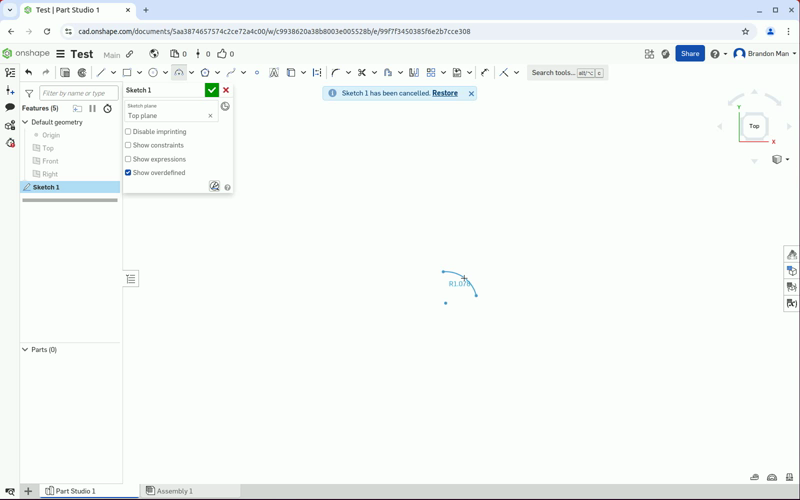
scroll(6)
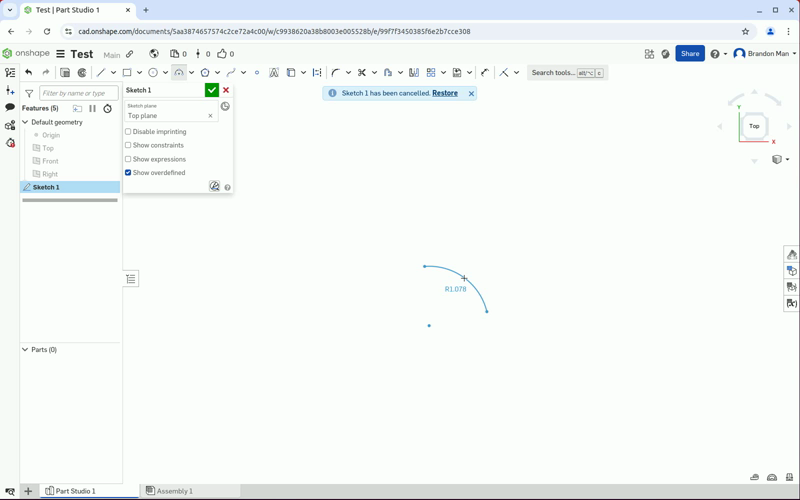
click(464, 277)
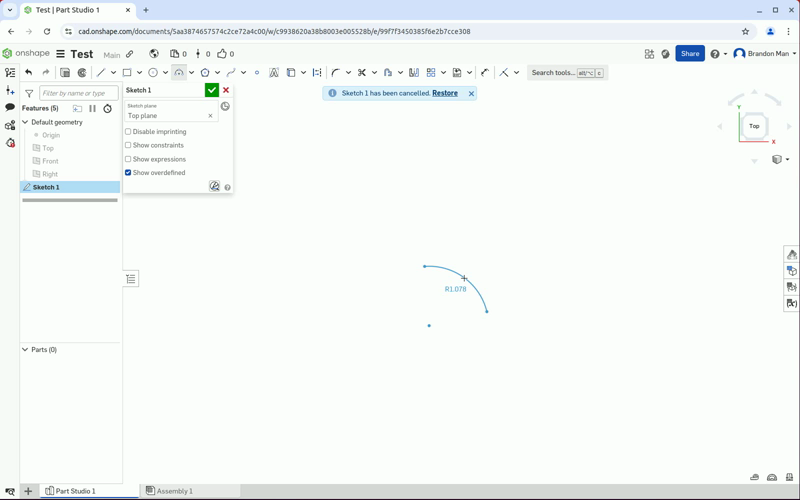
scroll(-6)
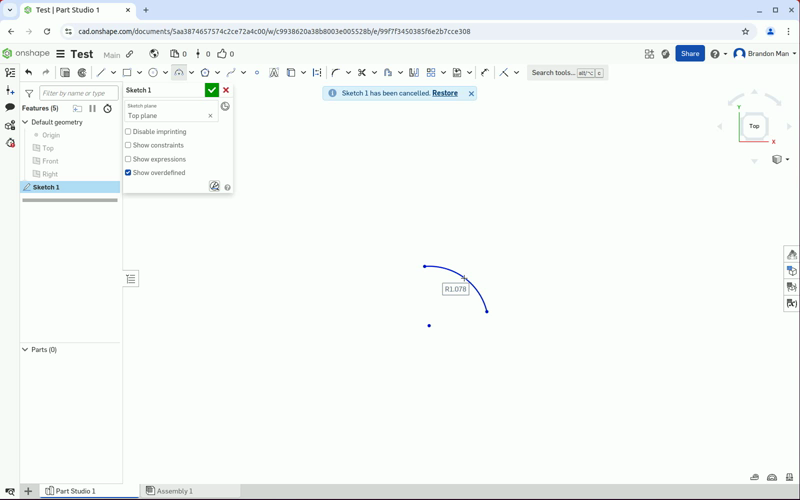
scroll(-6)
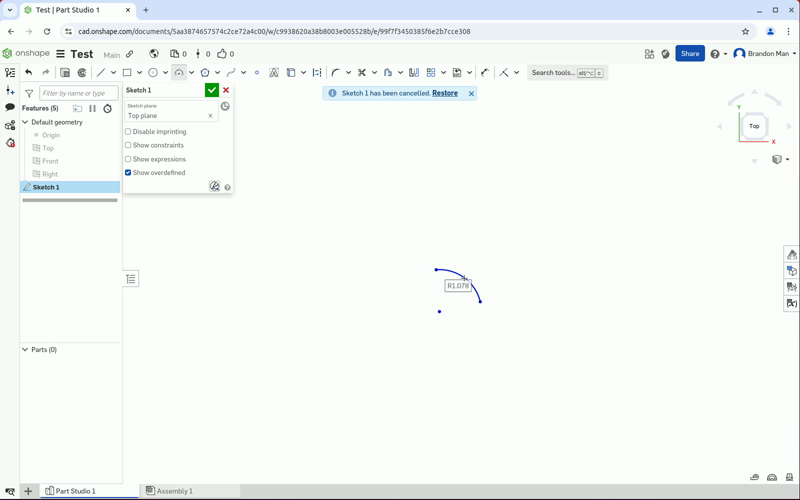
scroll(-6)
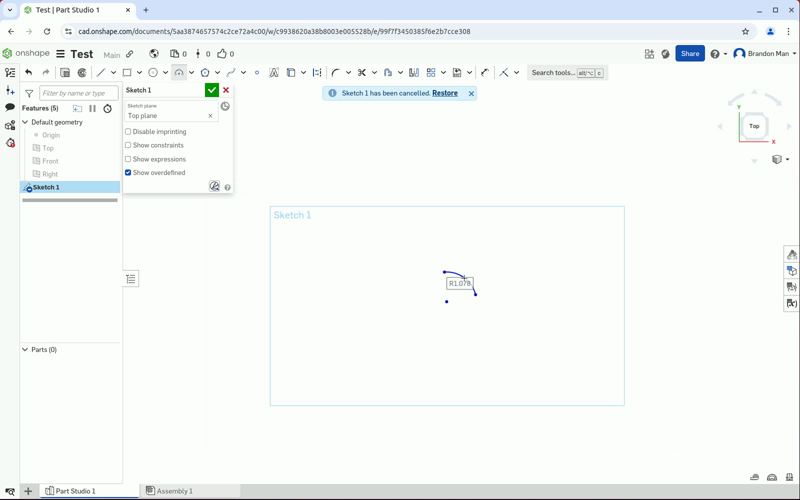
scroll(-6)
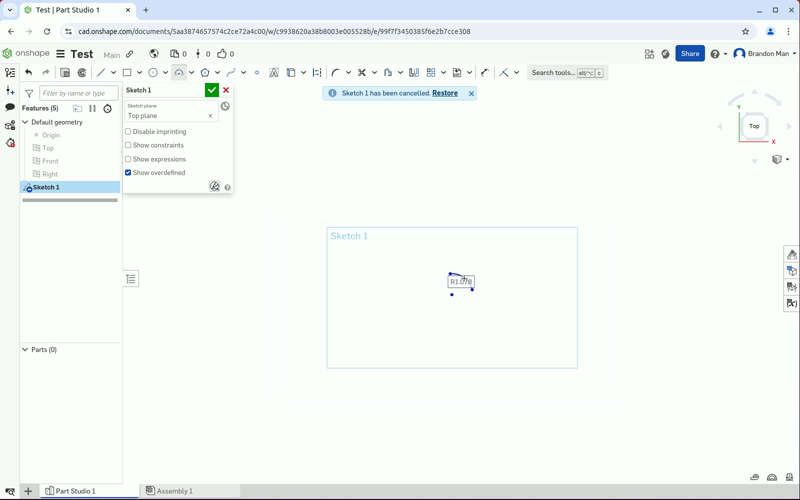
scroll(-6)
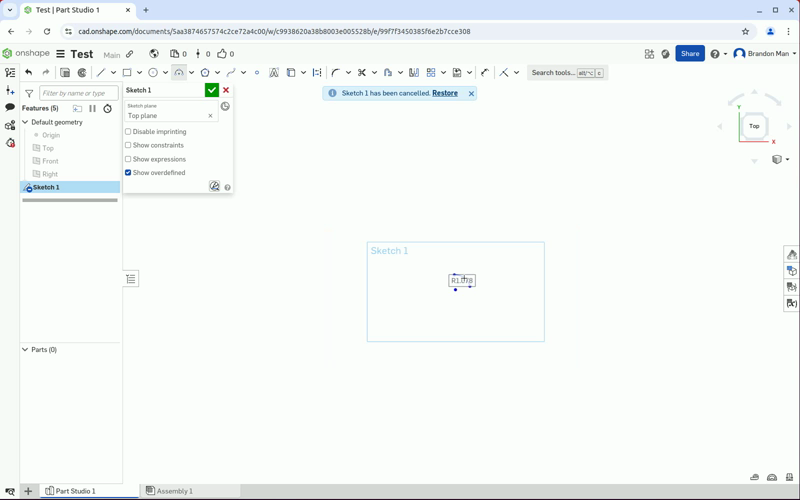
scroll(-6)
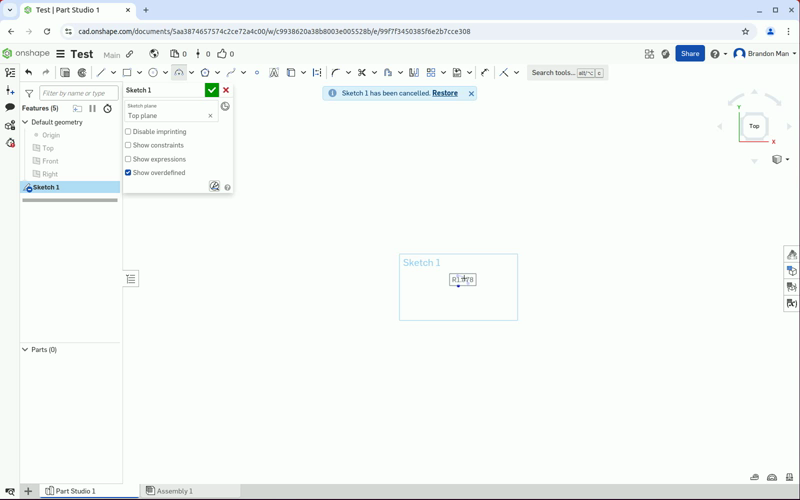
scroll(-6)
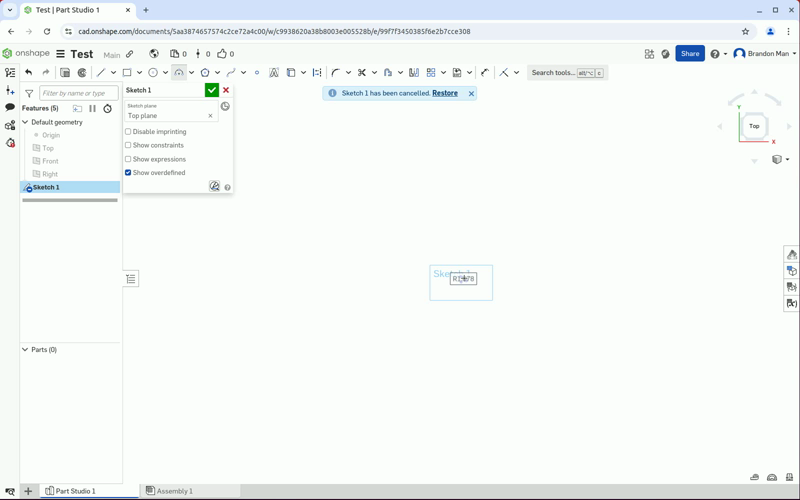
key_up(shift)
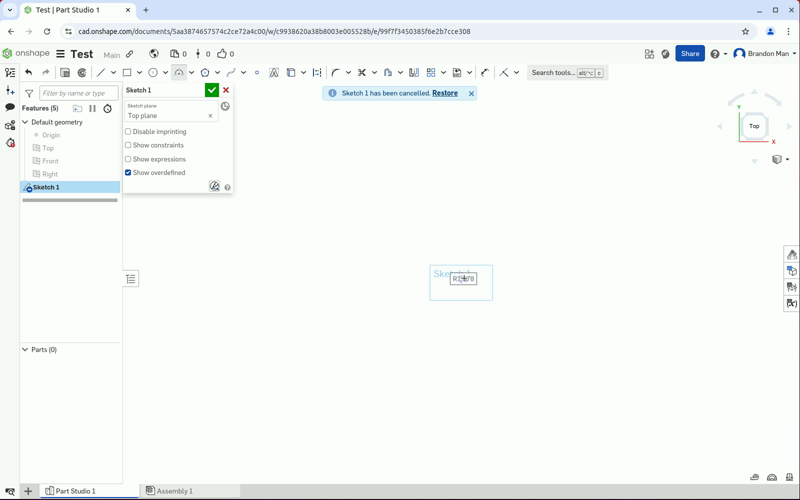
key(esc)
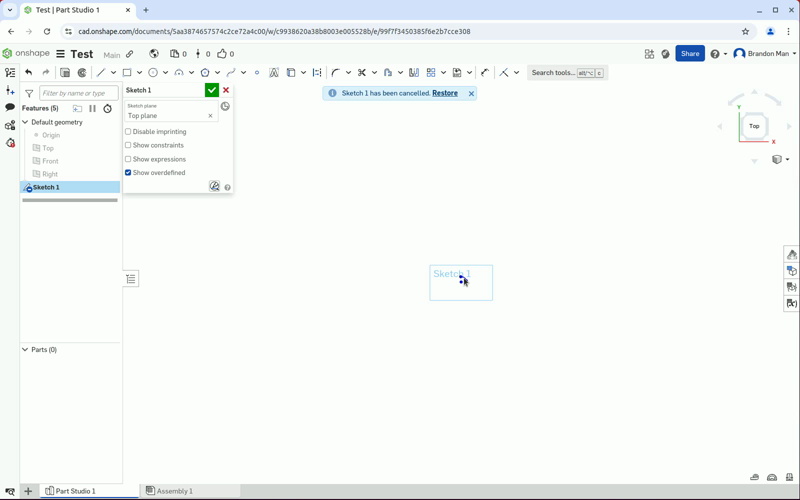
key(l)
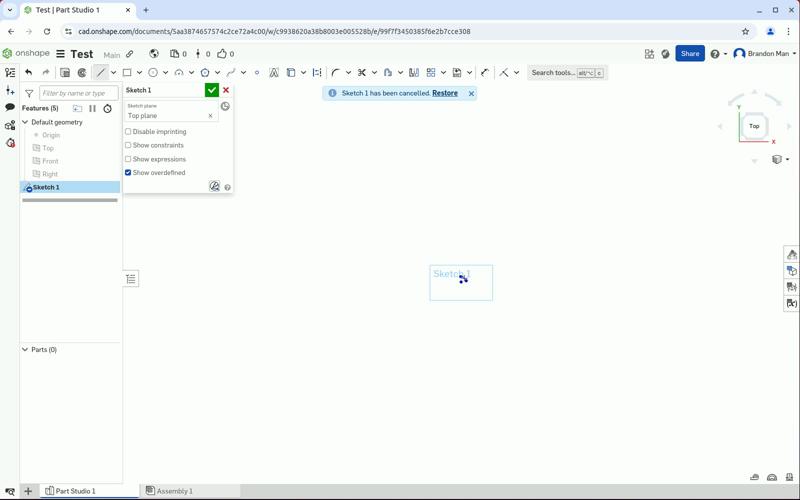
mouse_move(466, 280)
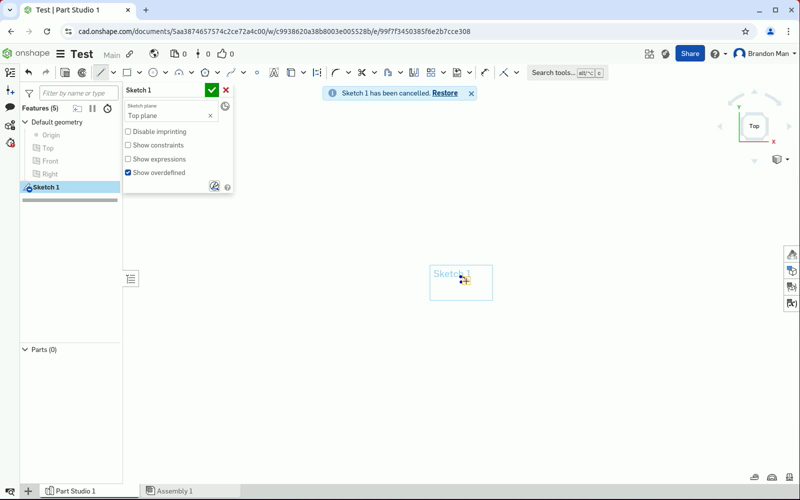
scroll(6)
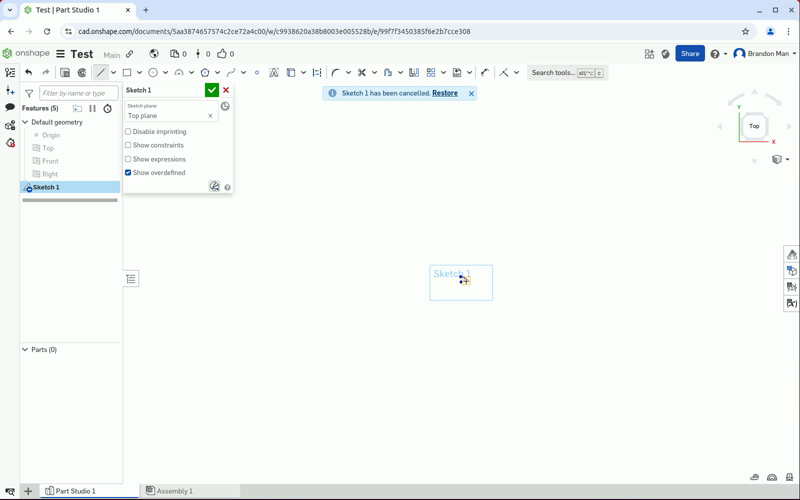
scroll(6)
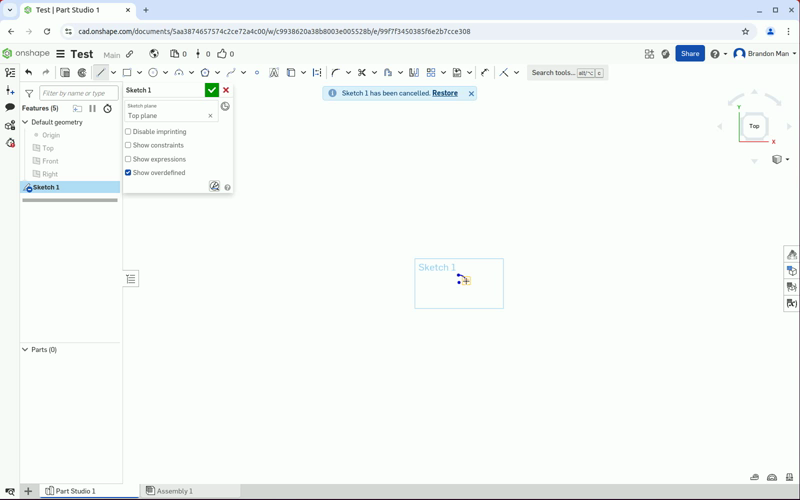
scroll(6)
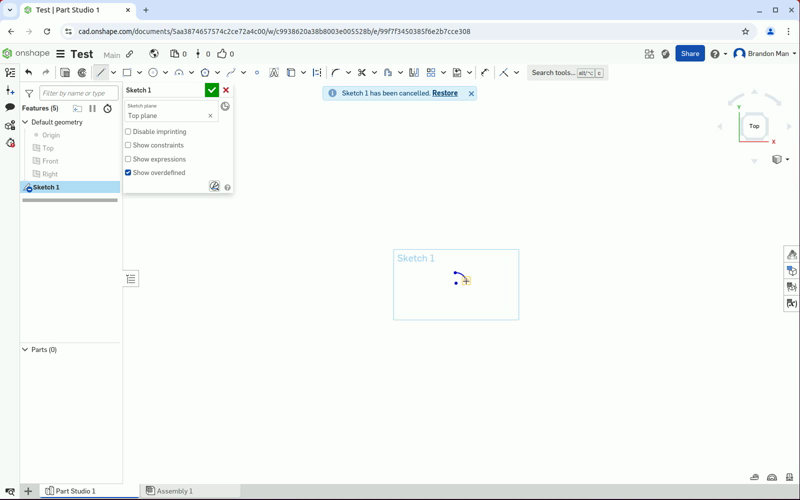
scroll(6)
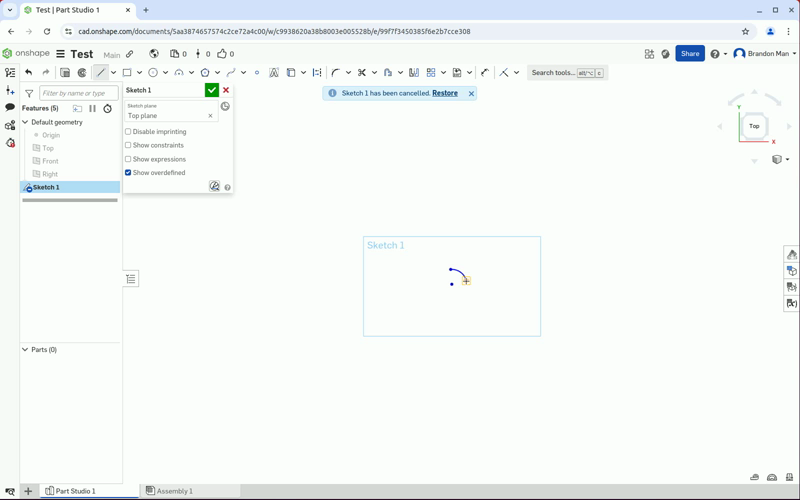
scroll(6)
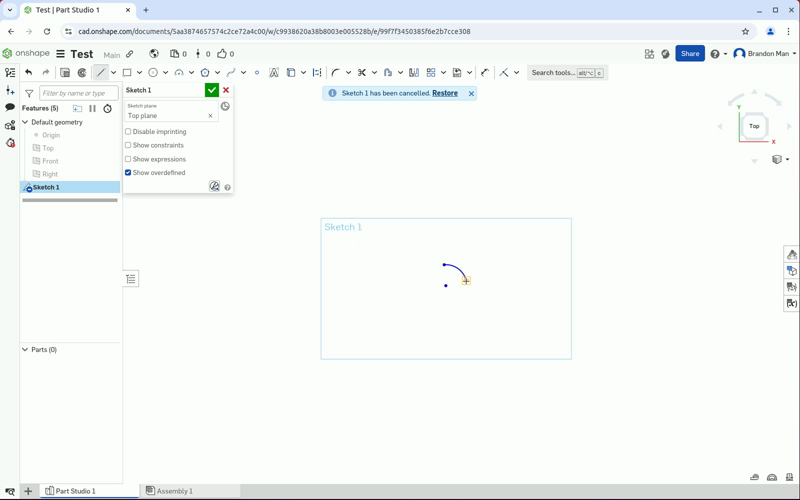
scroll(6)
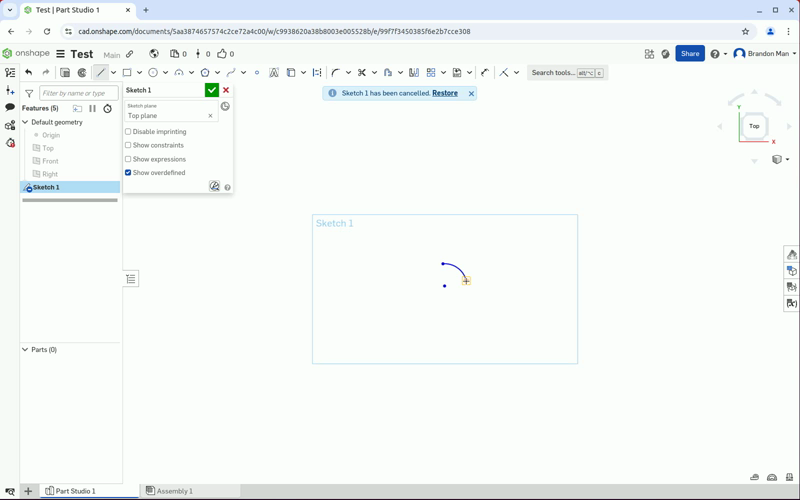
scroll(6)
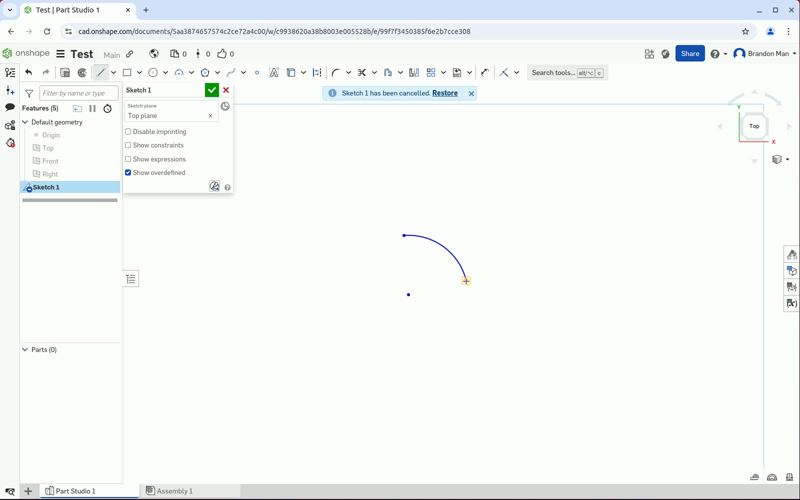
click(466, 280)
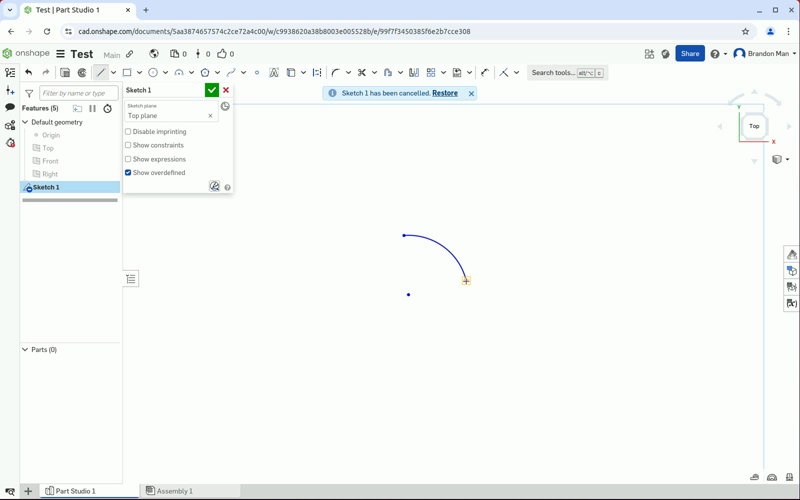
scroll(-6)
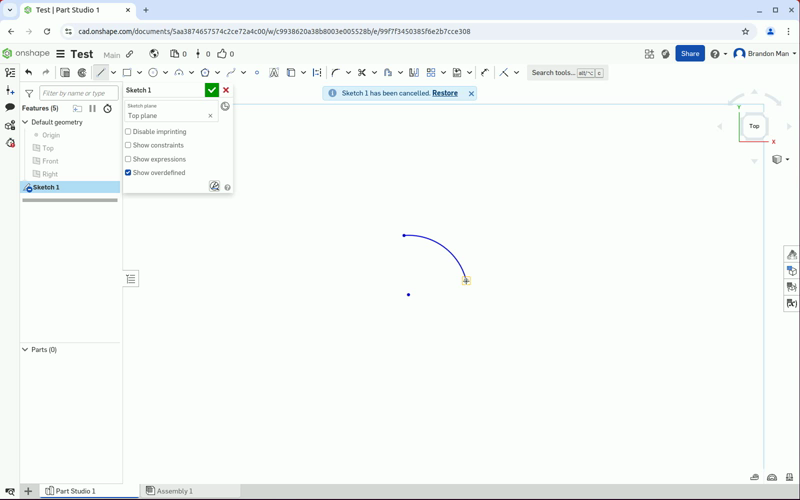
scroll(-6)
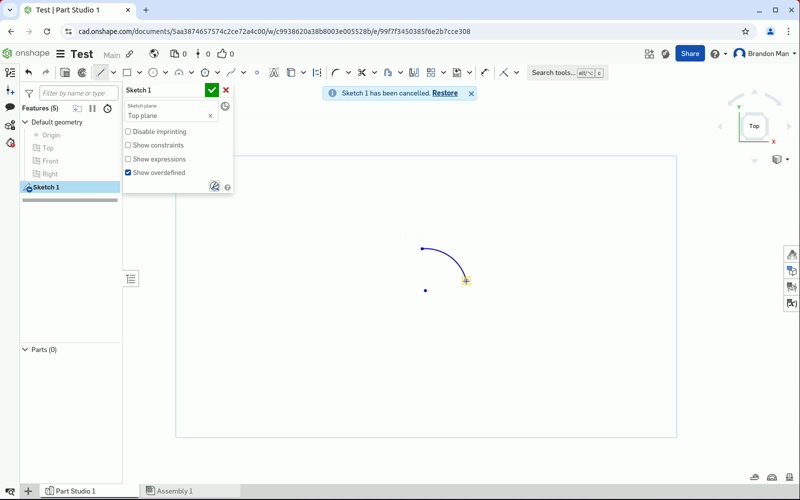
scroll(-6)
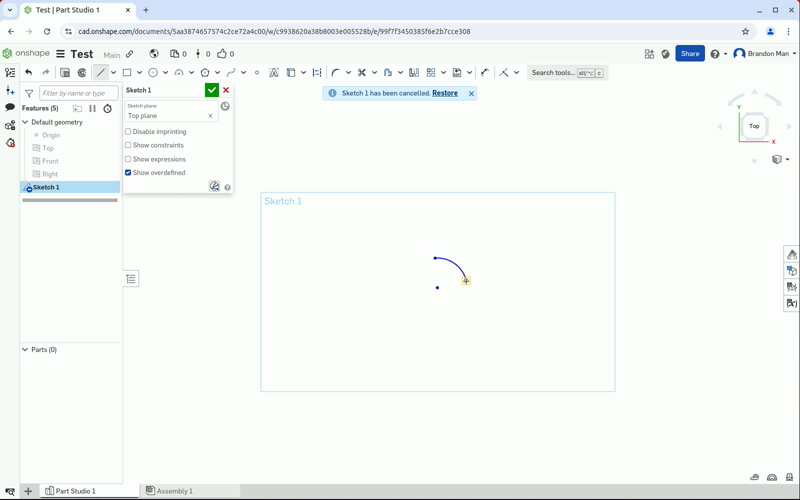
scroll(-6)
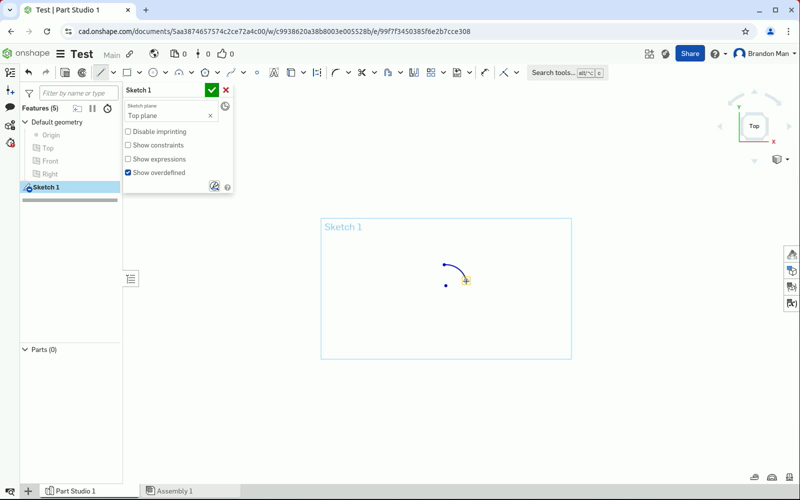
scroll(-6)
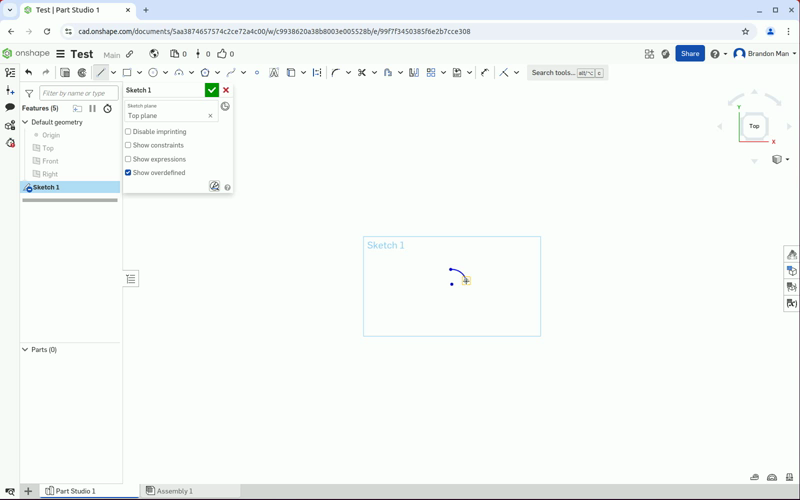
scroll(-6)
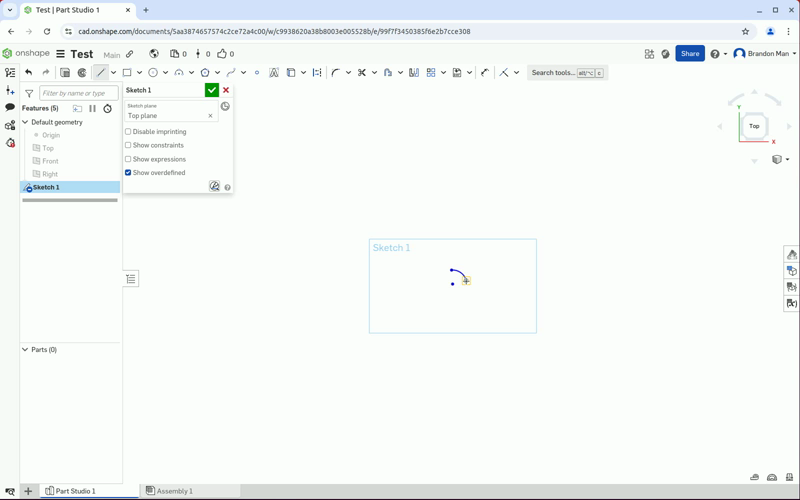
scroll(-6)
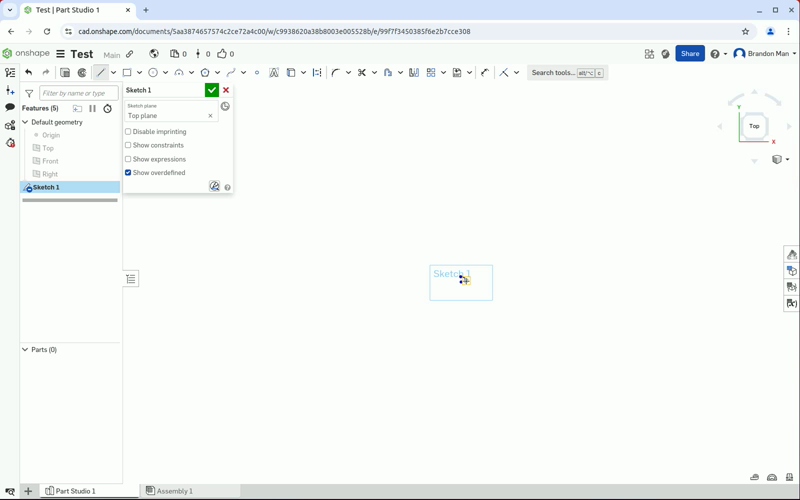
key_down(shift)
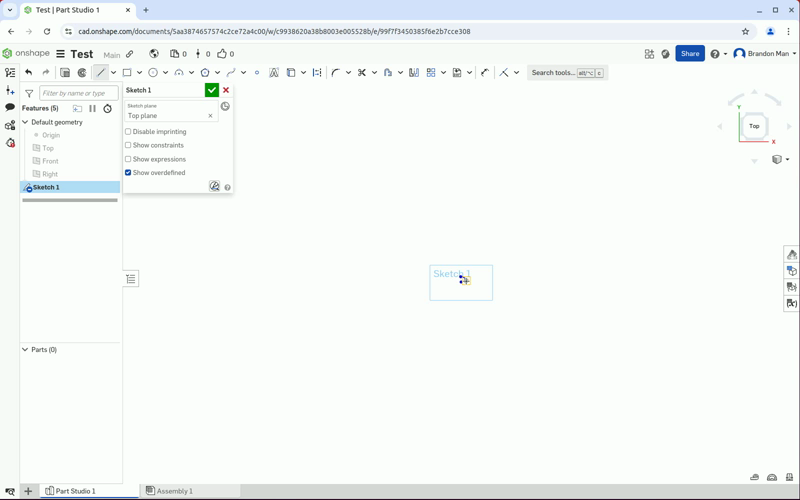
mouse_move(496, 280)
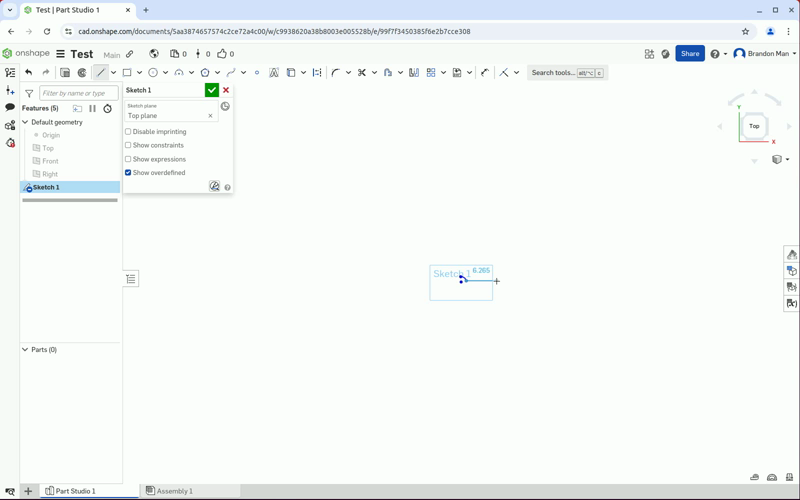
mouse_move(464, 276)
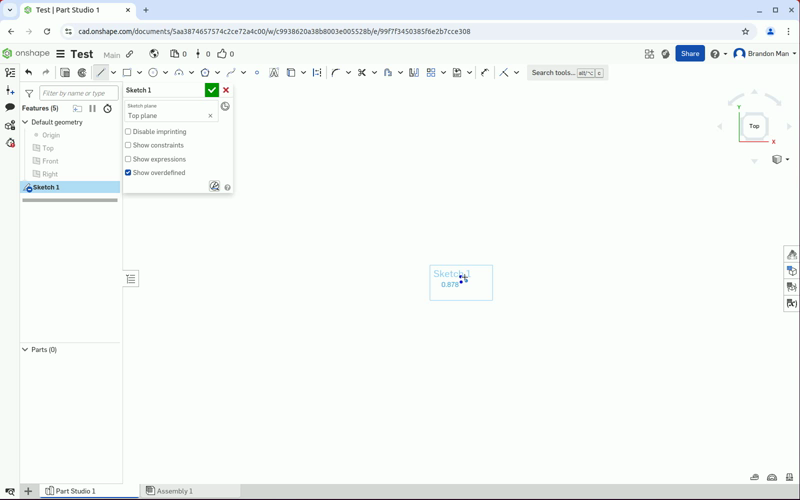
scroll(6)
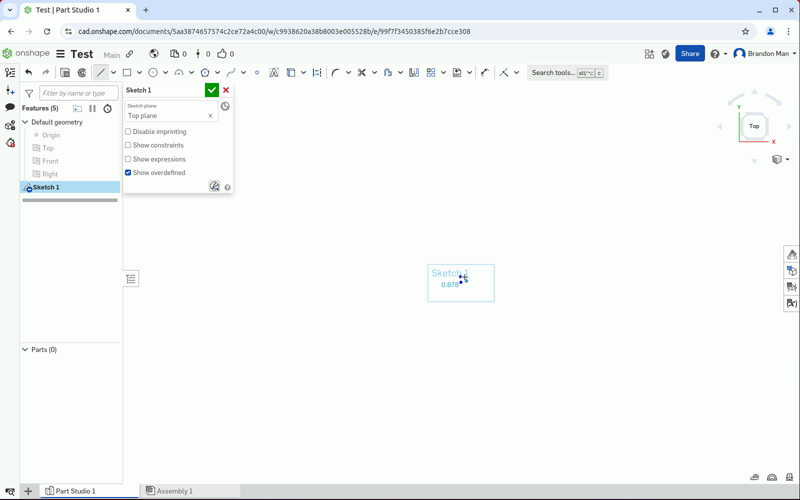
scroll(6)
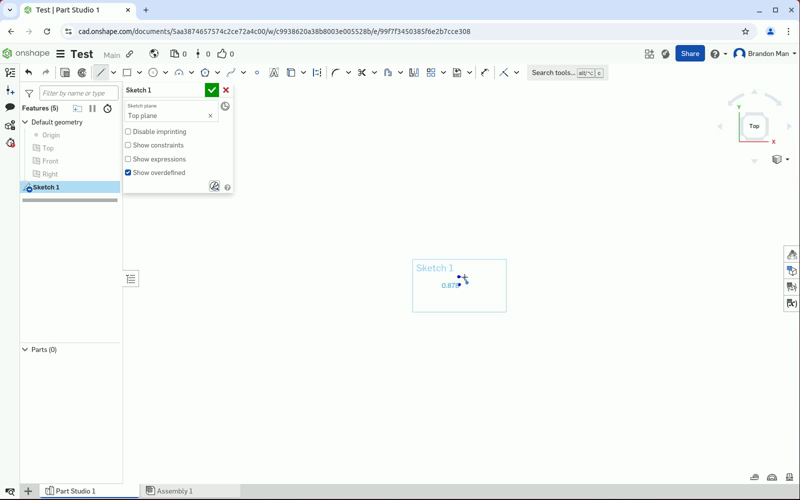
scroll(6)
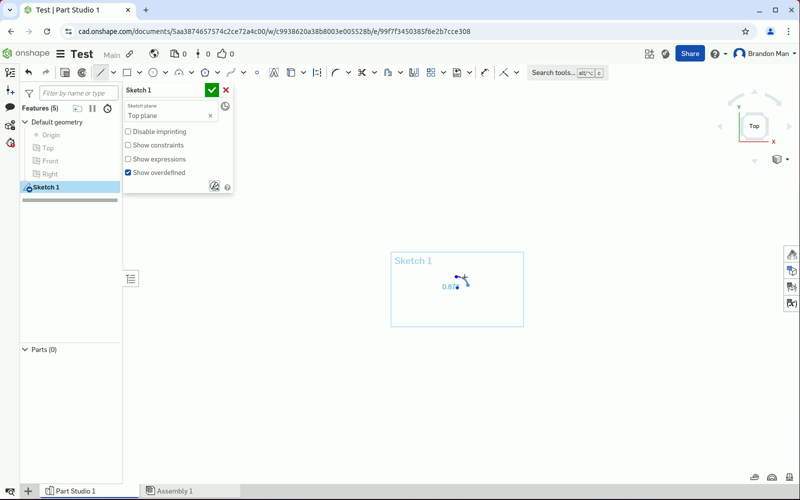
scroll(6)
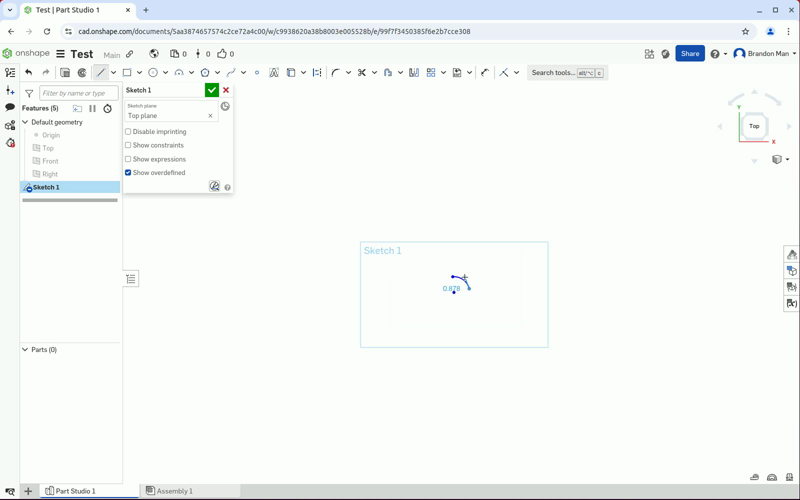
scroll(6)
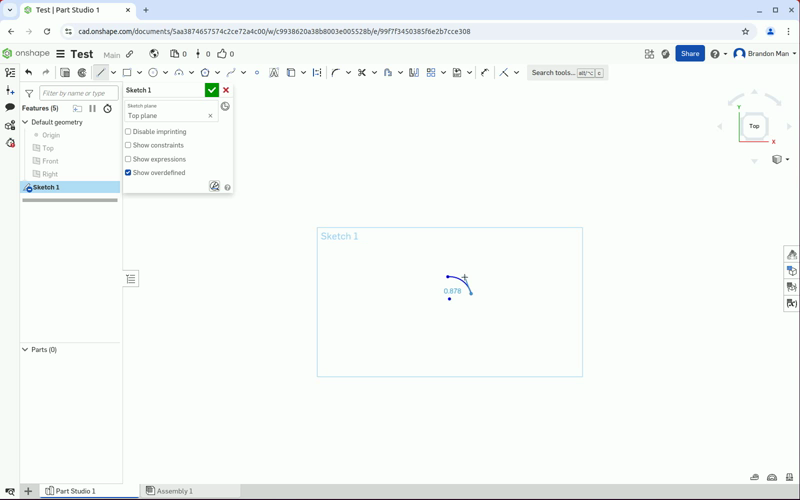
scroll(6)
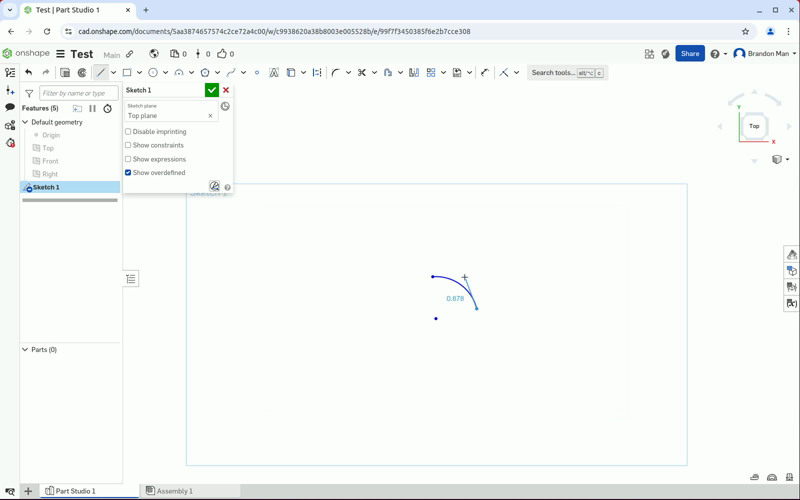
scroll(6)
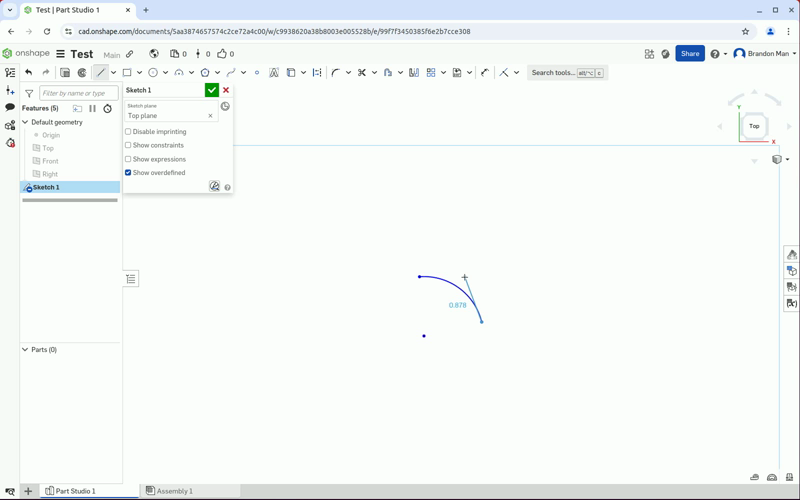
click(464, 276)
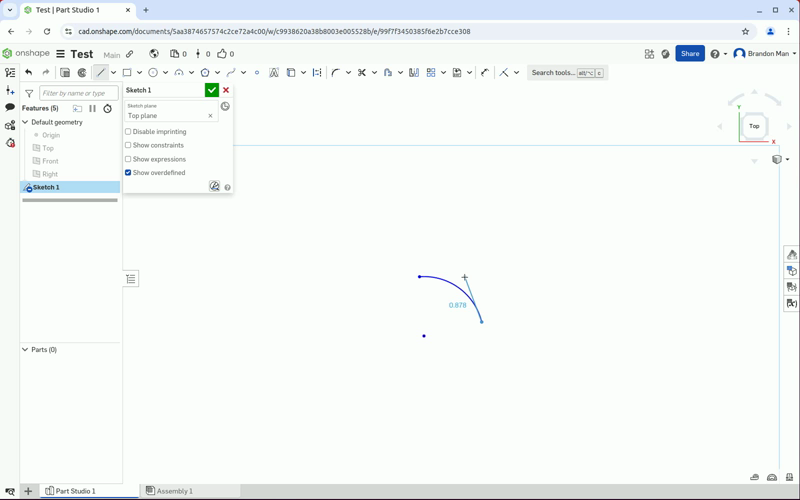
scroll(-6)
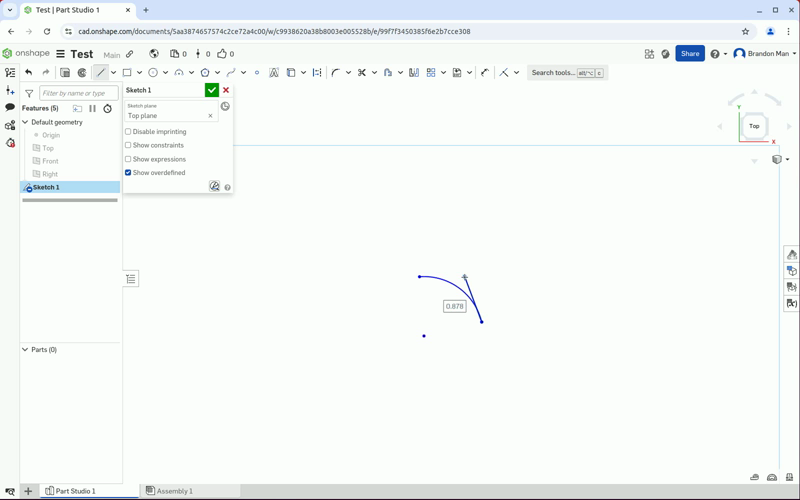
scroll(-6)
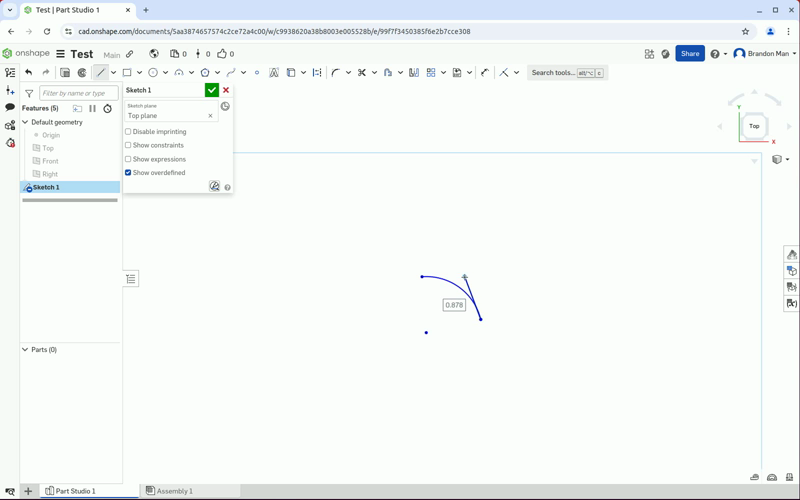
scroll(-6)
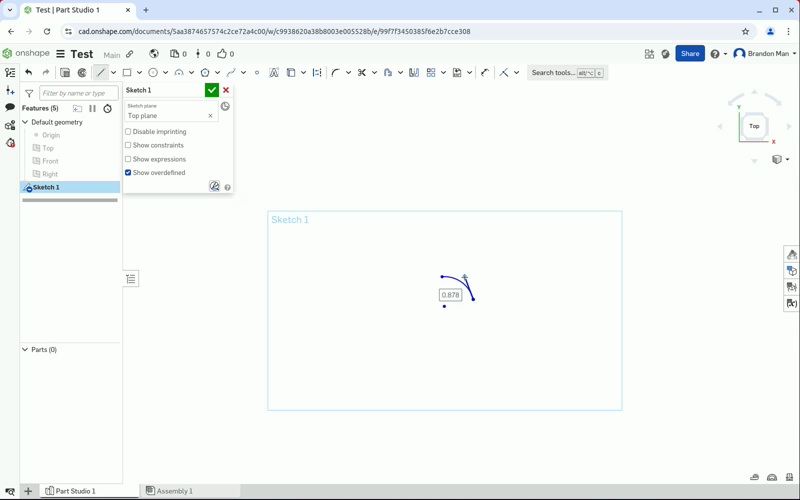
scroll(-6)
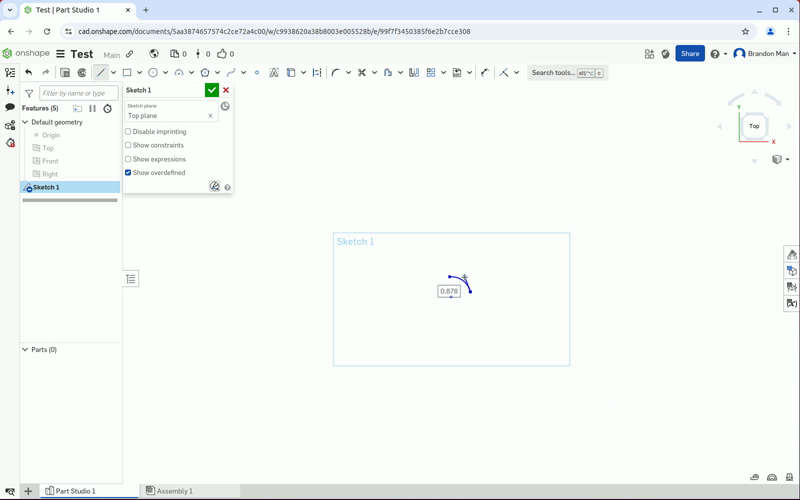
scroll(-6)
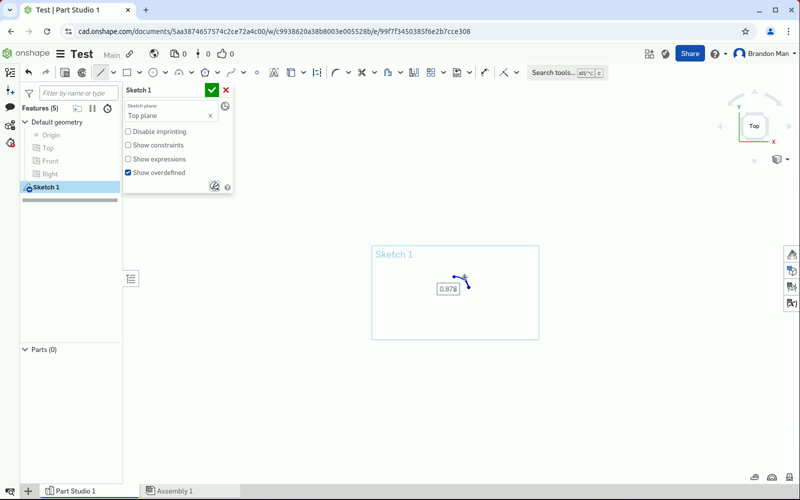
scroll(-6)
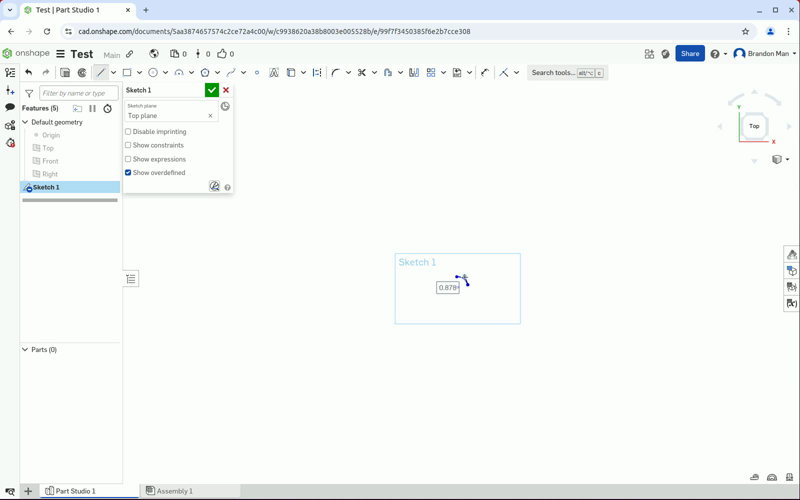
scroll(-6)
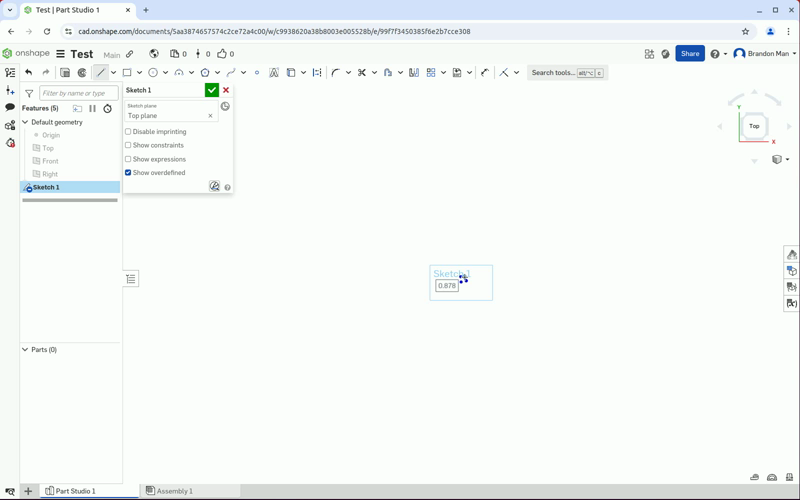
key_up(shift)
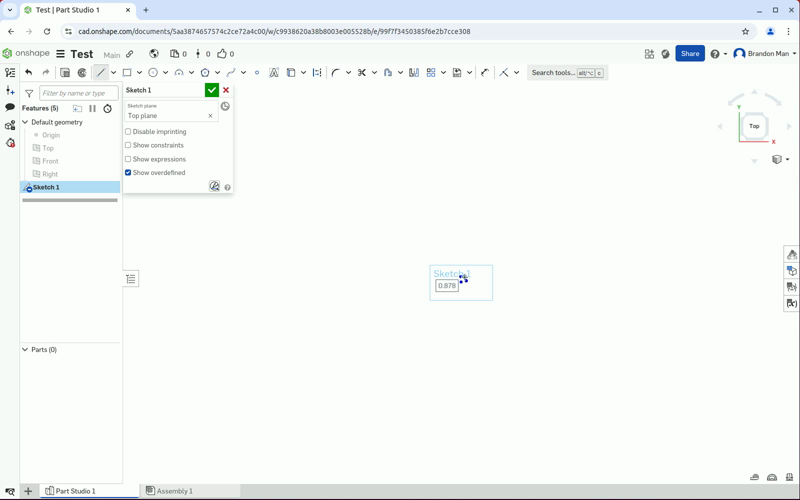
mouse_move(494, 276)
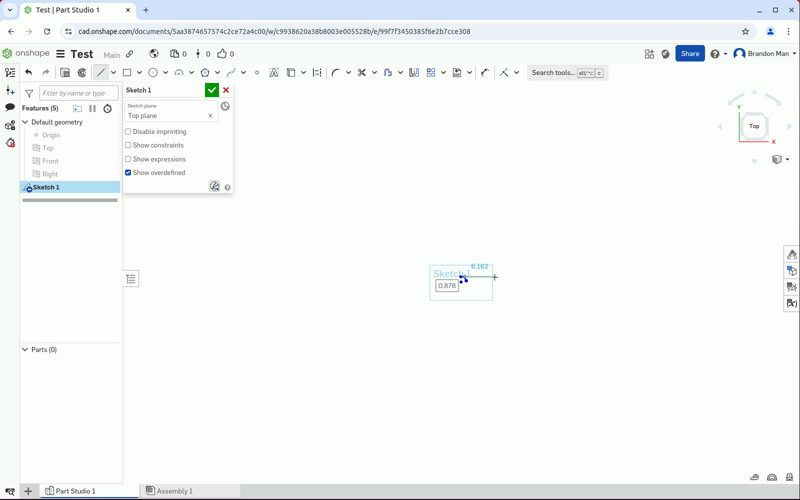
key_down(shift)
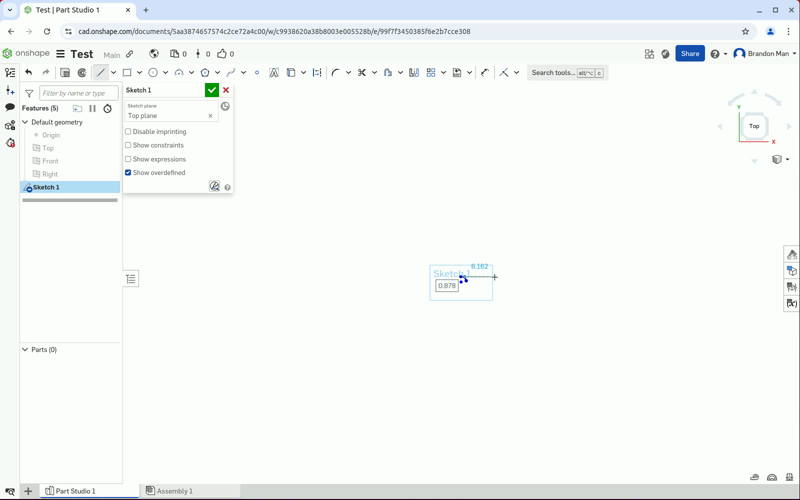
mouse_move(460, 276)
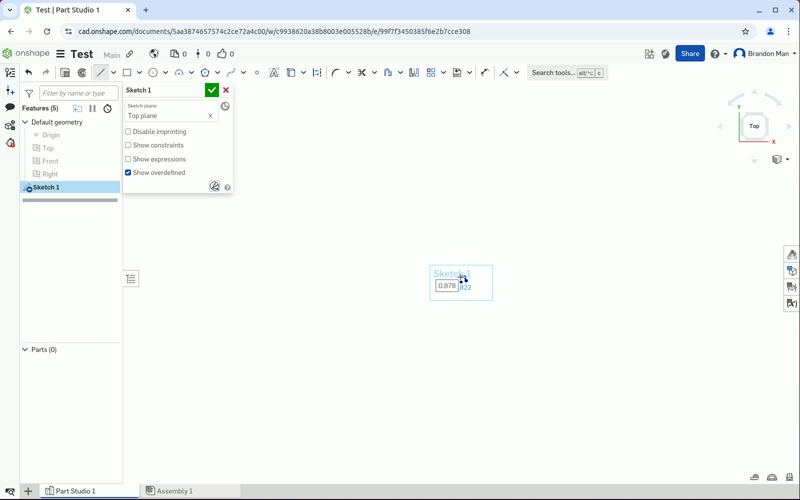
scroll(6)
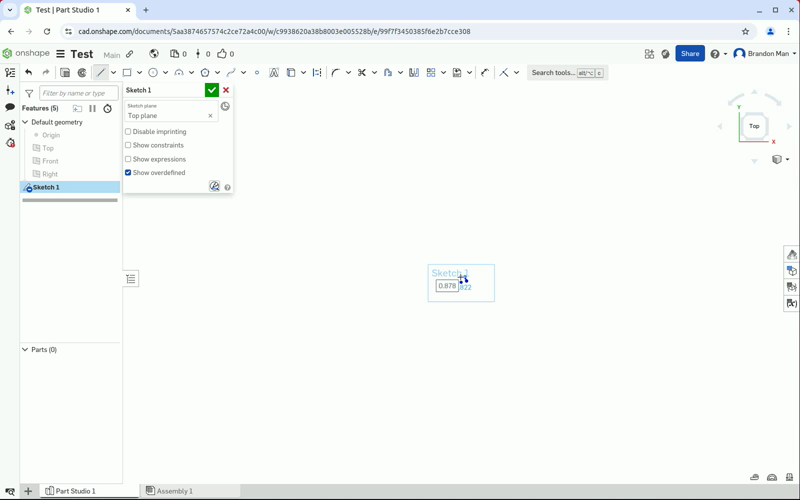
scroll(6)
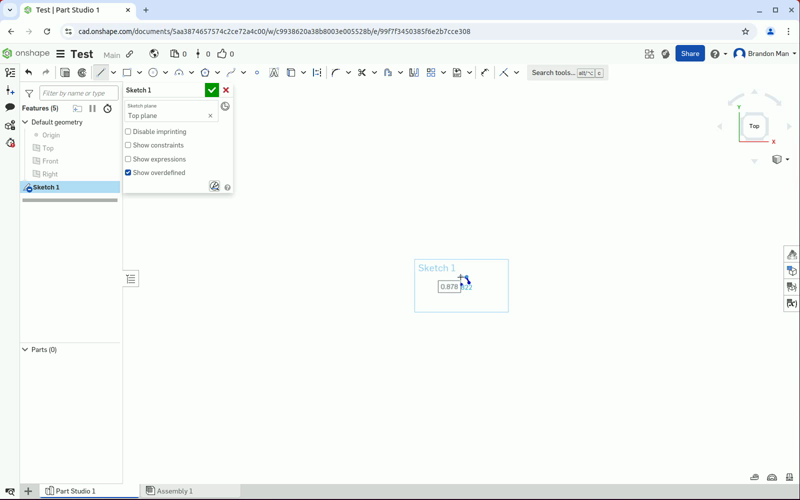
scroll(6)
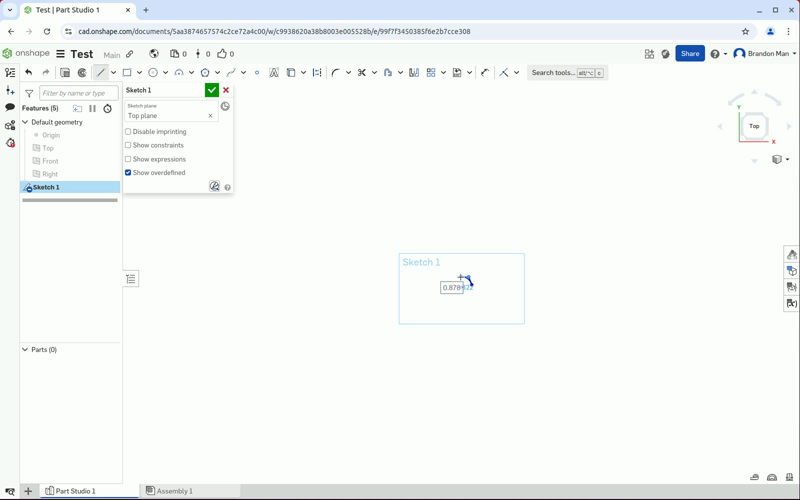
scroll(6)
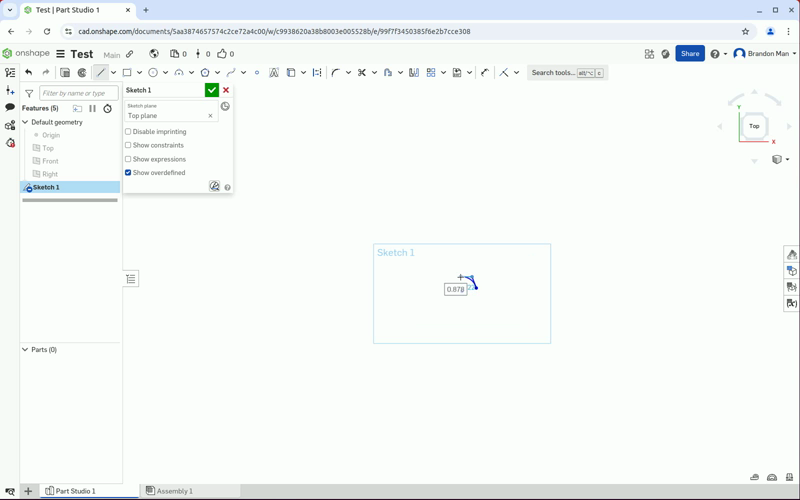
scroll(6)
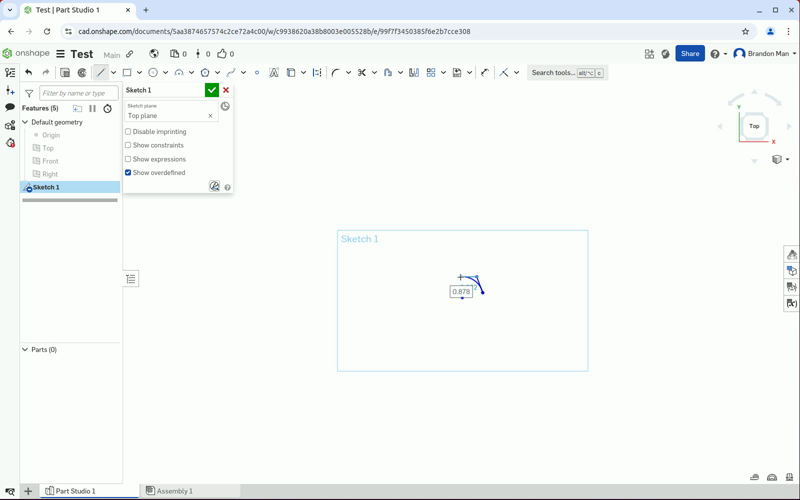
scroll(6)
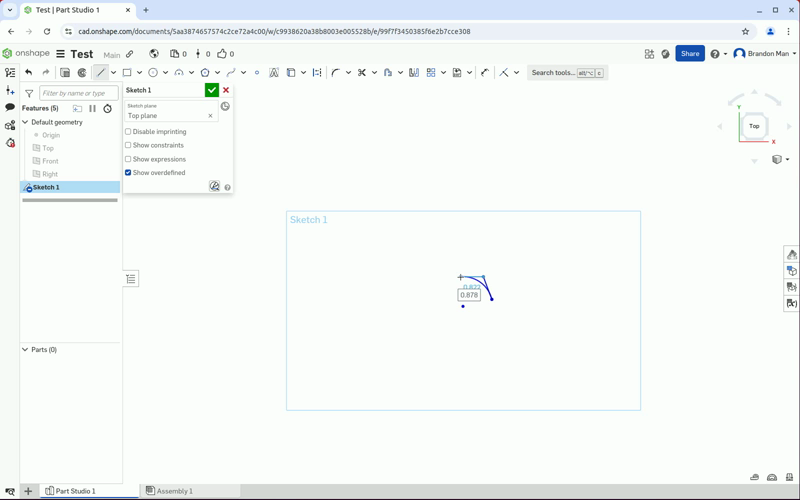
scroll(6)
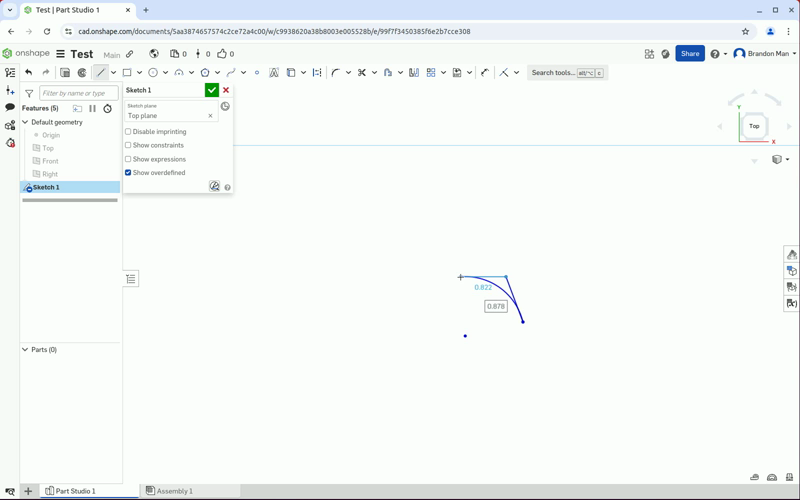
key_up(shift)
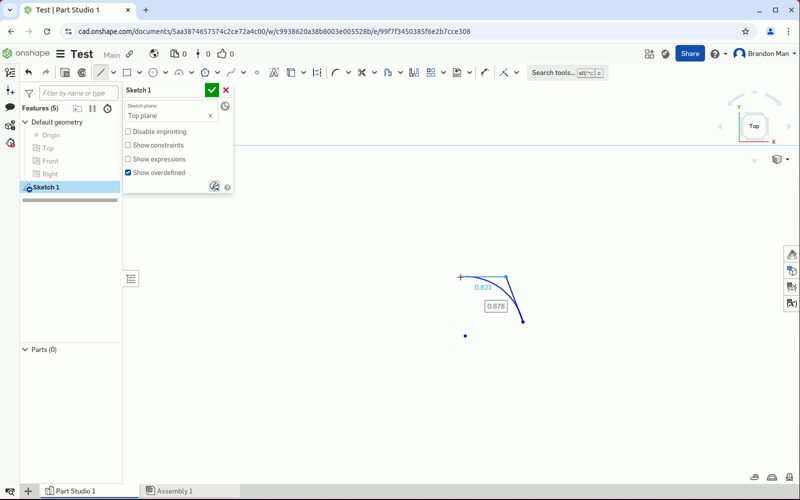
click(460, 276)
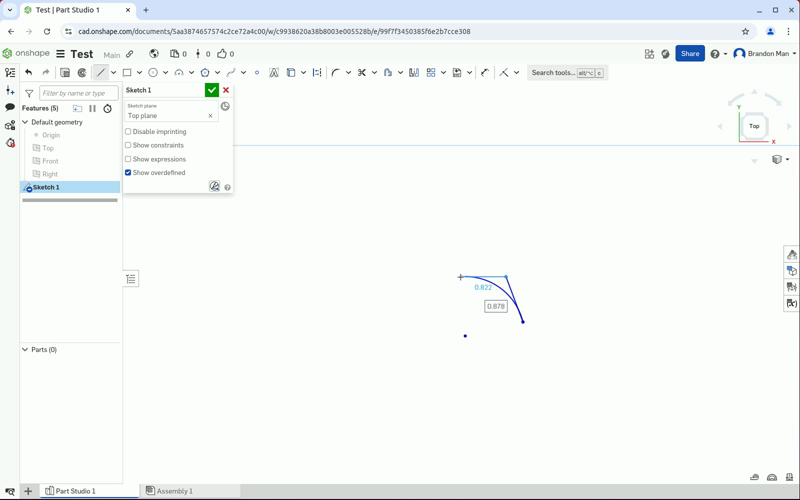
scroll(-6)
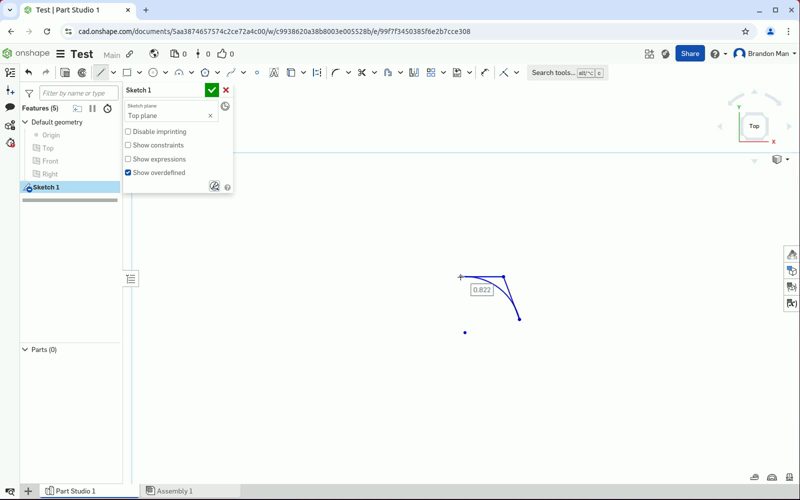
scroll(-6)
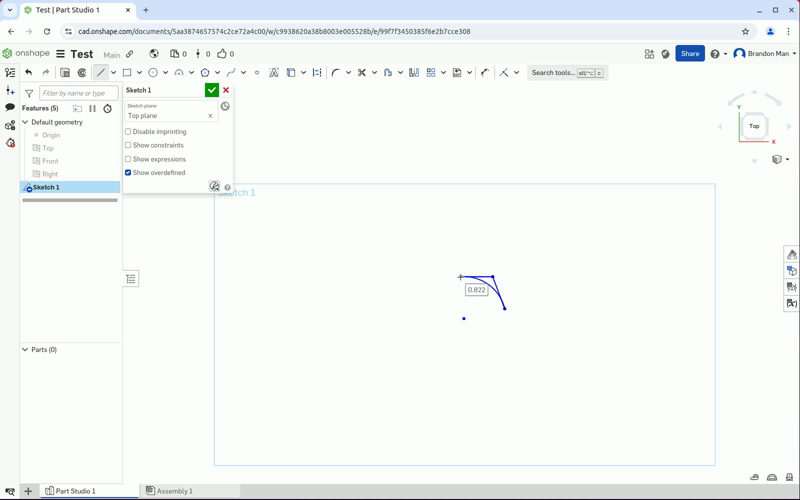
scroll(-6)
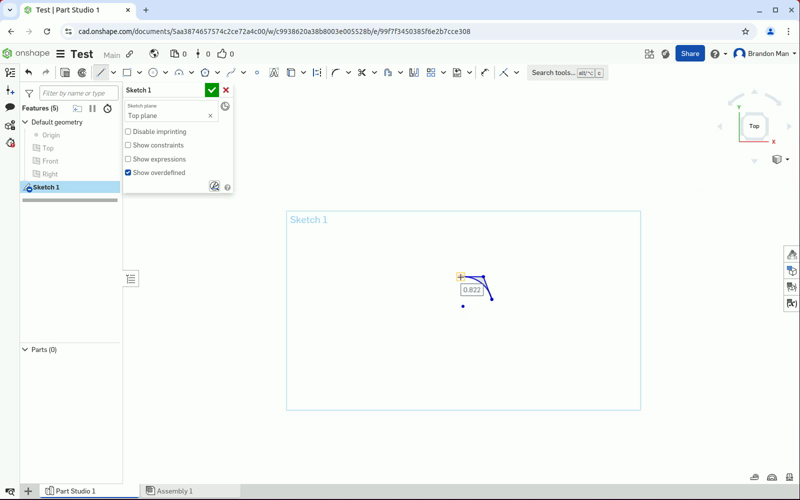
scroll(-6)
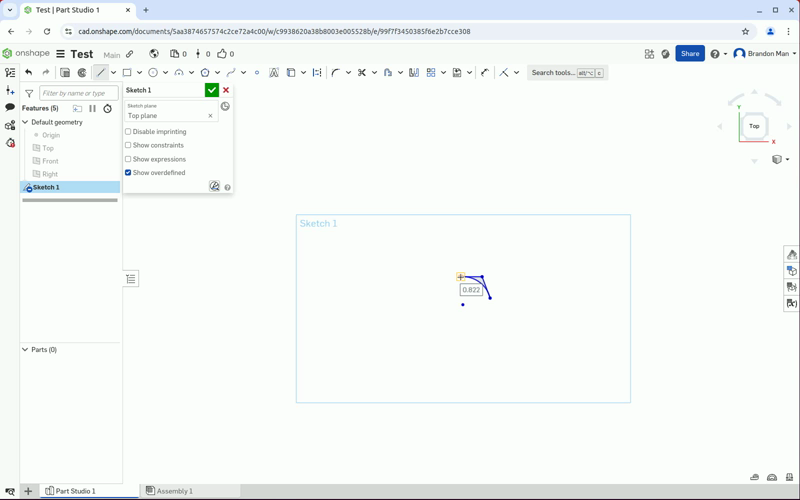
scroll(-6)
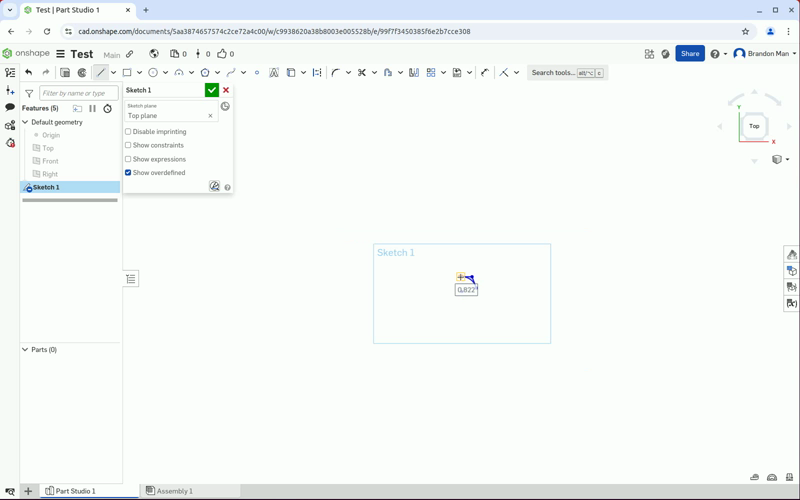
scroll(-6)
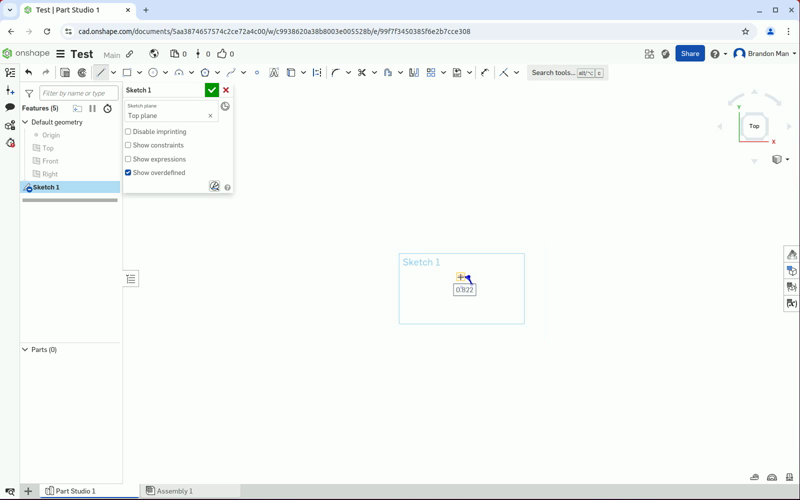
scroll(-6)
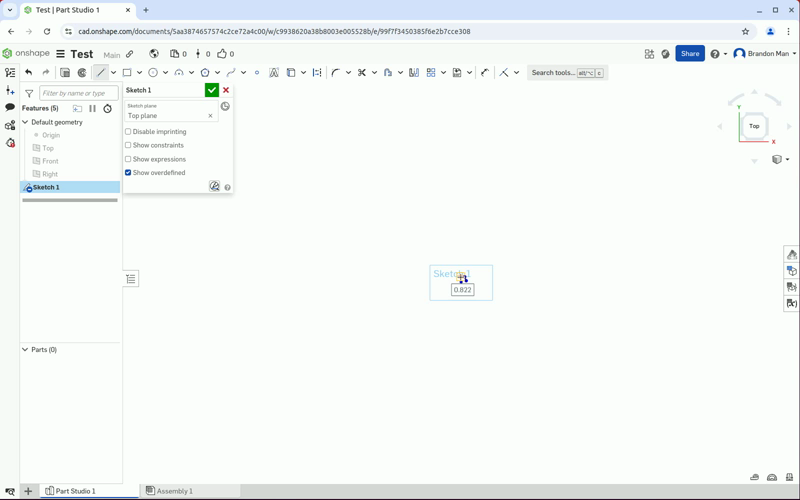
key(esc)
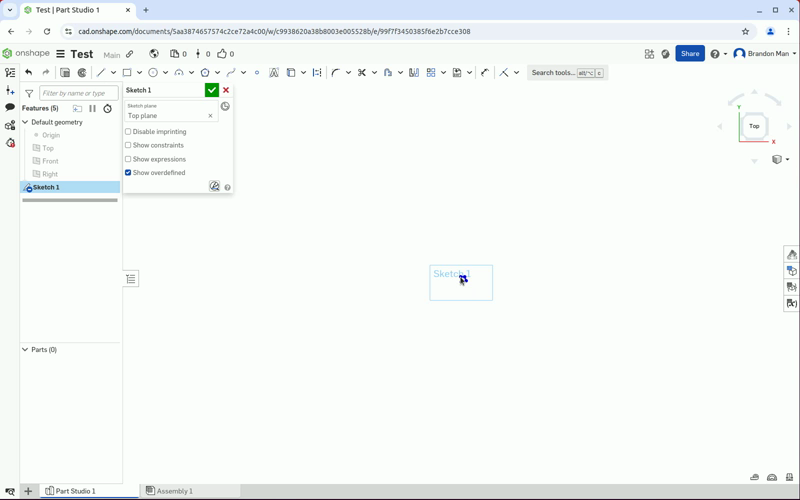
mouse_move(463, 277)
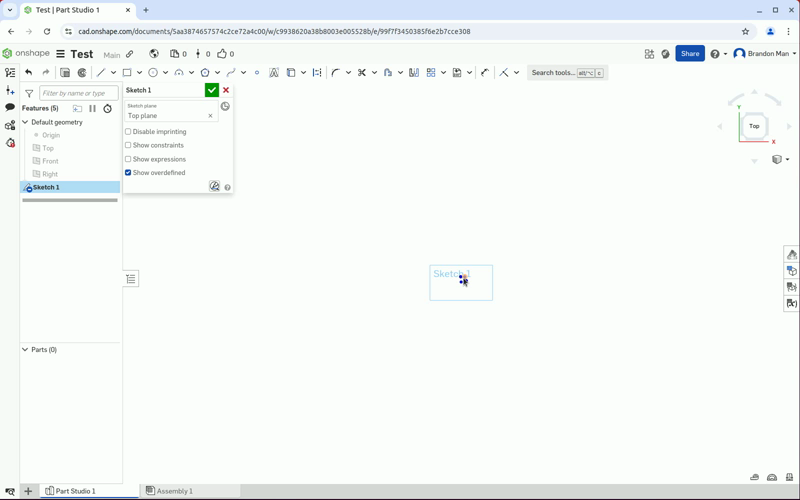
scroll(6)
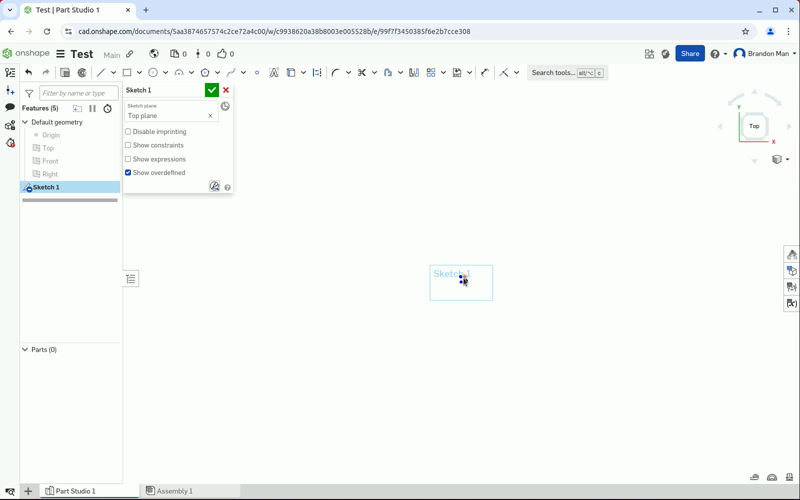
scroll(6)
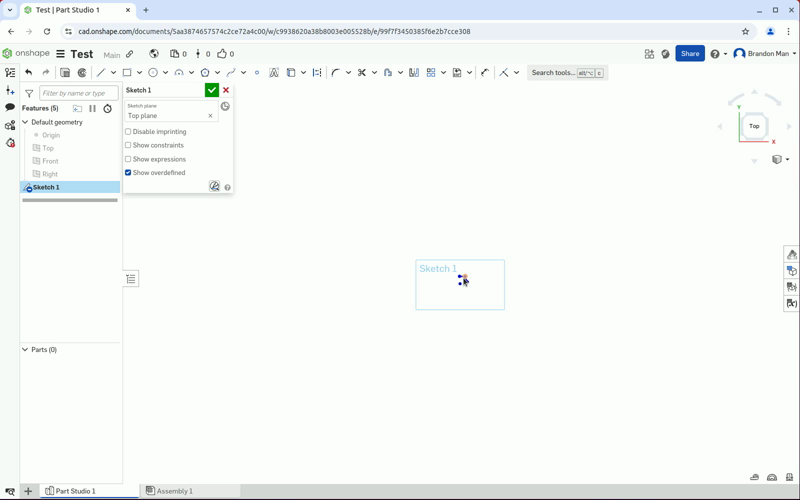
scroll(6)
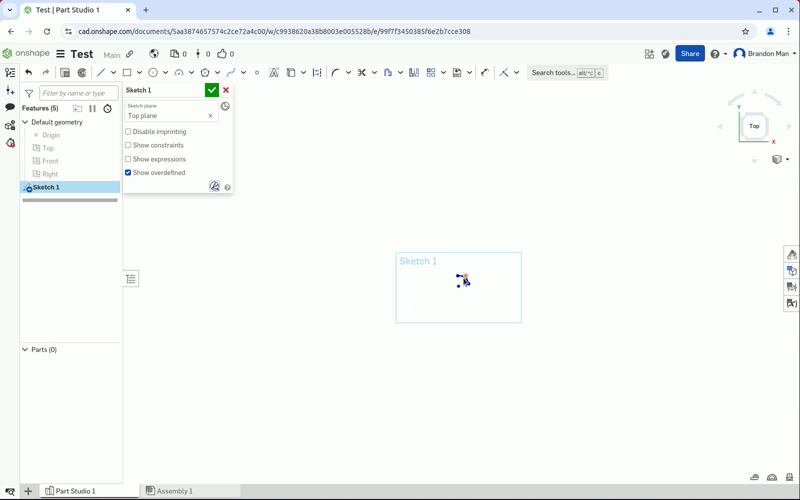
scroll(6)
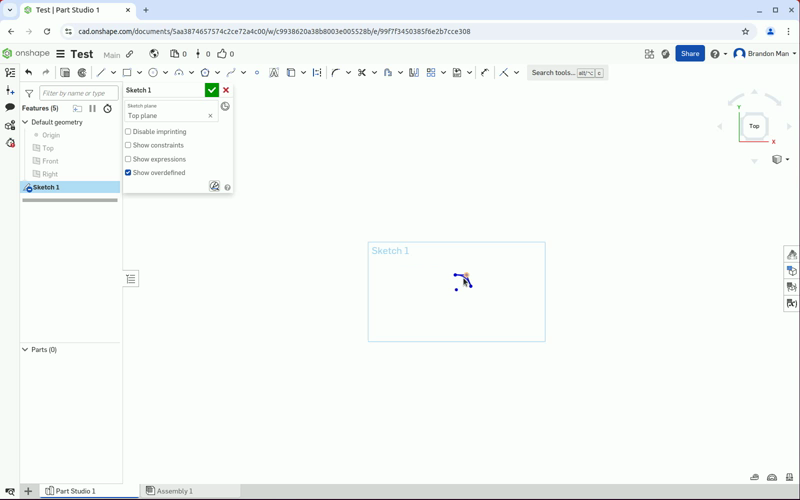
scroll(6)
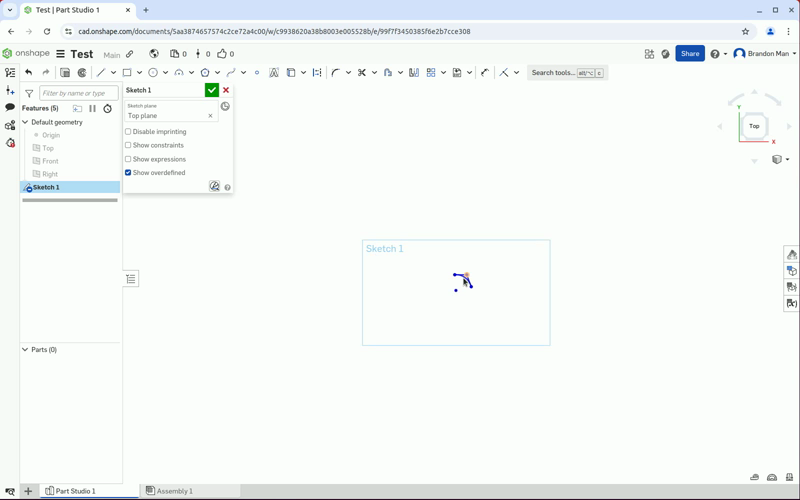
scroll(6)
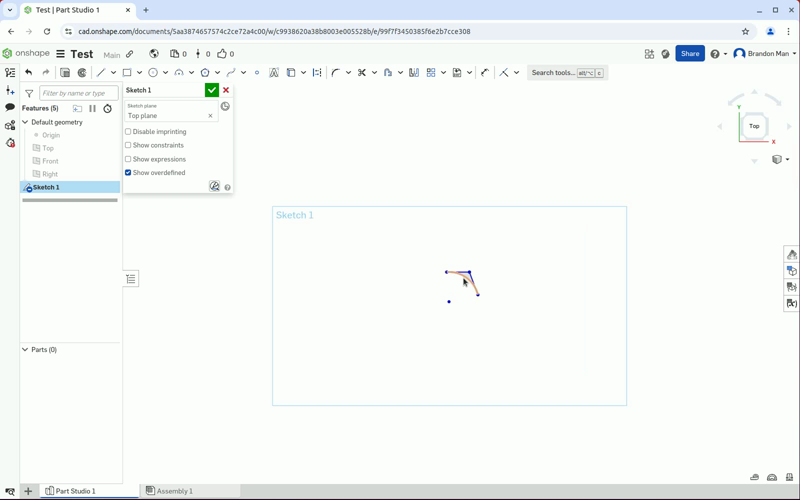
scroll(6)
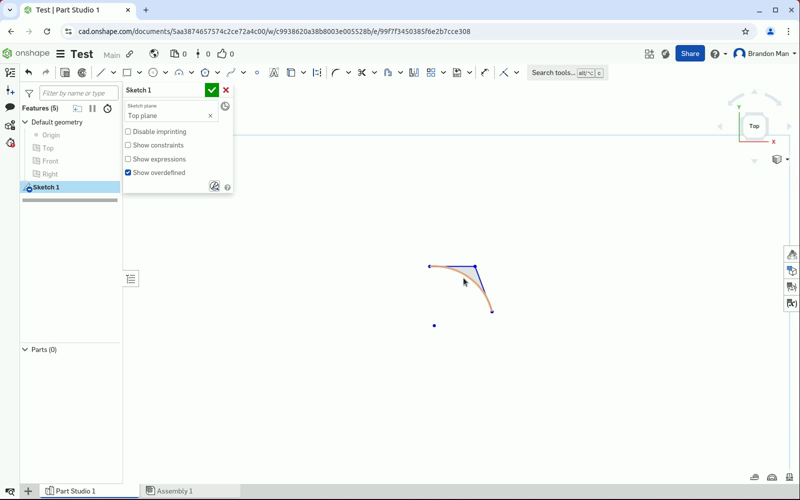
click(463, 277)
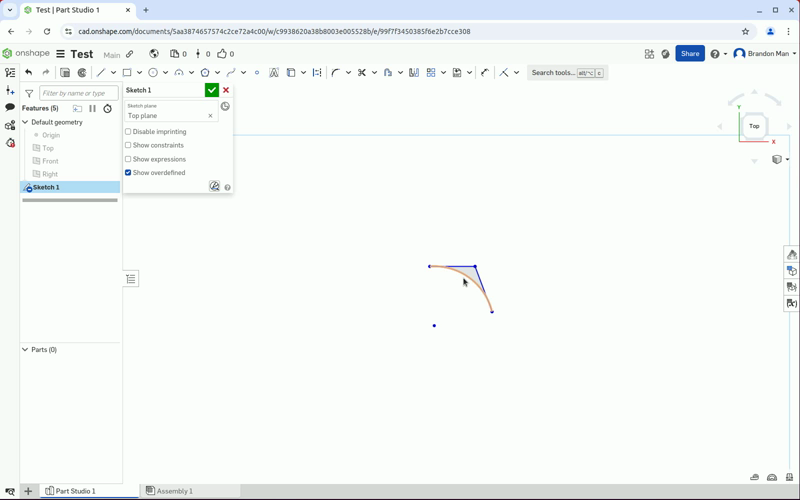
scroll(-6)
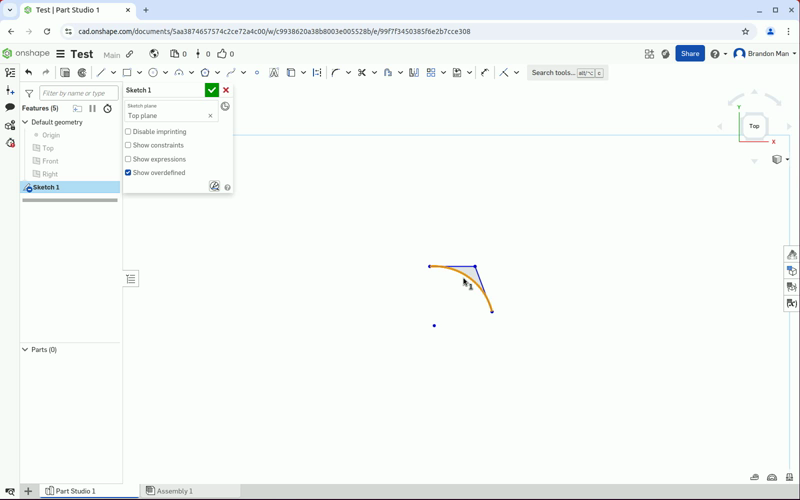
scroll(-6)
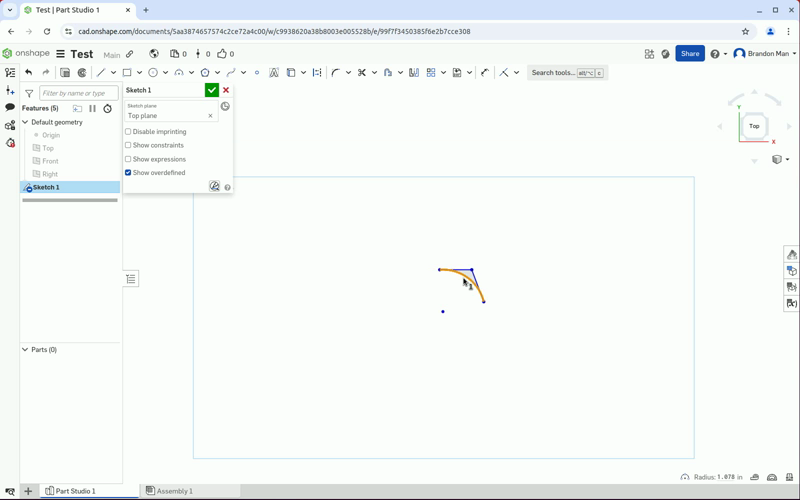
scroll(-6)
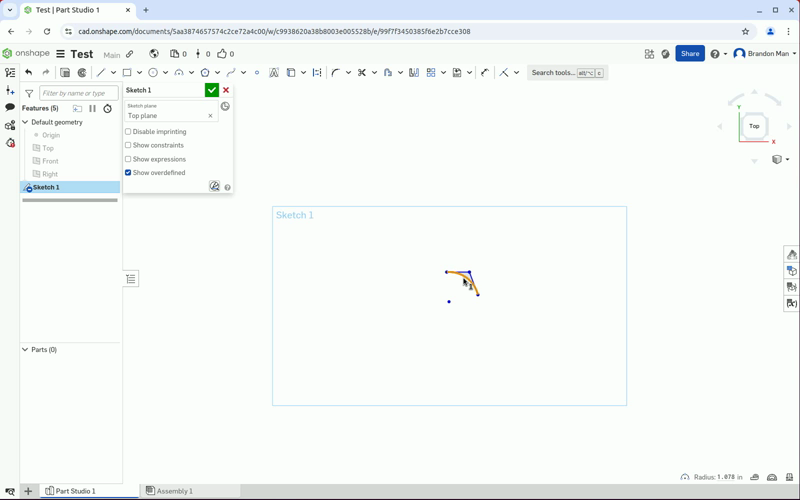
scroll(-6)
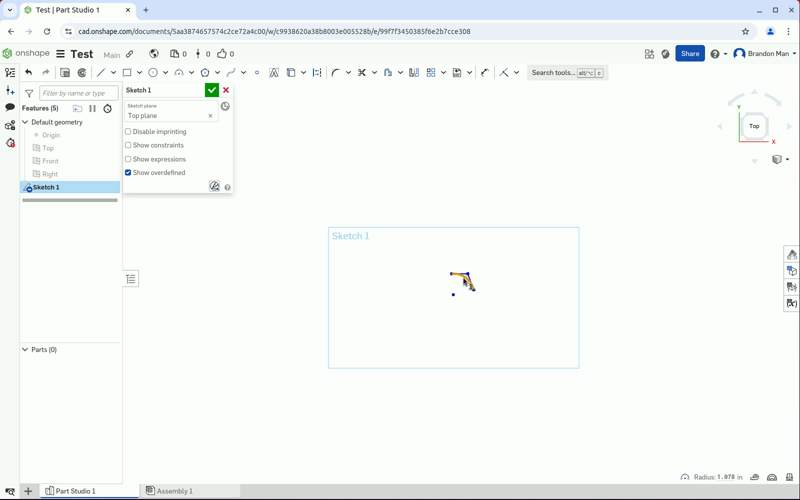
scroll(-6)
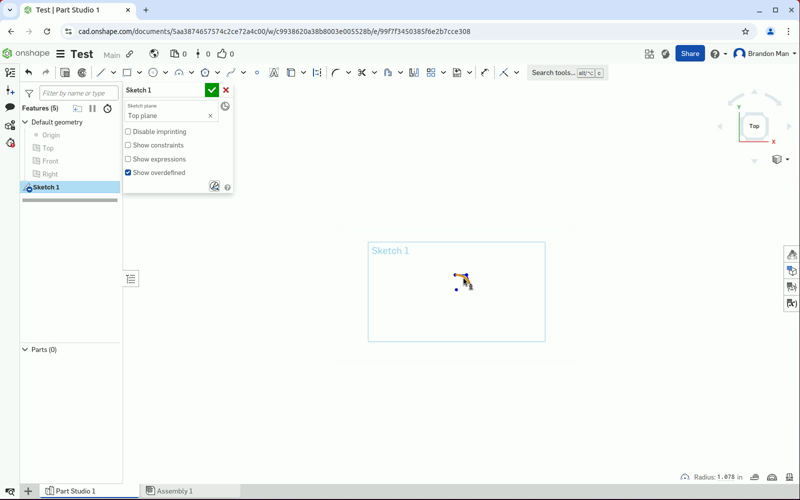
scroll(-6)
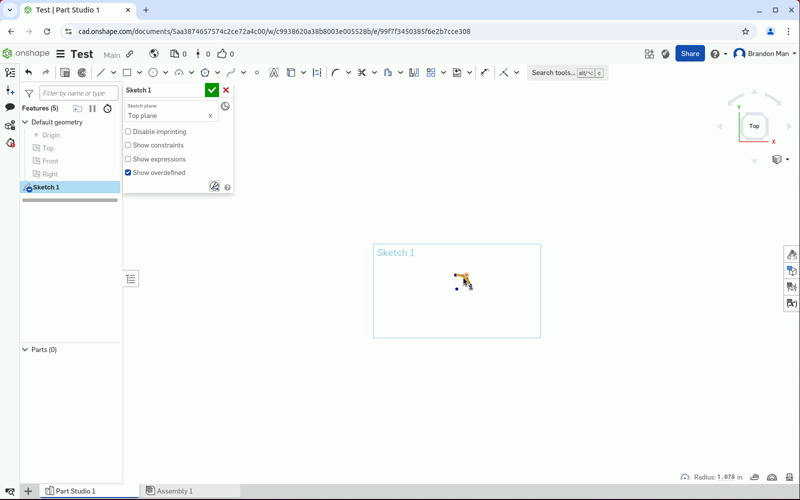
scroll(-6)
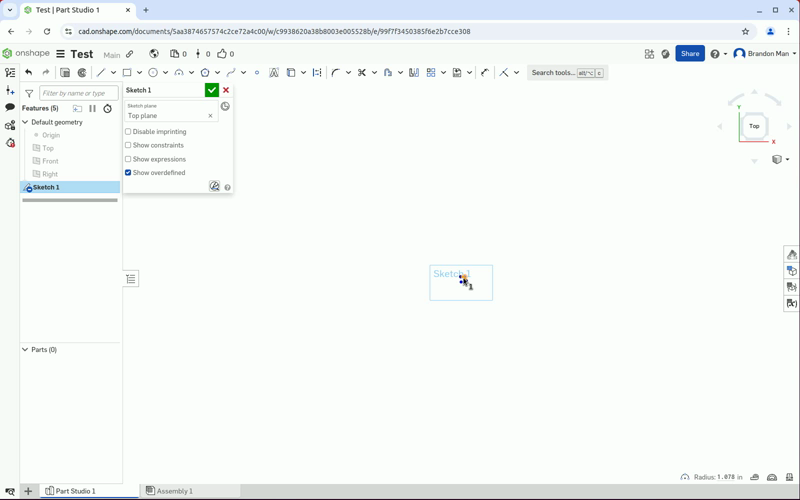
mouse_move(73, 352)
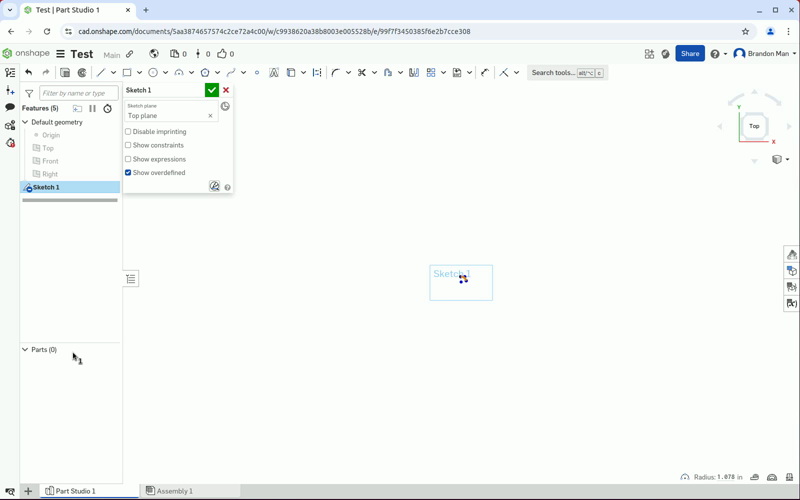
key(shift+y)
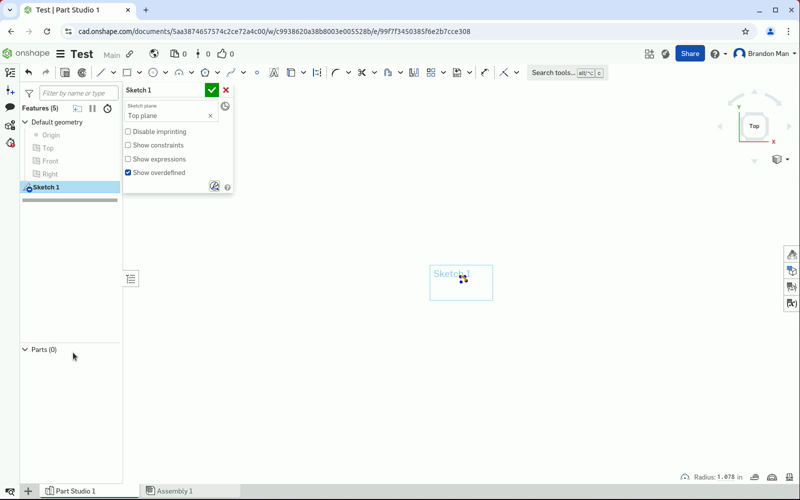
key(shift+e)
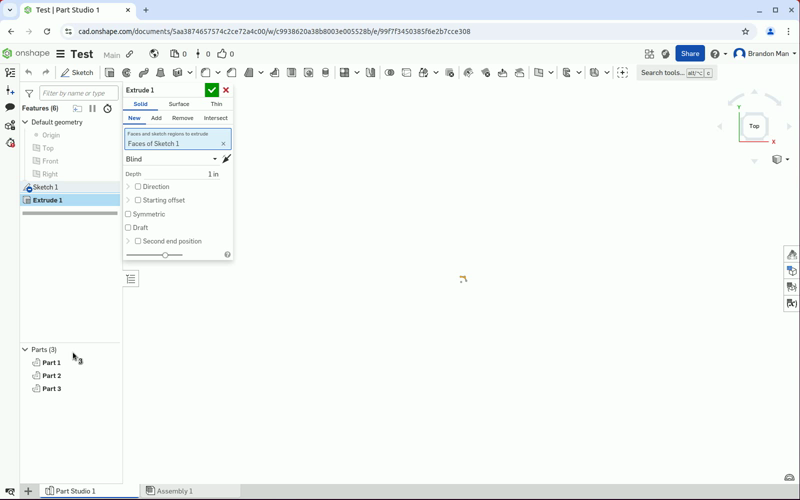
mouse_move(143, 106)
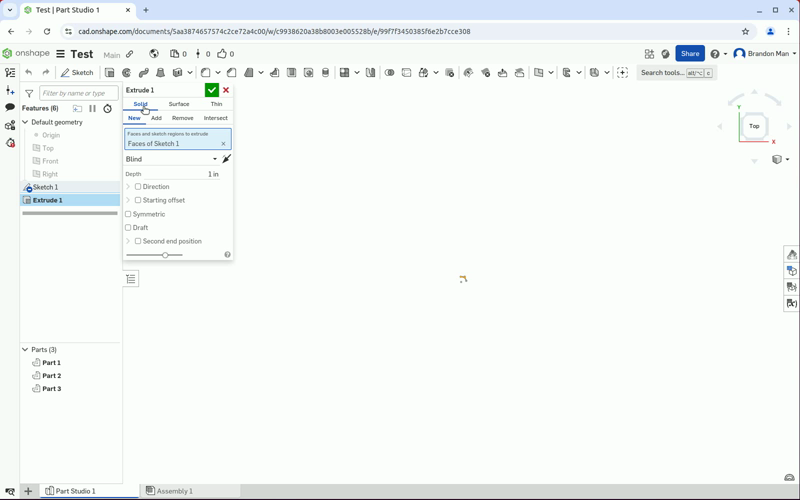
click(143, 106)
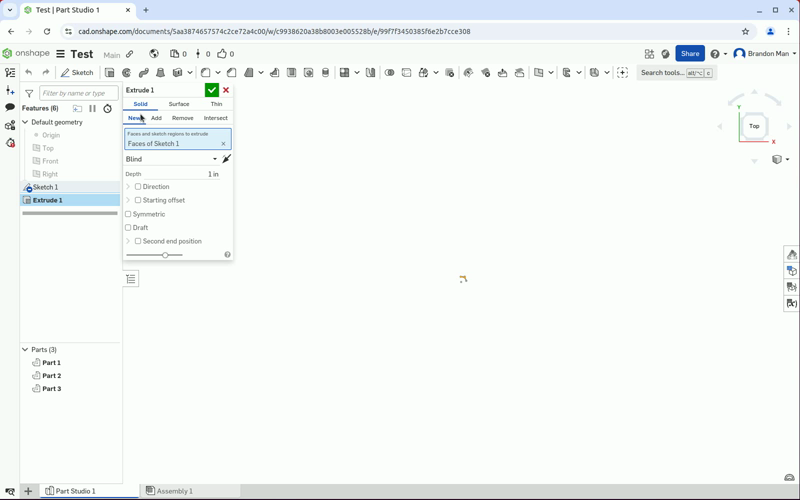
mouse_move(137, 120)
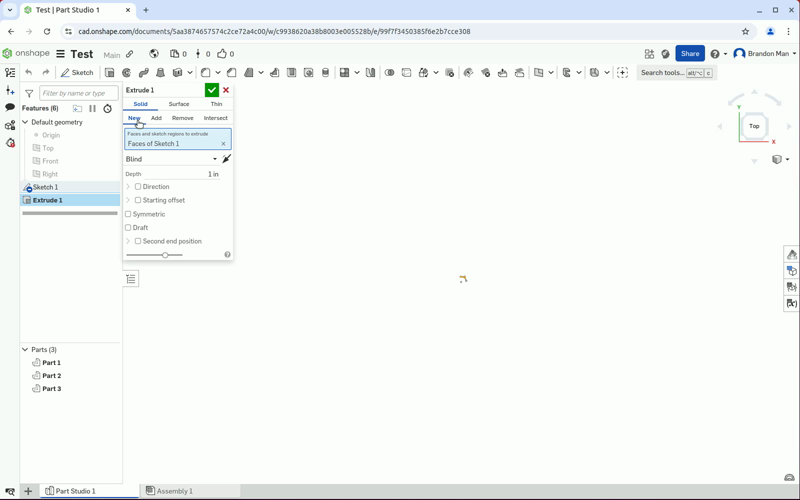
click(137, 120)
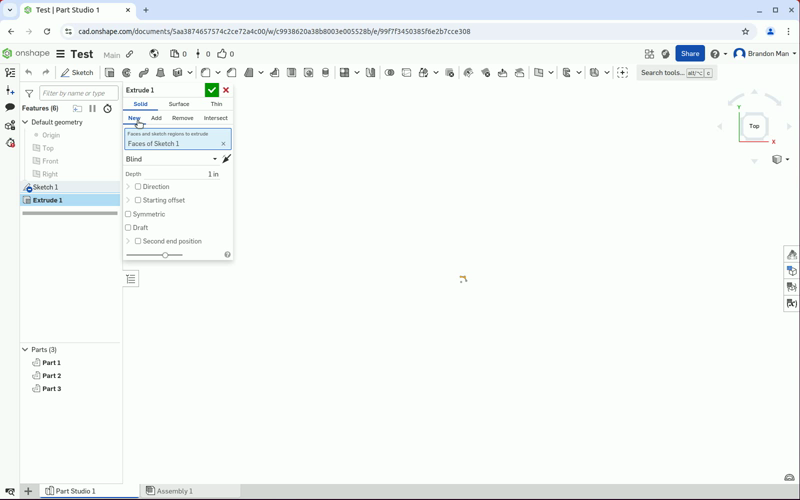
key(tab, 4)
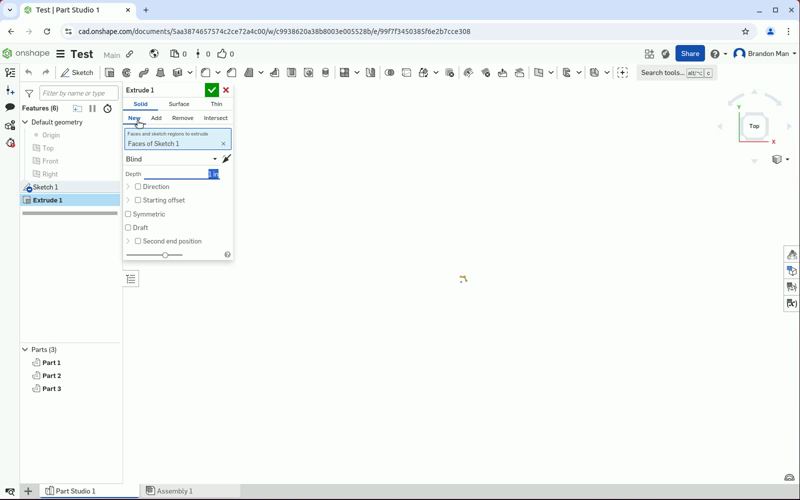
text(23.108)
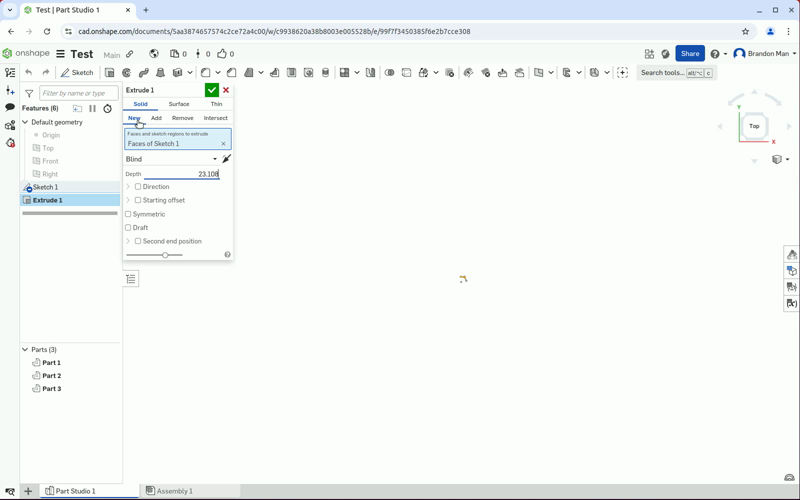
key(enter)
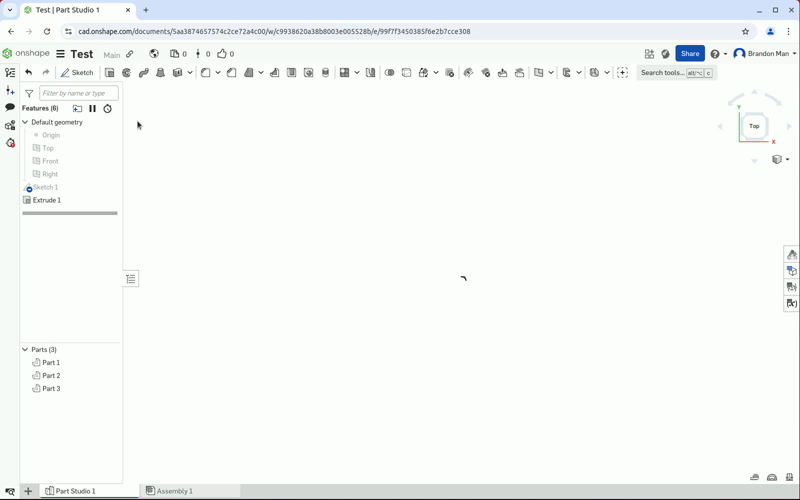
key(shift+h)
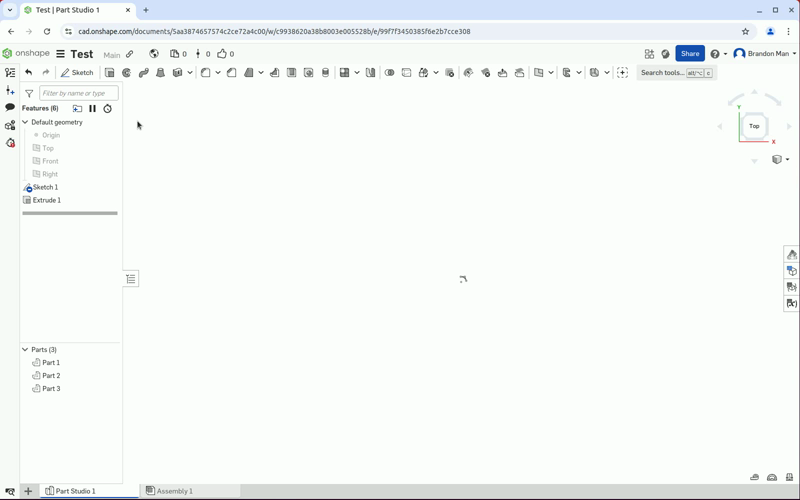
key(shift+h)
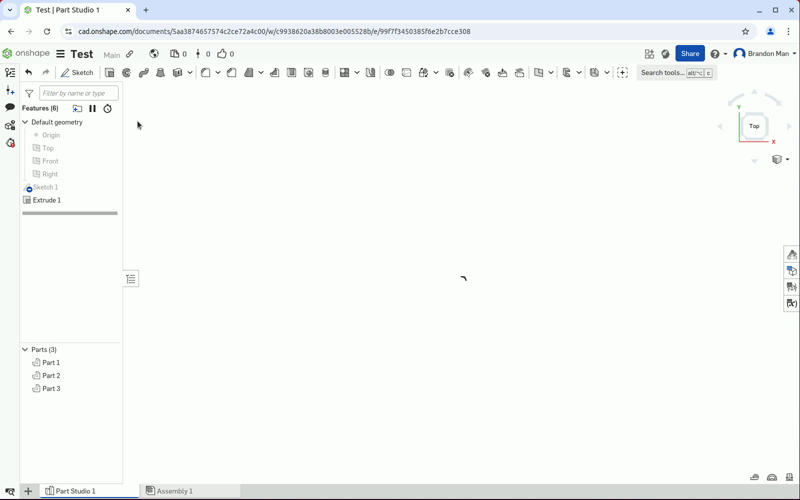
mouse_move(73, 189)
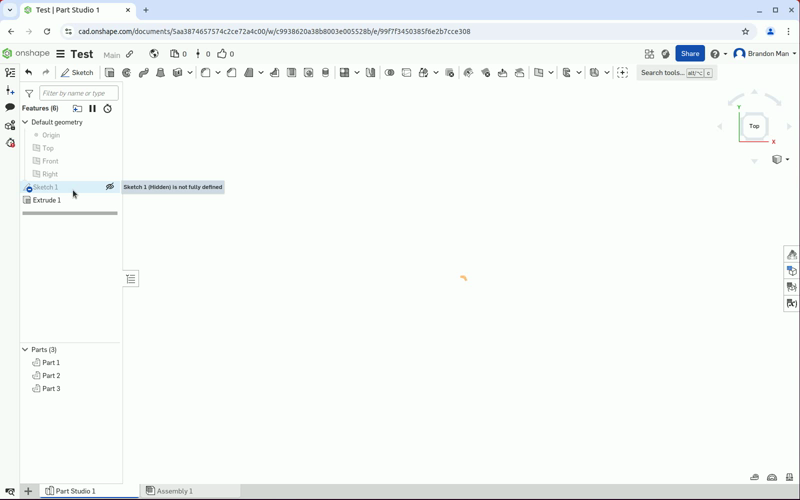
click(73, 189)
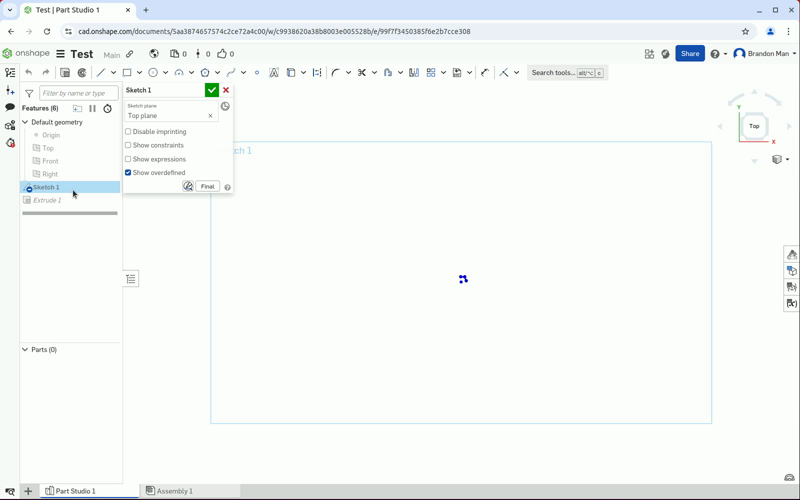
mouse_move(229, 92)
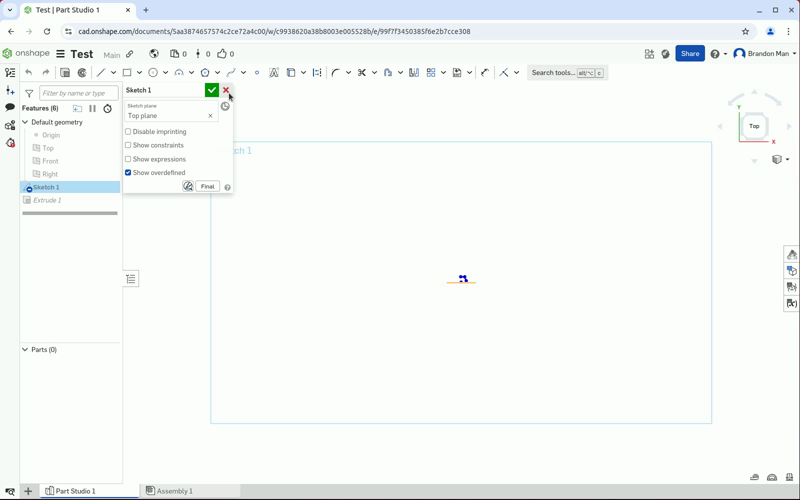
click(229, 92)
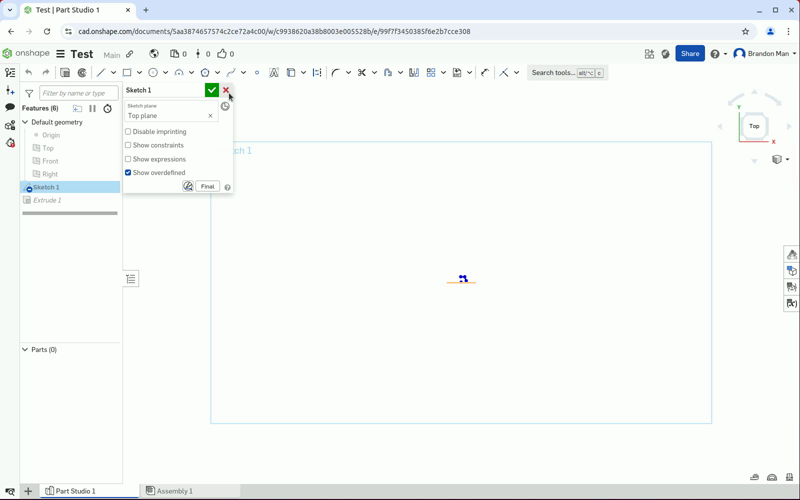
key(shift+s)
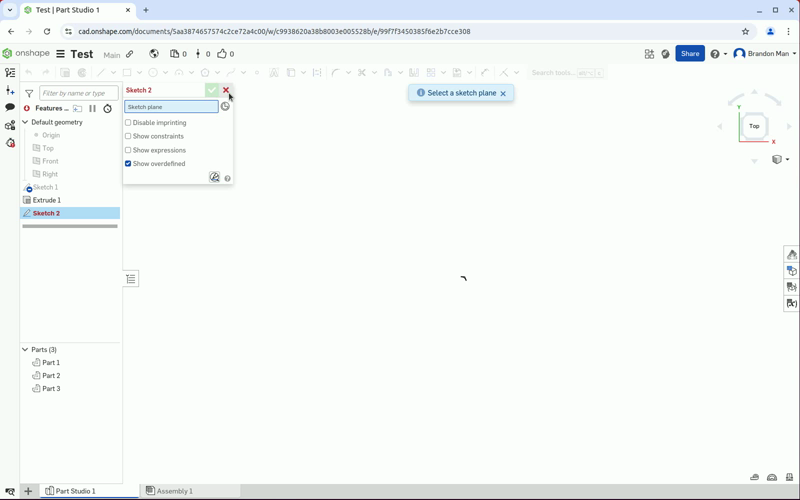
mouse_move(73, 150)
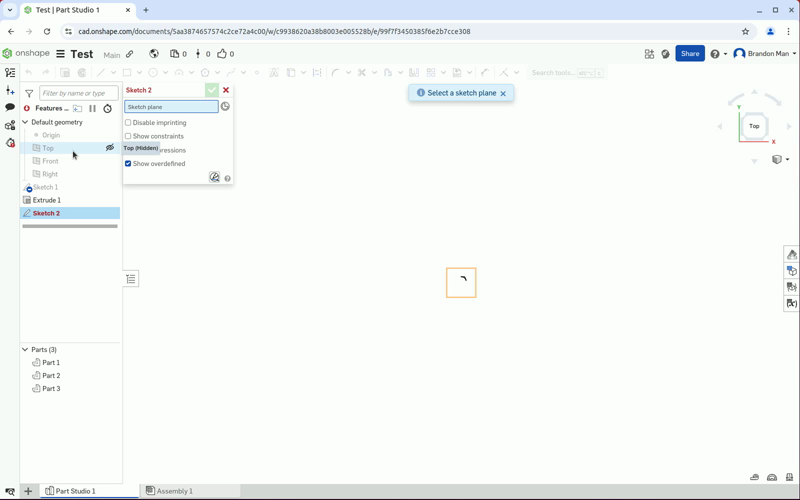
click(73, 150)
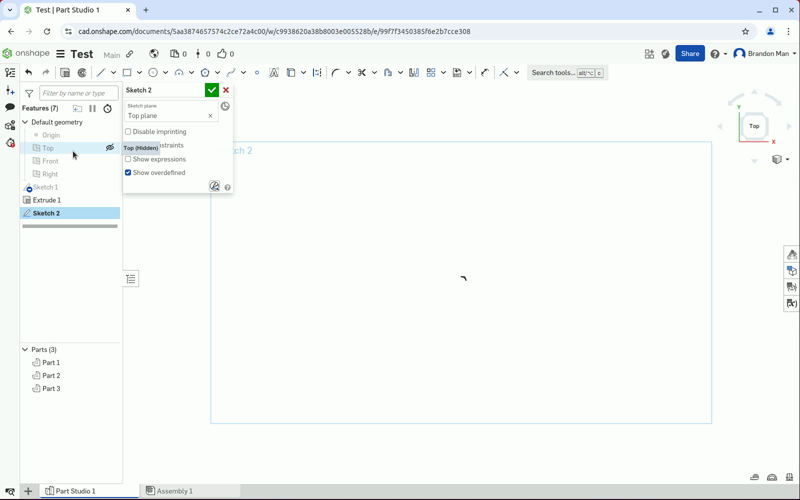
mouse_move(73, 352)
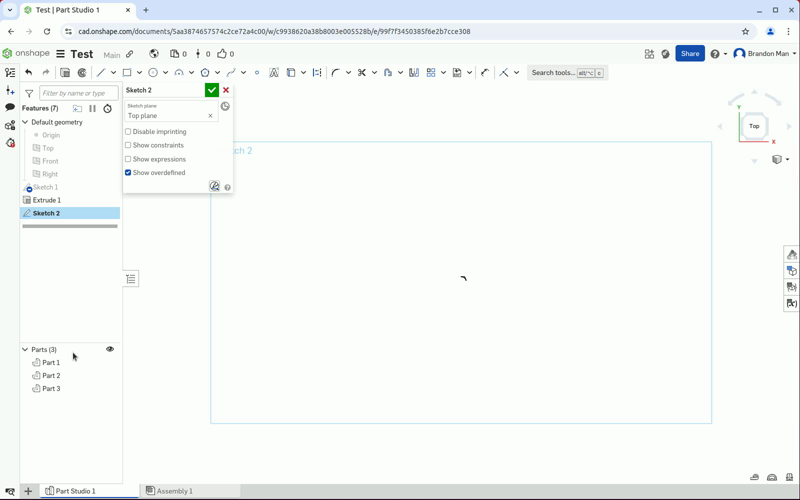
key(y)
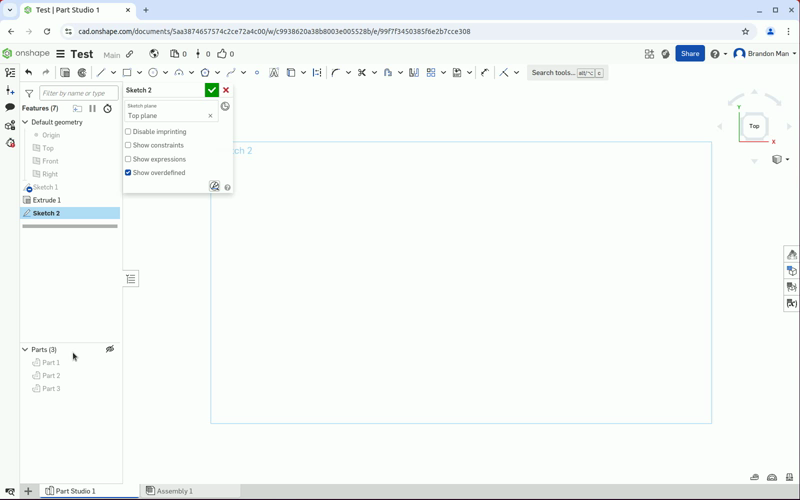
key(a)
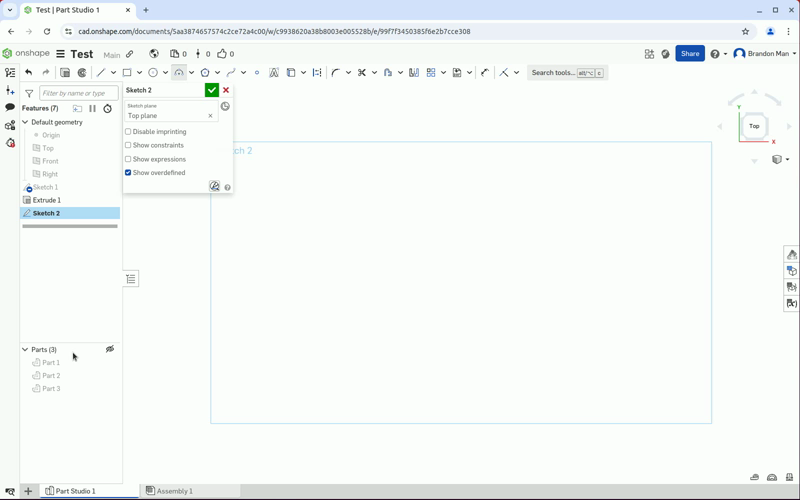
key_down(shift)
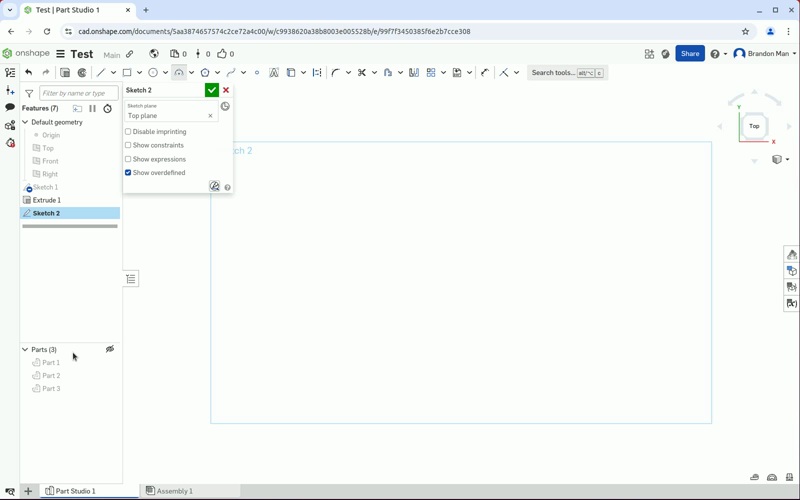
mouse_move(456, 280)
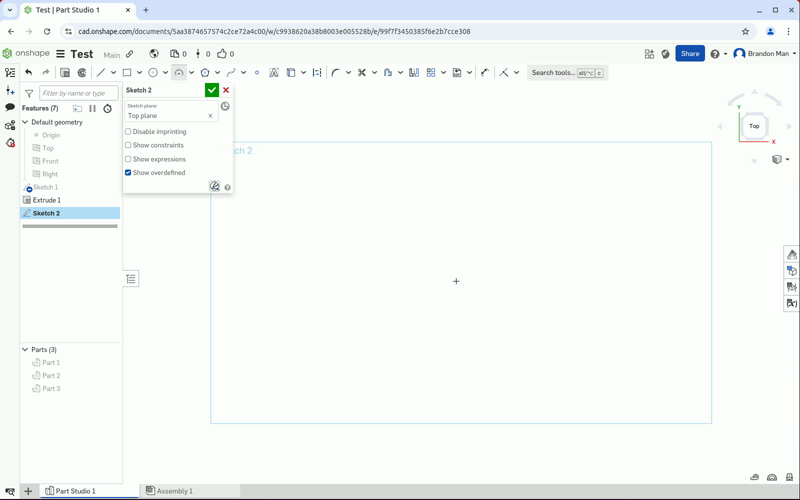
click(456, 280)
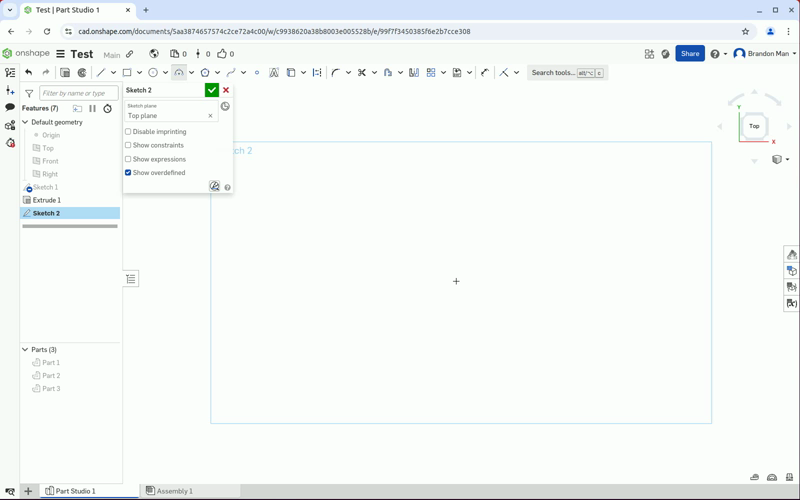
key_up(shift)
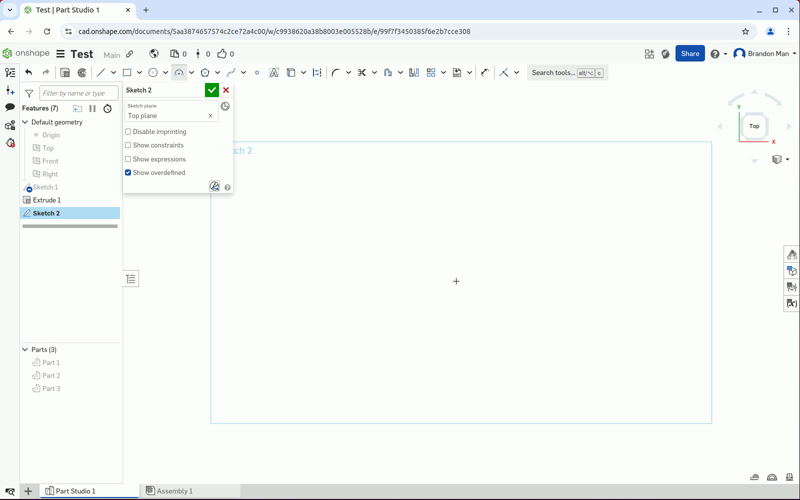
key_down(shift)
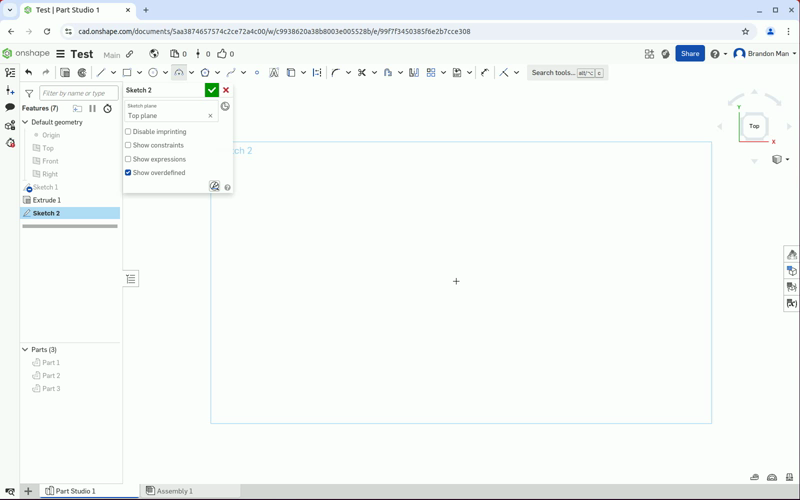
mouse_move(461, 277)
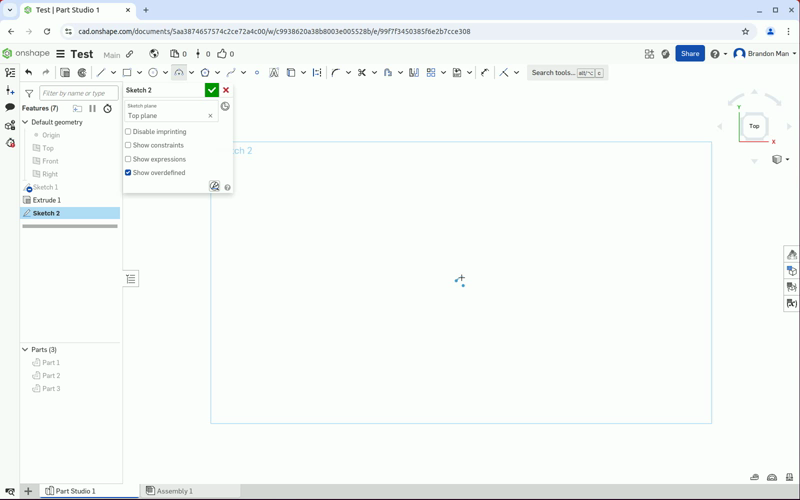
scroll(6)
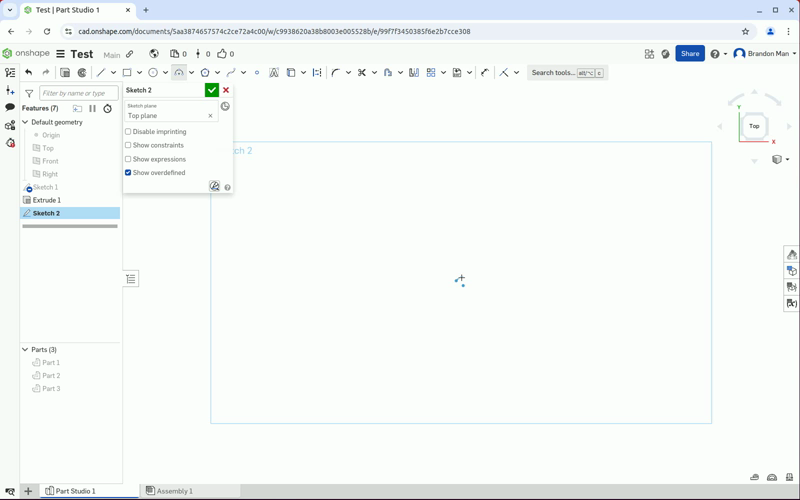
scroll(6)
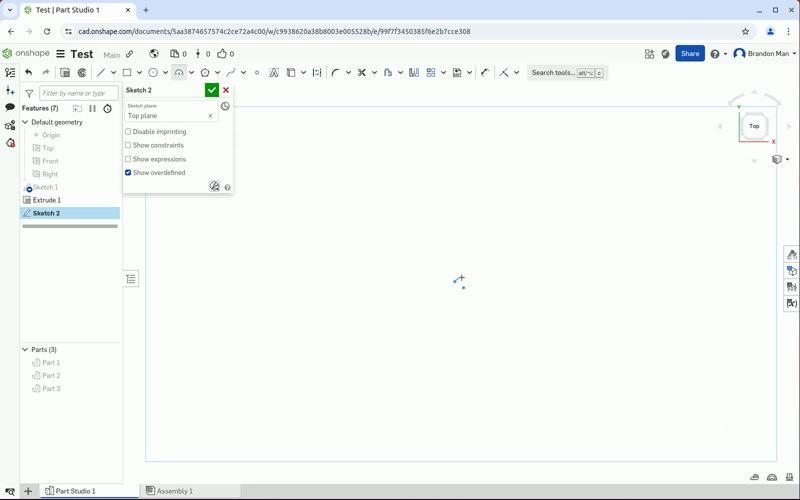
scroll(6)
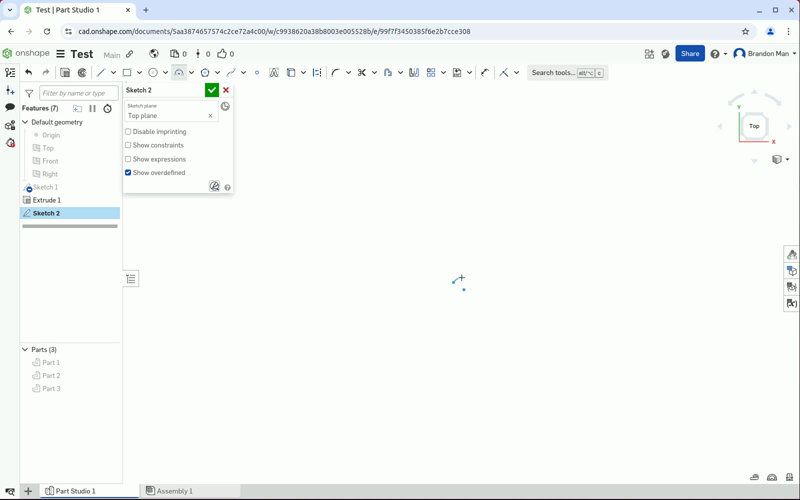
scroll(6)
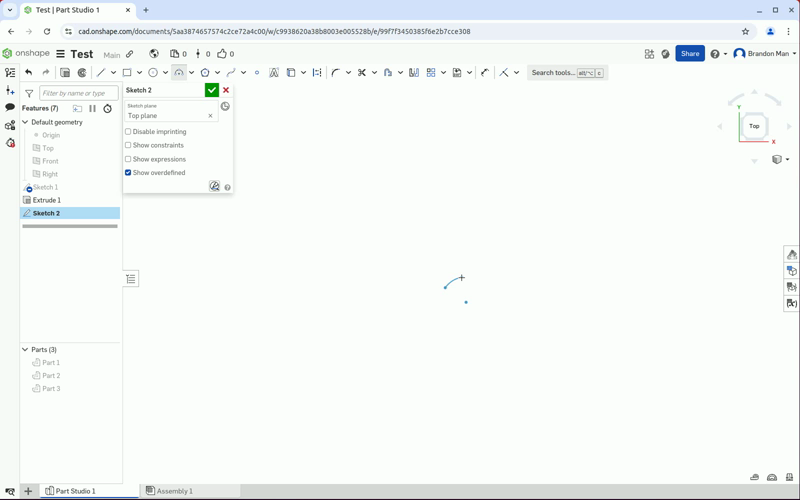
scroll(6)
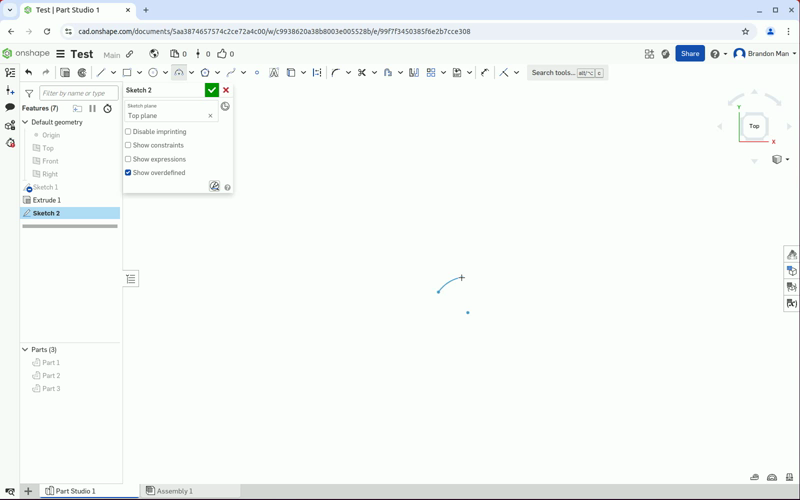
scroll(6)
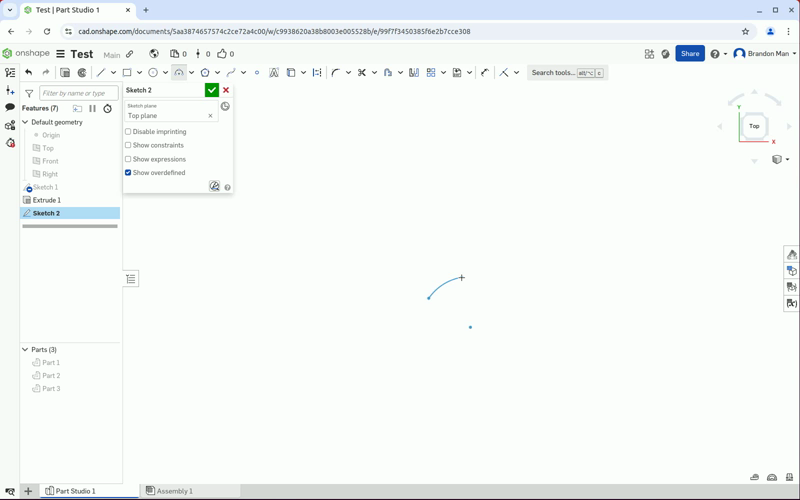
scroll(6)
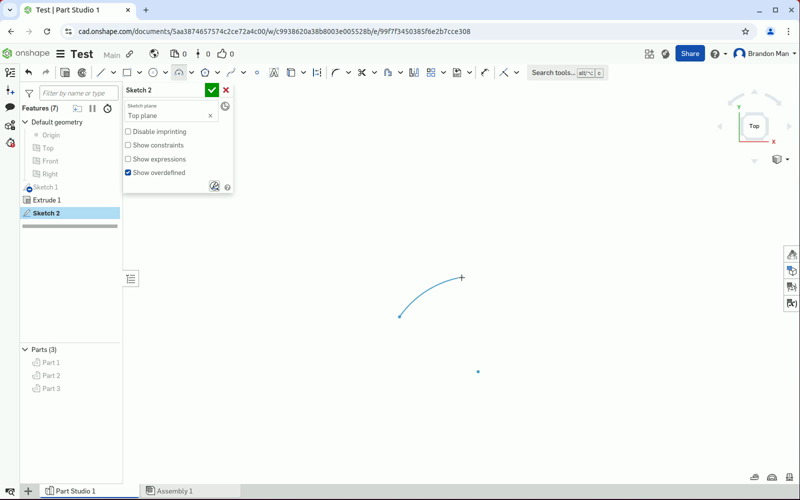
click(461, 277)
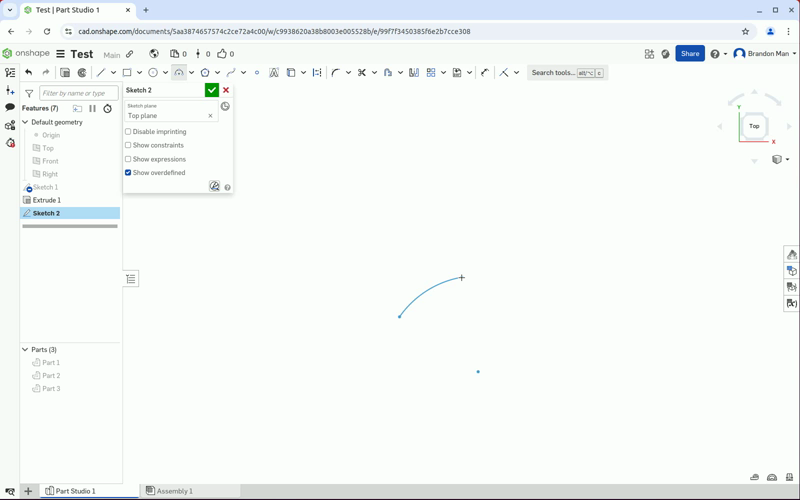
scroll(-6)
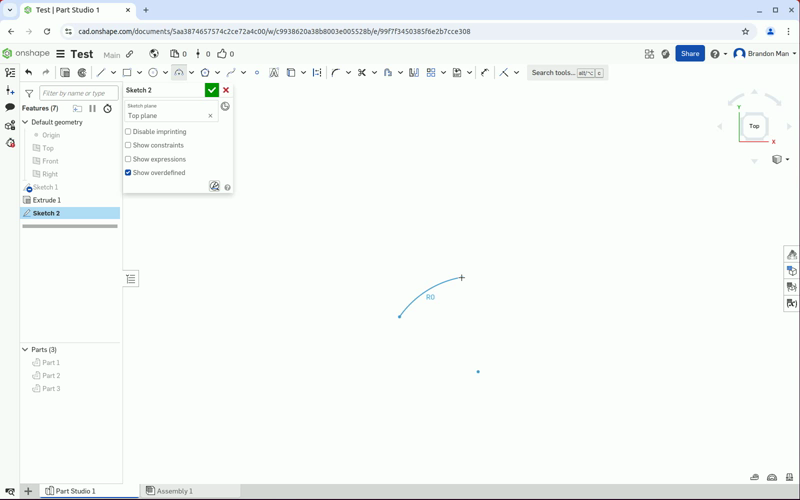
scroll(-6)
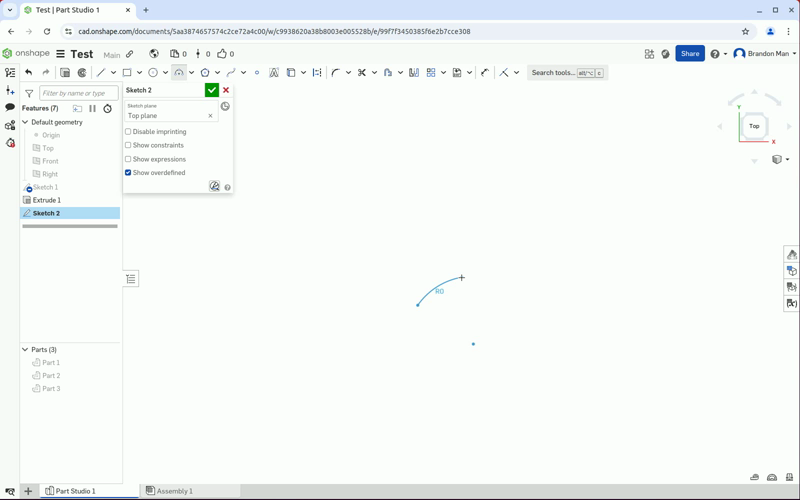
scroll(-6)
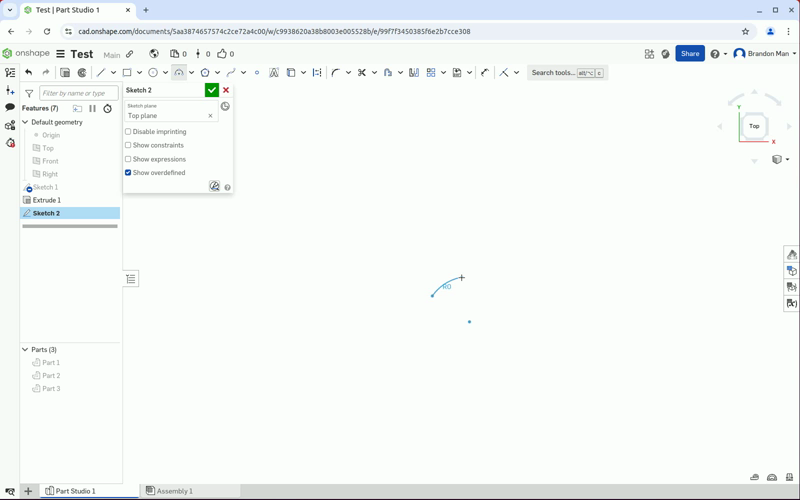
scroll(-6)
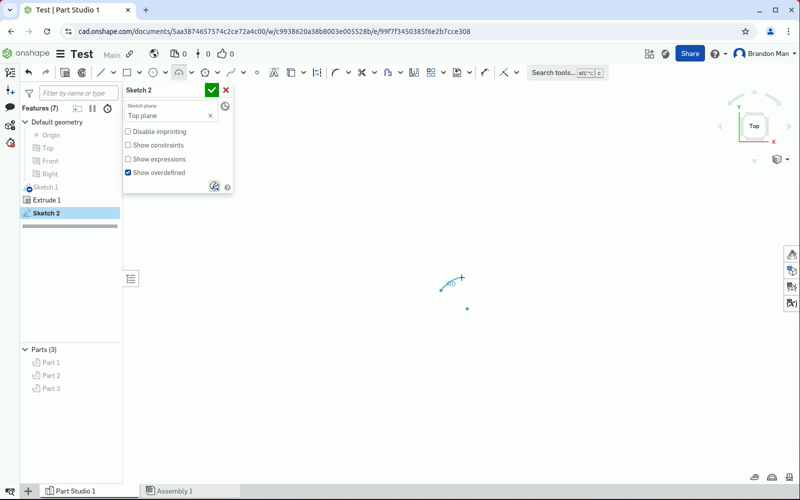
scroll(-6)
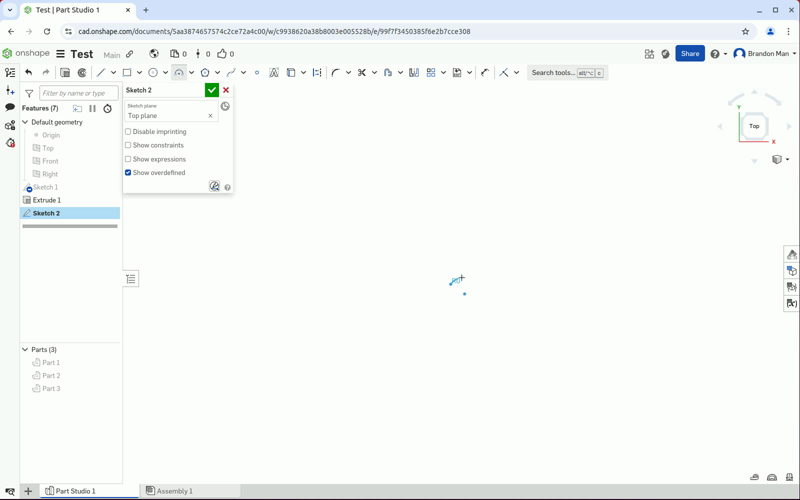
scroll(-6)
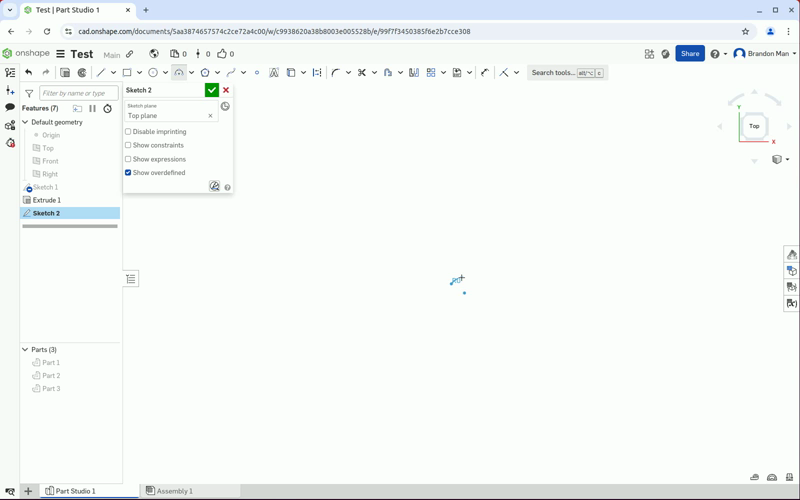
scroll(-6)
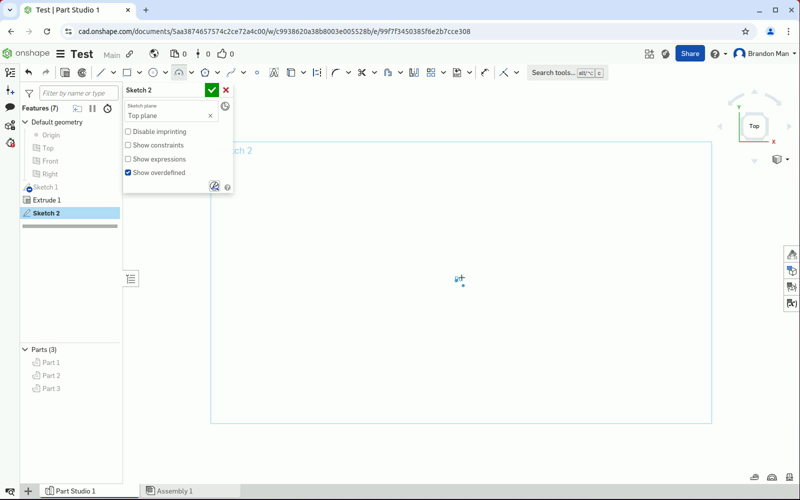
mouse_move(458, 278)
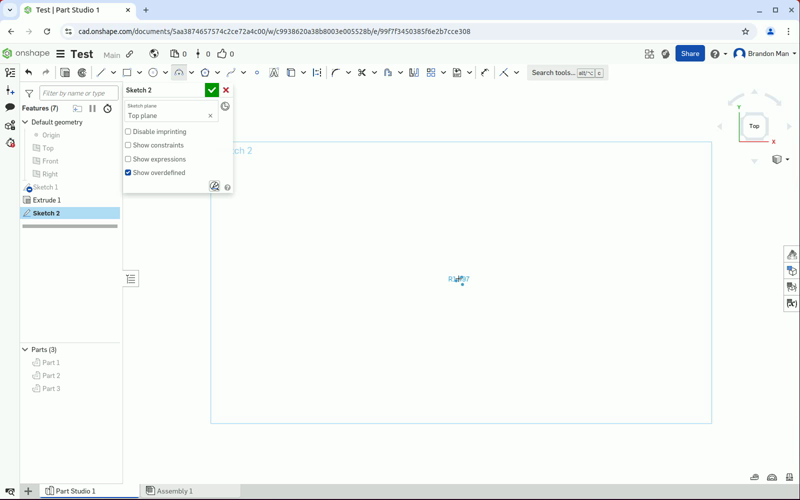
scroll(6)
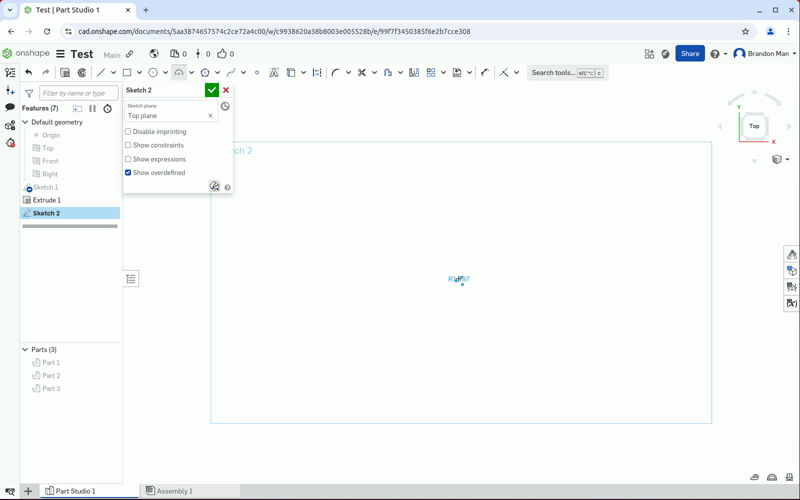
scroll(6)
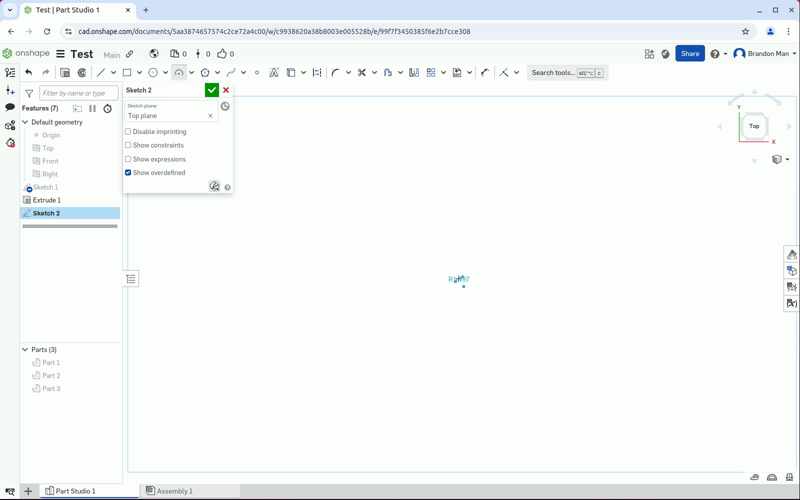
scroll(6)
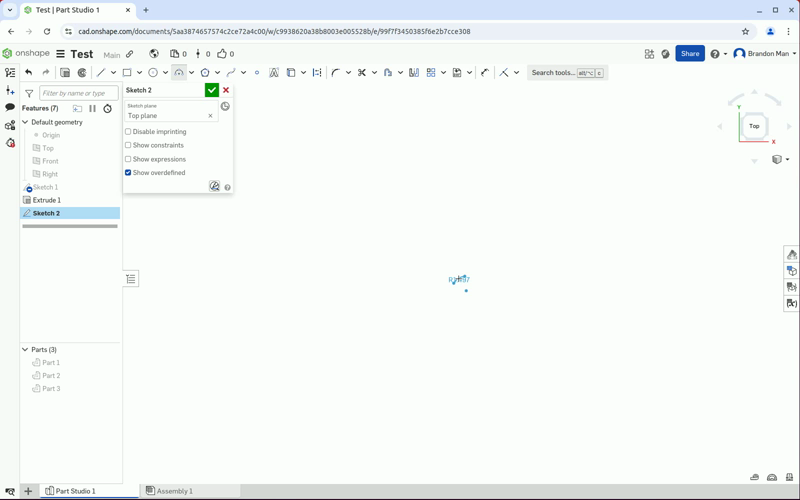
scroll(6)
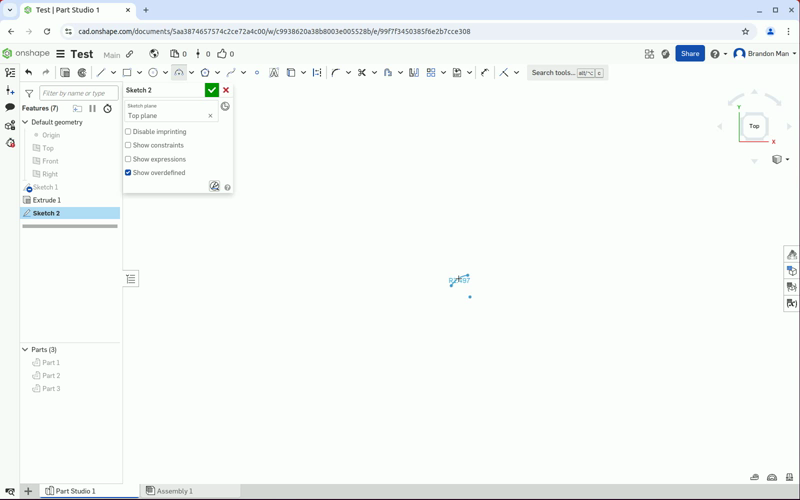
scroll(6)
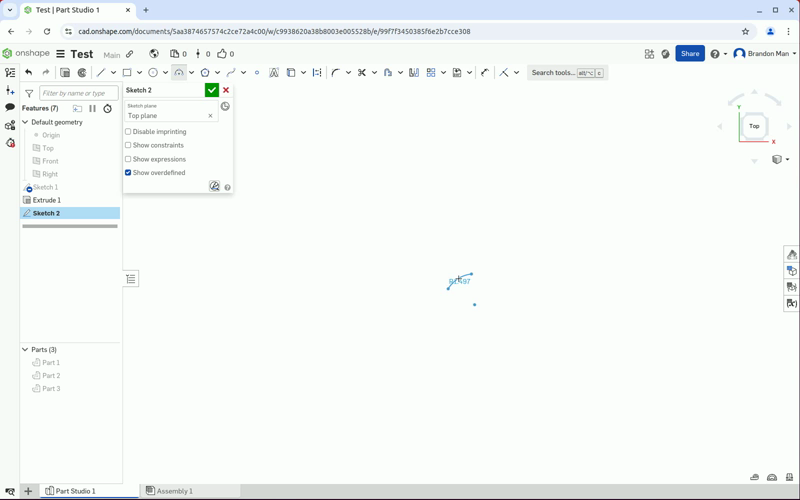
scroll(6)
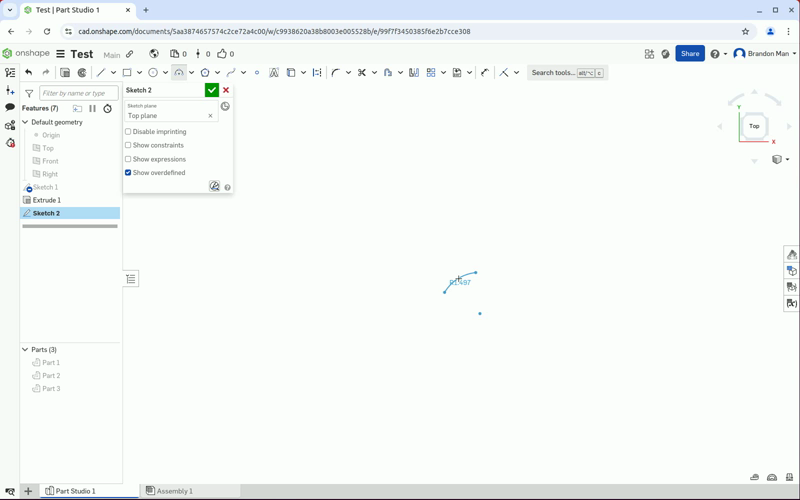
scroll(6)
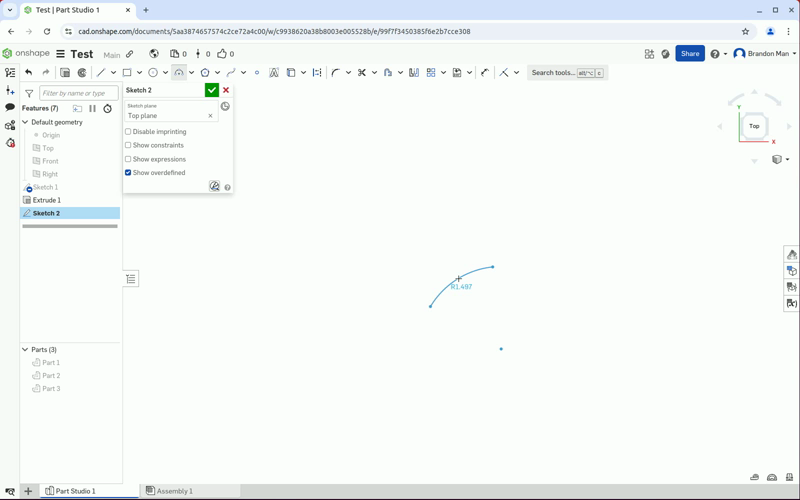
click(458, 278)
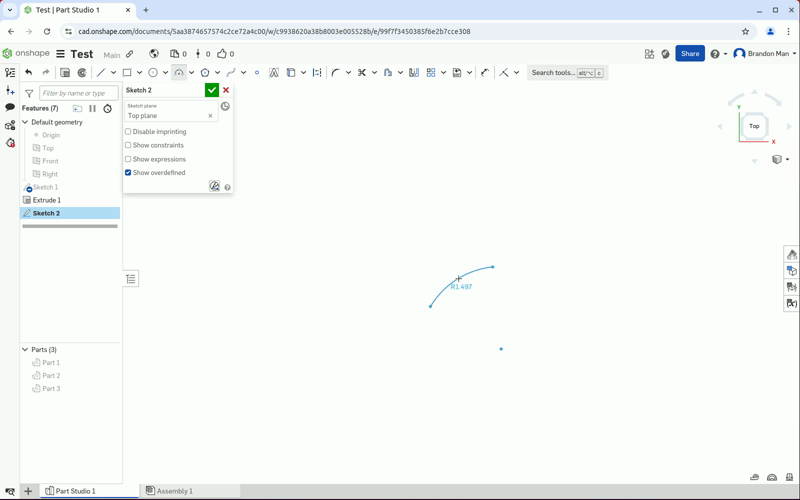
scroll(-6)
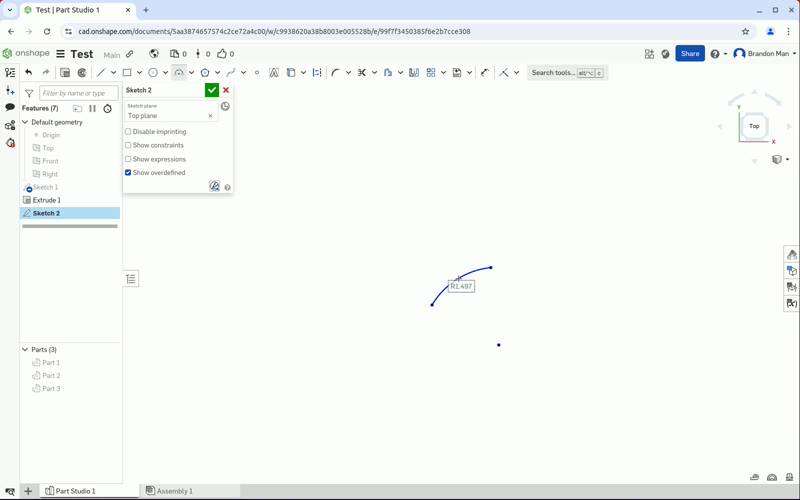
scroll(-6)
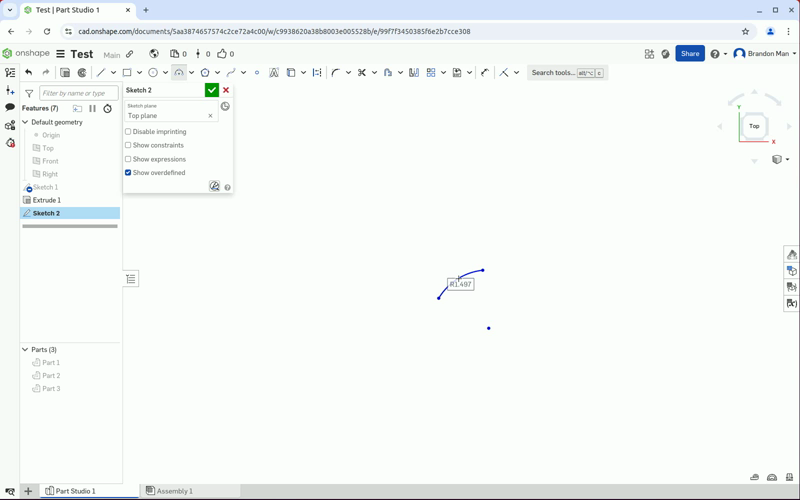
scroll(-6)
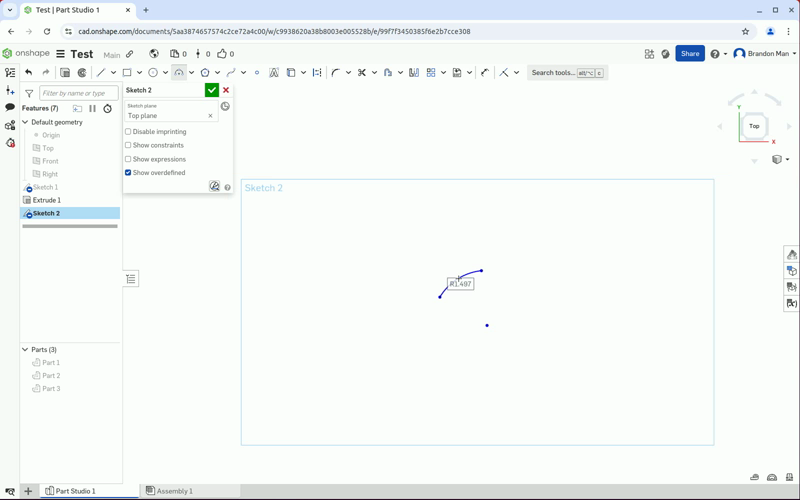
scroll(-6)
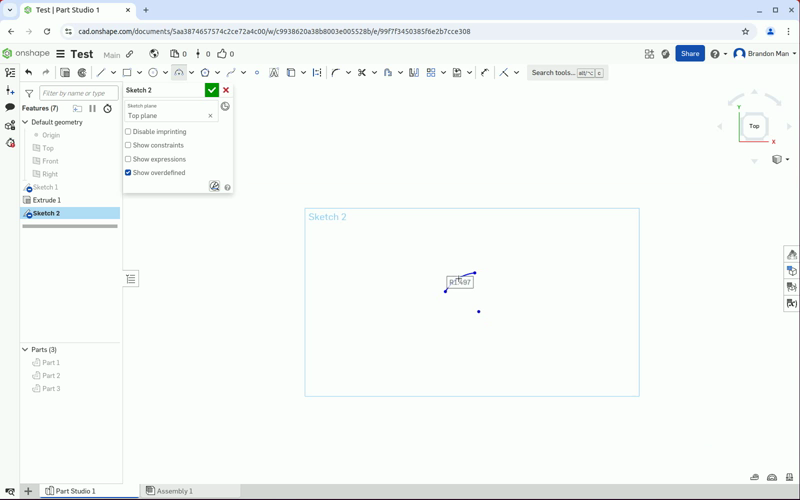
scroll(-6)
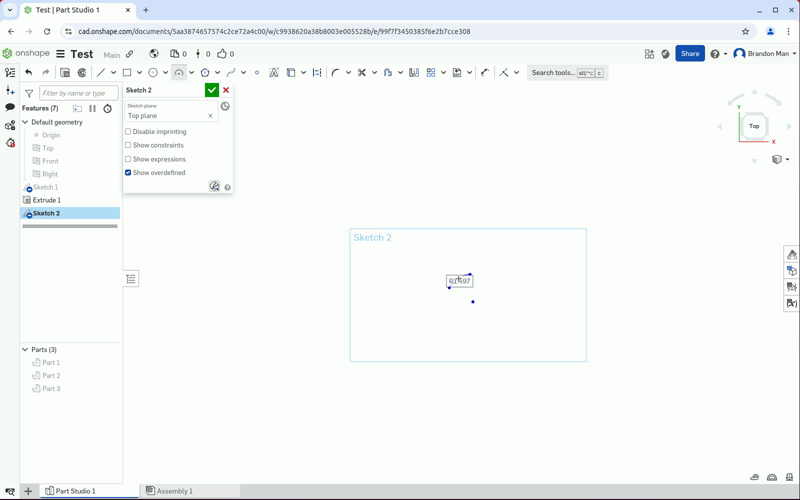
scroll(-6)
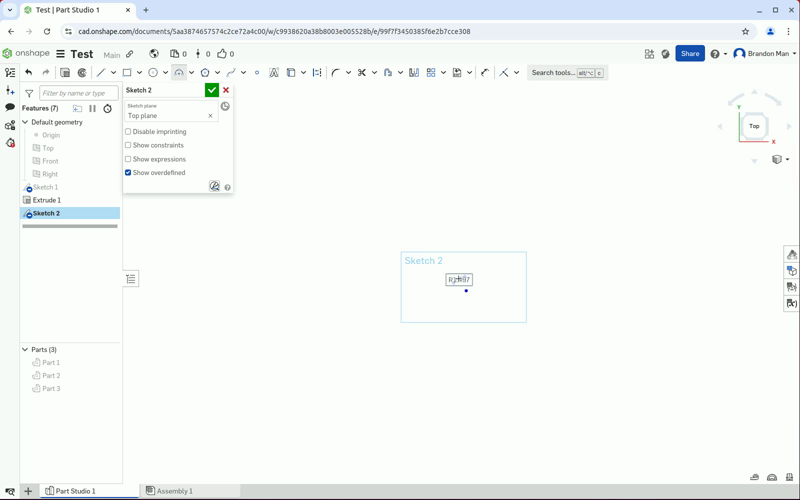
scroll(-6)
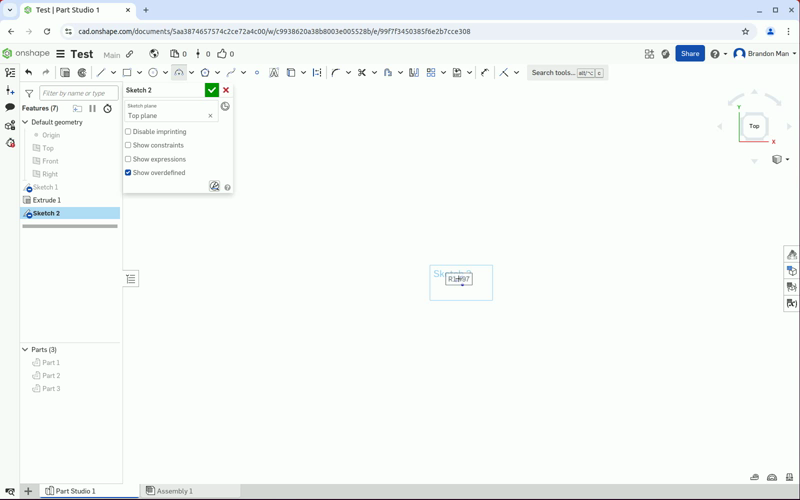
key_up(shift)
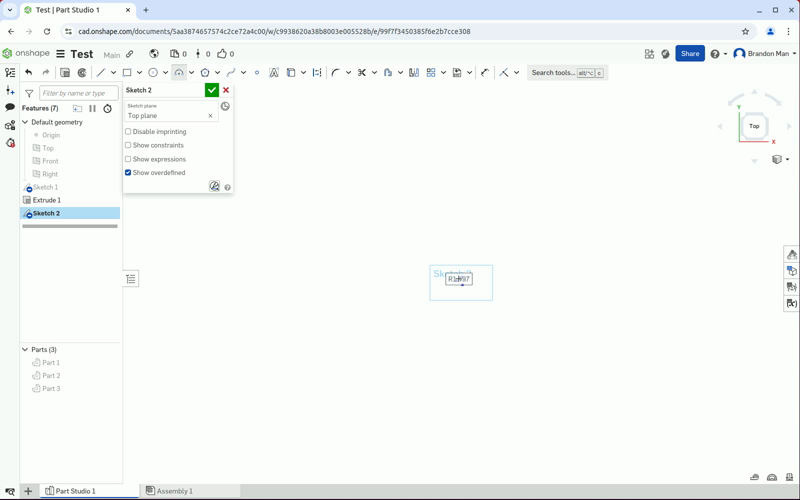
key(esc)
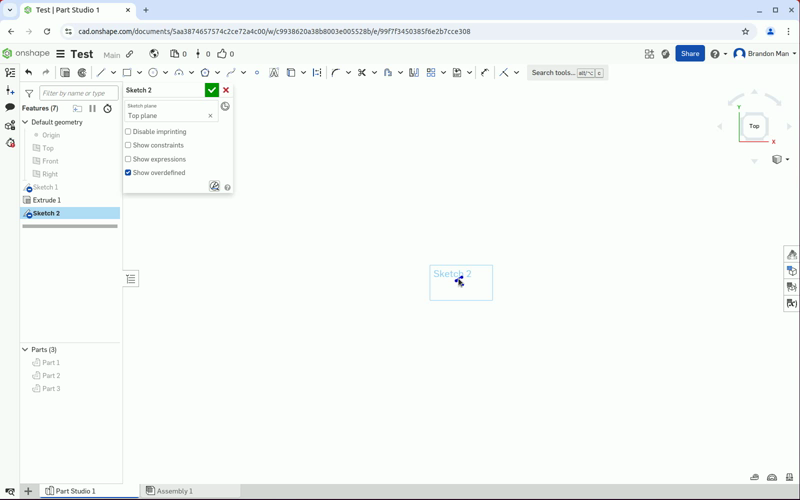
key(l)
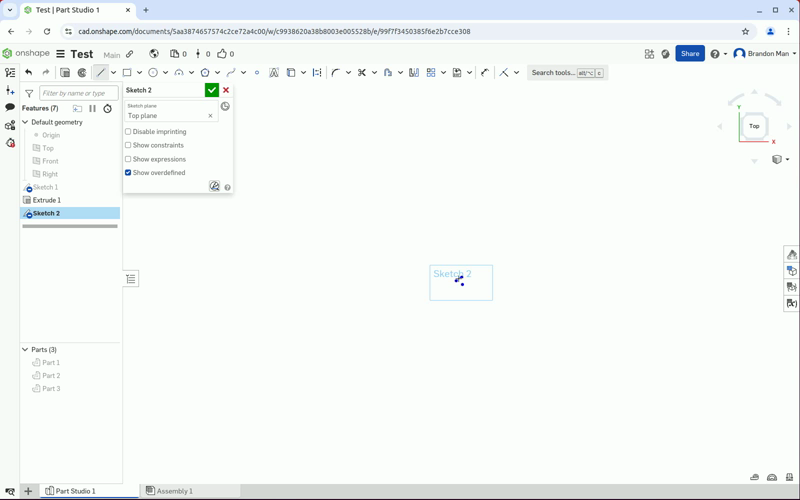
mouse_move(461, 277)
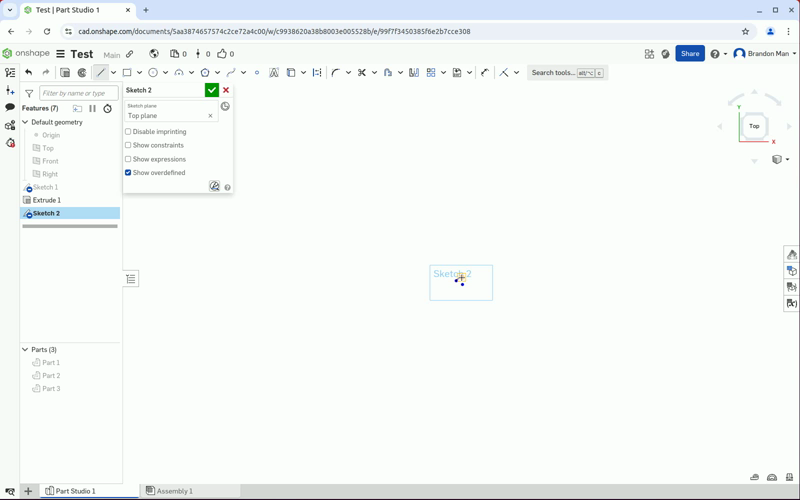
scroll(6)
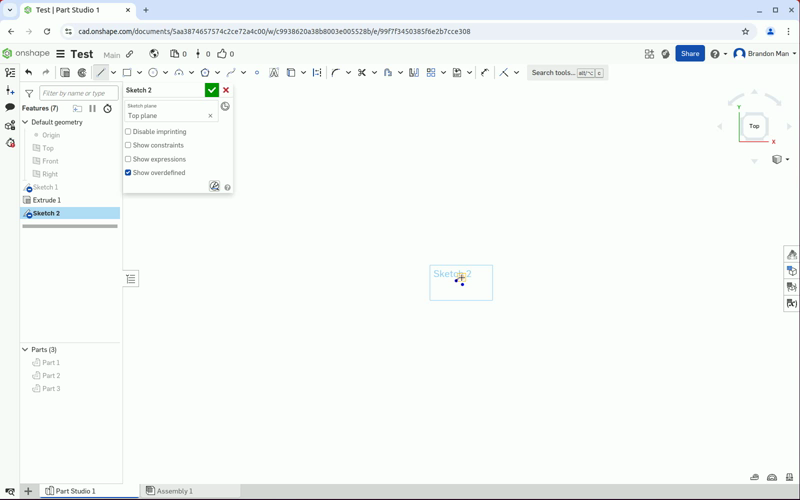
scroll(6)
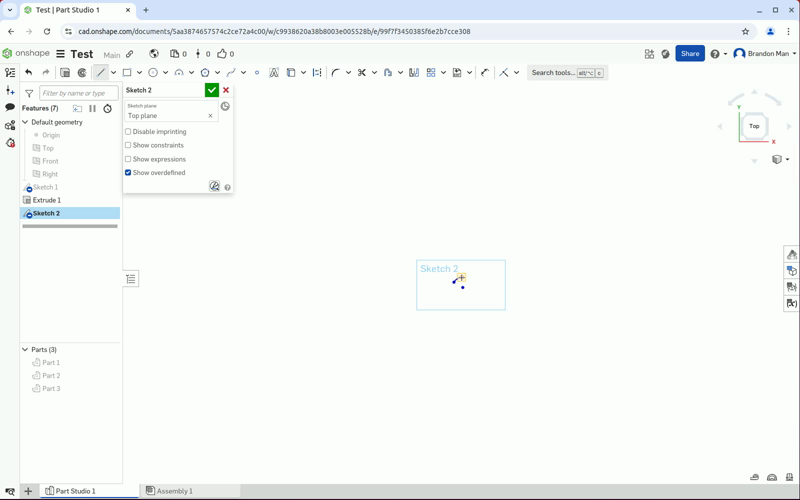
scroll(6)
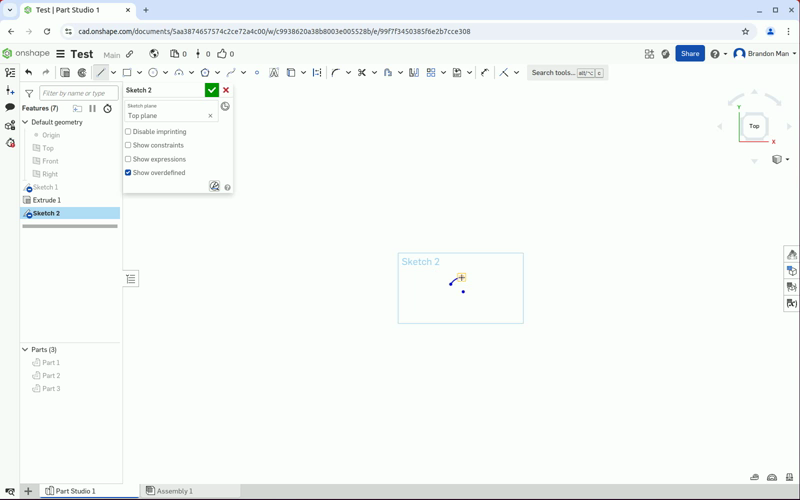
scroll(6)
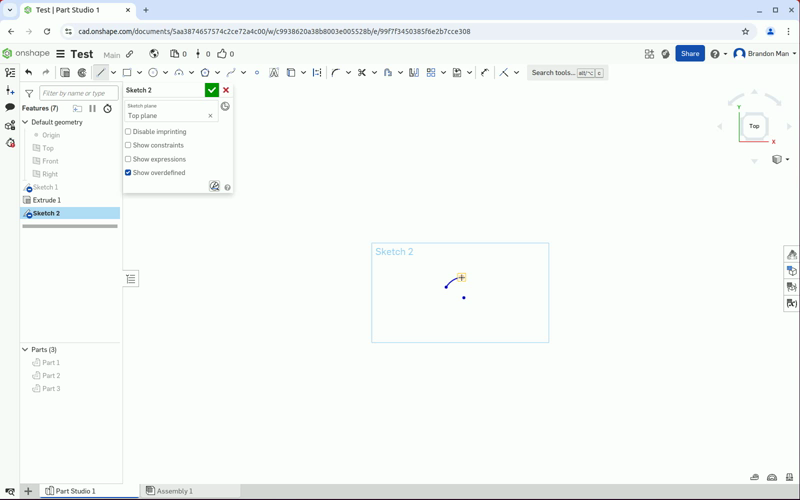
scroll(6)
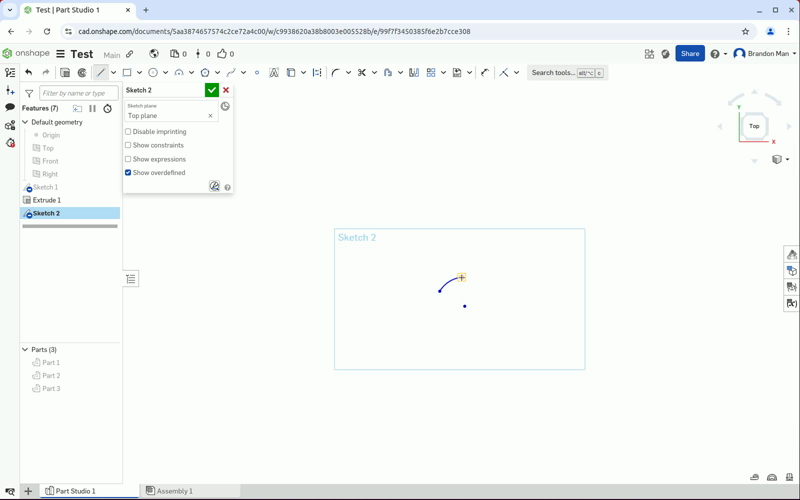
scroll(6)
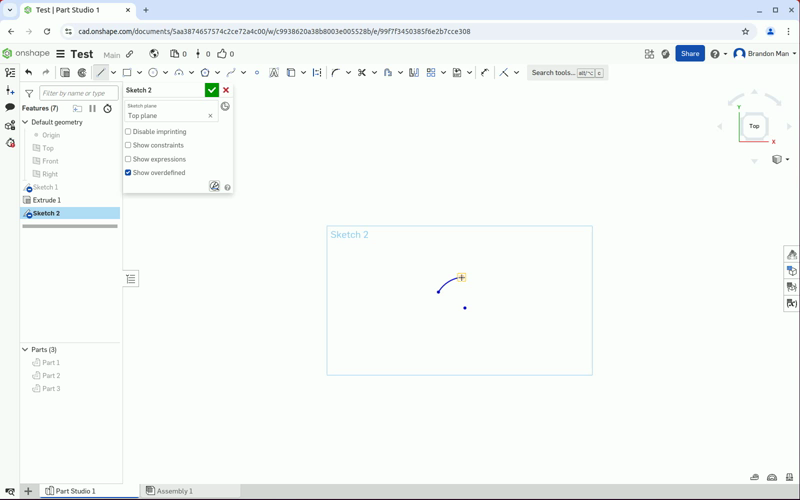
scroll(6)
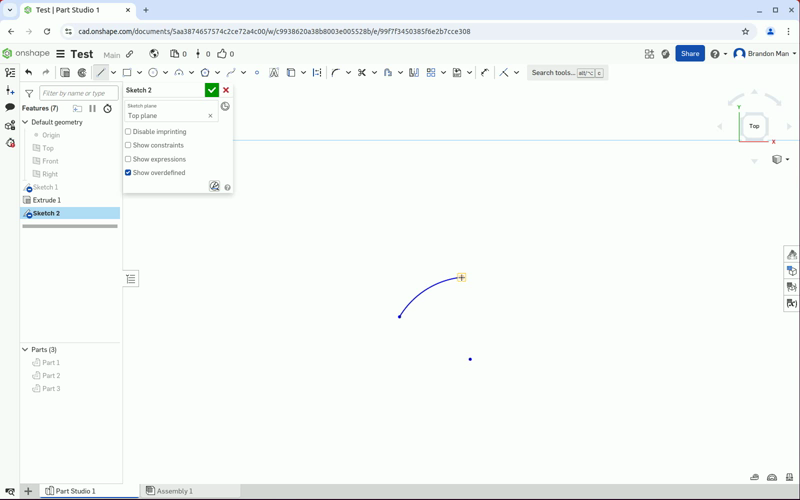
click(461, 277)
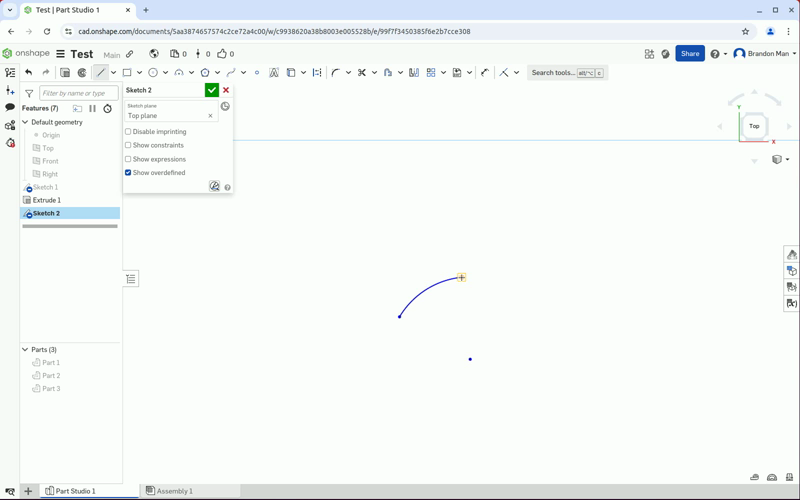
scroll(-6)
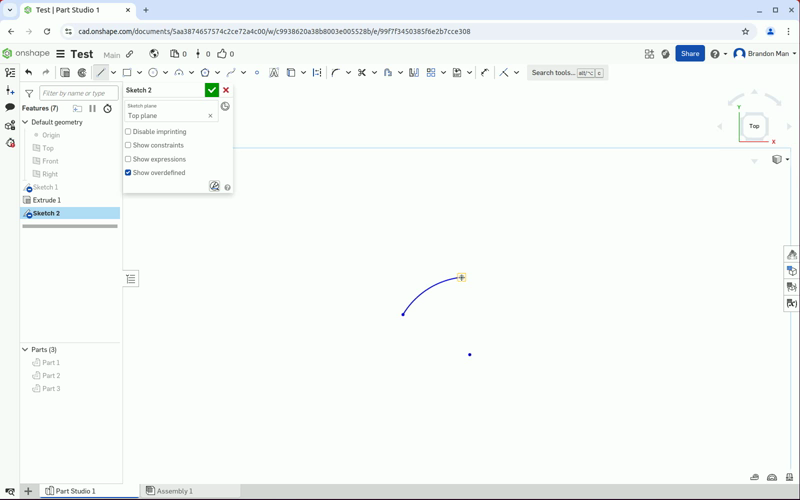
scroll(-6)
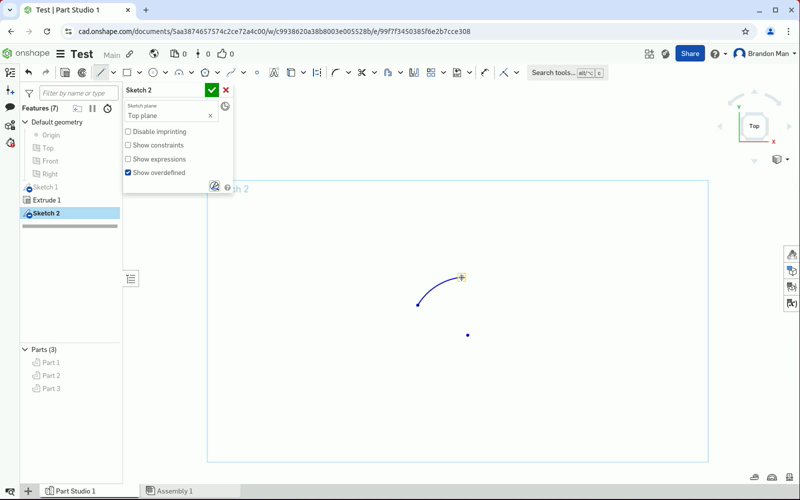
scroll(-6)
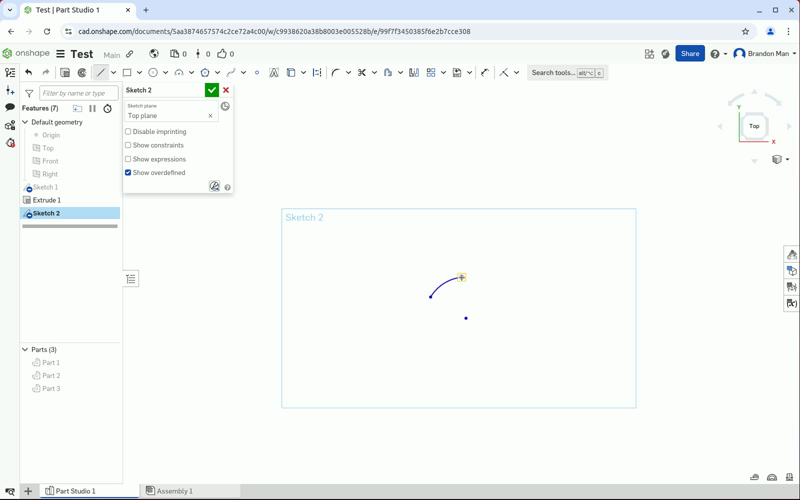
scroll(-6)
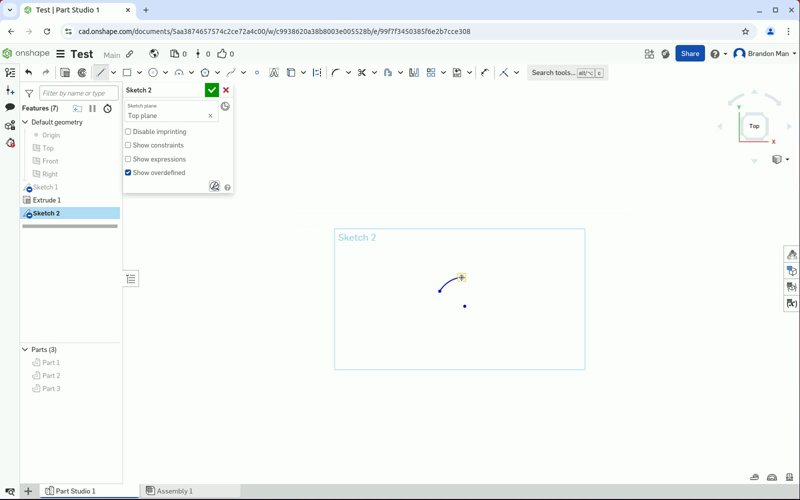
scroll(-6)
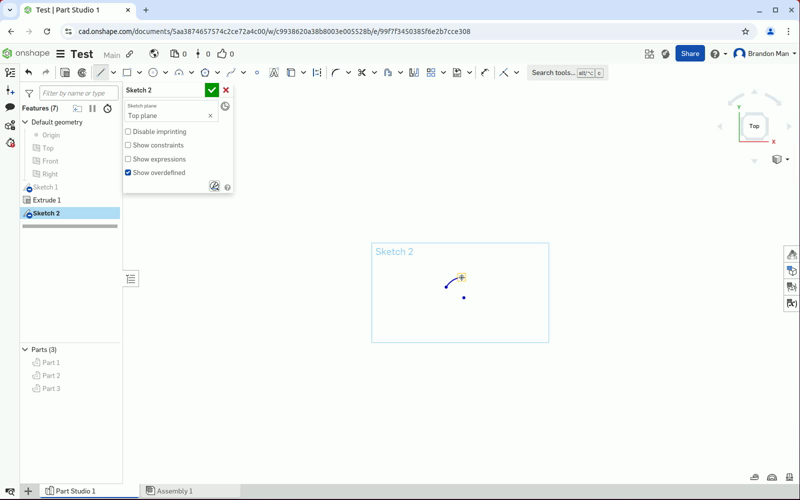
scroll(-6)
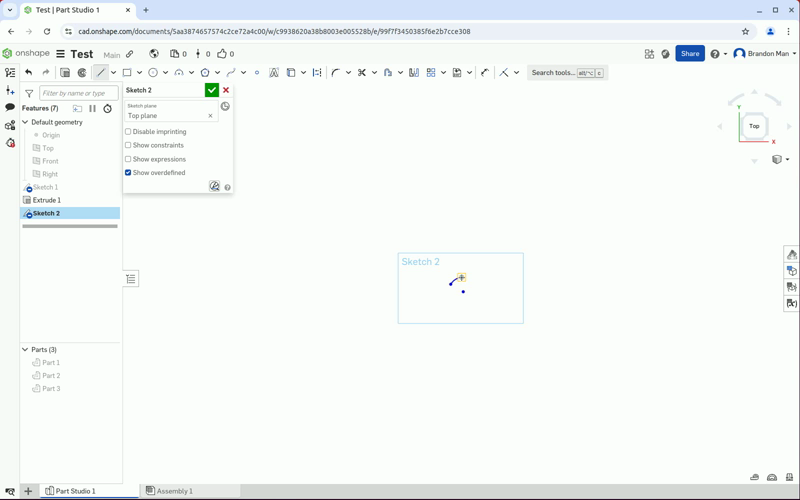
scroll(-6)
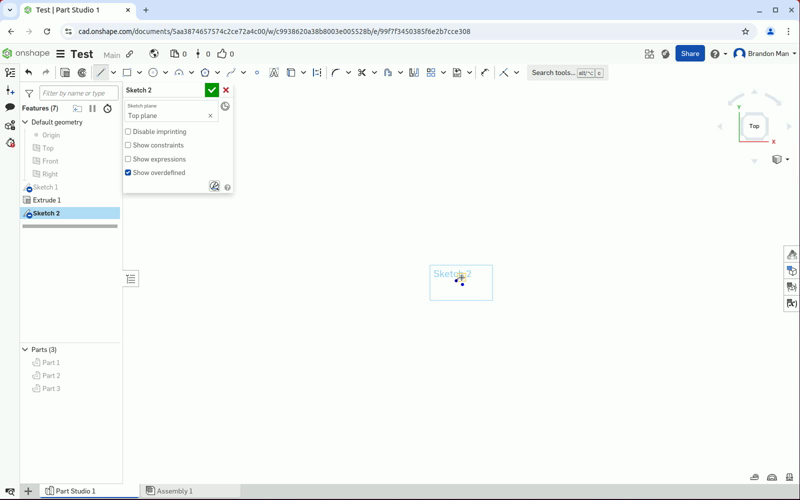
key_down(shift)
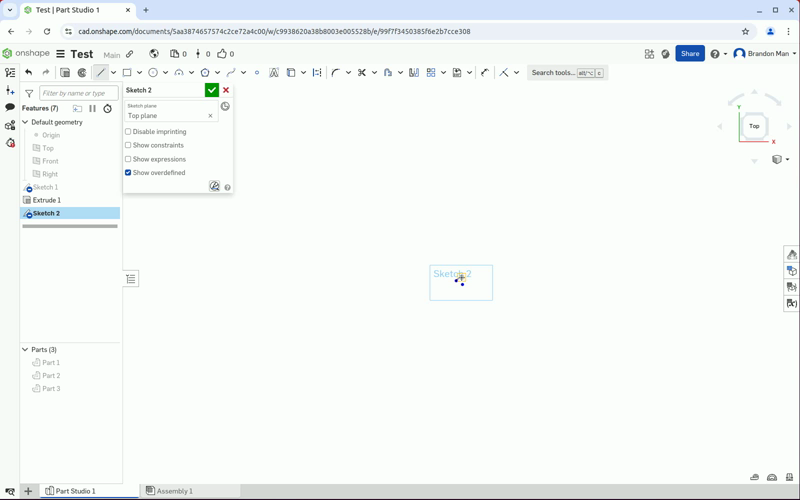
mouse_move(492, 277)
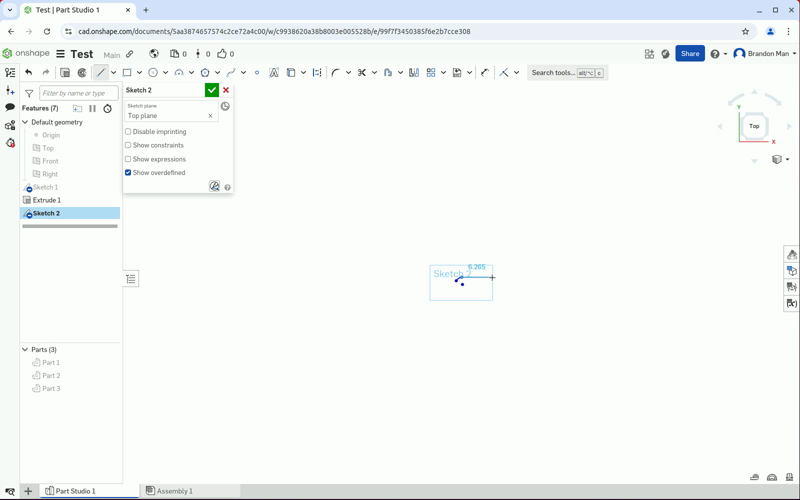
mouse_move(458, 277)
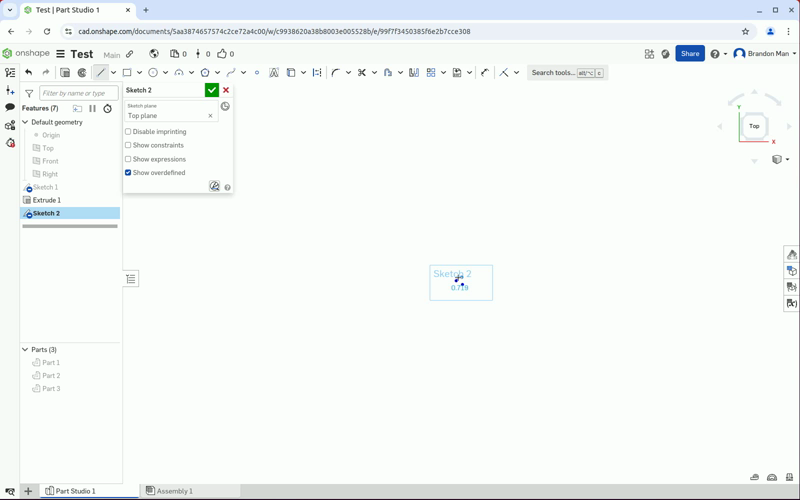
scroll(6)
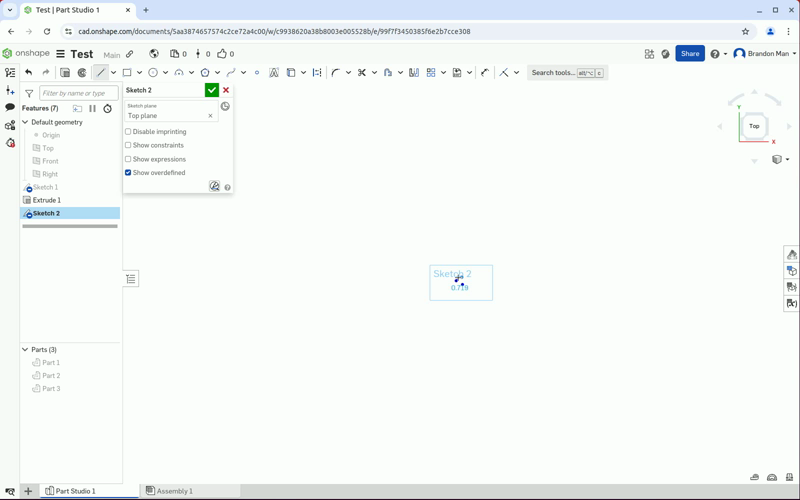
scroll(6)
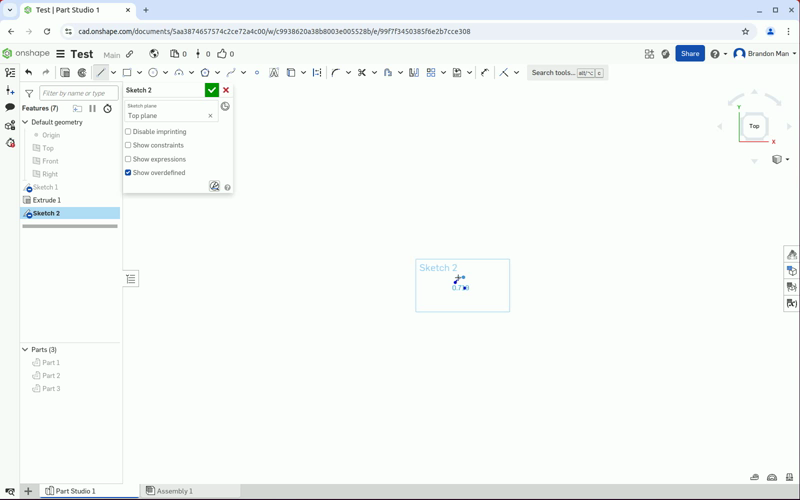
scroll(6)
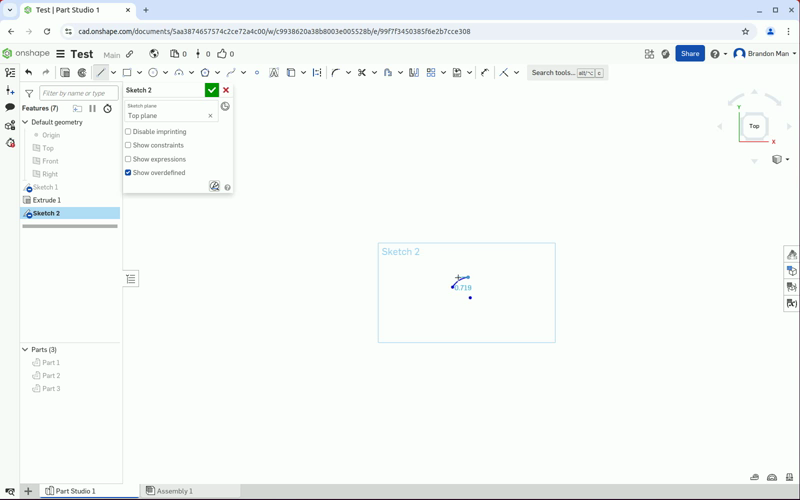
scroll(6)
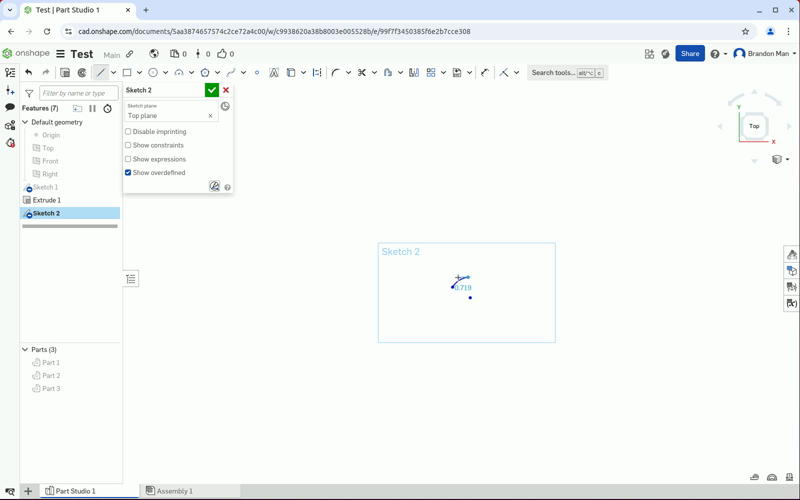
scroll(6)
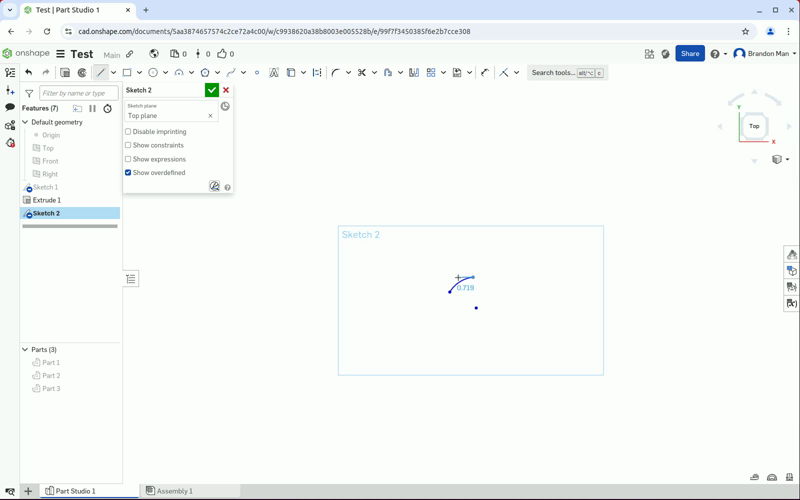
scroll(6)
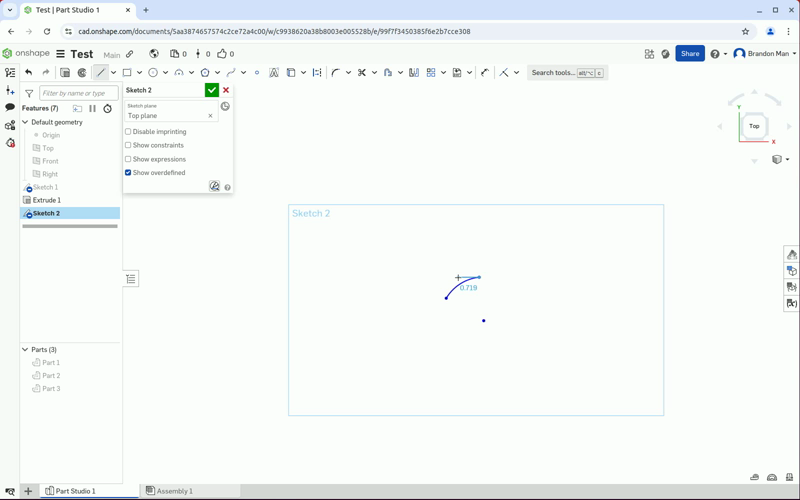
scroll(6)
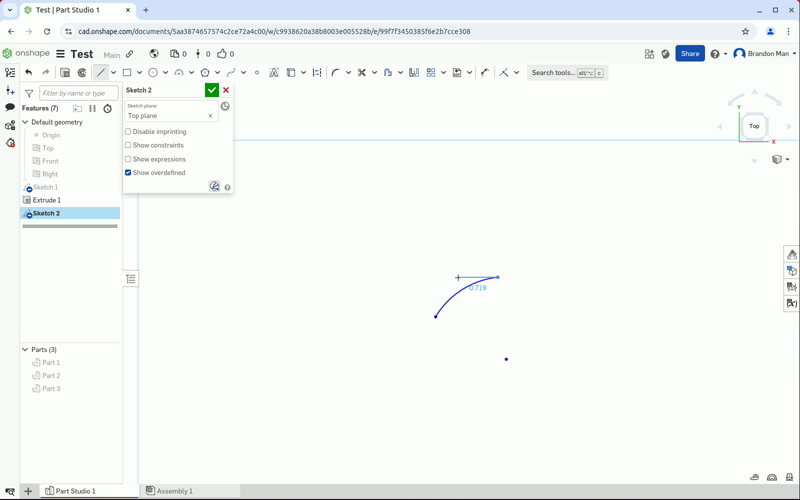
click(458, 277)
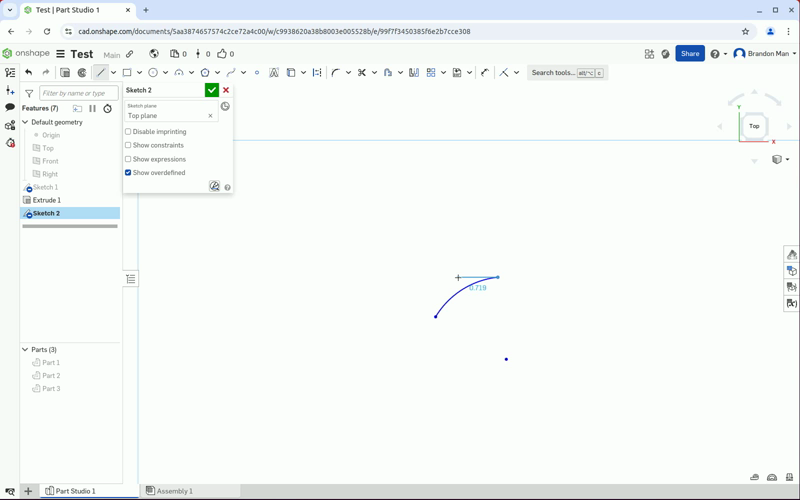
scroll(-6)
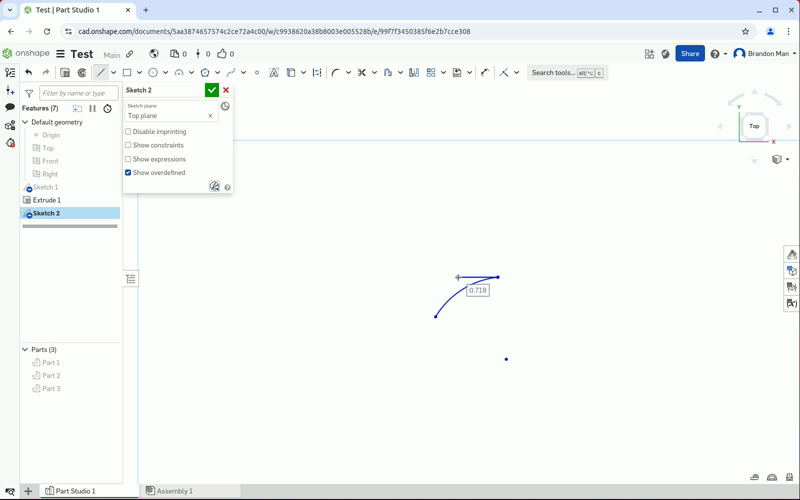
scroll(-6)
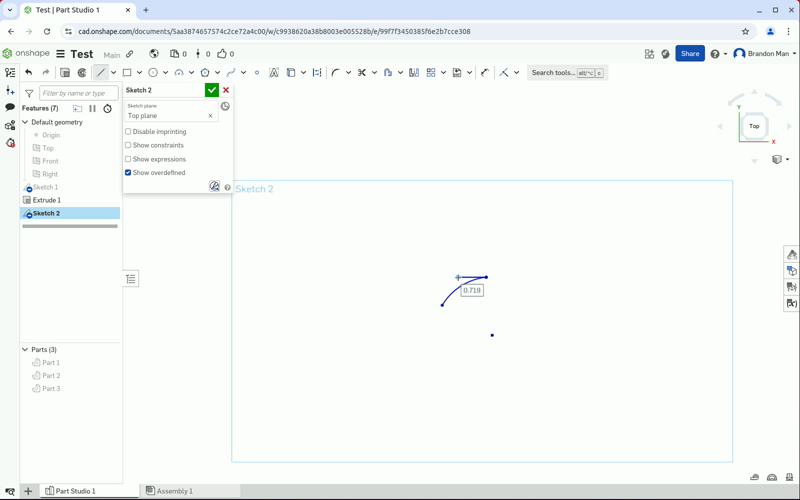
scroll(-6)
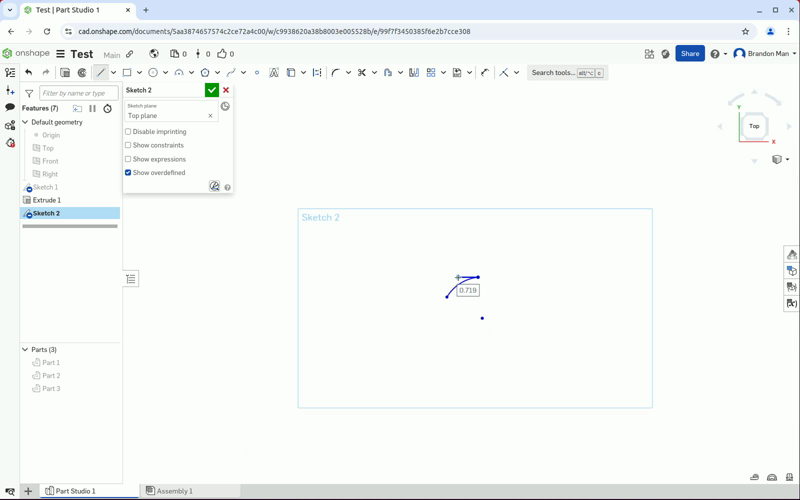
scroll(-6)
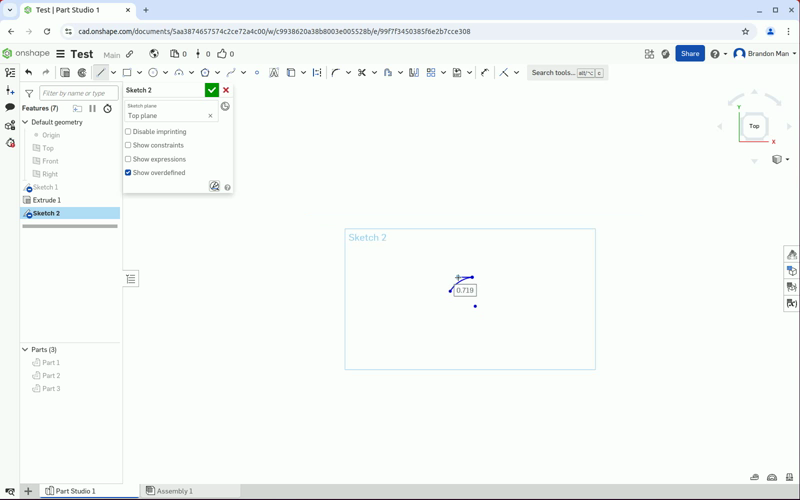
scroll(-6)
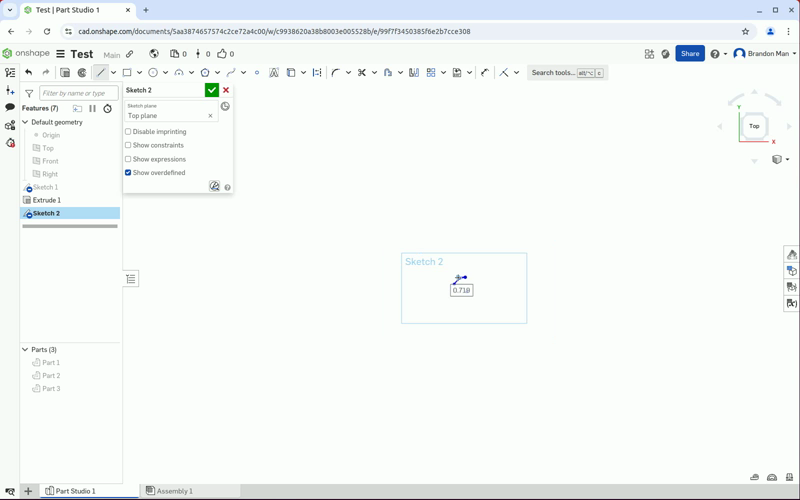
scroll(-6)
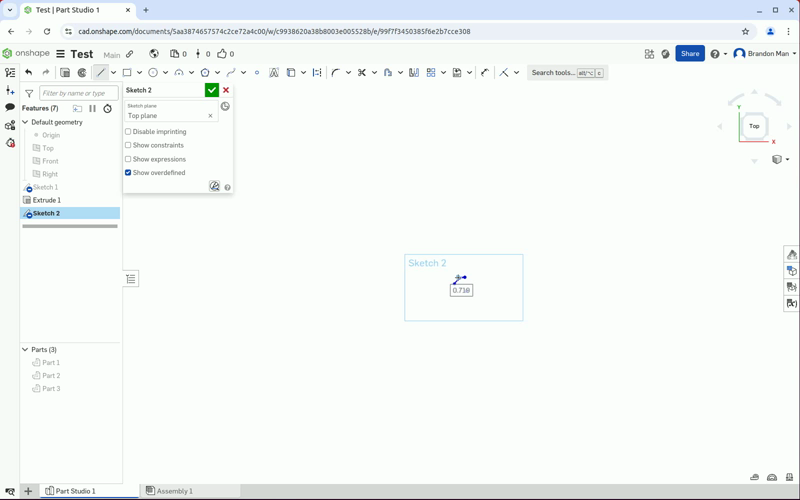
scroll(-6)
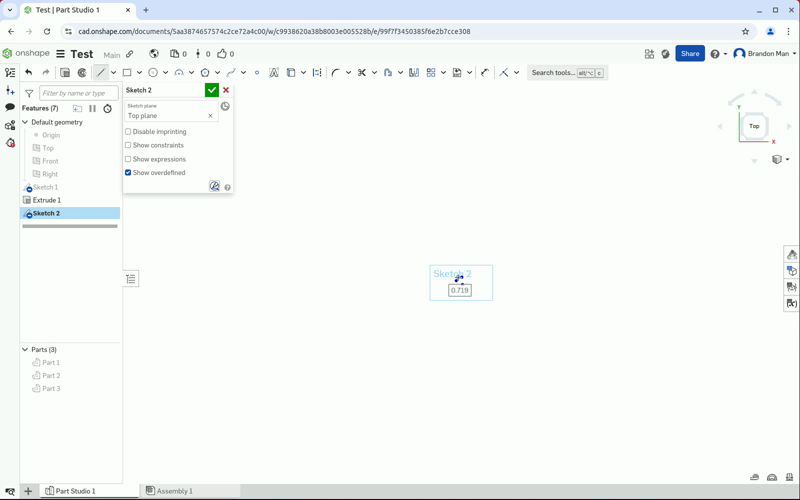
key_up(shift)
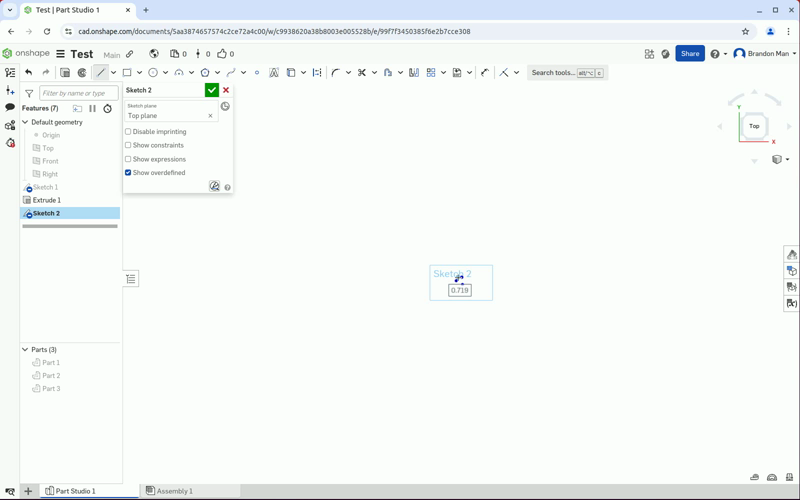
mouse_move(488, 277)
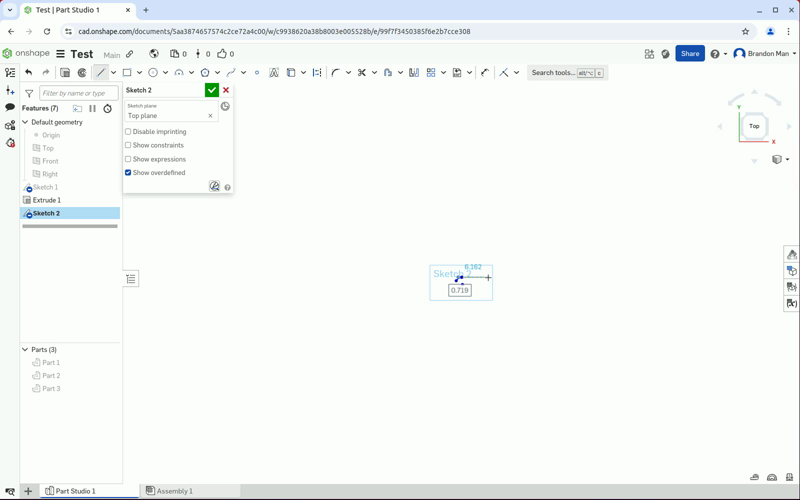
key_down(shift)
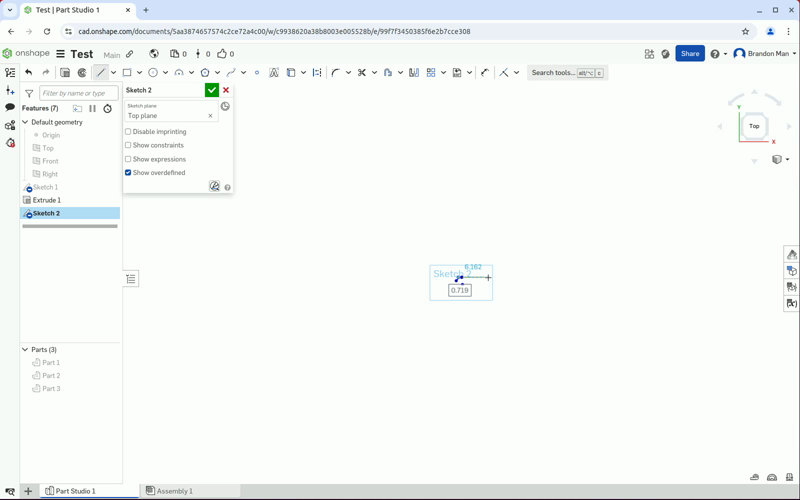
mouse_move(456, 280)
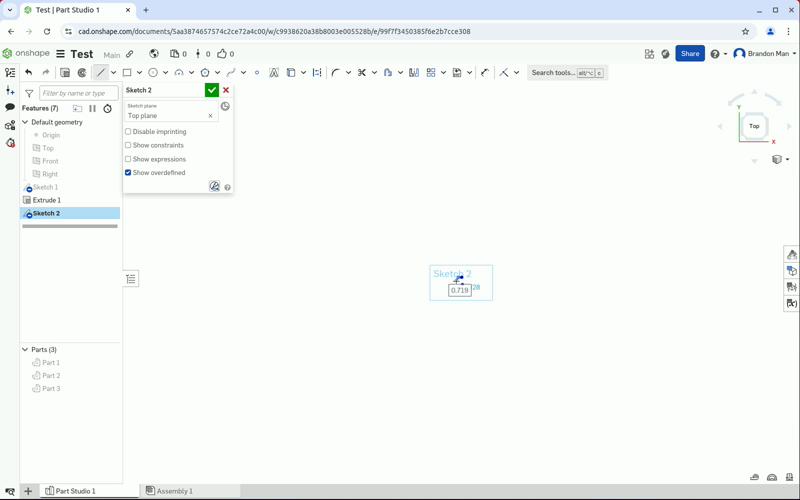
scroll(6)
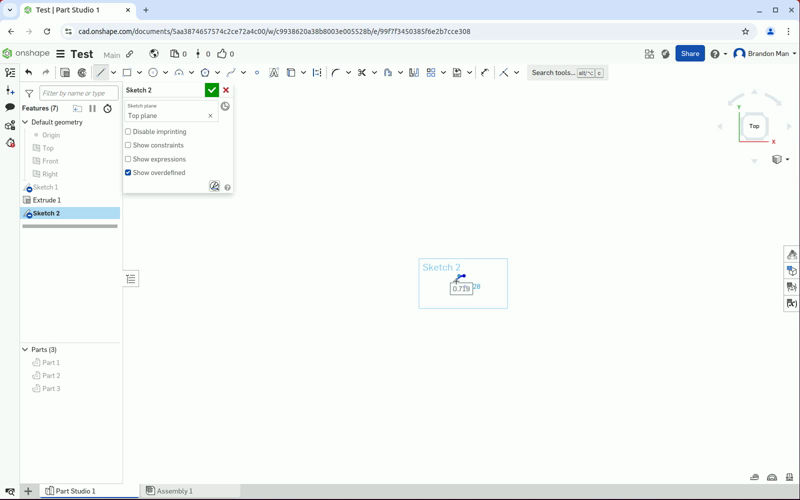
scroll(6)
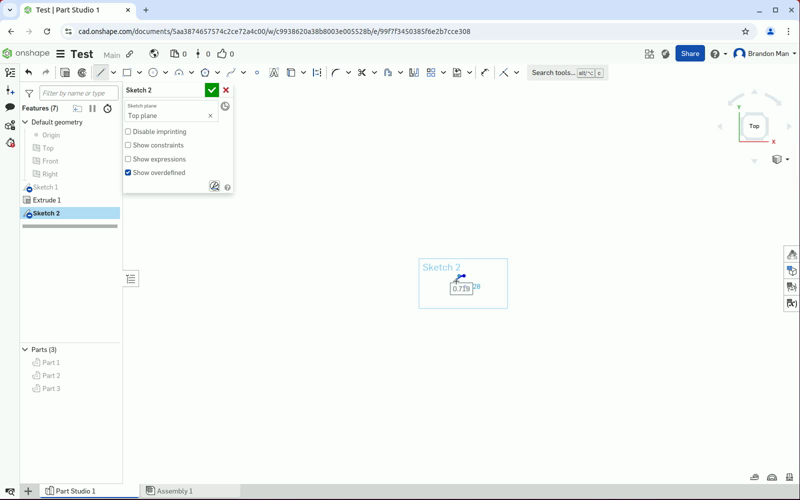
scroll(6)
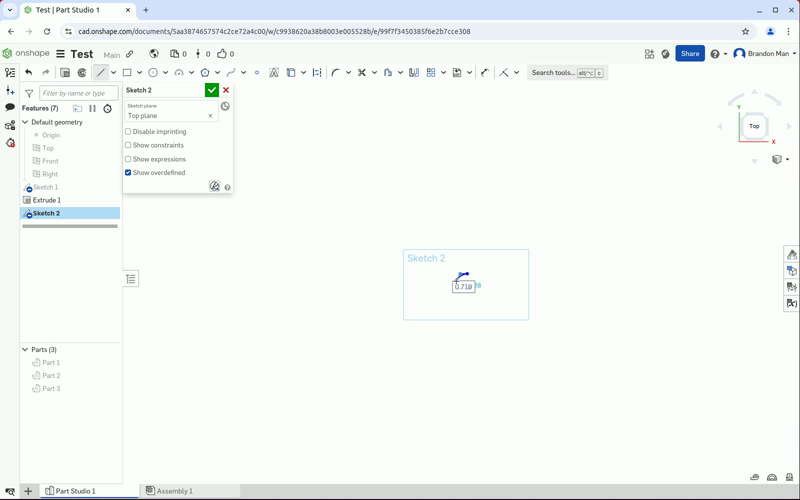
scroll(6)
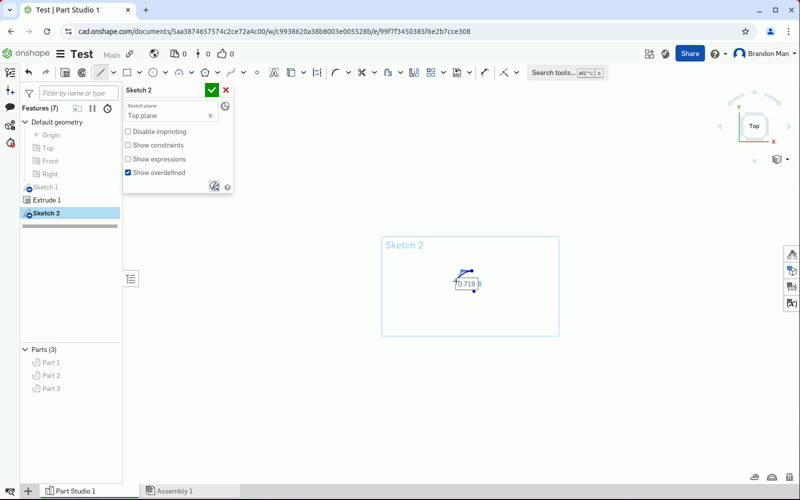
scroll(6)
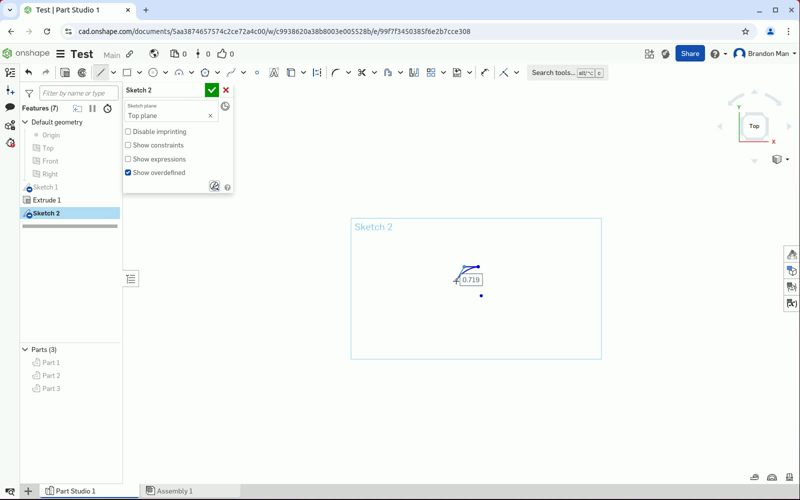
scroll(6)
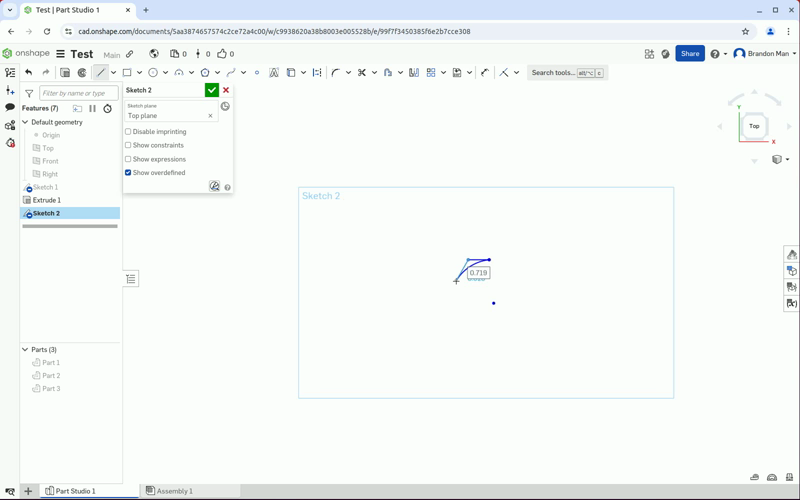
scroll(6)
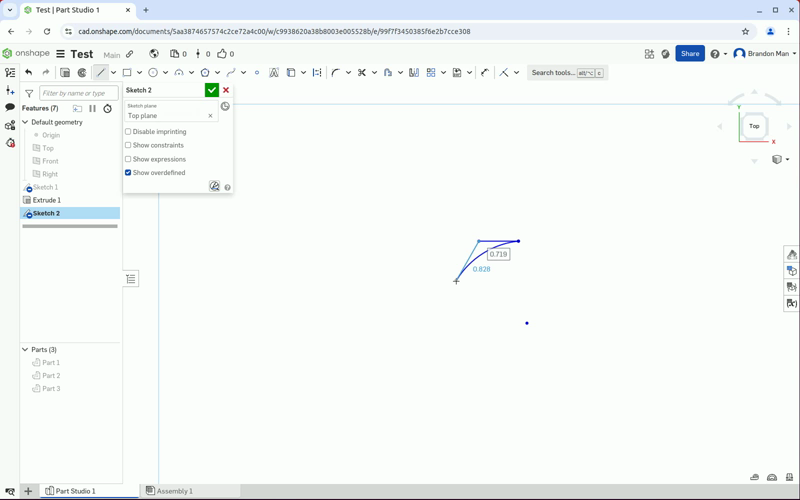
key_up(shift)
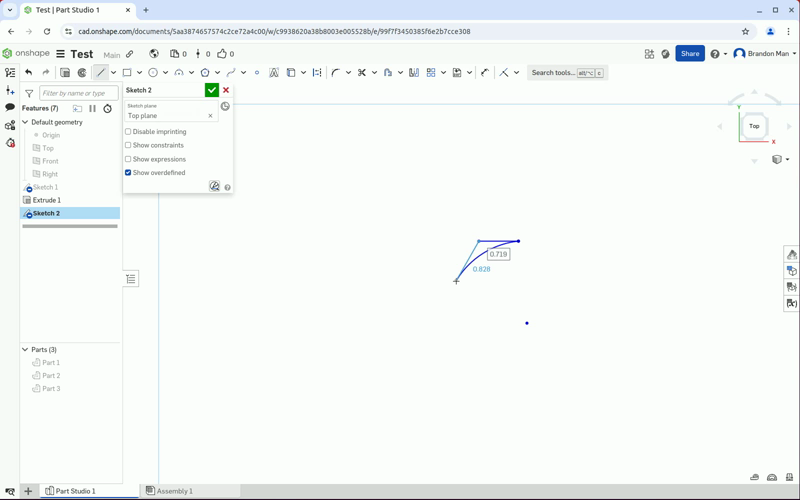
click(456, 280)
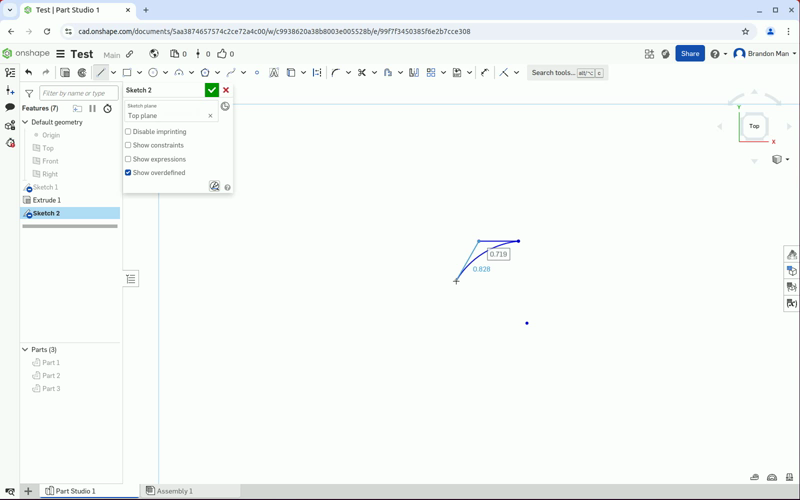
scroll(-6)
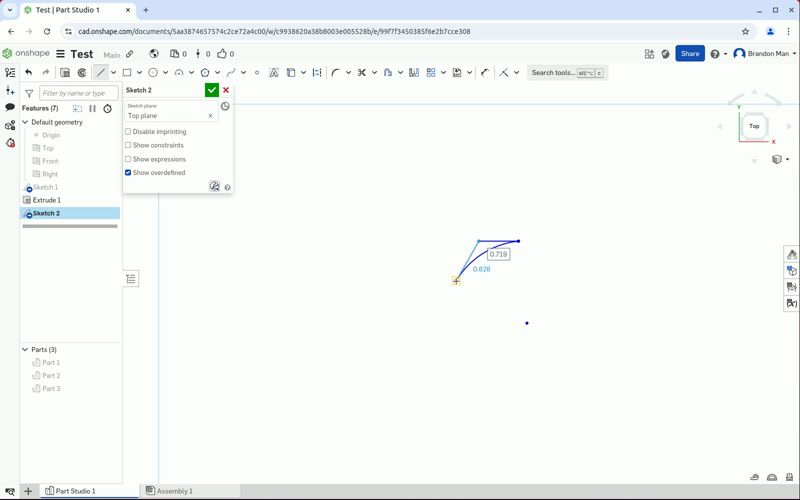
scroll(-6)
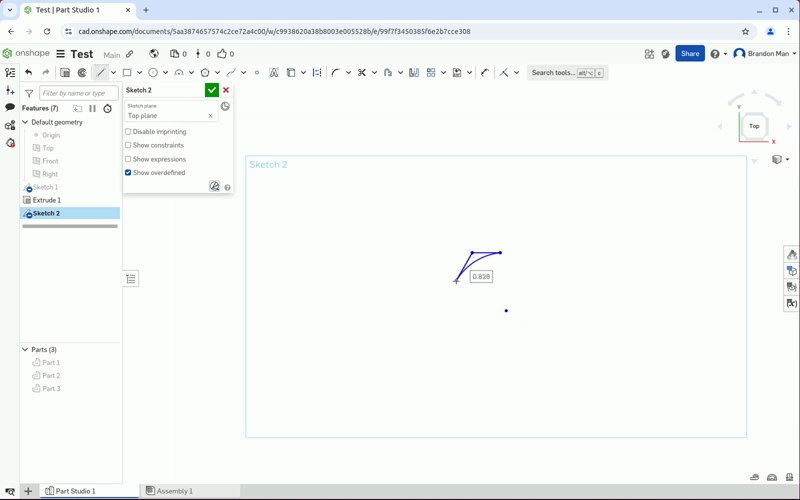
scroll(-6)
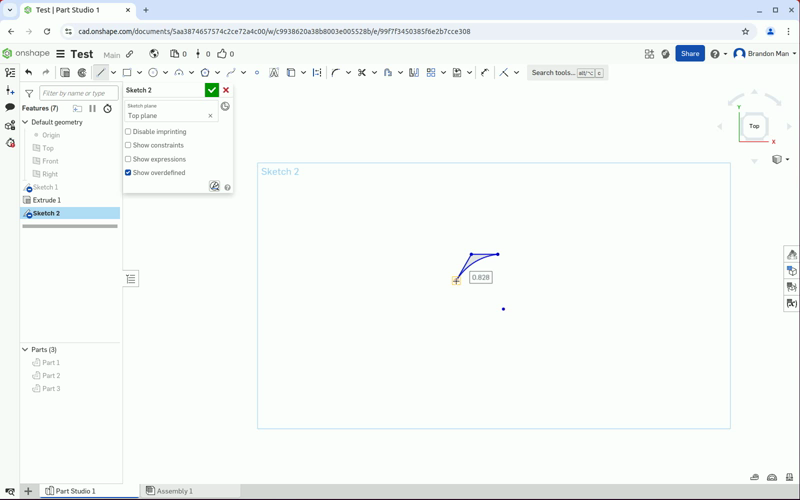
scroll(-6)
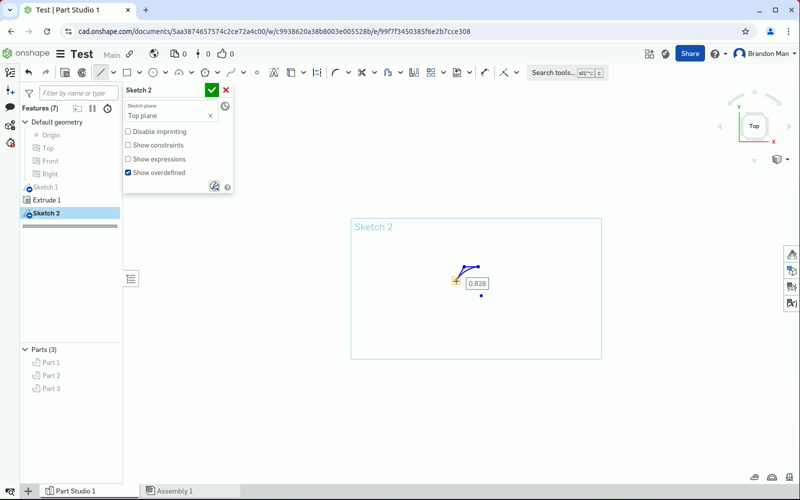
scroll(-6)
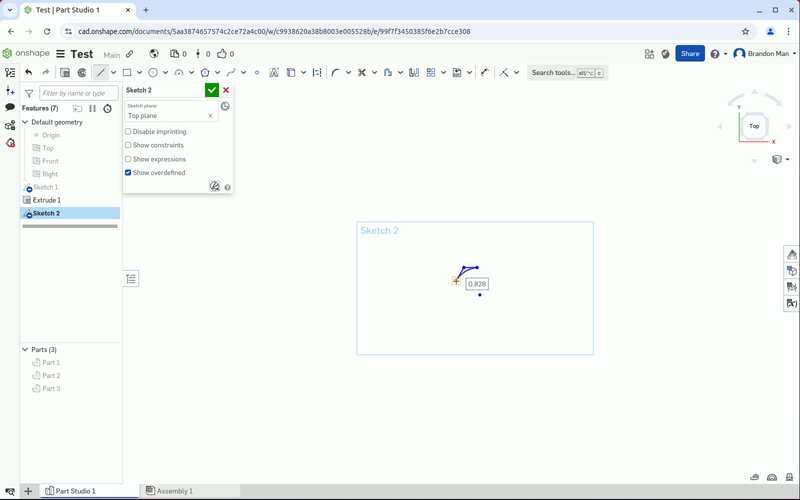
scroll(-6)
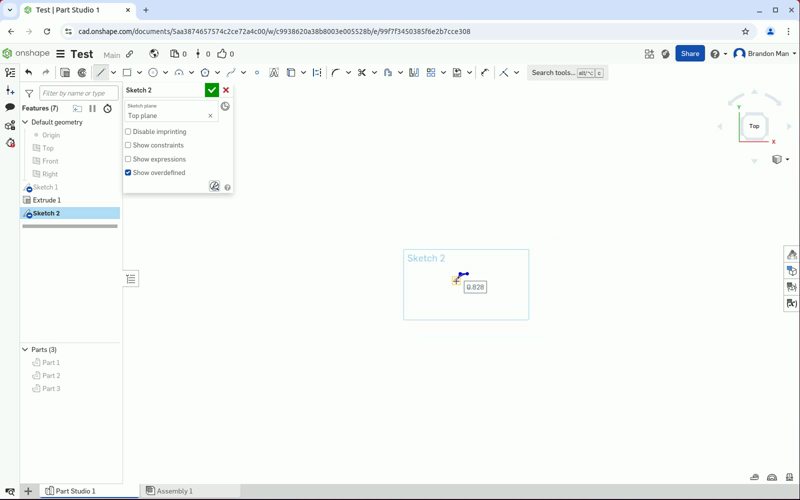
scroll(-6)
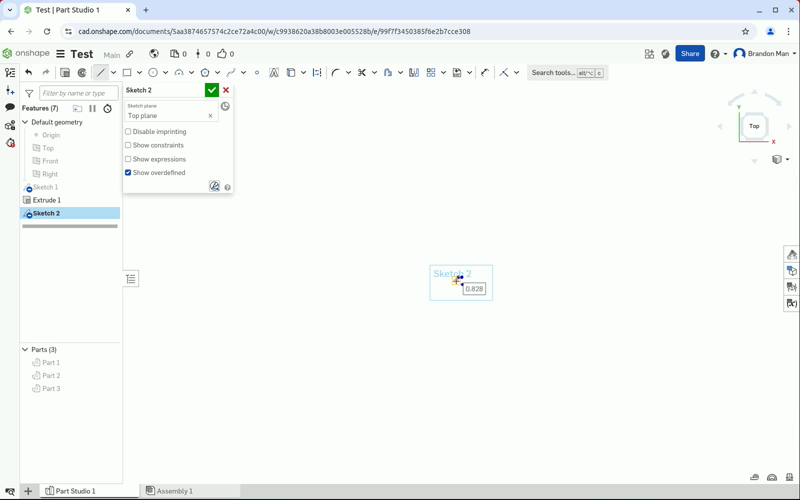
key(esc)
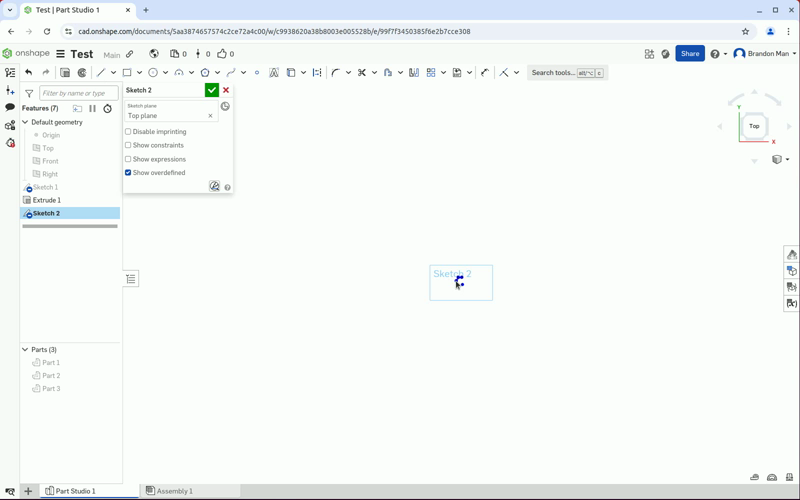
mouse_move(458, 277)
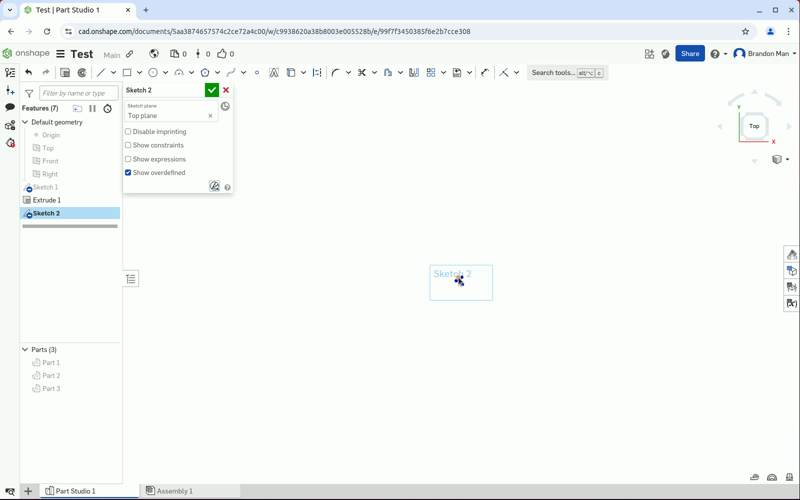
scroll(6)
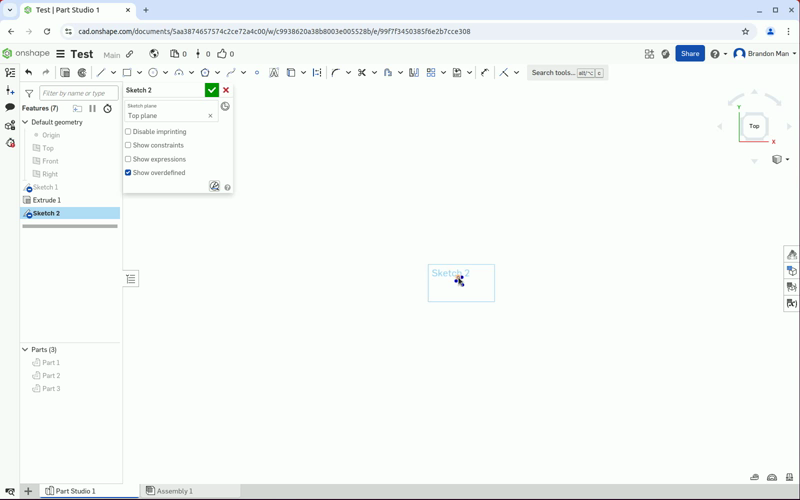
scroll(6)
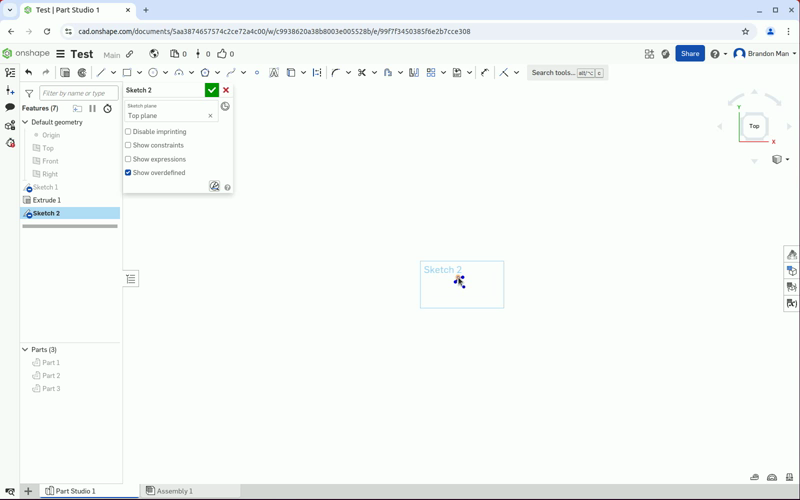
scroll(6)
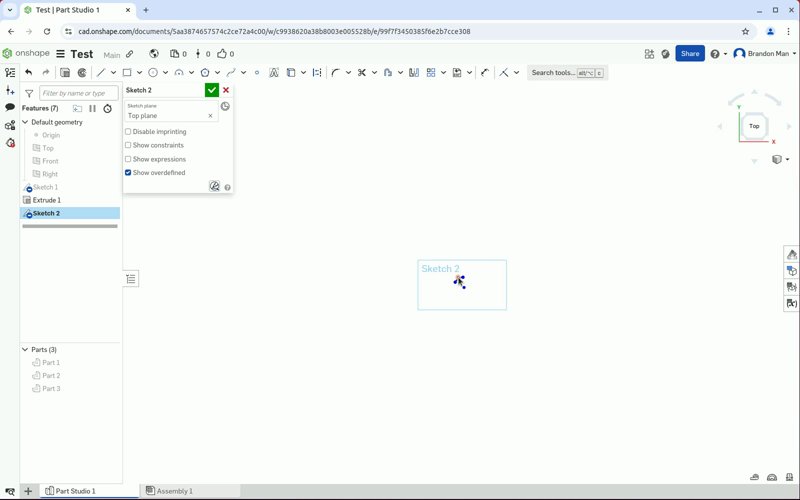
scroll(6)
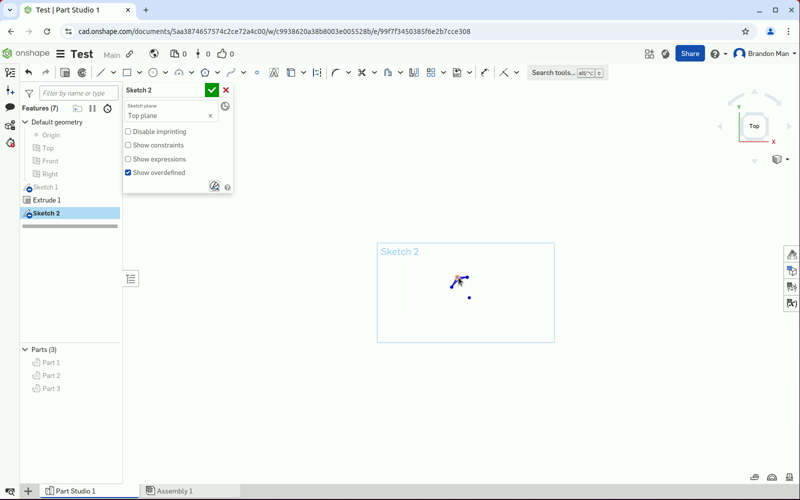
scroll(6)
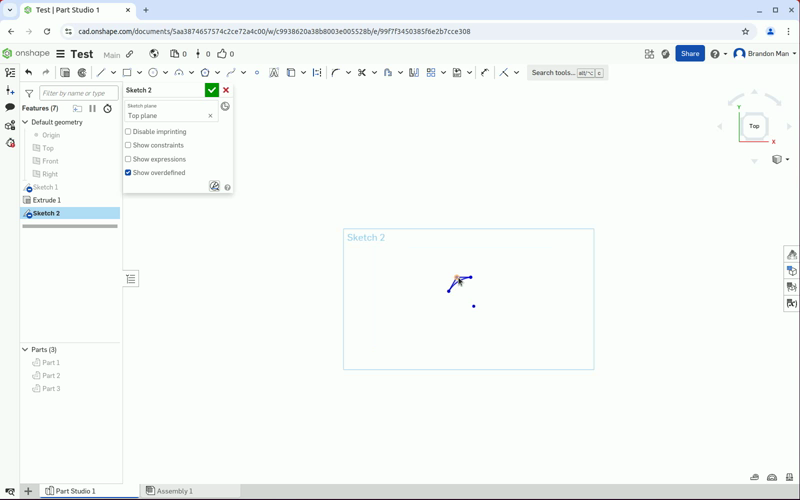
scroll(6)
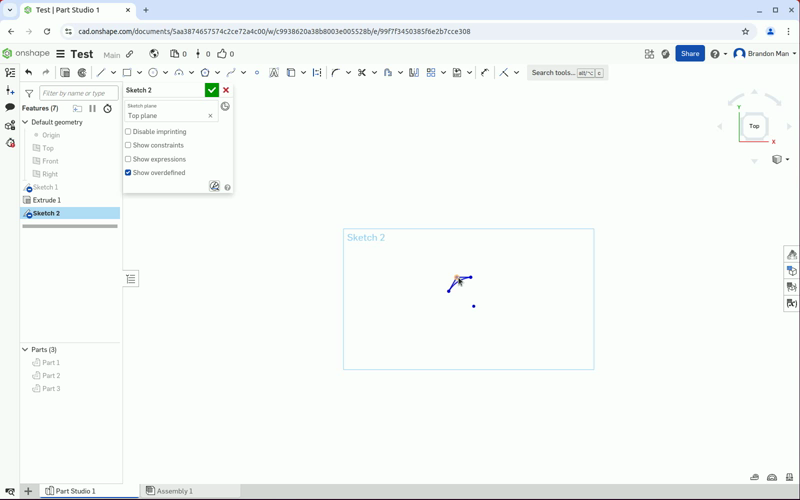
scroll(6)
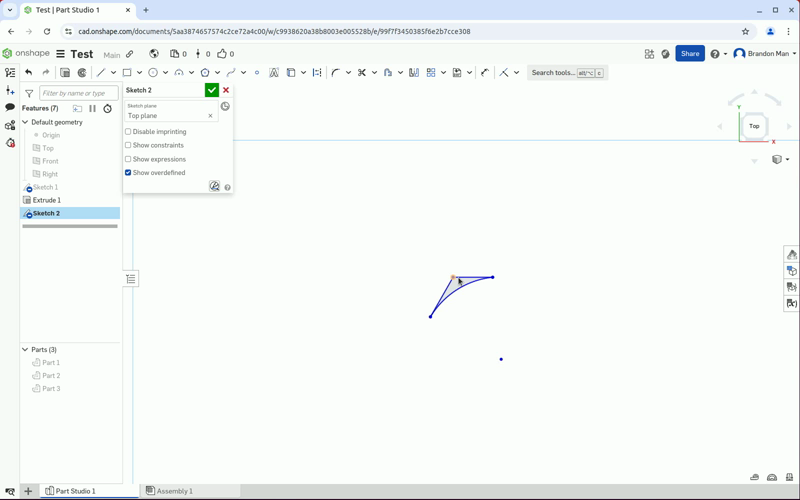
click(458, 277)
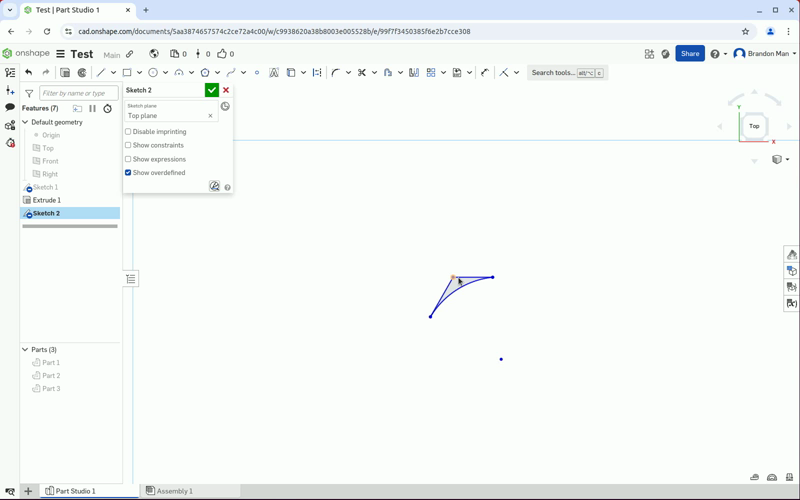
scroll(-6)
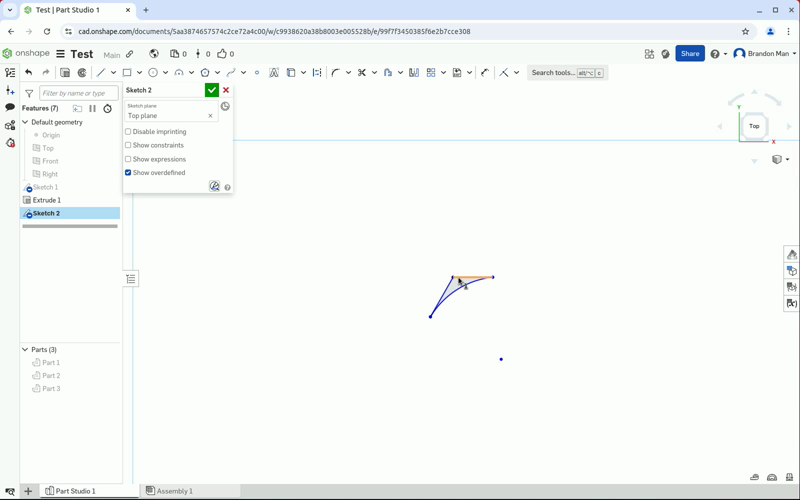
scroll(-6)
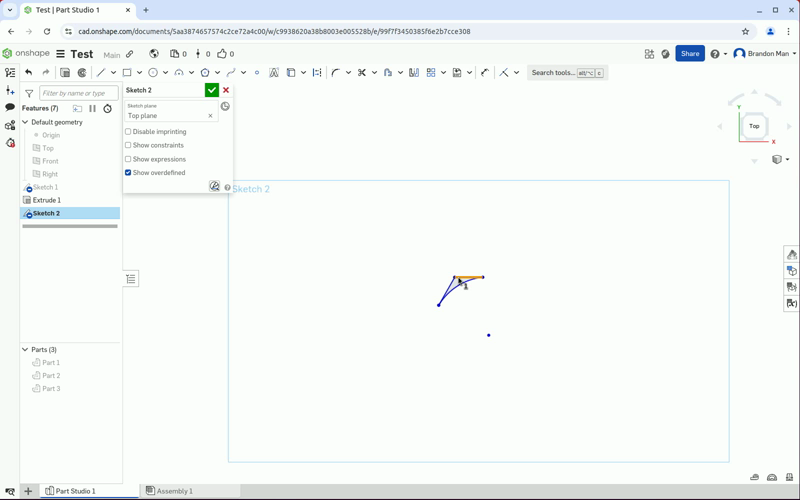
scroll(-6)
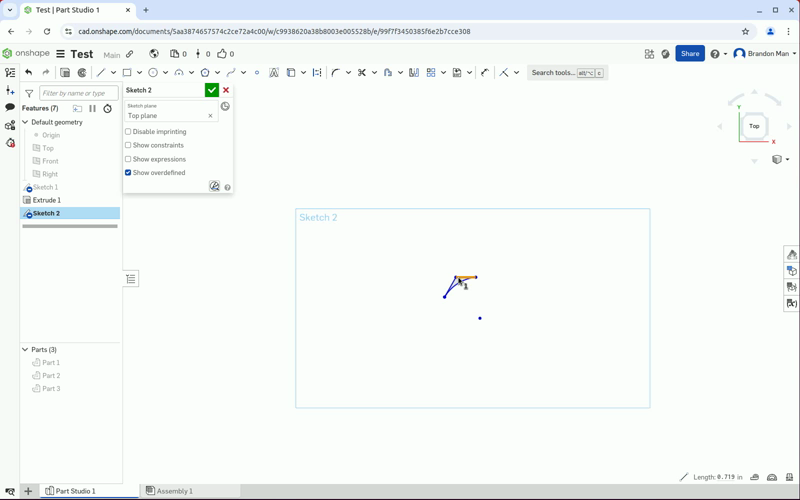
scroll(-6)
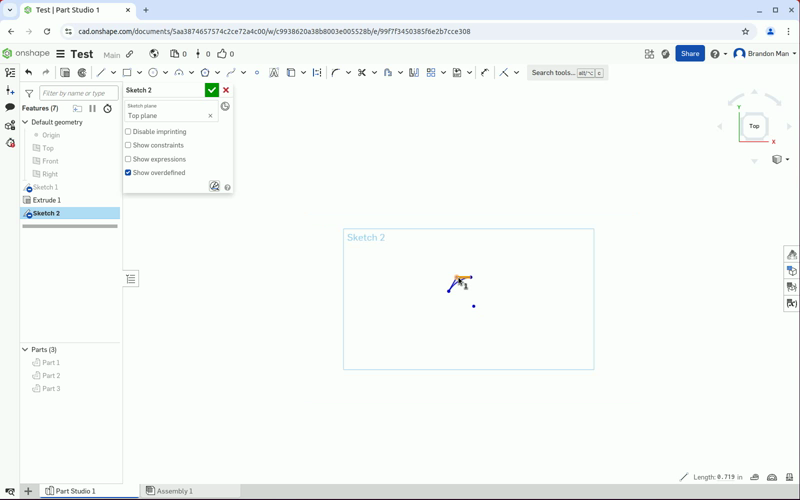
scroll(-6)
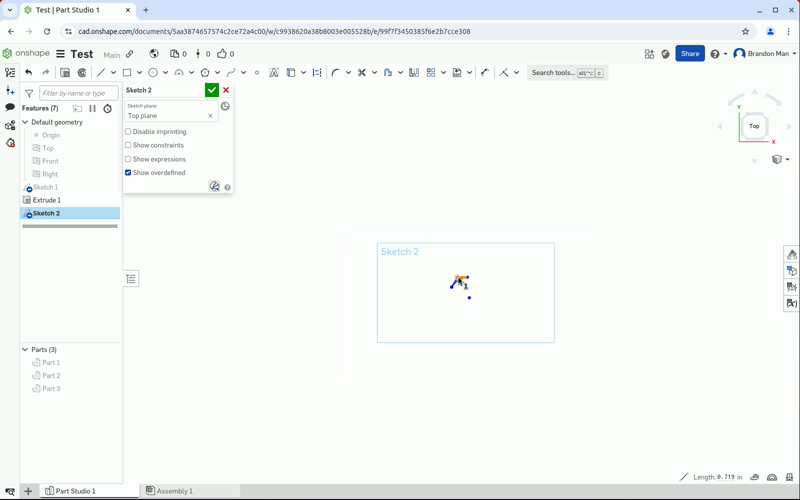
scroll(-6)
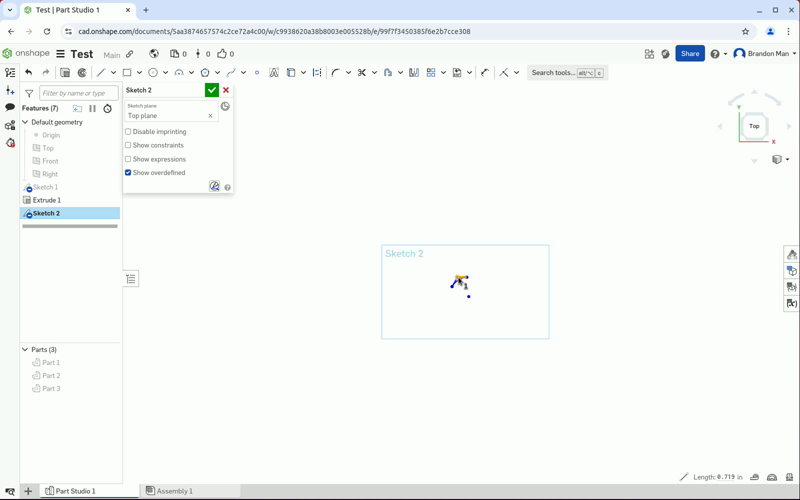
scroll(-6)
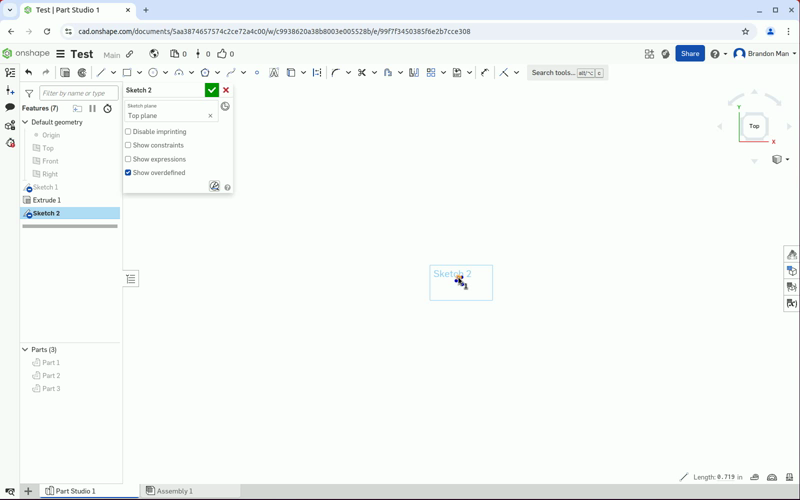
mouse_move(73, 352)
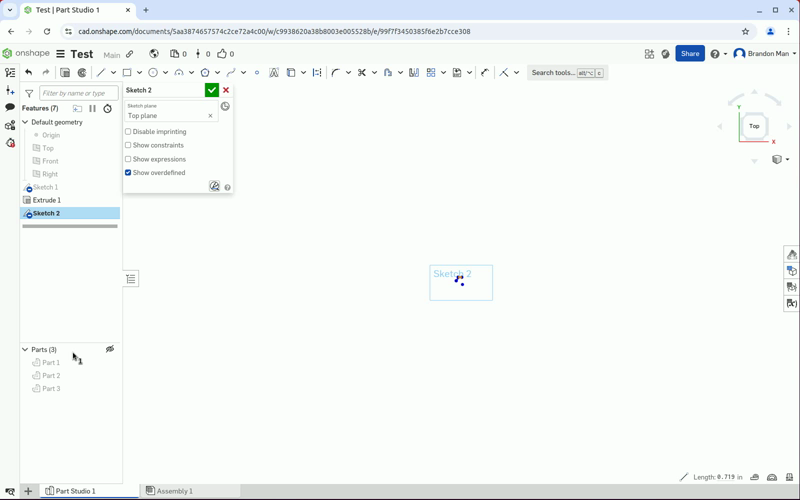
key(shift+y)
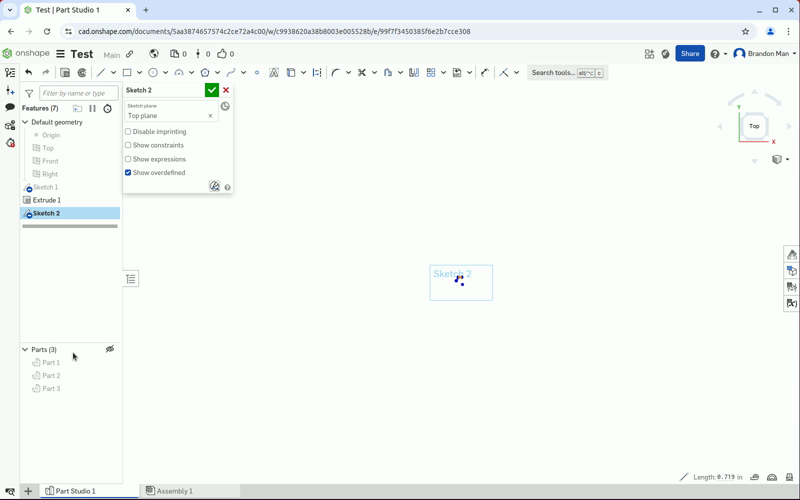
key(shift+e)
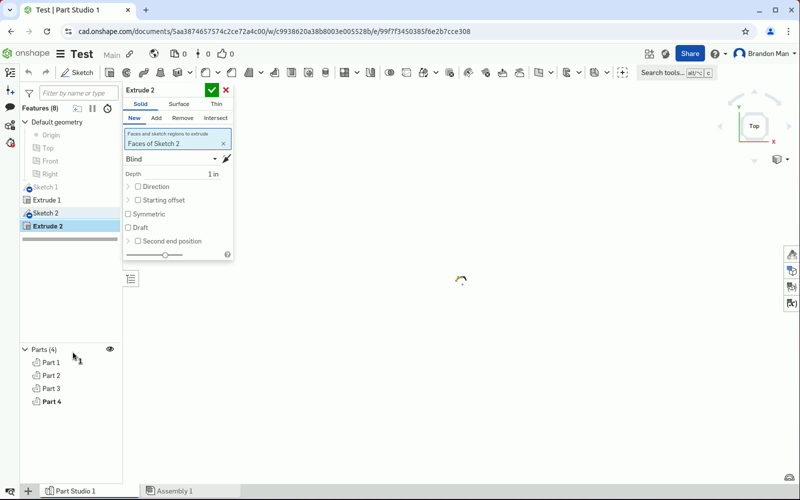
mouse_move(143, 106)
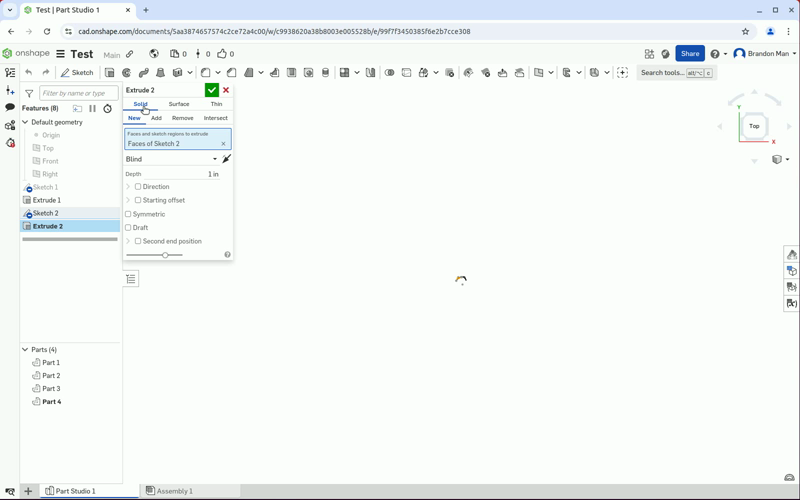
click(143, 106)
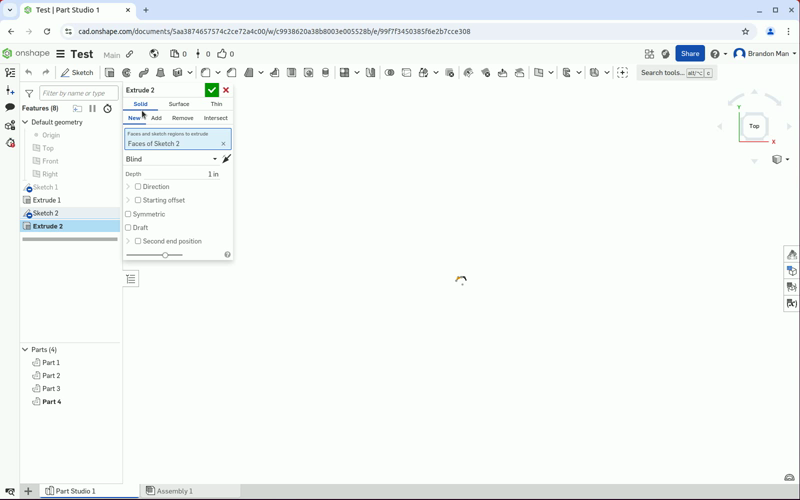
mouse_move(137, 120)
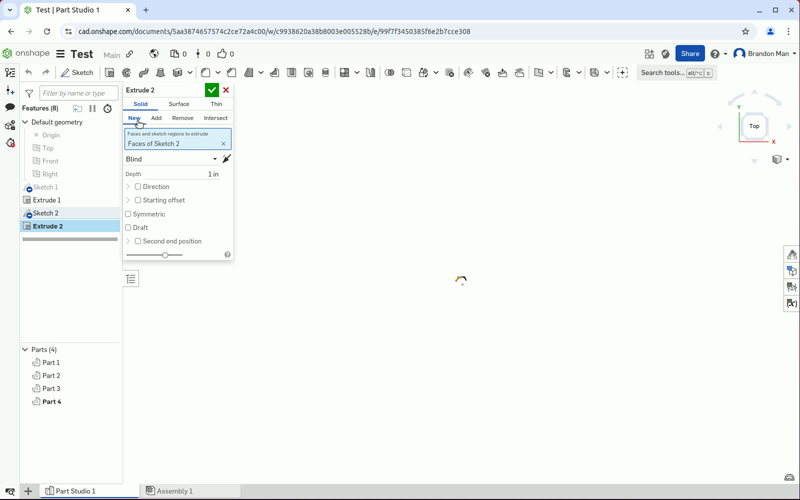
click(137, 120)
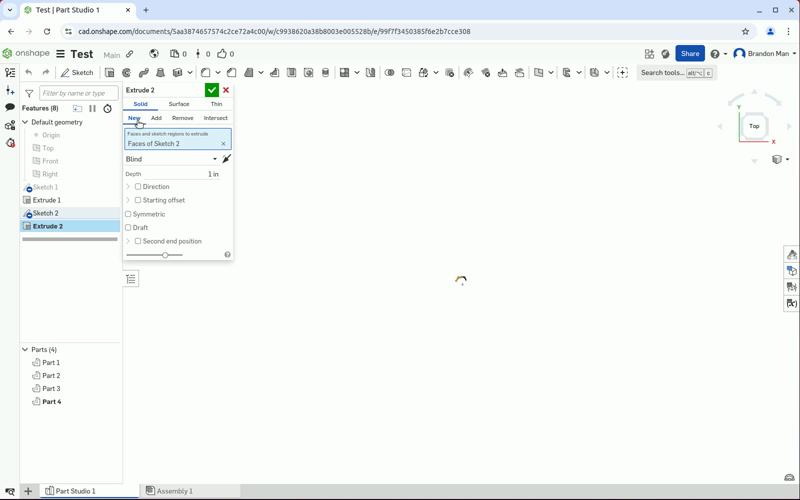
key(tab, 4)
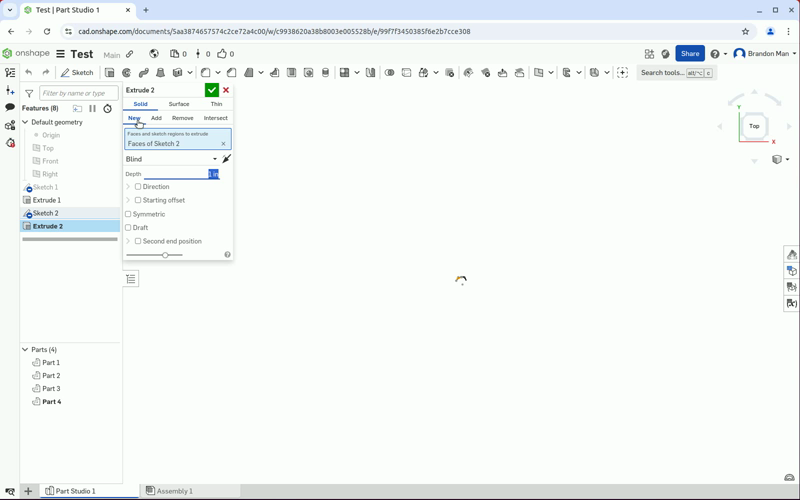
text(23.108)
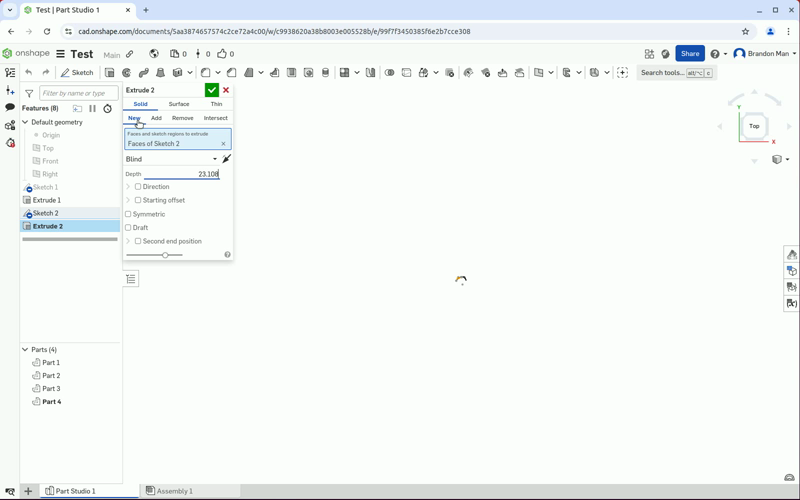
key(enter)
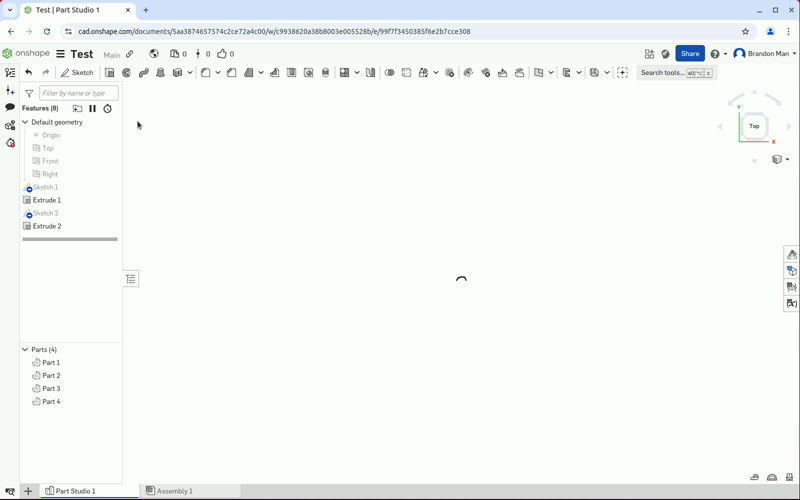
key(shift+h)
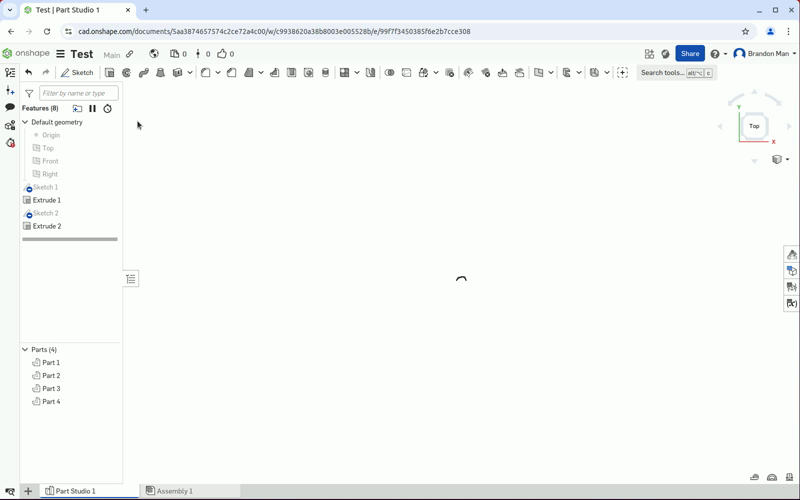
key(shift+h)
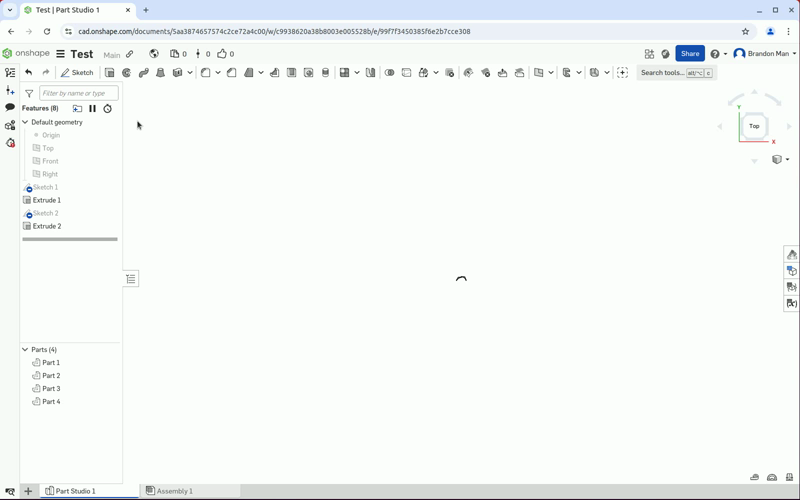
mouse_move(73, 189)
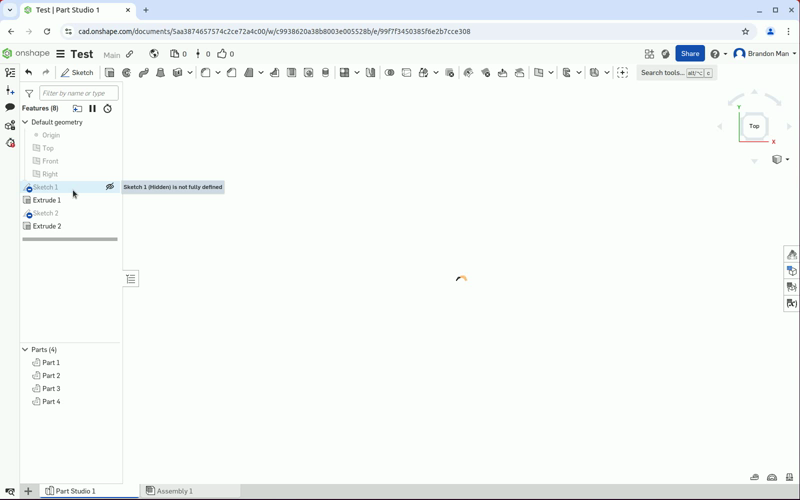
click(73, 189)
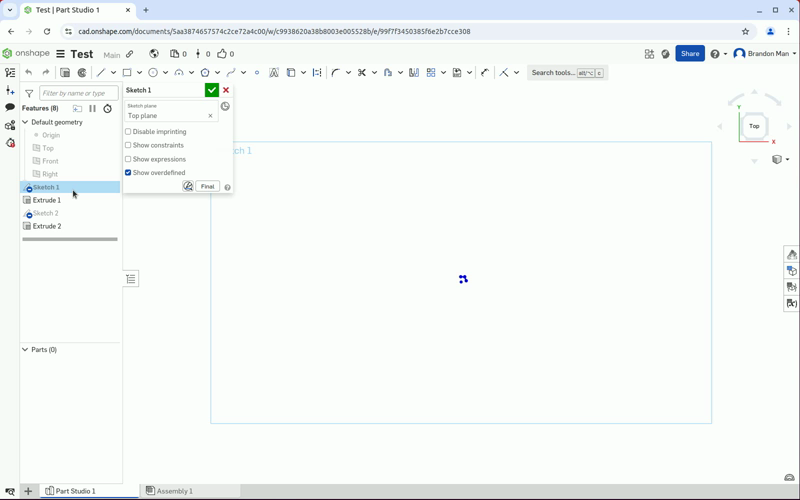
mouse_move(229, 92)
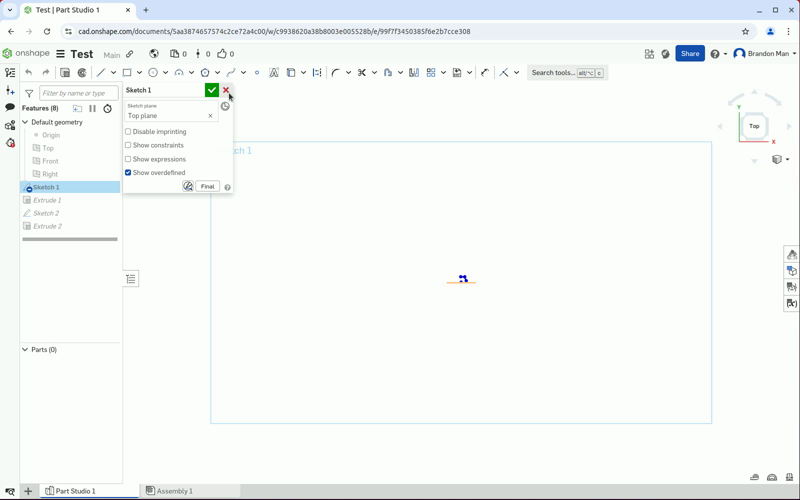
click(229, 92)
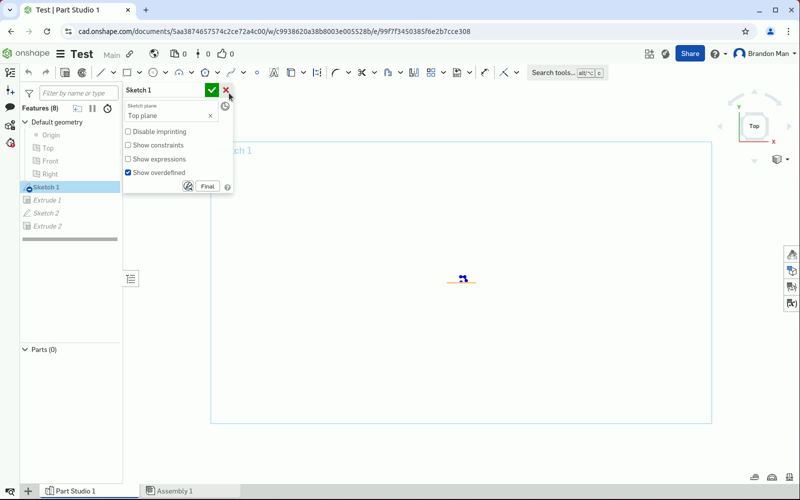
key(shift+s)
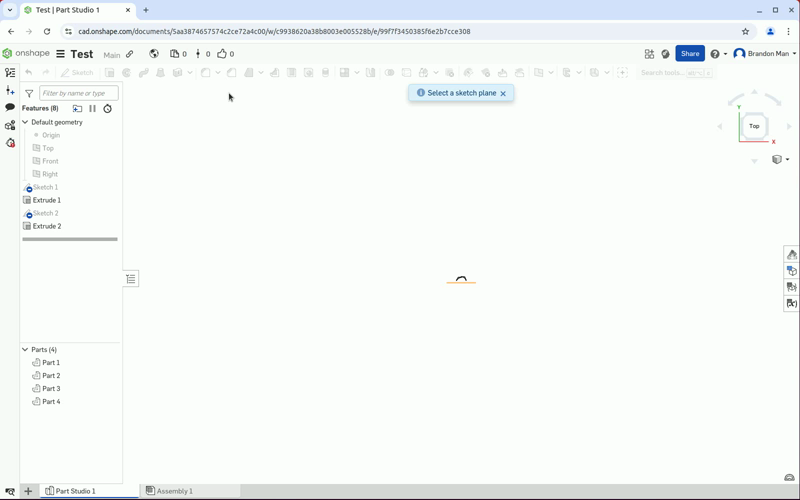
mouse_move(73, 150)
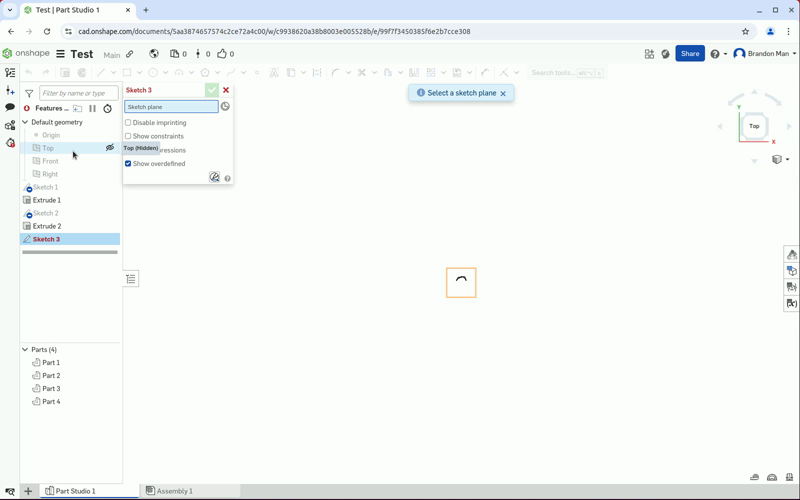
click(73, 150)
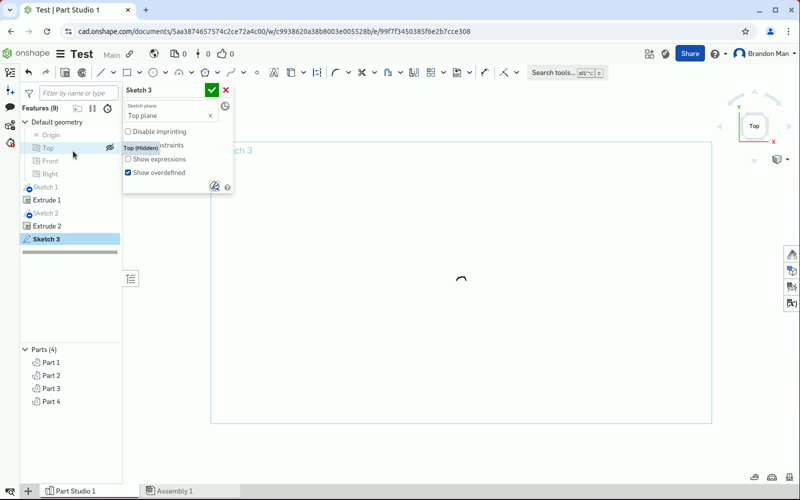
mouse_move(73, 352)
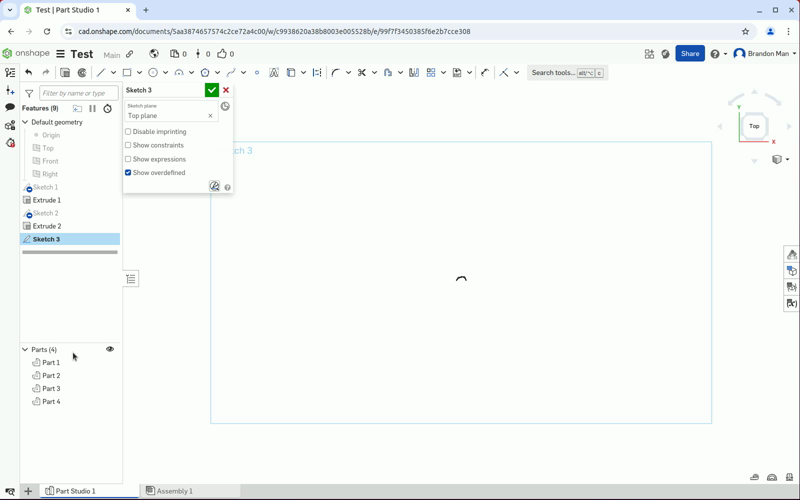
key(y)
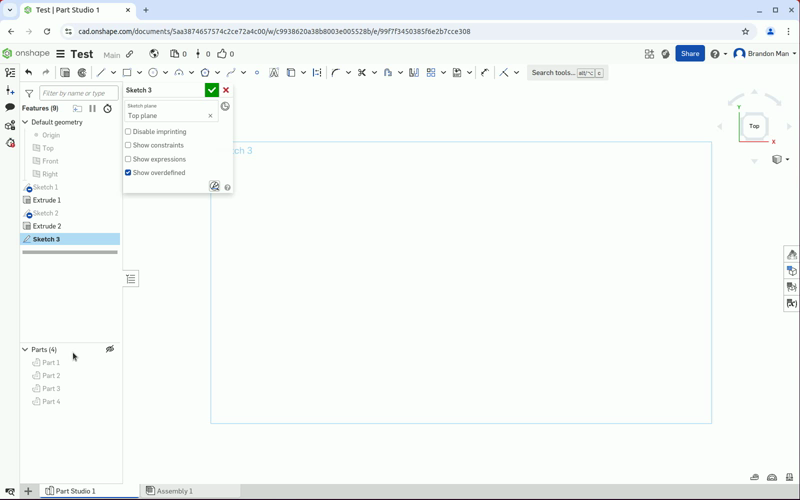
key(l)
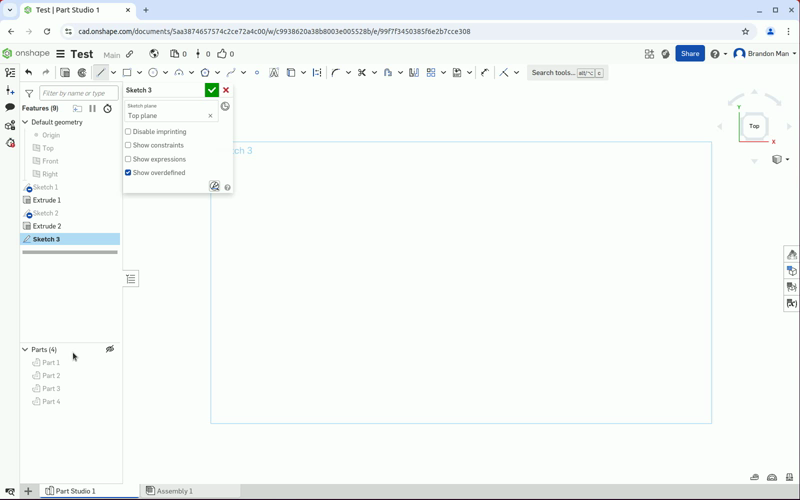
key_down(shift)
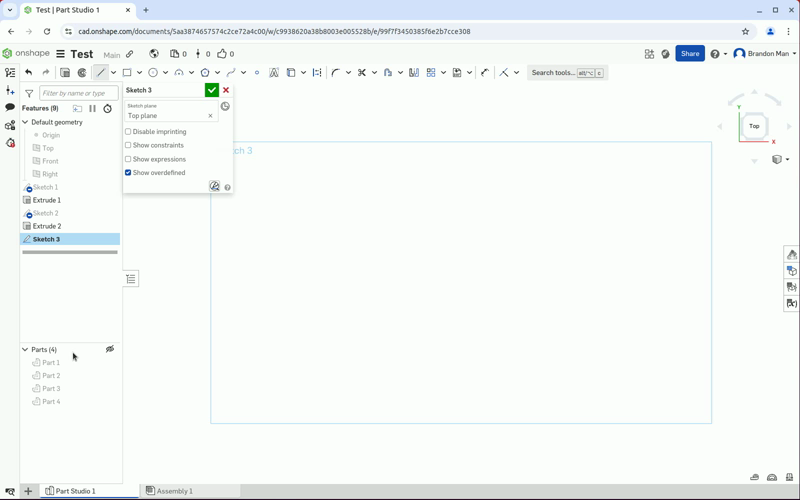
mouse_move(454, 282)
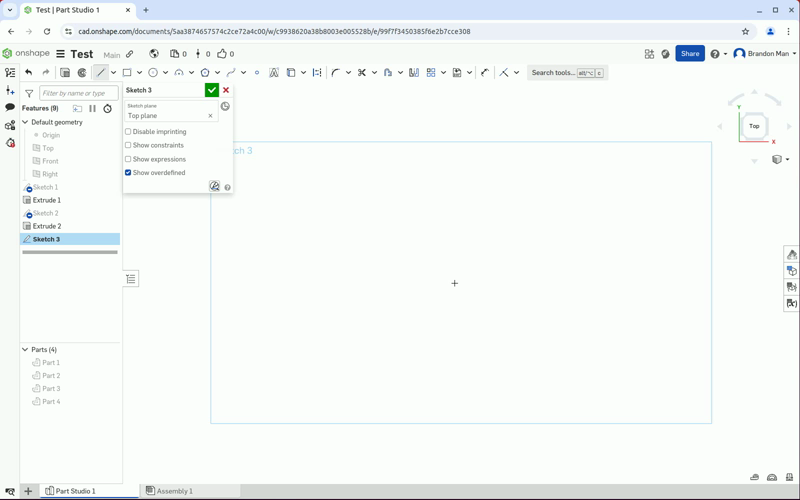
click(454, 282)
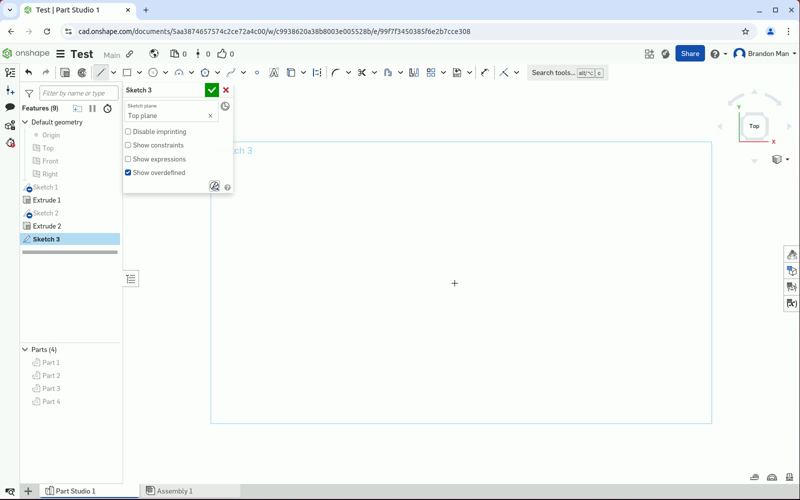
key_up(shift)
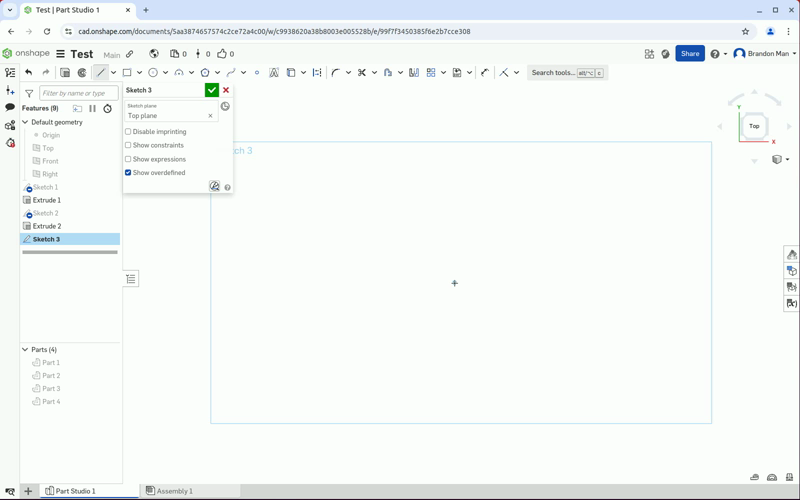
key_down(shift)
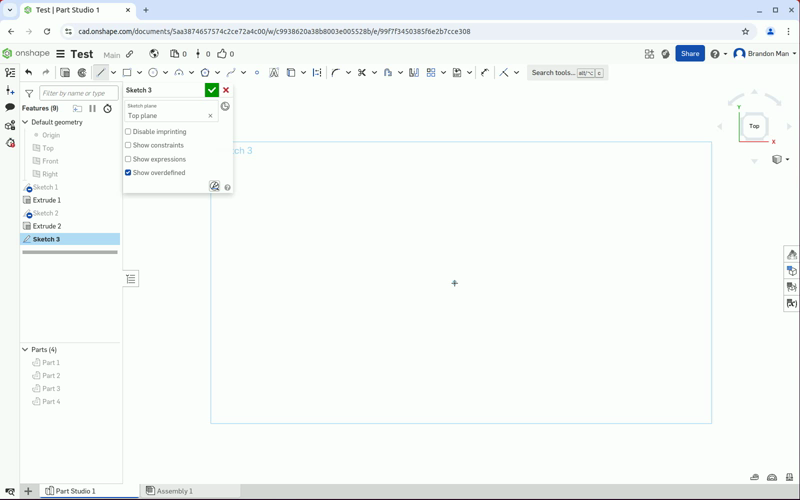
mouse_move(484, 282)
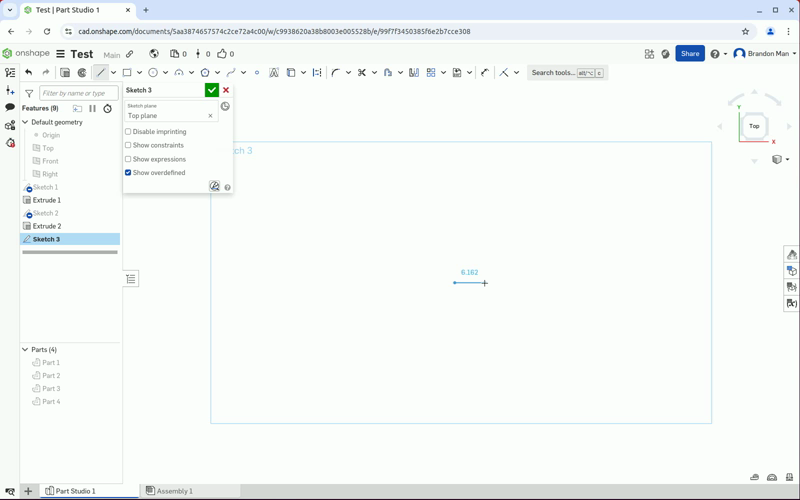
mouse_move(456, 286)
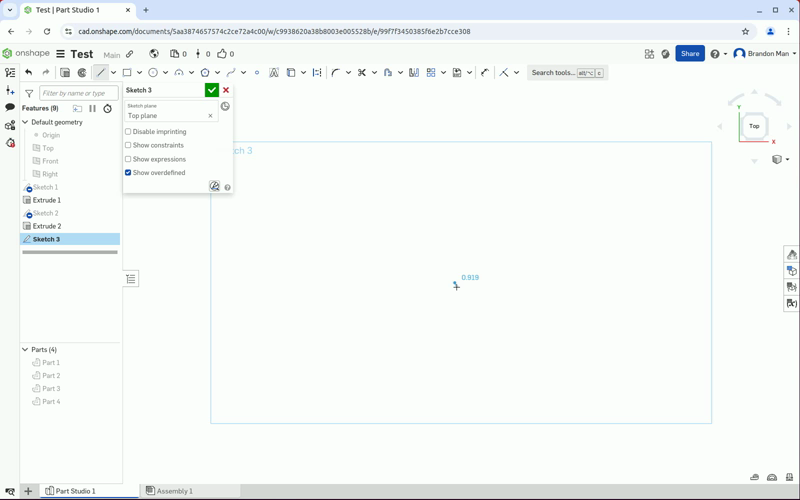
scroll(6)
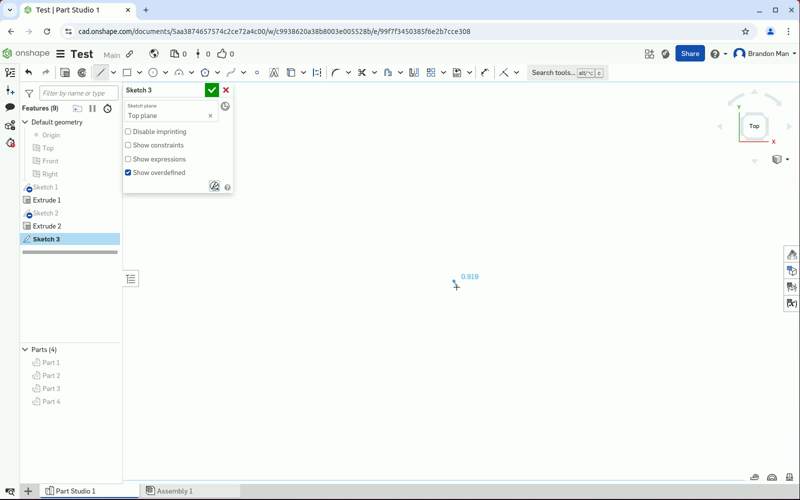
scroll(6)
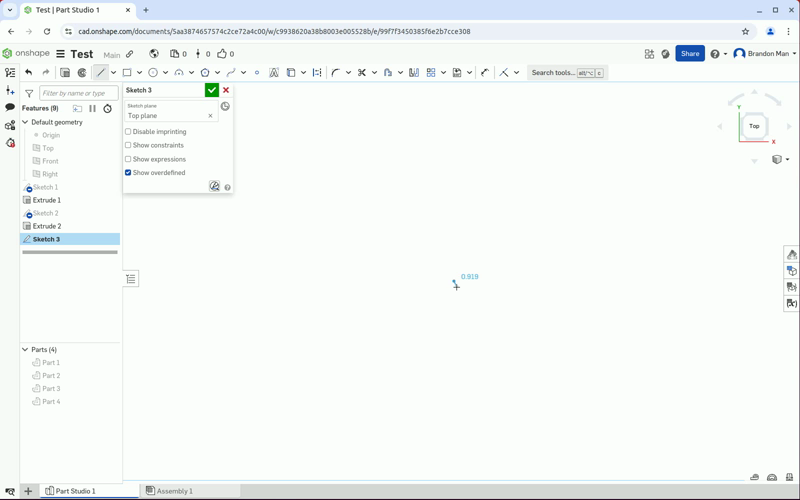
scroll(6)
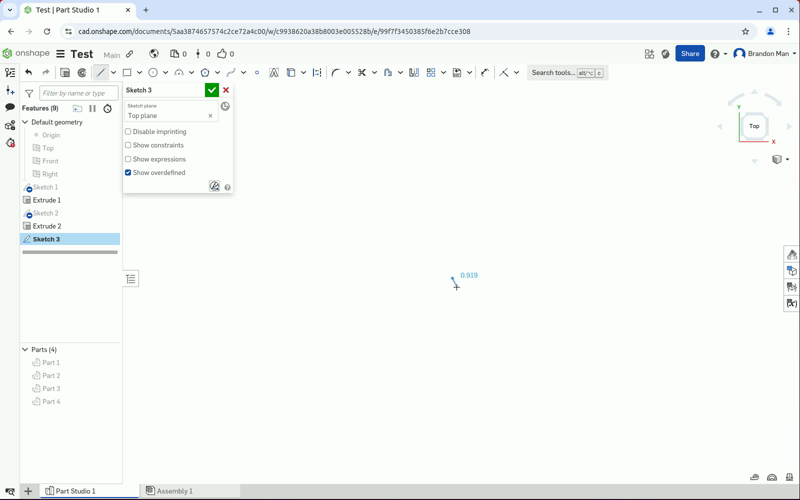
scroll(6)
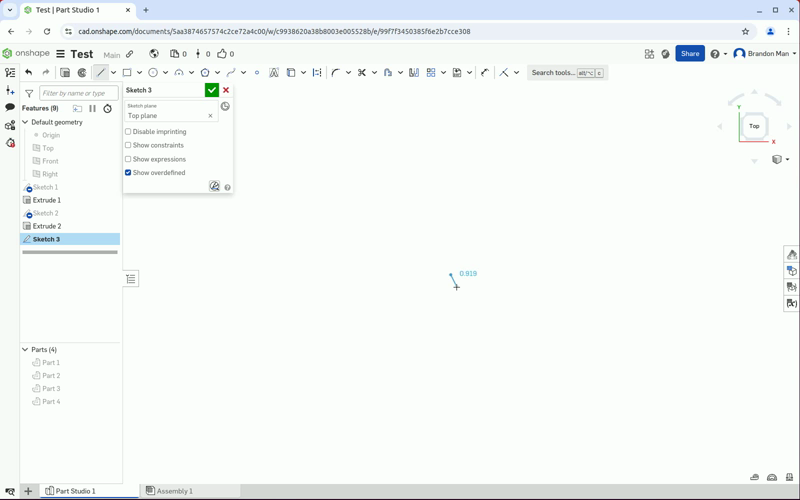
scroll(6)
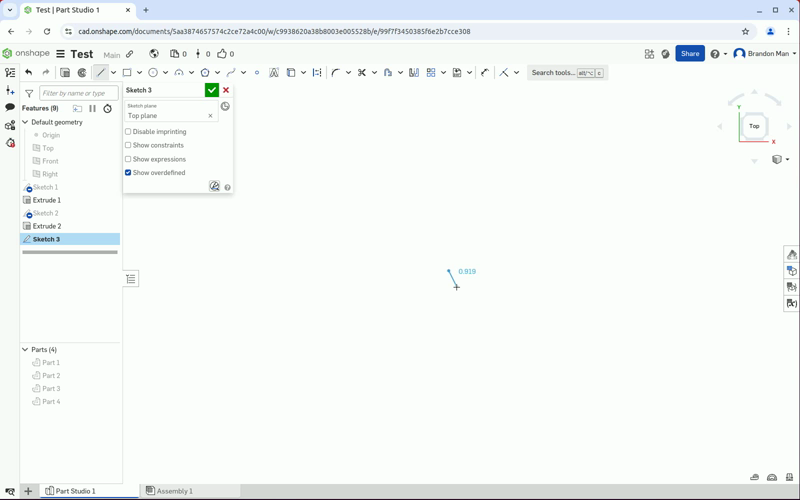
scroll(6)
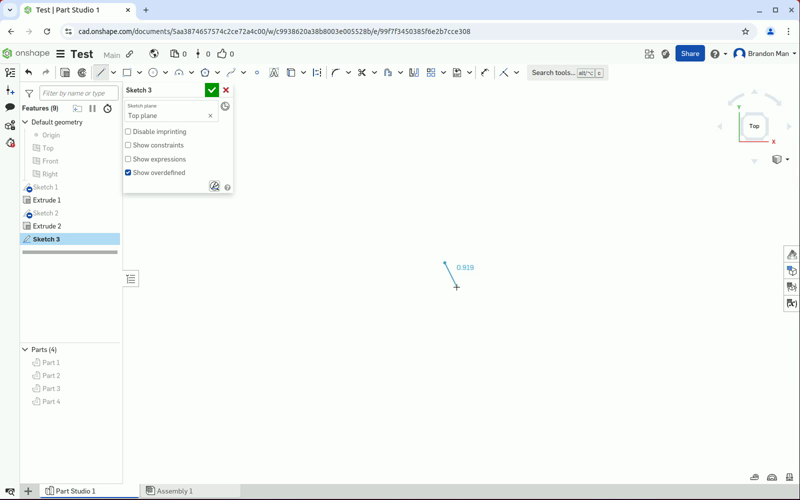
scroll(6)
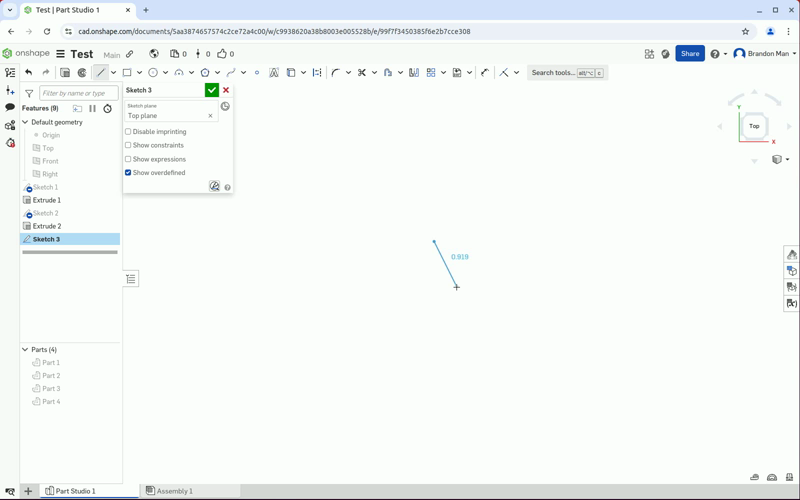
click(456, 286)
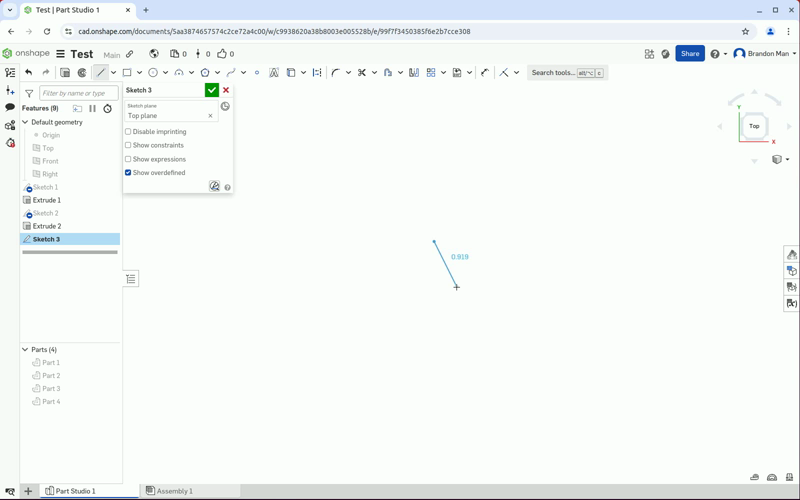
scroll(-6)
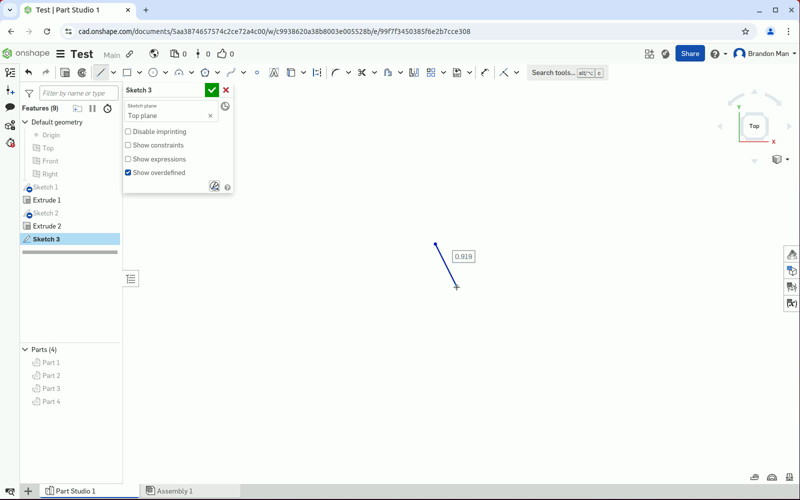
scroll(-6)
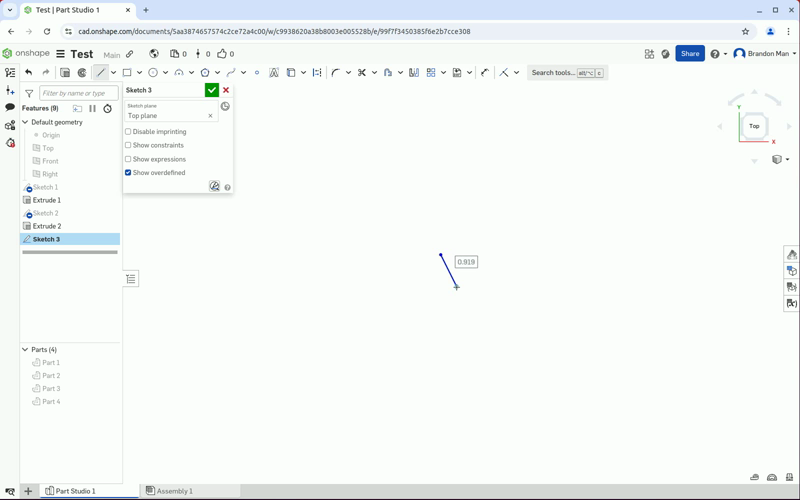
scroll(-6)
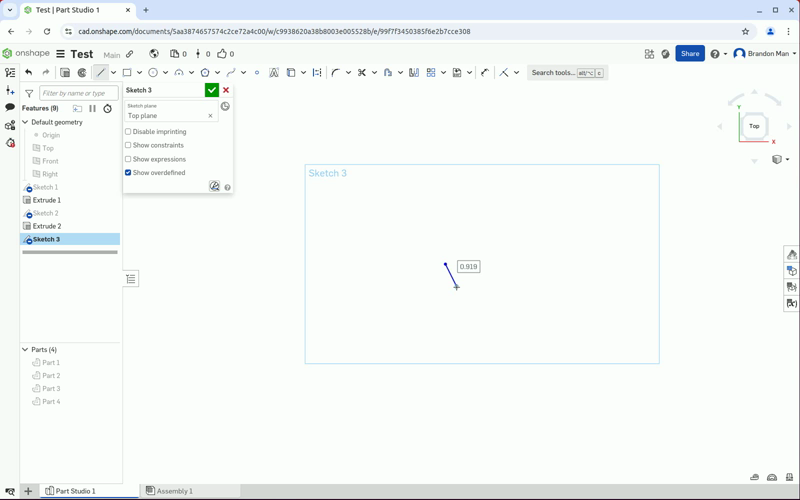
scroll(-6)
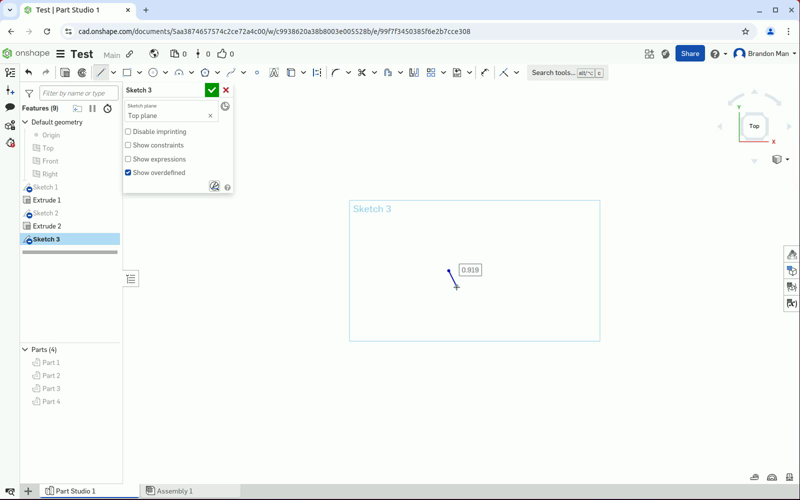
scroll(-6)
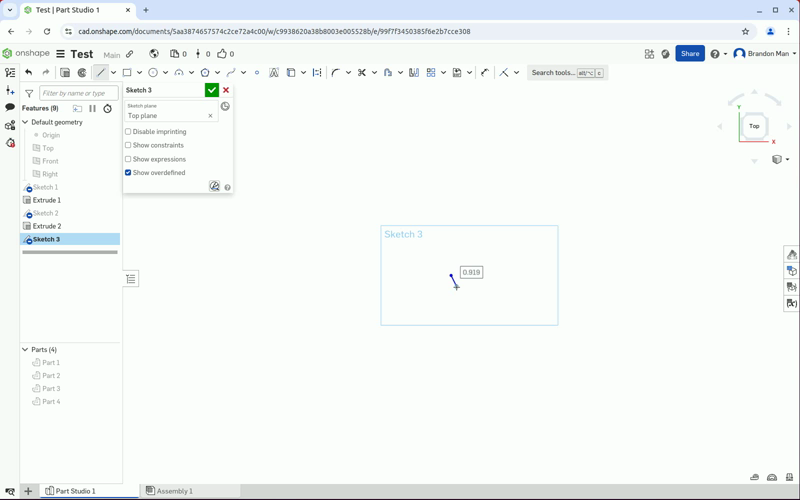
scroll(-6)
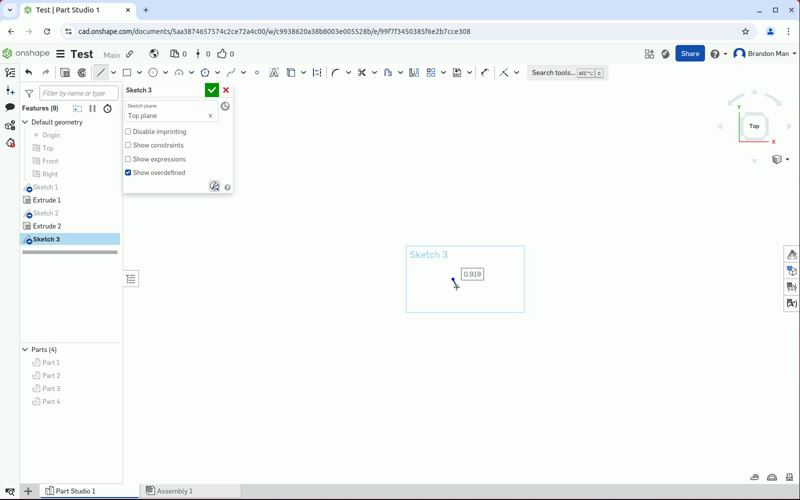
scroll(-6)
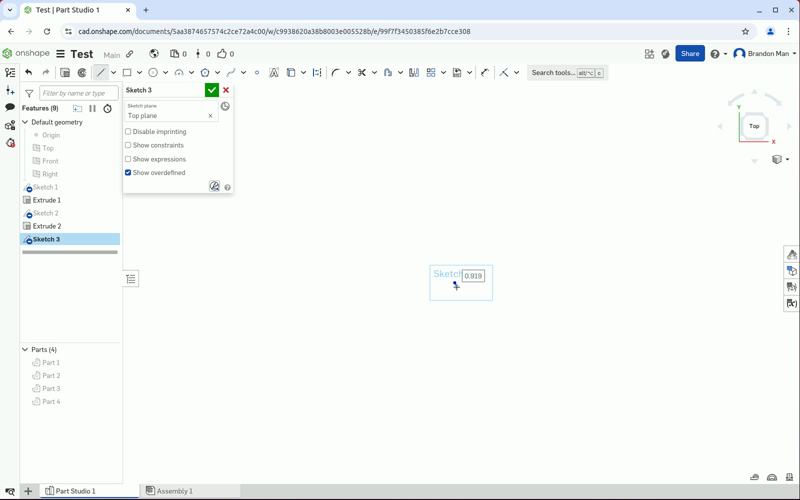
key_up(shift)
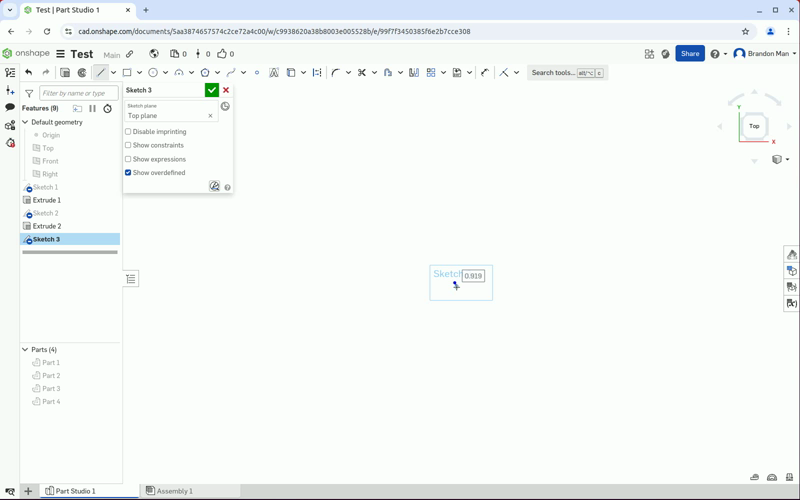
key(esc)
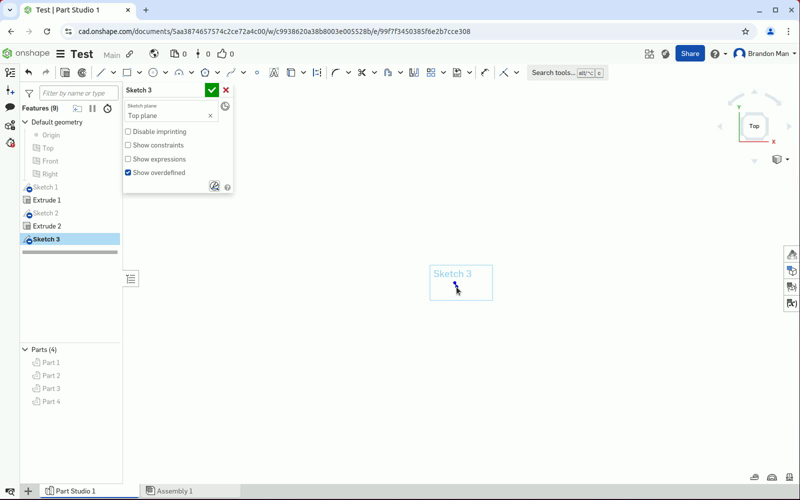
key(a)
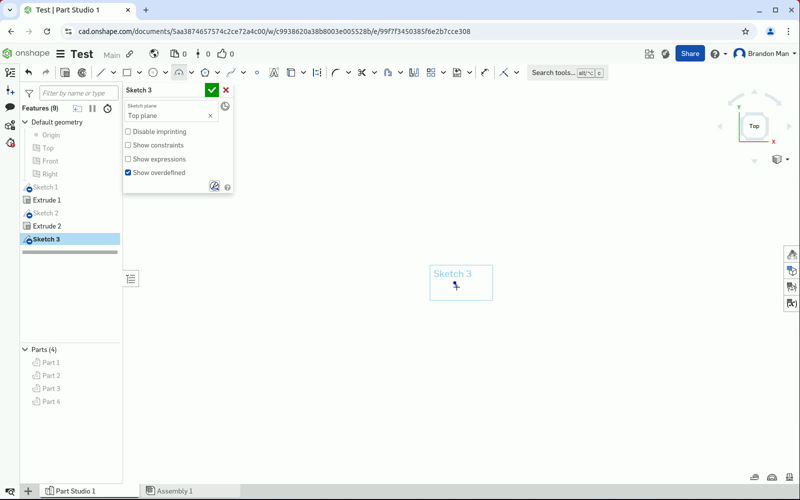
mouse_move(456, 286)
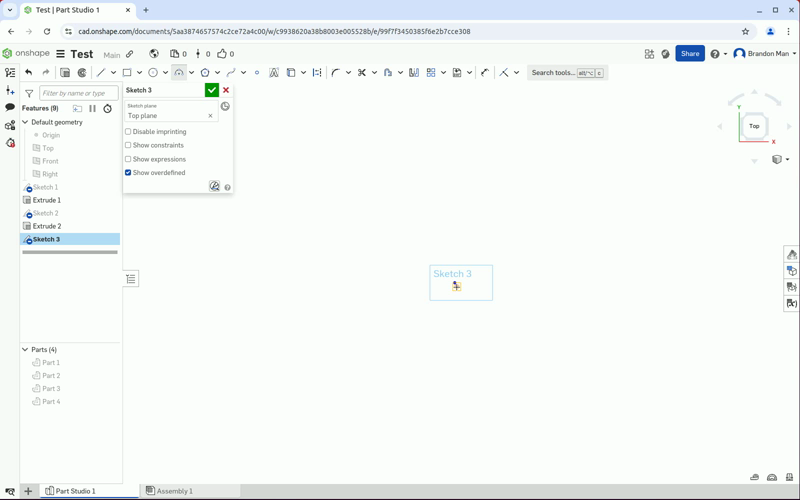
scroll(6)
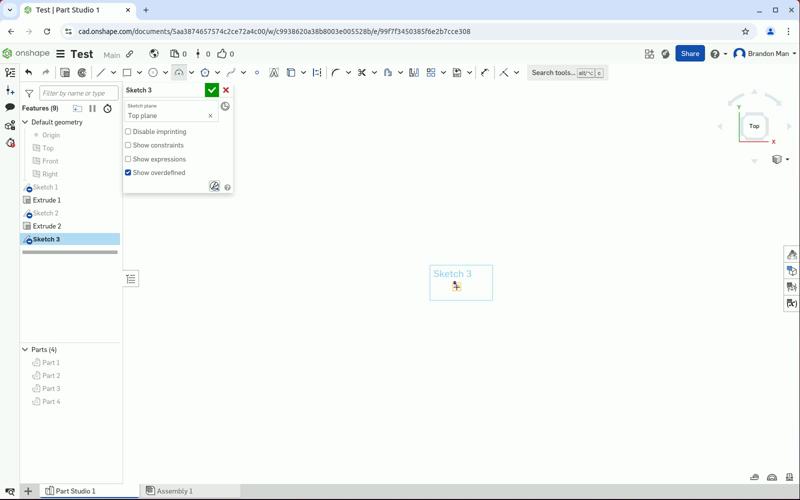
scroll(6)
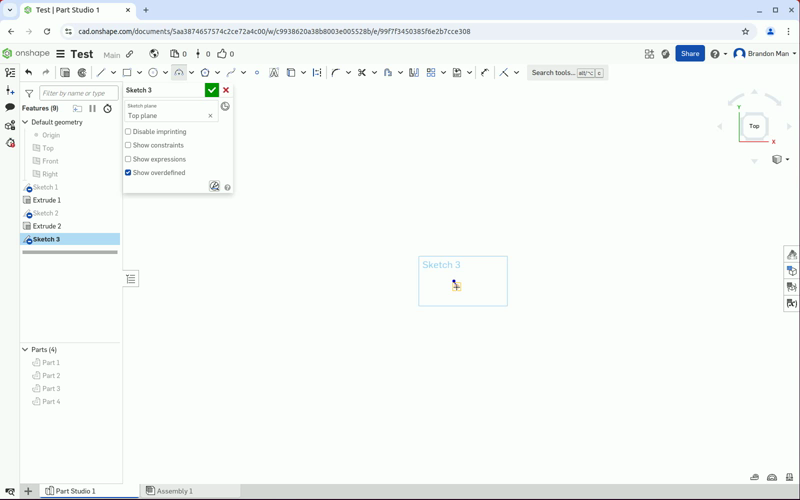
scroll(6)
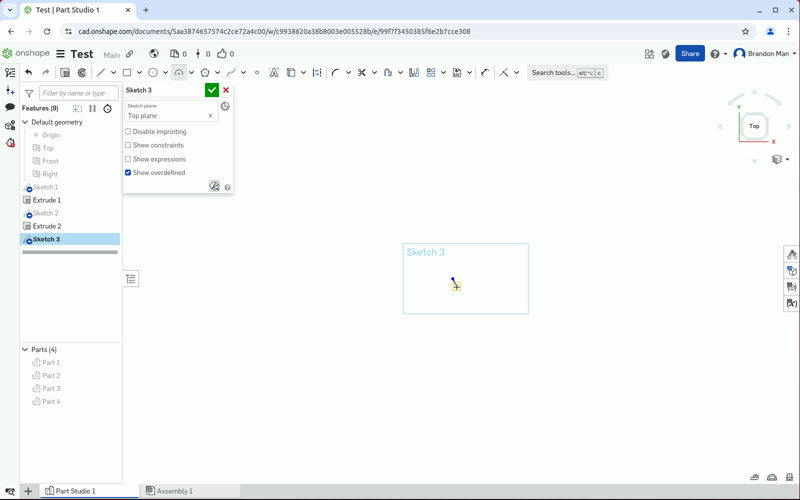
scroll(6)
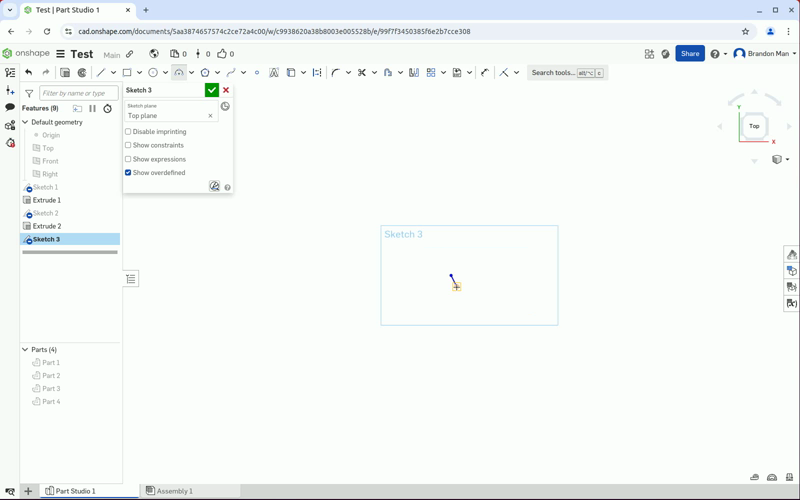
scroll(6)
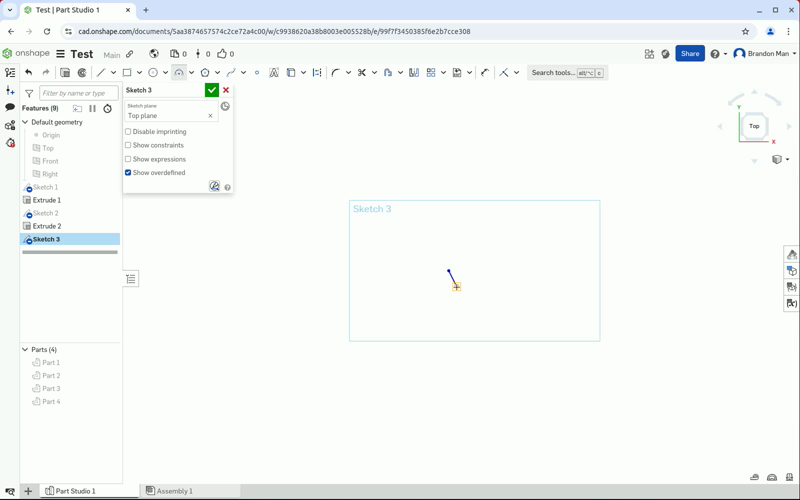
scroll(6)
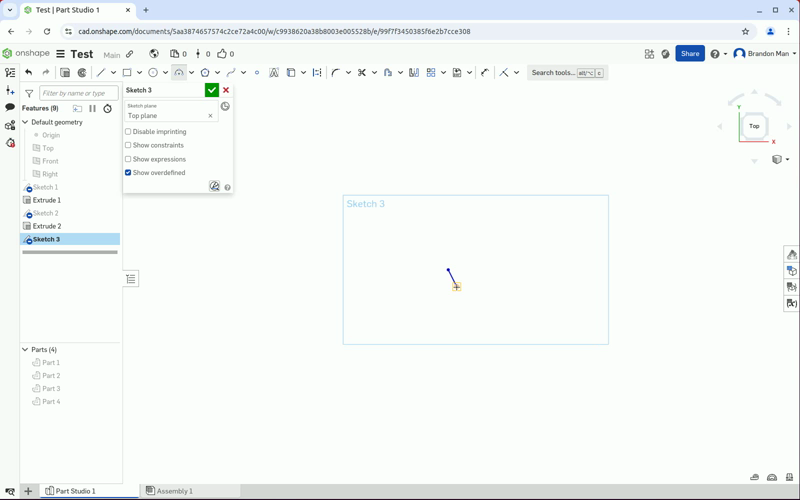
scroll(6)
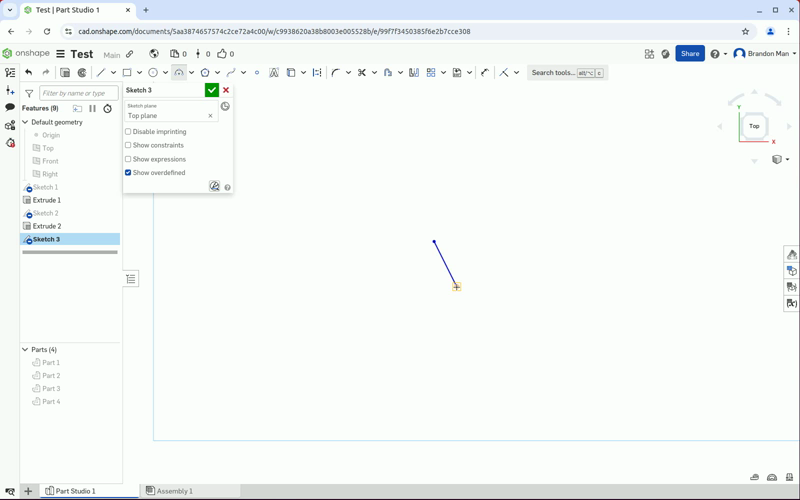
click(456, 286)
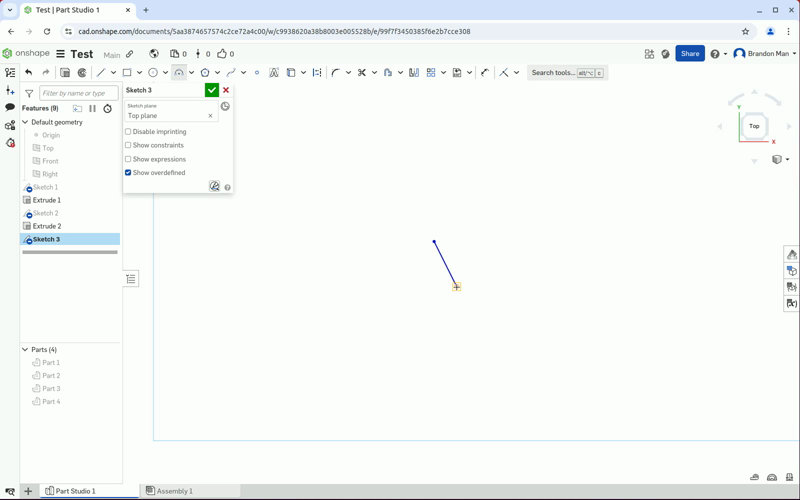
scroll(-6)
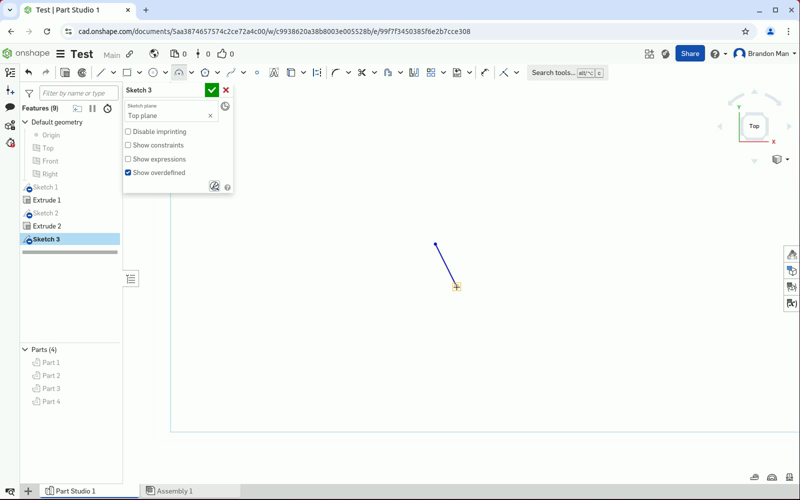
scroll(-6)
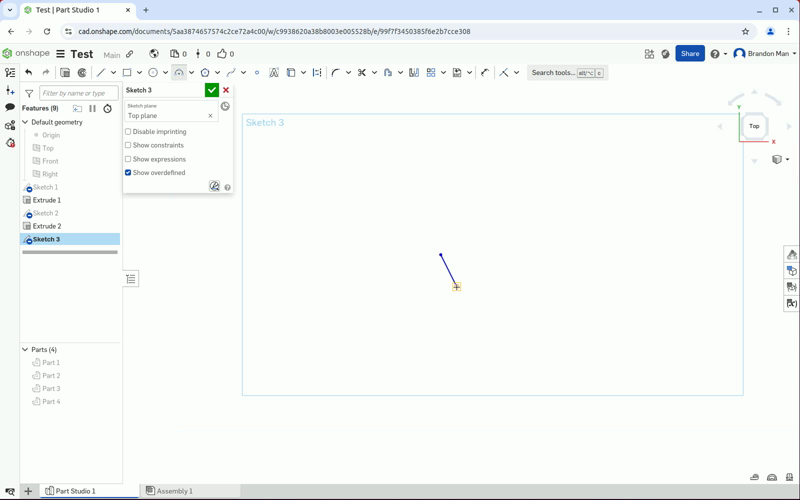
scroll(-6)
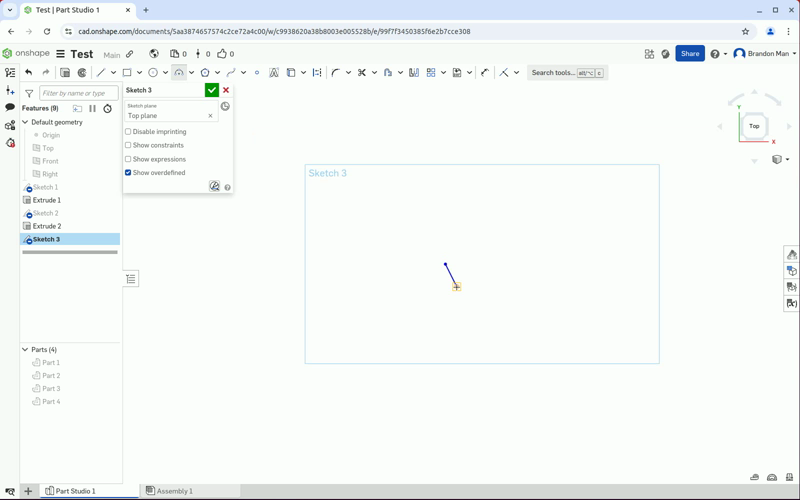
scroll(-6)
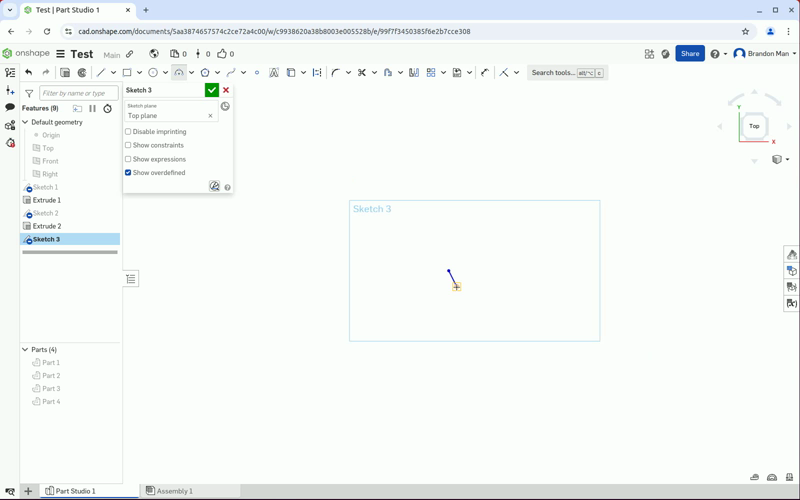
scroll(-6)
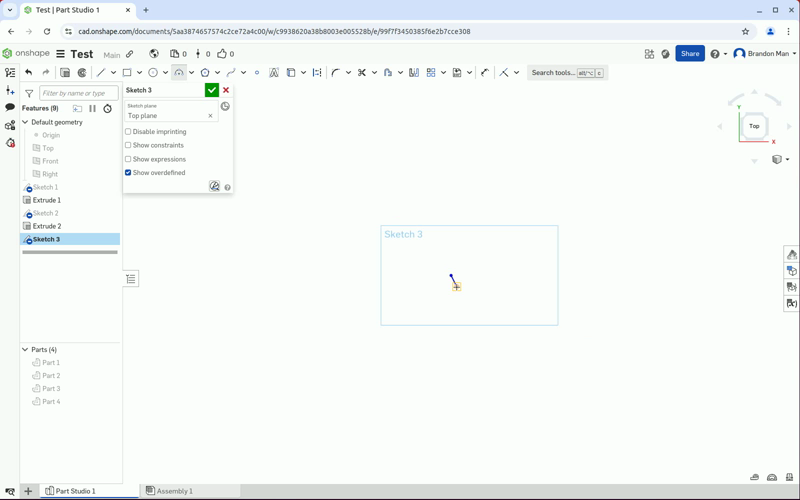
scroll(-6)
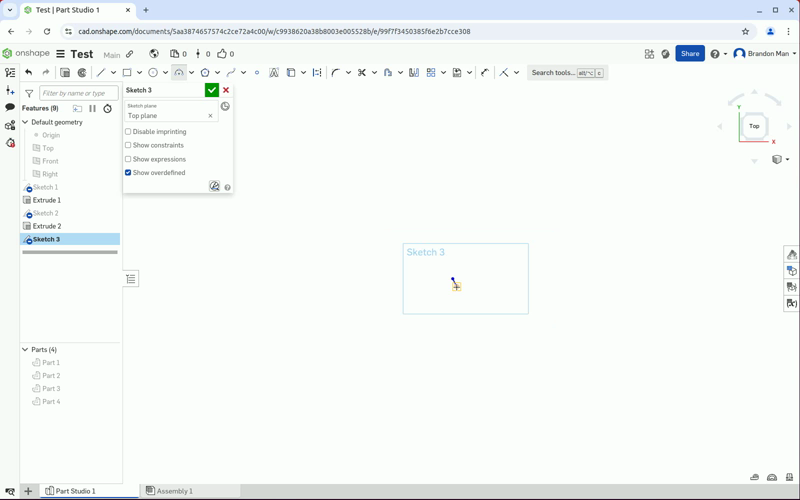
scroll(-6)
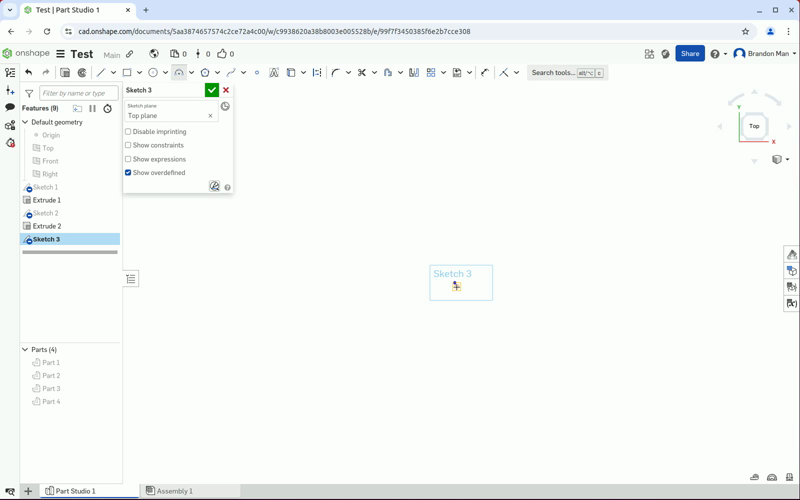
key_down(shift)
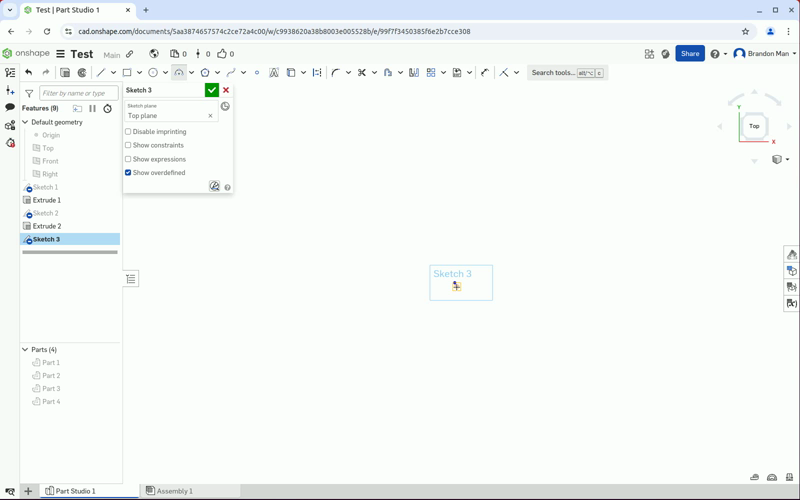
mouse_move(456, 279)
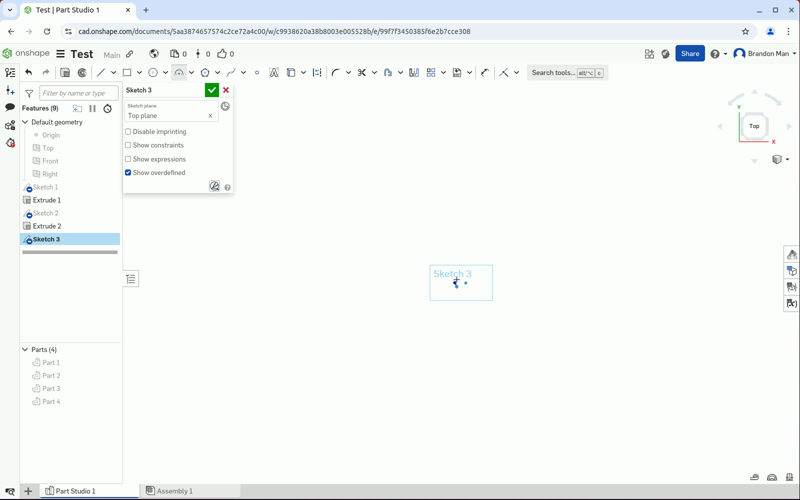
scroll(6)
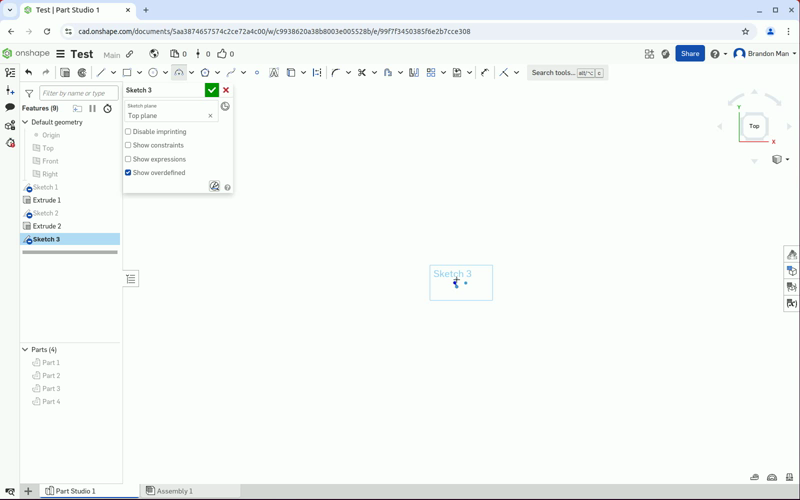
scroll(6)
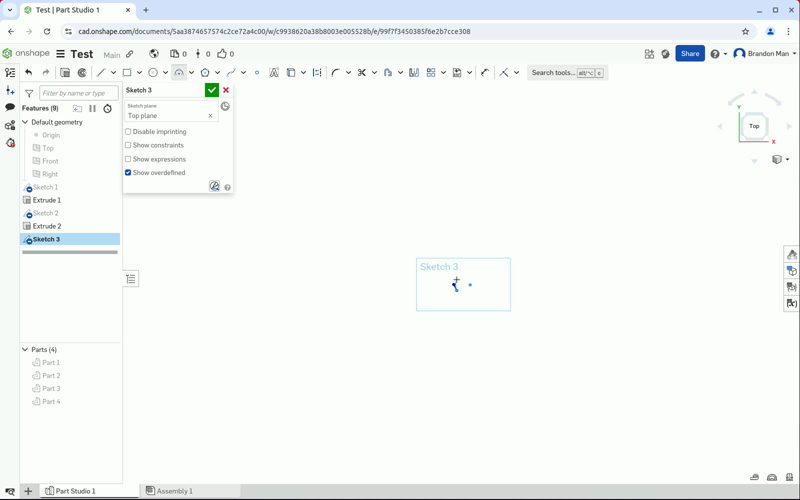
scroll(6)
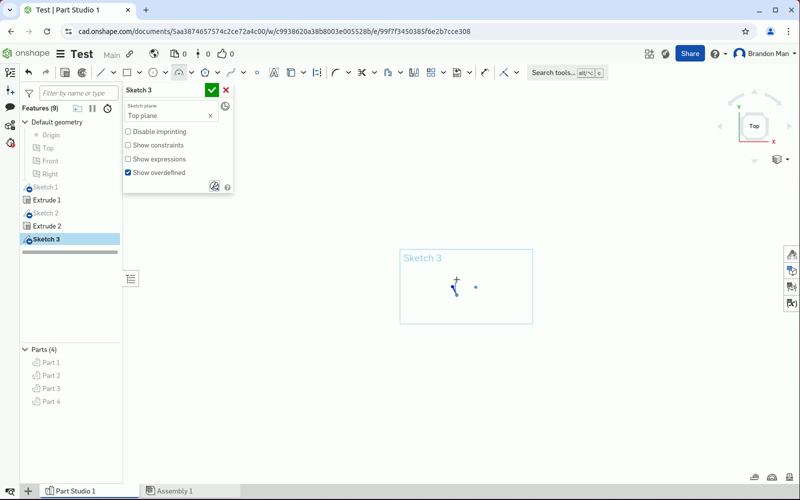
scroll(6)
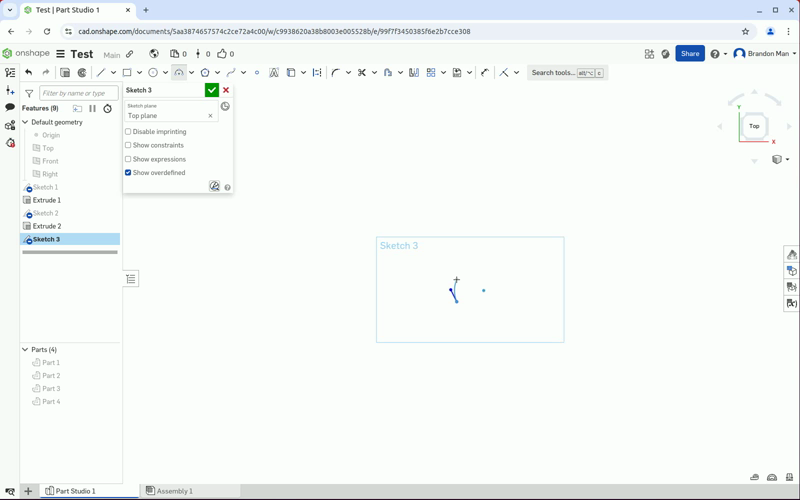
scroll(6)
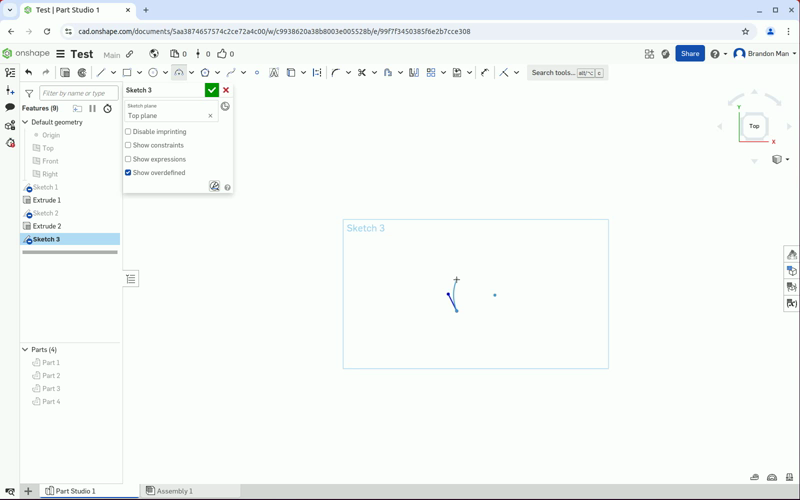
scroll(6)
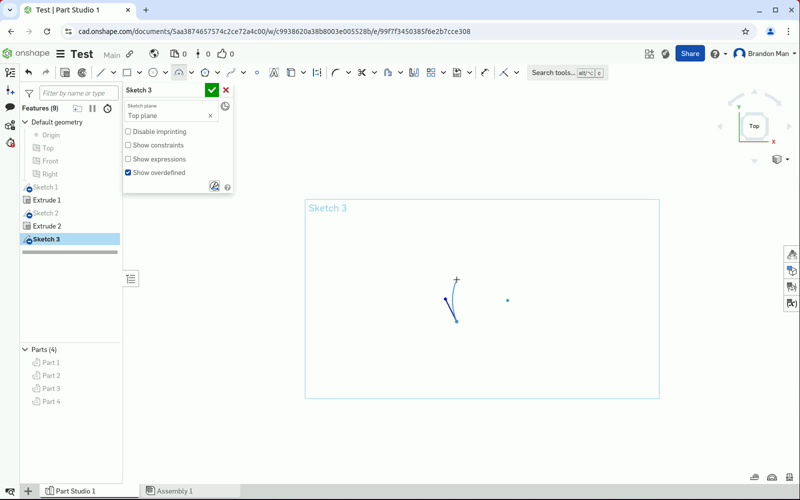
scroll(6)
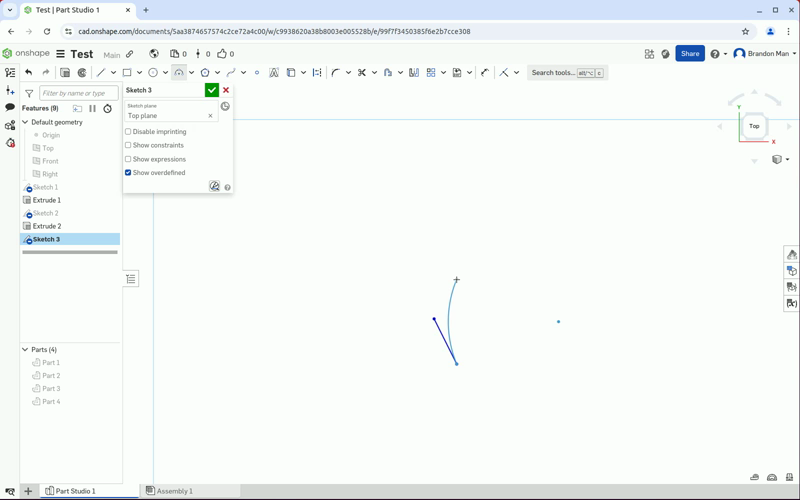
click(456, 279)
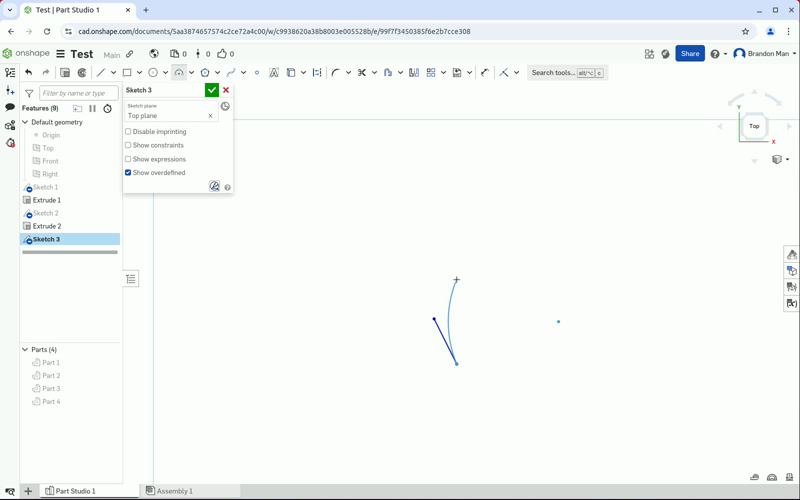
scroll(-6)
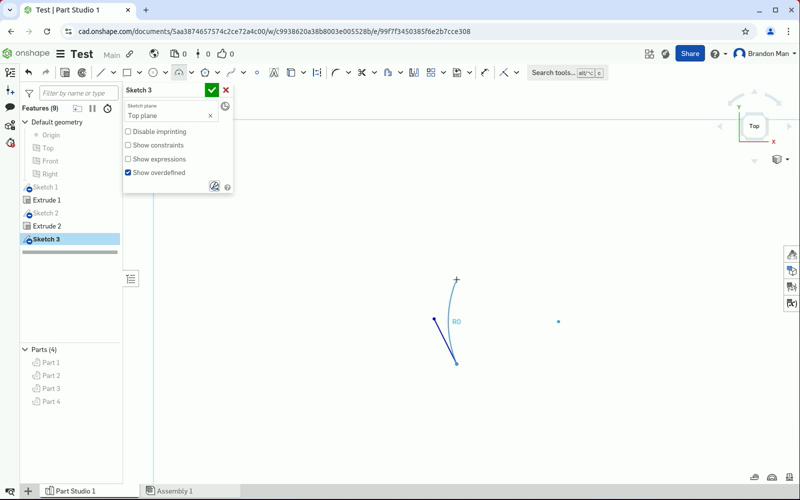
scroll(-6)
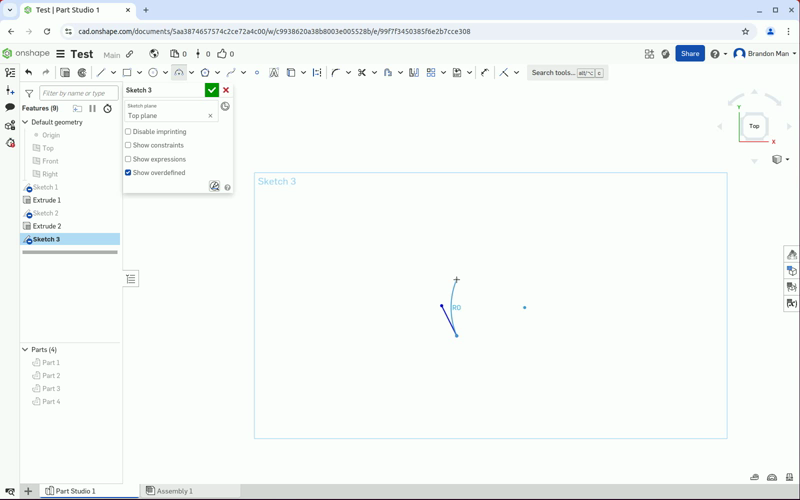
scroll(-6)
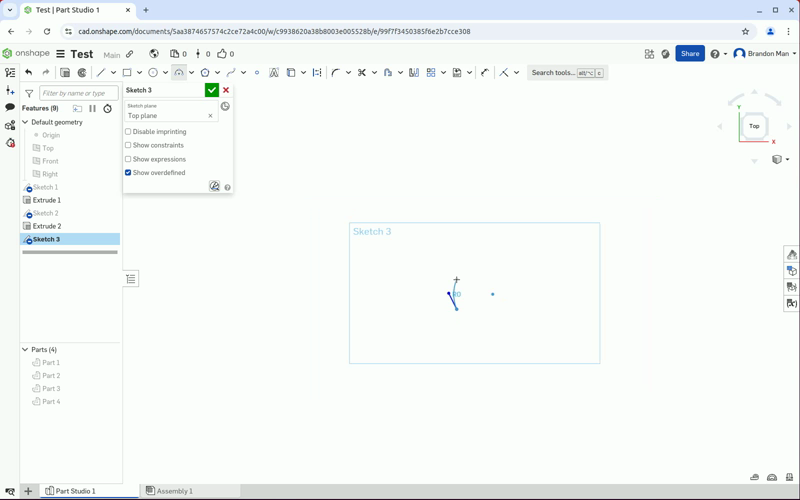
scroll(-6)
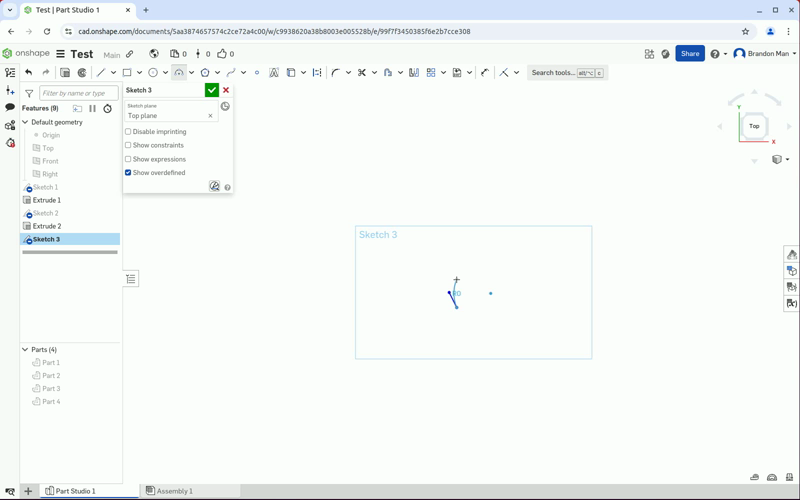
scroll(-6)
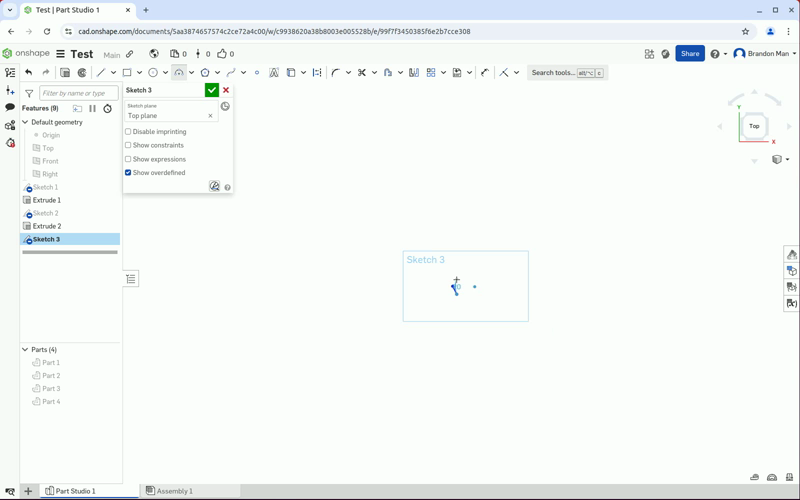
scroll(-6)
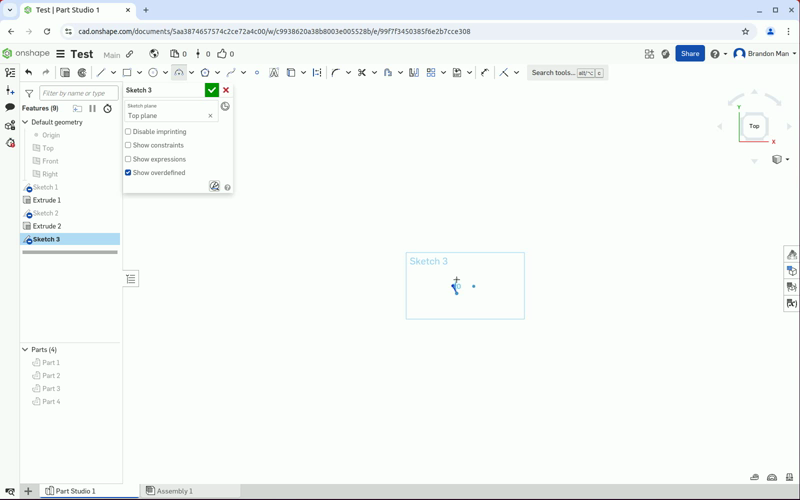
scroll(-6)
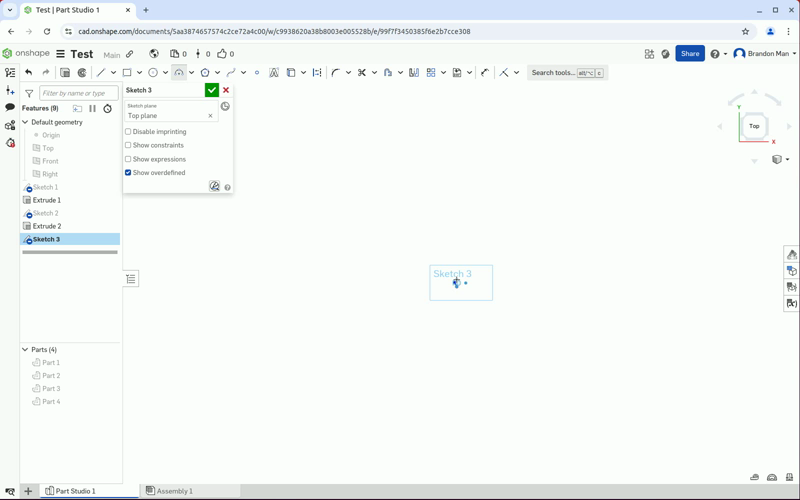
mouse_move(456, 282)
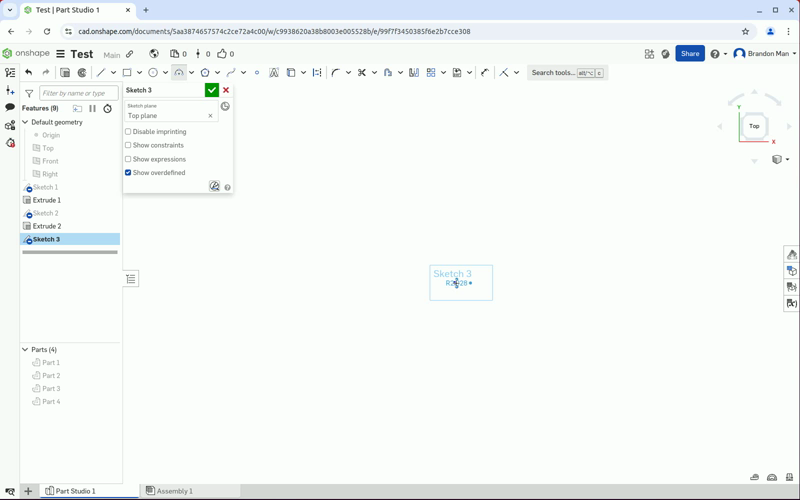
scroll(6)
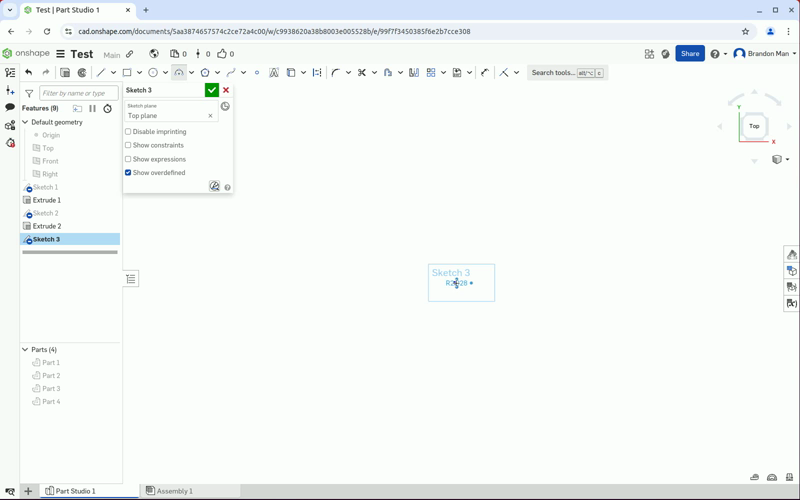
scroll(6)
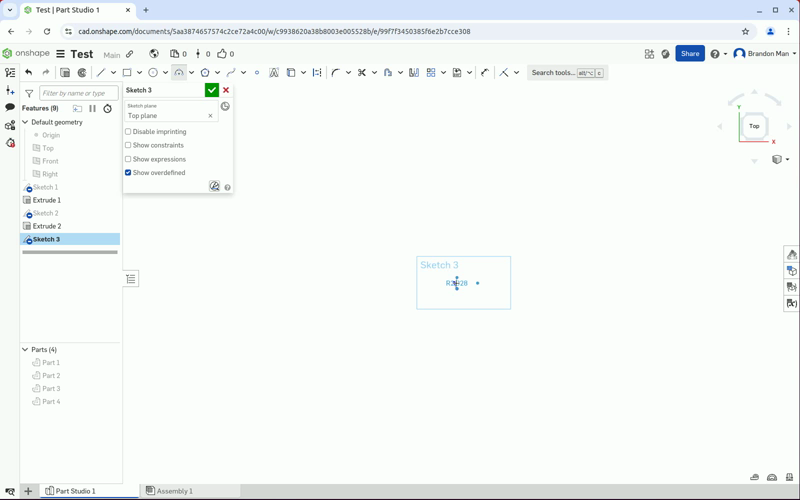
scroll(6)
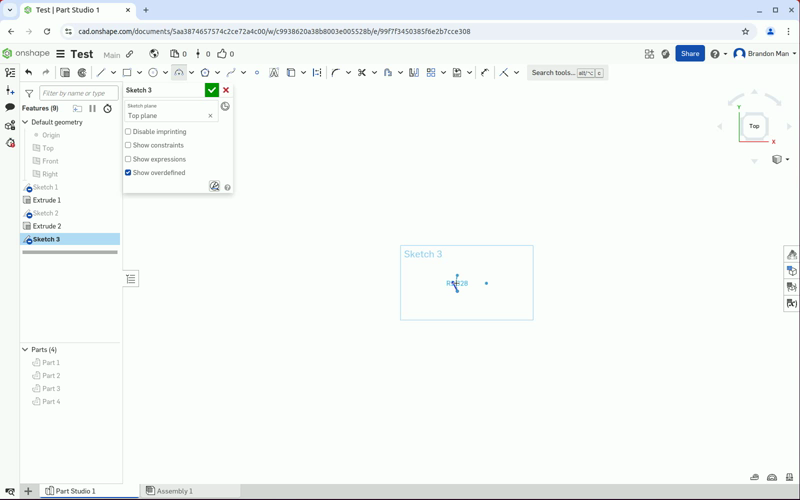
scroll(6)
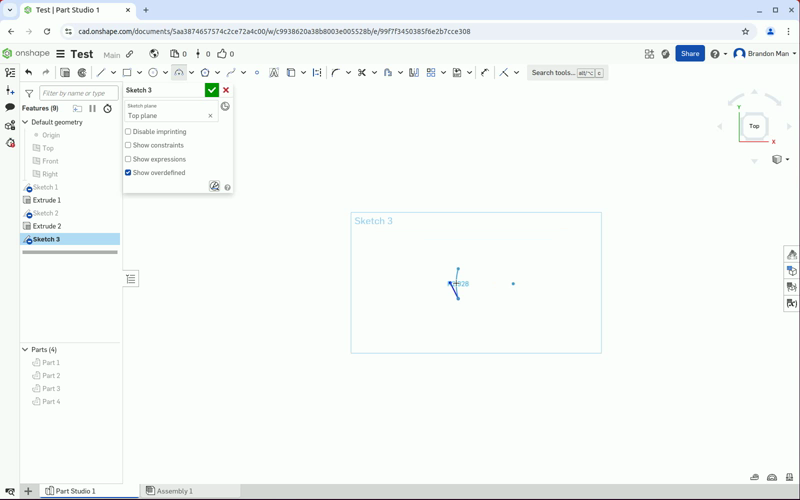
scroll(6)
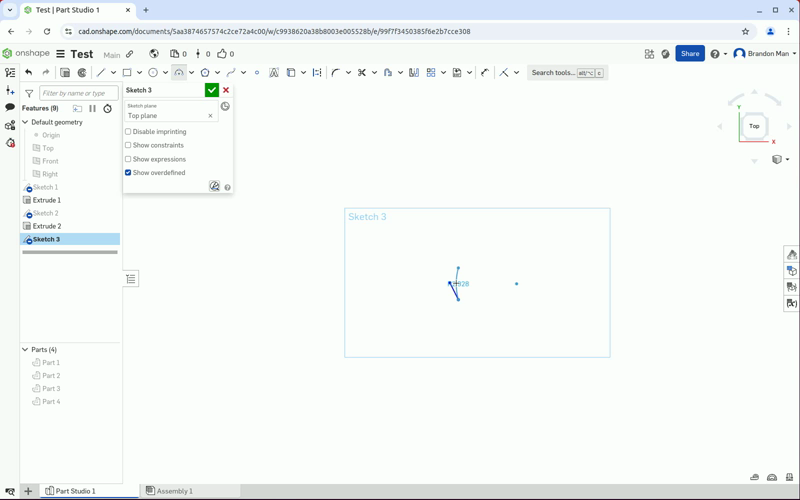
scroll(6)
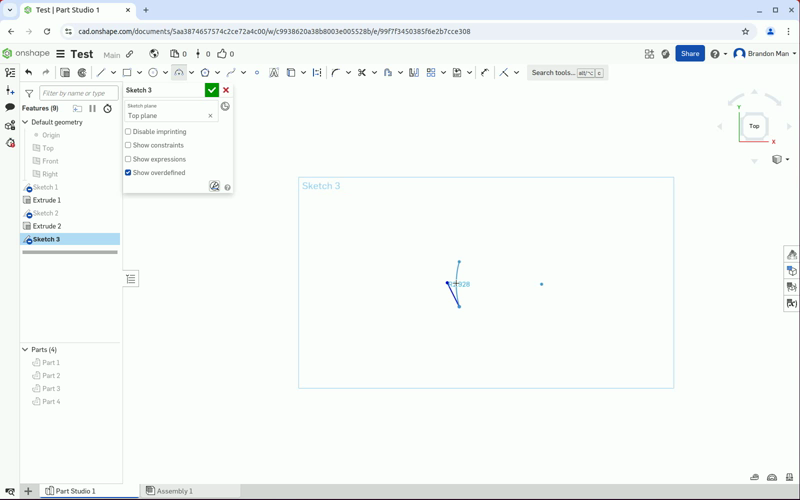
scroll(6)
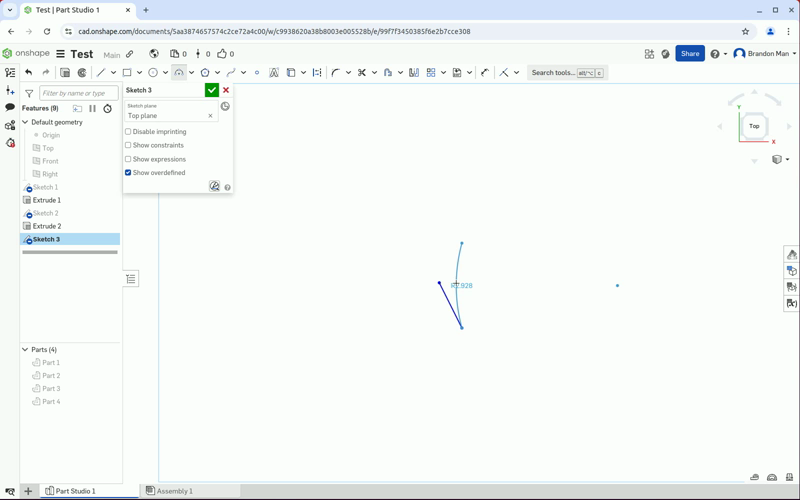
click(456, 282)
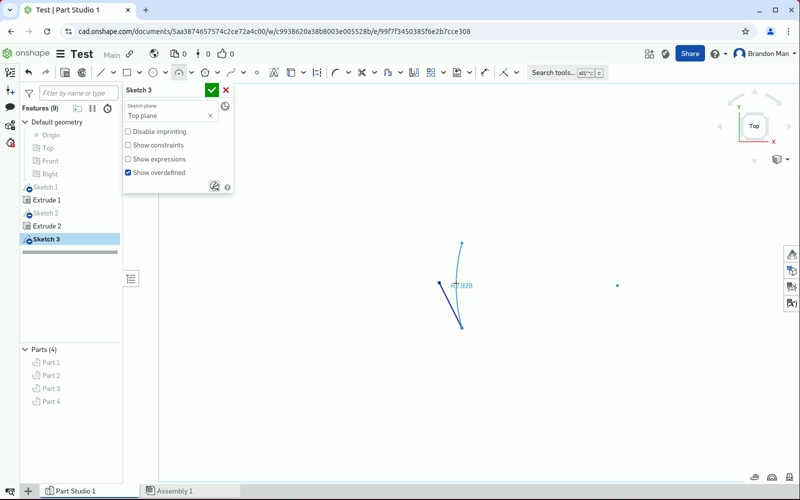
scroll(-6)
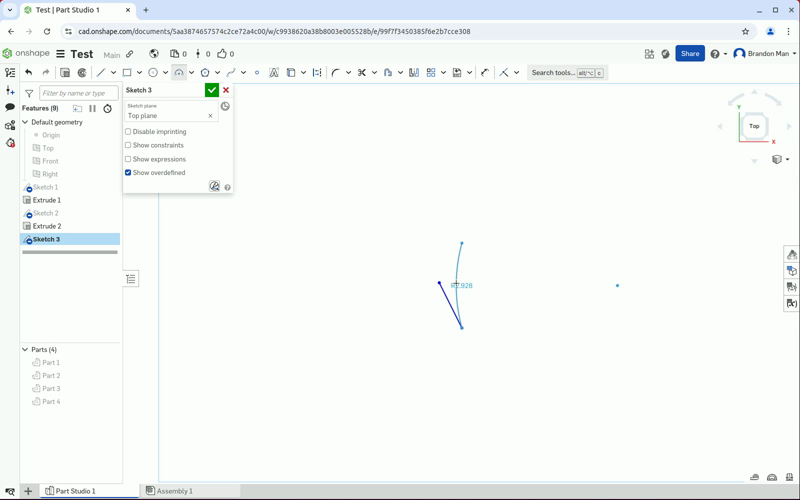
scroll(-6)
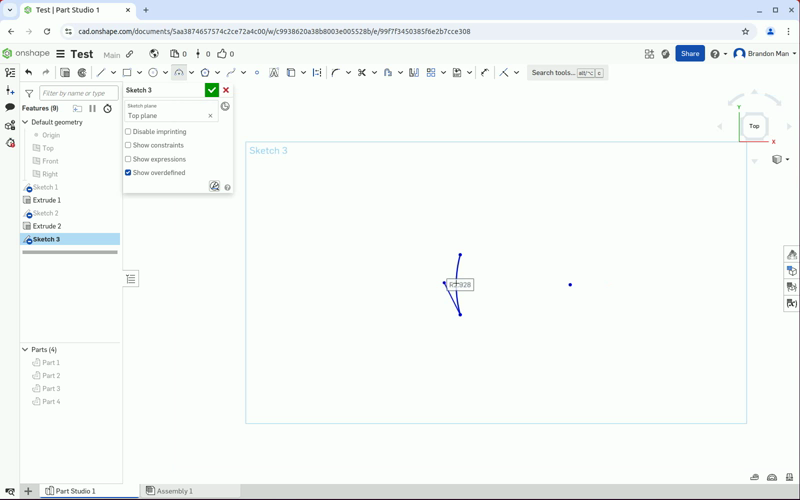
scroll(-6)
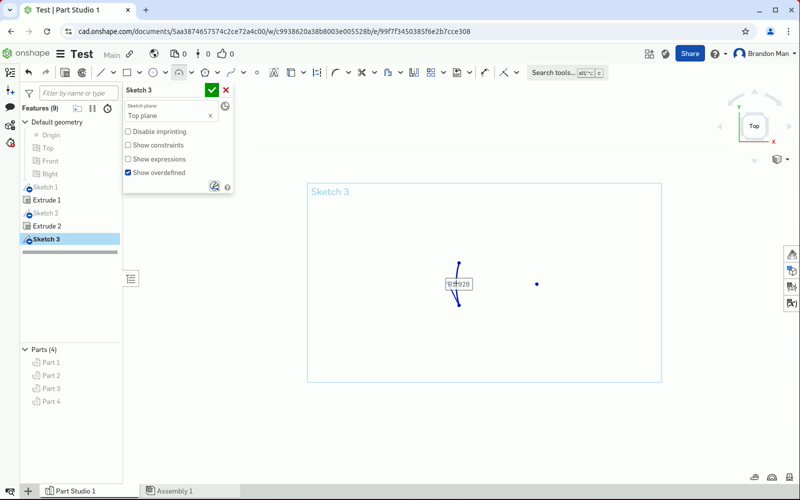
scroll(-6)
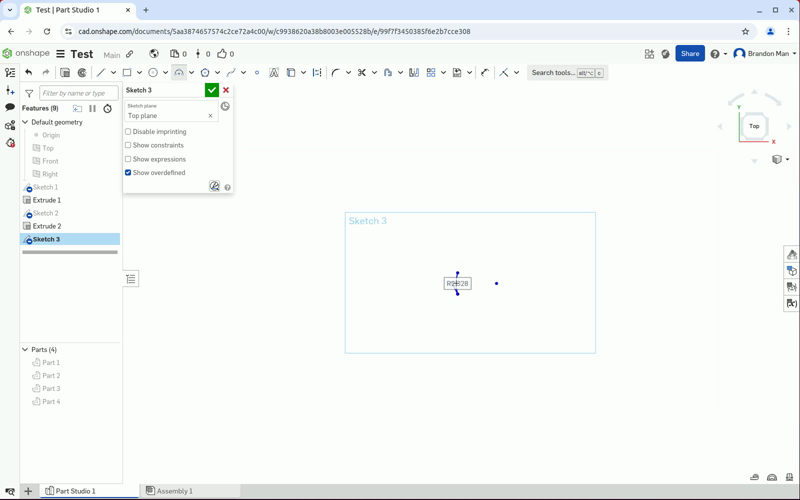
scroll(-6)
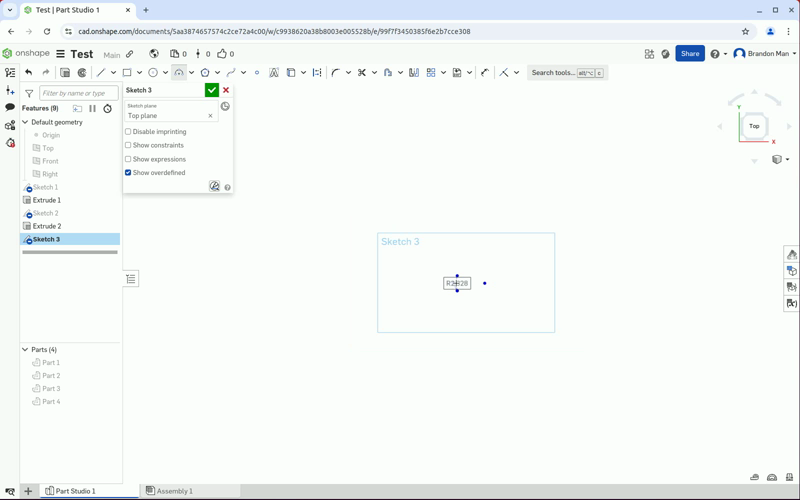
scroll(-6)
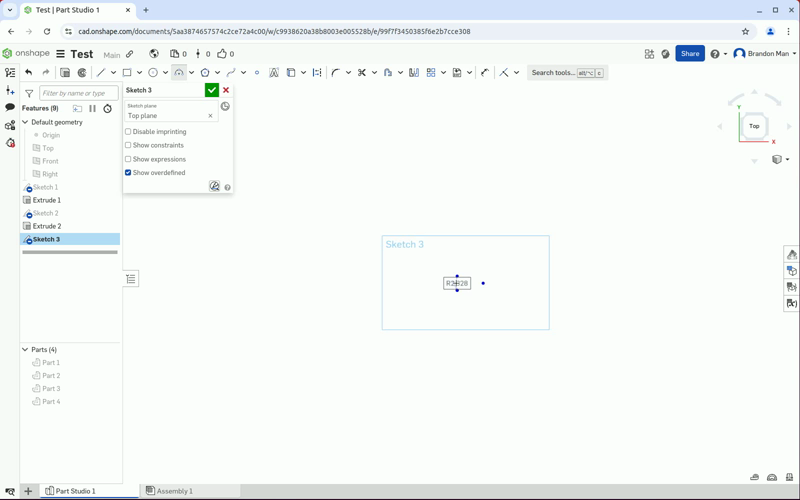
scroll(-6)
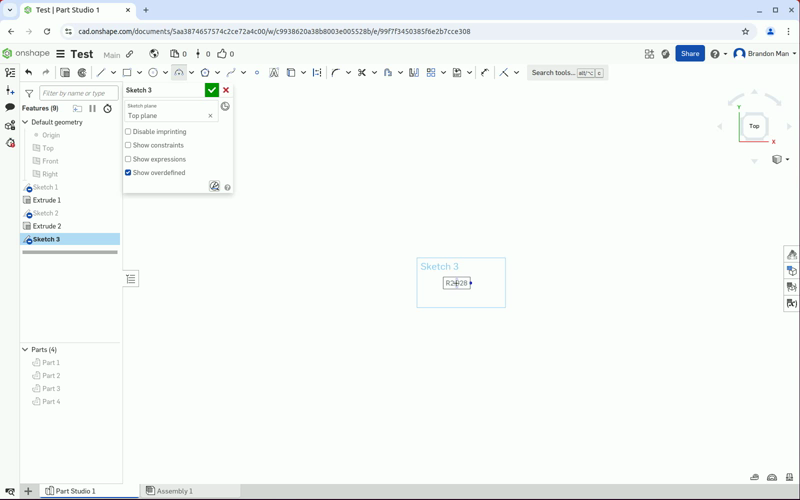
key_up(shift)
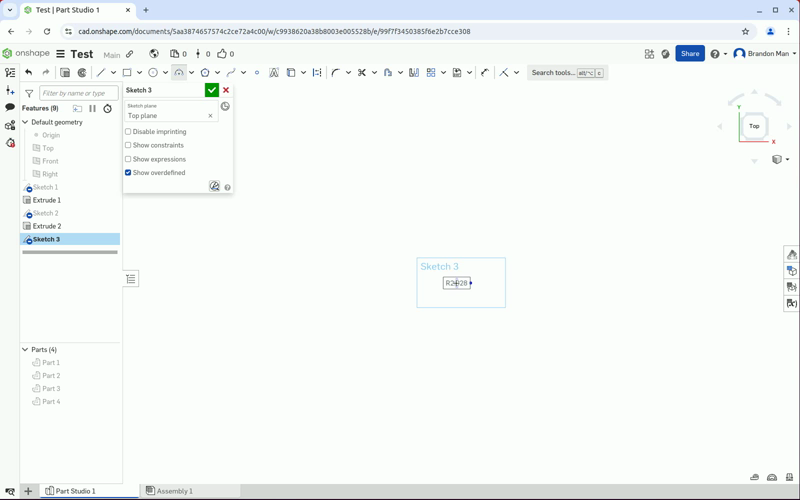
key(esc)
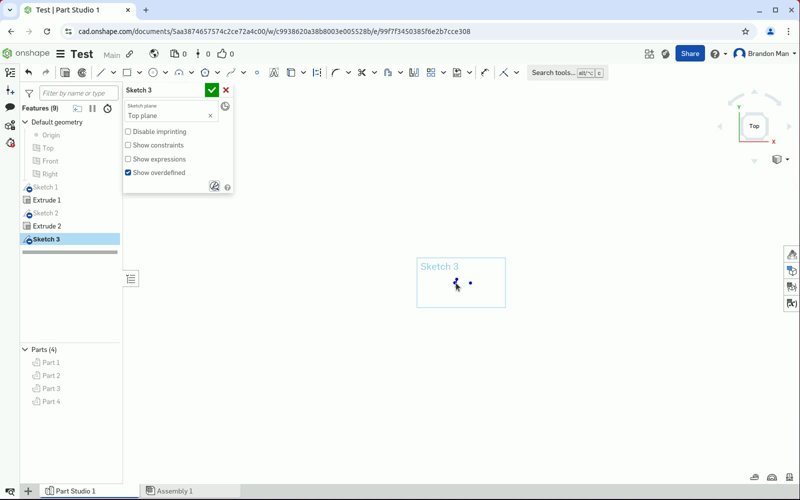
key(l)
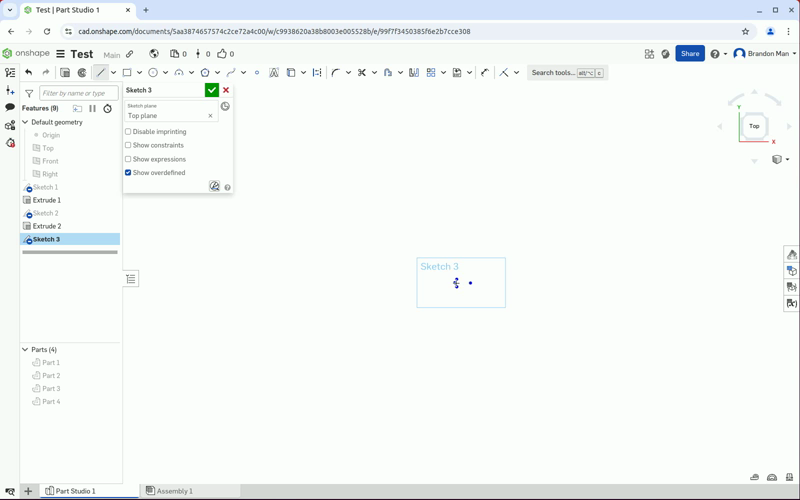
mouse_move(456, 279)
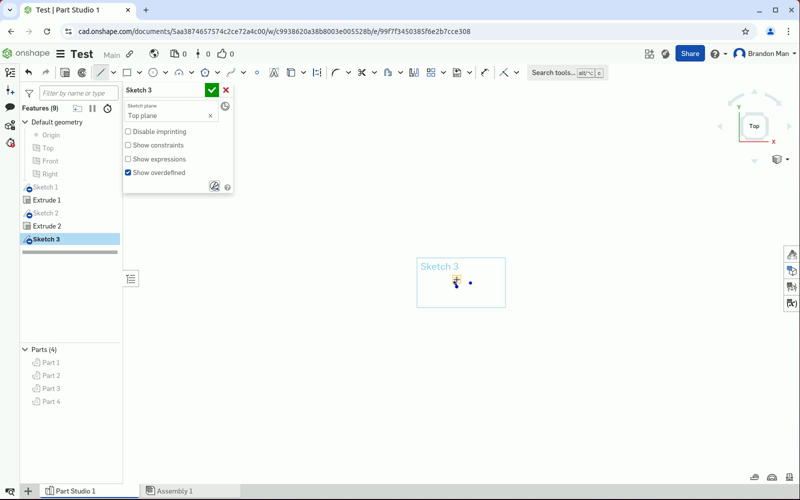
scroll(6)
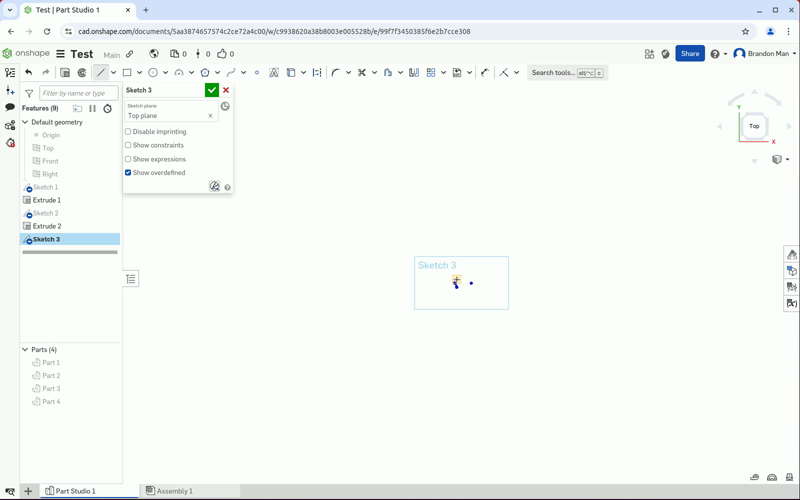
scroll(6)
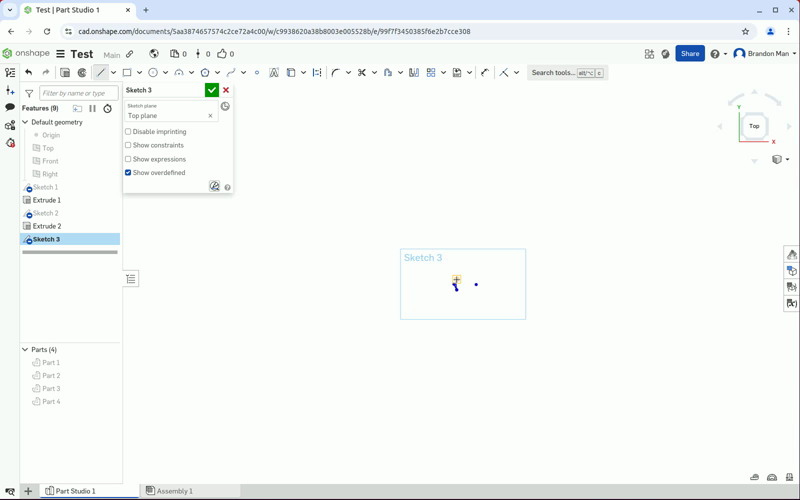
scroll(6)
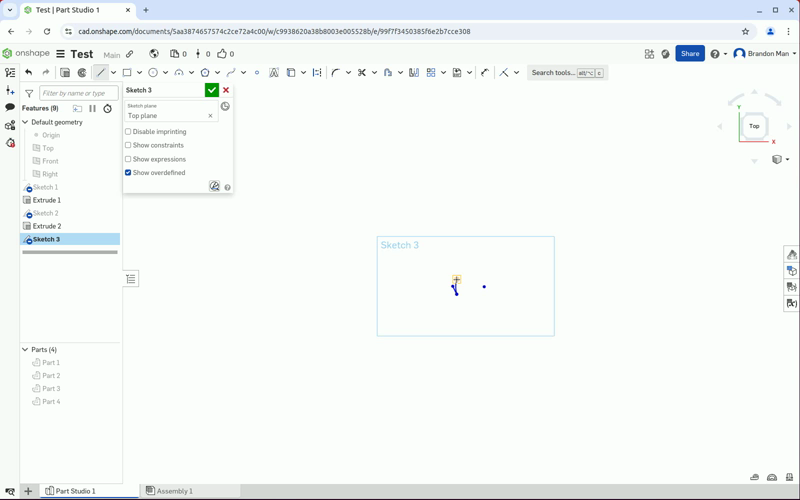
scroll(6)
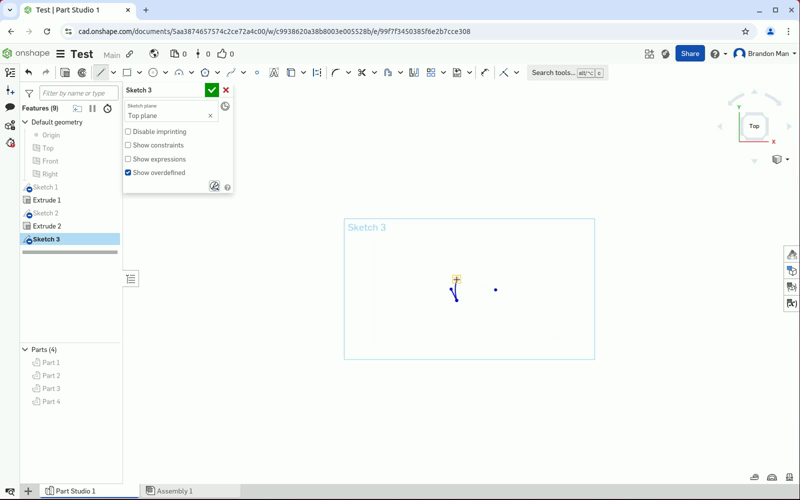
scroll(6)
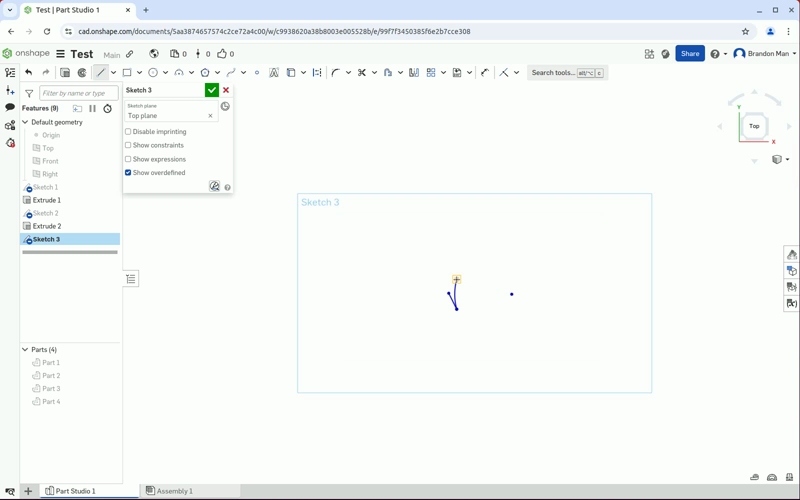
scroll(6)
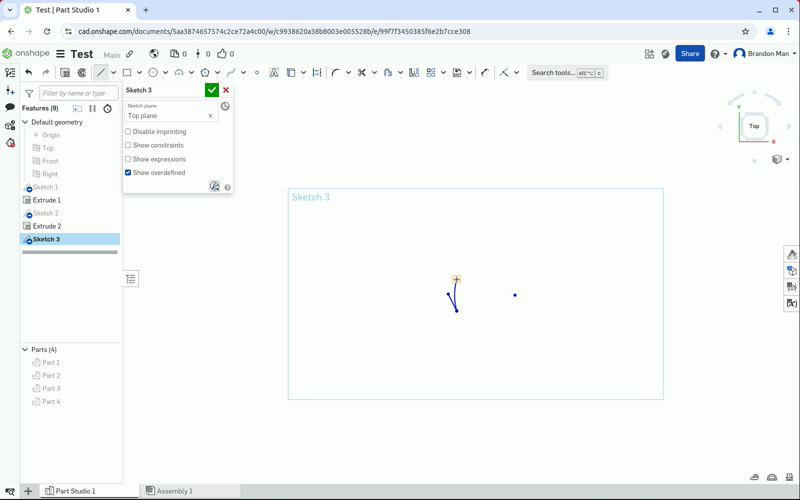
scroll(6)
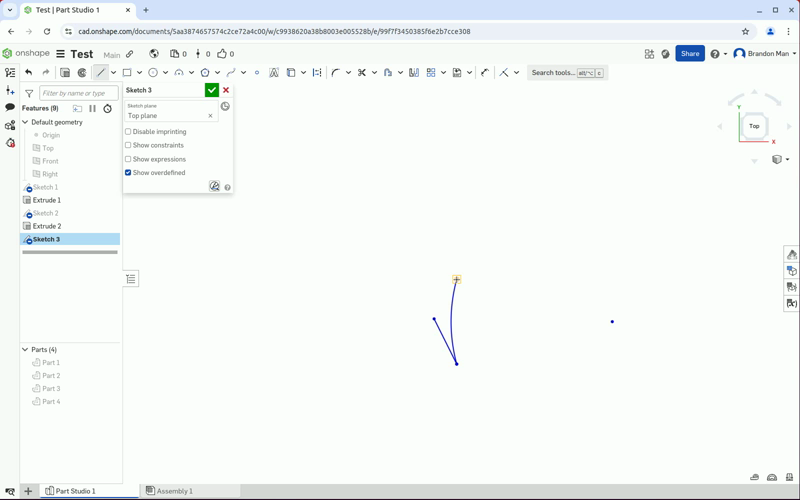
click(456, 279)
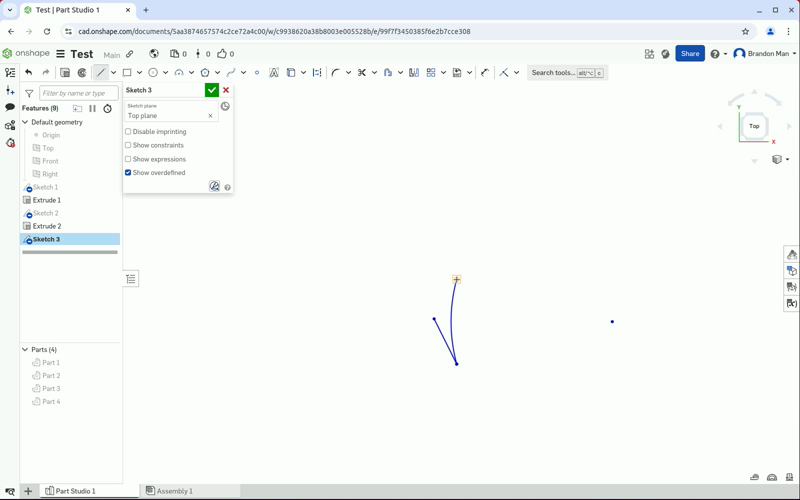
scroll(-6)
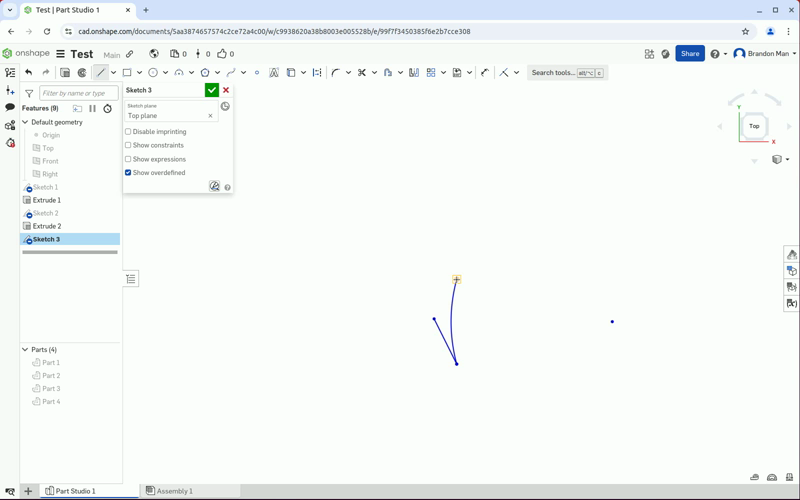
scroll(-6)
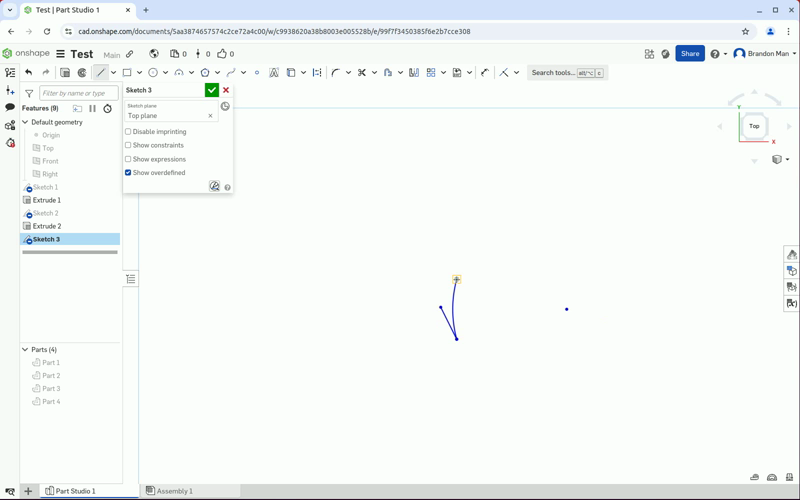
scroll(-6)
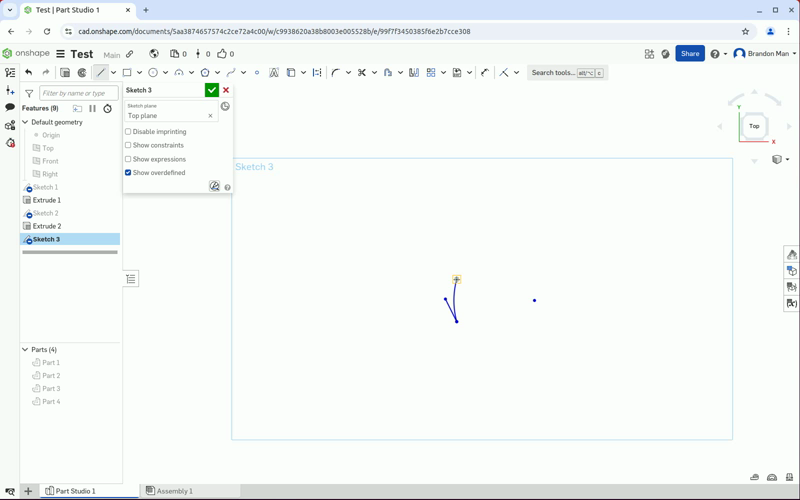
scroll(-6)
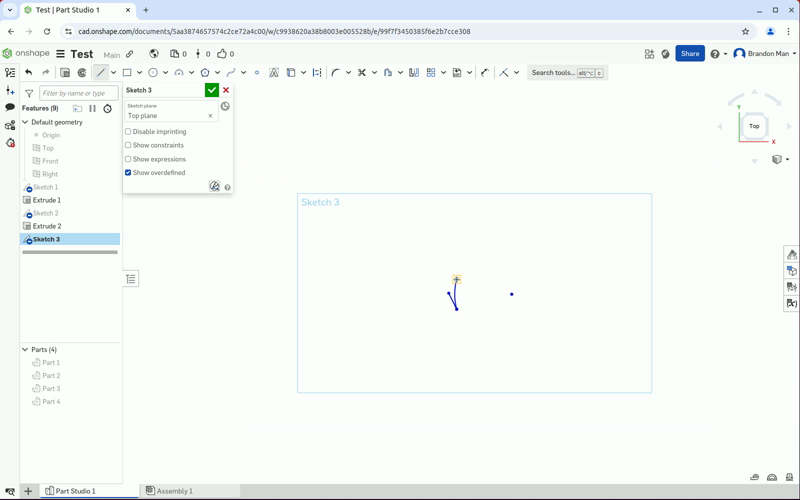
scroll(-6)
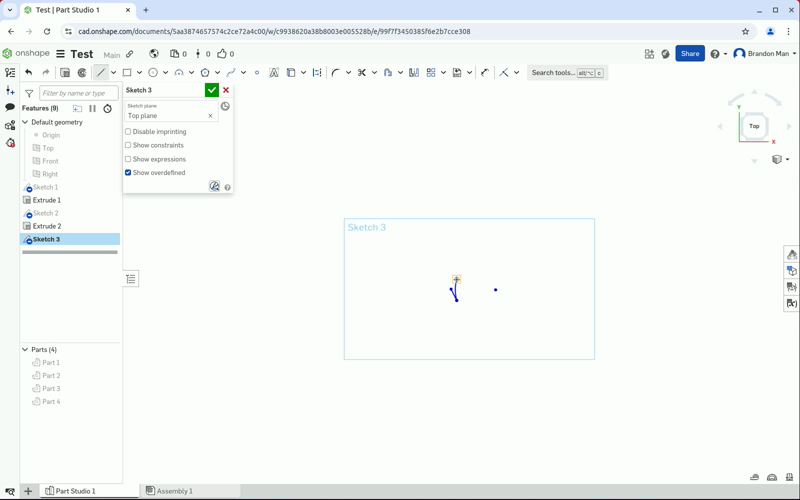
scroll(-6)
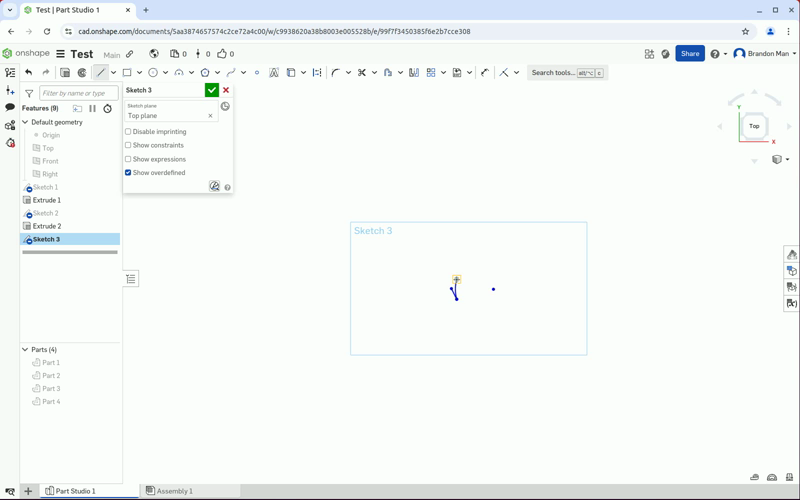
scroll(-6)
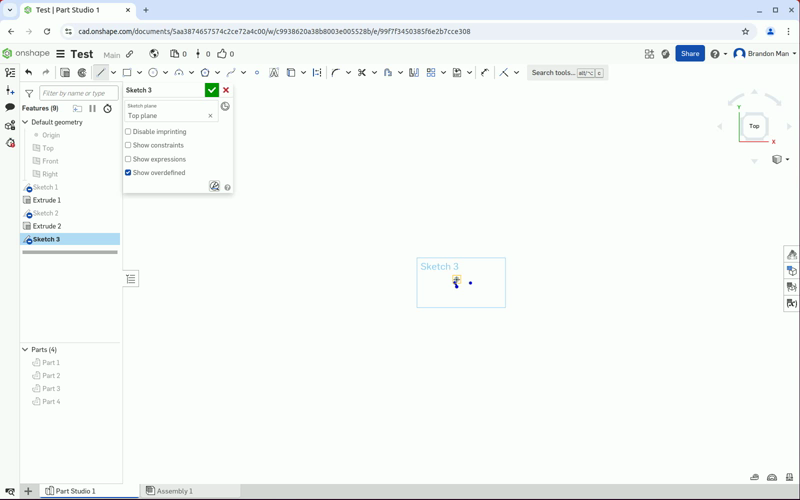
mouse_move(486, 279)
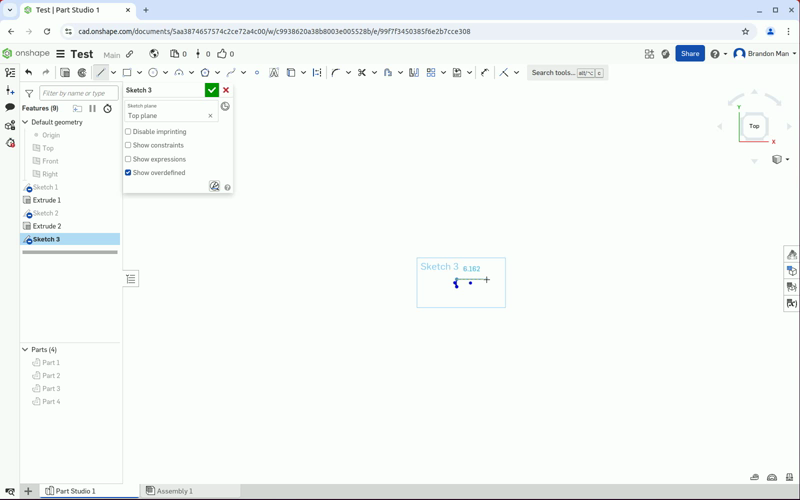
key_down(shift)
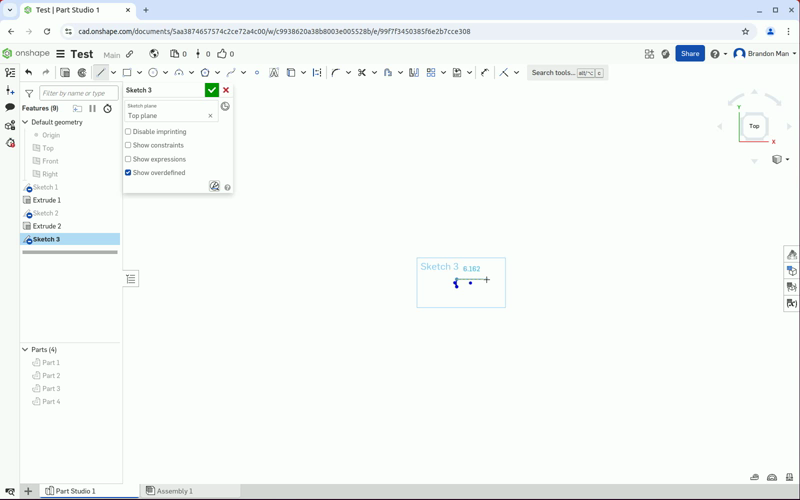
mouse_move(454, 282)
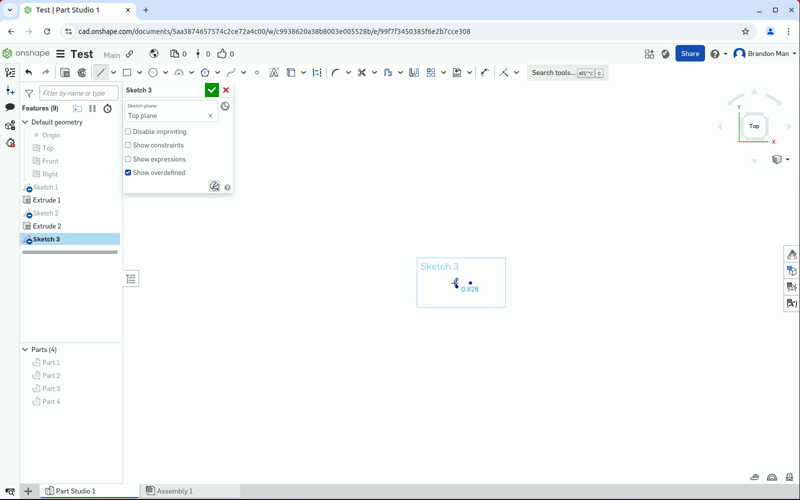
scroll(6)
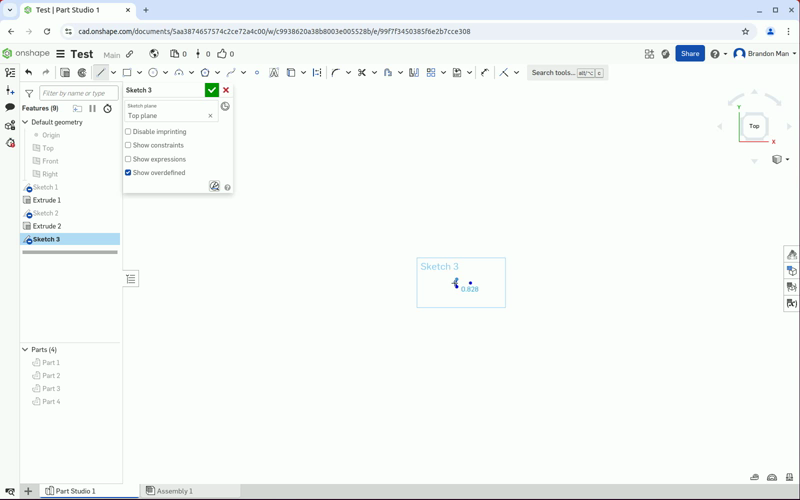
scroll(6)
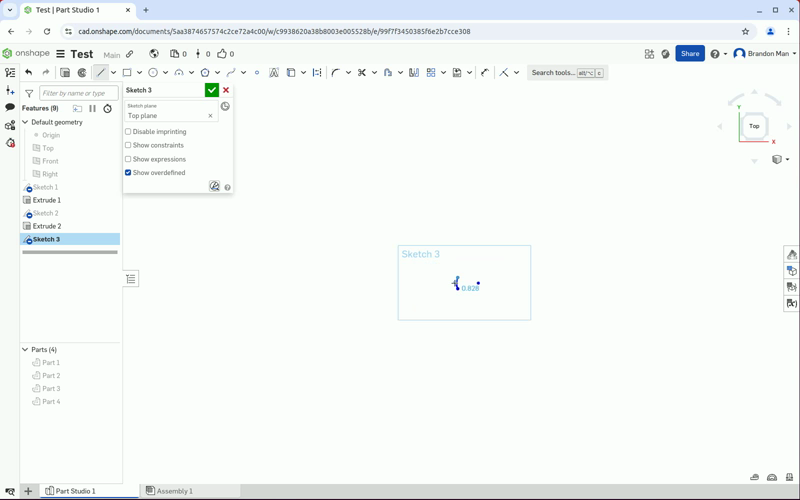
scroll(6)
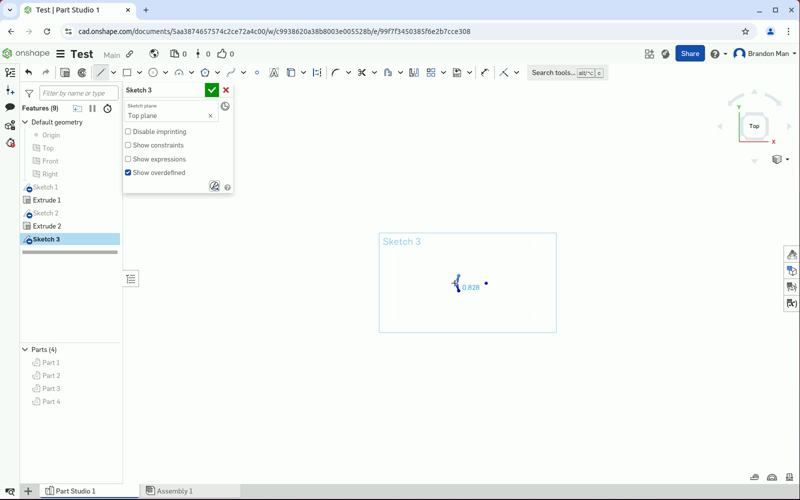
scroll(6)
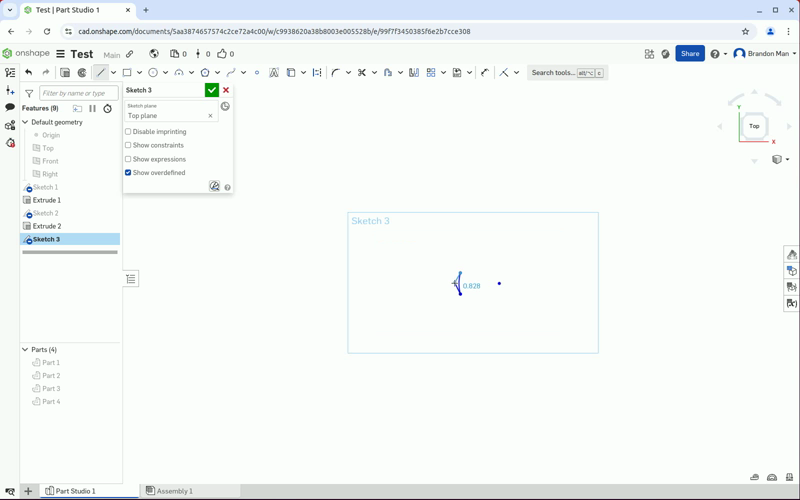
scroll(6)
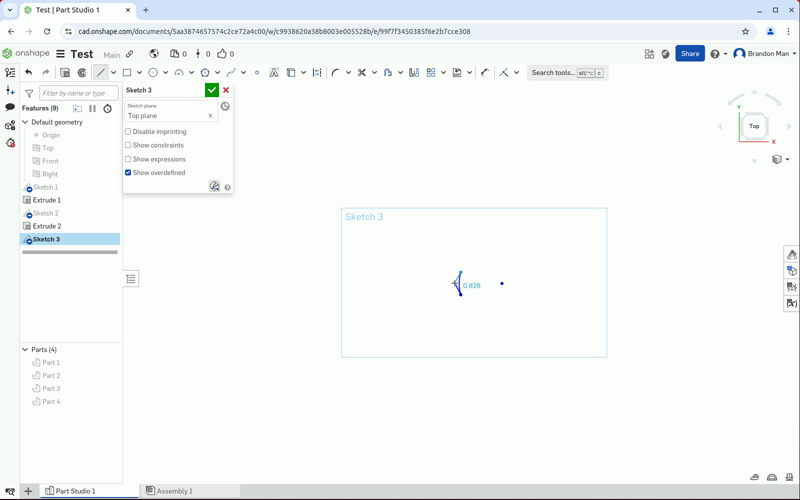
scroll(6)
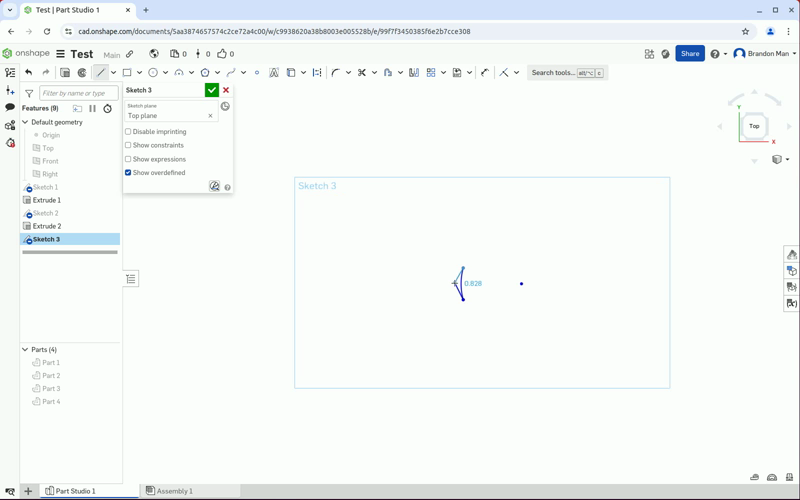
scroll(6)
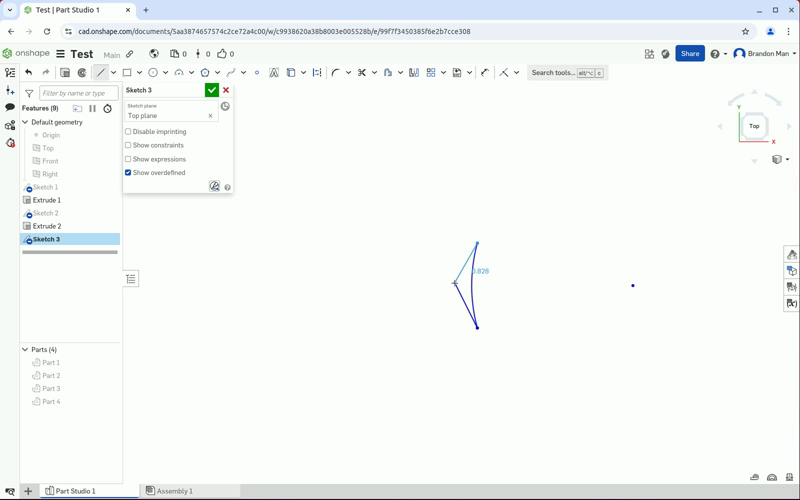
key_up(shift)
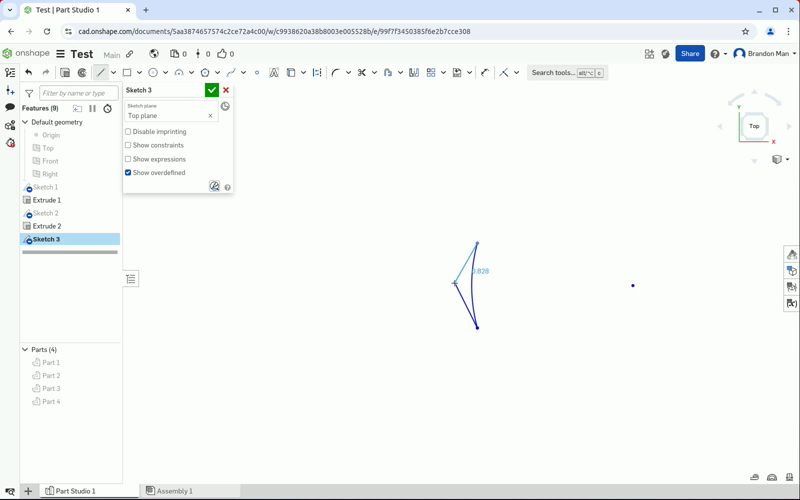
click(454, 282)
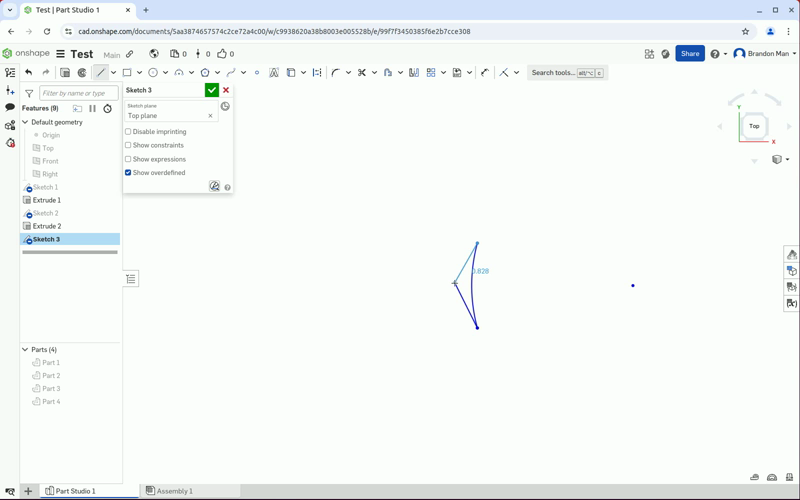
scroll(-6)
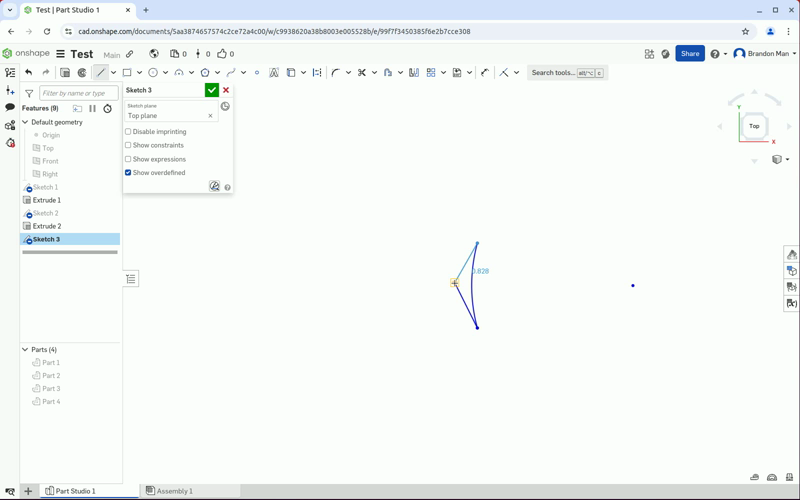
scroll(-6)
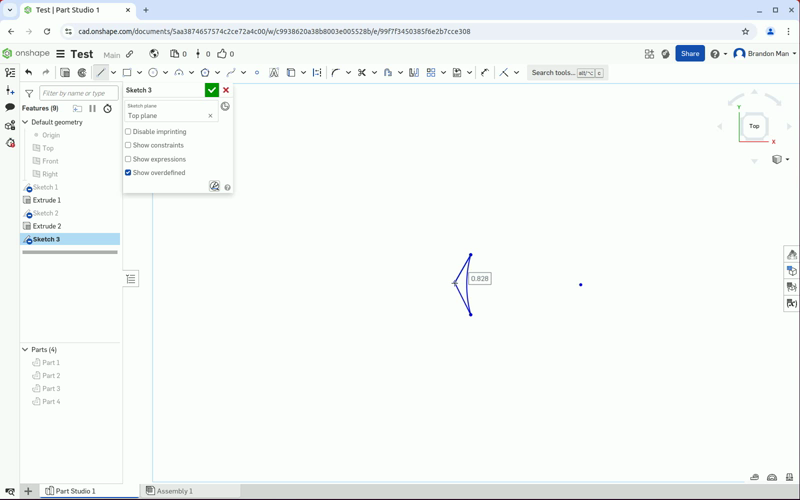
scroll(-6)
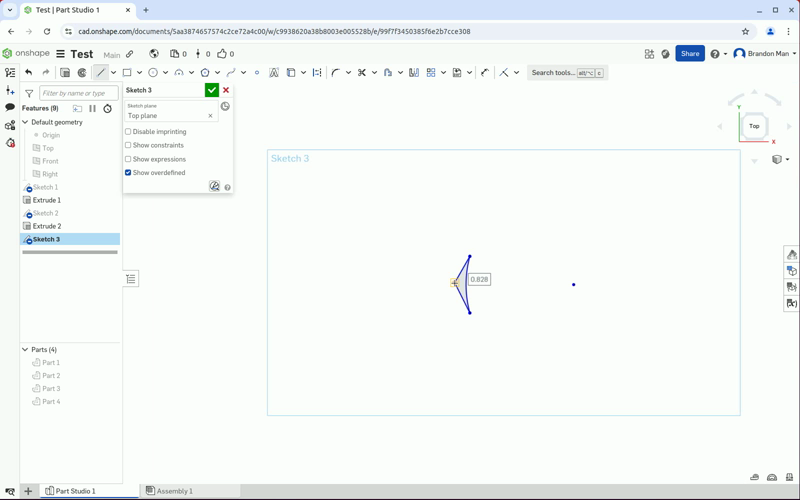
scroll(-6)
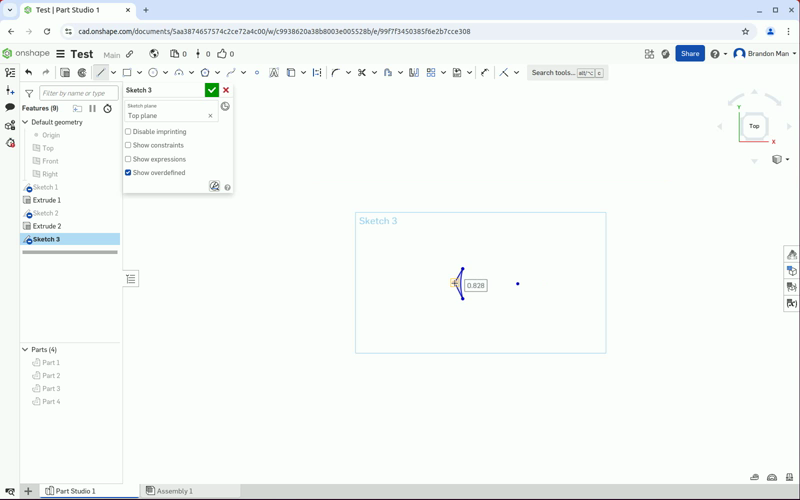
scroll(-6)
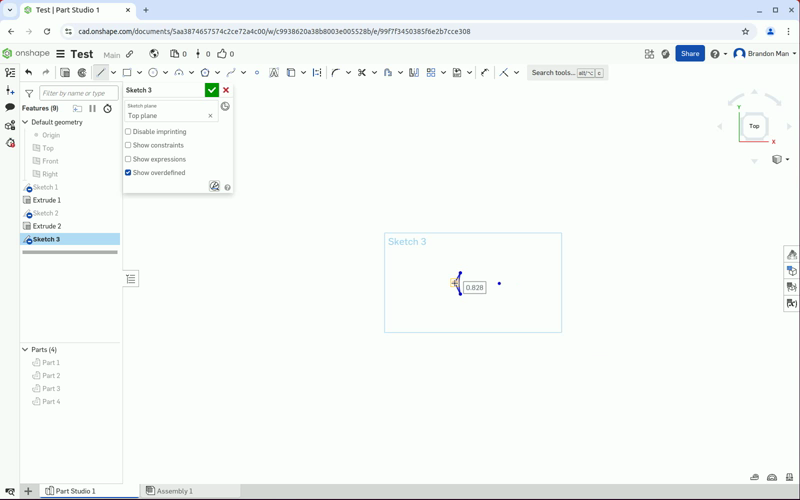
scroll(-6)
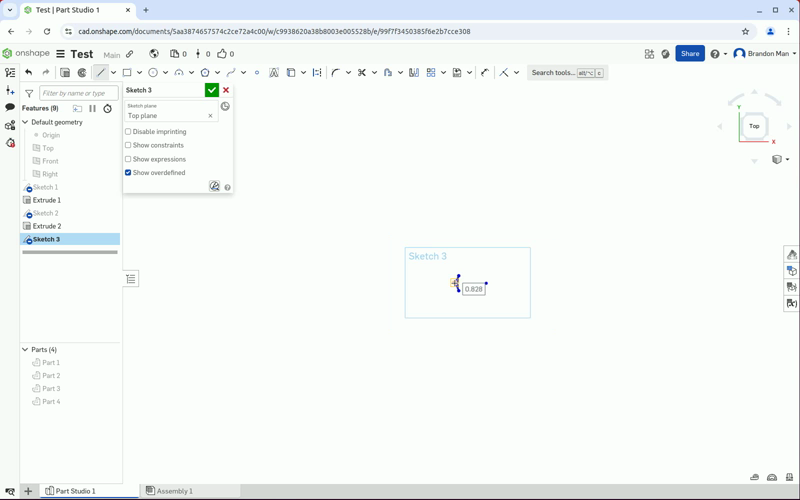
scroll(-6)
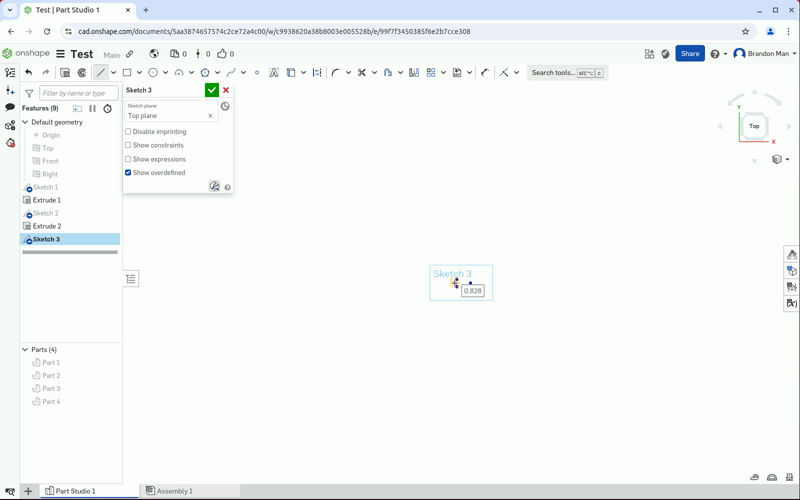
key(esc)
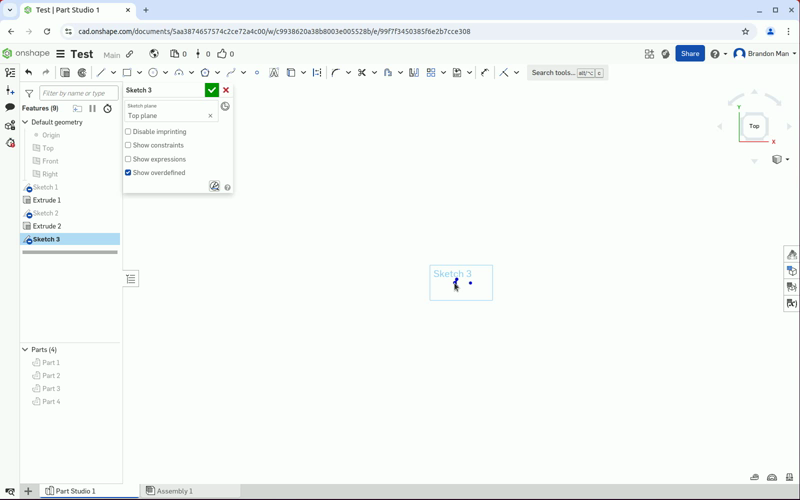
mouse_move(455, 282)
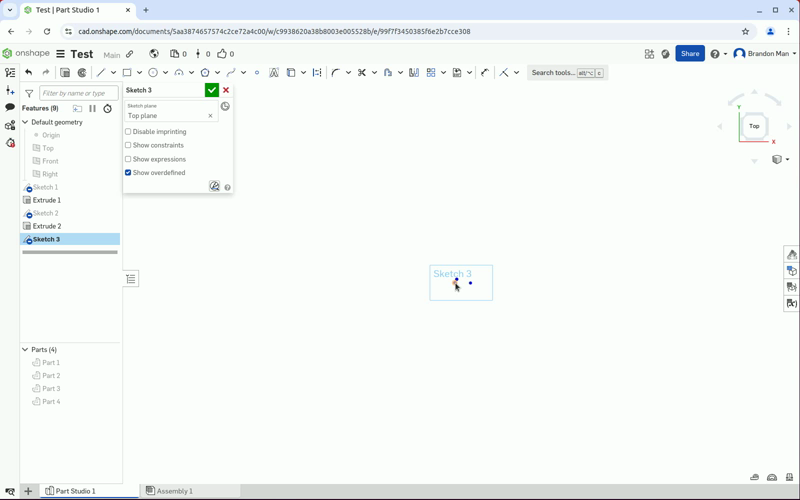
scroll(6)
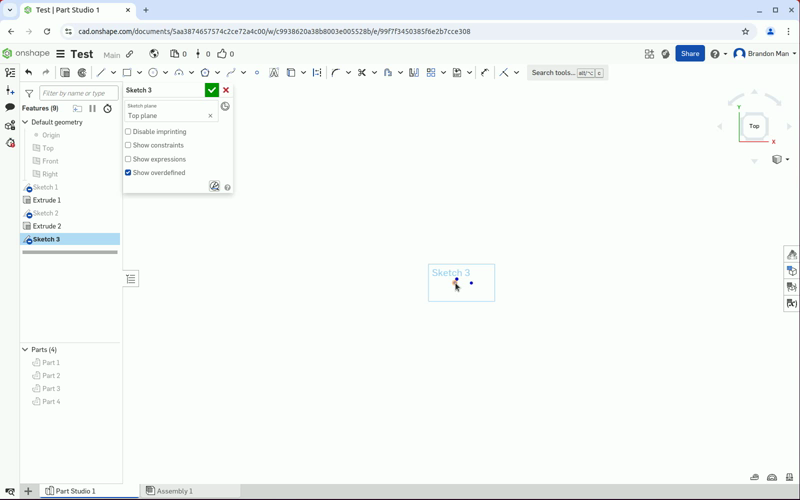
scroll(6)
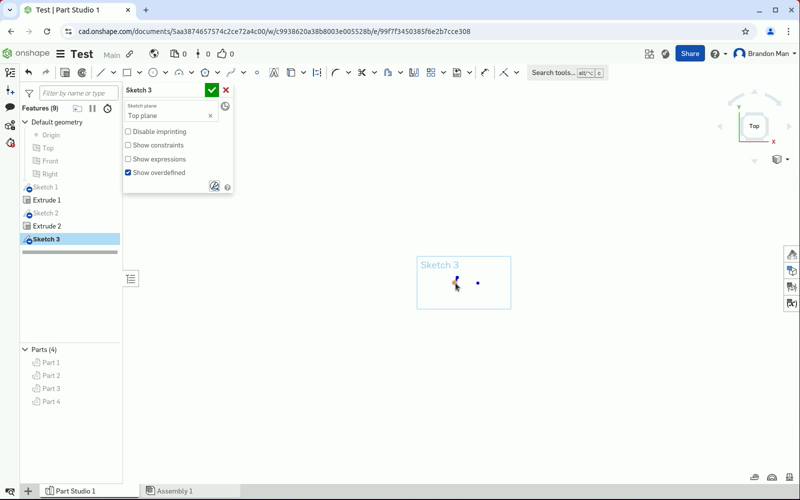
scroll(6)
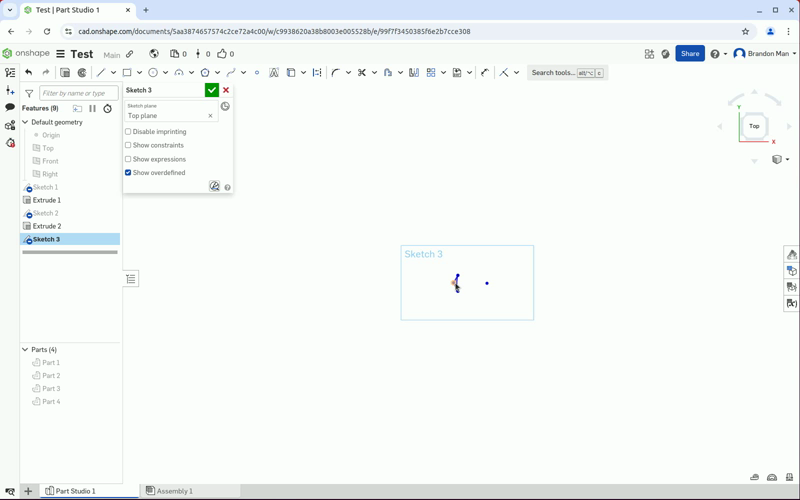
scroll(6)
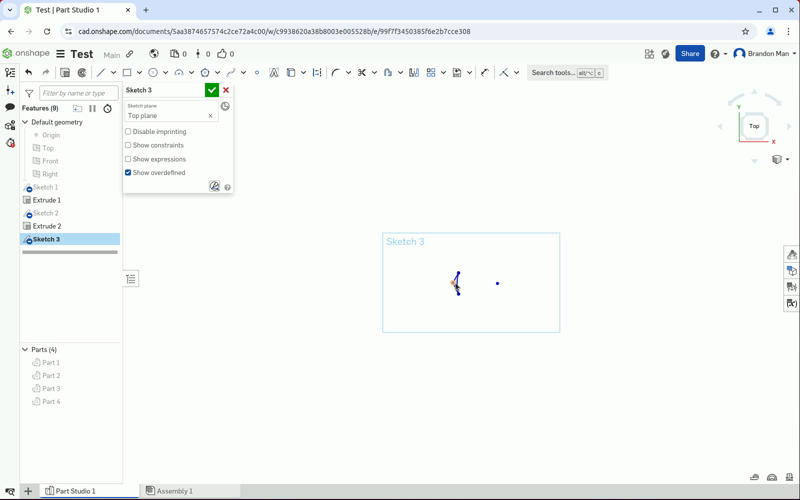
scroll(6)
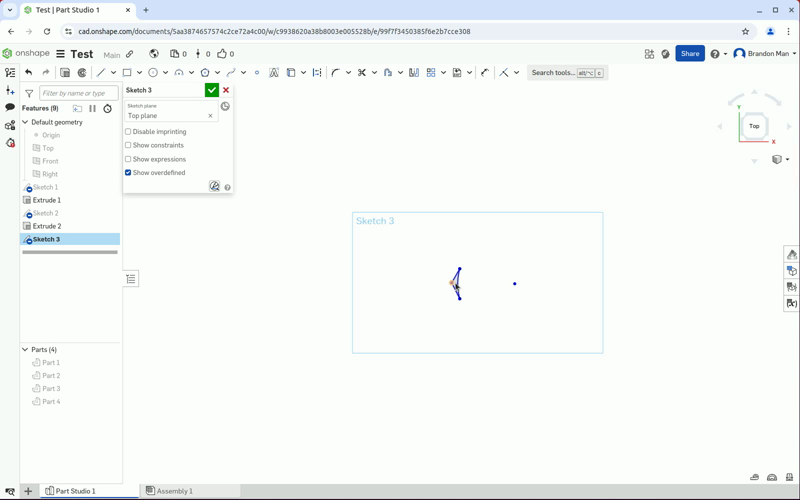
scroll(6)
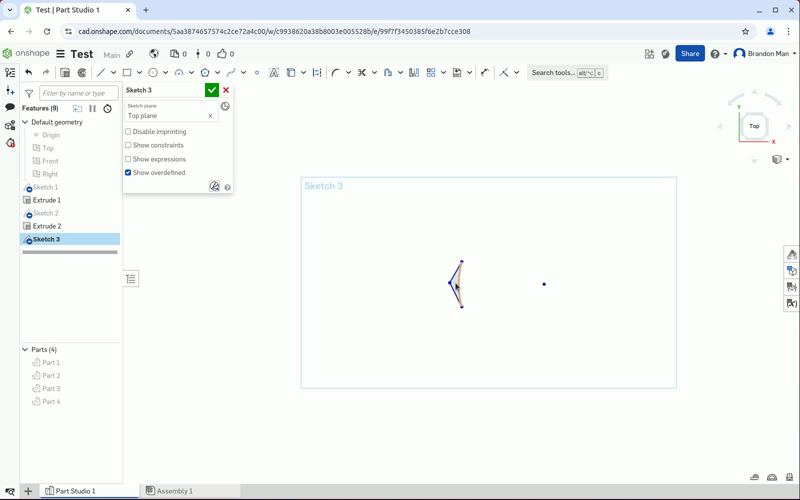
scroll(6)
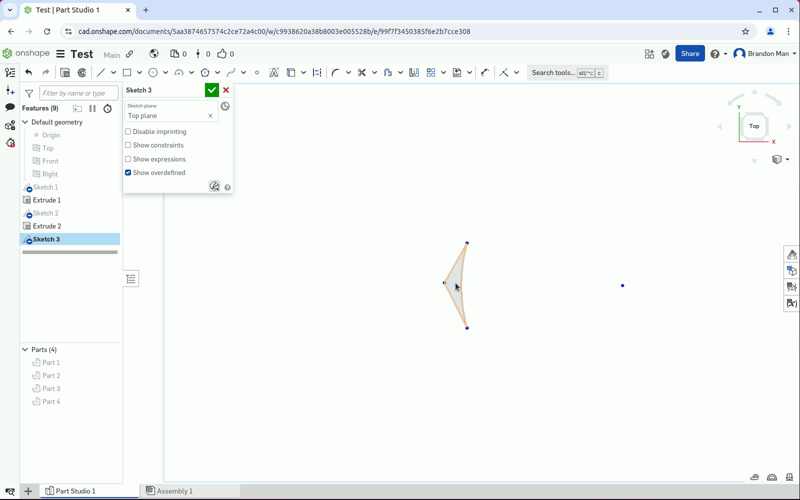
click(455, 282)
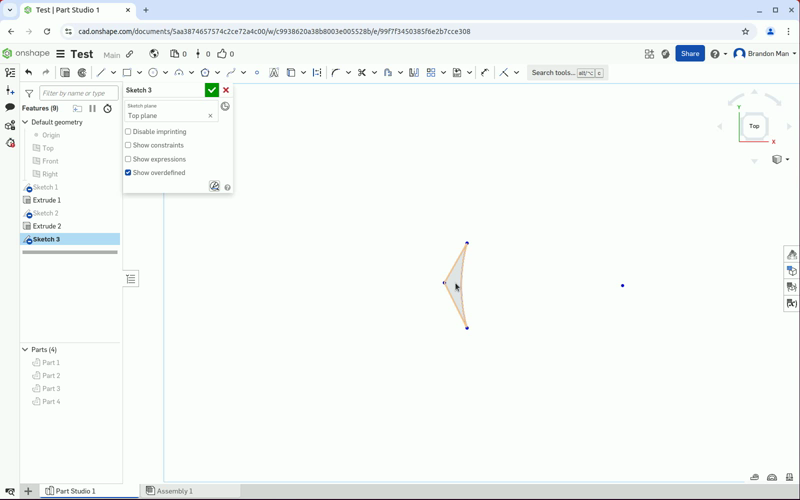
scroll(-6)
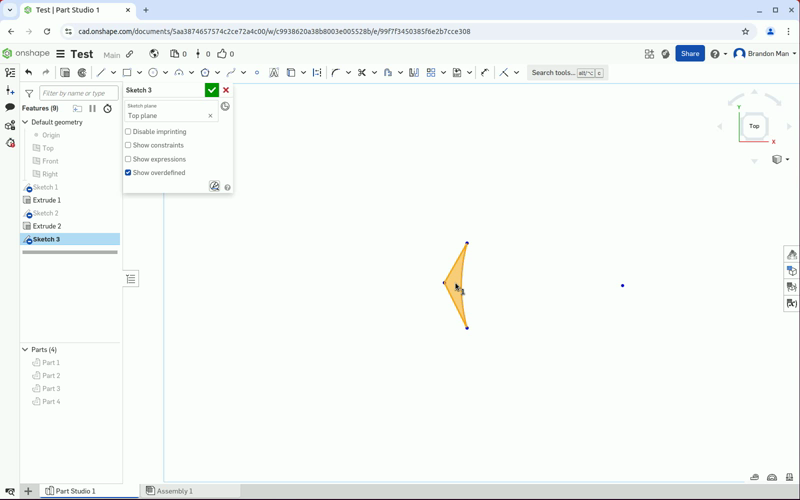
scroll(-6)
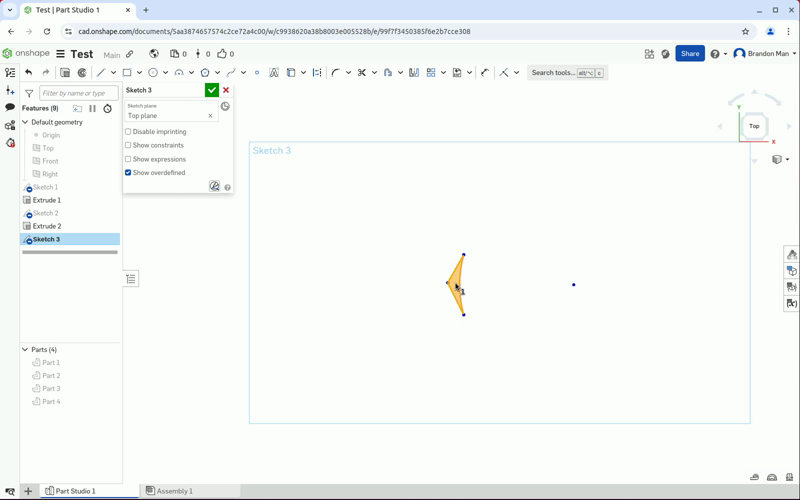
scroll(-6)
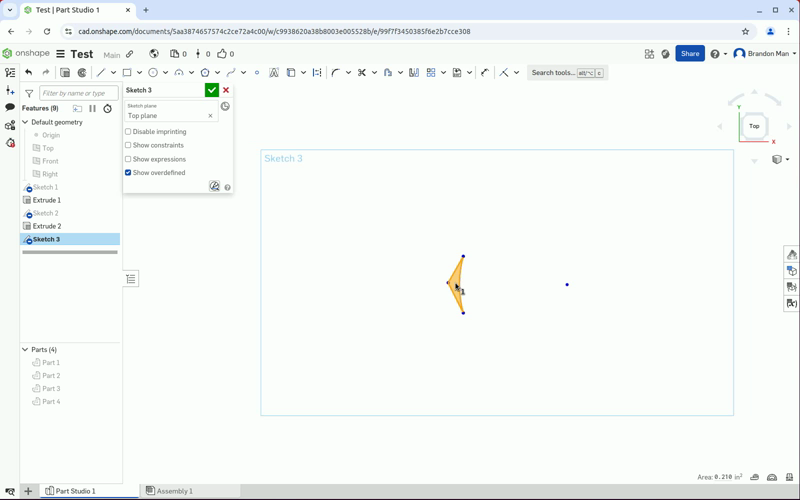
scroll(-6)
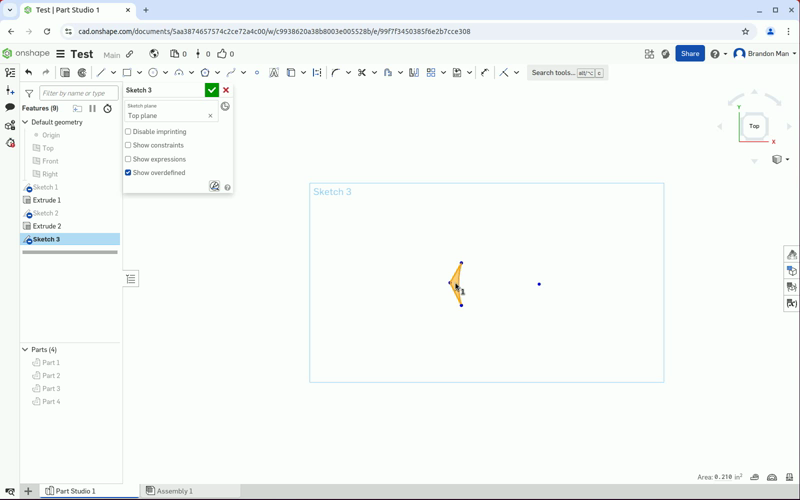
scroll(-6)
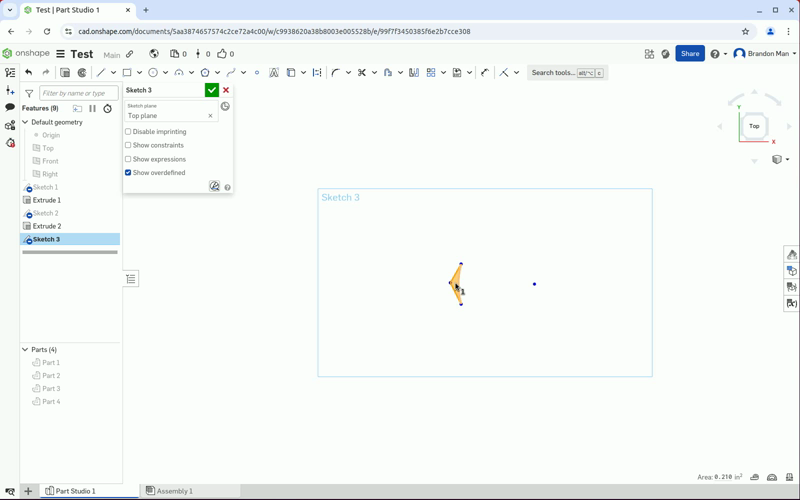
scroll(-6)
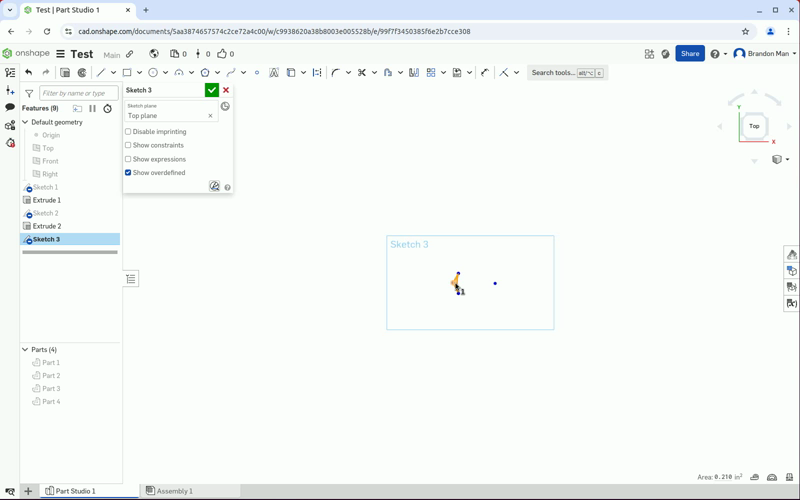
scroll(-6)
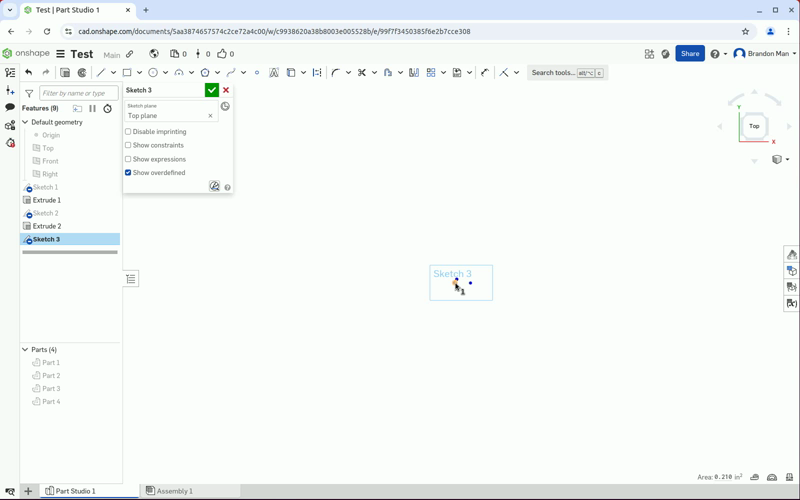
mouse_move(73, 352)
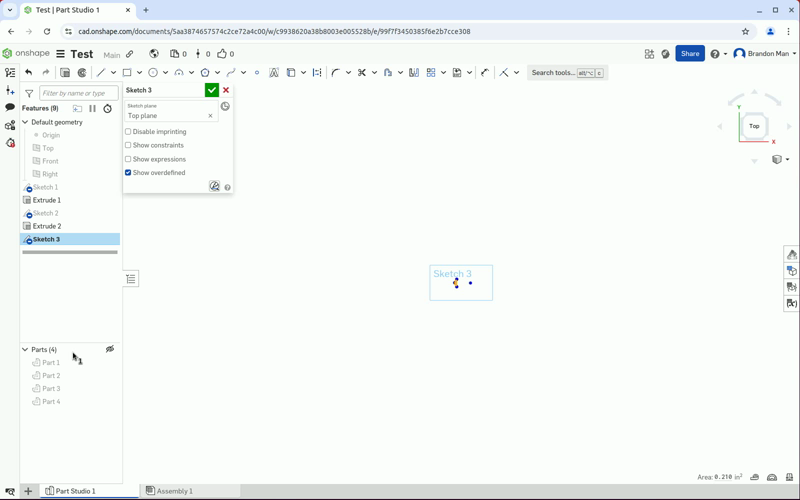
key(shift+y)
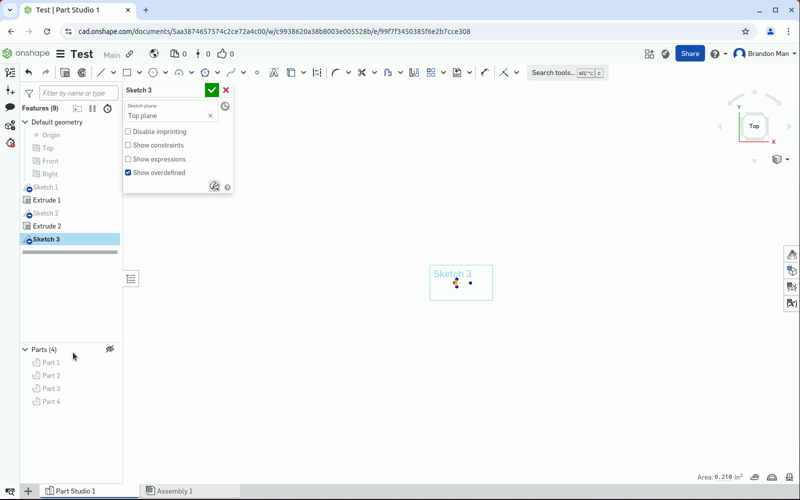
key(shift+e)
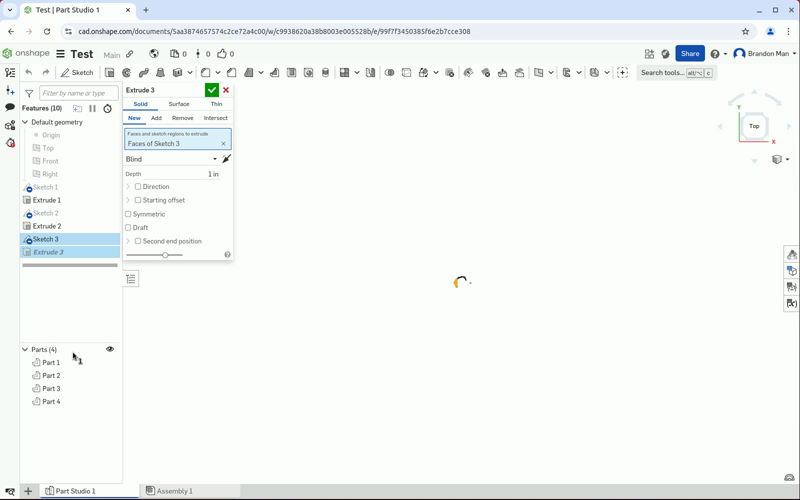
mouse_move(143, 106)
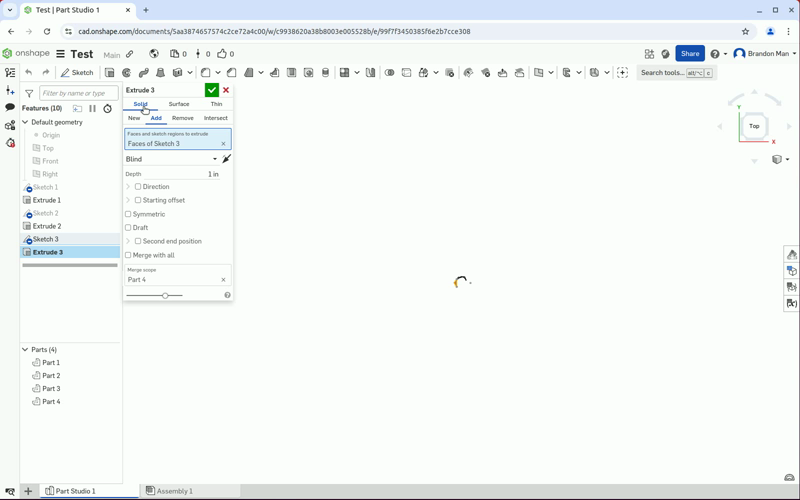
click(143, 106)
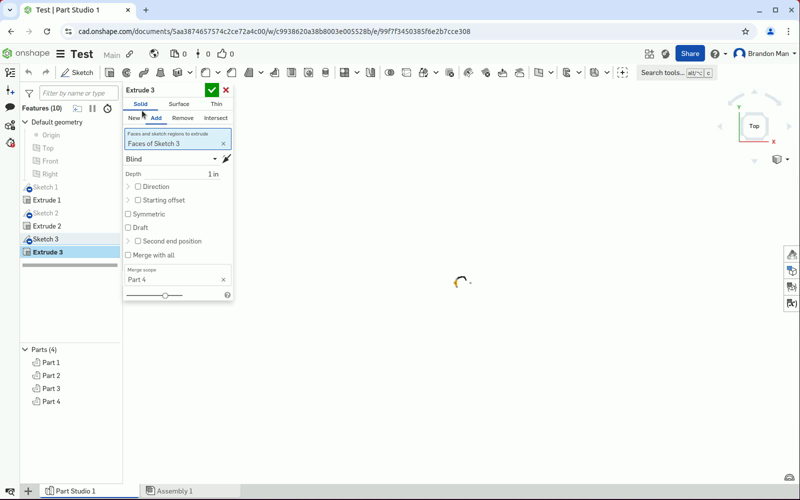
mouse_move(137, 120)
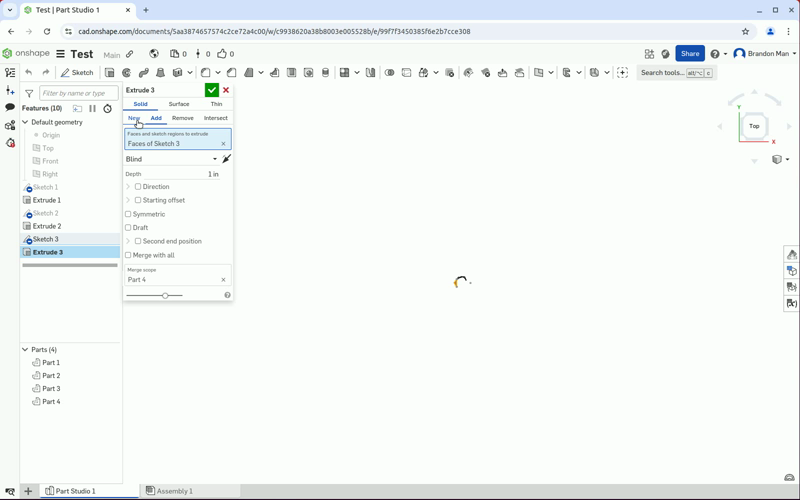
click(137, 120)
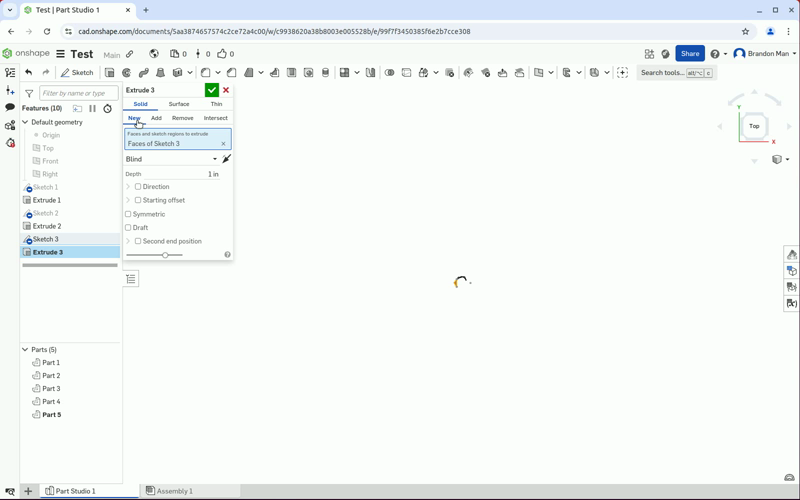
key(tab, 4)
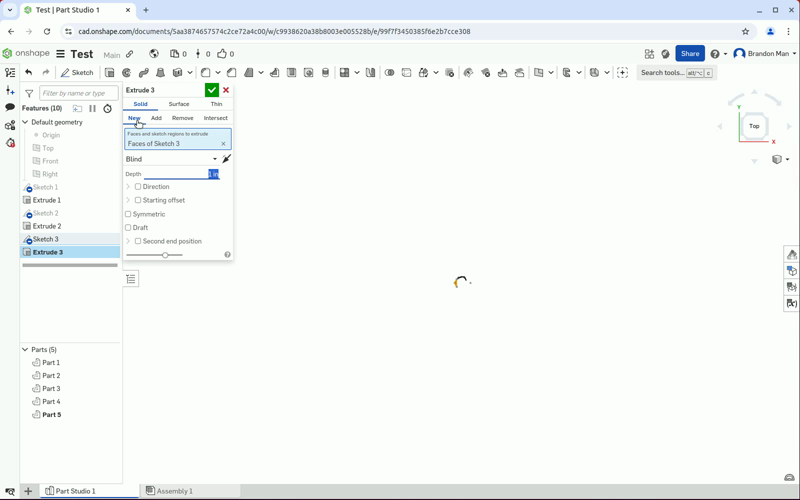
text(23.108)
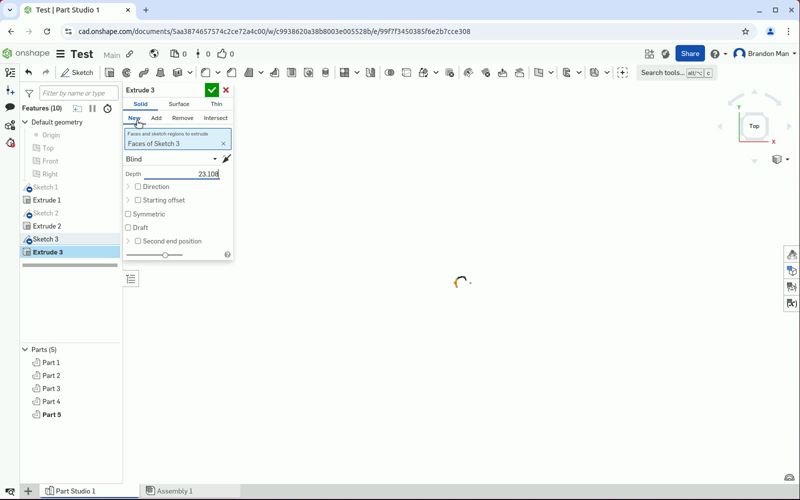
key(enter)
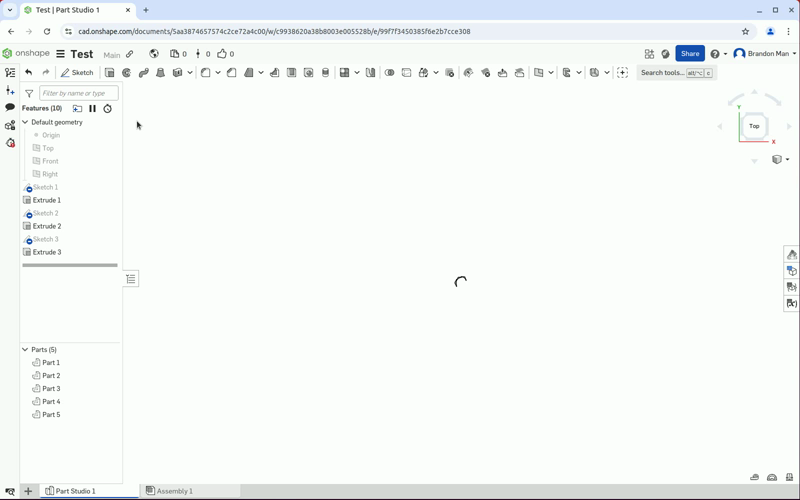
key(shift+h)
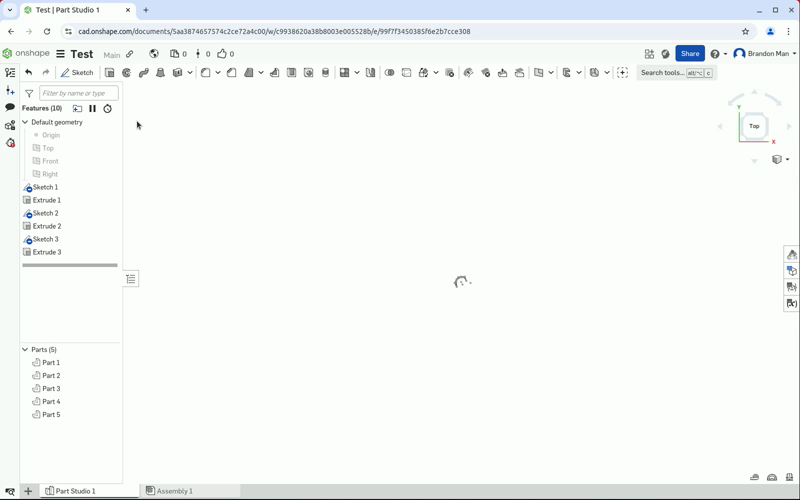
key(shift+h)
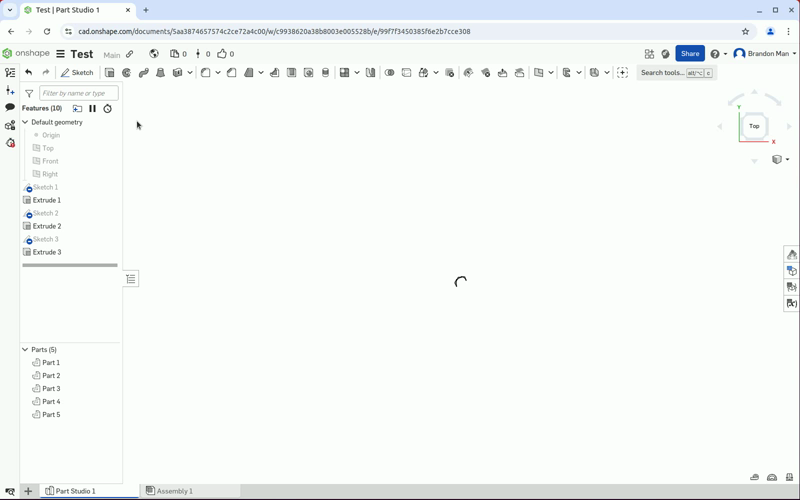
mouse_move(73, 189)
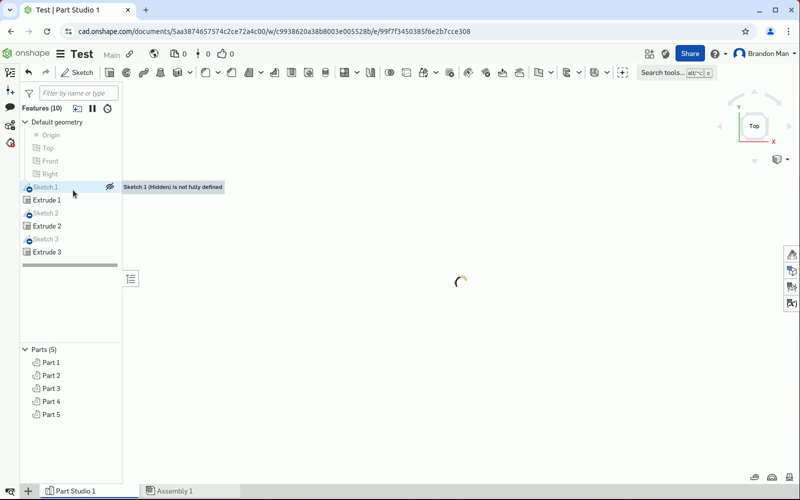
click(73, 189)
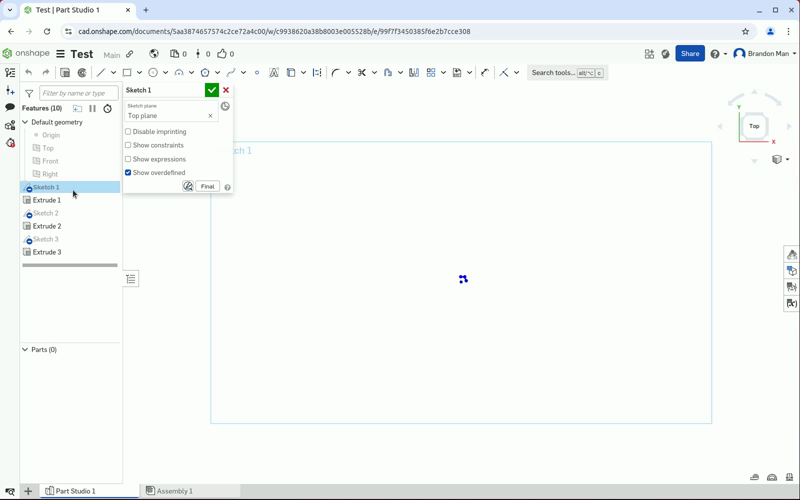
mouse_move(229, 92)
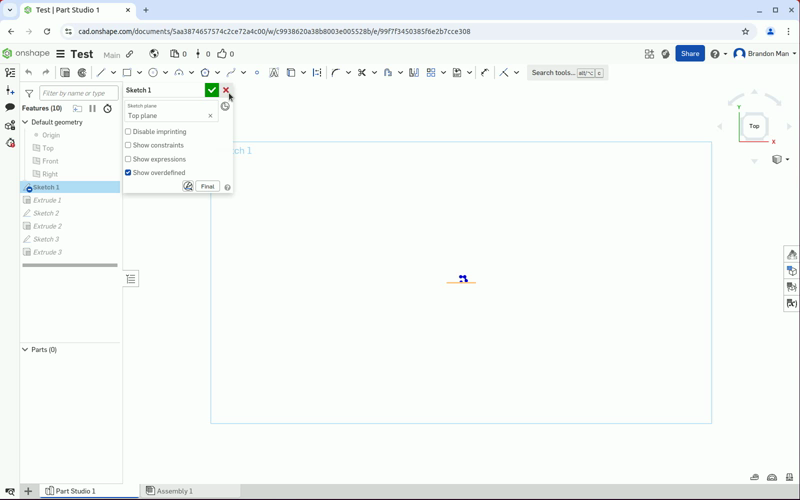
click(229, 92)
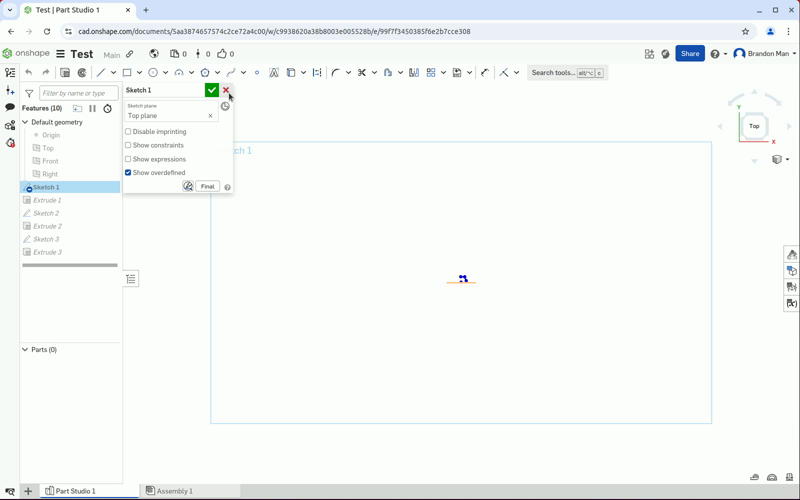
key(shift+s)
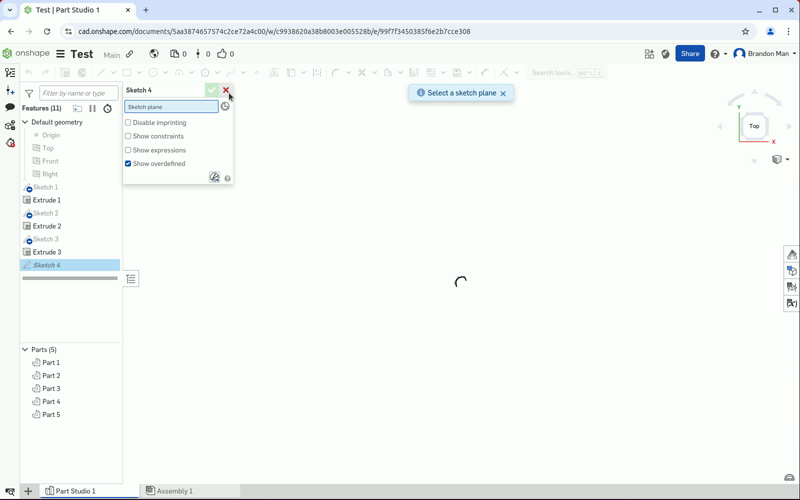
mouse_move(73, 150)
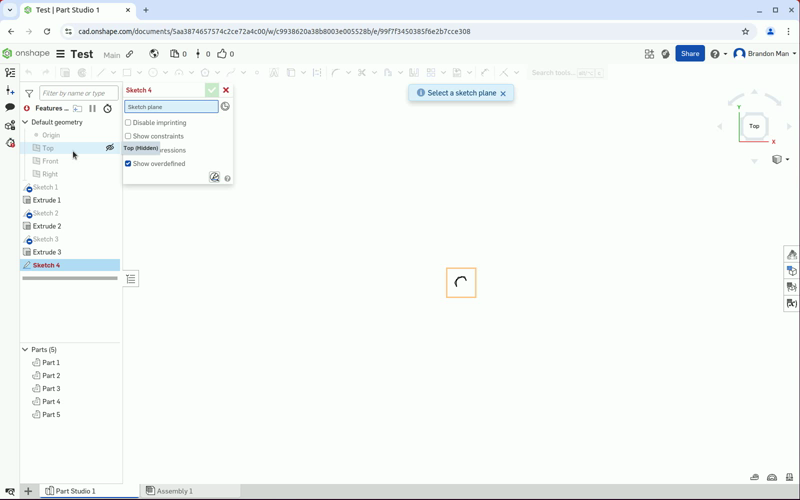
click(73, 150)
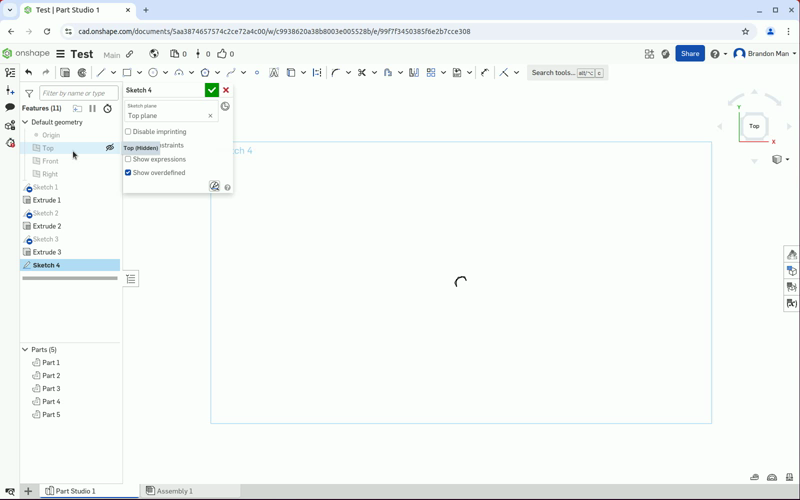
mouse_move(73, 352)
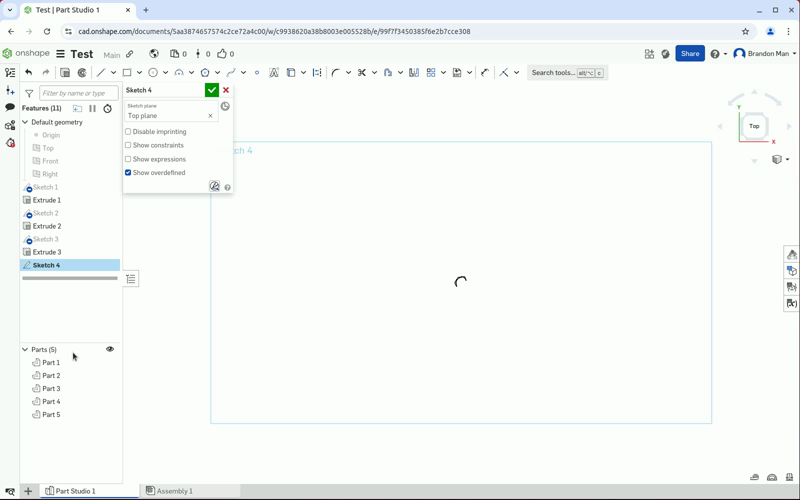
key(y)
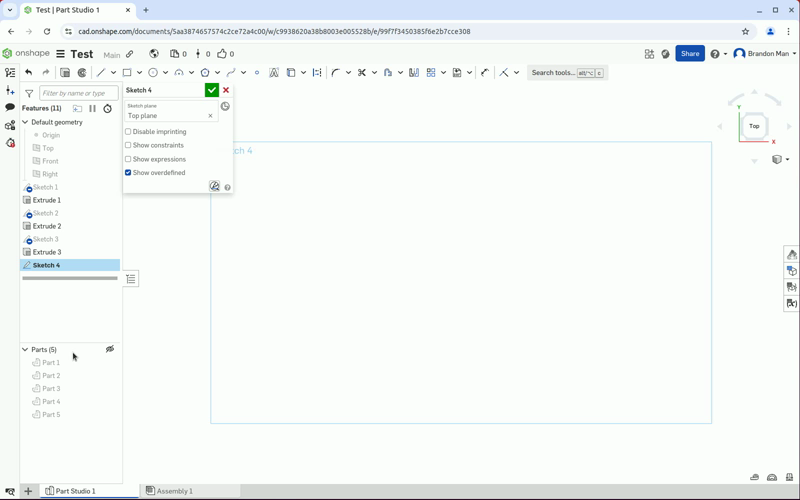
key(l)
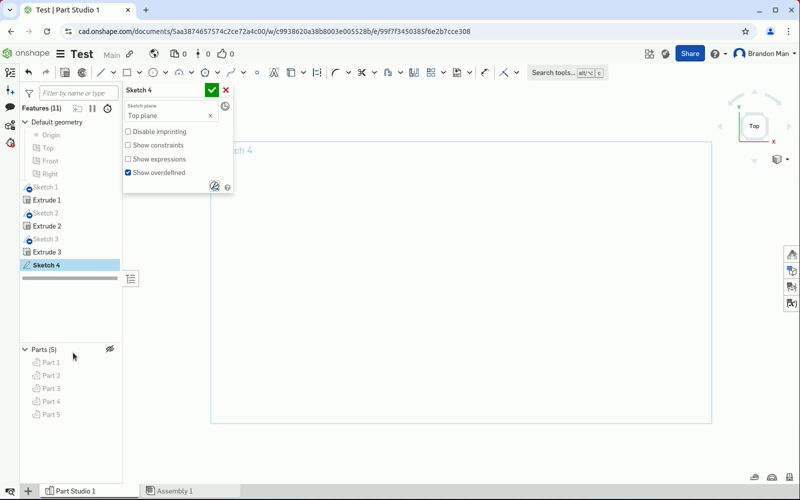
key_down(shift)
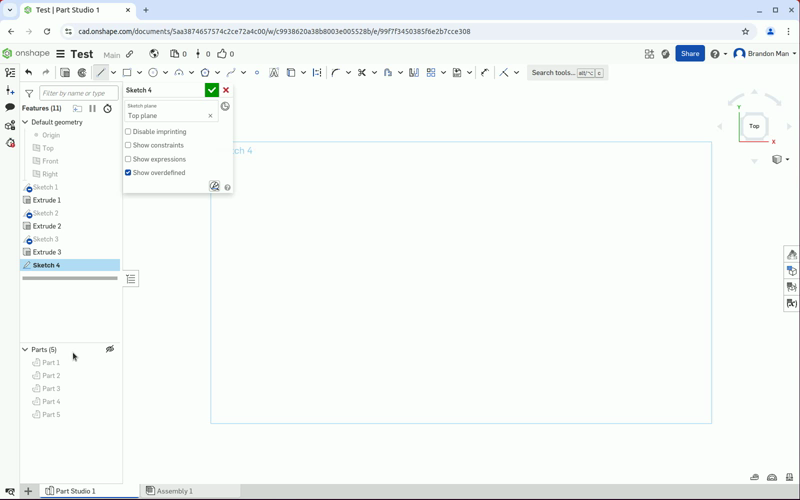
mouse_move(456, 285)
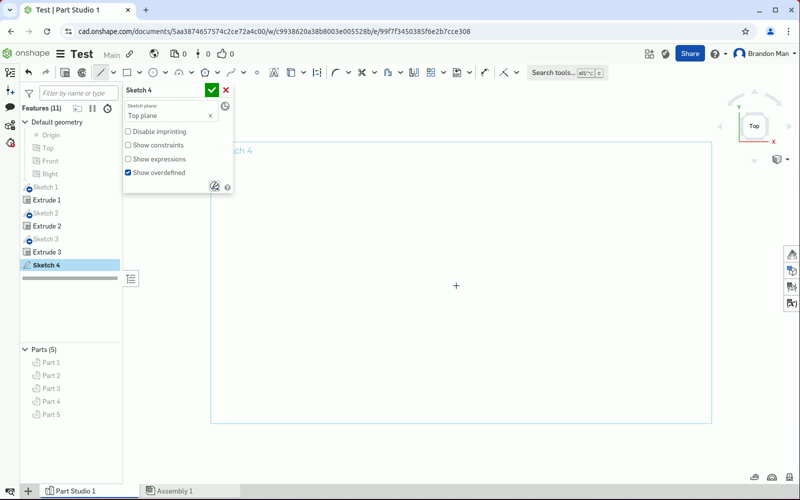
click(456, 285)
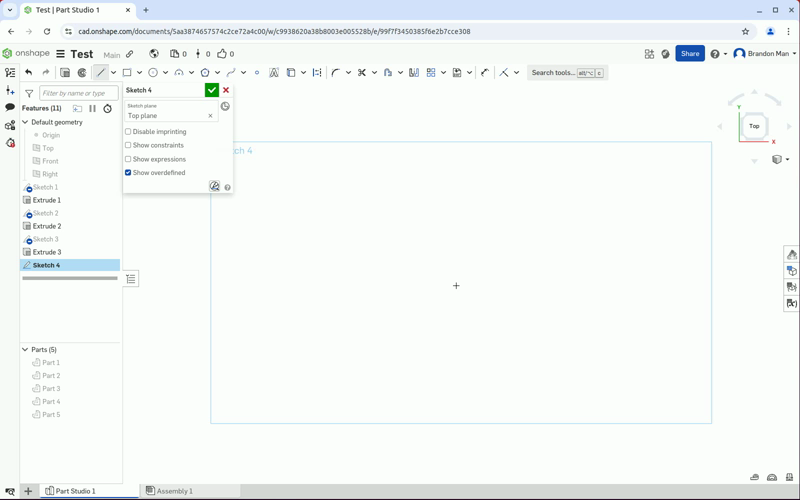
key_up(shift)
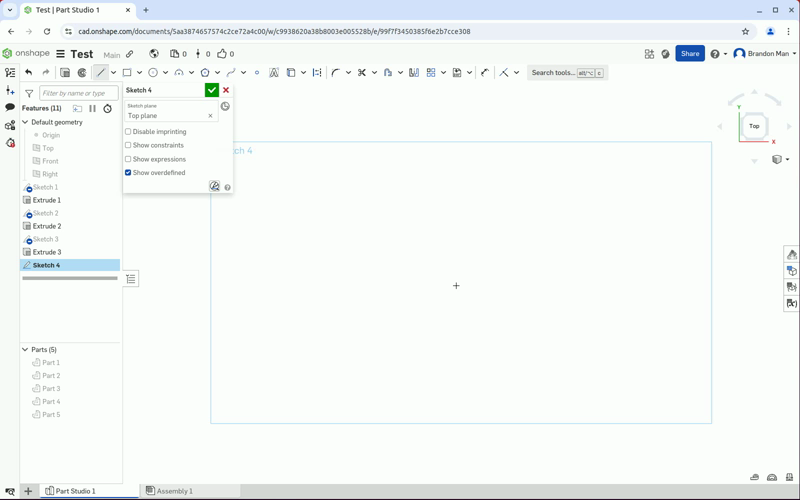
key_down(shift)
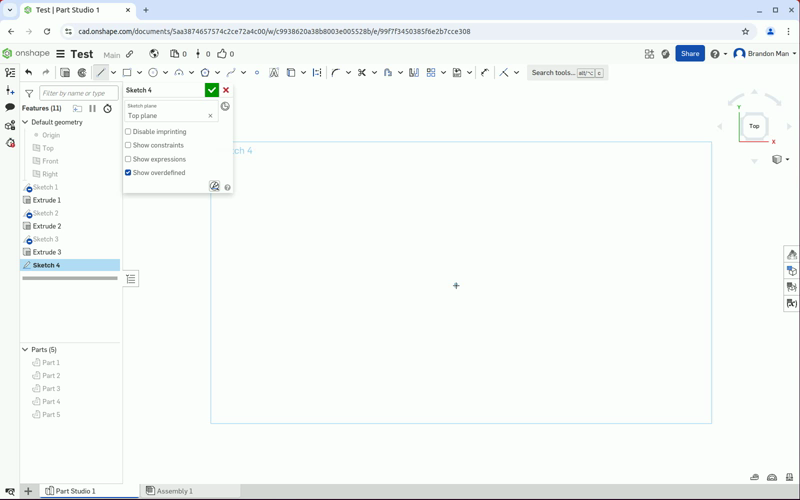
mouse_move(486, 285)
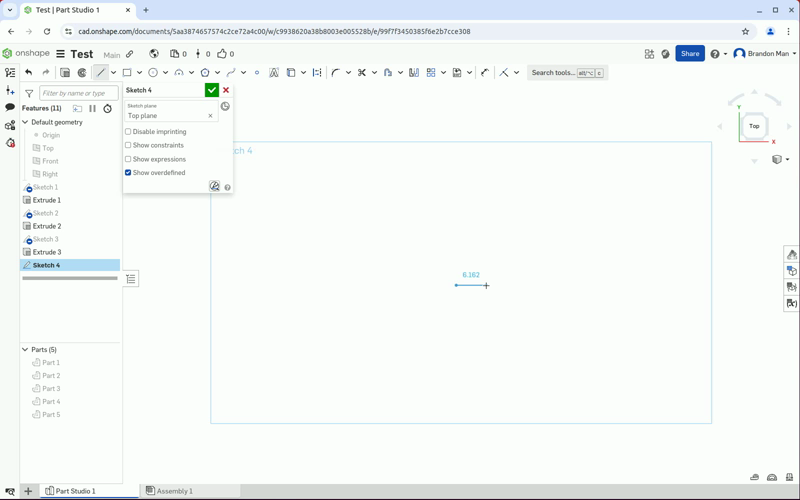
mouse_move(458, 288)
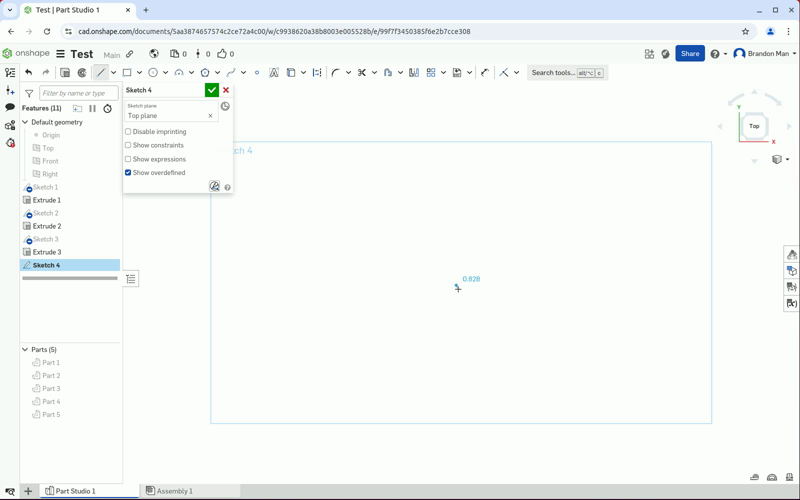
scroll(6)
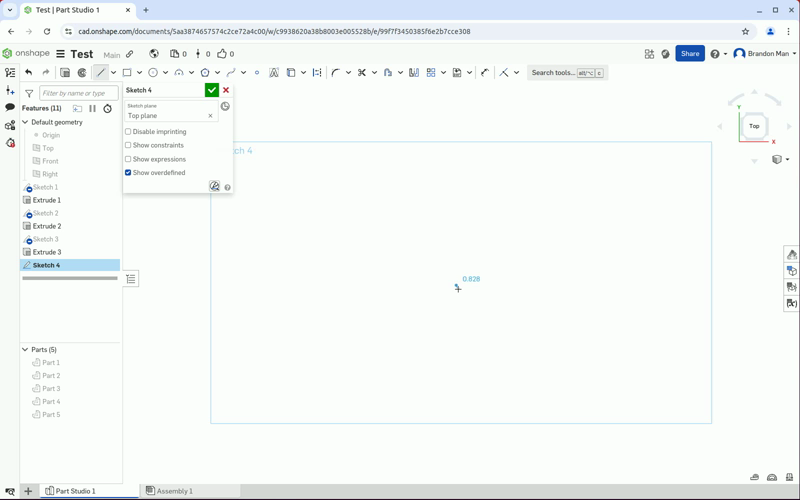
scroll(6)
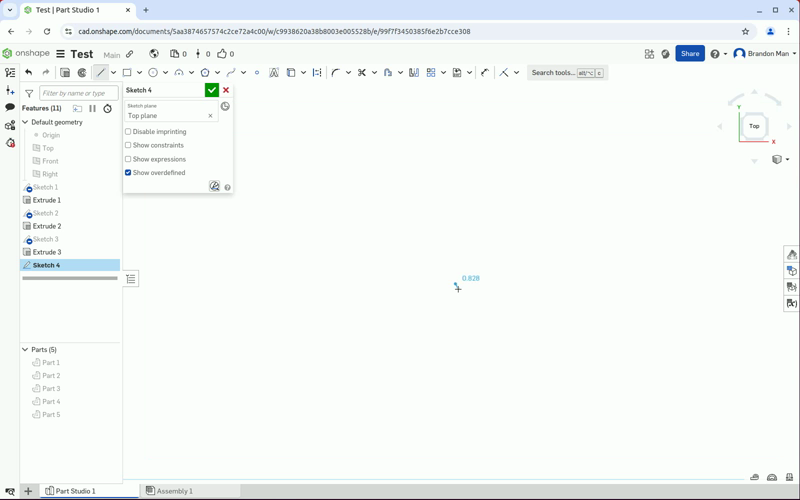
scroll(6)
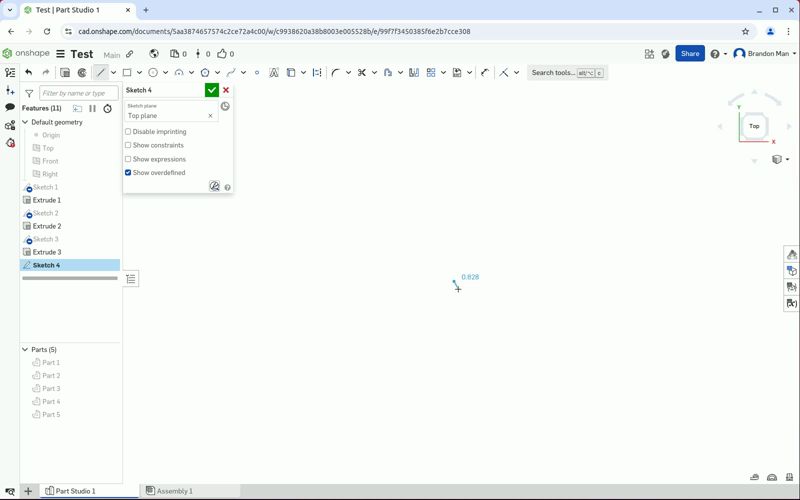
scroll(6)
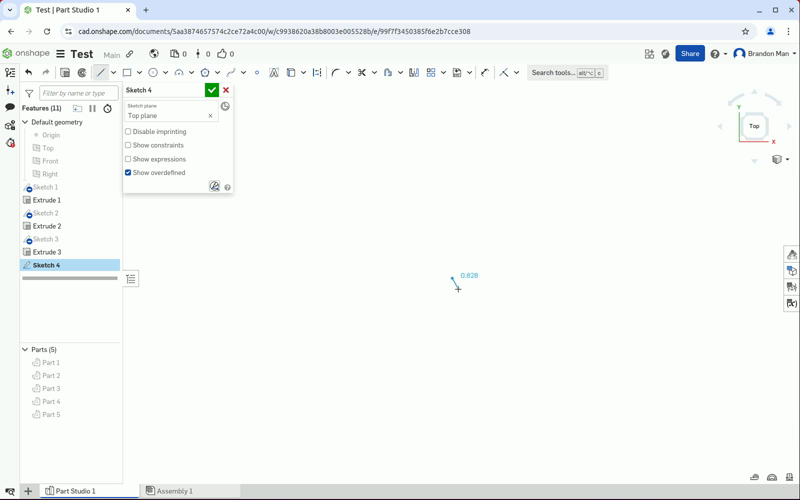
scroll(6)
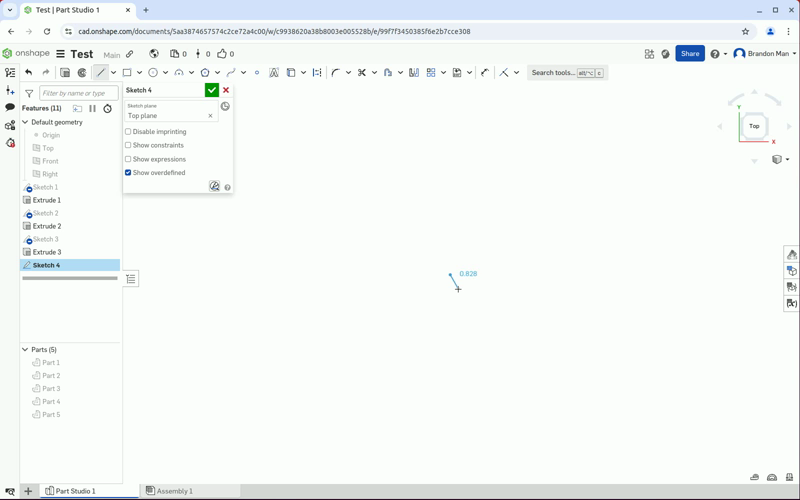
scroll(6)
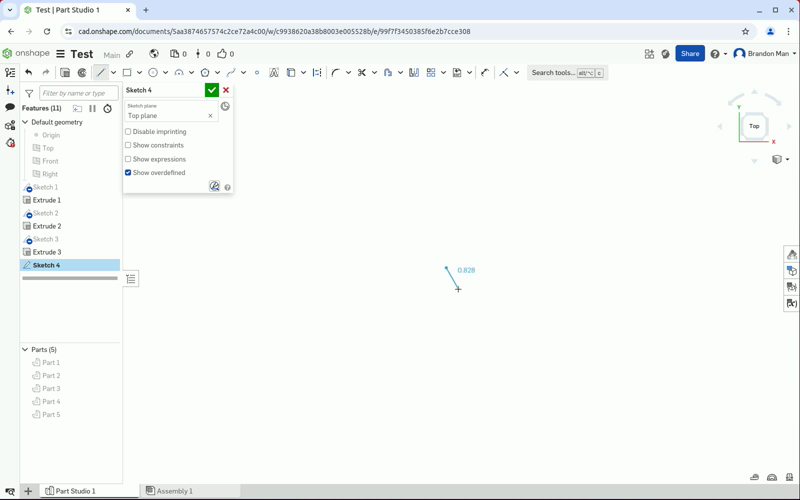
scroll(6)
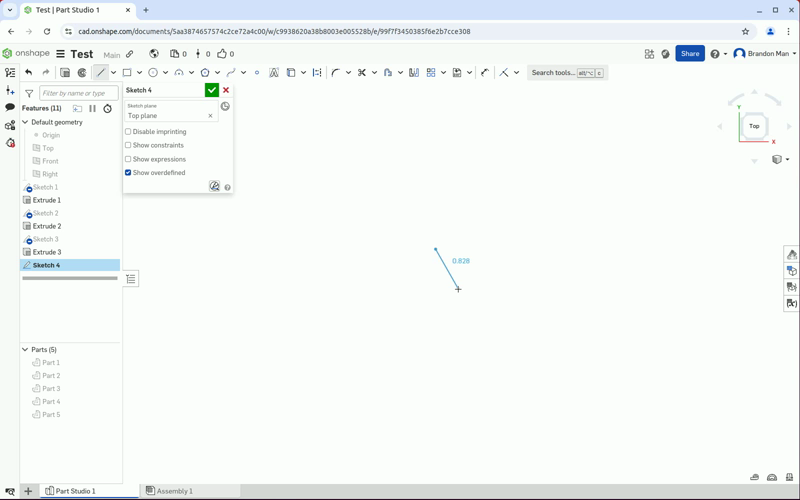
click(458, 288)
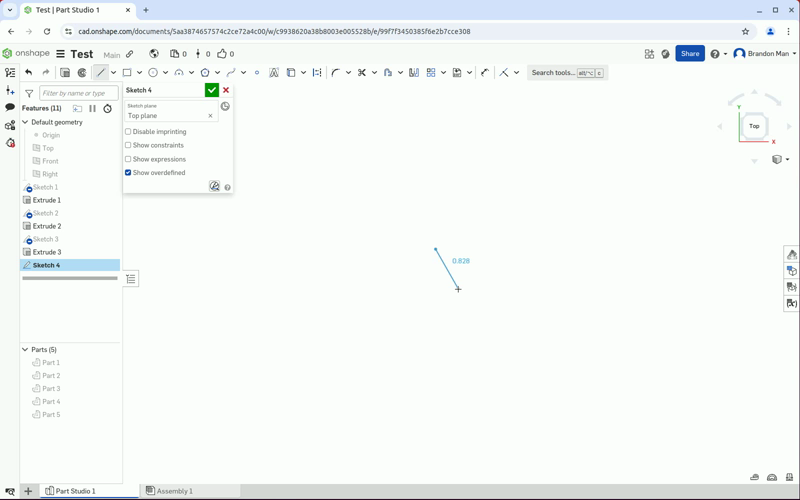
scroll(-6)
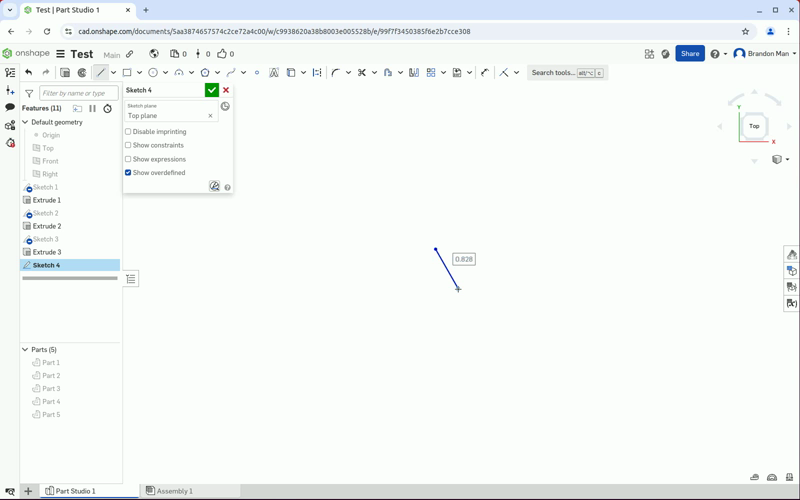
scroll(-6)
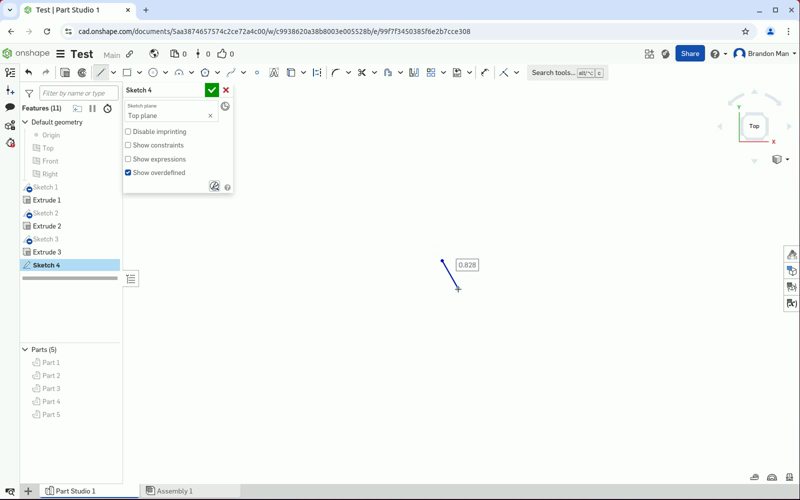
scroll(-6)
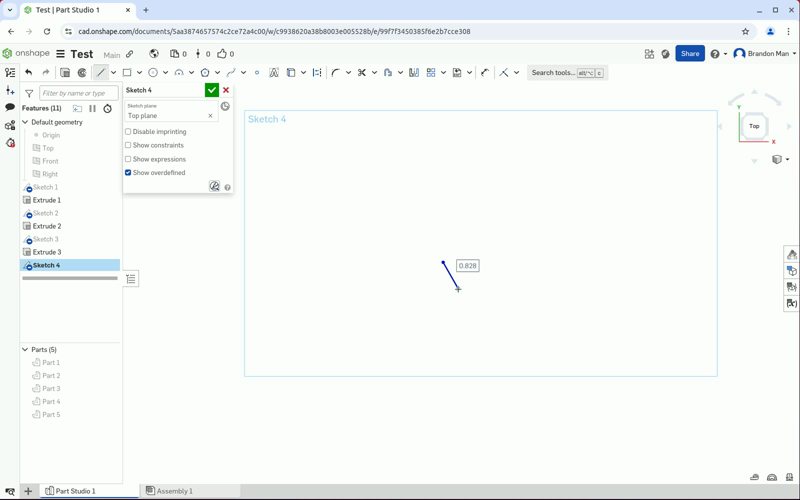
scroll(-6)
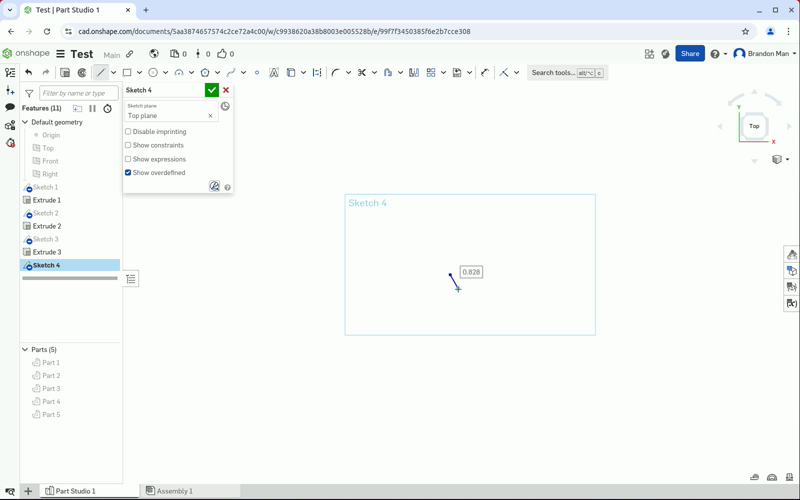
scroll(-6)
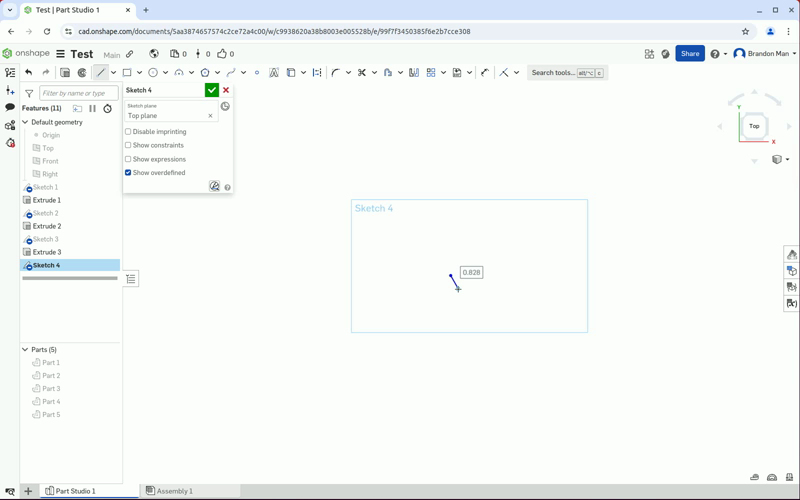
scroll(-6)
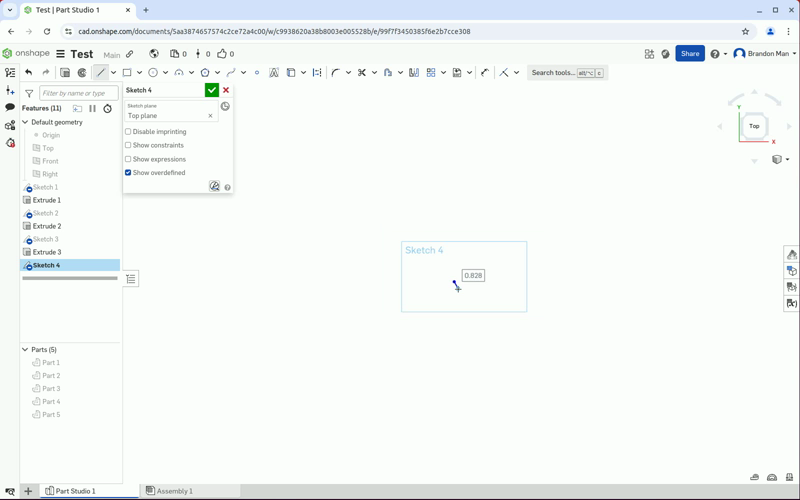
scroll(-6)
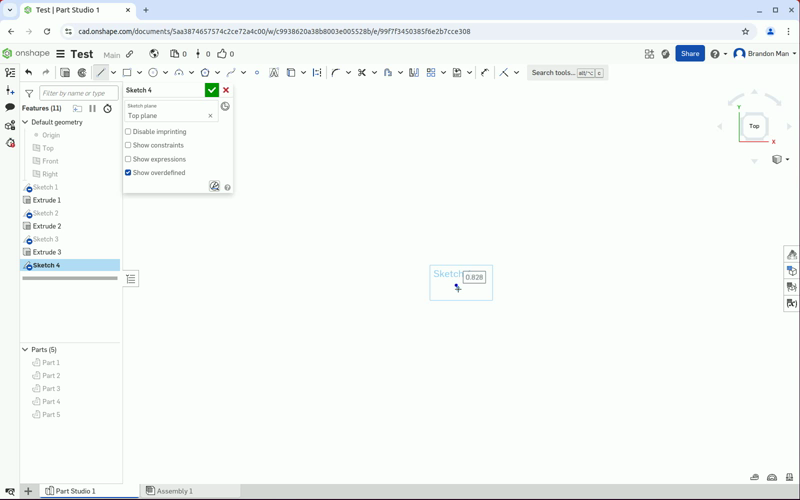
key_up(shift)
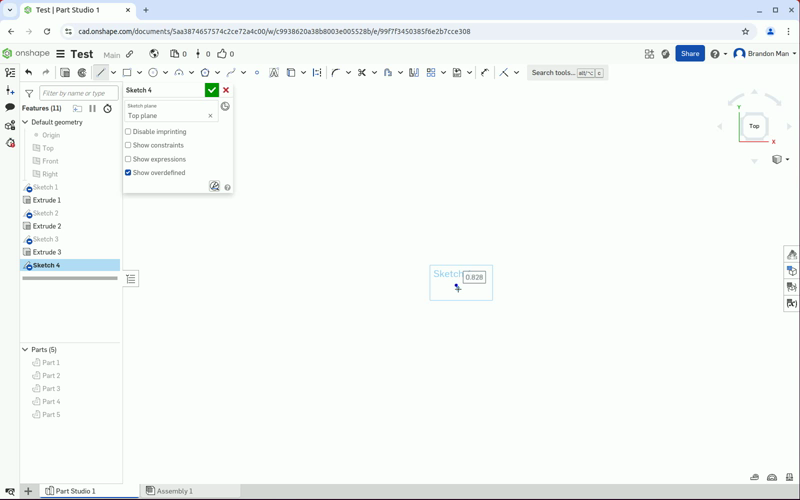
key_down(shift)
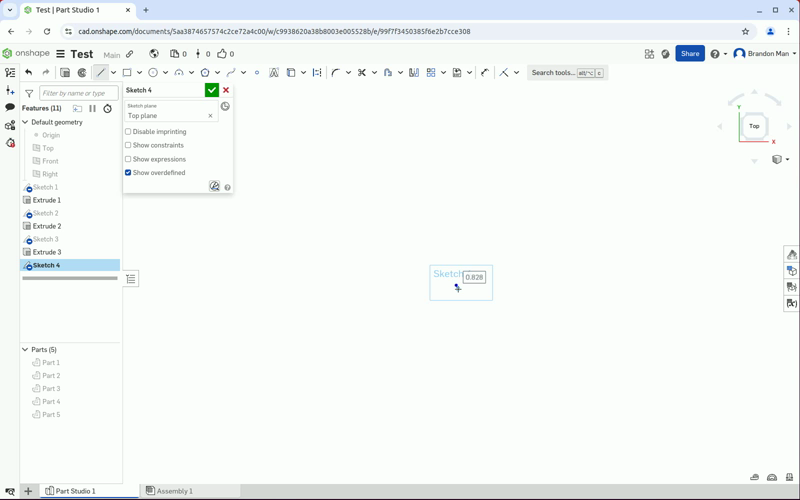
mouse_move(488, 288)
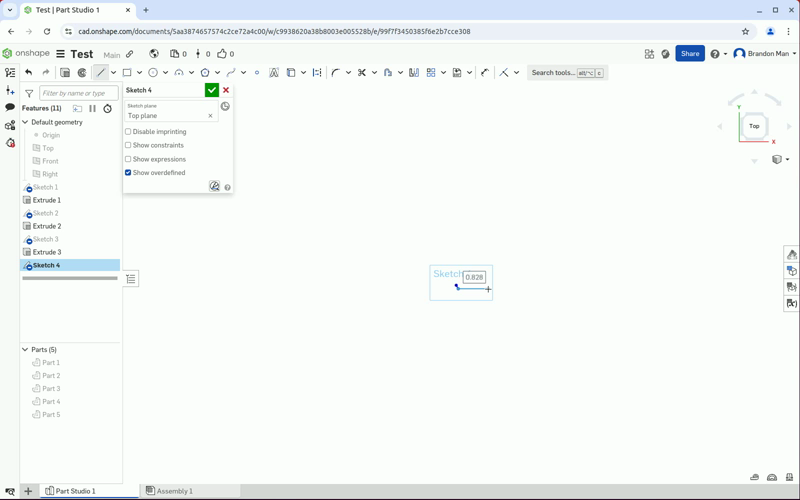
mouse_move(461, 288)
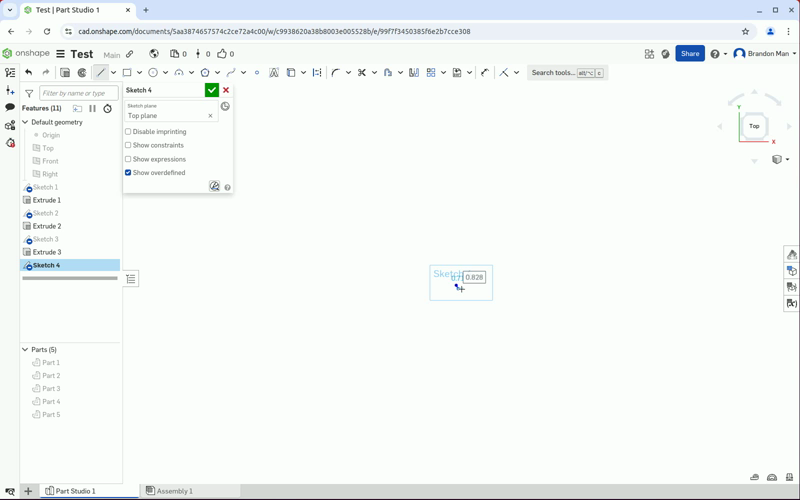
scroll(6)
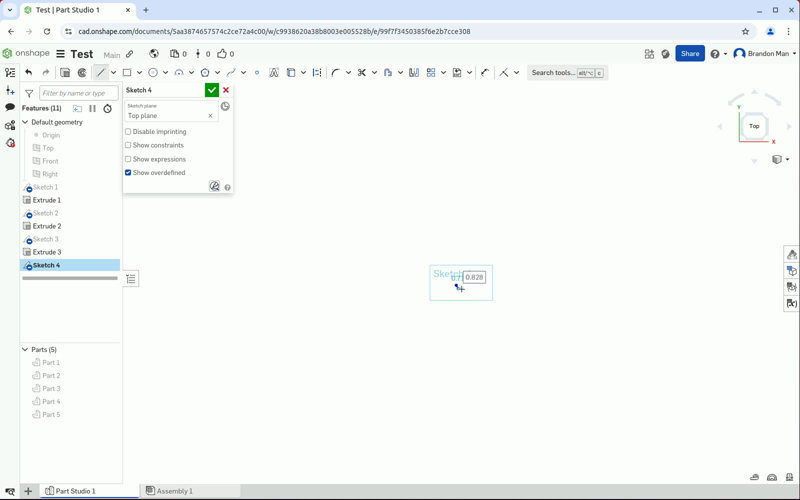
scroll(6)
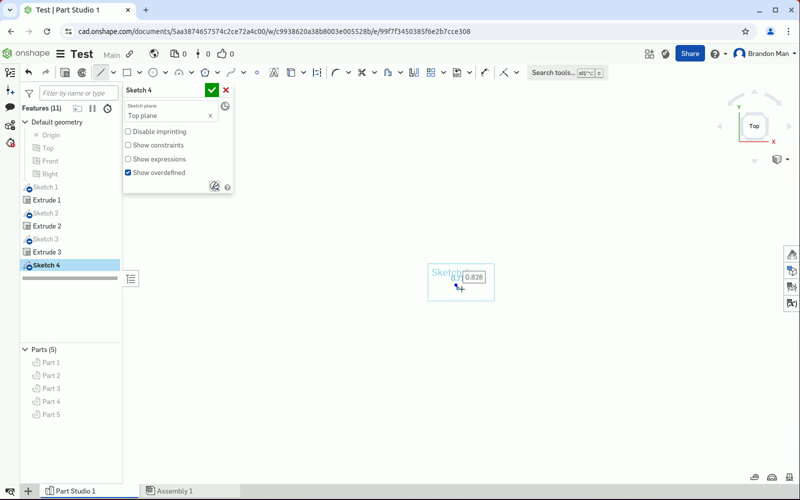
scroll(6)
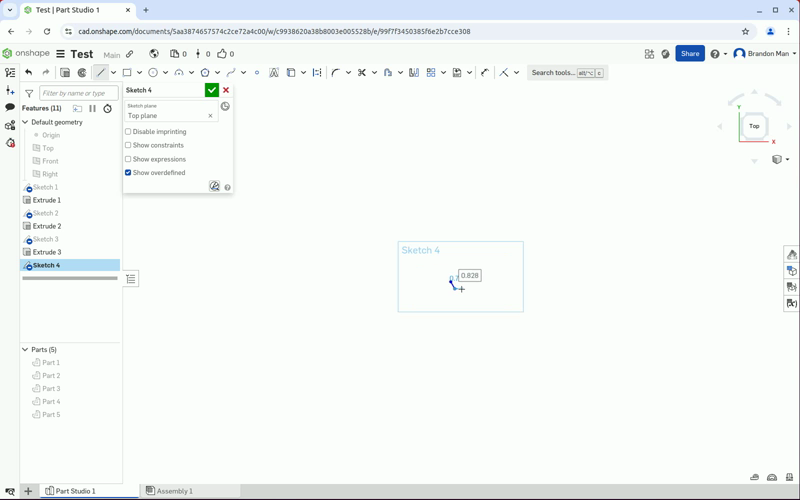
scroll(6)
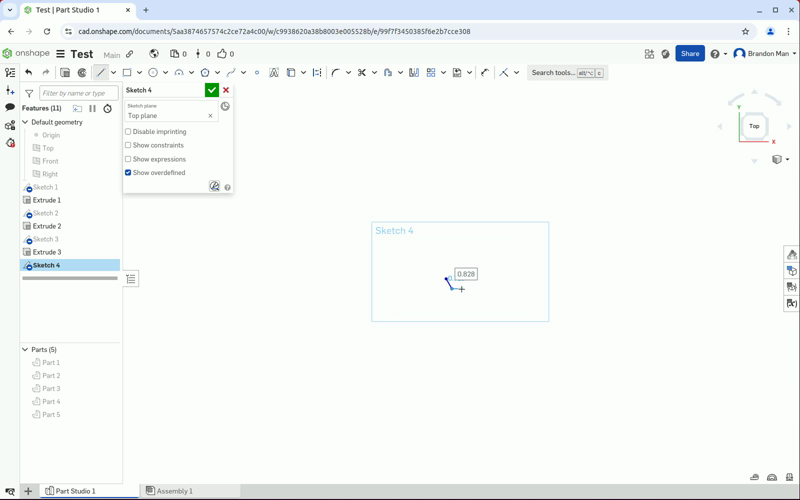
scroll(6)
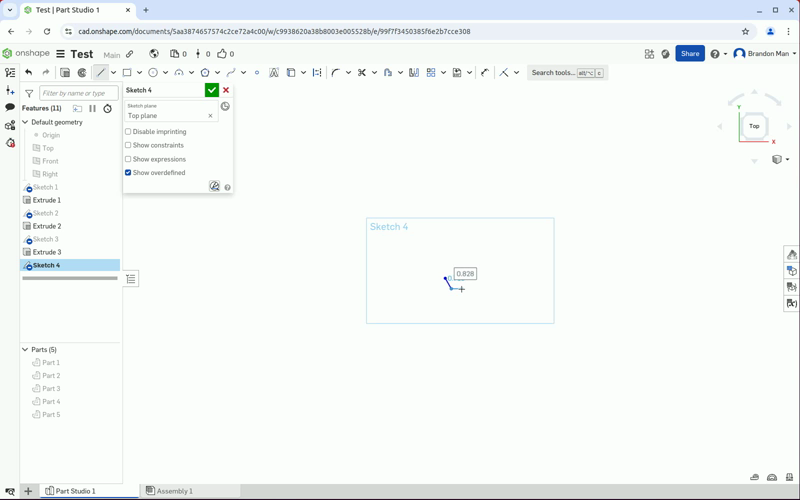
scroll(6)
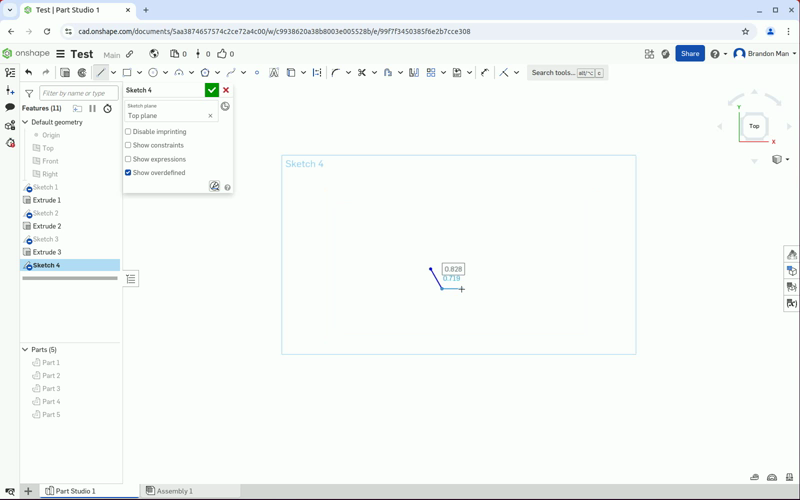
scroll(6)
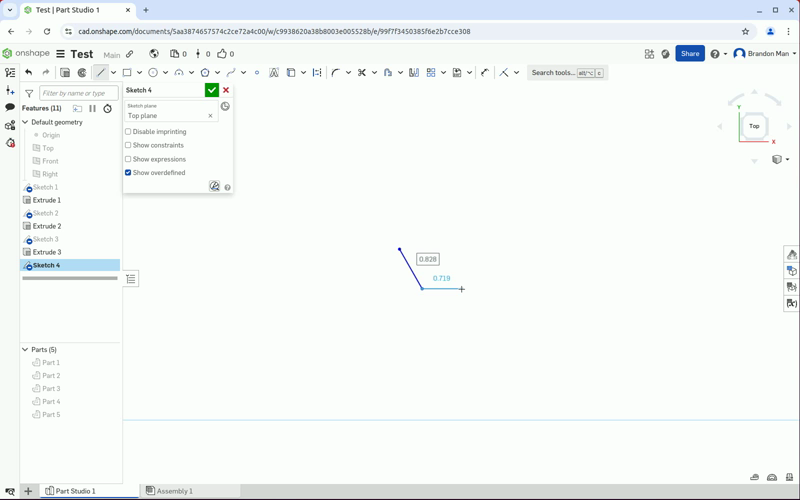
click(461, 288)
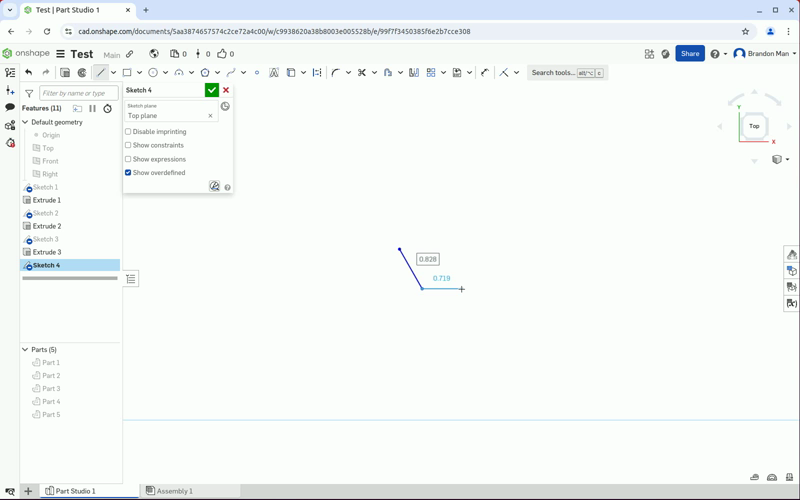
scroll(-6)
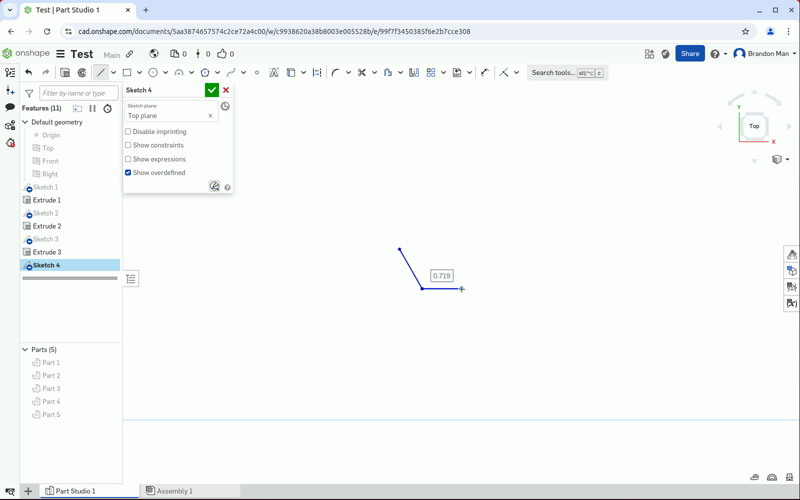
scroll(-6)
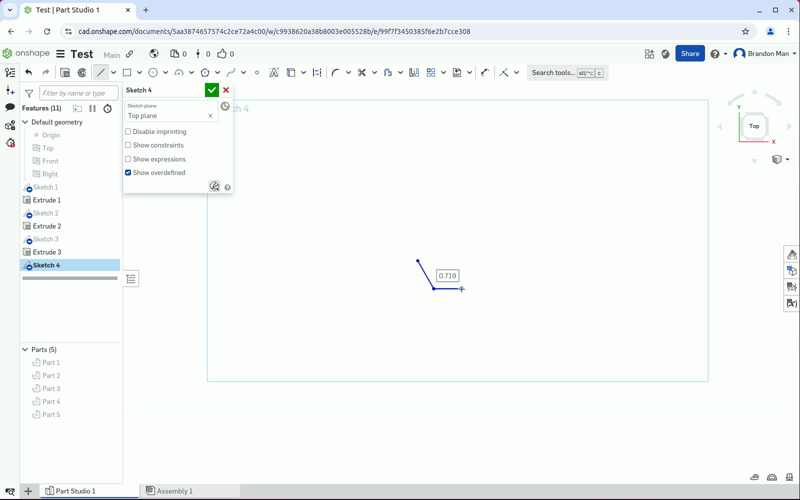
scroll(-6)
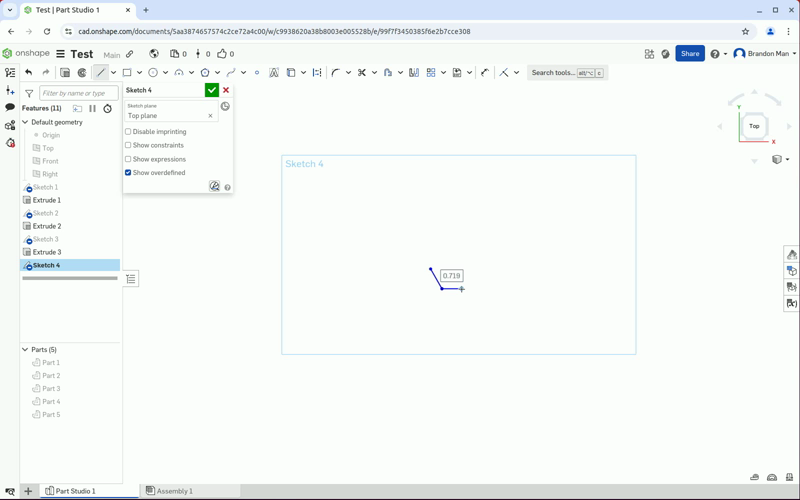
scroll(-6)
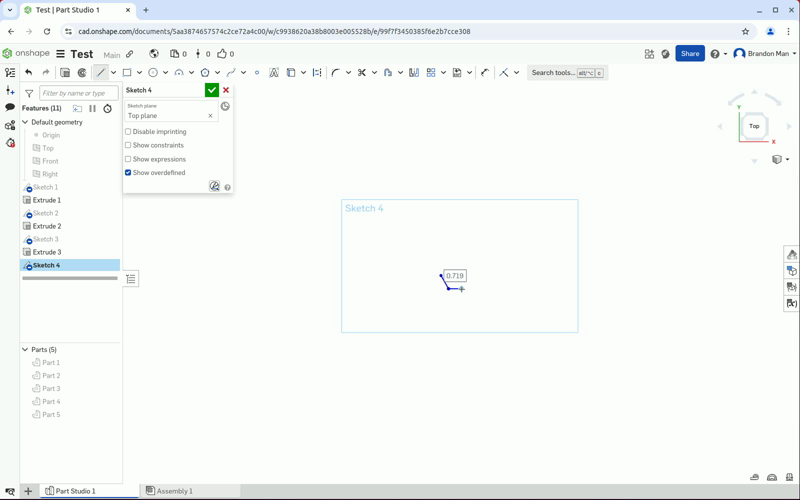
scroll(-6)
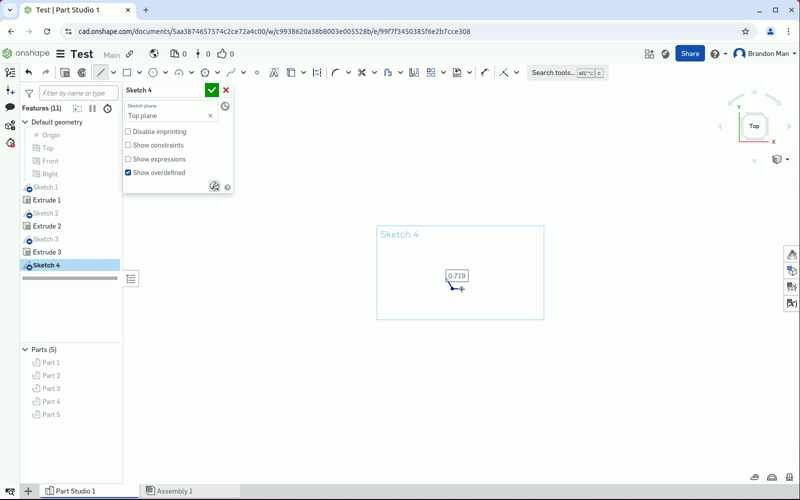
scroll(-6)
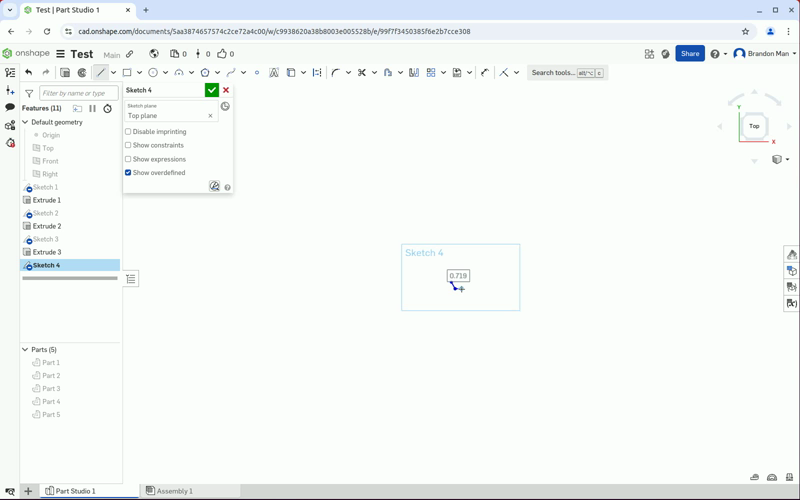
scroll(-6)
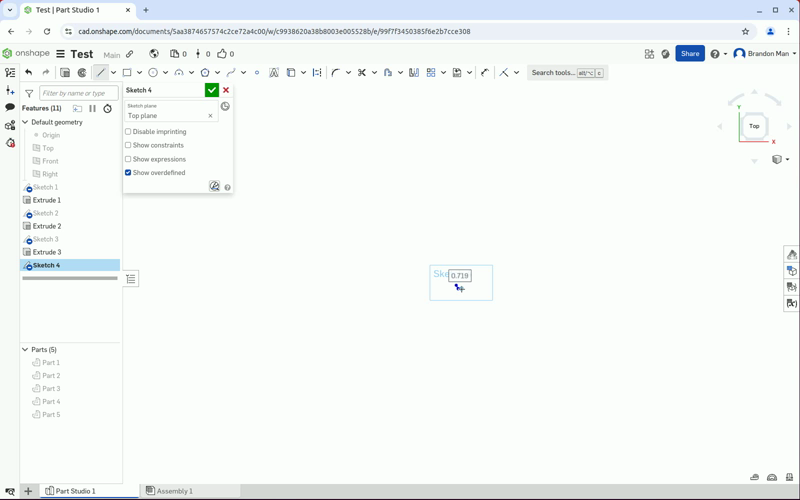
key_up(shift)
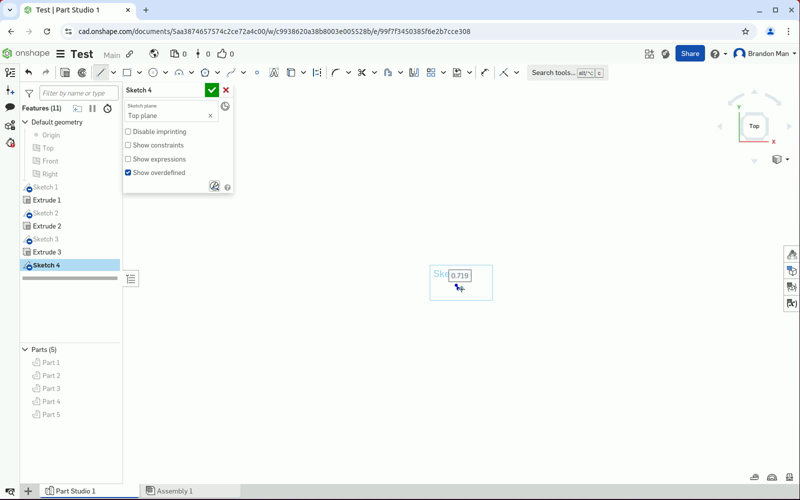
key(esc)
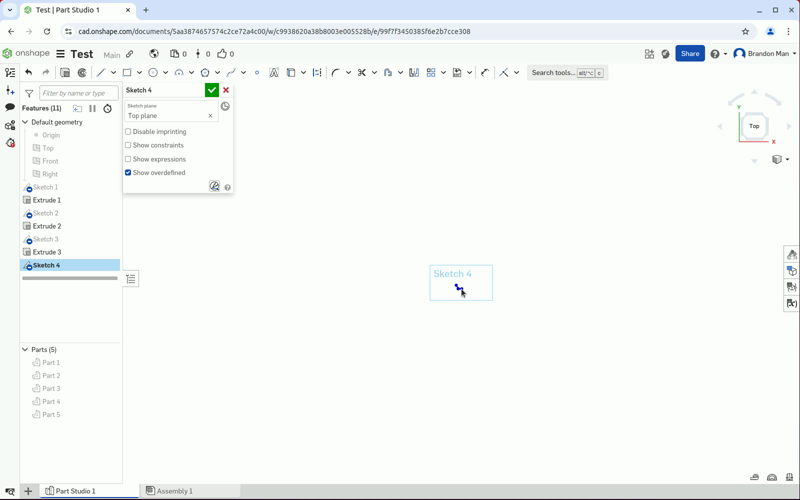
key(a)
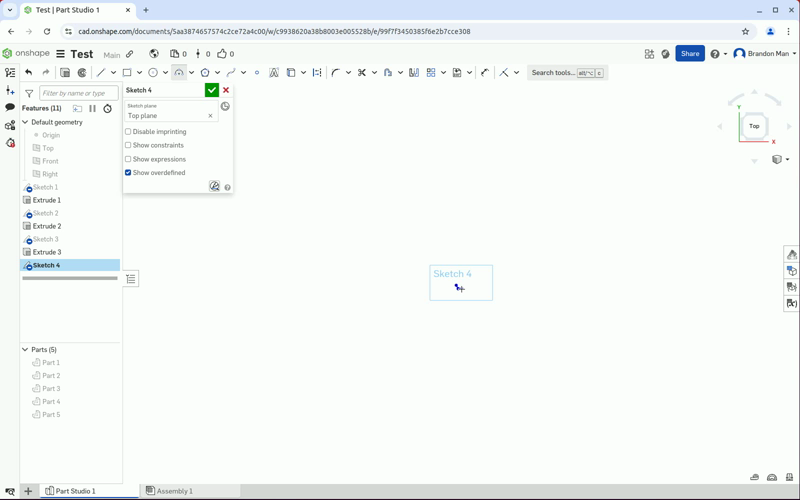
mouse_move(461, 288)
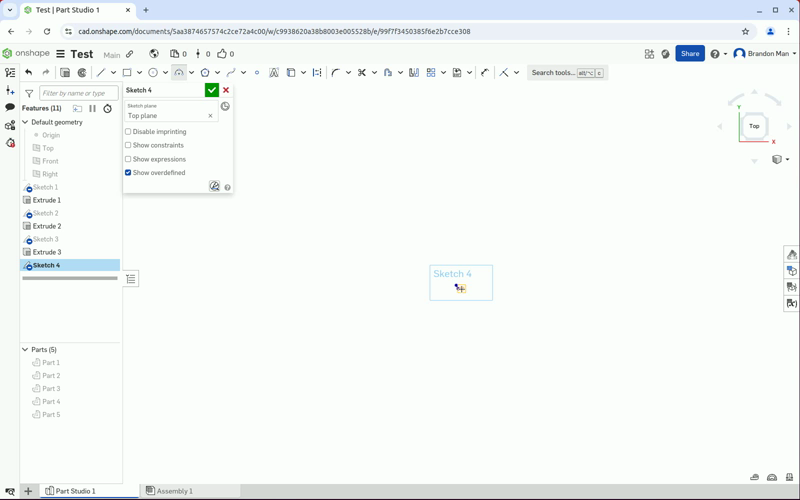
scroll(6)
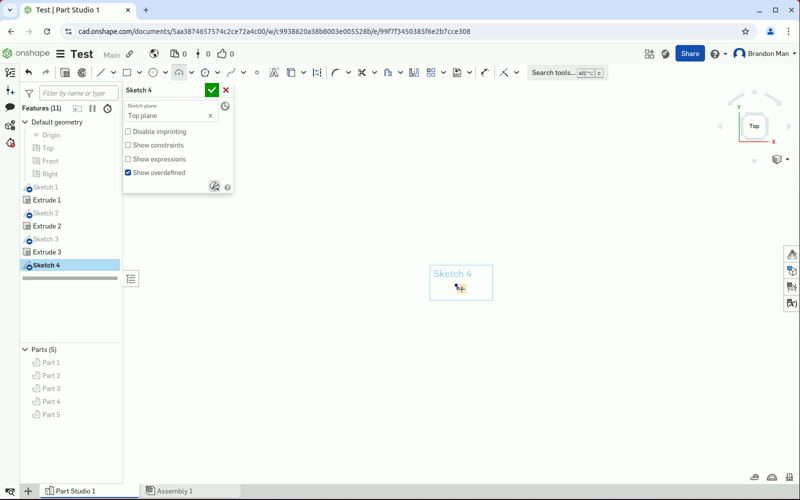
scroll(6)
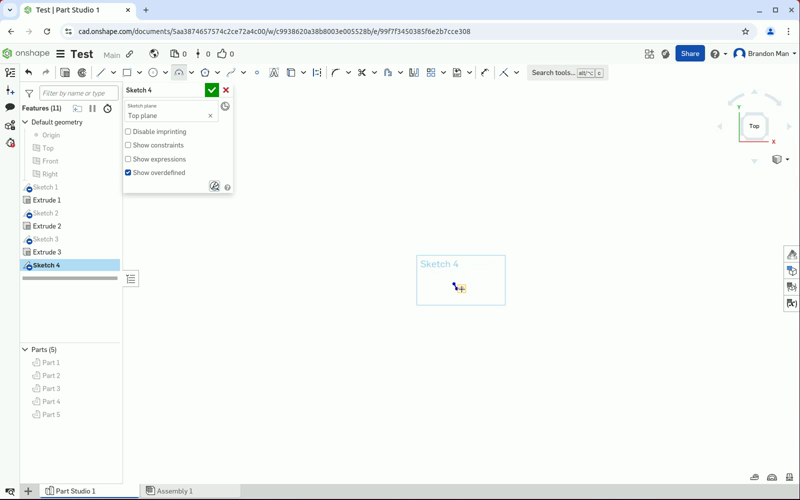
scroll(6)
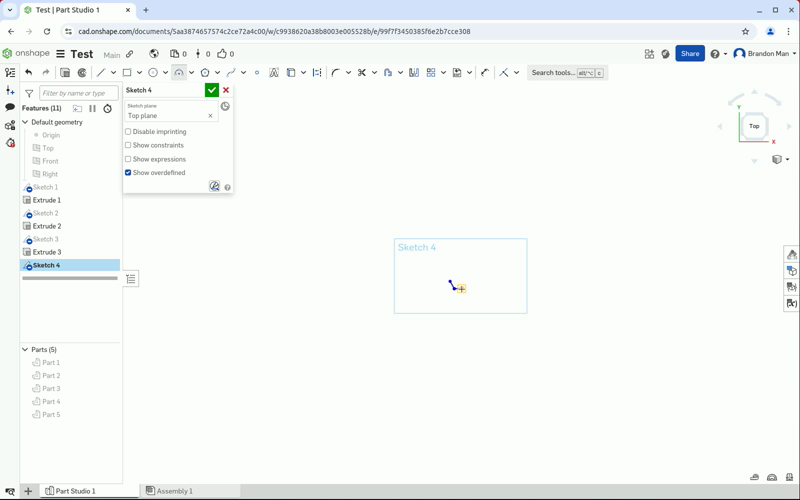
scroll(6)
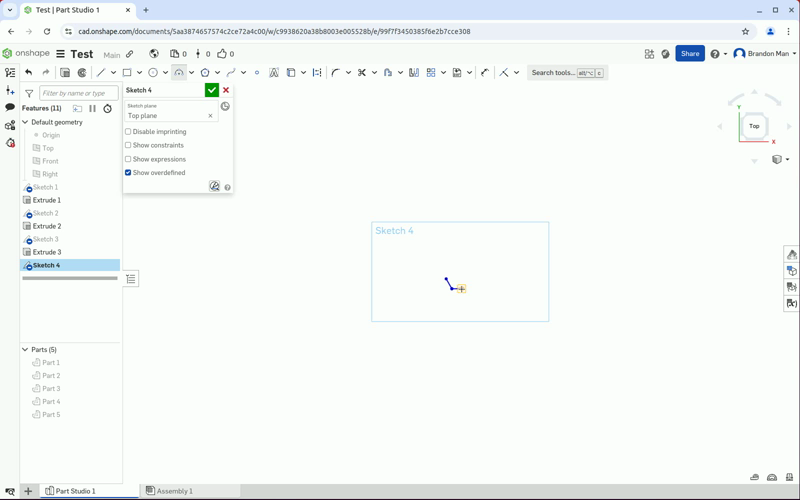
scroll(6)
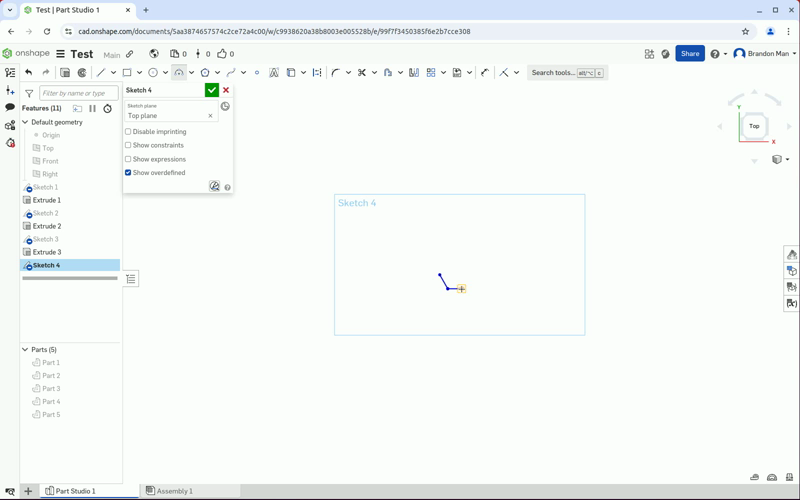
scroll(6)
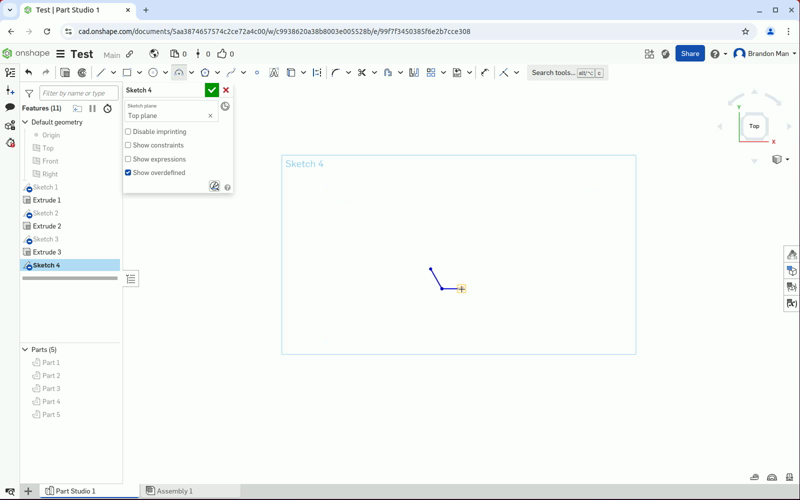
scroll(6)
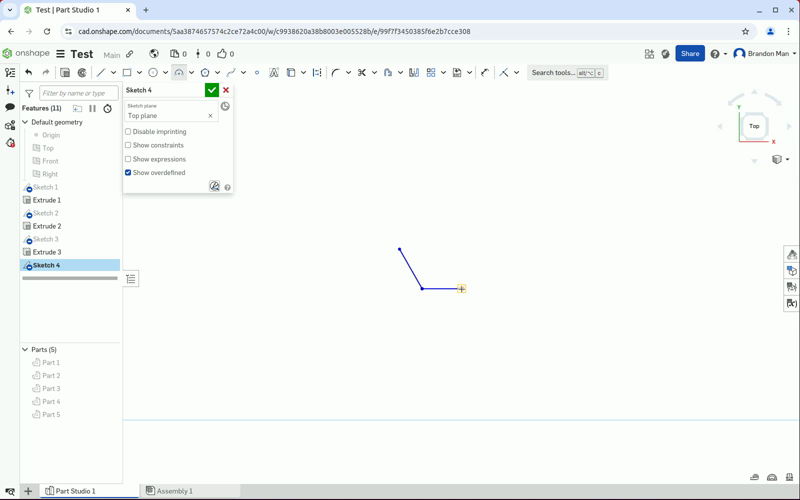
click(461, 288)
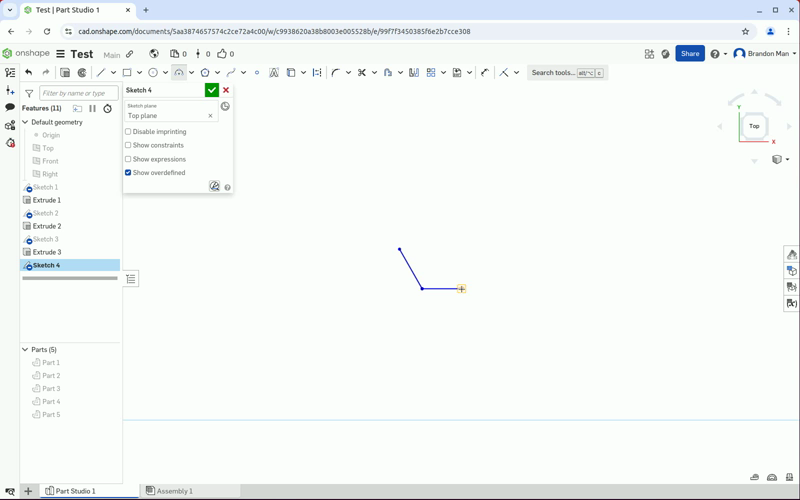
scroll(-6)
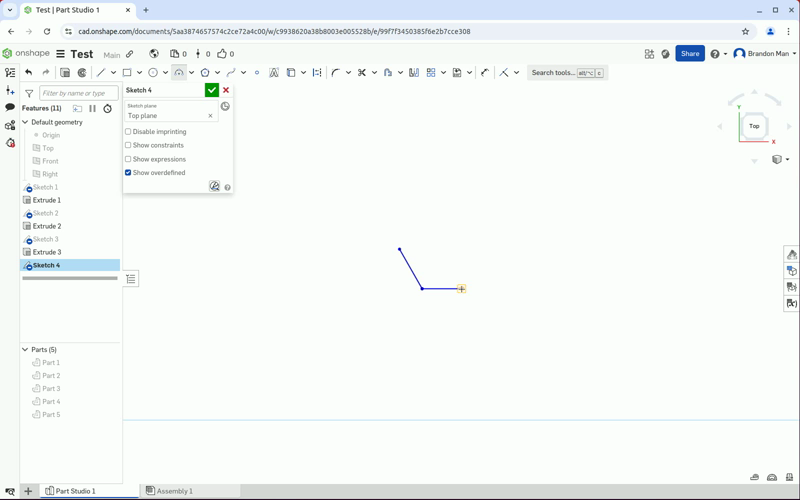
scroll(-6)
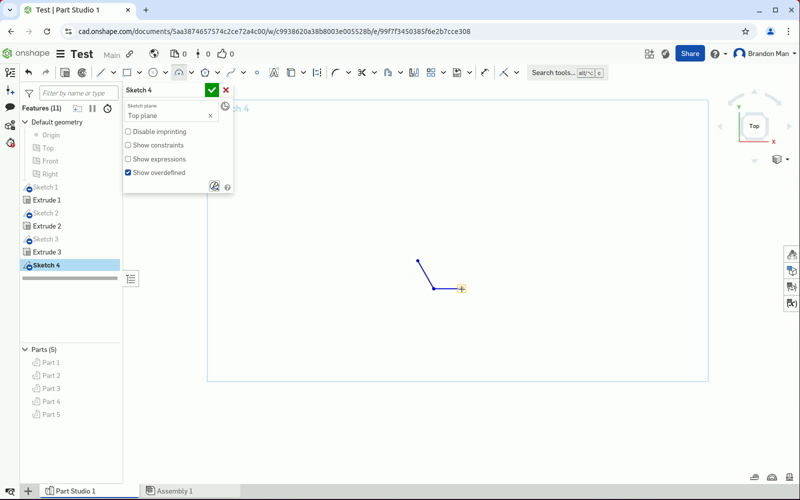
scroll(-6)
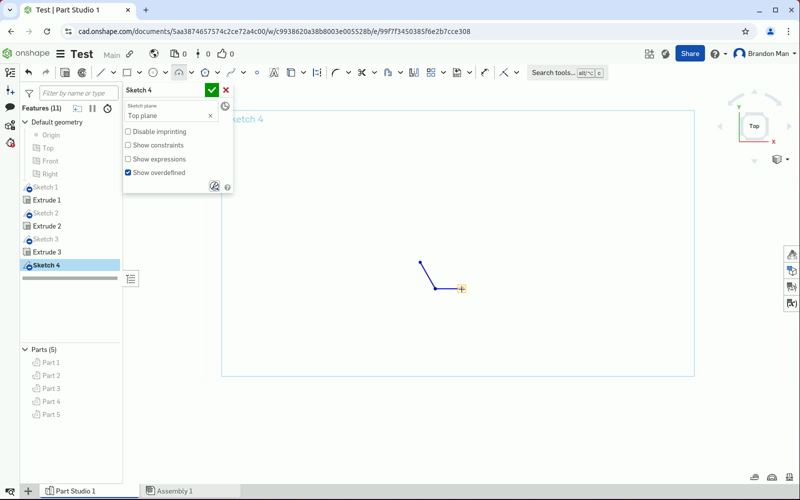
scroll(-6)
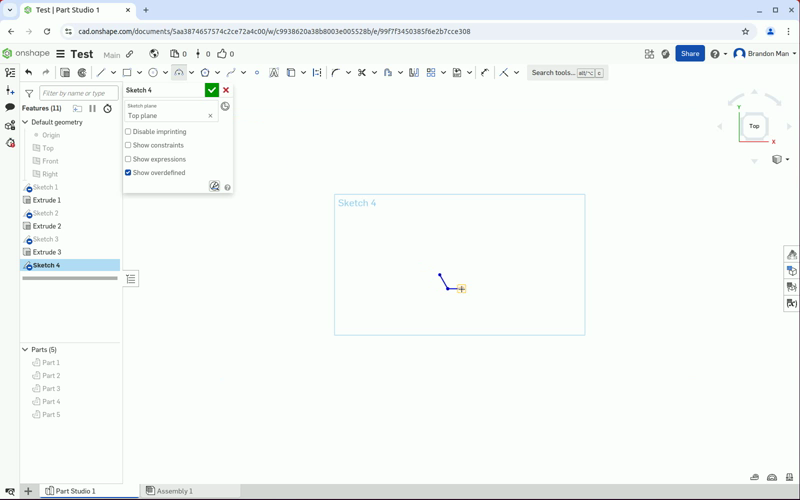
scroll(-6)
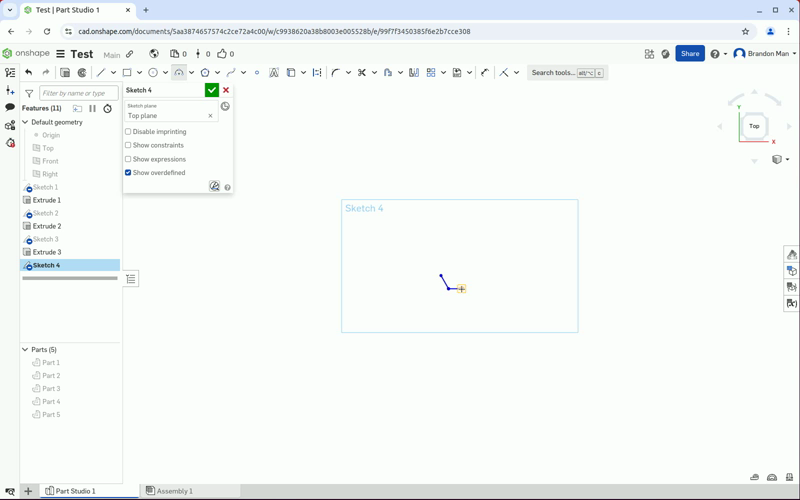
scroll(-6)
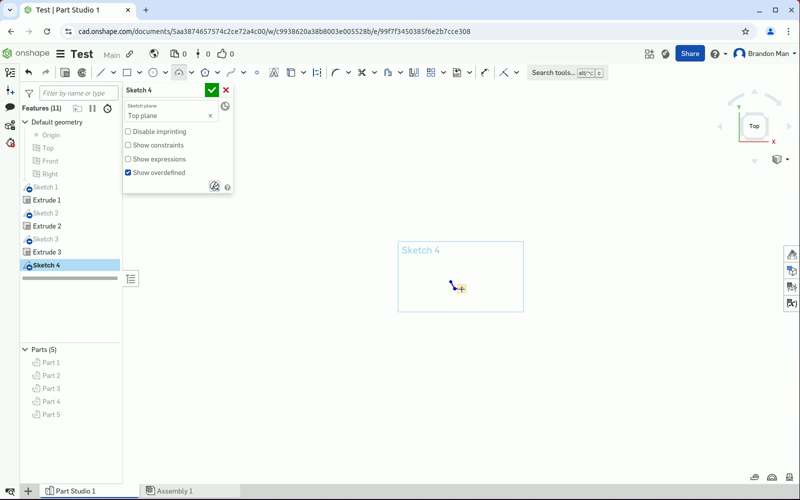
scroll(-6)
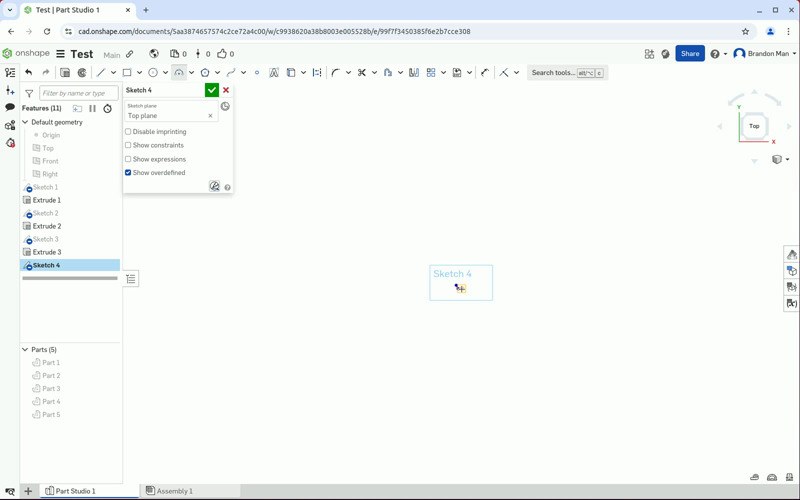
mouse_move(456, 285)
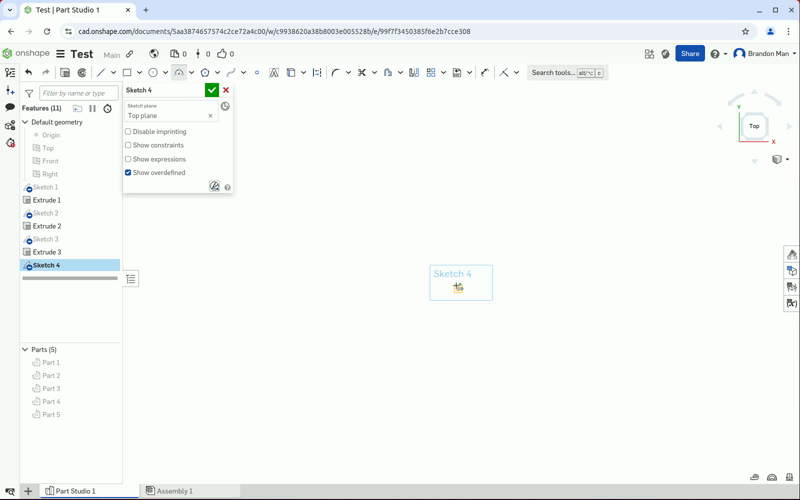
scroll(6)
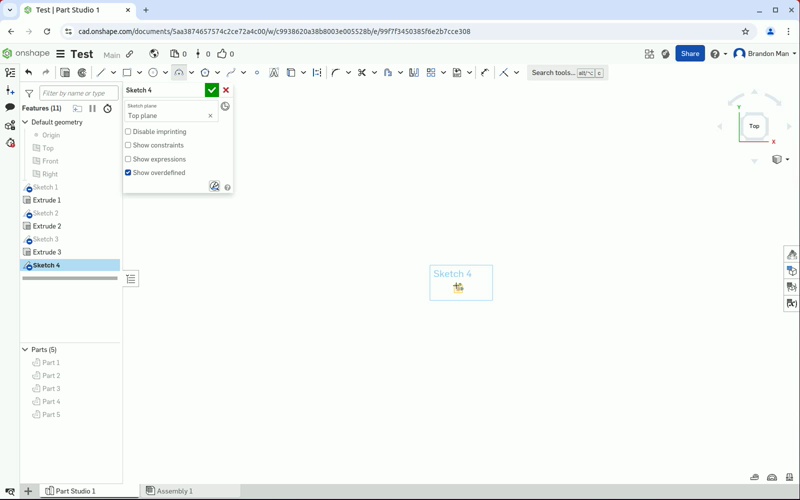
scroll(6)
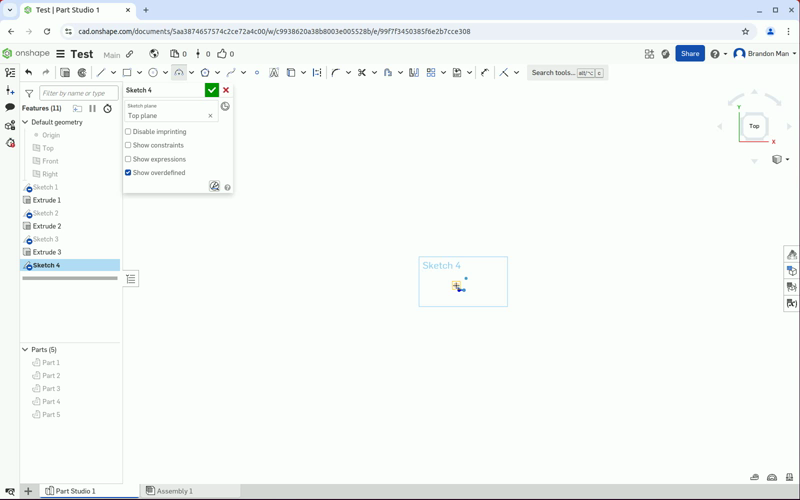
scroll(6)
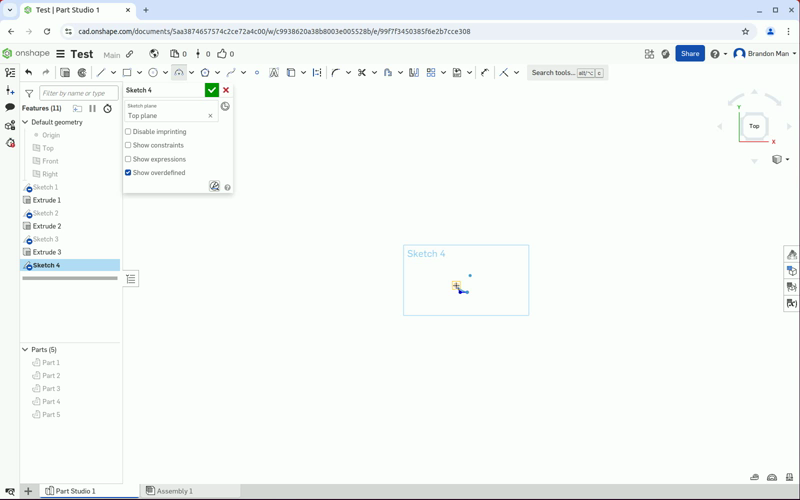
scroll(6)
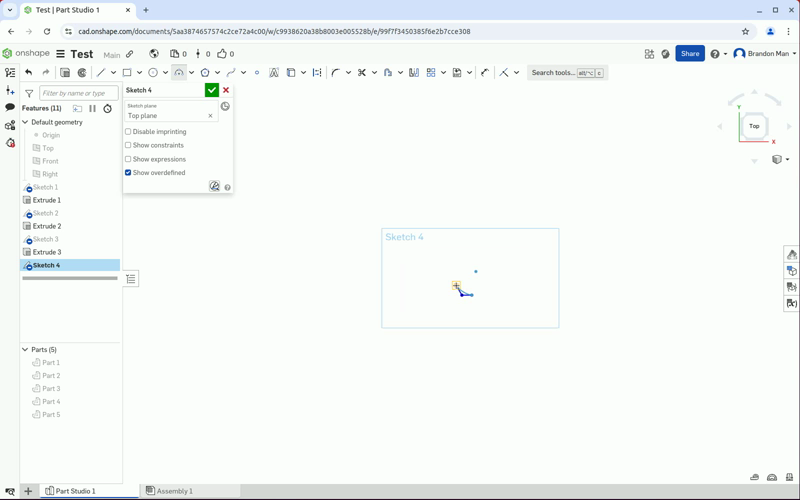
scroll(6)
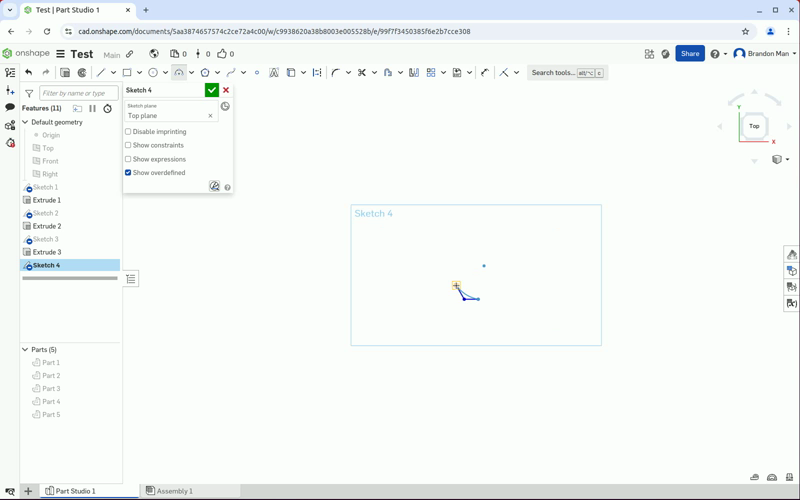
scroll(6)
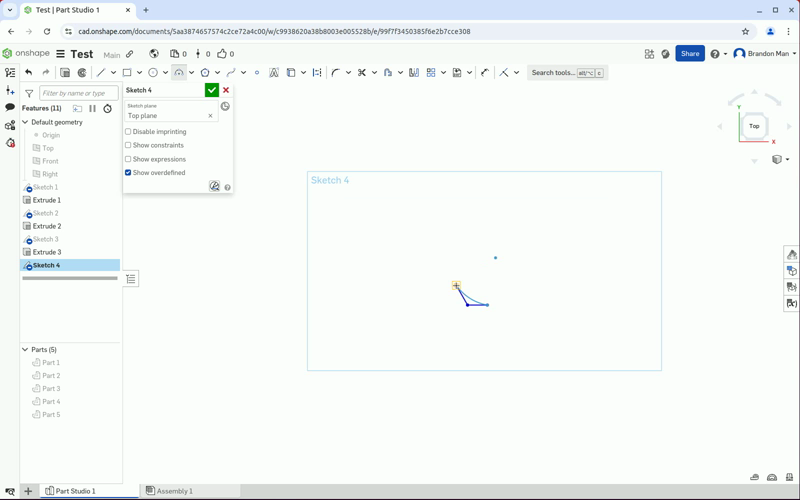
scroll(6)
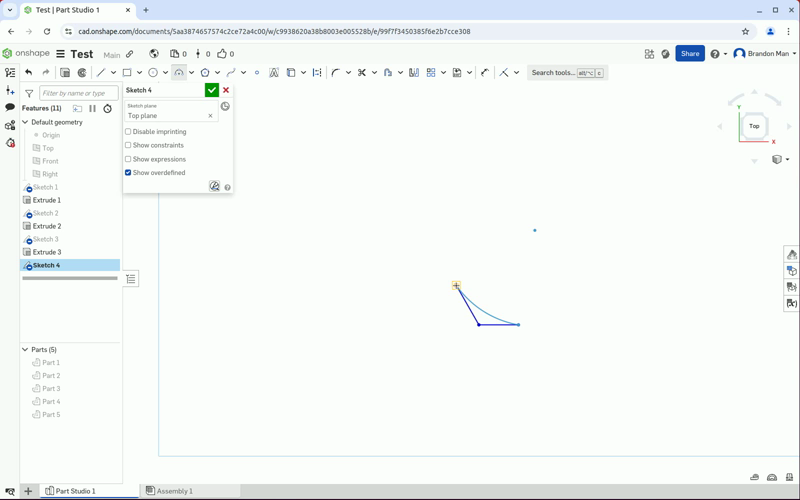
click(456, 285)
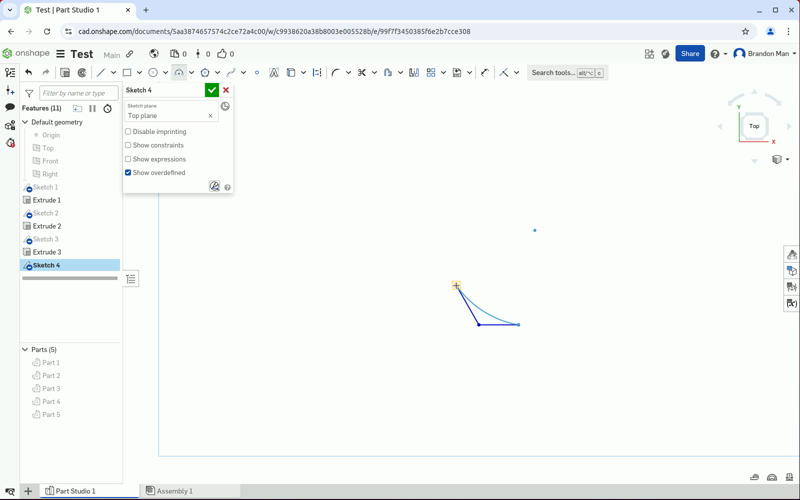
scroll(-6)
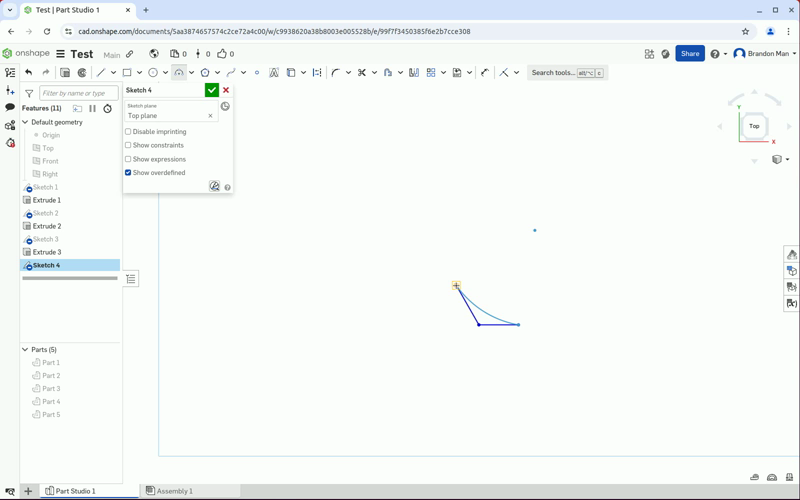
scroll(-6)
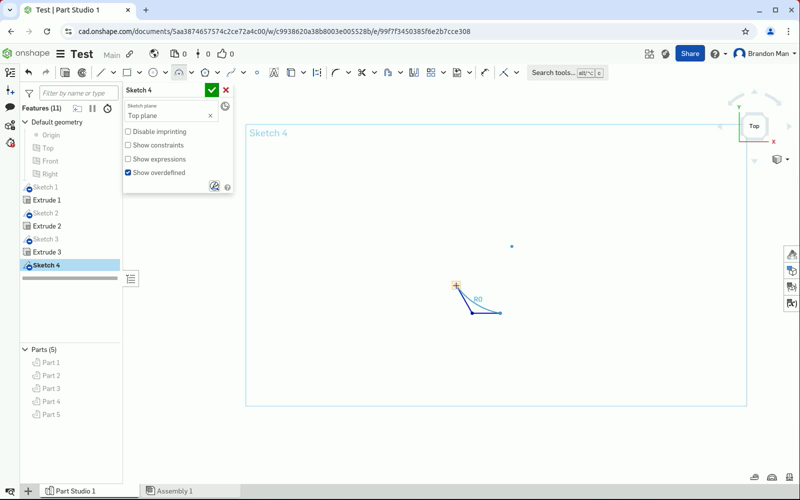
scroll(-6)
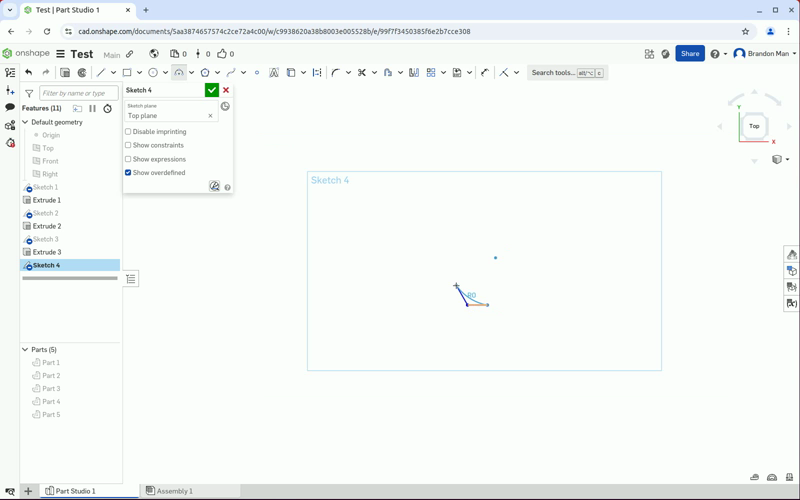
scroll(-6)
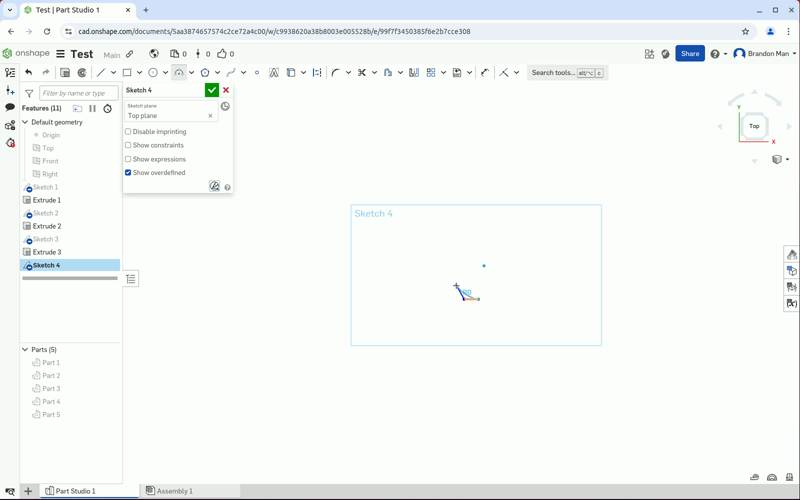
scroll(-6)
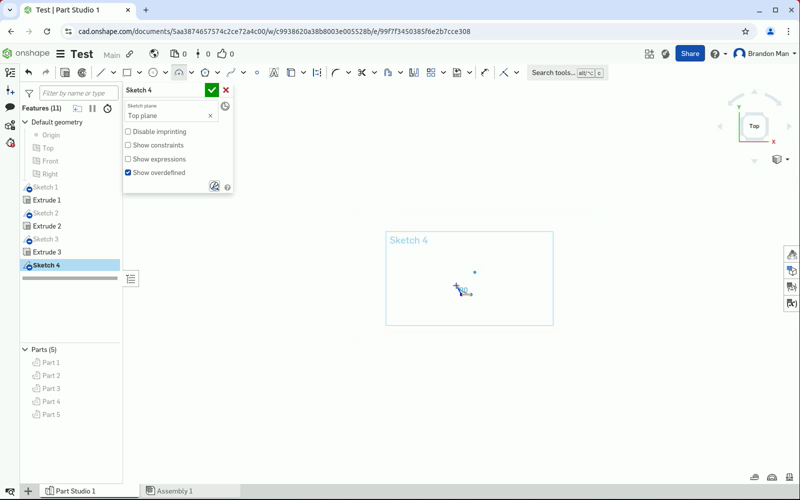
scroll(-6)
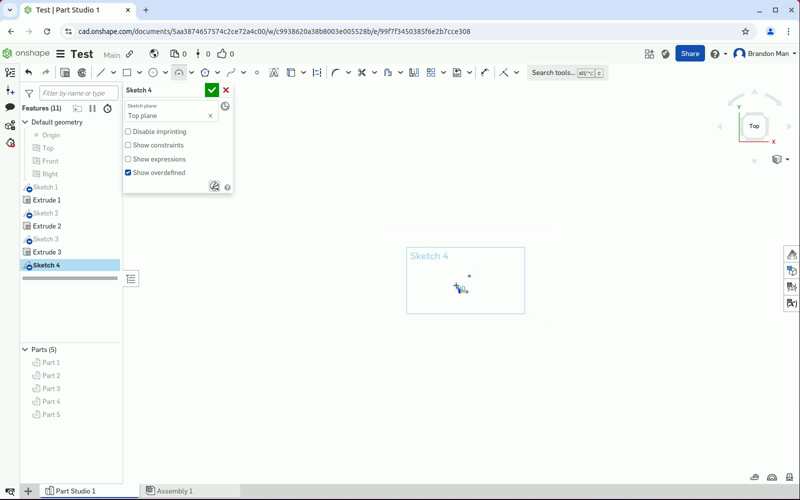
scroll(-6)
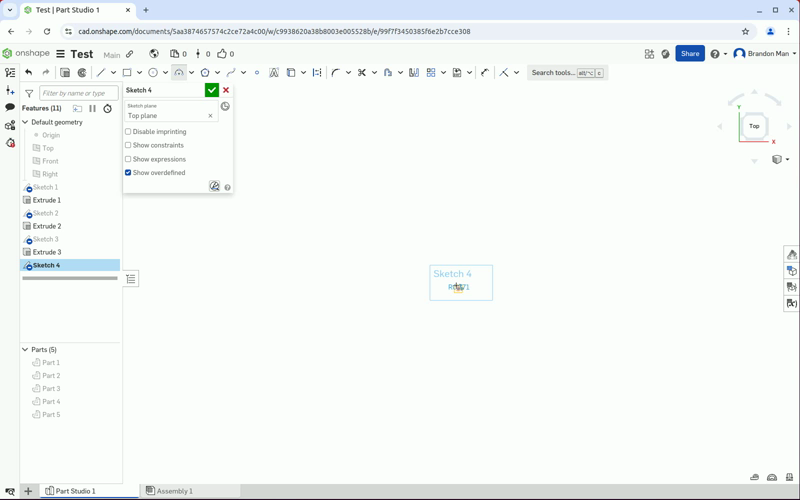
key_down(shift)
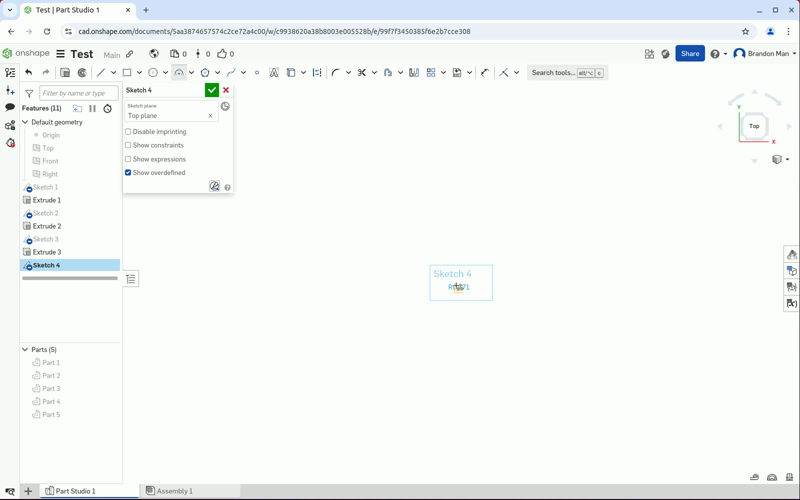
mouse_move(458, 287)
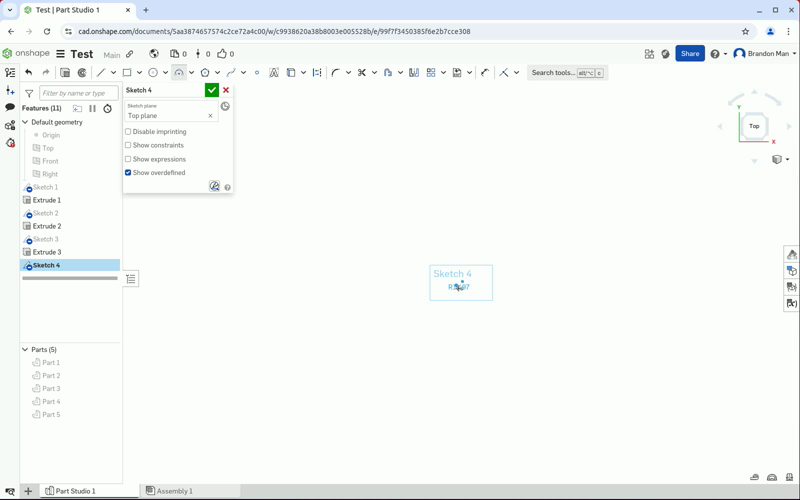
scroll(6)
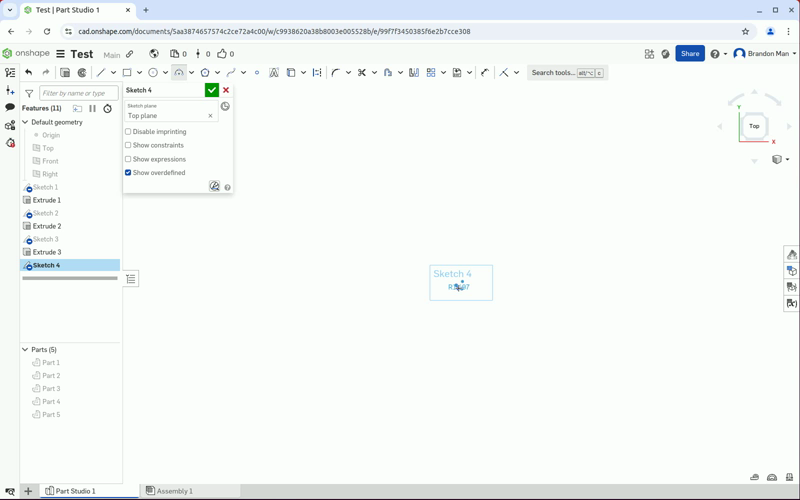
scroll(6)
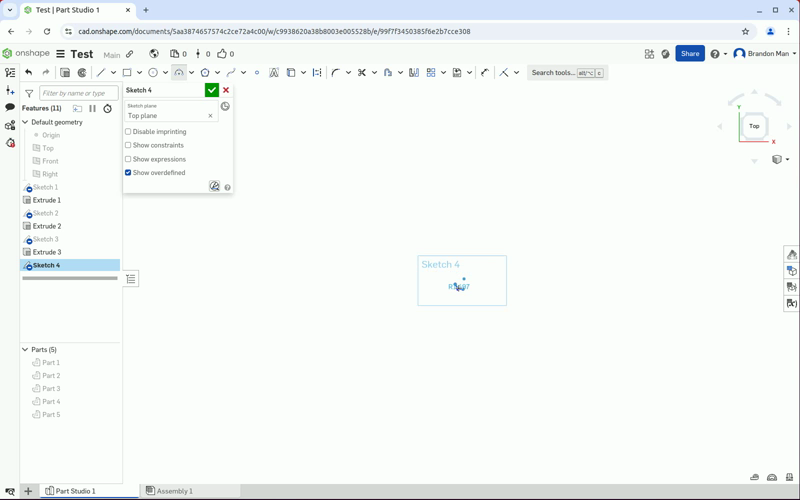
scroll(6)
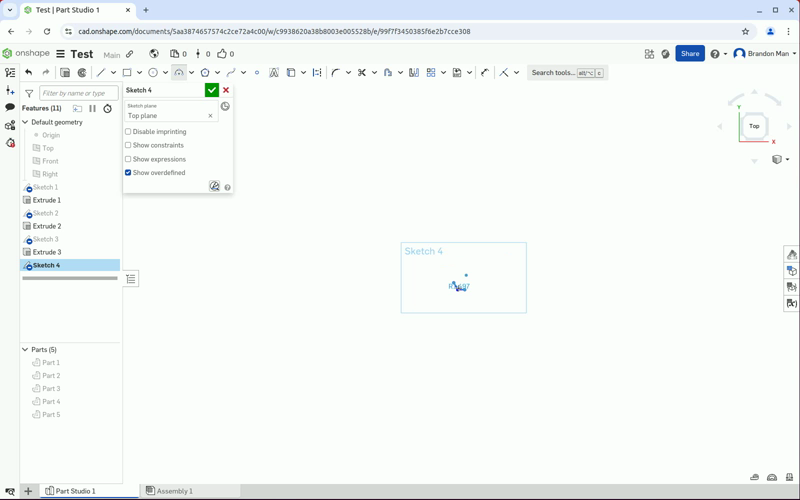
scroll(6)
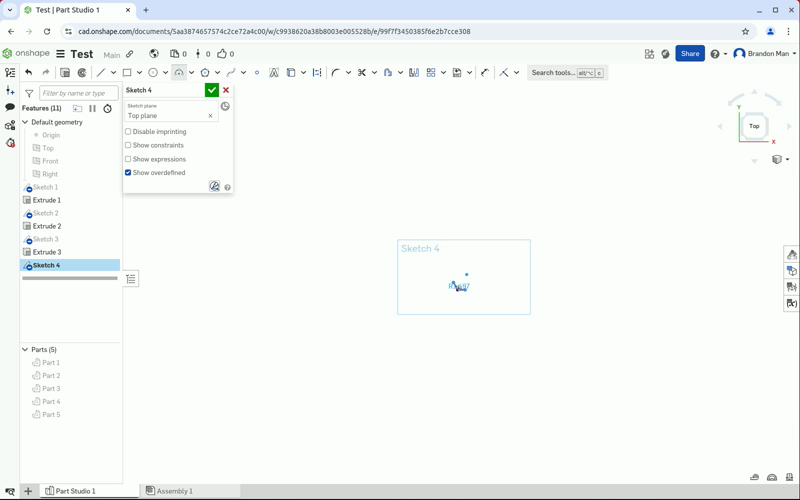
scroll(6)
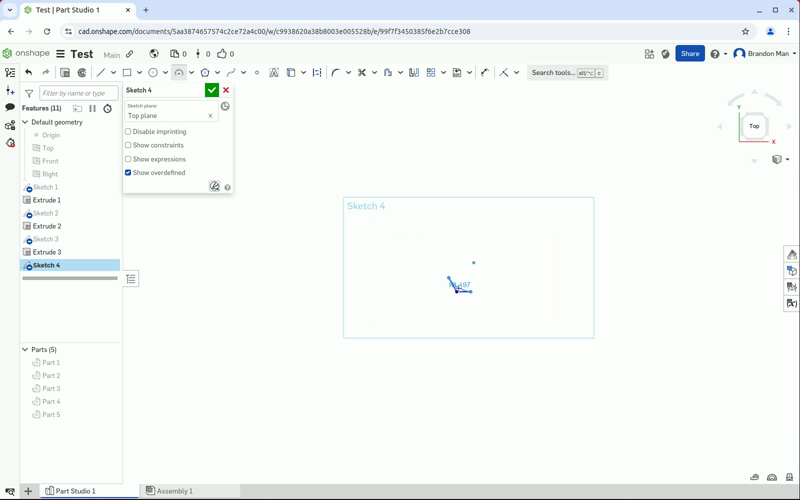
scroll(6)
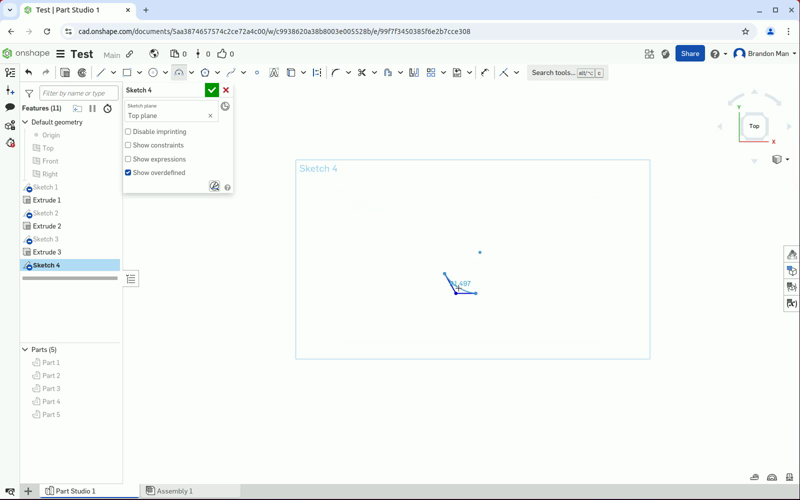
scroll(6)
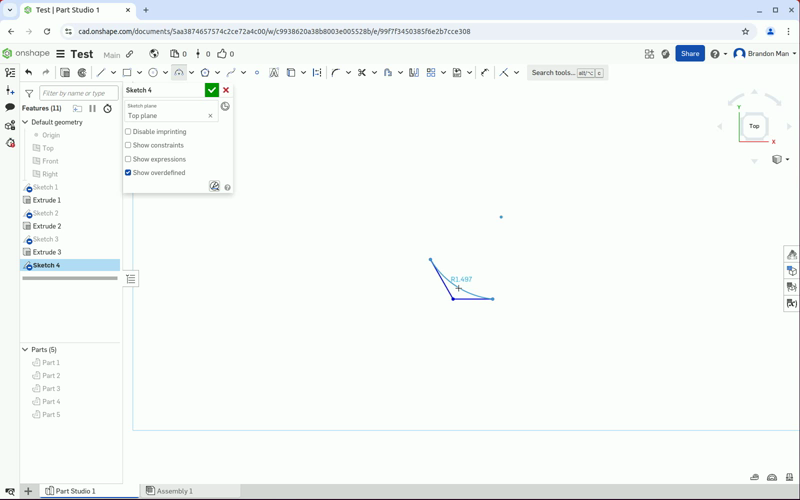
click(458, 287)
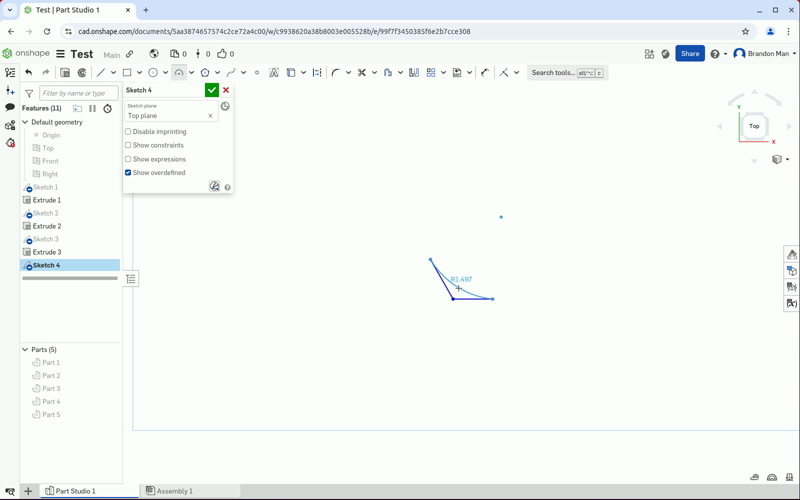
scroll(-6)
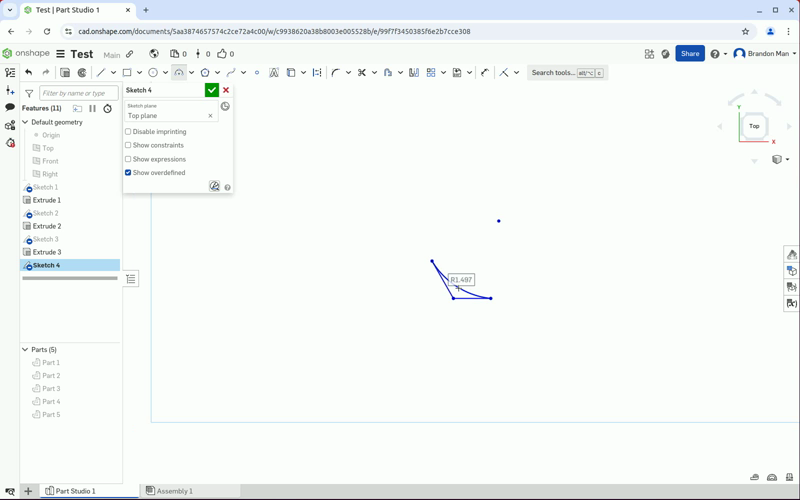
scroll(-6)
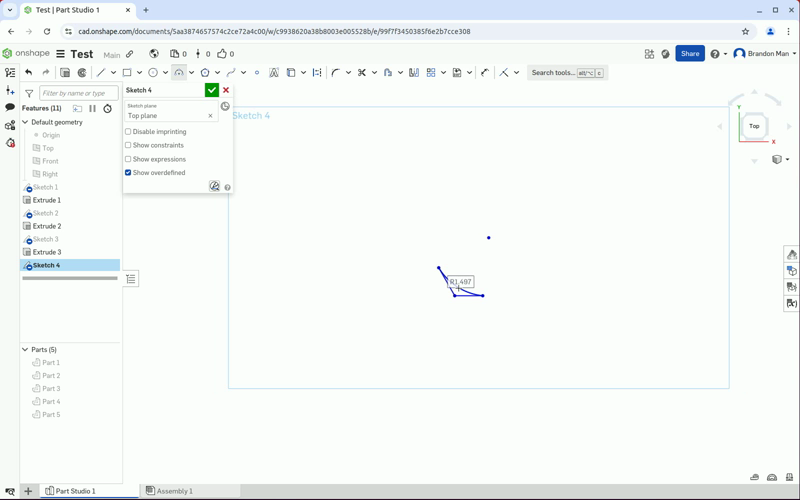
scroll(-6)
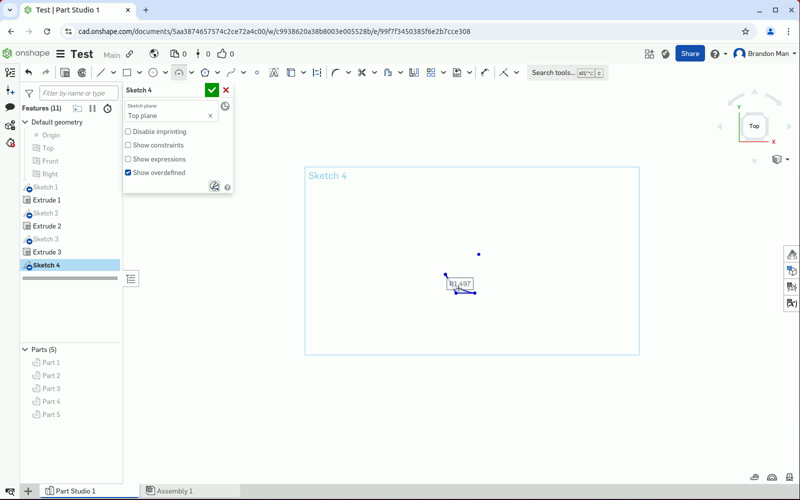
scroll(-6)
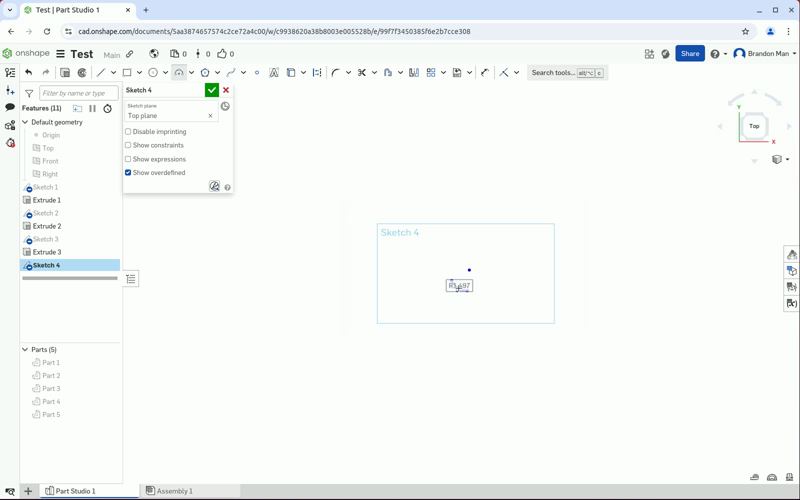
scroll(-6)
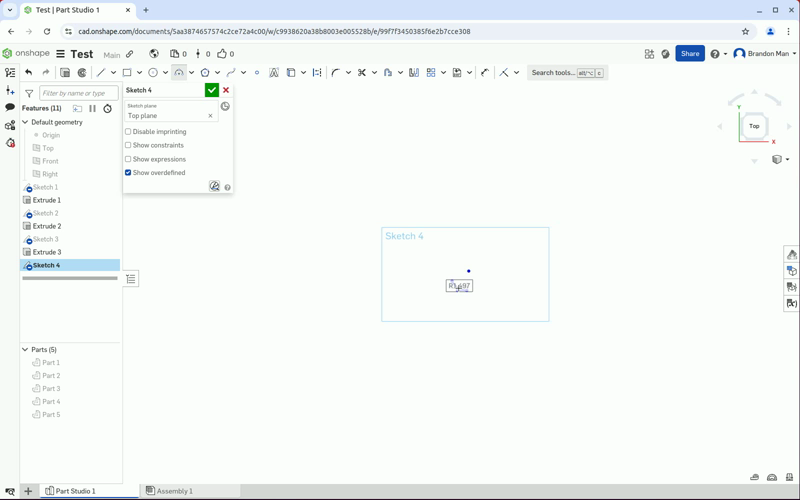
scroll(-6)
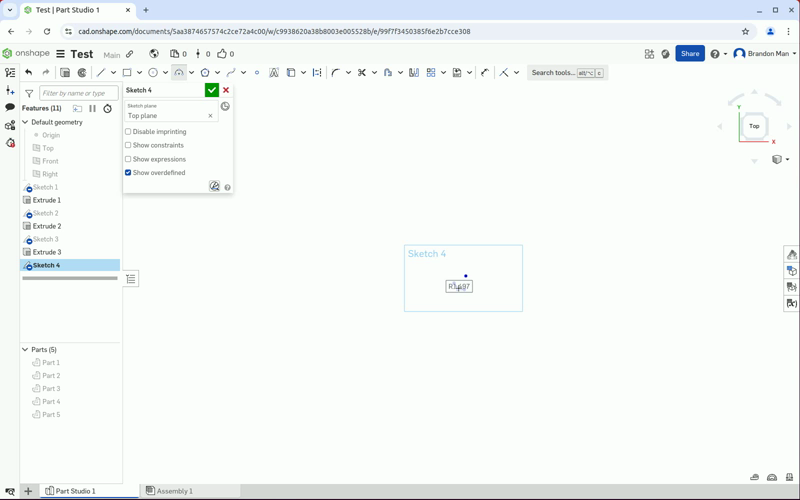
scroll(-6)
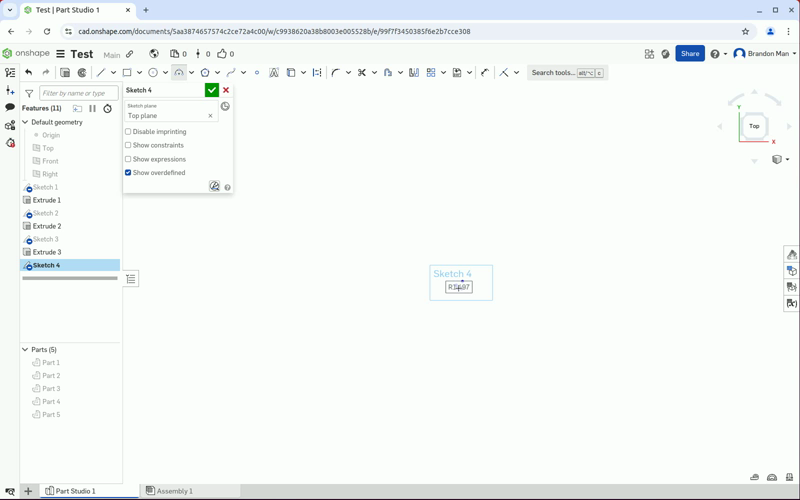
key_up(shift)
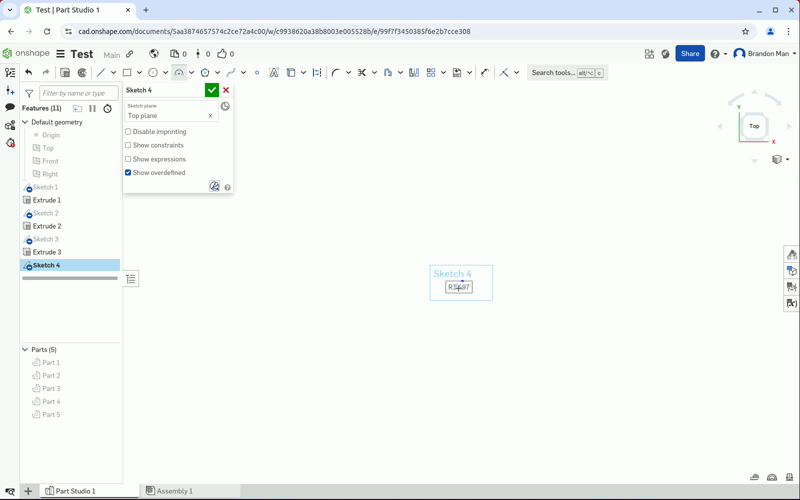
key(esc)
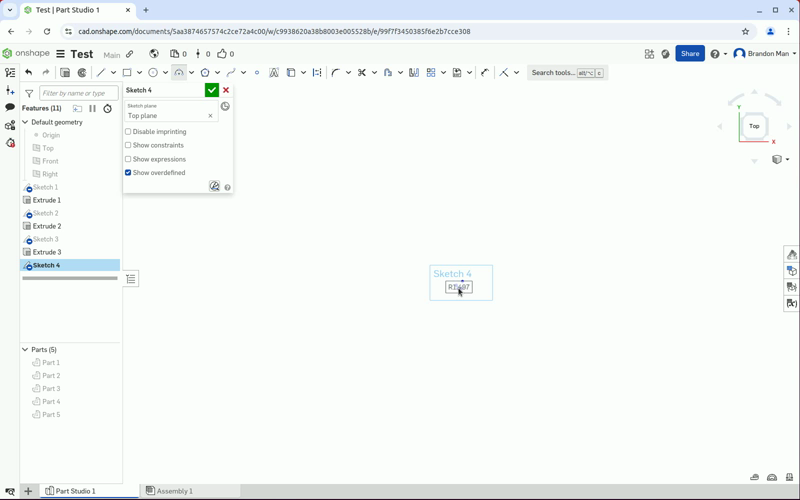
mouse_move(458, 288)
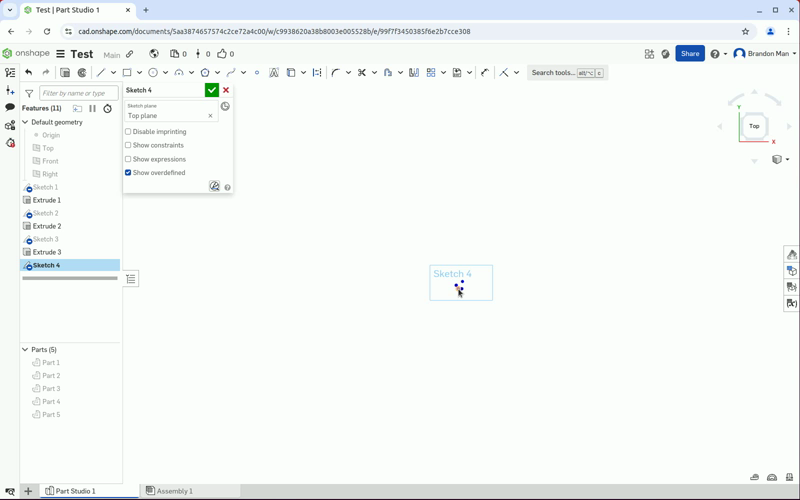
scroll(6)
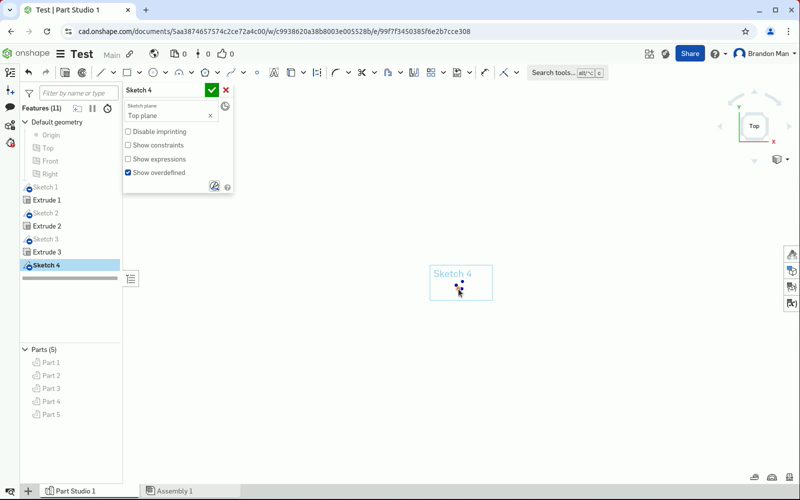
scroll(6)
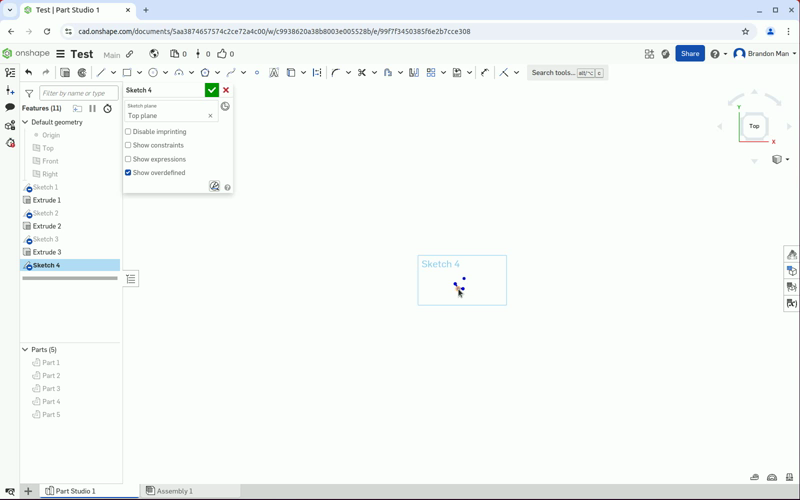
scroll(6)
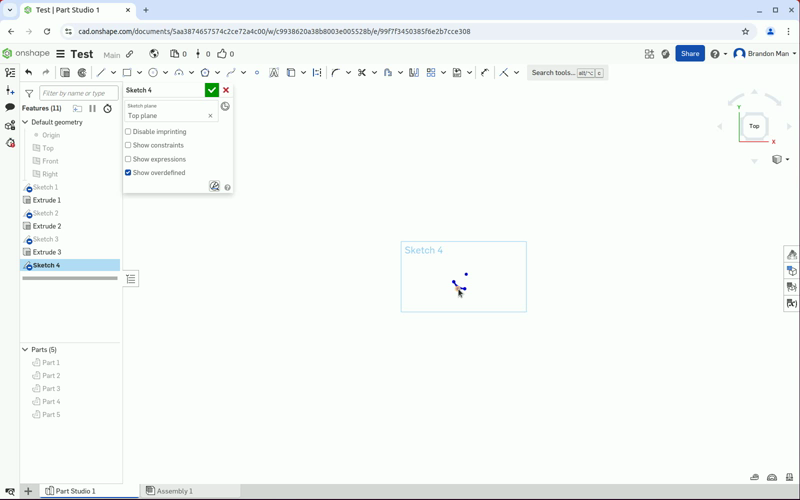
scroll(6)
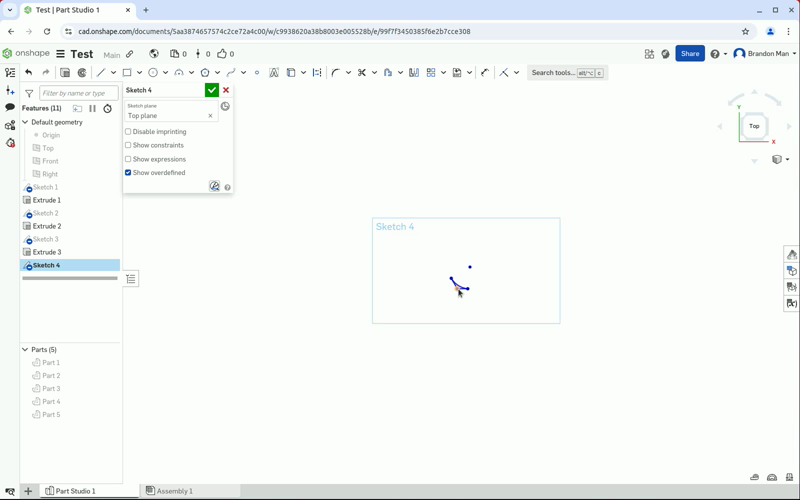
scroll(6)
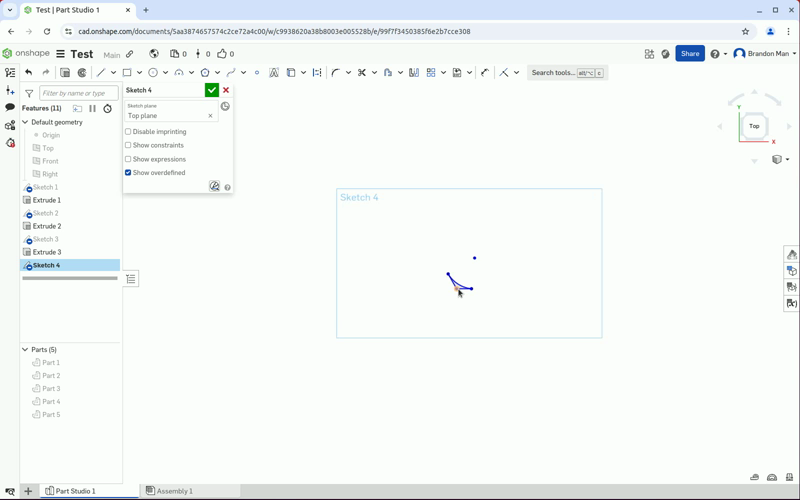
scroll(6)
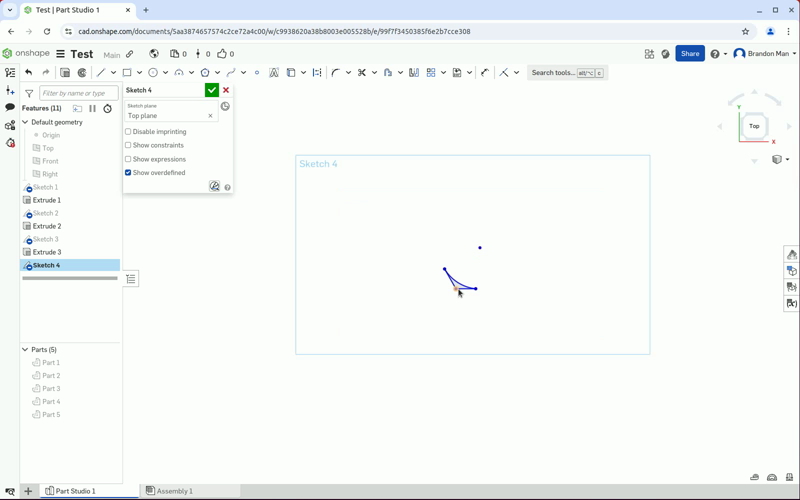
scroll(6)
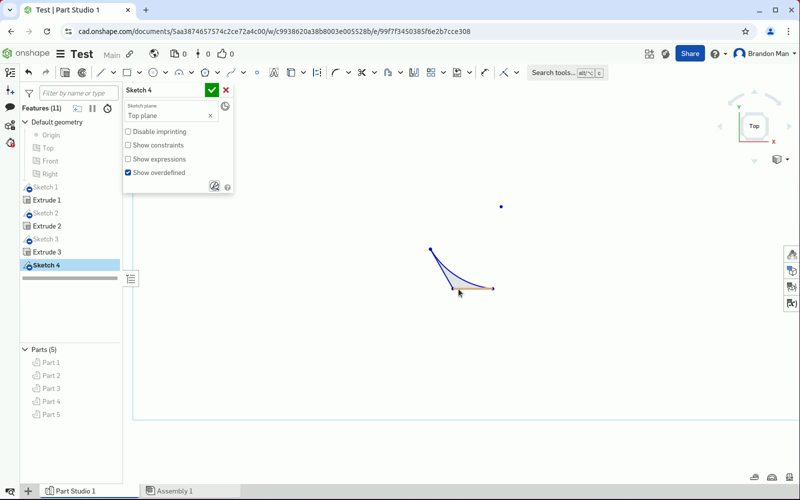
click(458, 288)
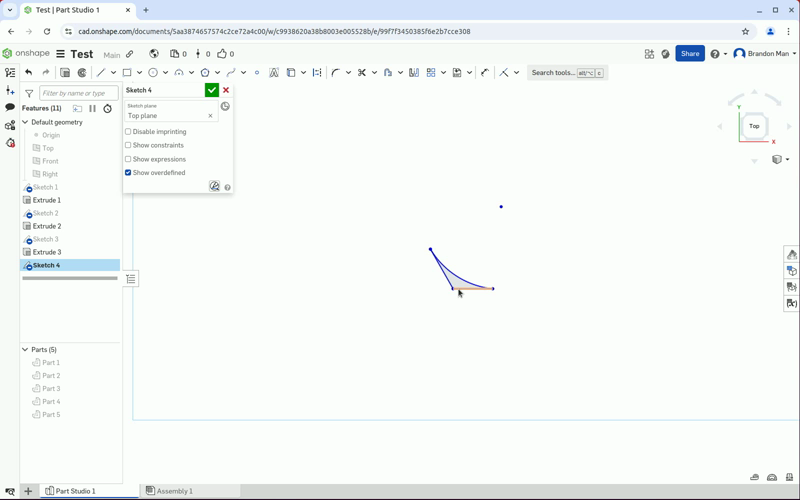
scroll(-6)
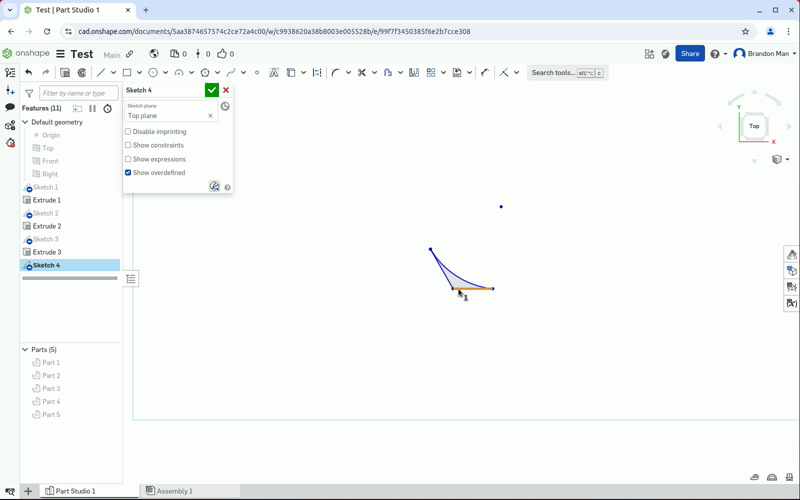
scroll(-6)
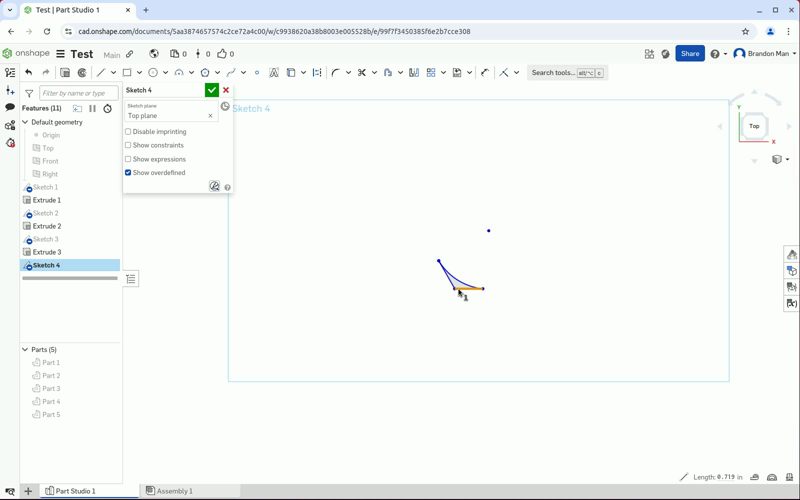
scroll(-6)
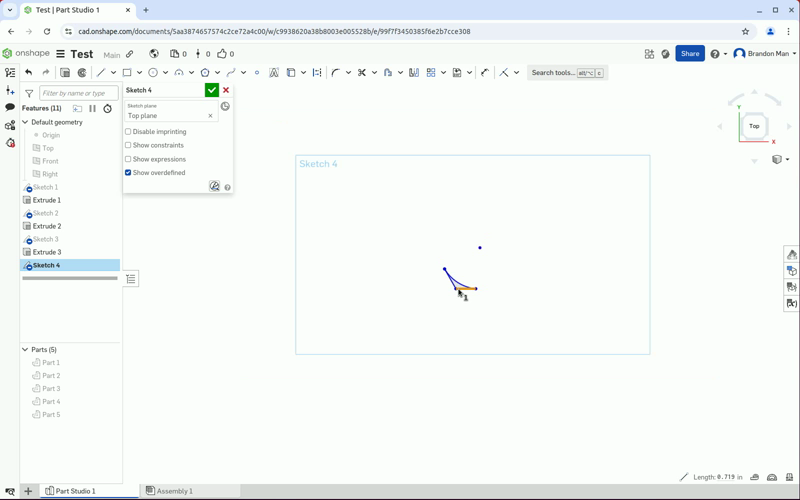
scroll(-6)
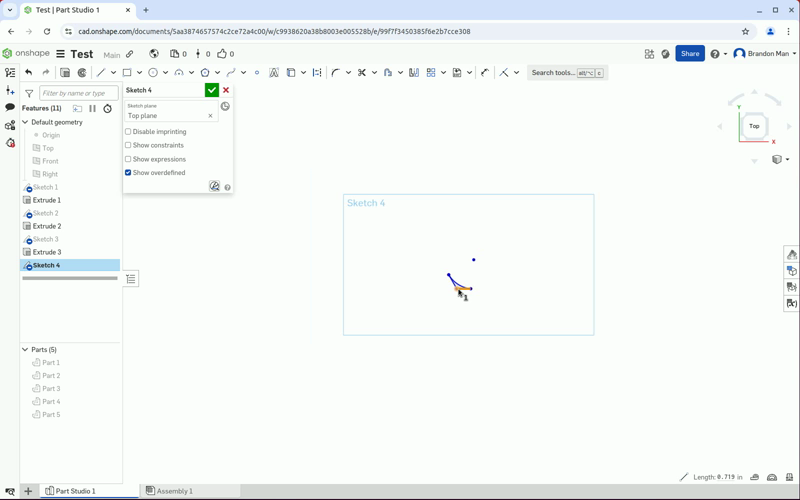
scroll(-6)
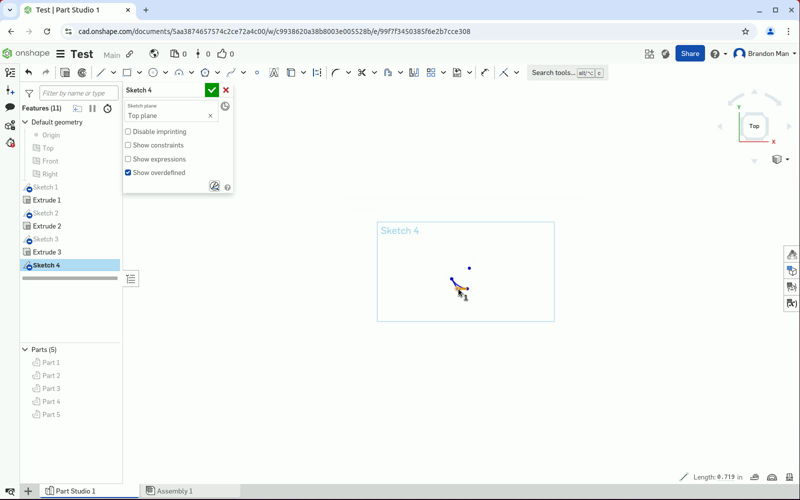
scroll(-6)
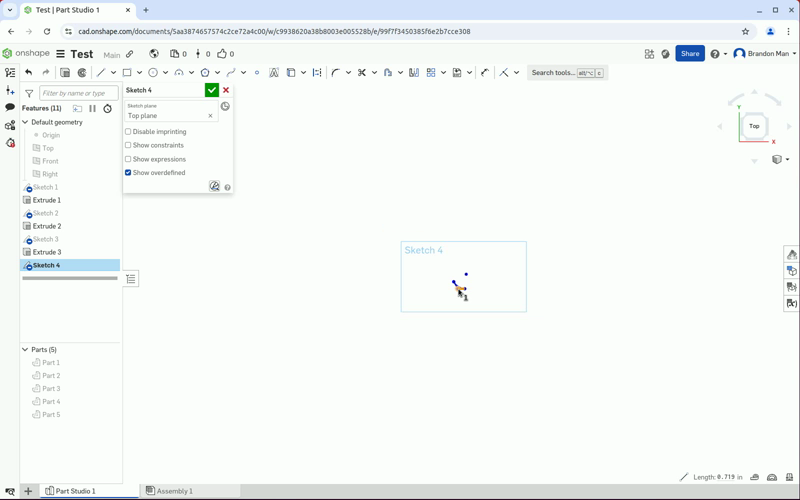
scroll(-6)
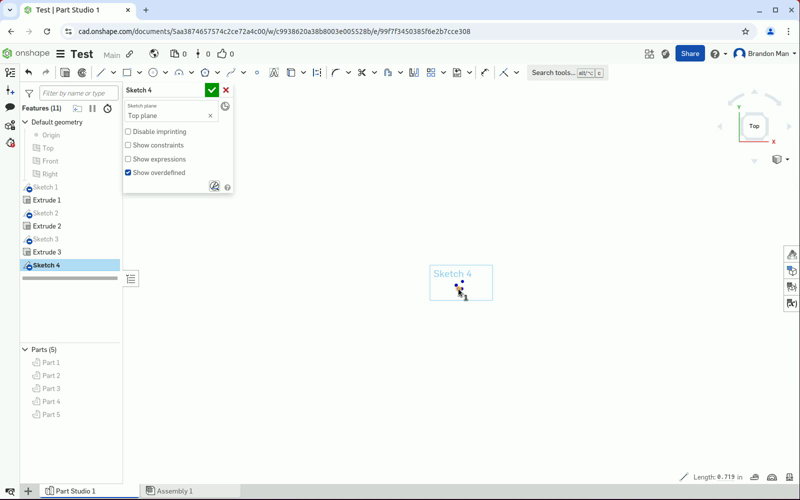
mouse_move(73, 352)
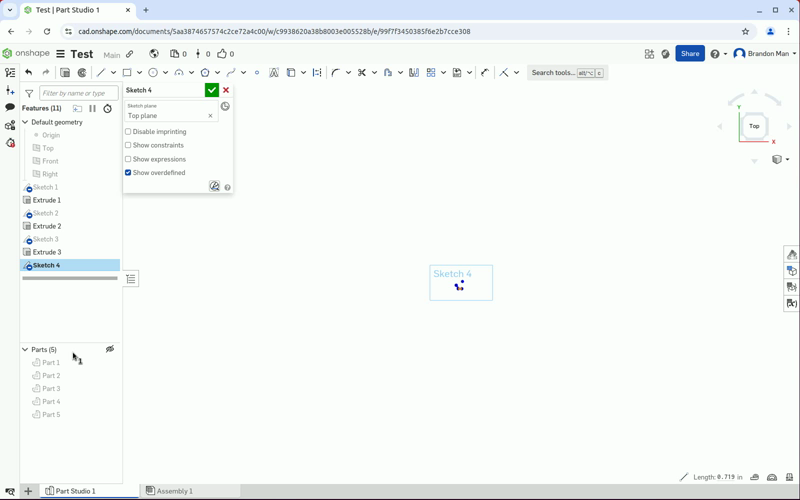
key(shift+y)
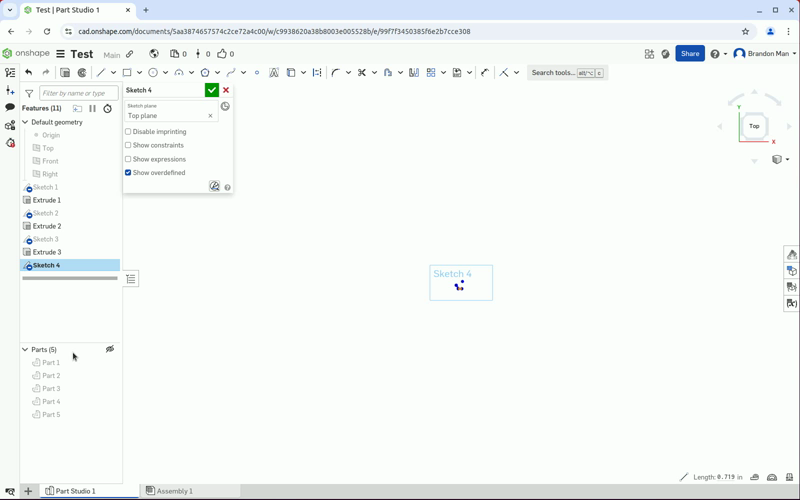
key(shift+e)
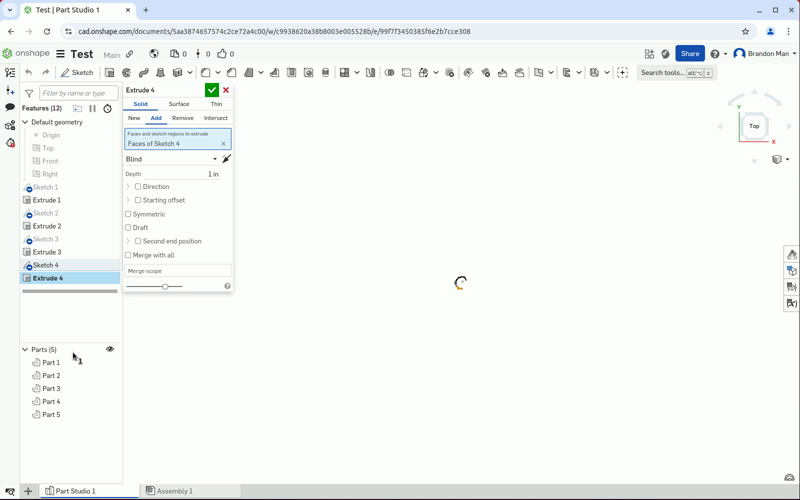
mouse_move(143, 106)
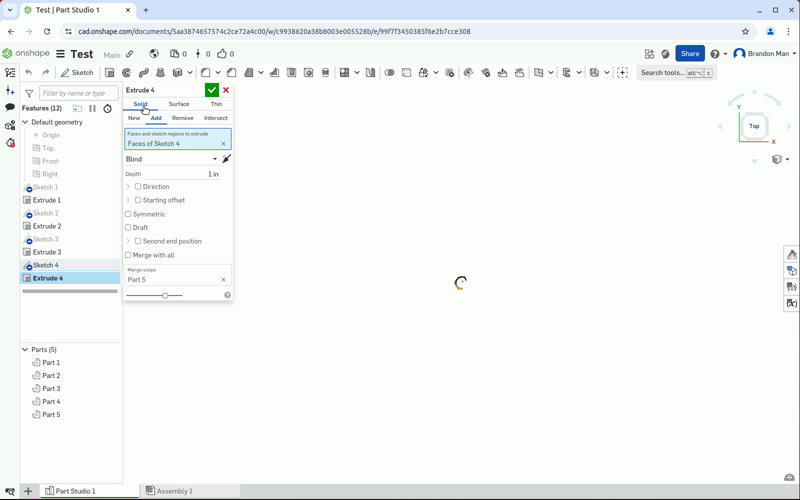
click(143, 106)
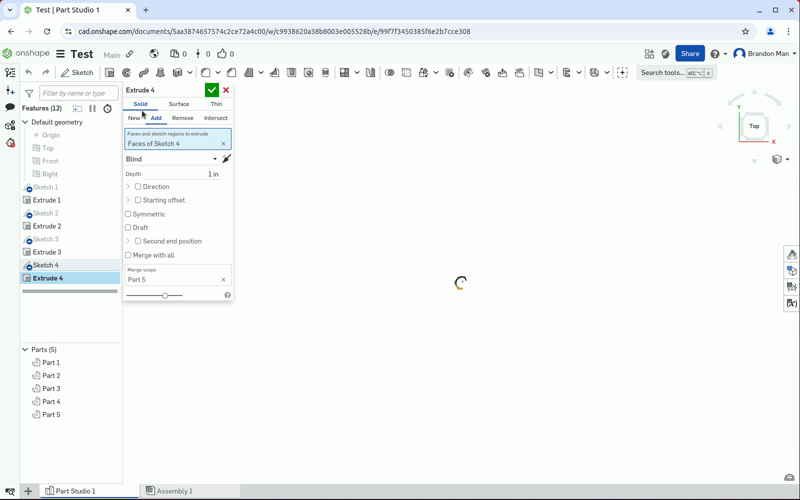
mouse_move(137, 120)
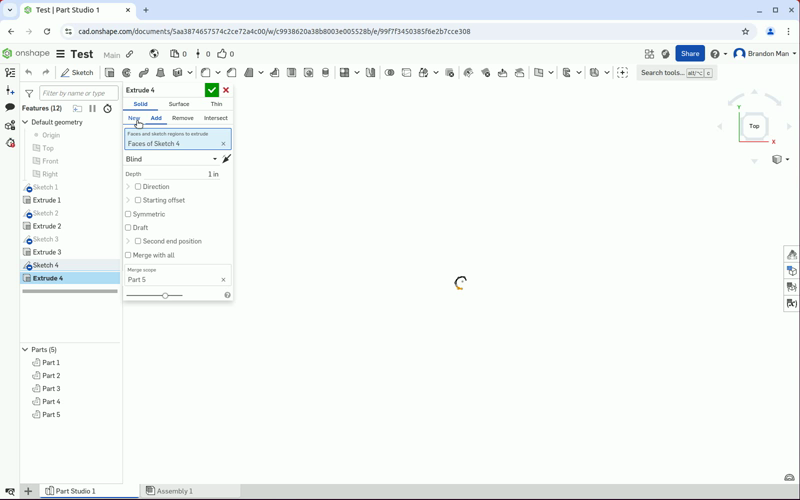
click(137, 120)
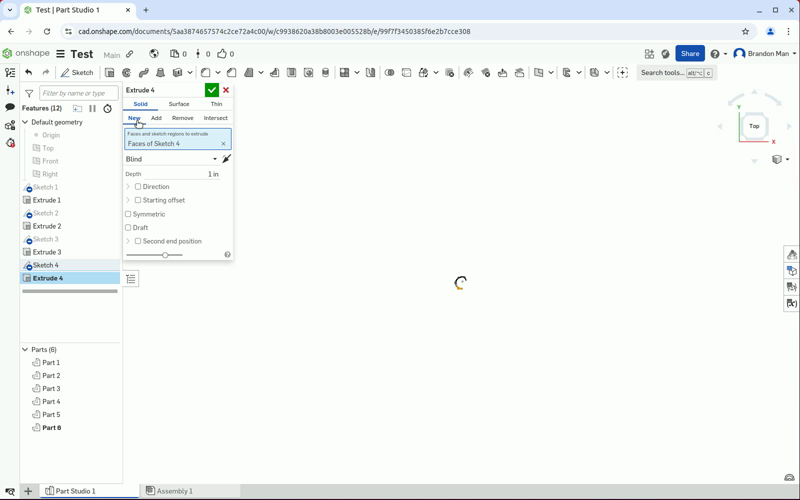
key(tab, 4)
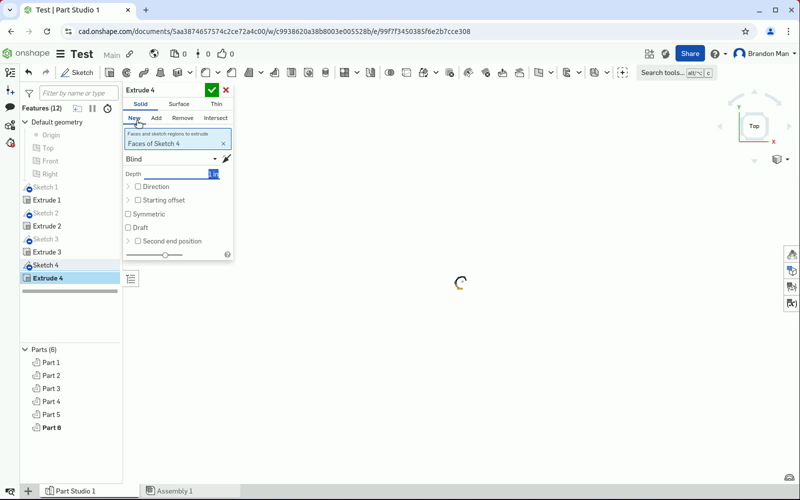
text(23.108)
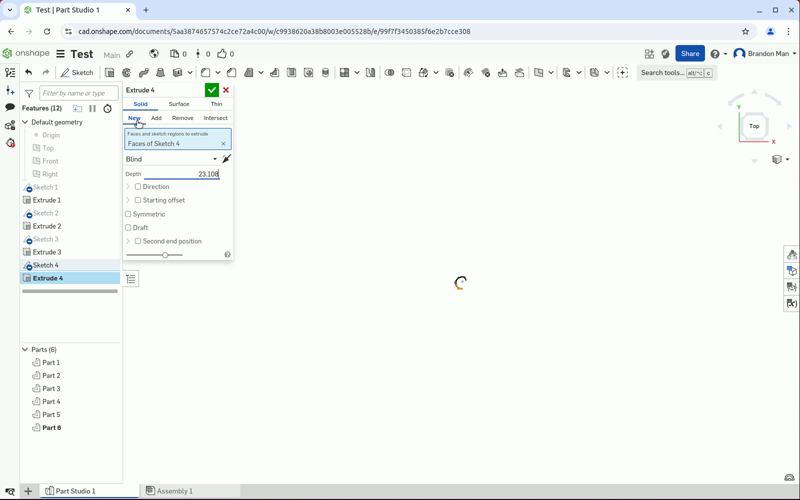
key(enter)
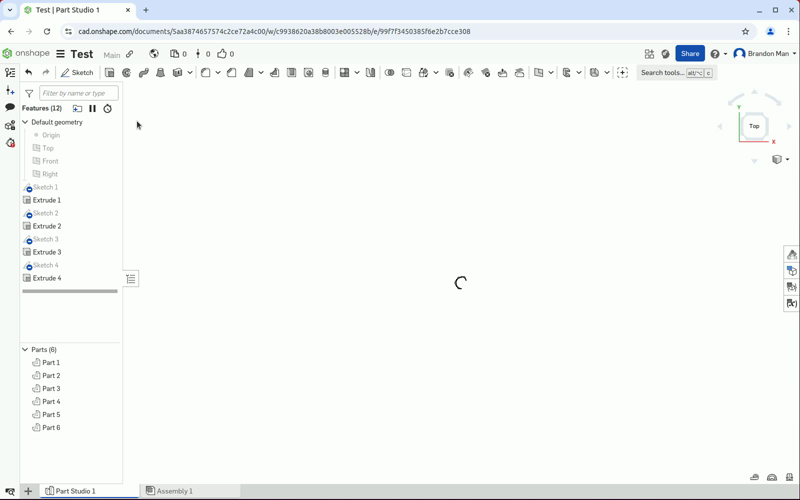
key(shift+h)
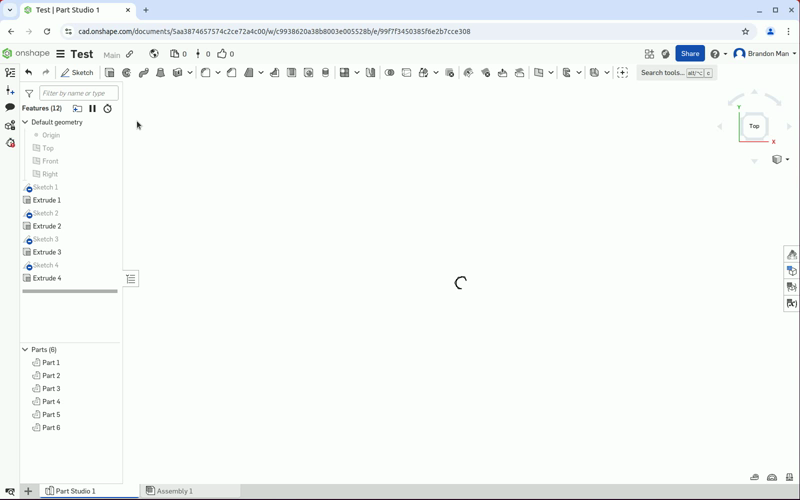
key(shift+h)
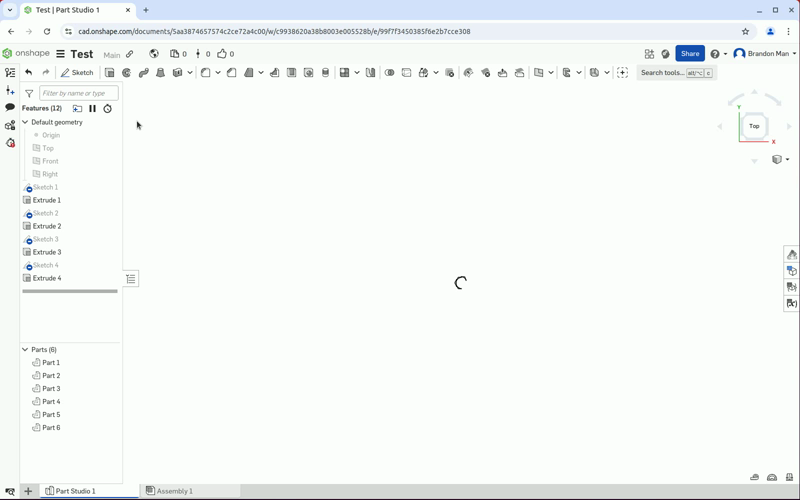
mouse_move(73, 189)
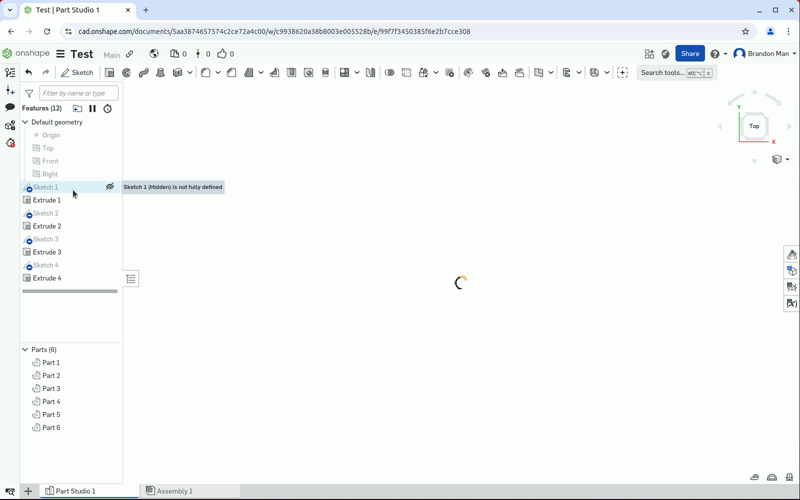
click(73, 189)
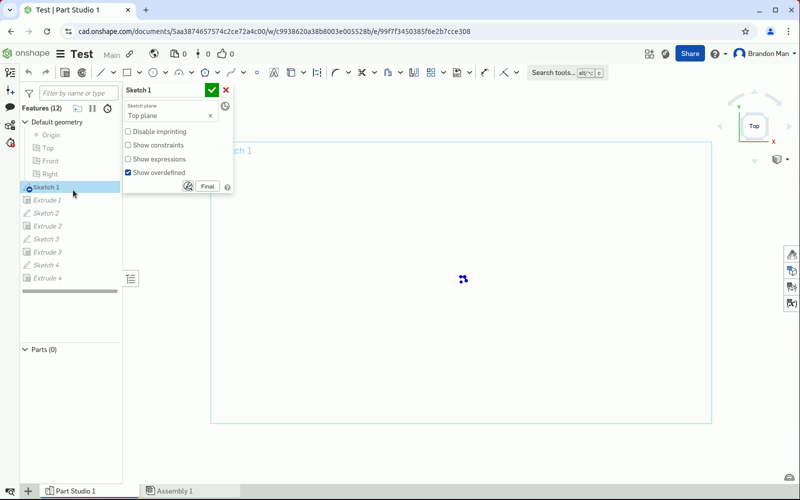
mouse_move(229, 92)
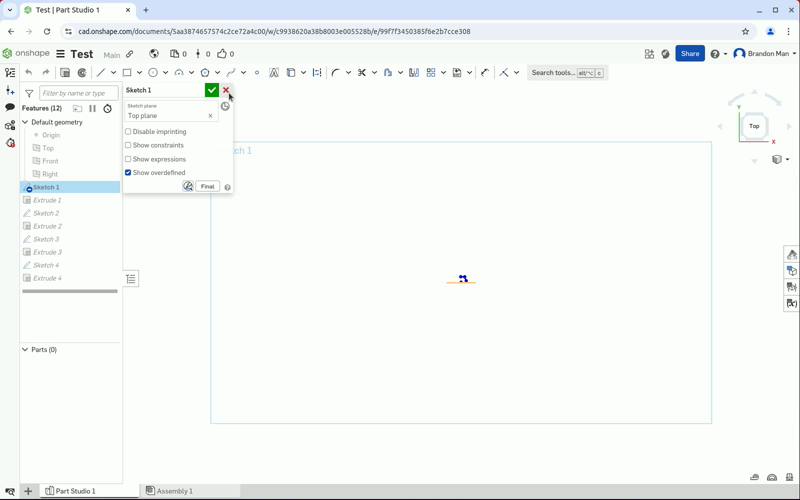
click(229, 92)
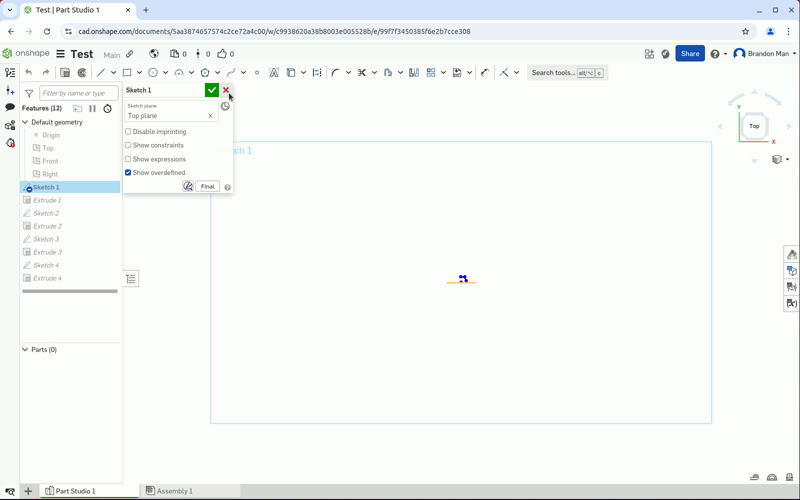
key(shift+s)
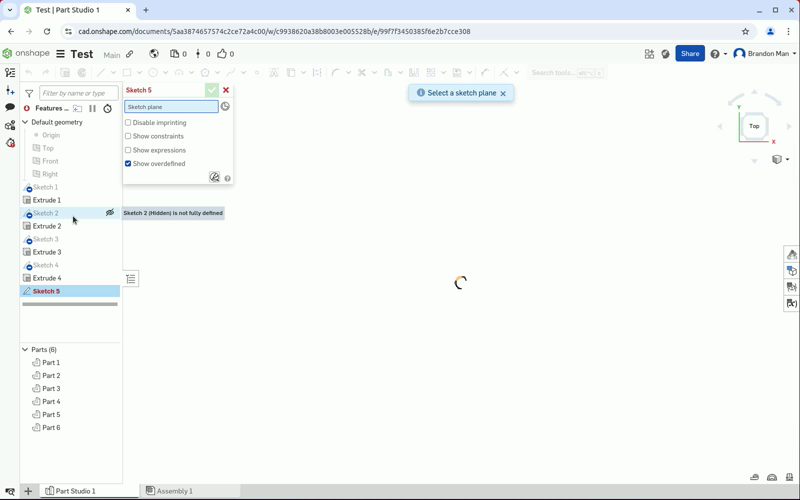
scroll(3)
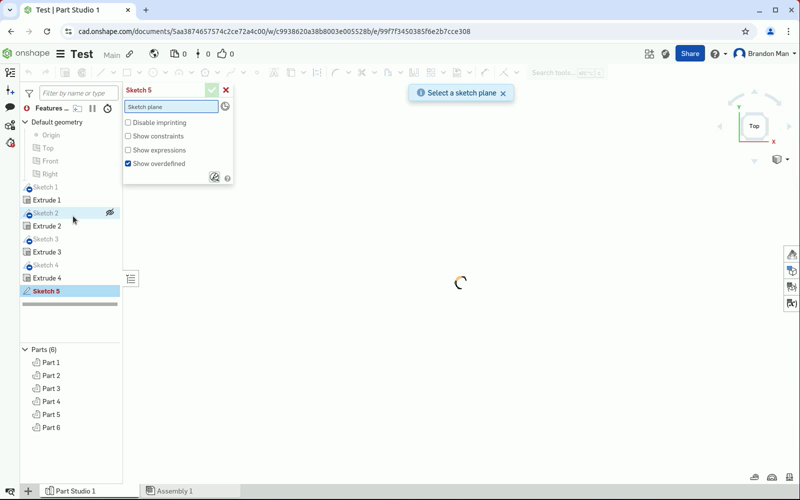
mouse_move(73, 150)
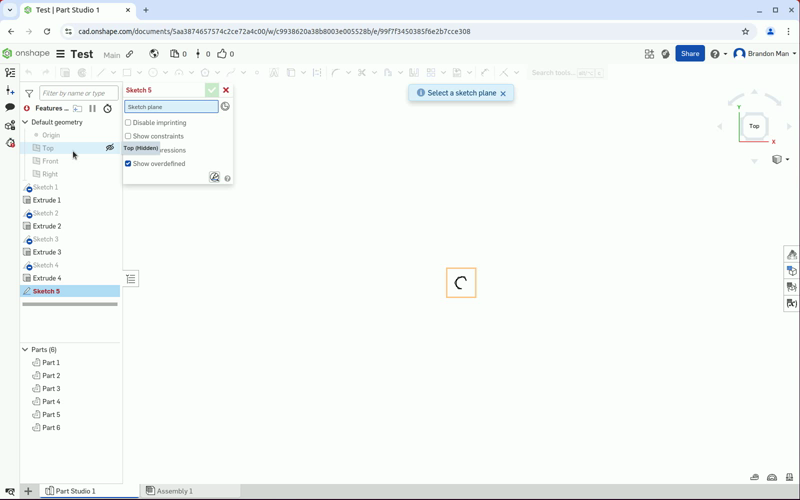
click(73, 150)
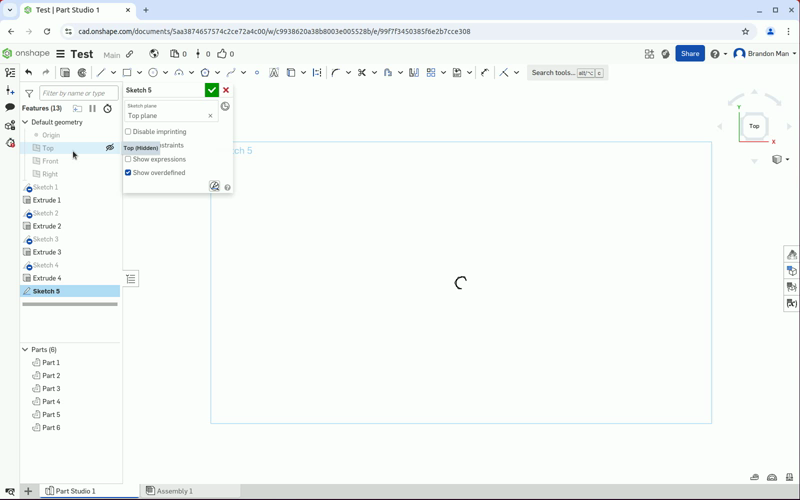
mouse_move(73, 352)
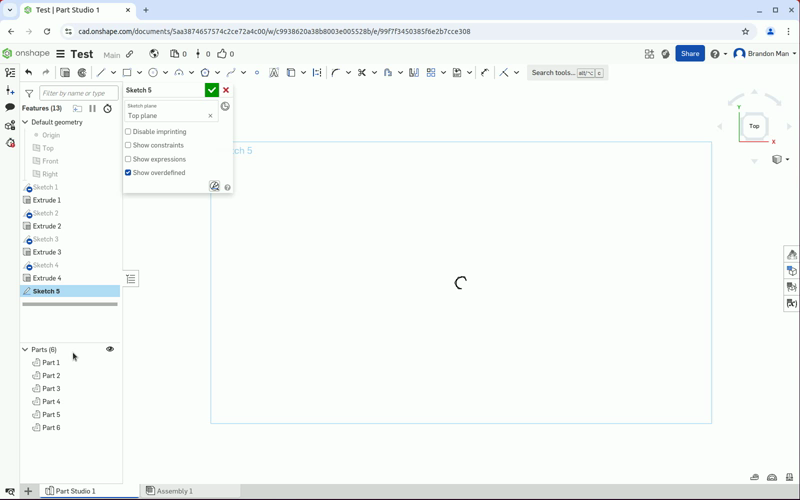
key(y)
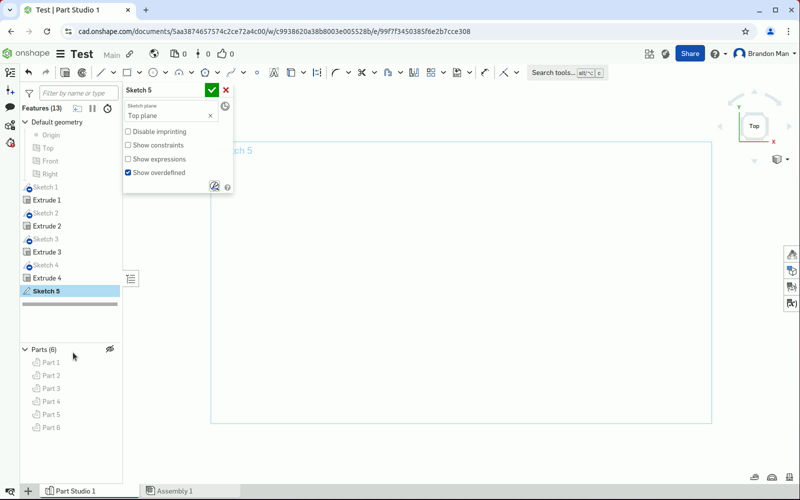
key(l)
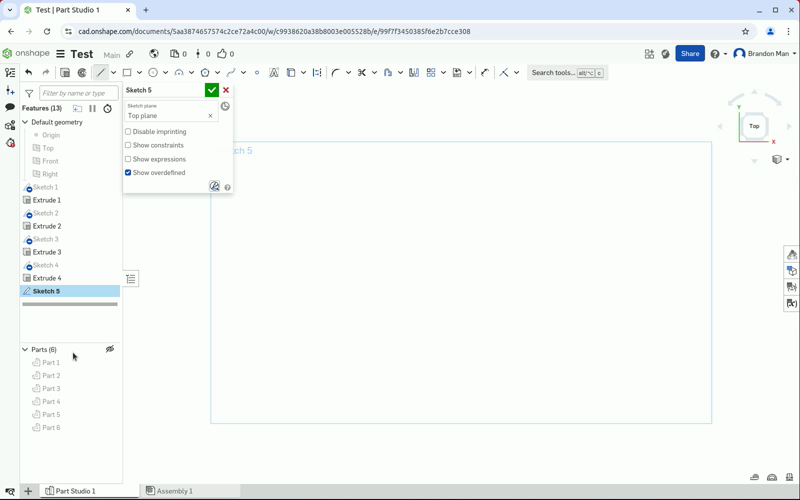
key_down(shift)
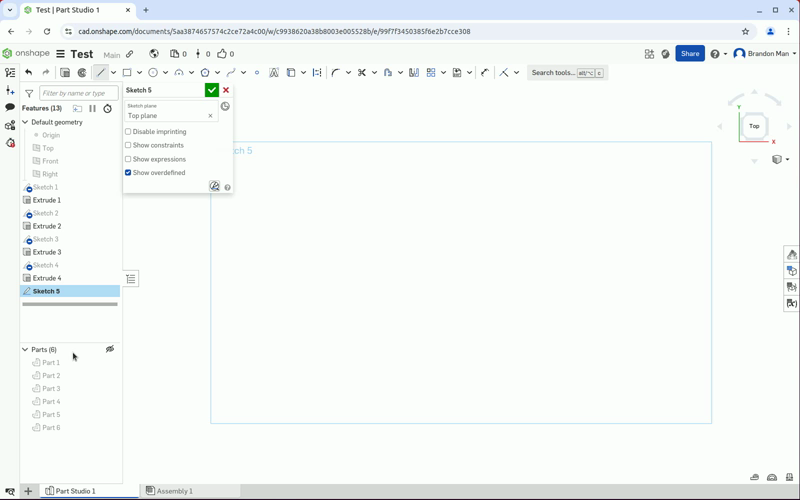
mouse_move(460, 288)
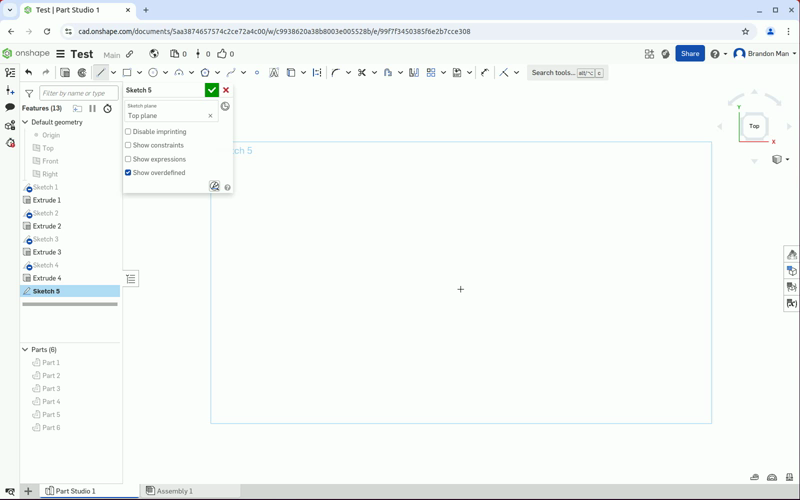
click(460, 288)
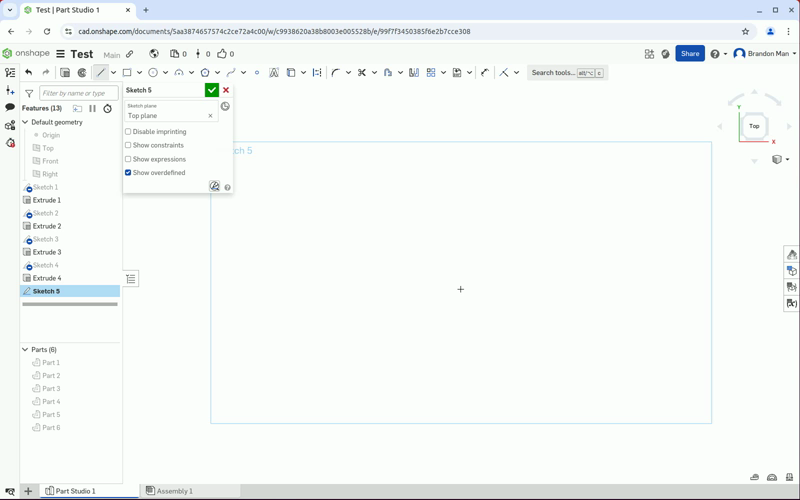
key_up(shift)
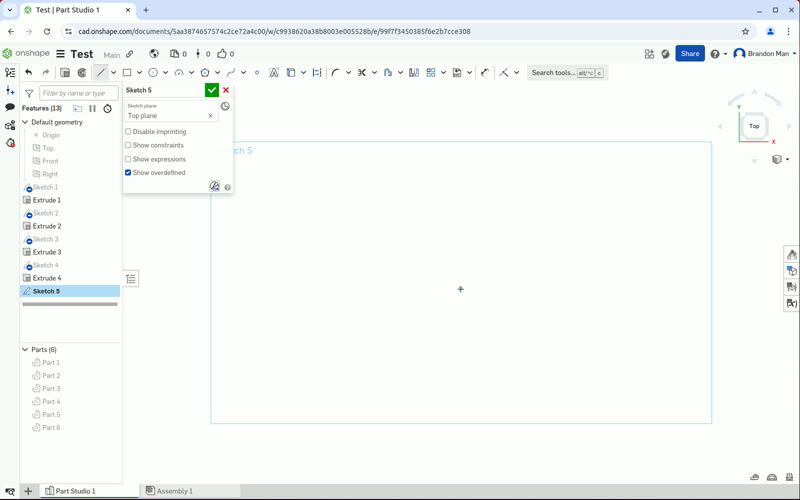
key_down(shift)
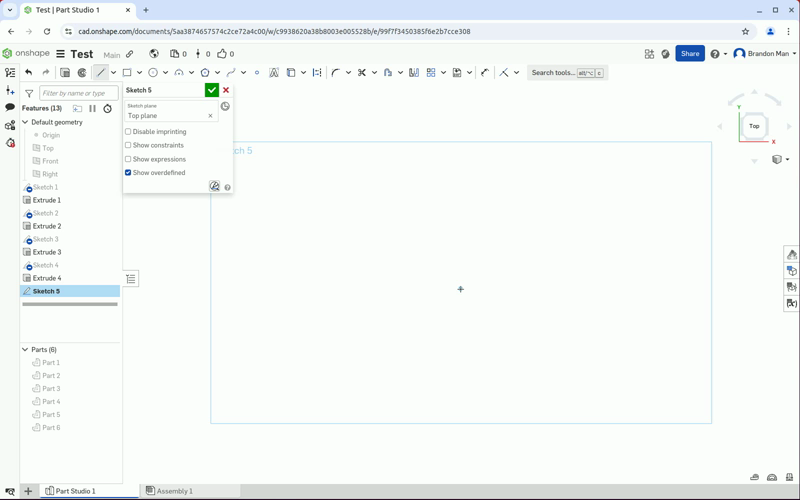
mouse_move(490, 288)
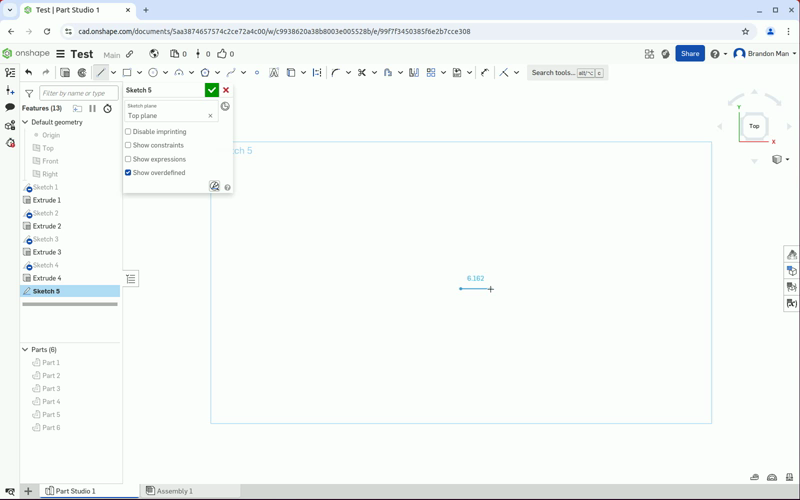
mouse_move(464, 288)
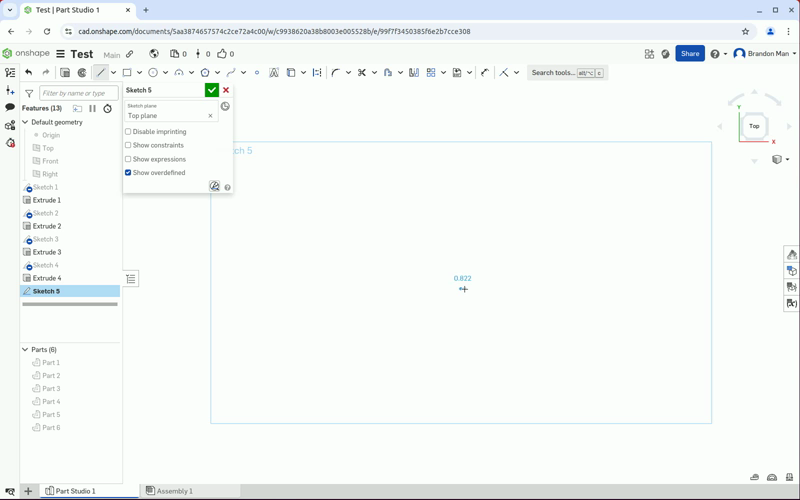
scroll(6)
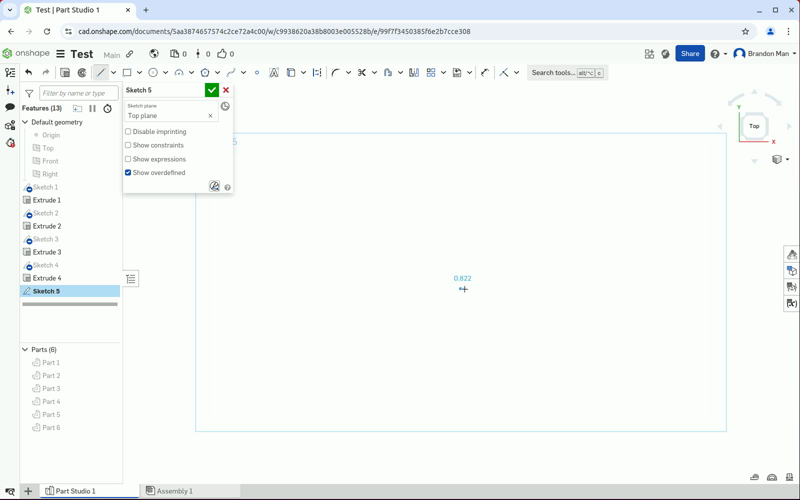
scroll(6)
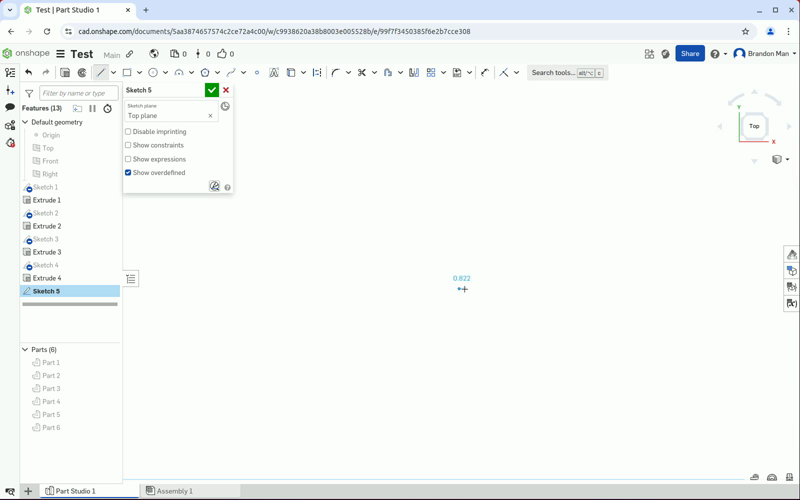
scroll(6)
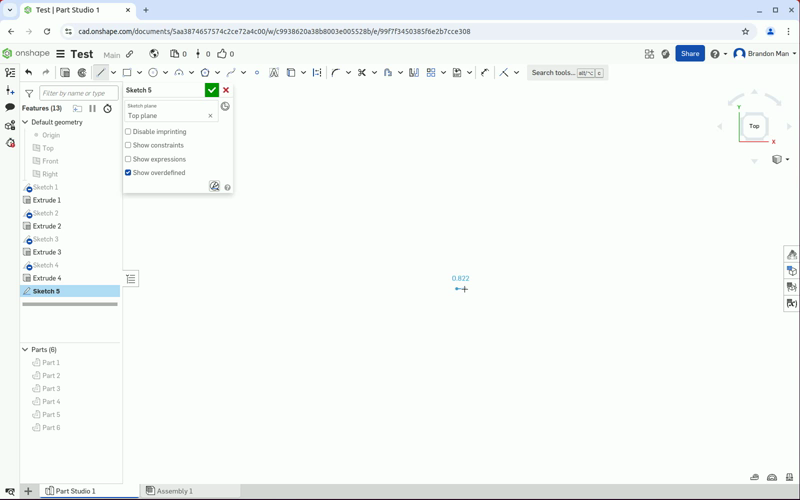
scroll(6)
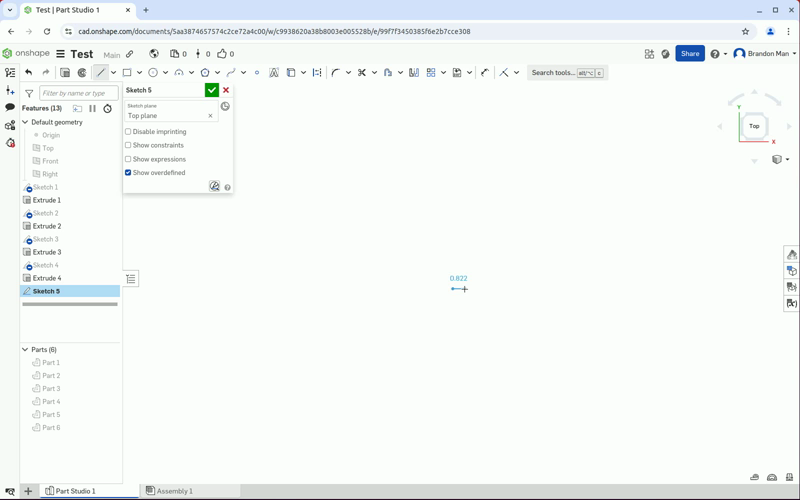
scroll(6)
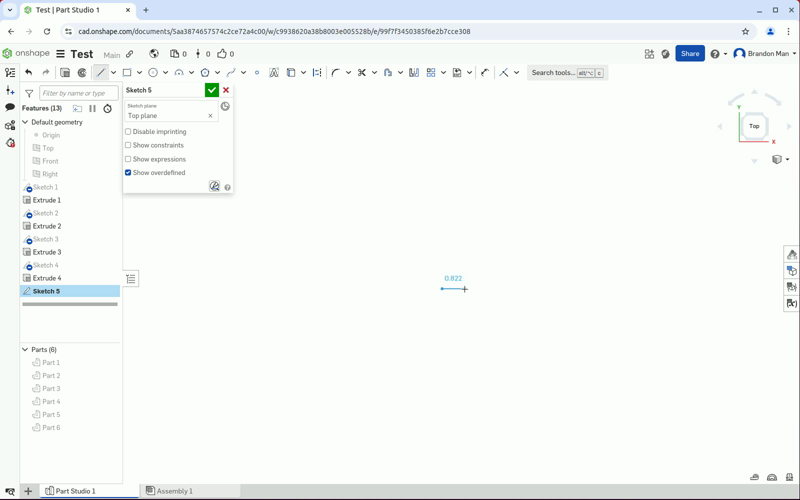
scroll(6)
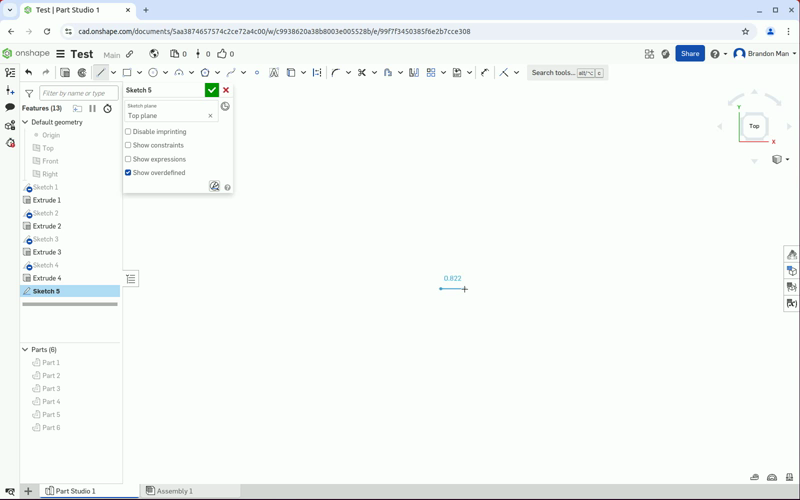
scroll(6)
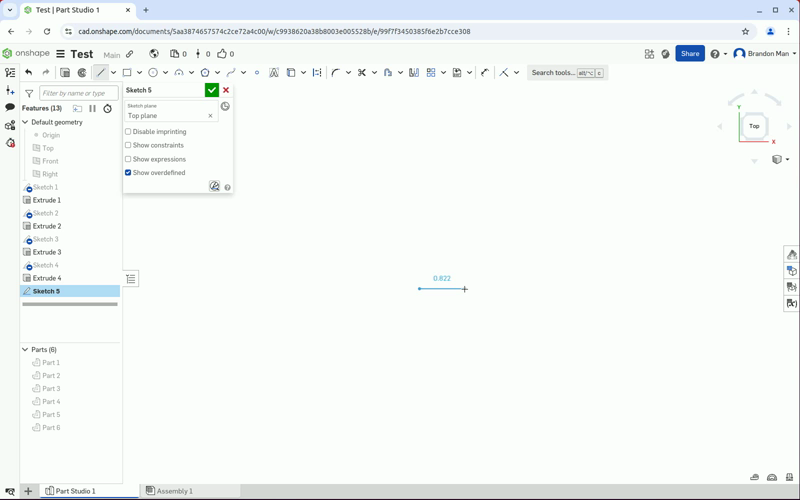
click(464, 288)
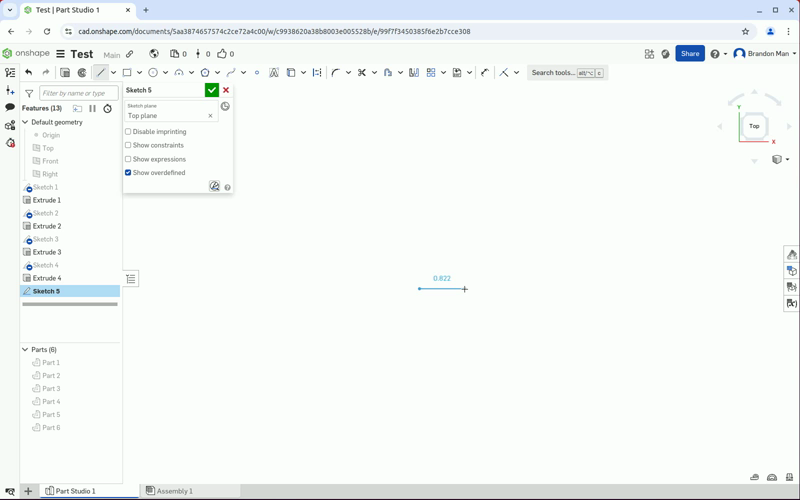
scroll(-6)
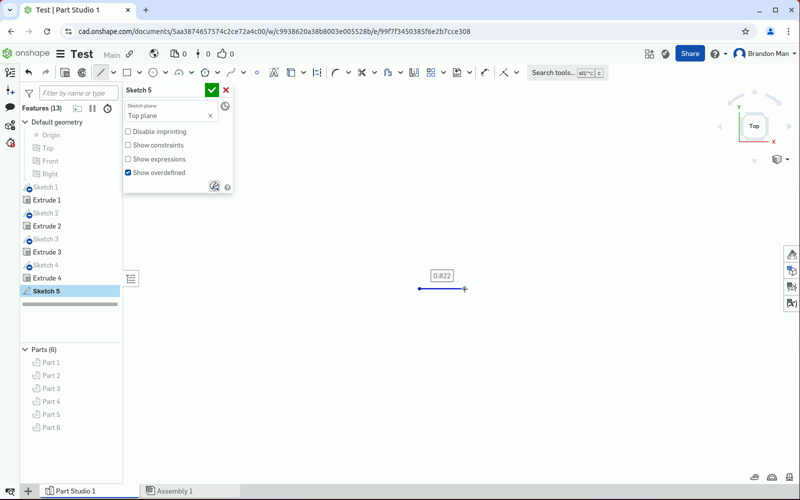
scroll(-6)
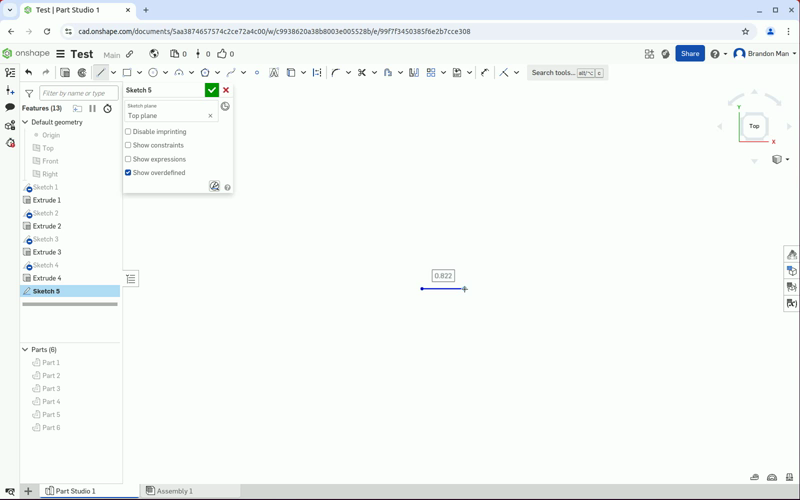
scroll(-6)
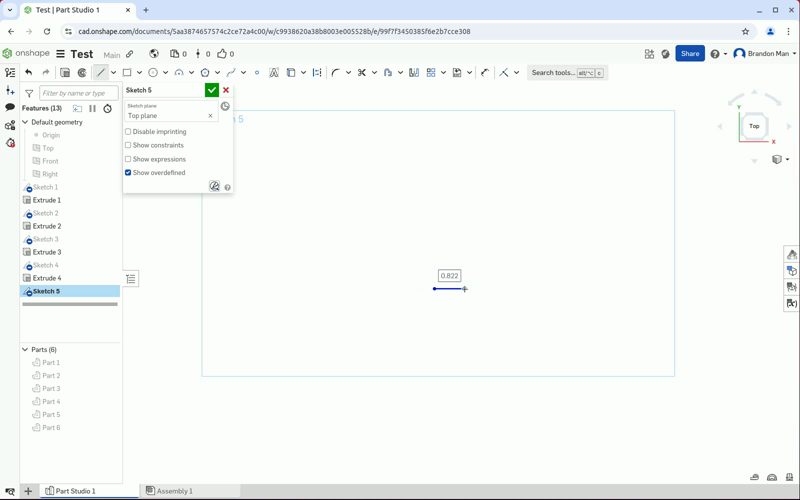
scroll(-6)
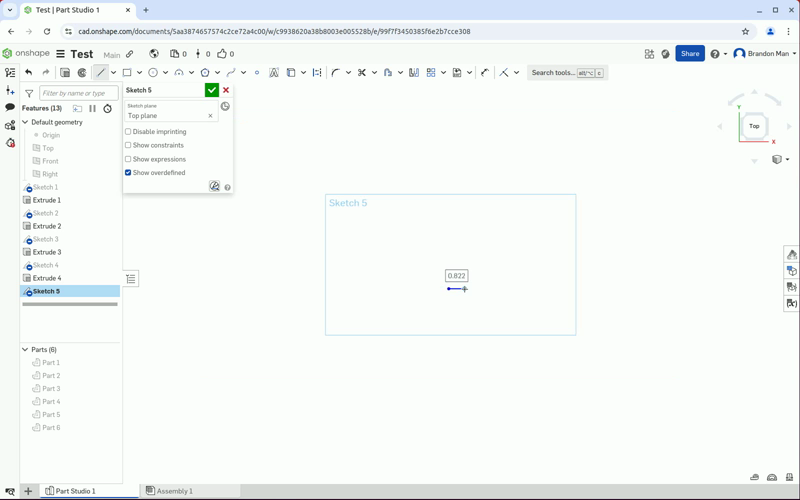
scroll(-6)
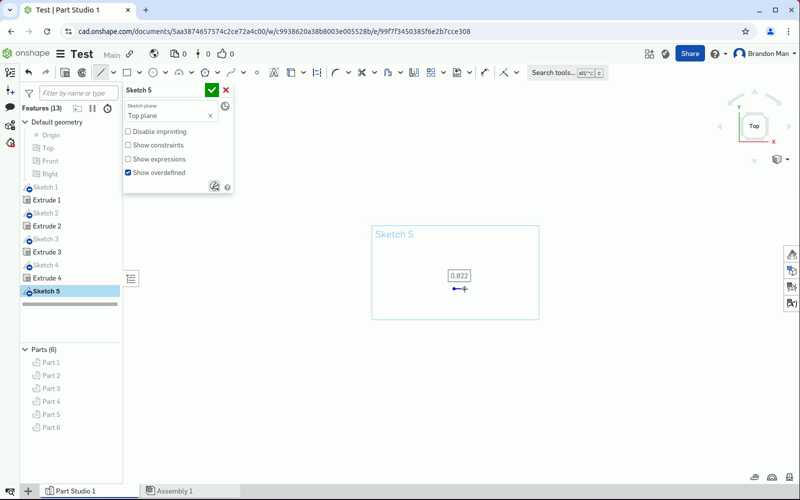
scroll(-6)
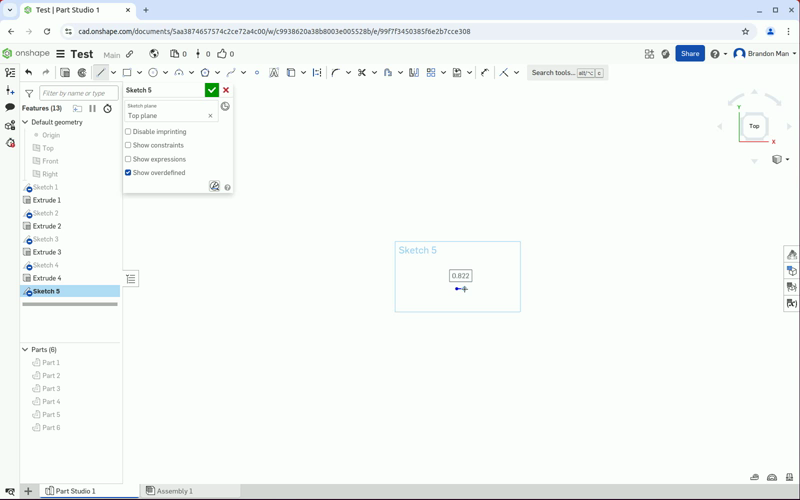
scroll(-6)
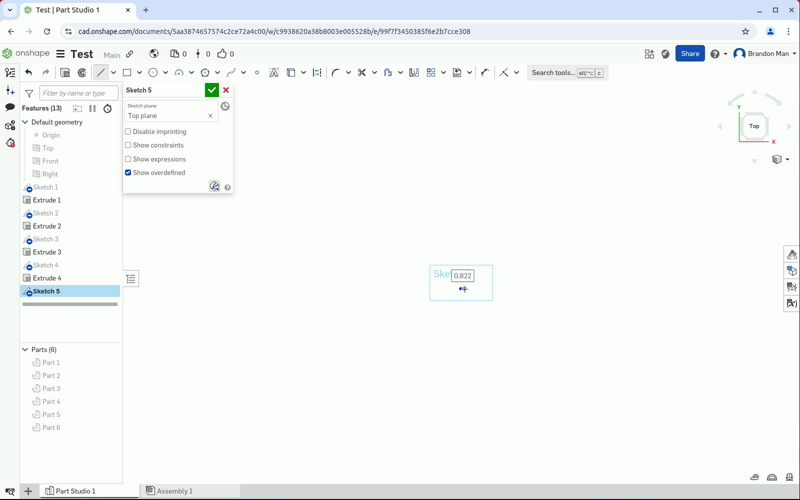
key_up(shift)
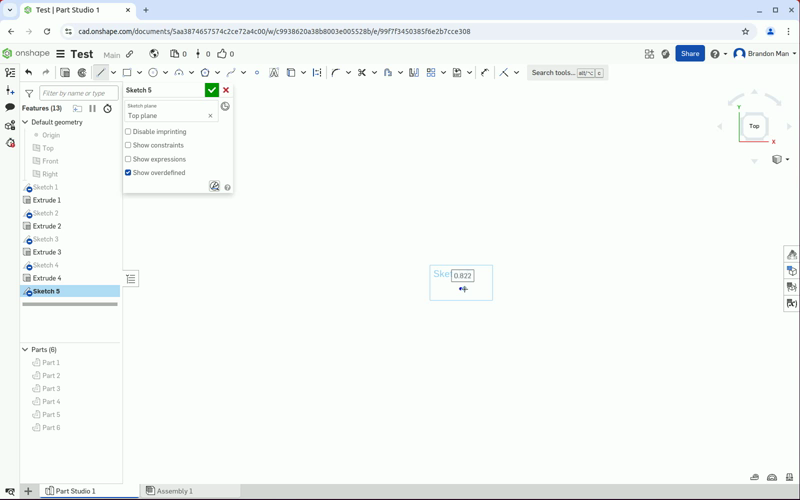
key_down(shift)
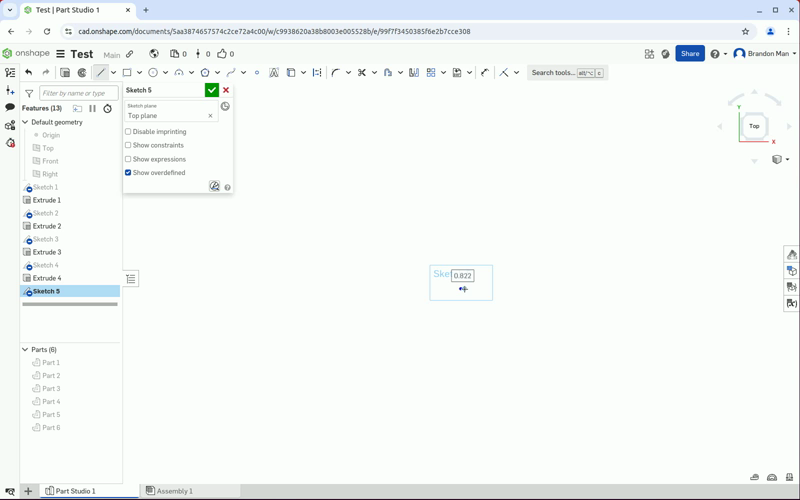
mouse_move(494, 288)
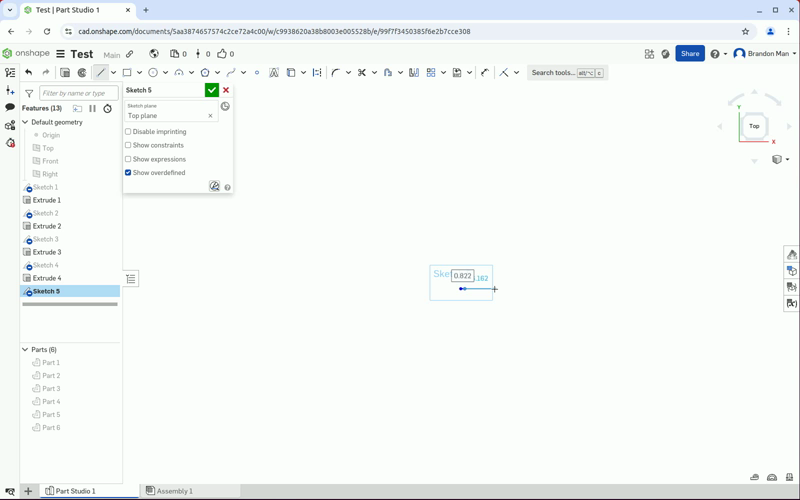
mouse_move(466, 285)
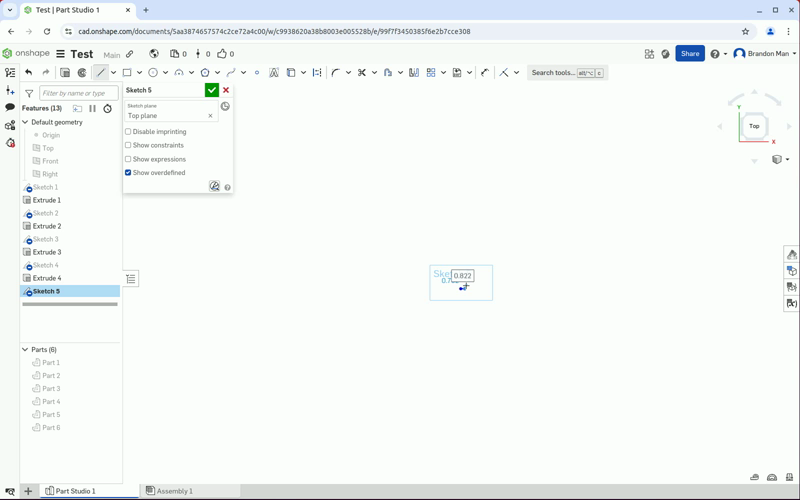
scroll(6)
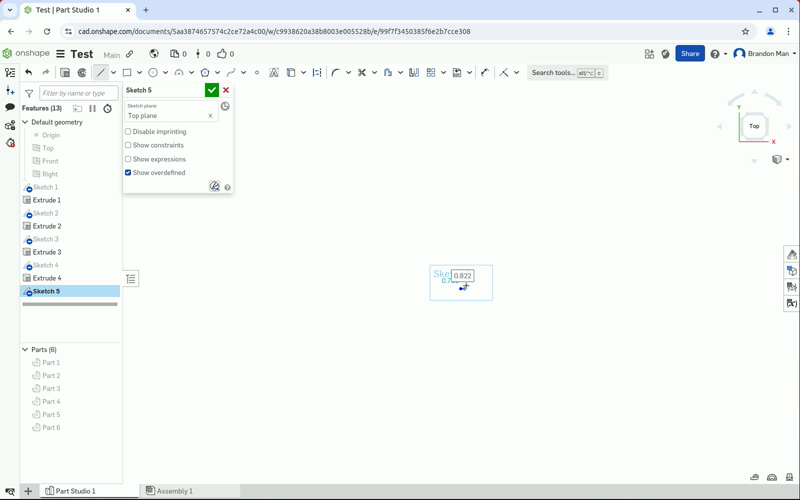
scroll(6)
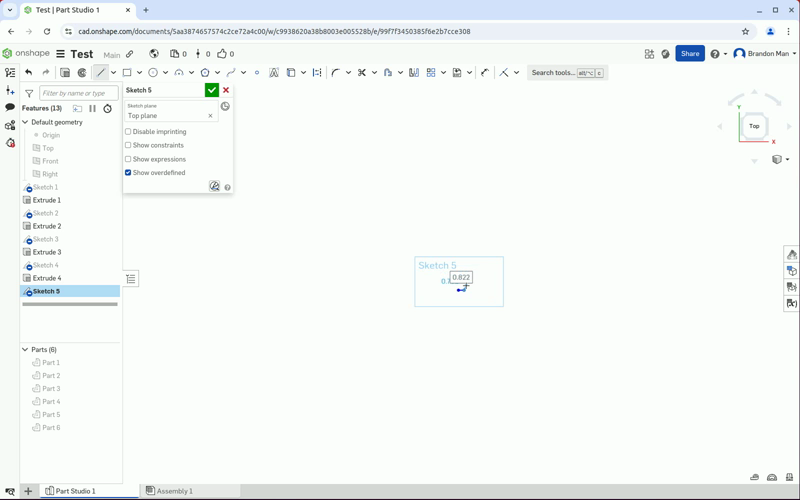
scroll(6)
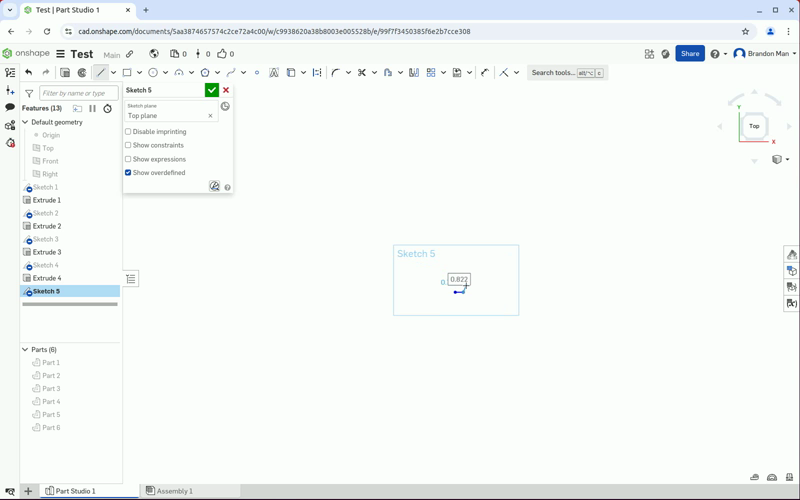
scroll(6)
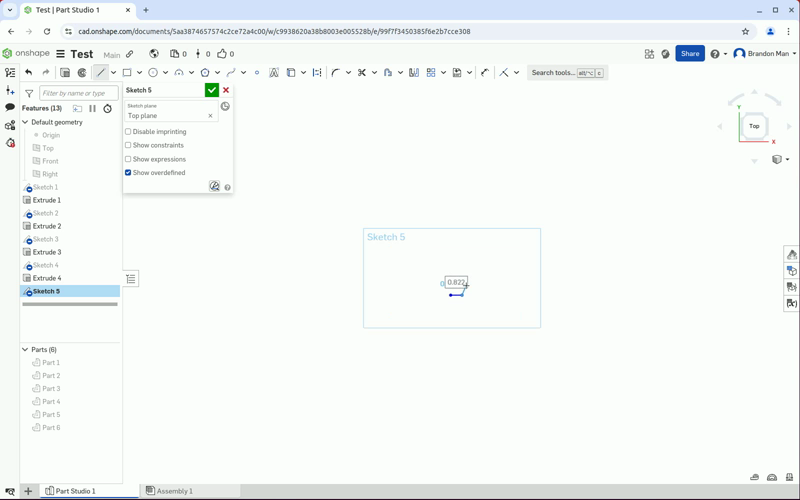
scroll(6)
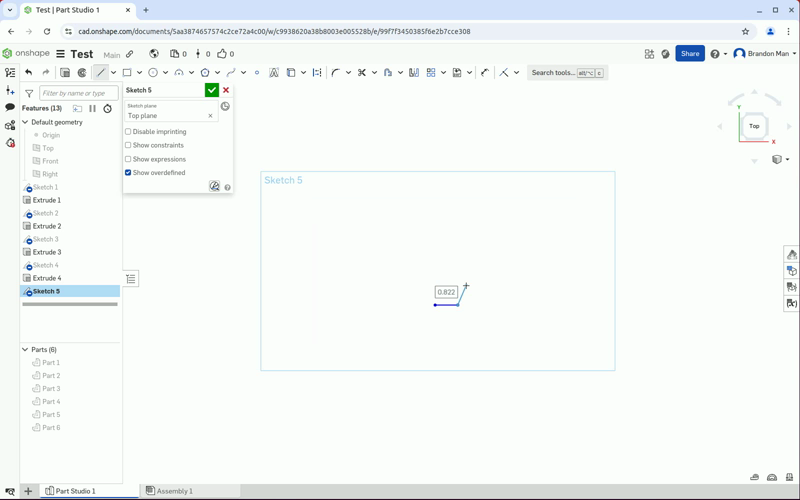
scroll(6)
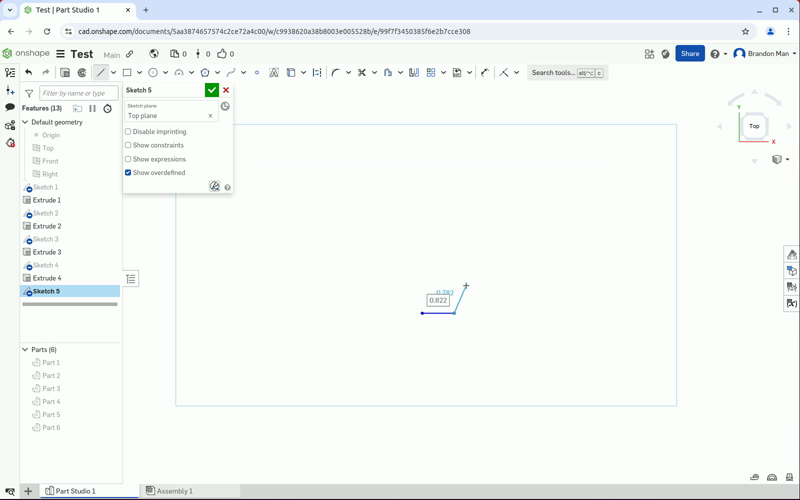
scroll(6)
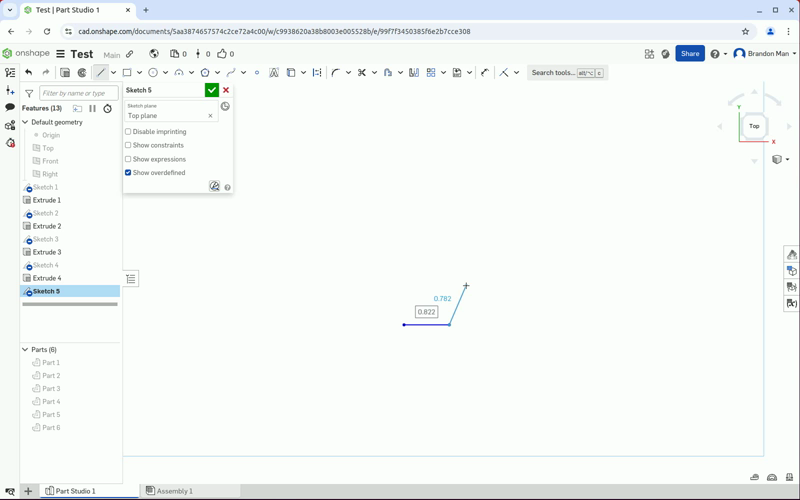
click(466, 285)
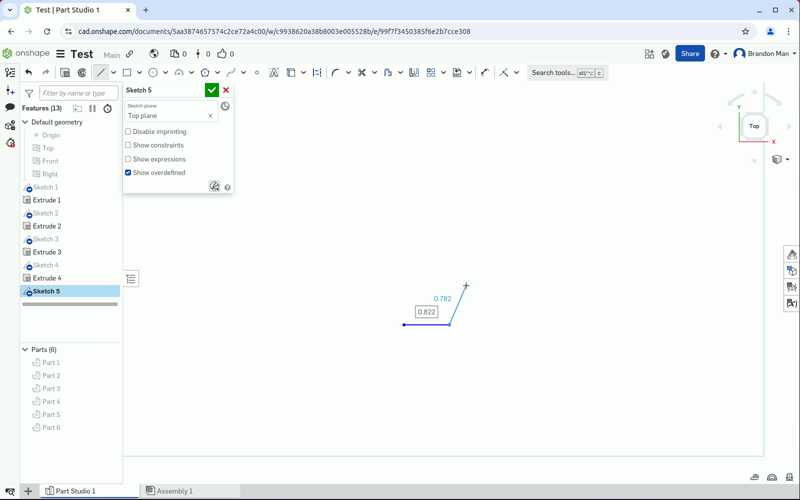
scroll(-6)
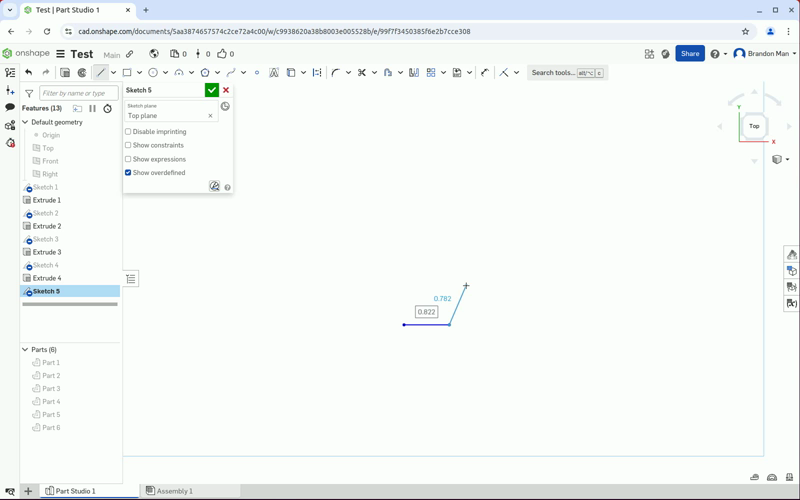
scroll(-6)
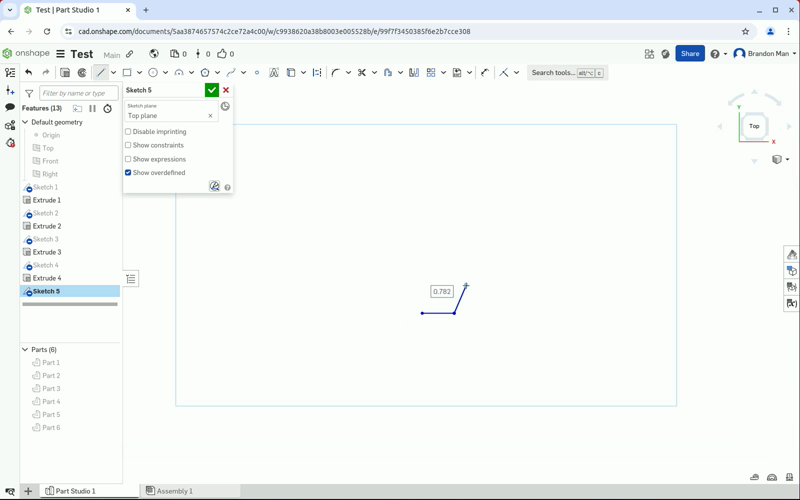
scroll(-6)
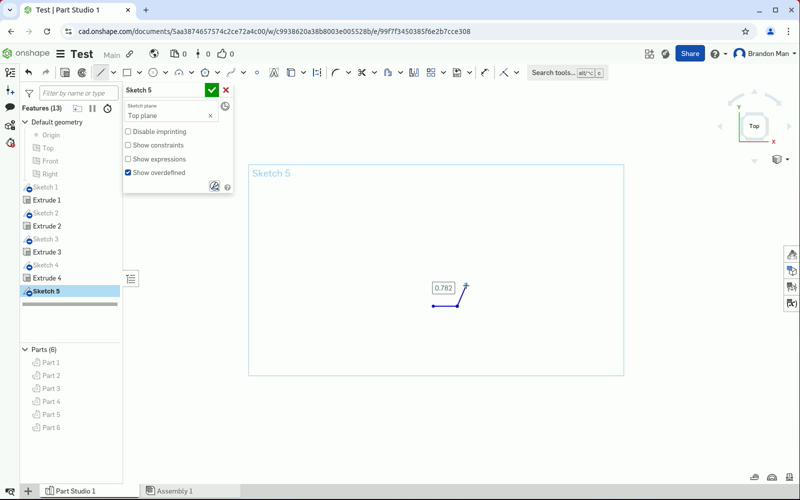
scroll(-6)
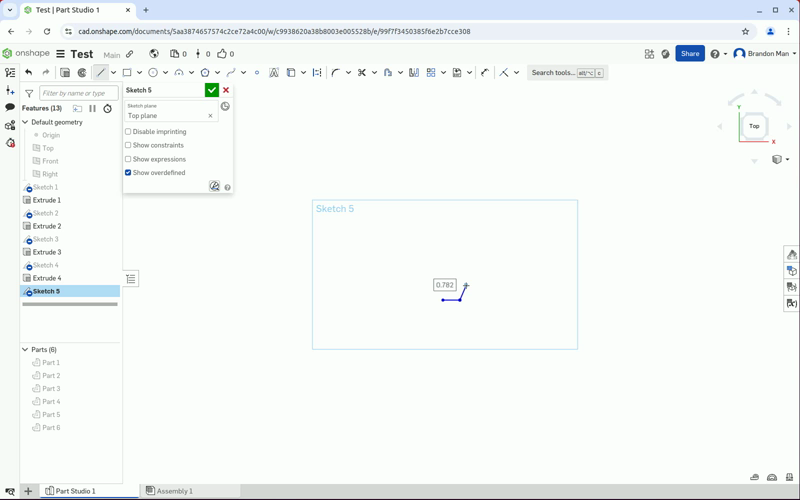
scroll(-6)
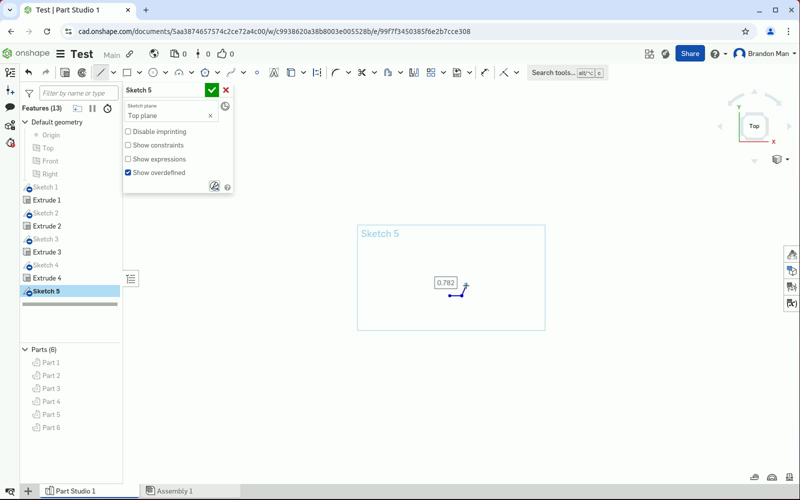
scroll(-6)
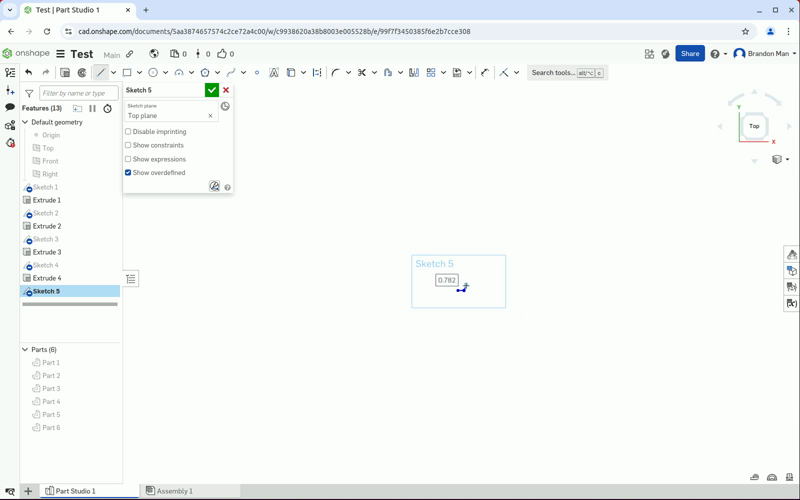
scroll(-6)
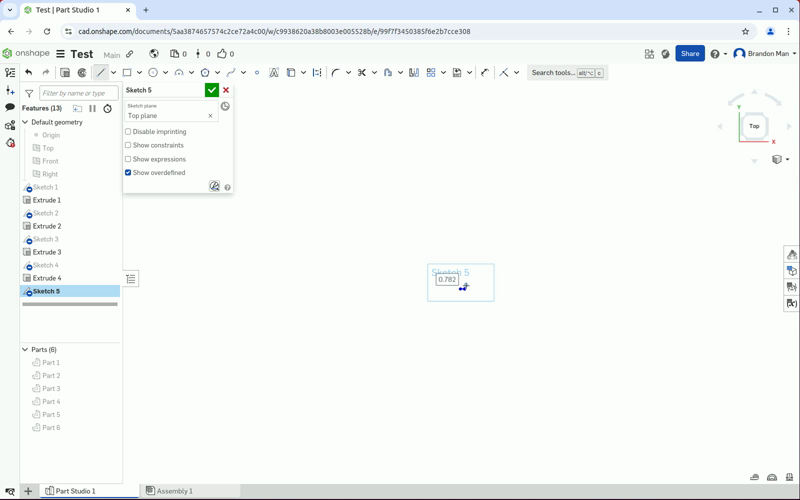
key_up(shift)
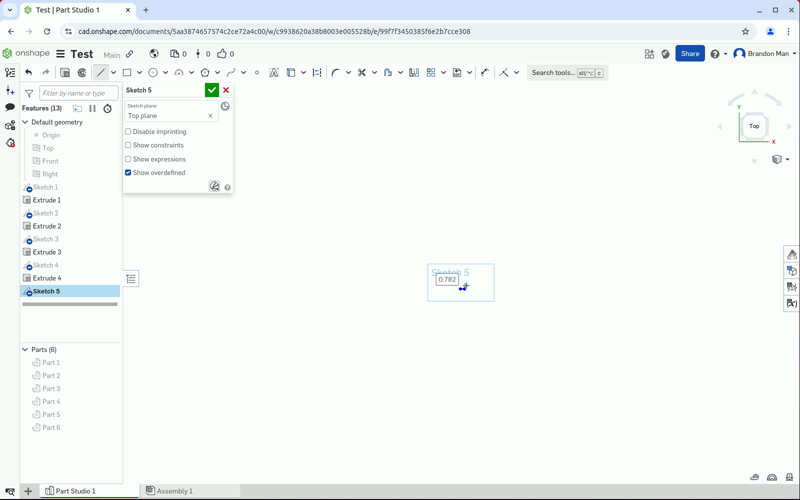
key(esc)
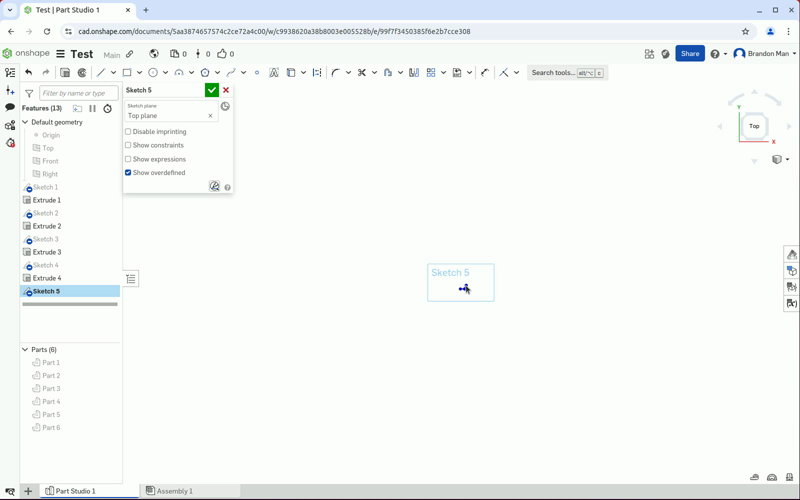
key(a)
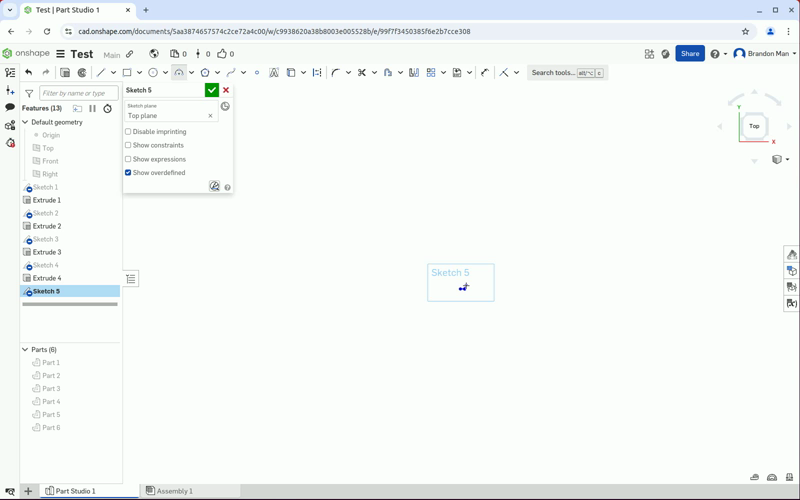
mouse_move(466, 285)
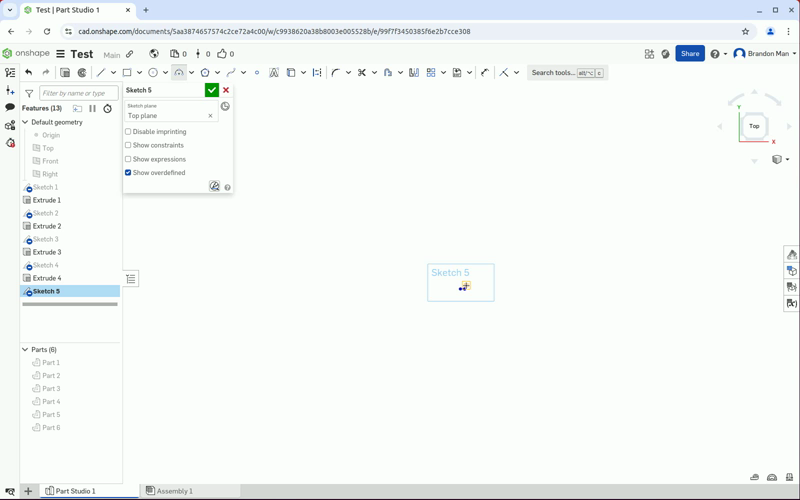
scroll(6)
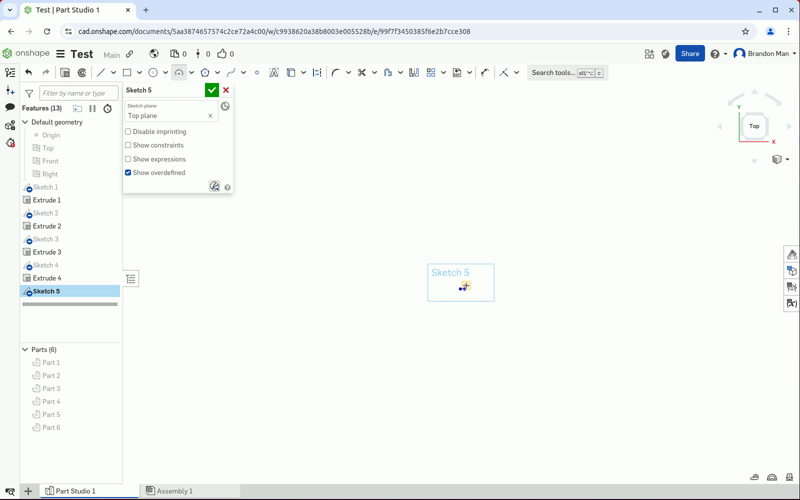
scroll(6)
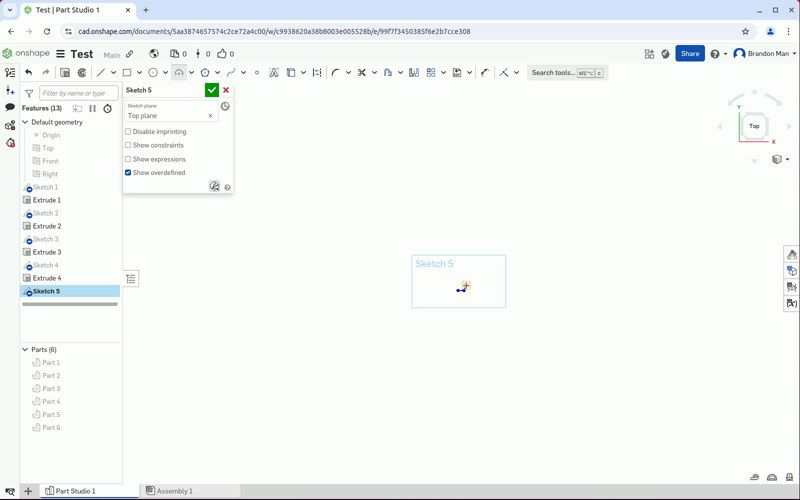
scroll(6)
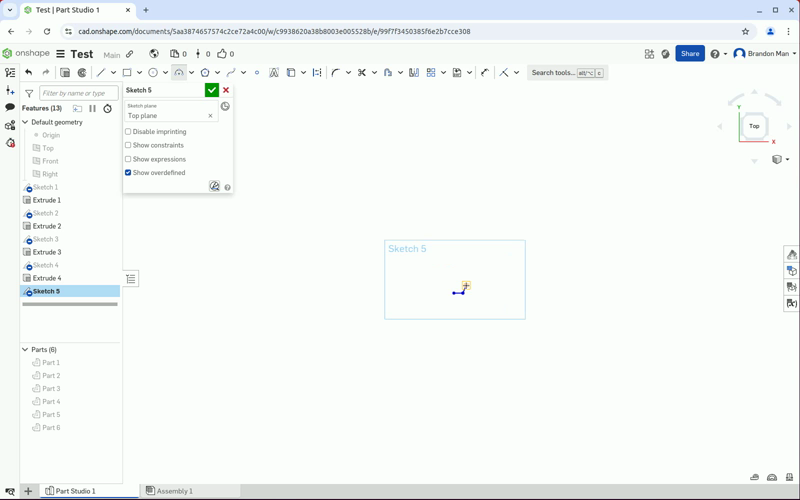
scroll(6)
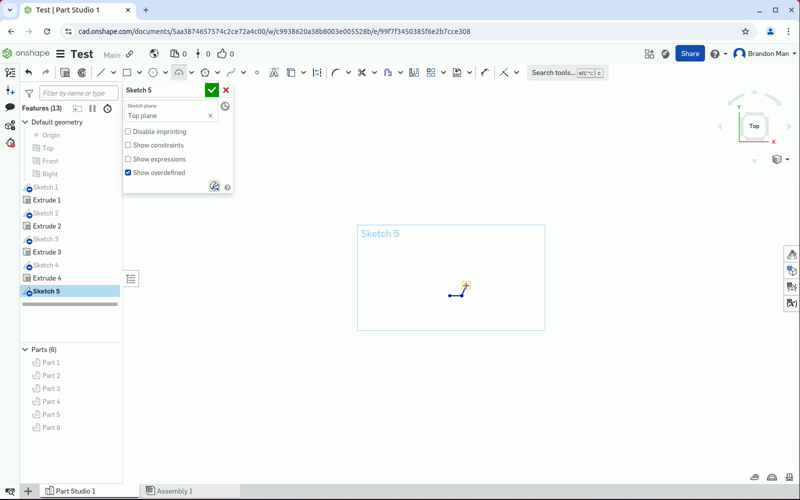
scroll(6)
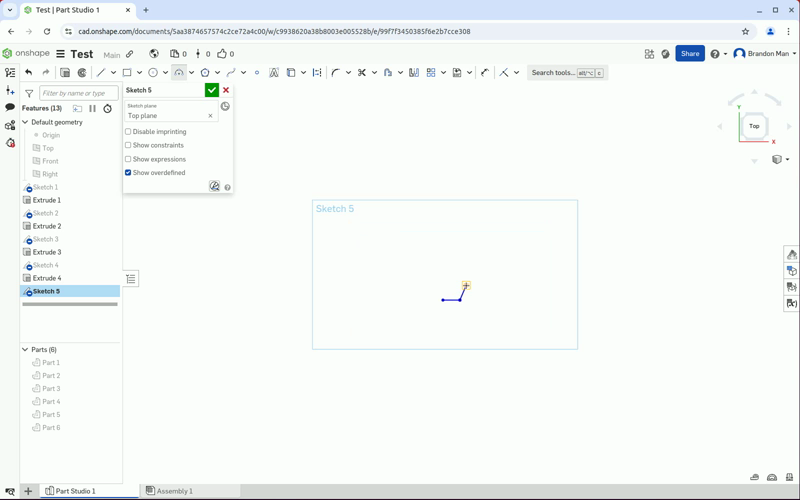
scroll(6)
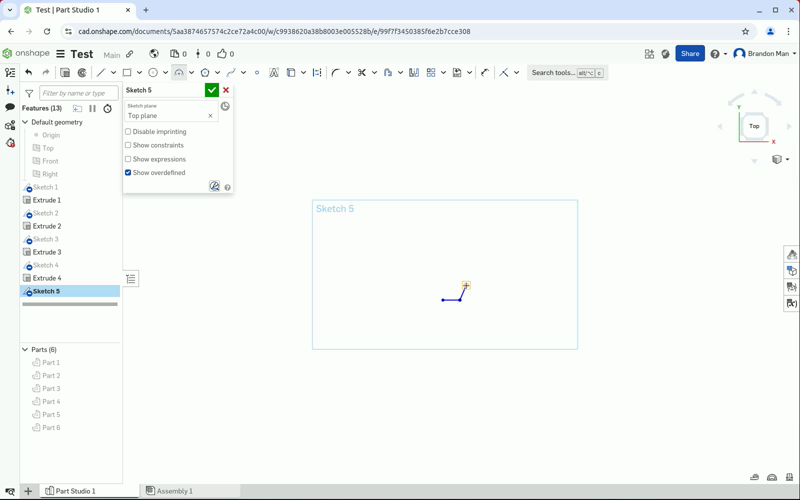
scroll(6)
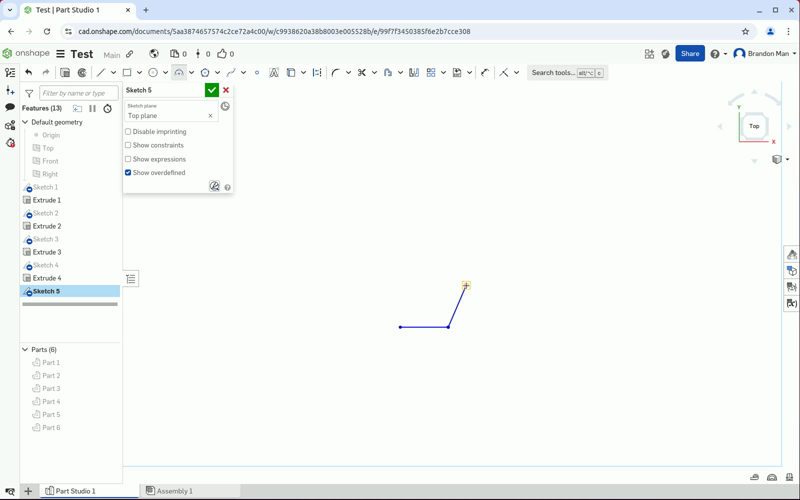
click(466, 285)
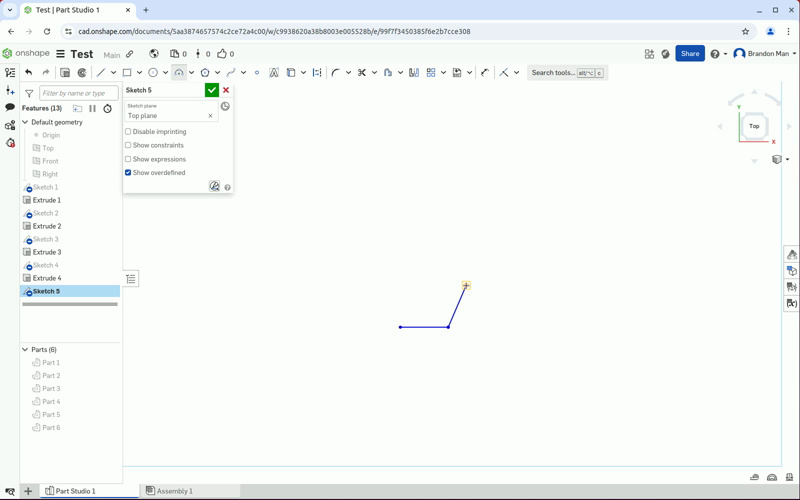
scroll(-6)
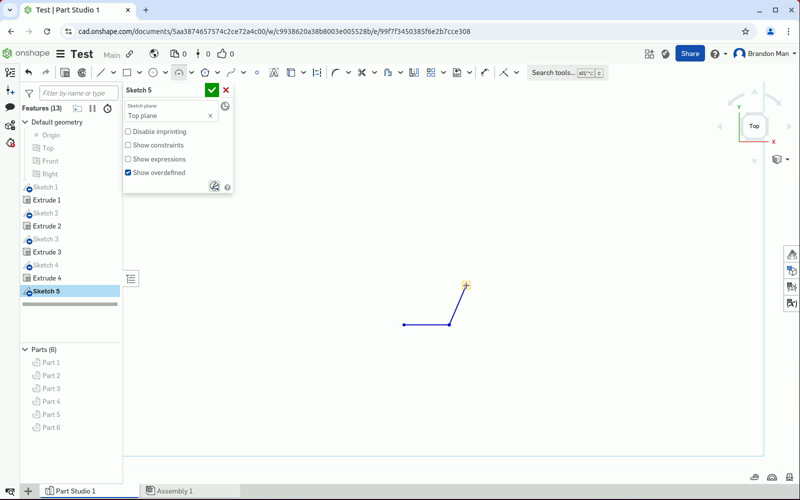
scroll(-6)
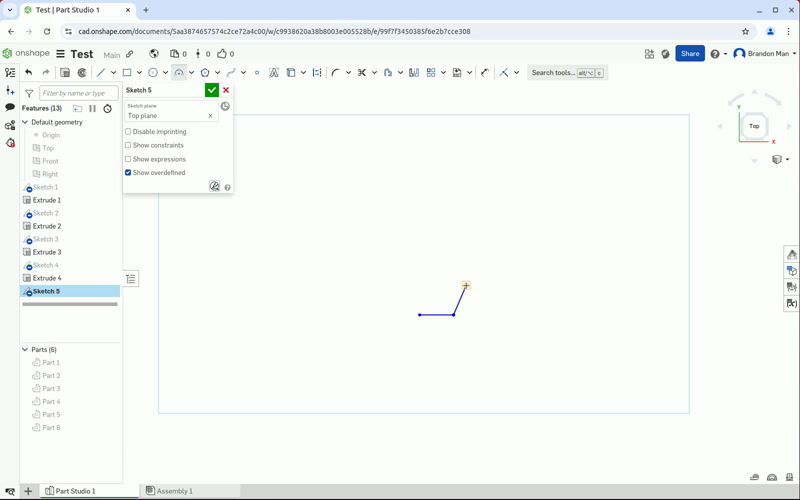
scroll(-6)
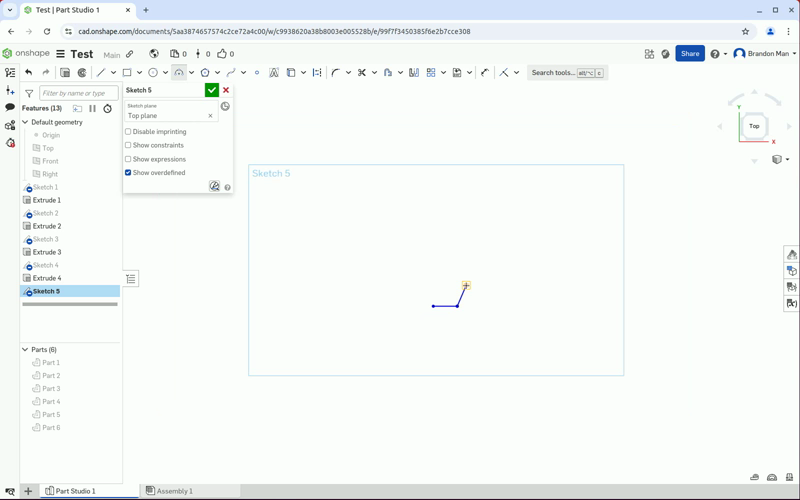
scroll(-6)
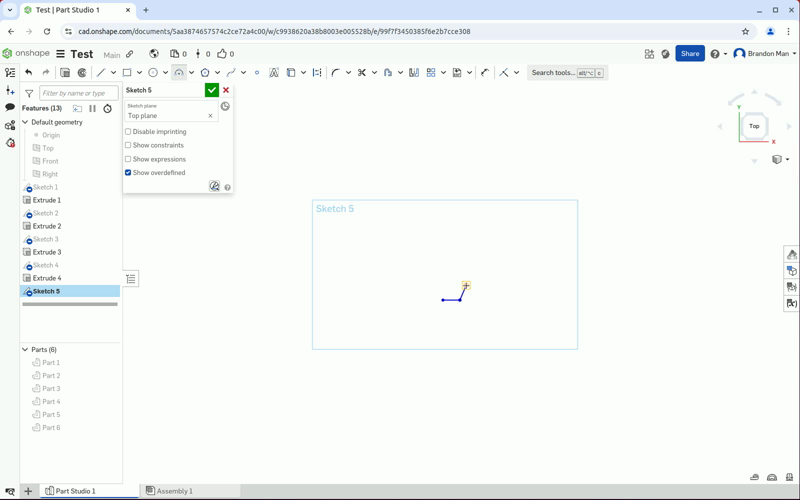
scroll(-6)
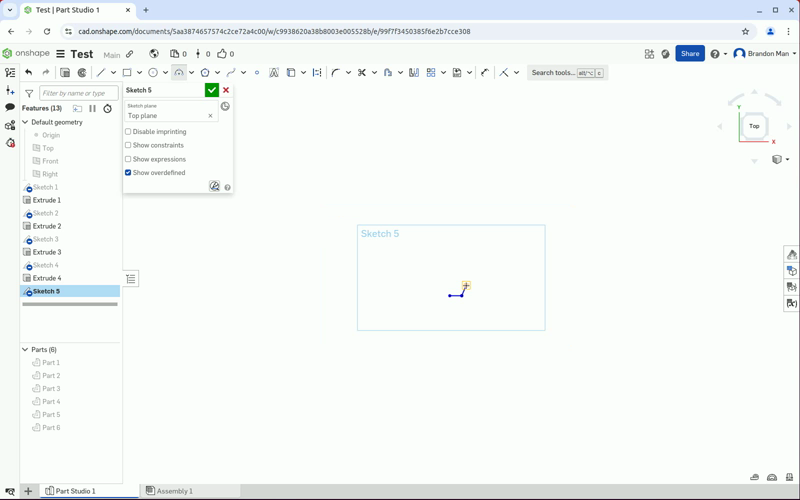
scroll(-6)
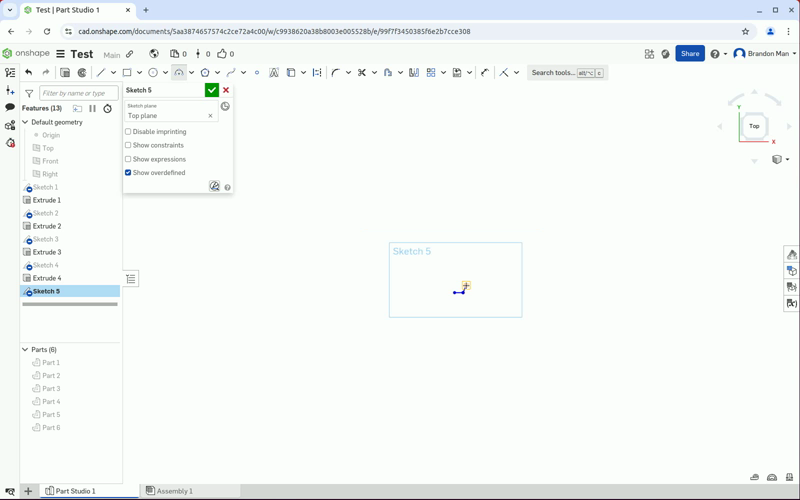
scroll(-6)
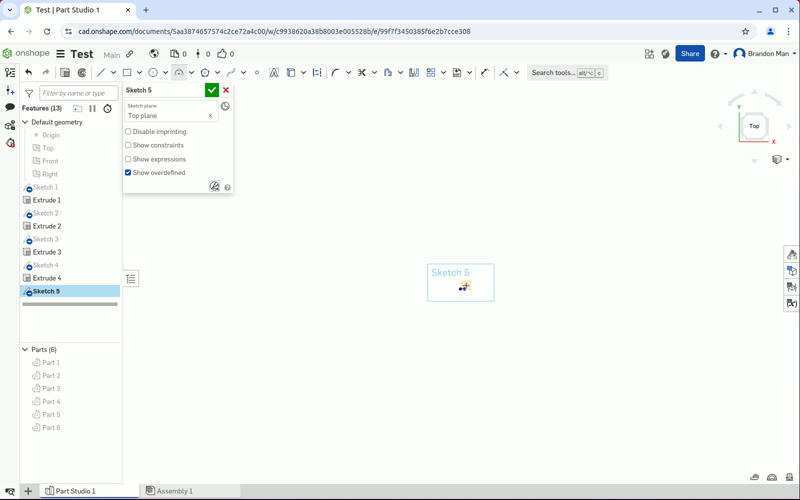
mouse_move(460, 288)
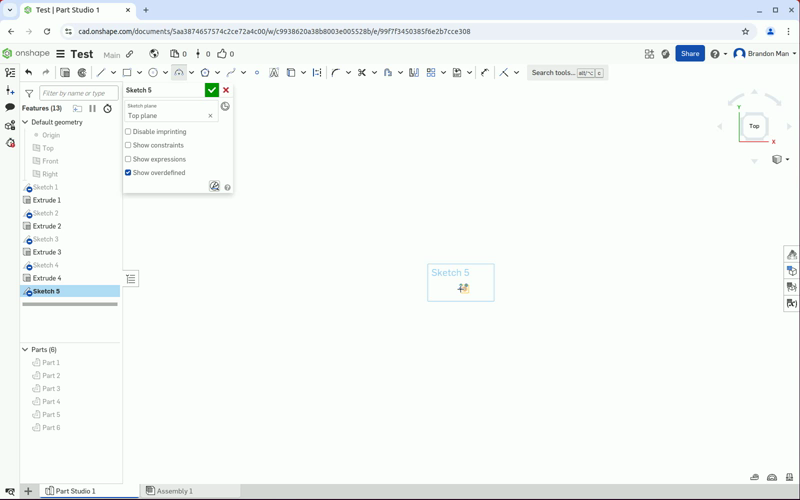
scroll(6)
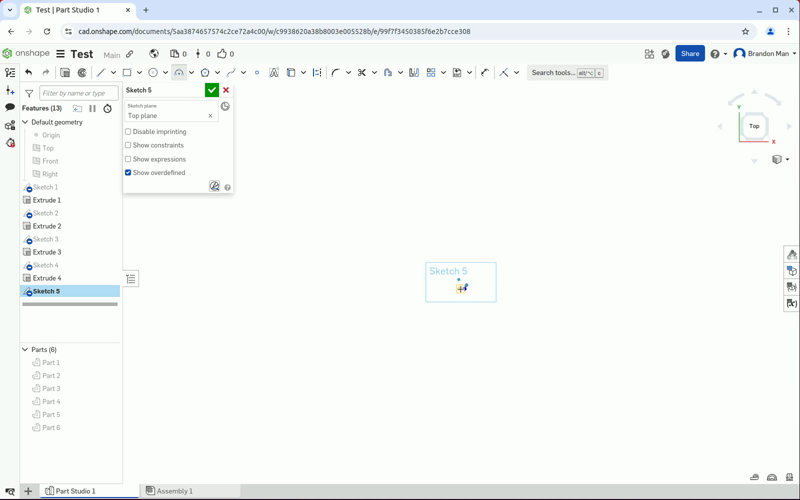
scroll(6)
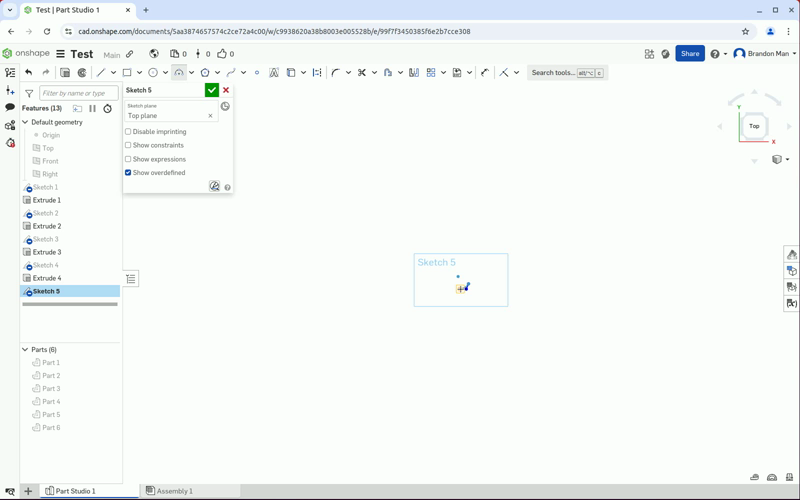
scroll(6)
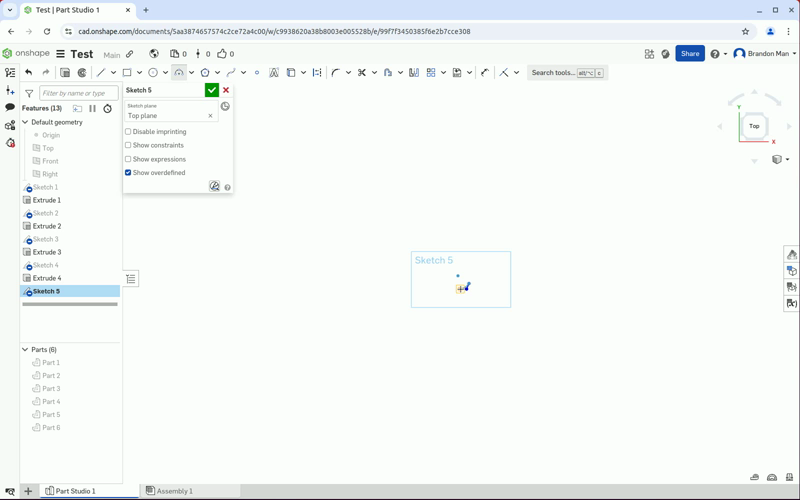
scroll(6)
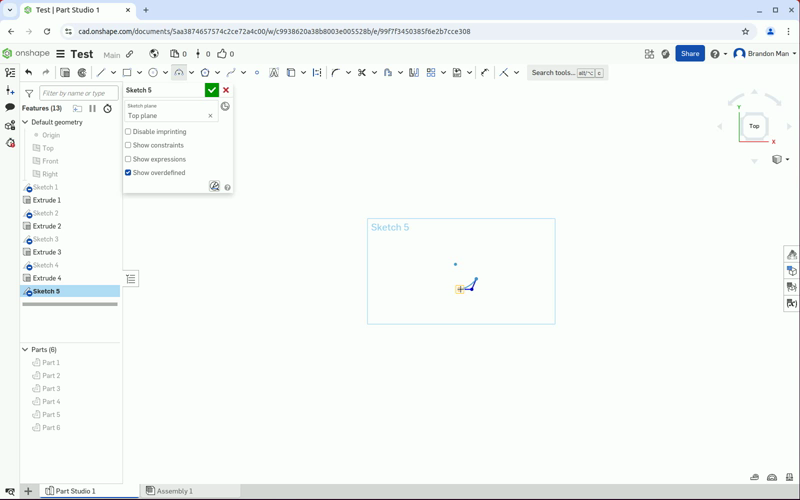
scroll(6)
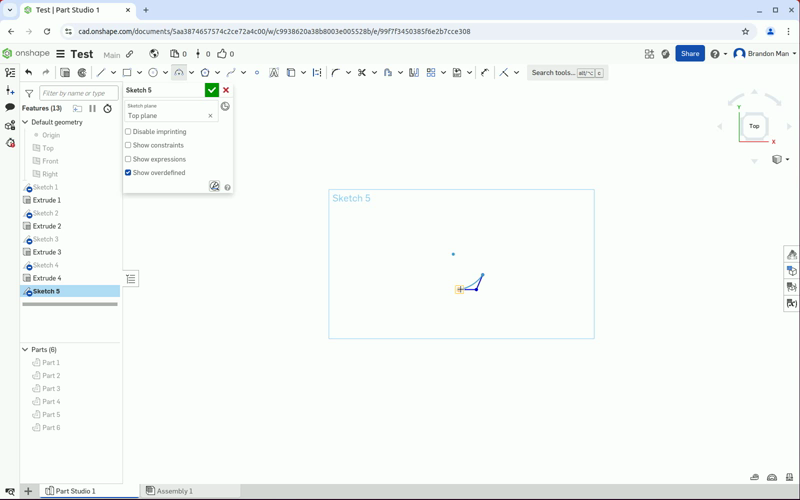
scroll(6)
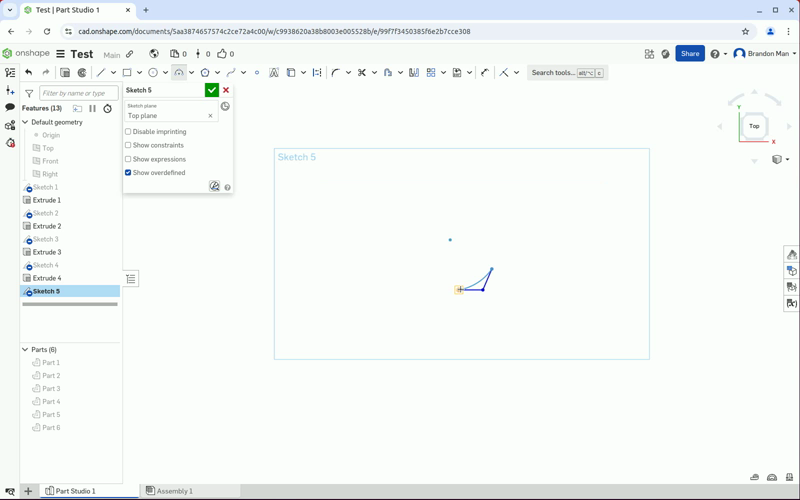
scroll(6)
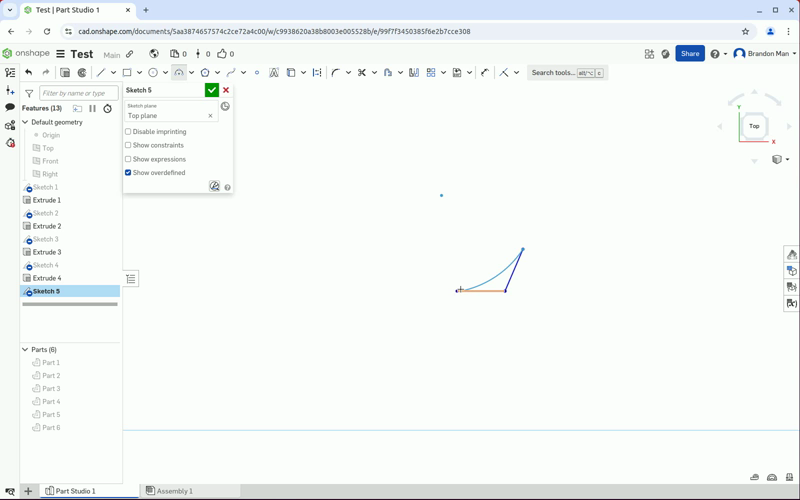
click(460, 288)
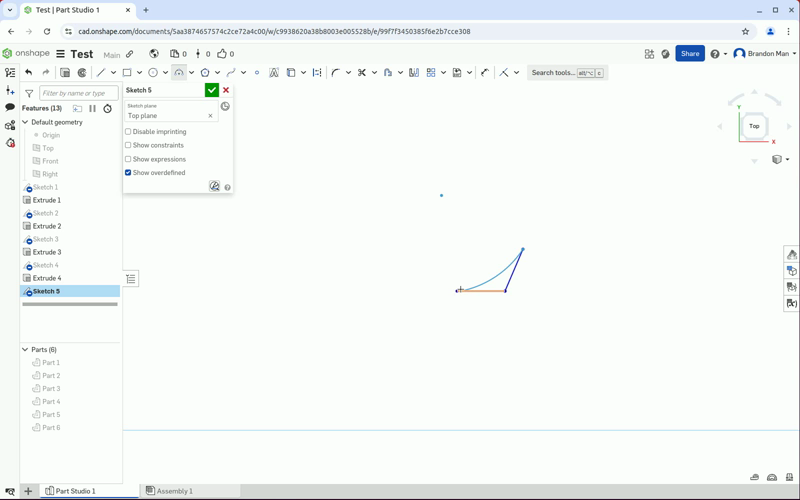
scroll(-6)
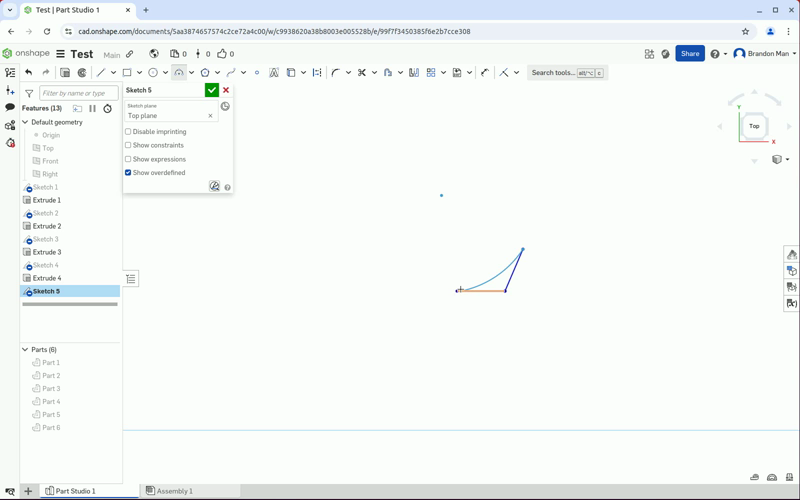
scroll(-6)
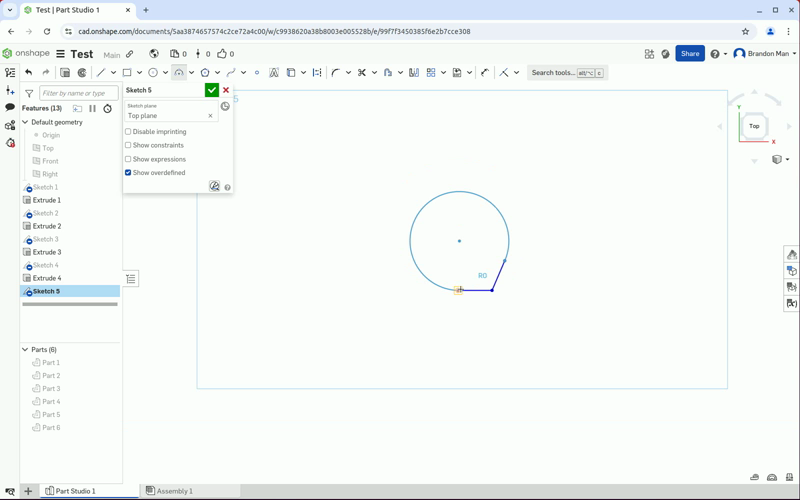
scroll(-6)
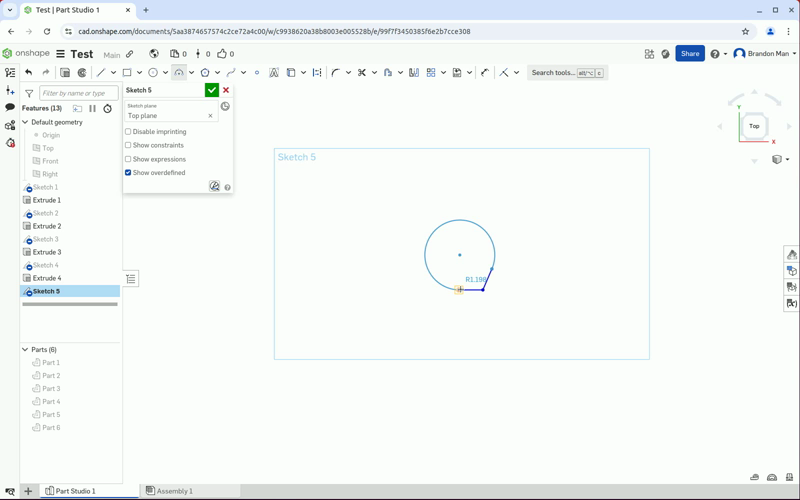
scroll(-6)
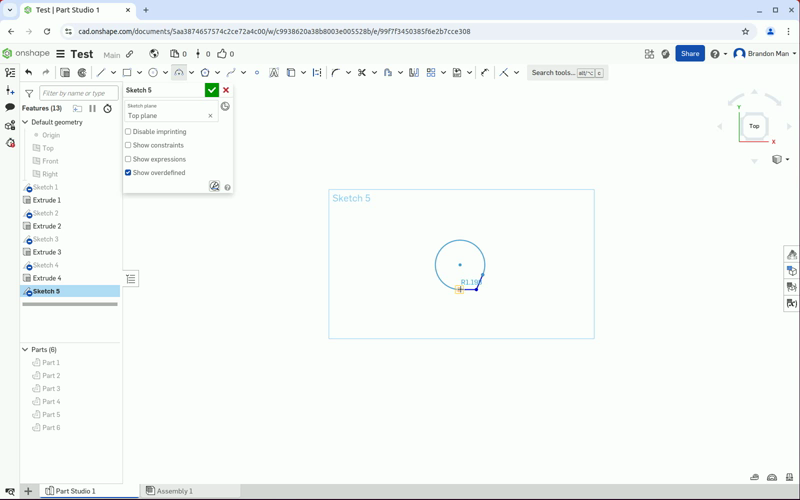
scroll(-6)
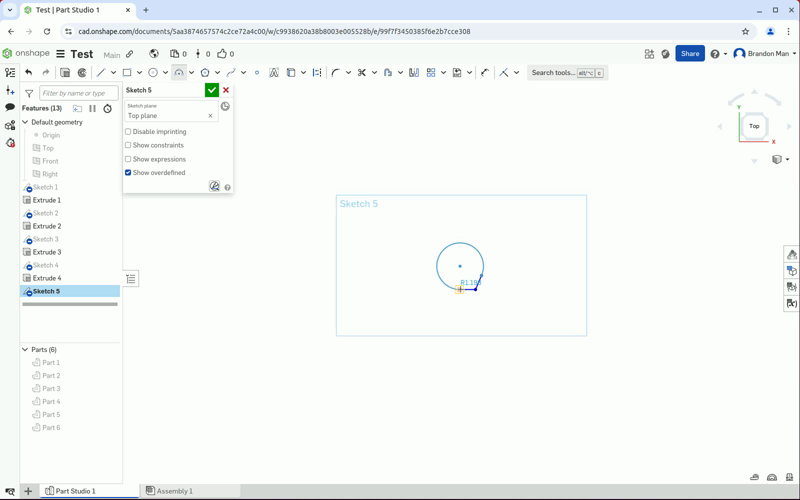
scroll(-6)
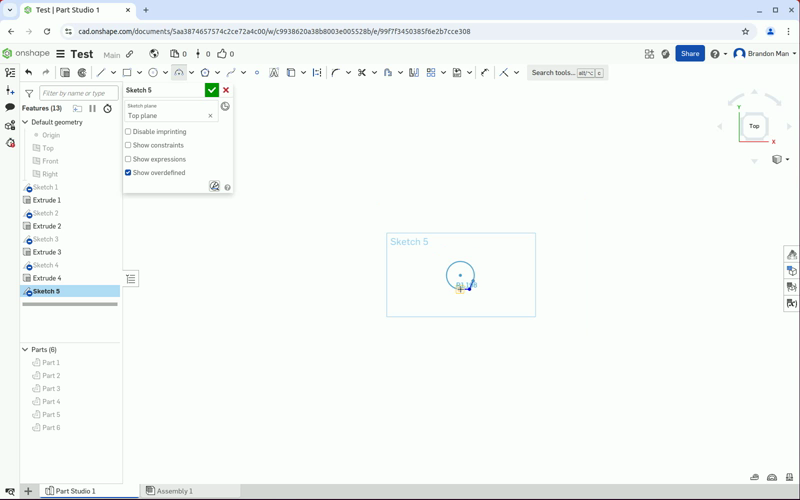
scroll(-6)
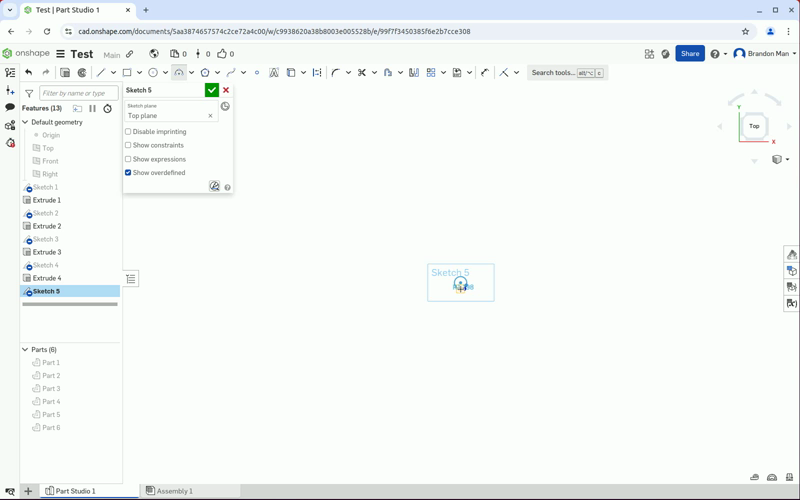
key_down(shift)
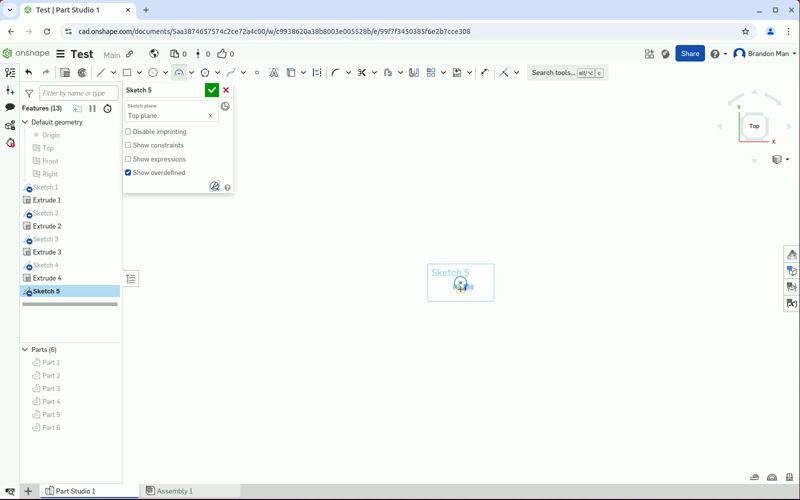
mouse_move(464, 288)
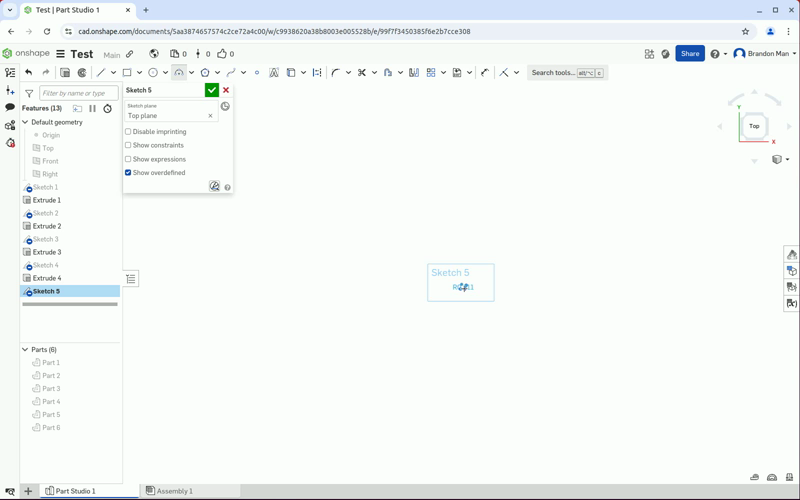
scroll(6)
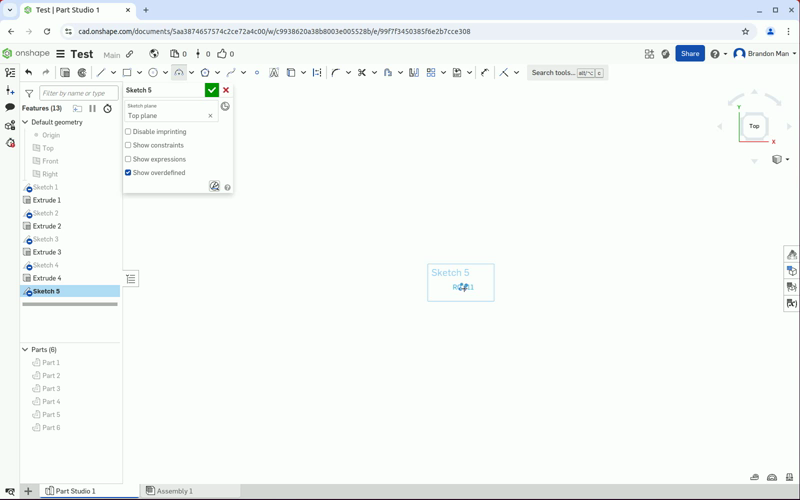
scroll(6)
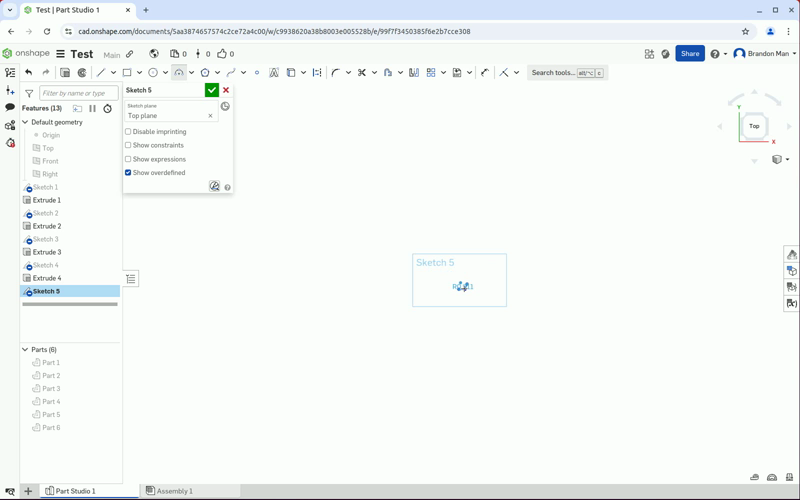
scroll(6)
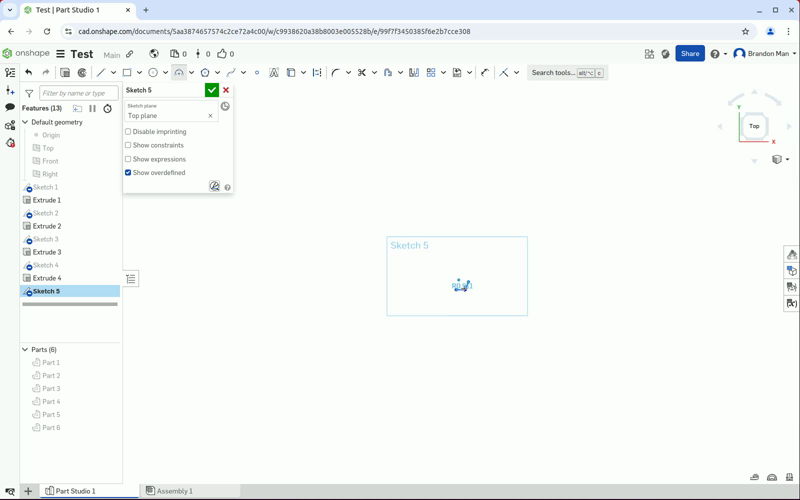
scroll(6)
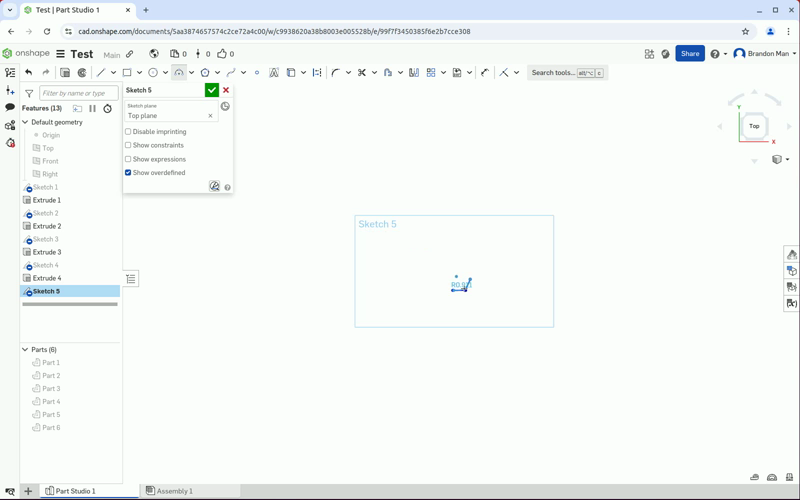
scroll(6)
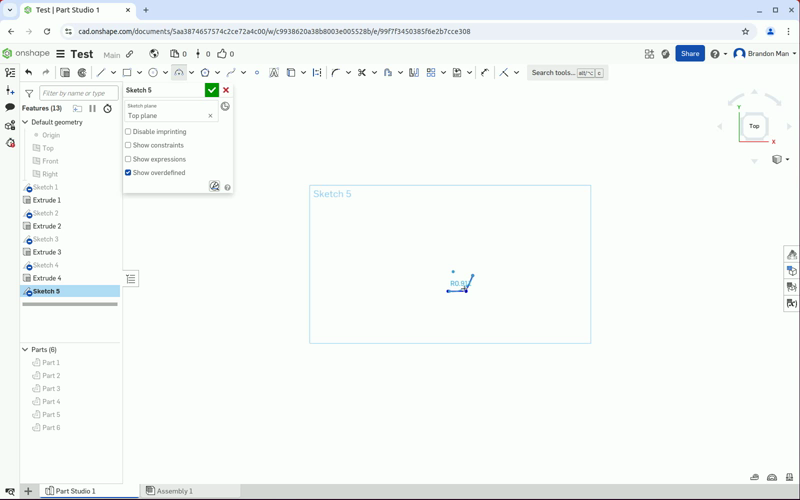
scroll(6)
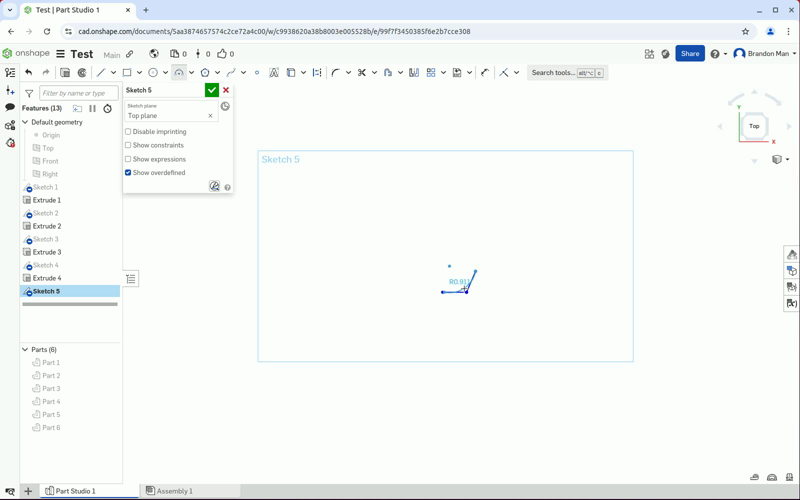
scroll(6)
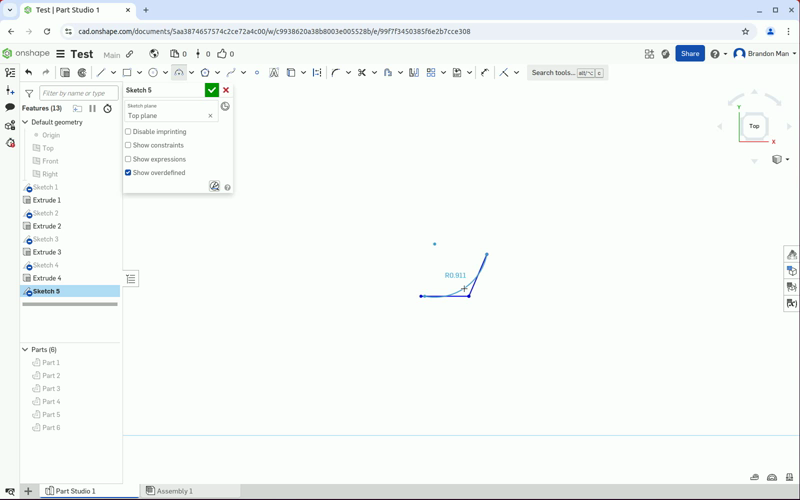
click(464, 288)
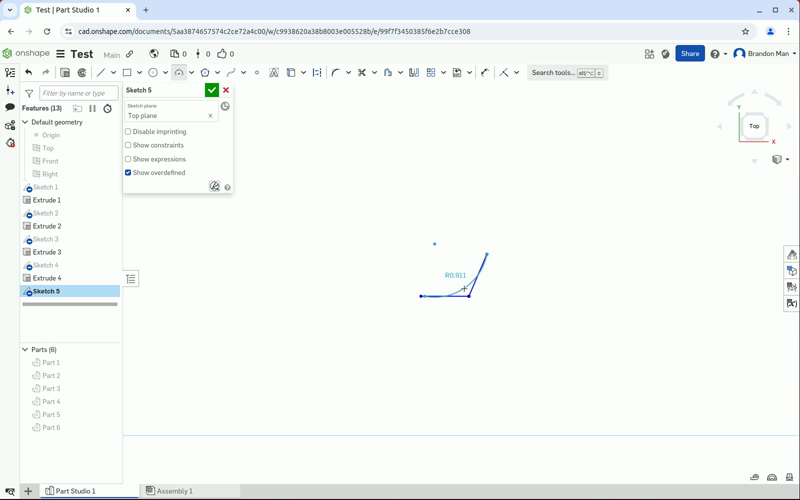
scroll(-6)
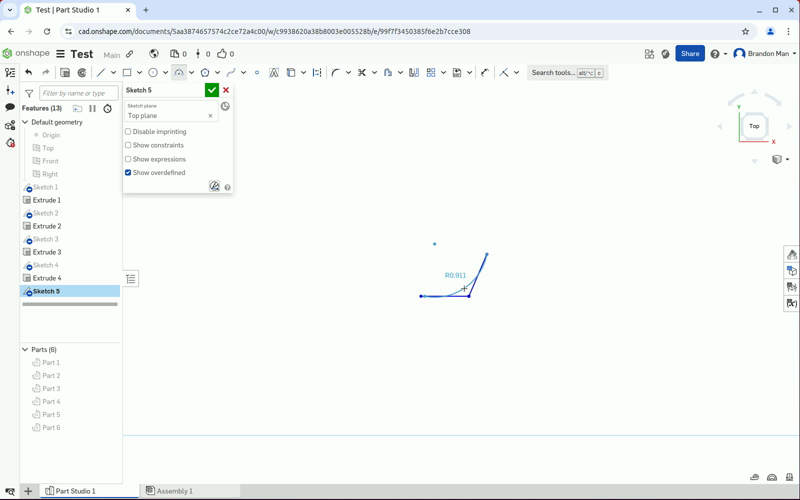
scroll(-6)
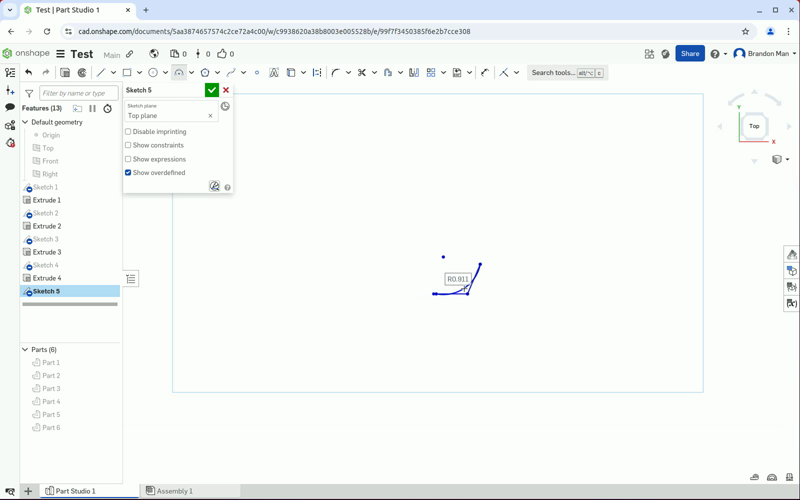
scroll(-6)
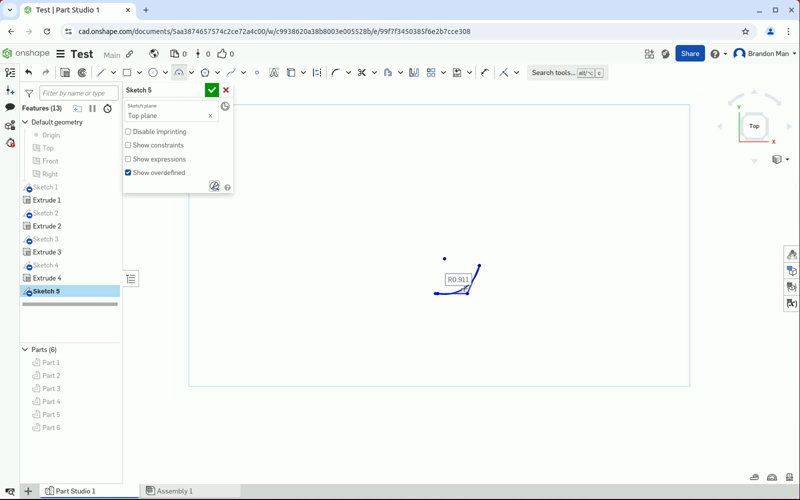
scroll(-6)
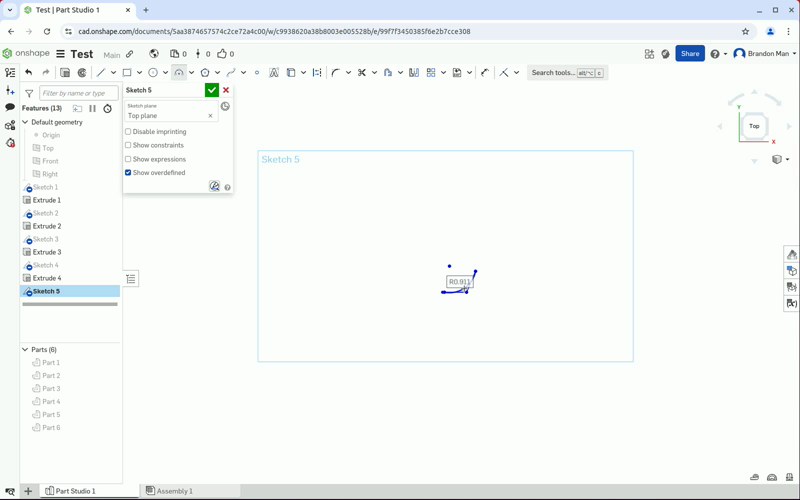
scroll(-6)
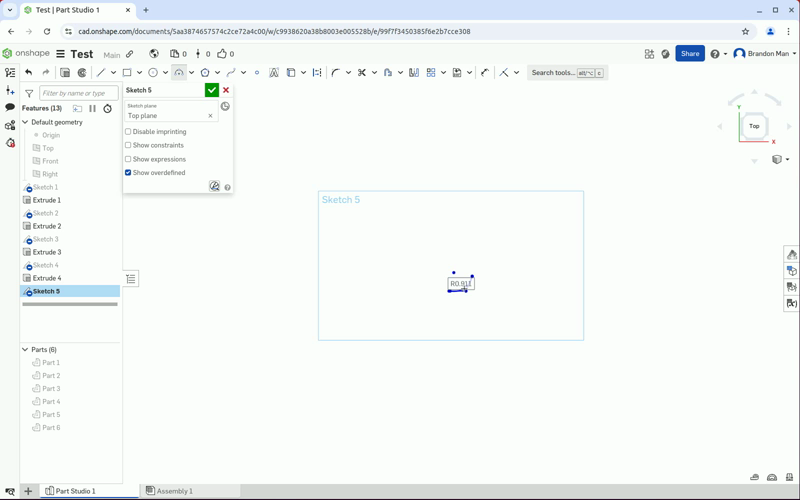
scroll(-6)
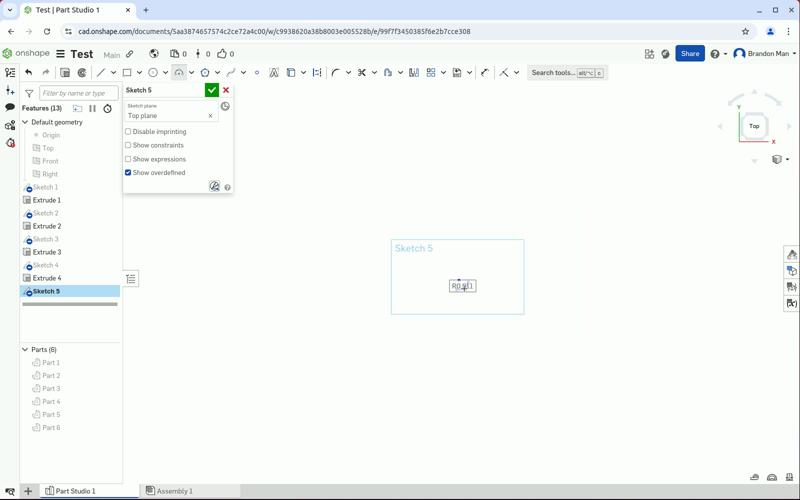
scroll(-6)
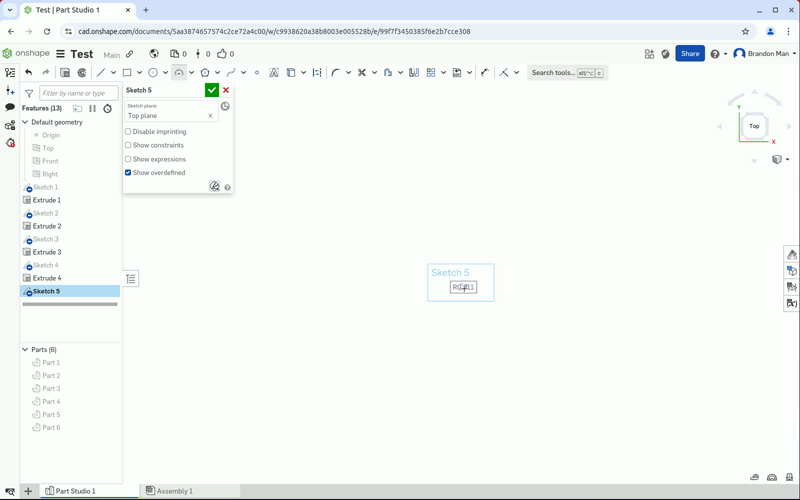
key_up(shift)
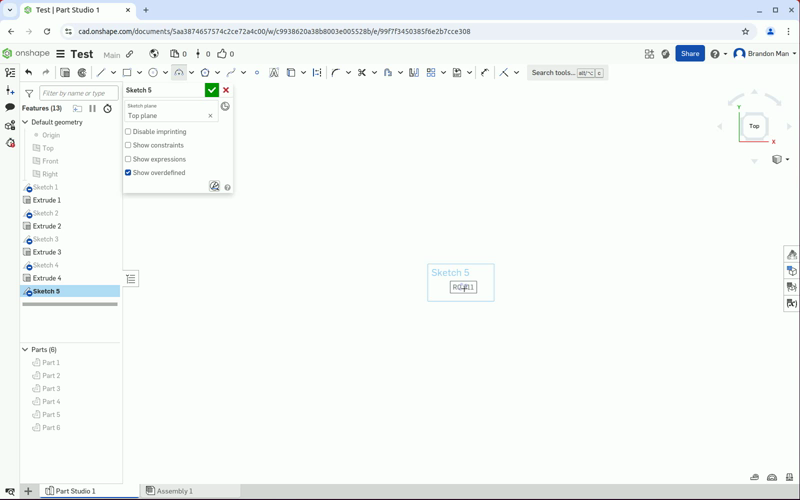
key(esc)
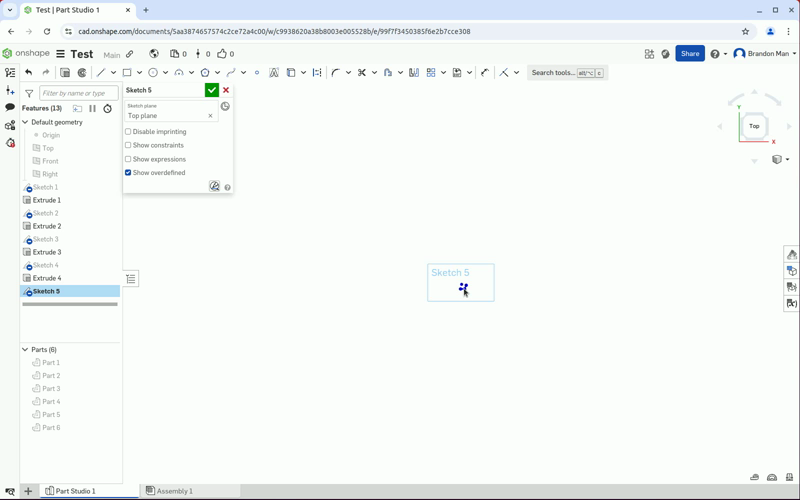
mouse_move(464, 288)
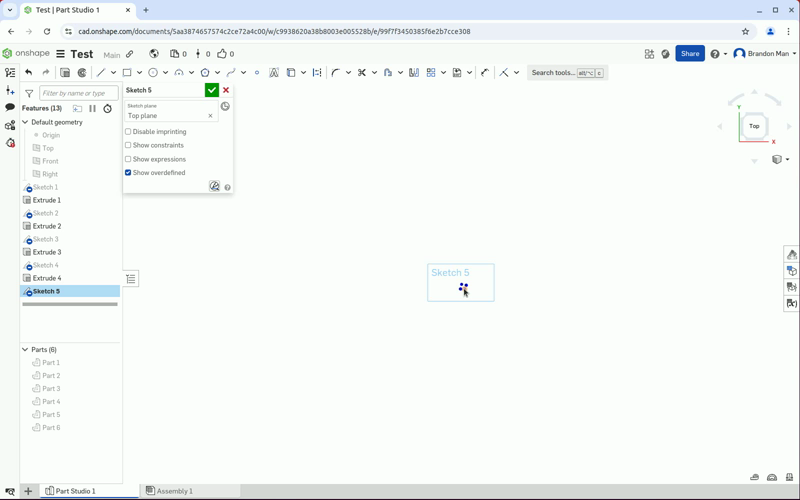
scroll(6)
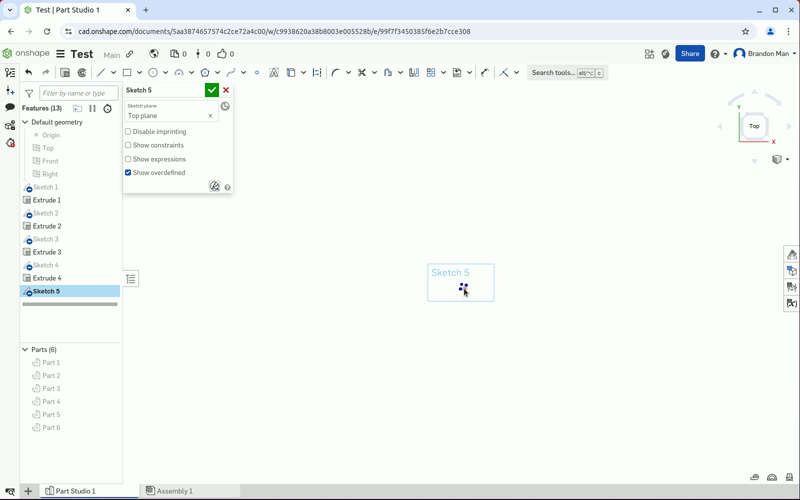
scroll(6)
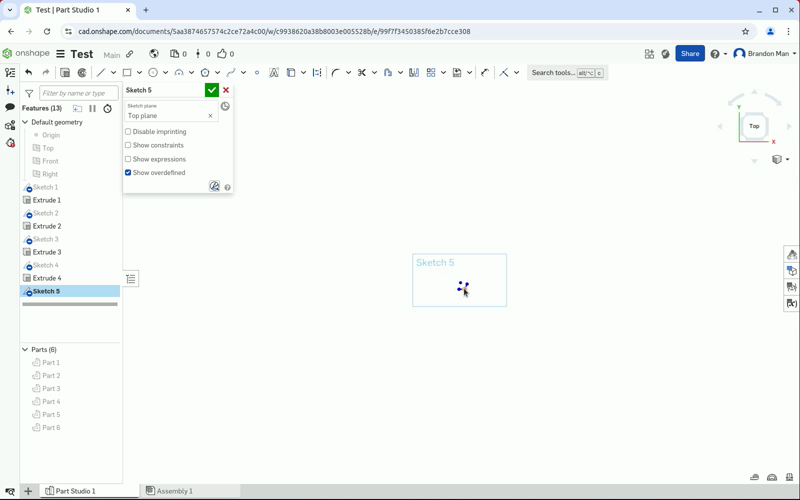
scroll(6)
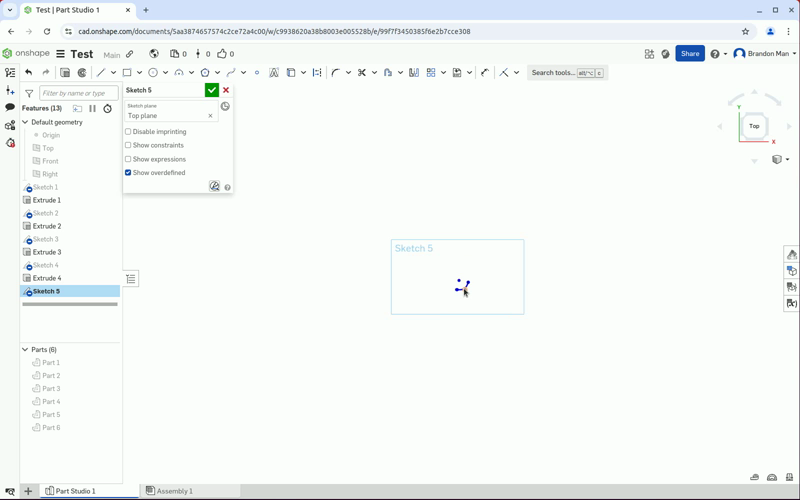
scroll(6)
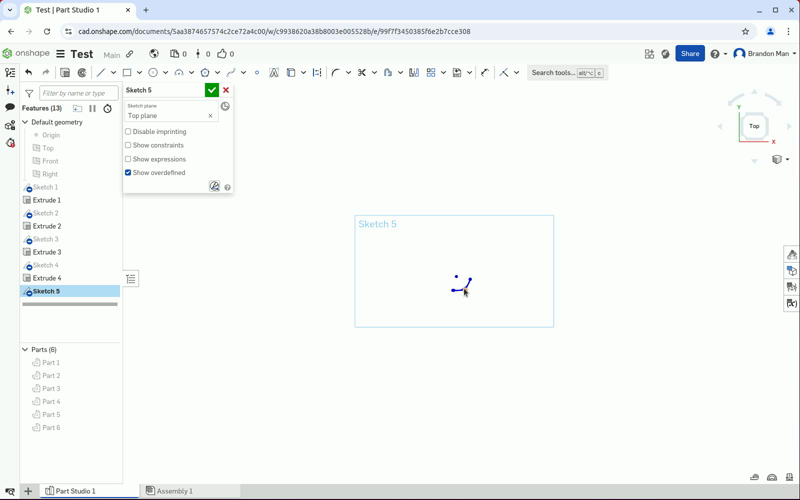
scroll(6)
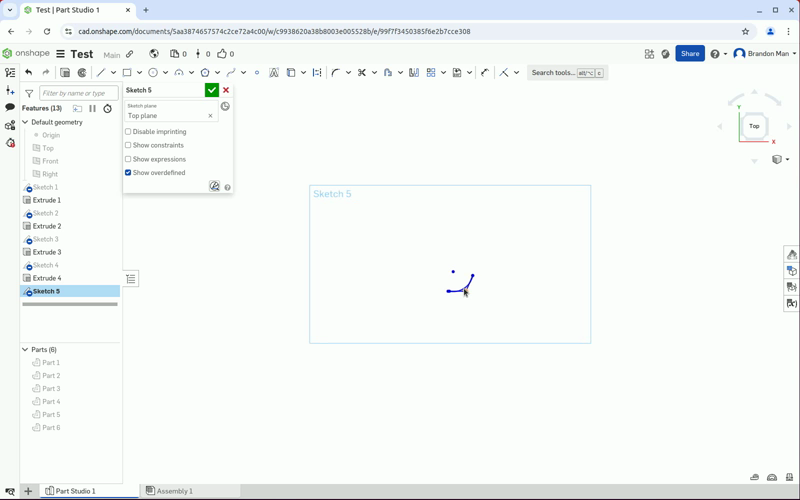
scroll(6)
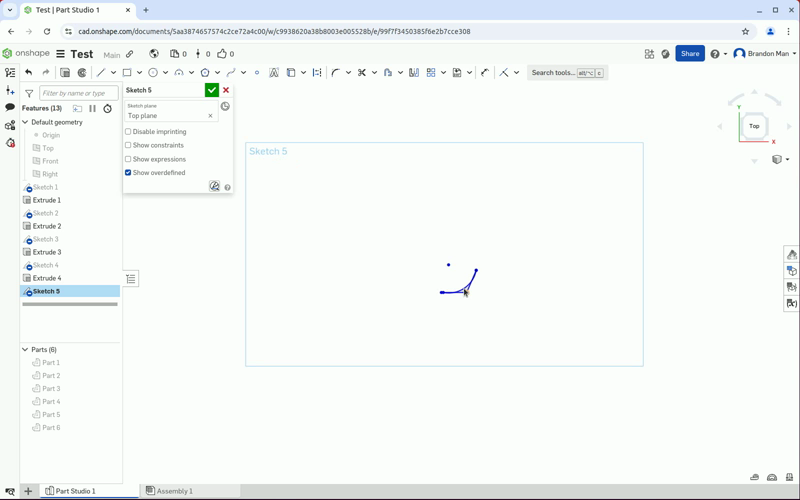
scroll(6)
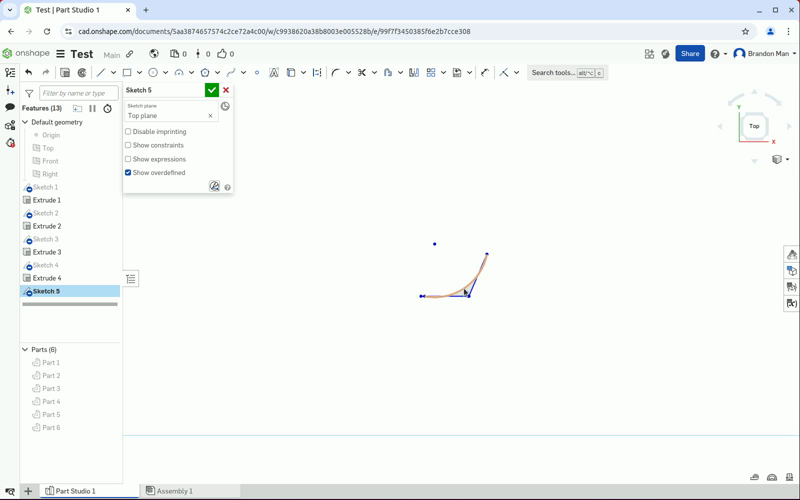
click(464, 288)
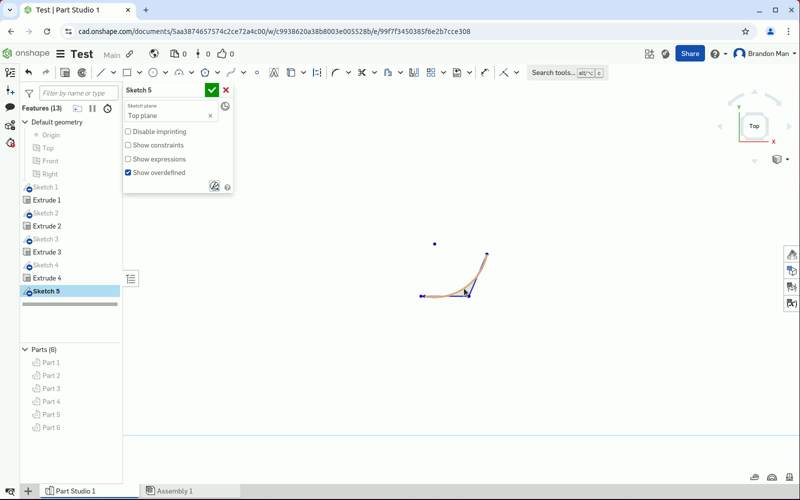
scroll(-6)
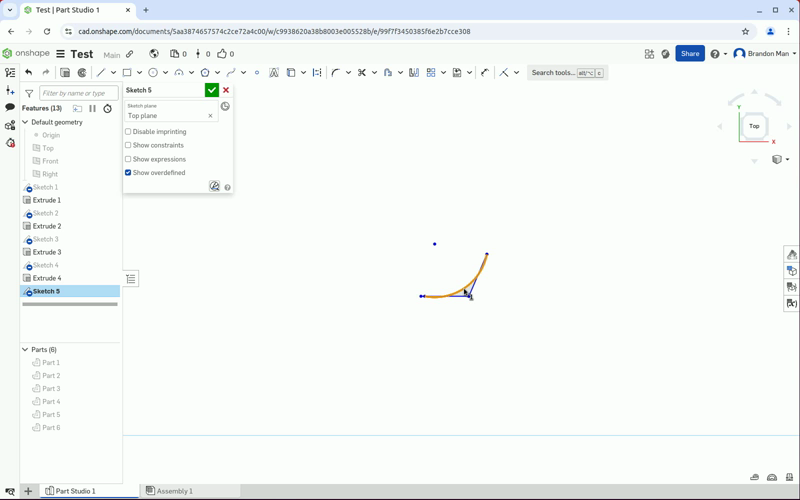
scroll(-6)
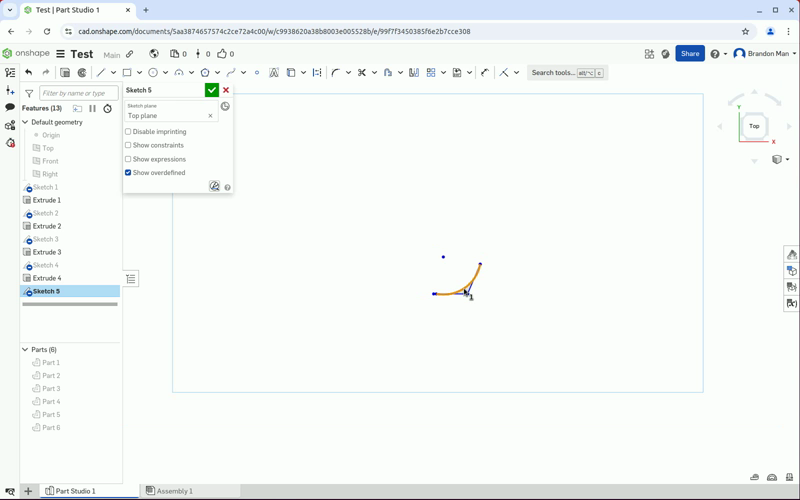
scroll(-6)
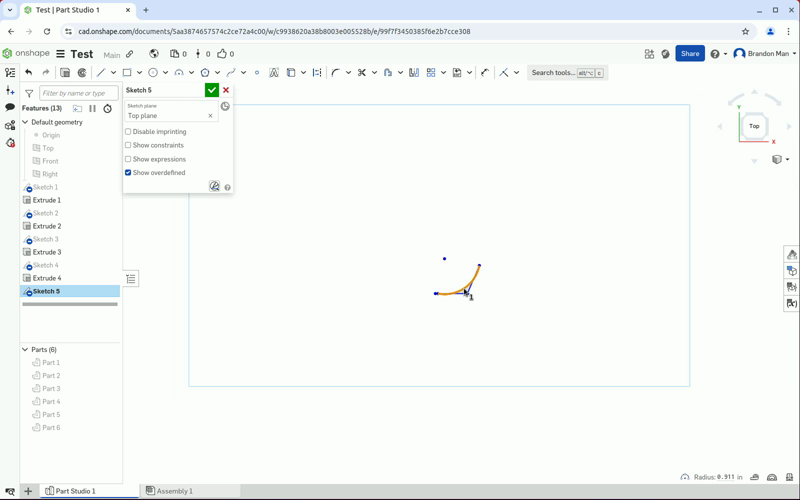
scroll(-6)
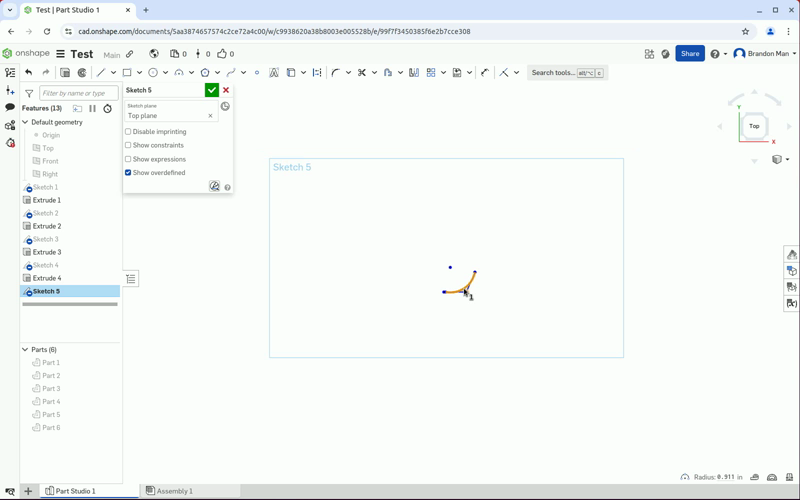
scroll(-6)
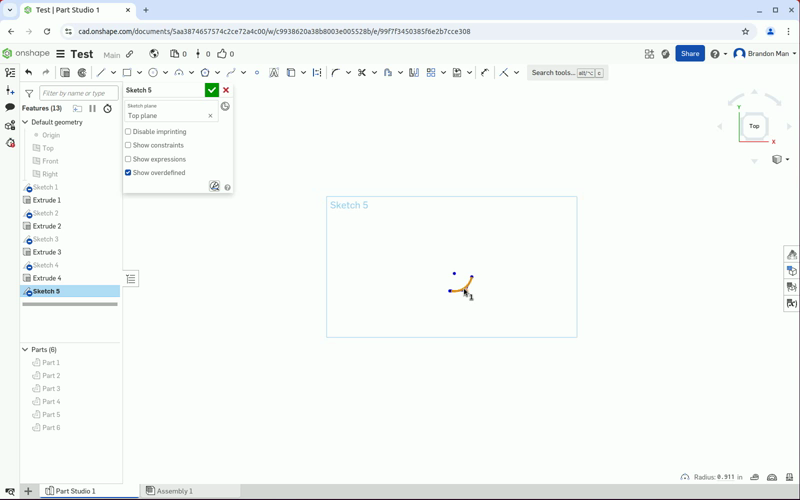
scroll(-6)
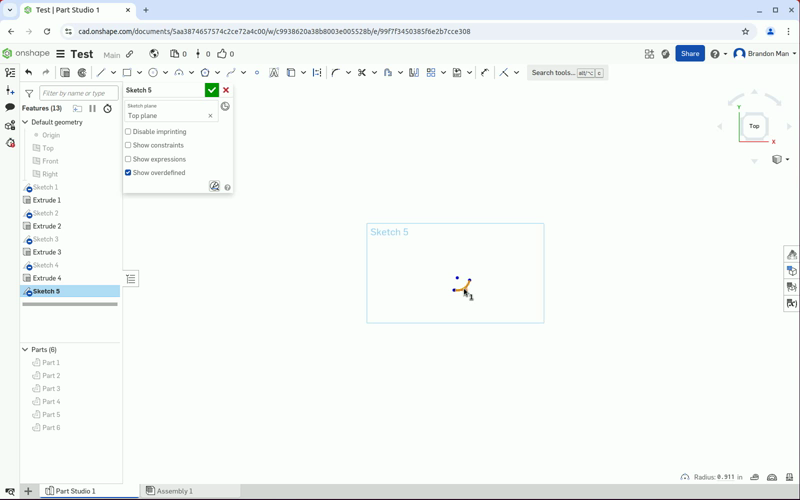
scroll(-6)
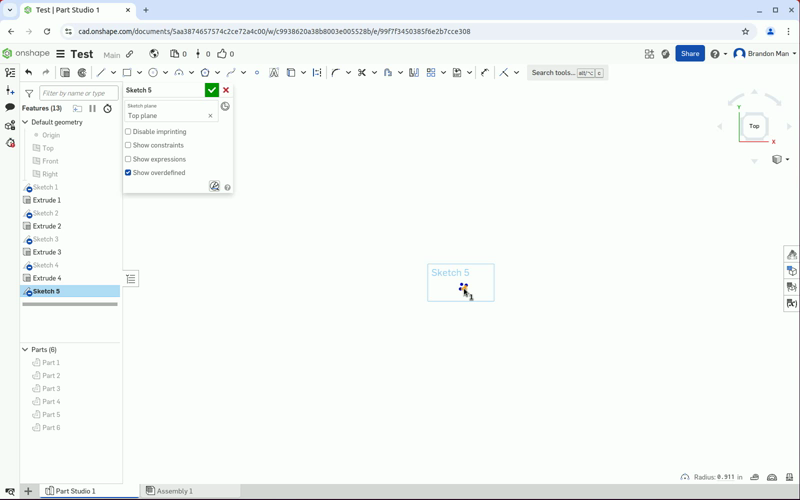
mouse_move(73, 352)
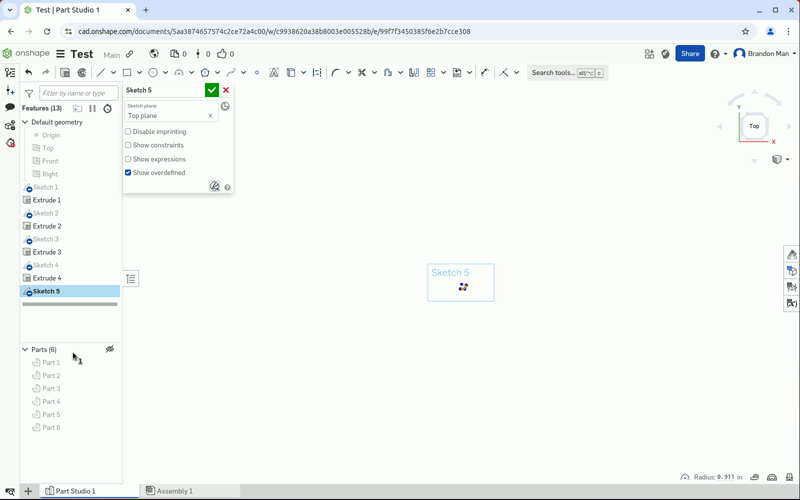
key(shift+y)
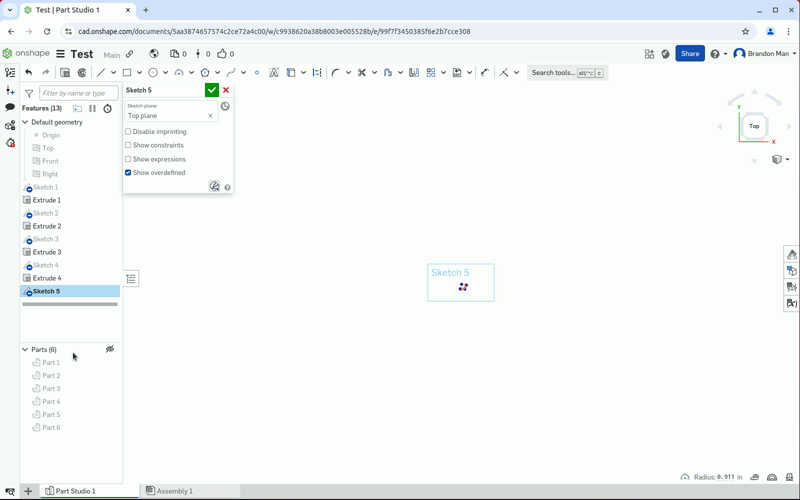
key(shift+e)
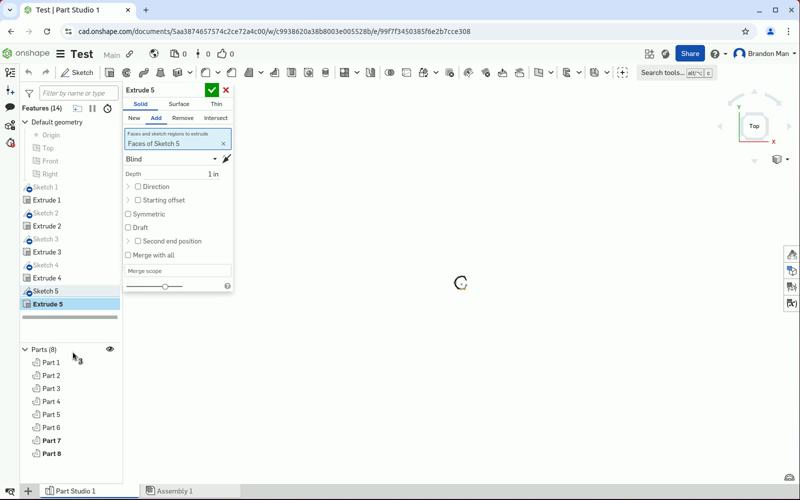
mouse_move(143, 106)
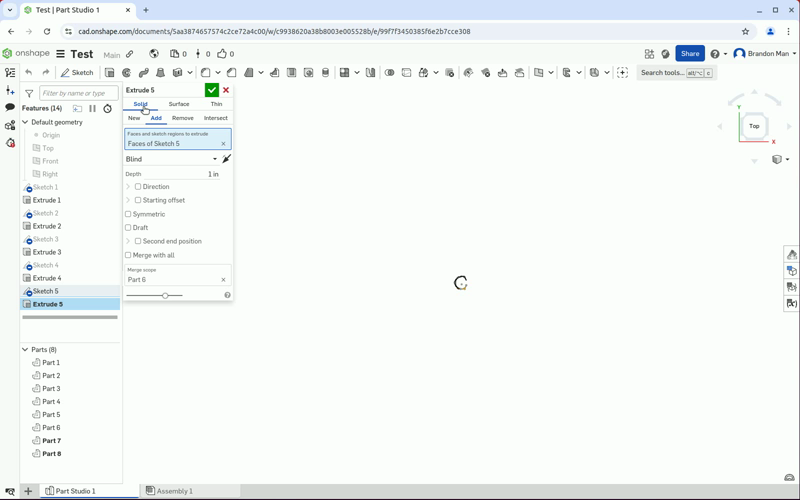
click(143, 106)
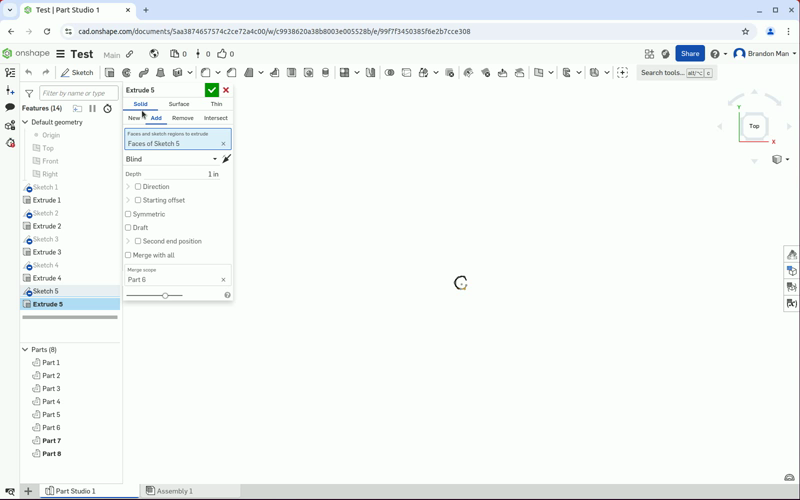
mouse_move(137, 120)
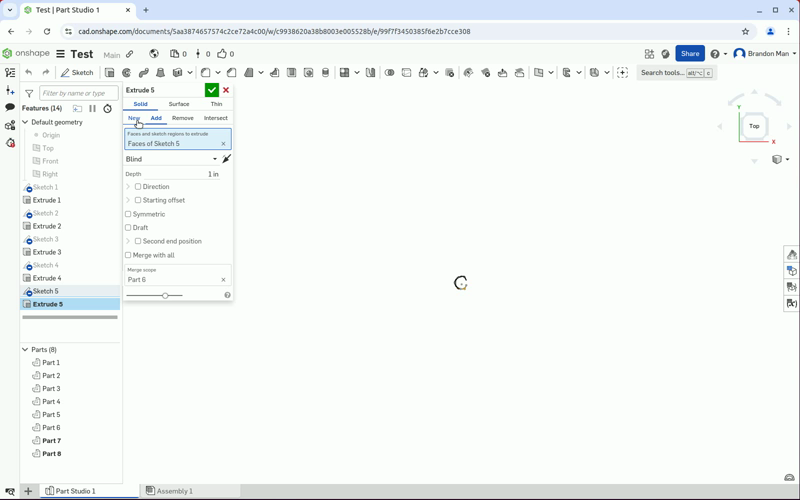
click(137, 120)
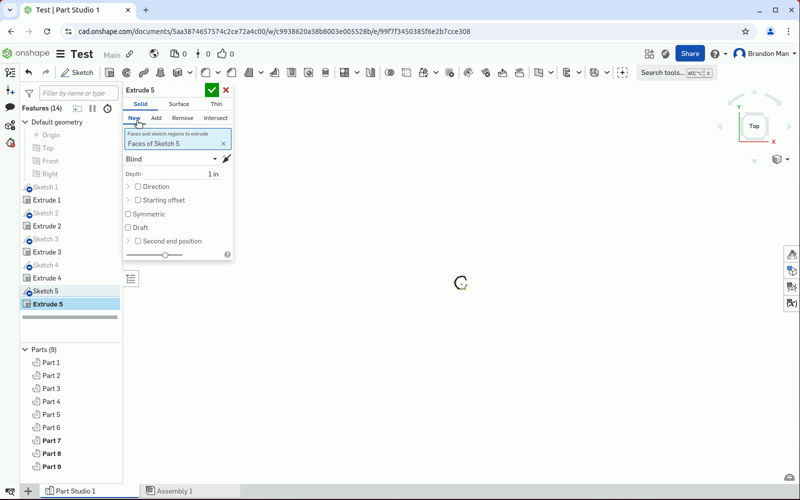
key(tab, 4)
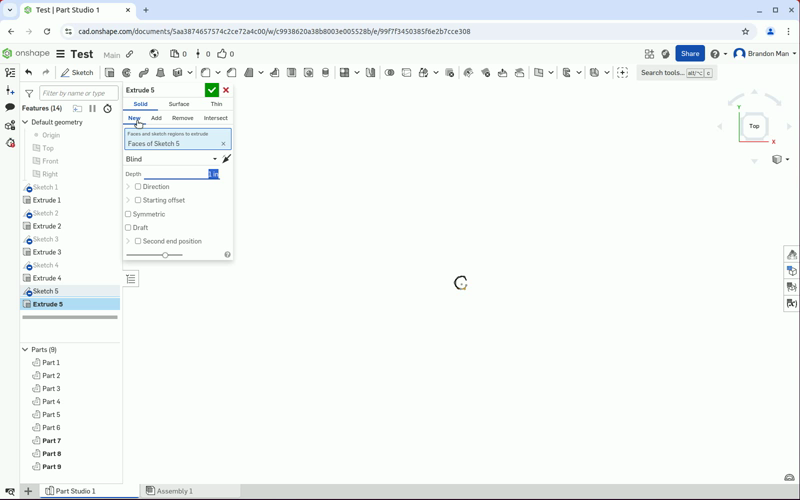
text(23.108)
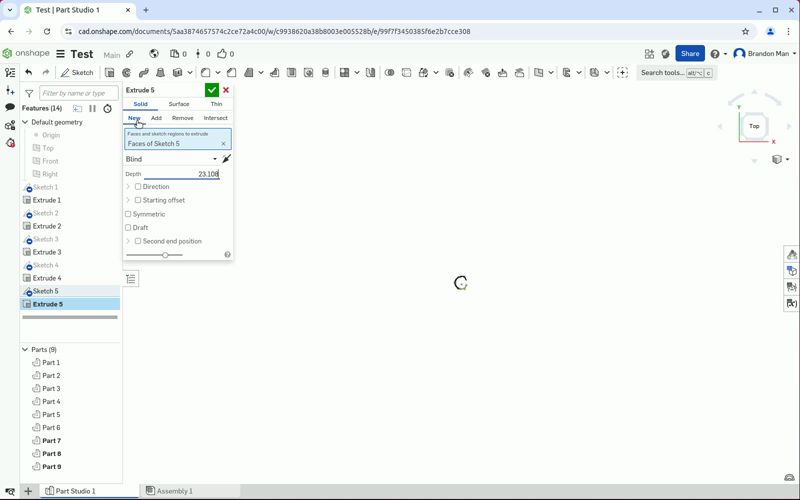
key(enter)
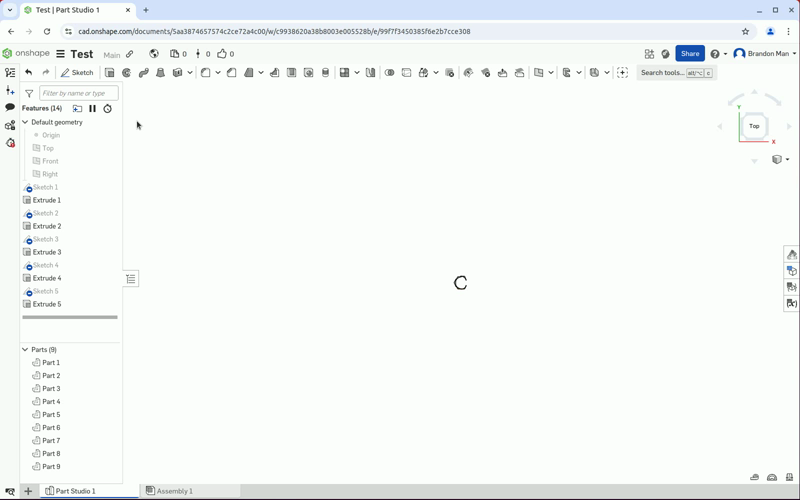
key(shift+h)
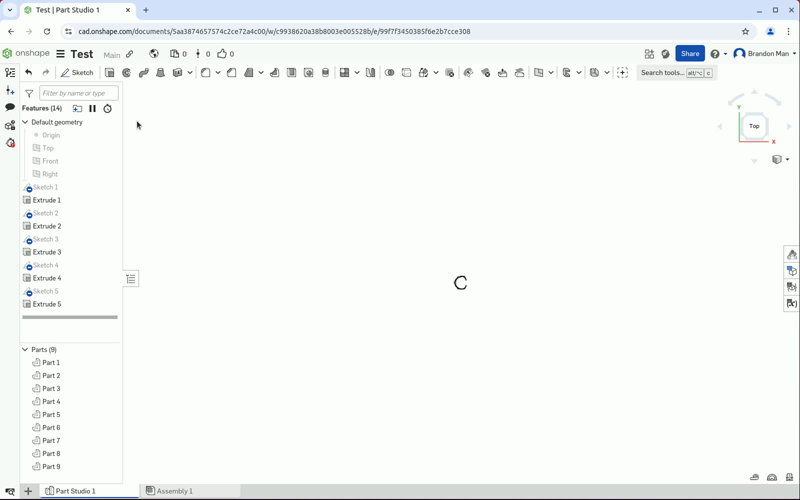
key(shift+h)
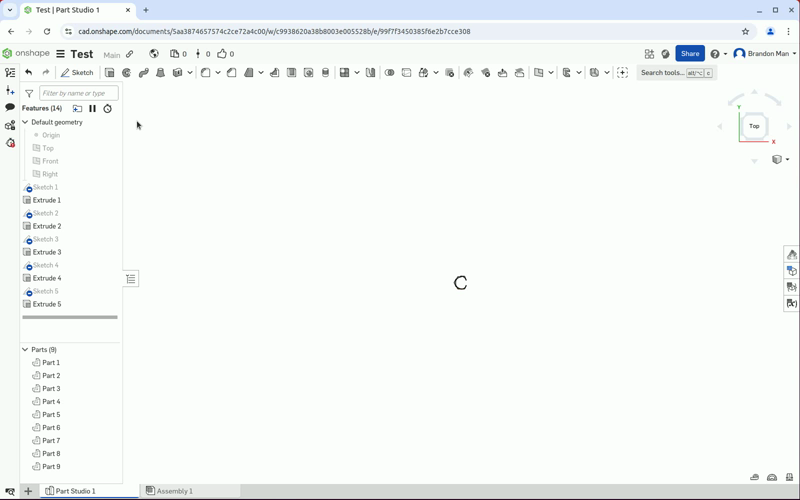
mouse_move(73, 189)
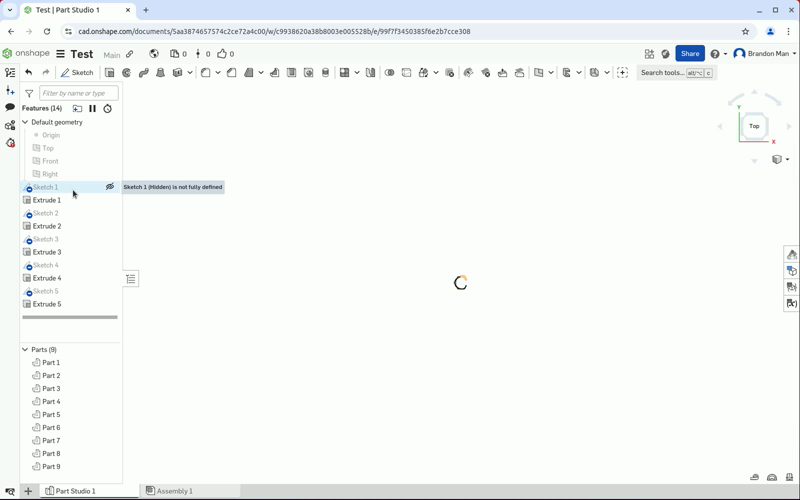
click(73, 189)
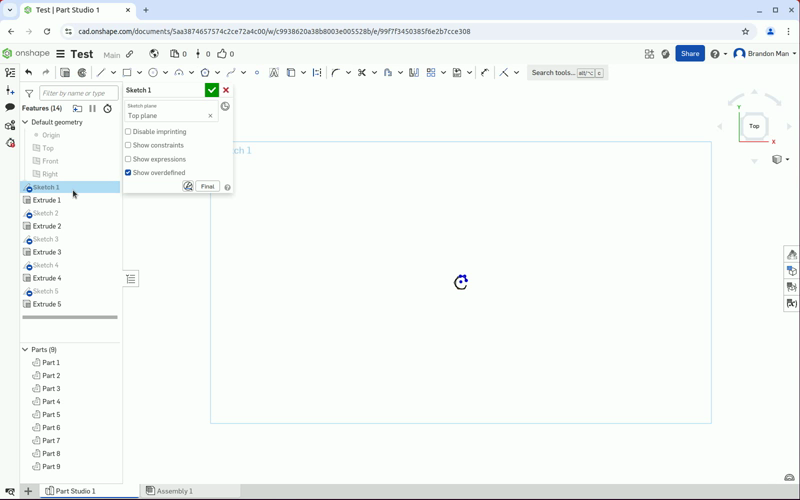
mouse_move(229, 92)
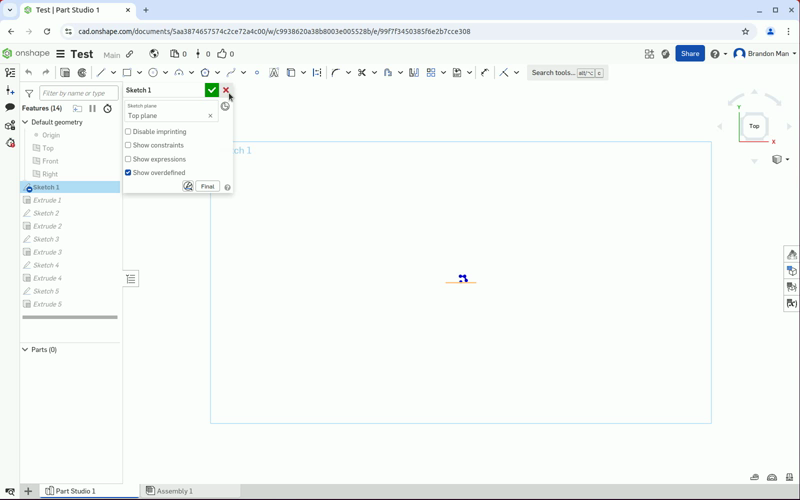
click(229, 92)
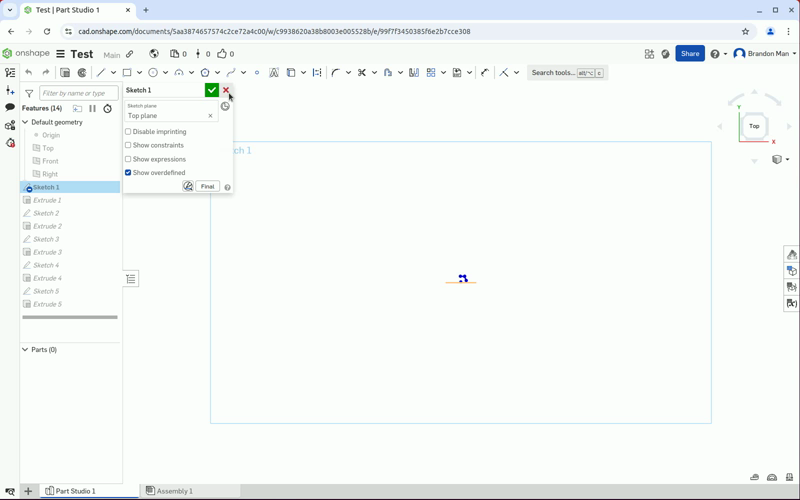
key(shift+s)
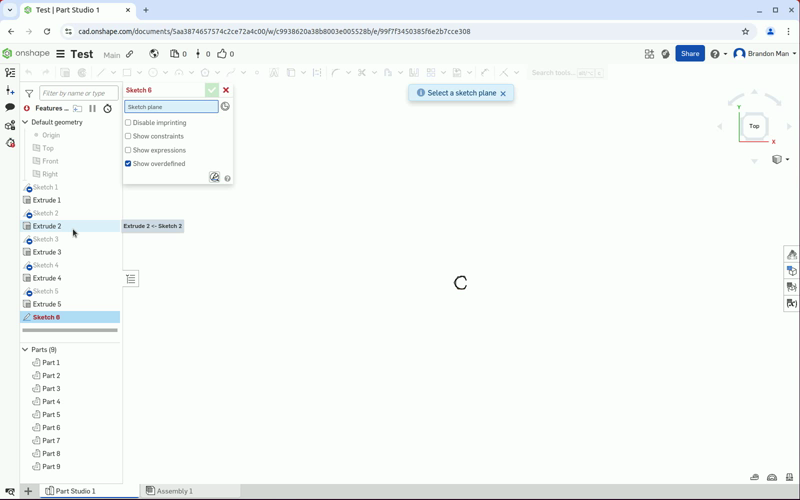
scroll(3)
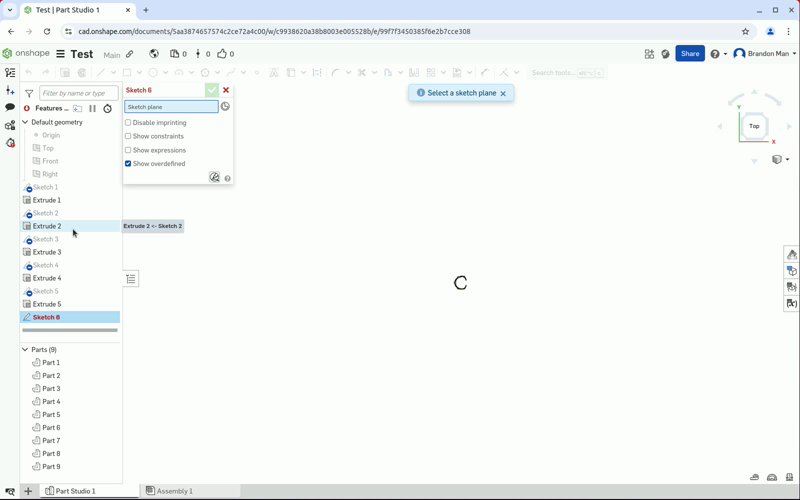
mouse_move(73, 150)
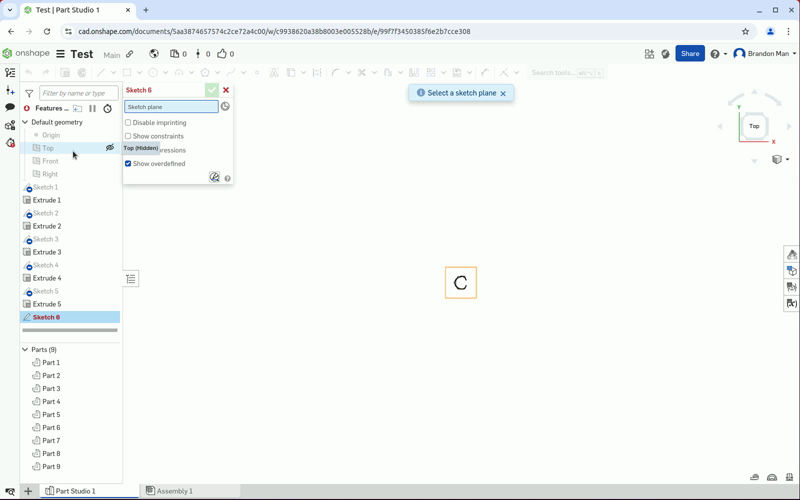
click(73, 150)
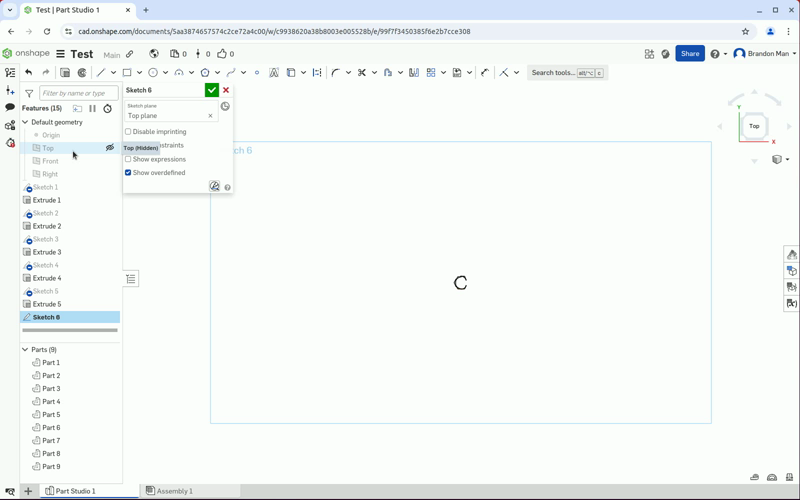
mouse_move(73, 352)
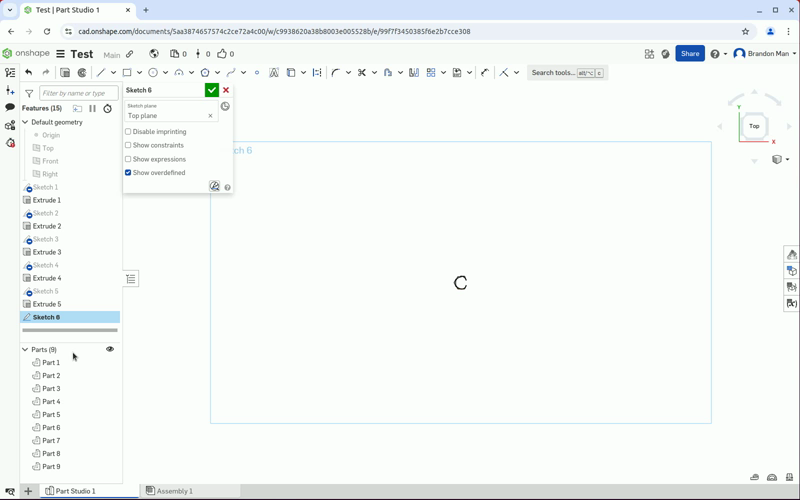
key(y)
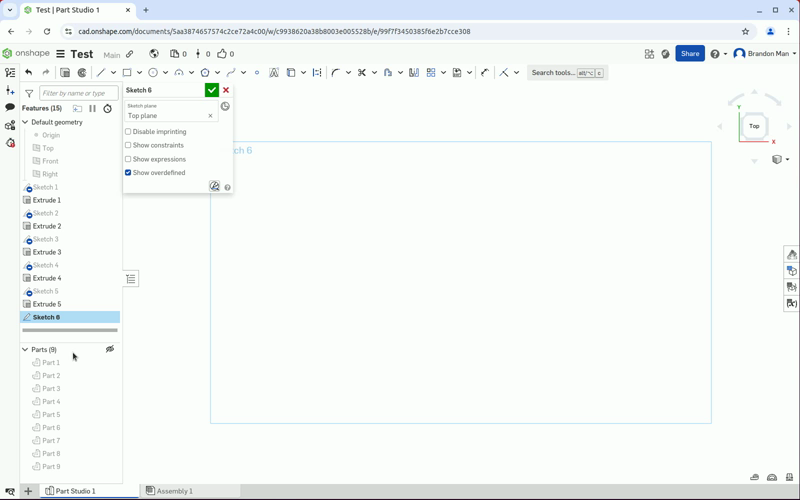
key(l)
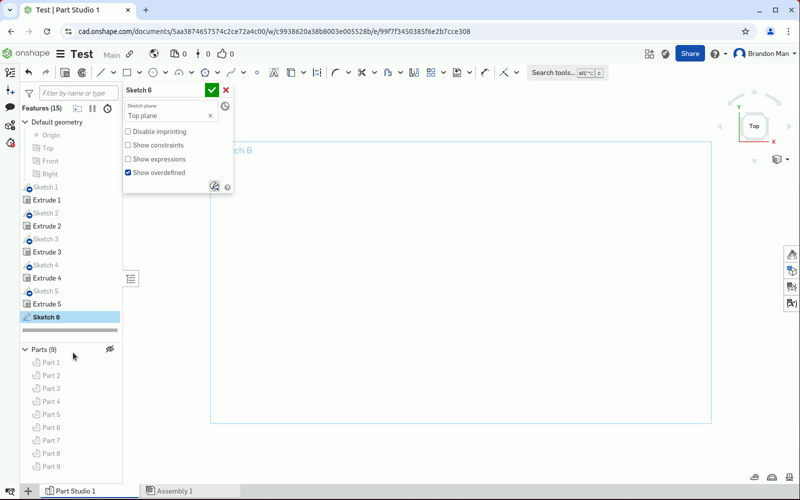
key_down(shift)
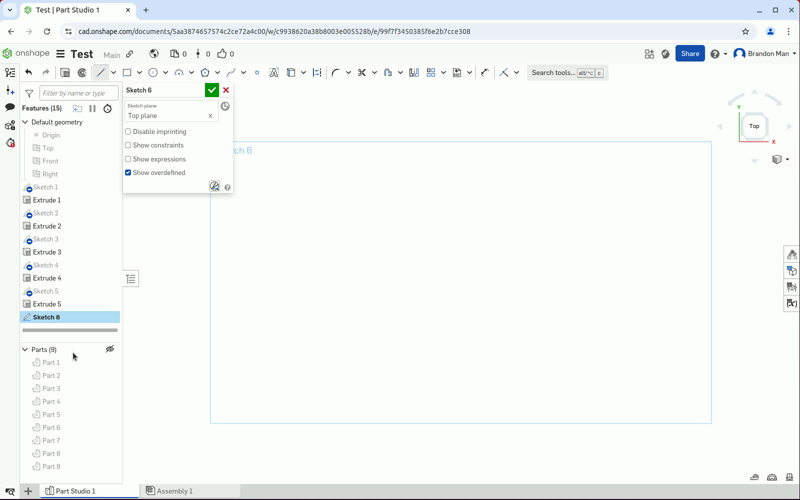
mouse_move(465, 285)
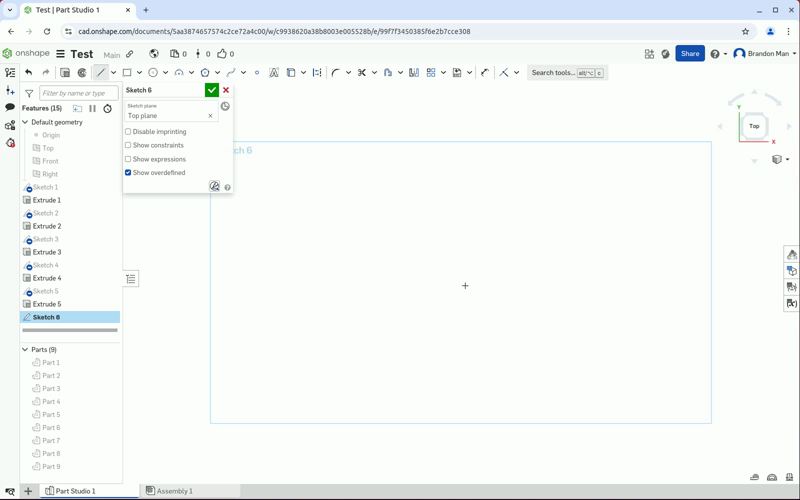
click(465, 285)
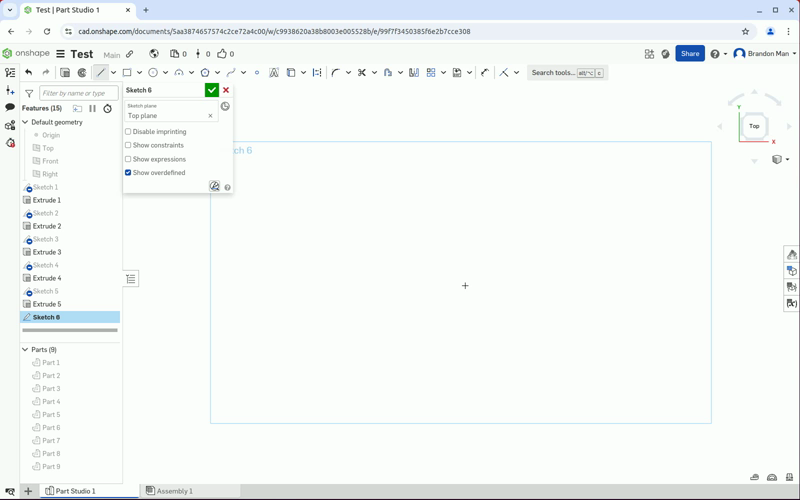
key_up(shift)
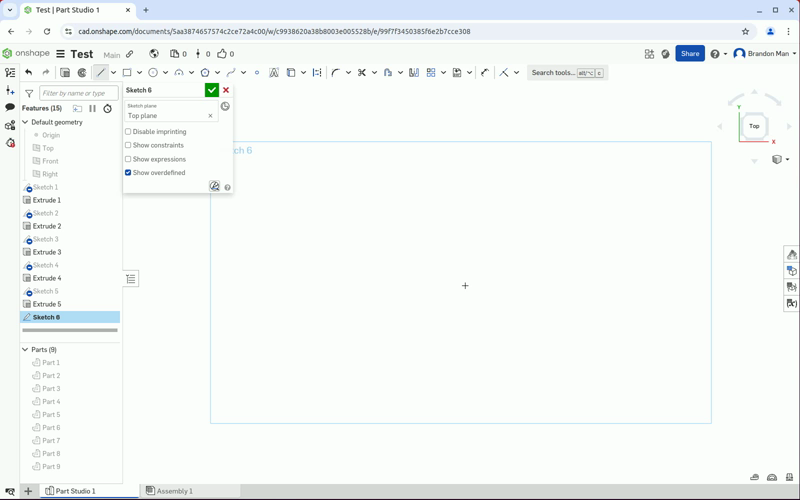
key_down(shift)
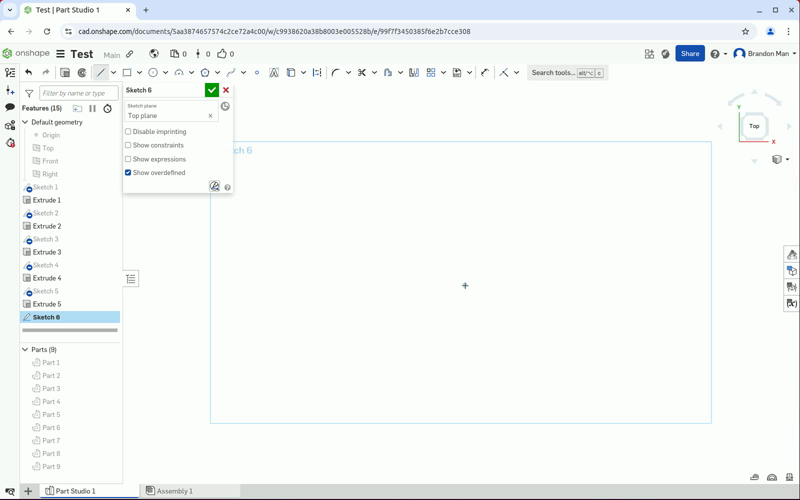
mouse_move(495, 285)
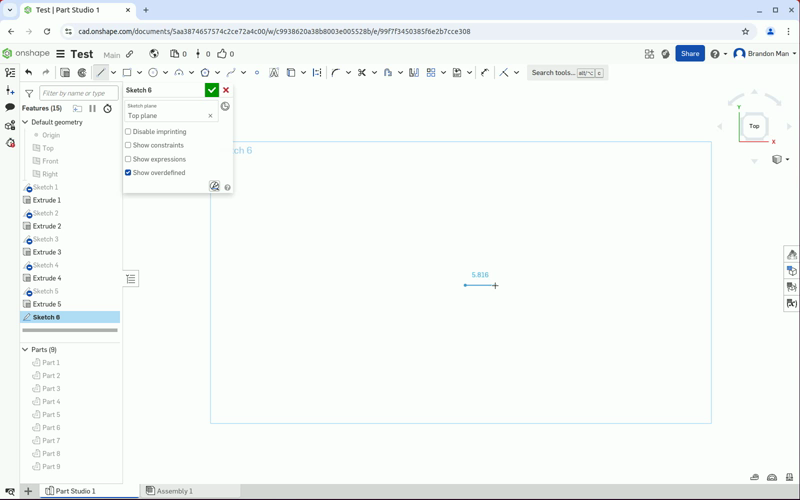
mouse_move(467, 281)
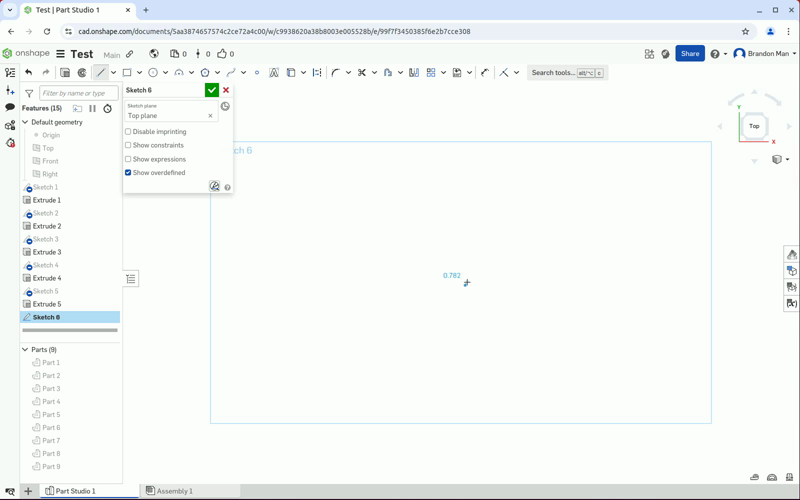
scroll(6)
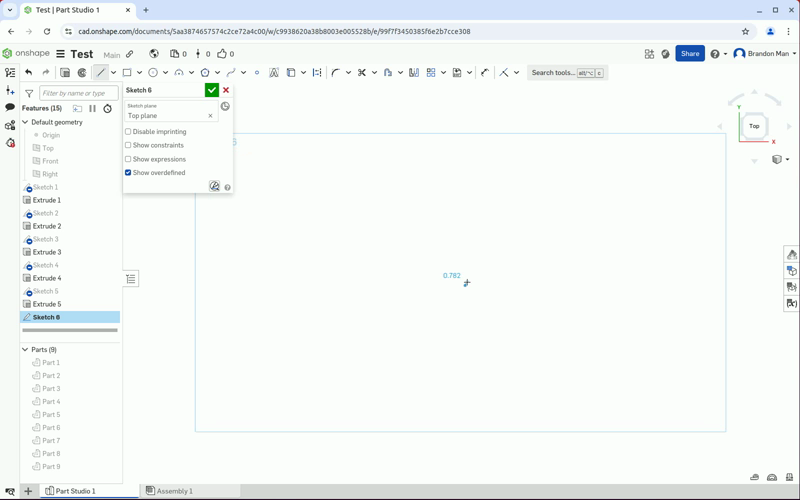
scroll(6)
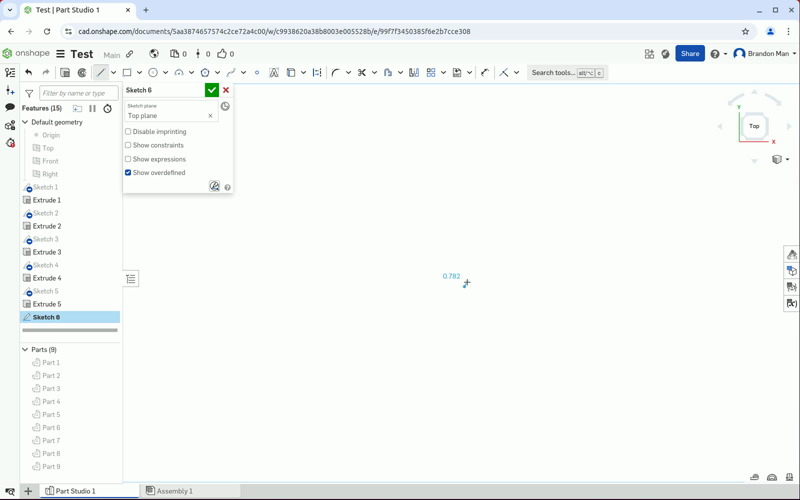
scroll(6)
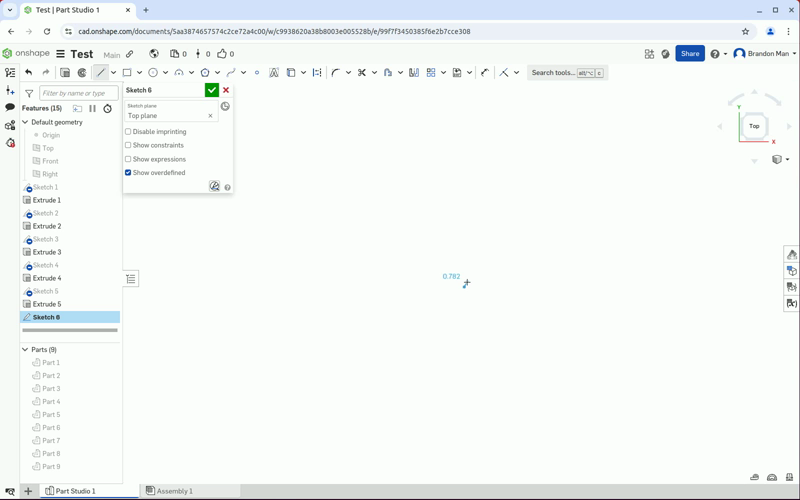
scroll(6)
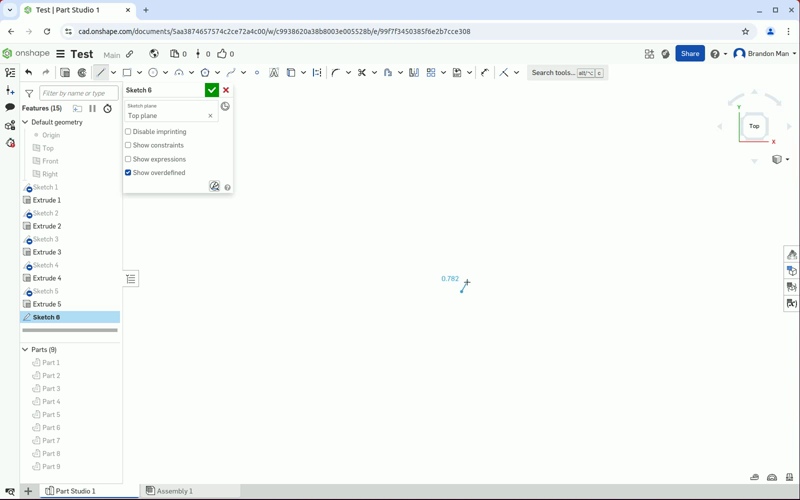
scroll(6)
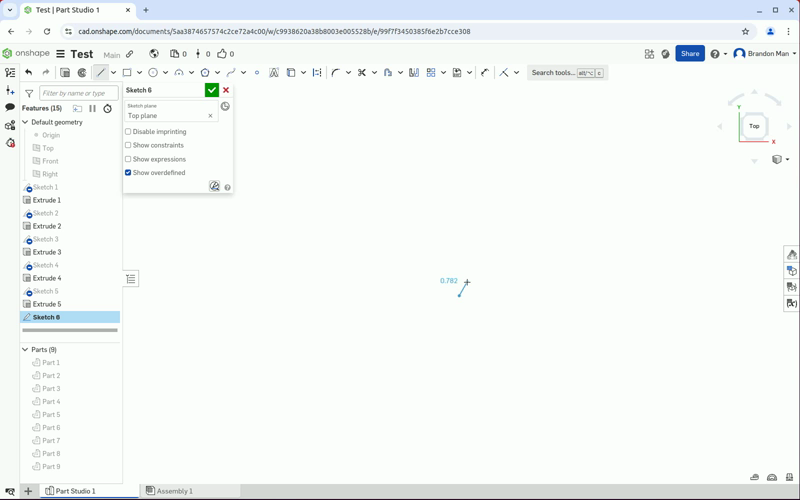
scroll(6)
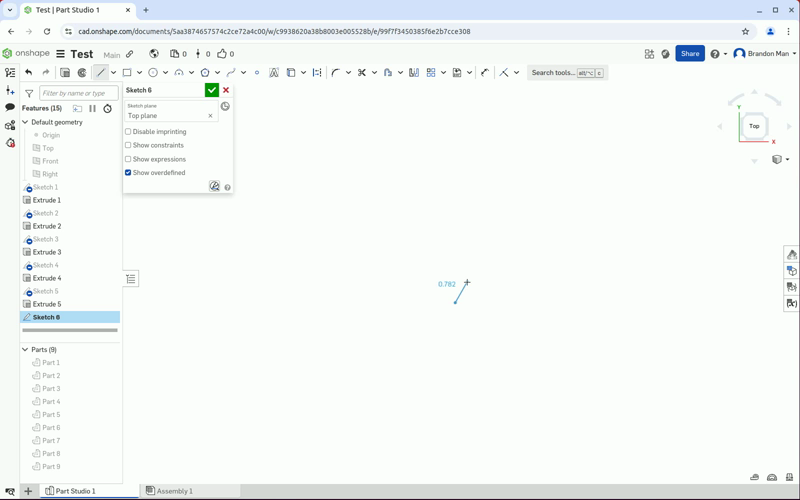
scroll(6)
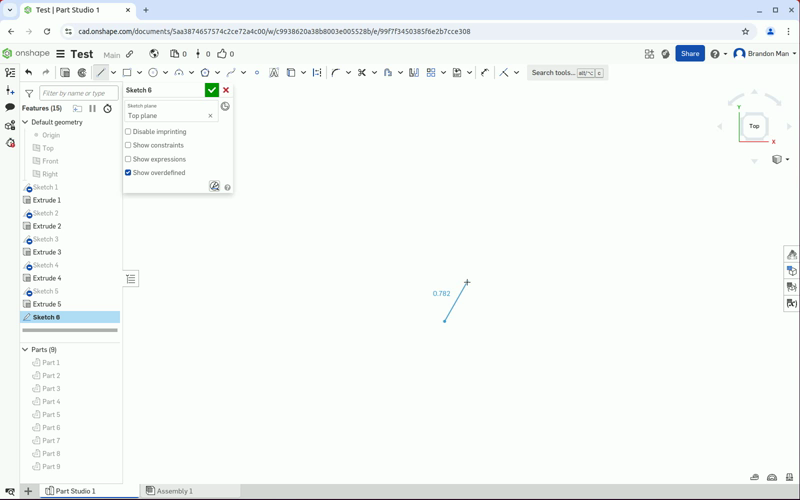
click(467, 281)
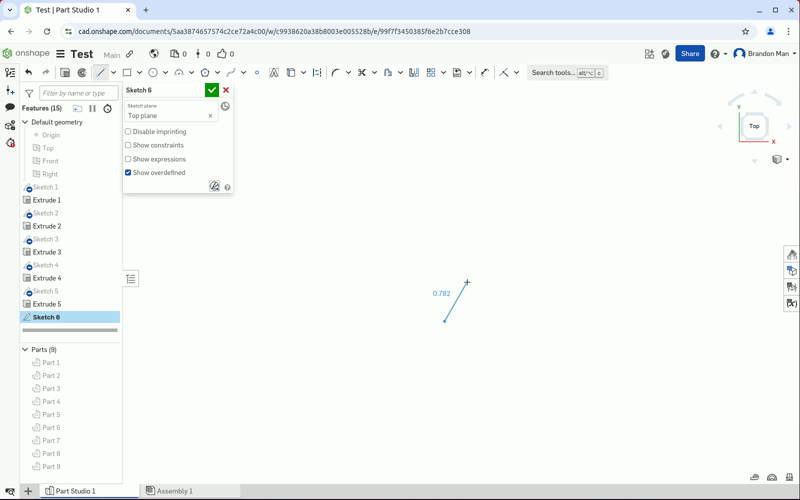
scroll(-6)
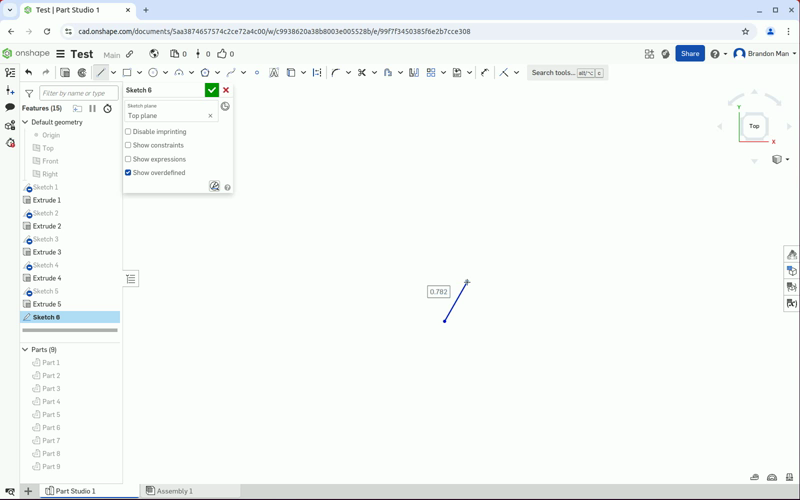
scroll(-6)
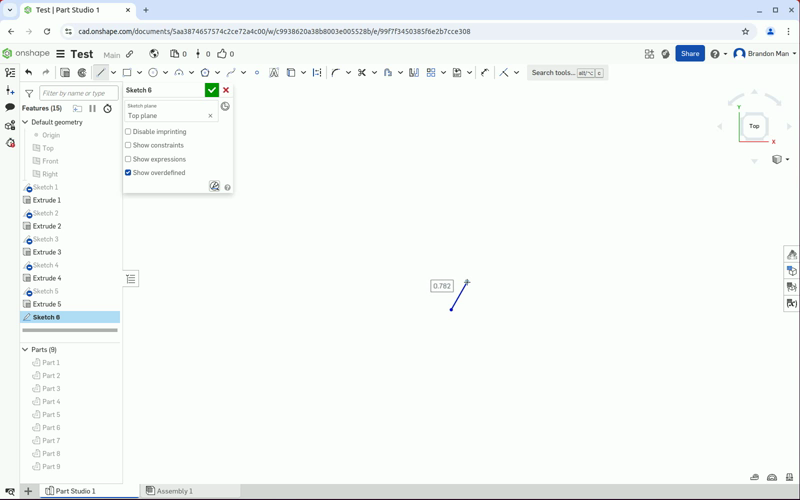
scroll(-6)
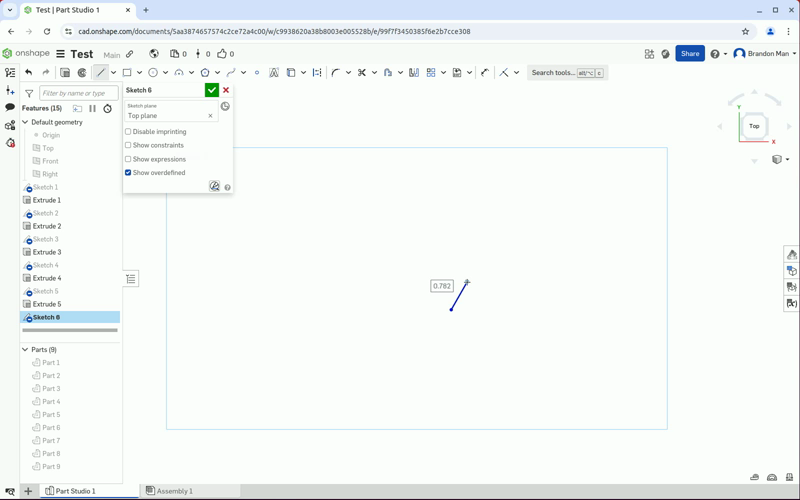
scroll(-6)
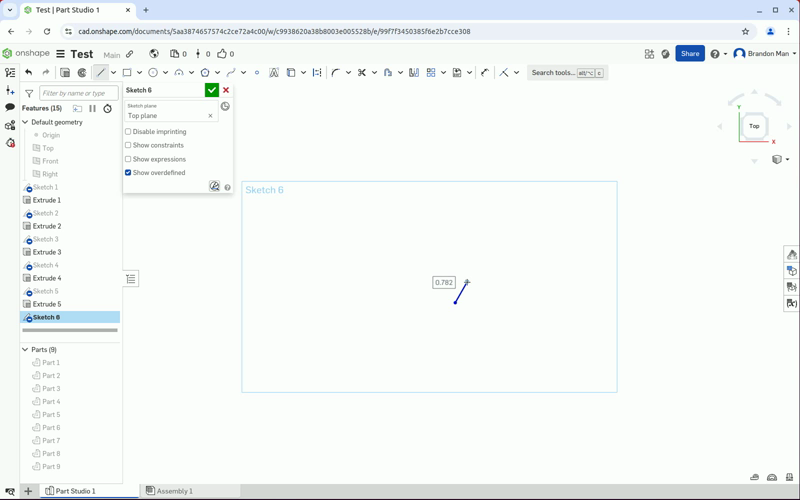
scroll(-6)
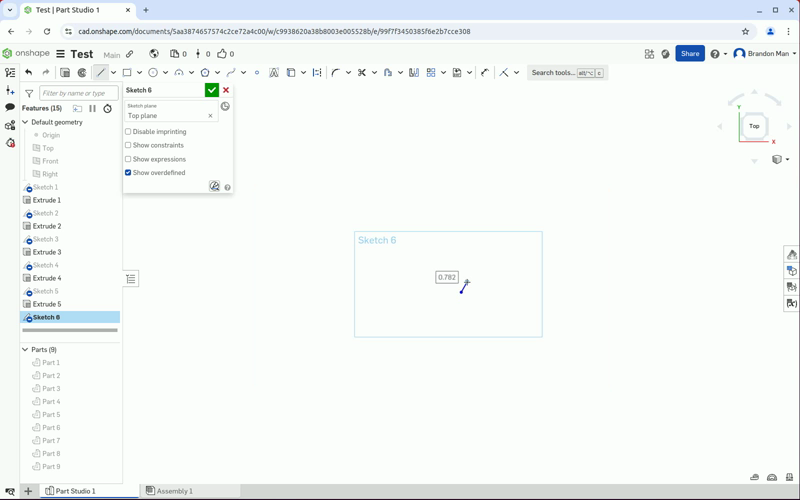
scroll(-6)
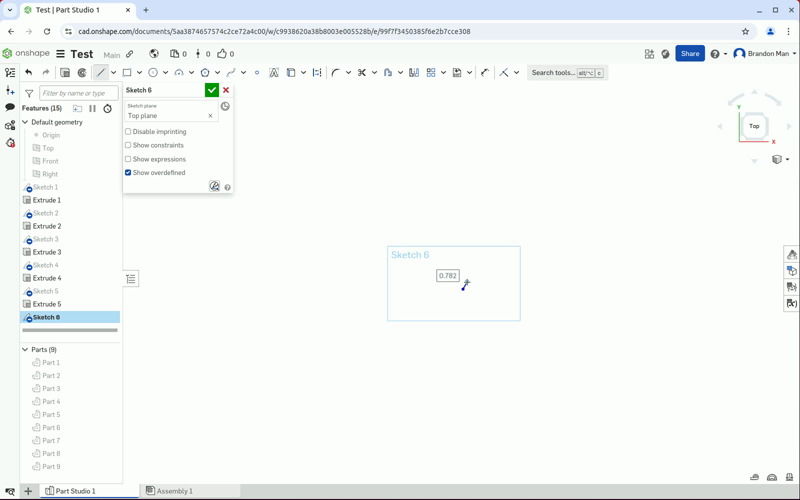
scroll(-6)
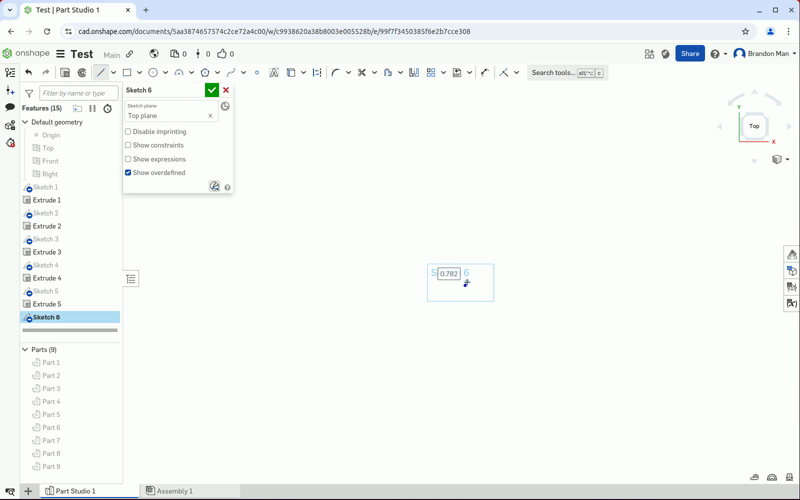
key_up(shift)
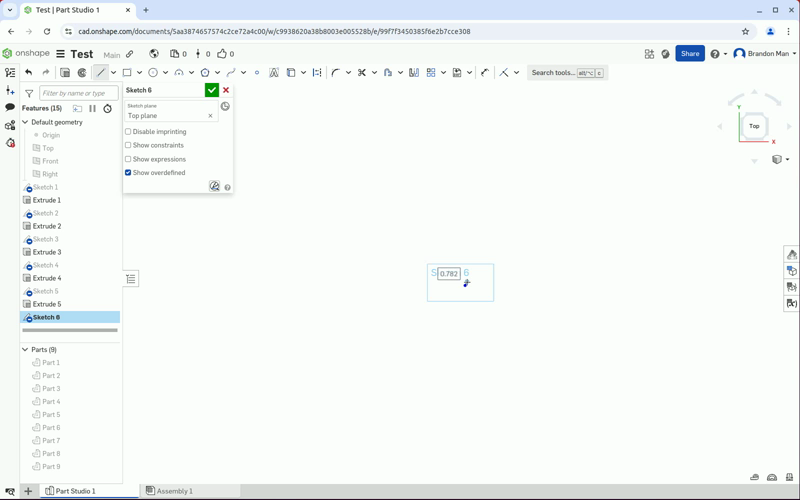
key_down(shift)
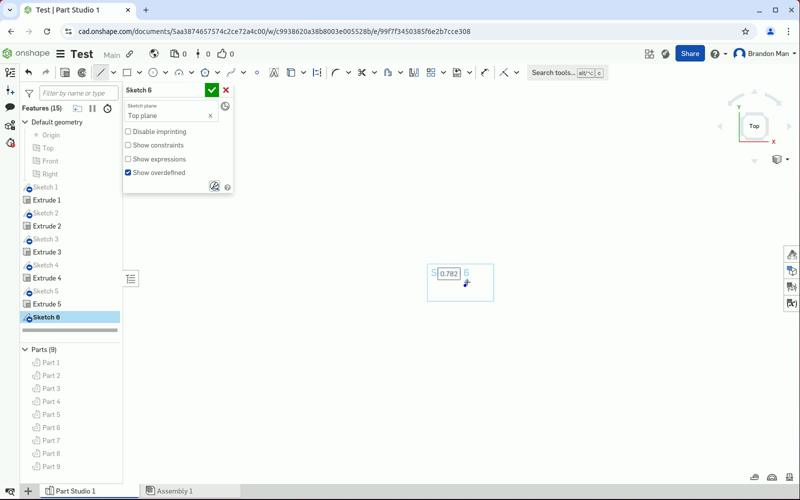
mouse_move(497, 281)
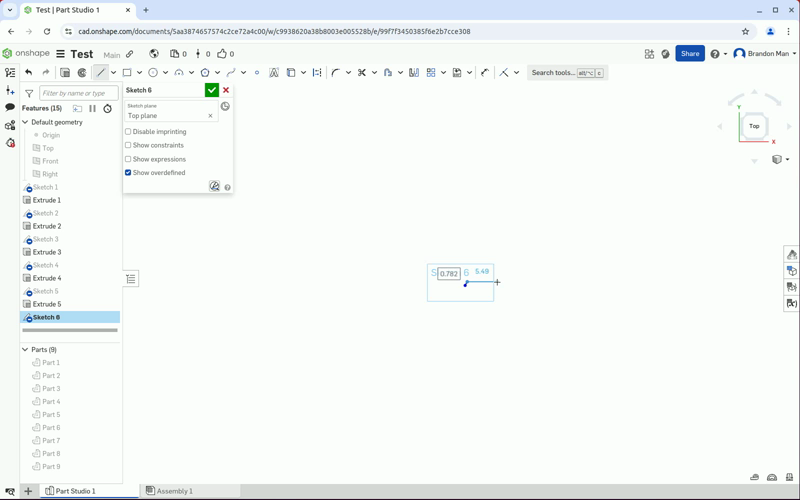
mouse_move(465, 278)
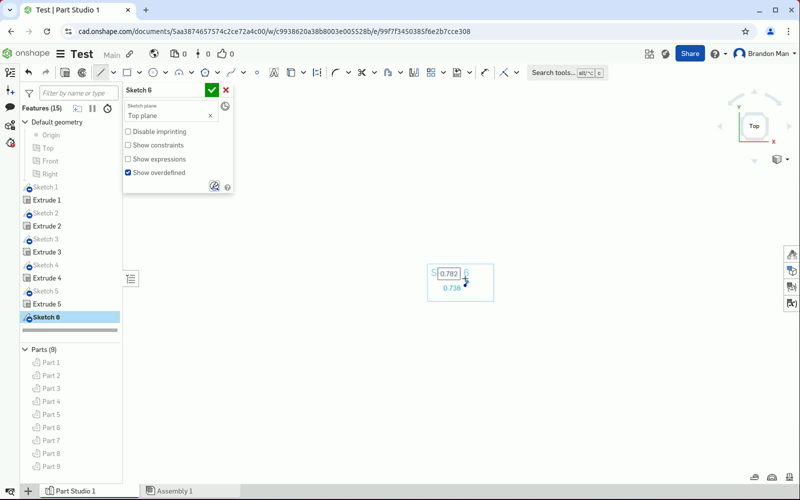
scroll(6)
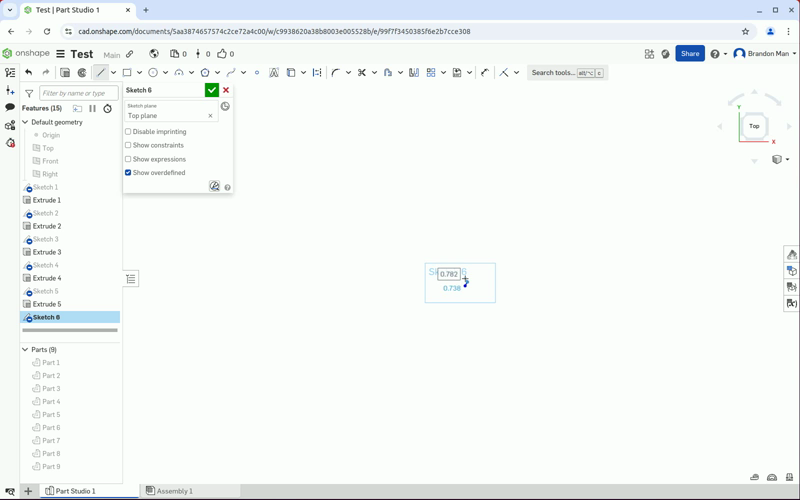
scroll(6)
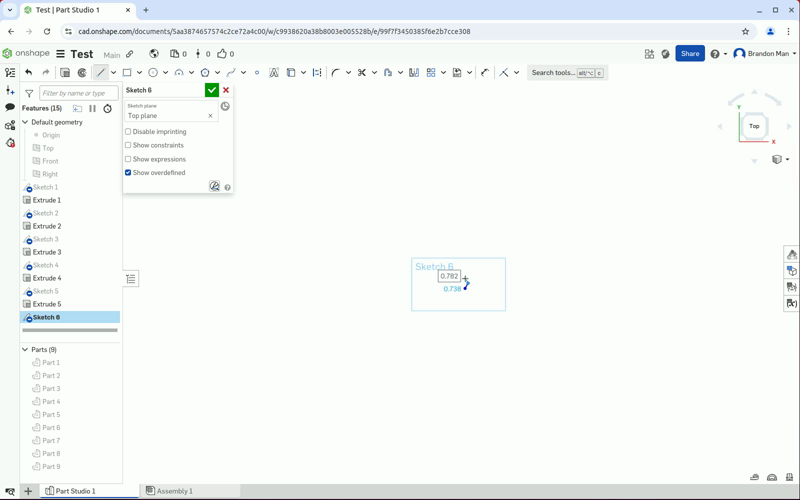
scroll(6)
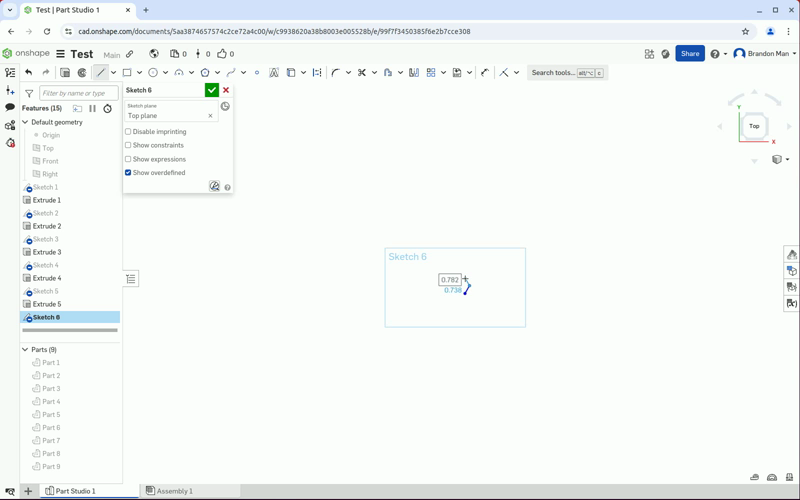
scroll(6)
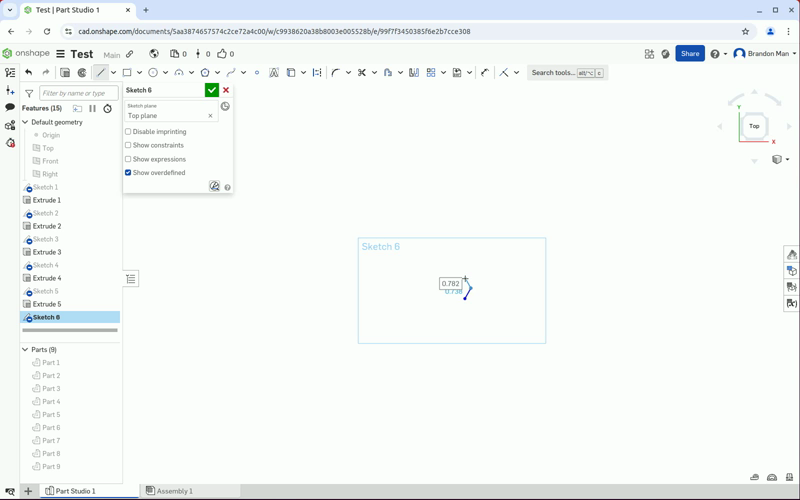
scroll(6)
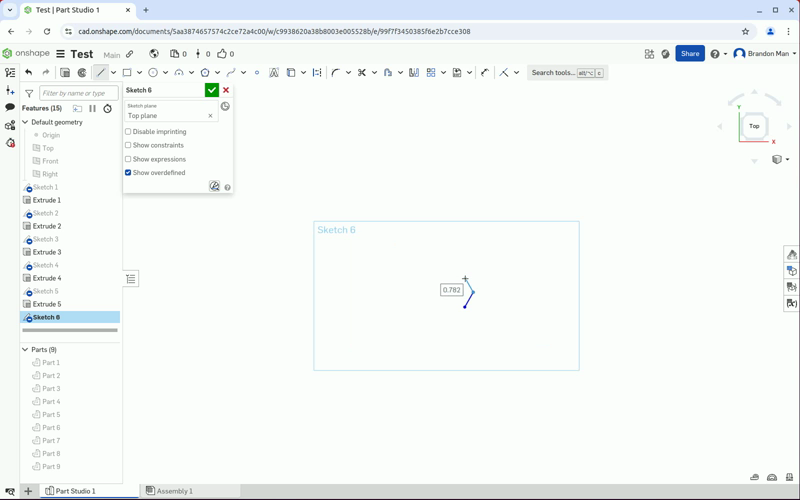
scroll(6)
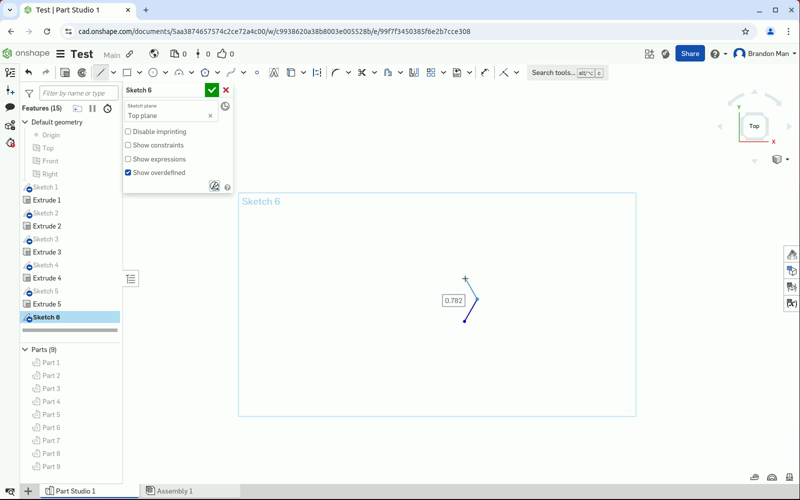
scroll(6)
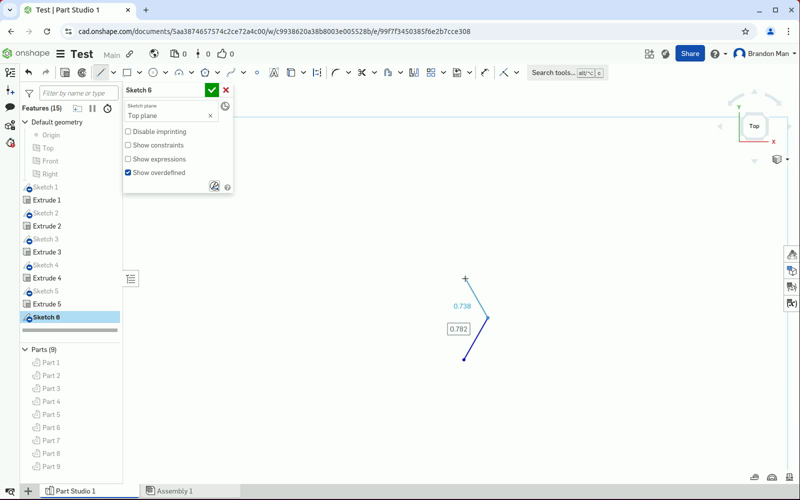
click(465, 278)
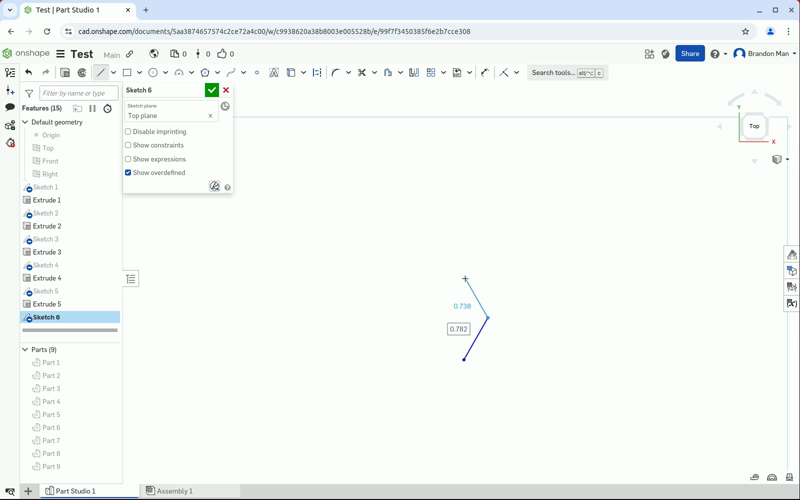
scroll(-6)
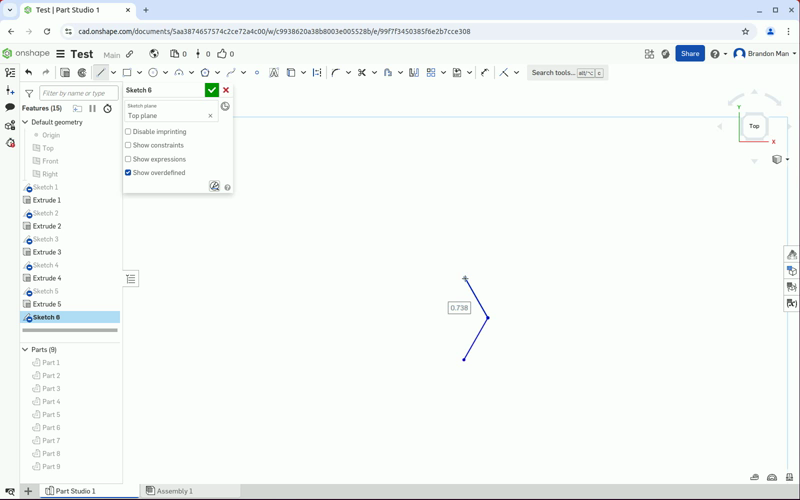
scroll(-6)
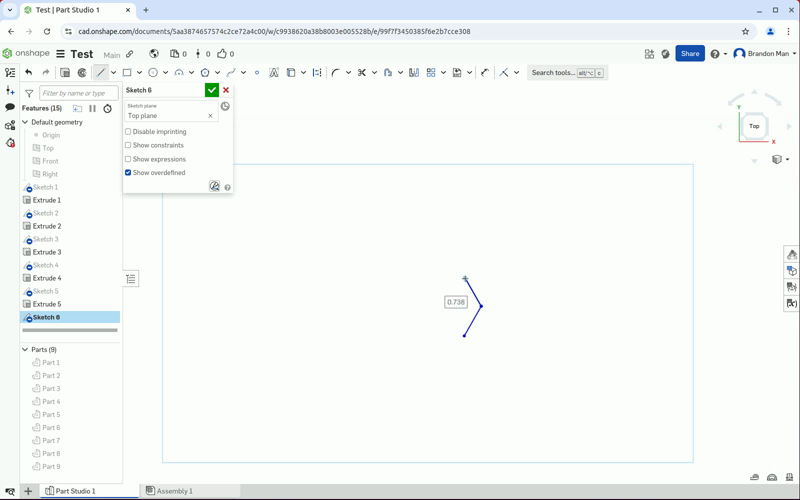
scroll(-6)
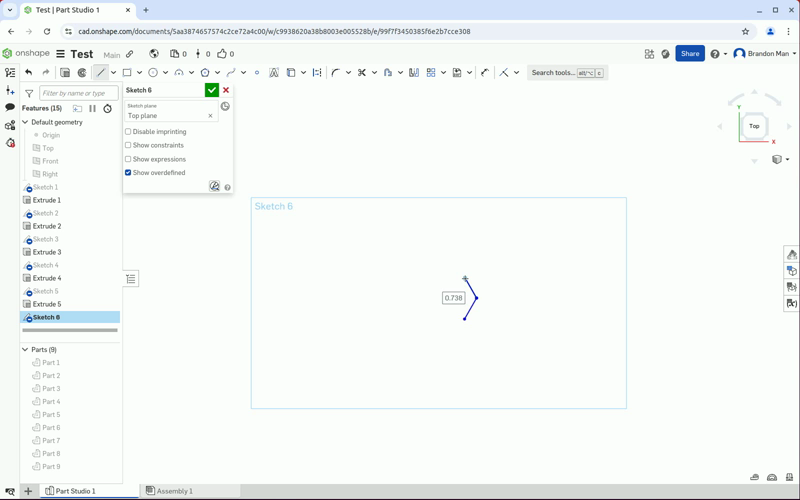
scroll(-6)
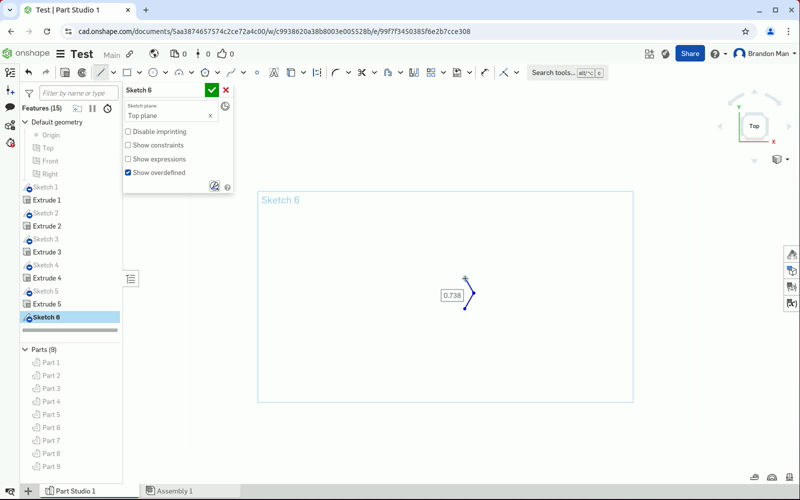
scroll(-6)
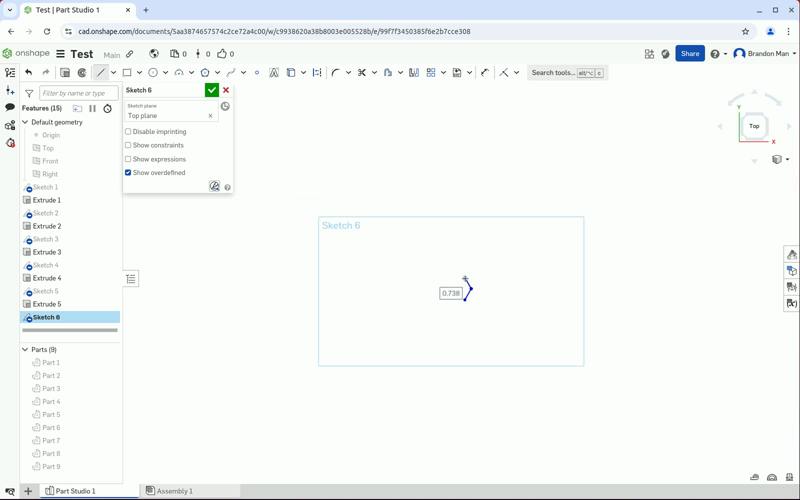
scroll(-6)
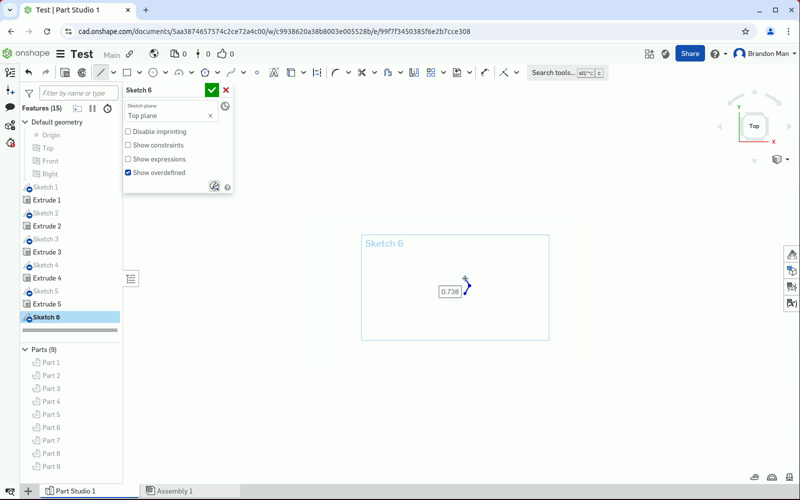
scroll(-6)
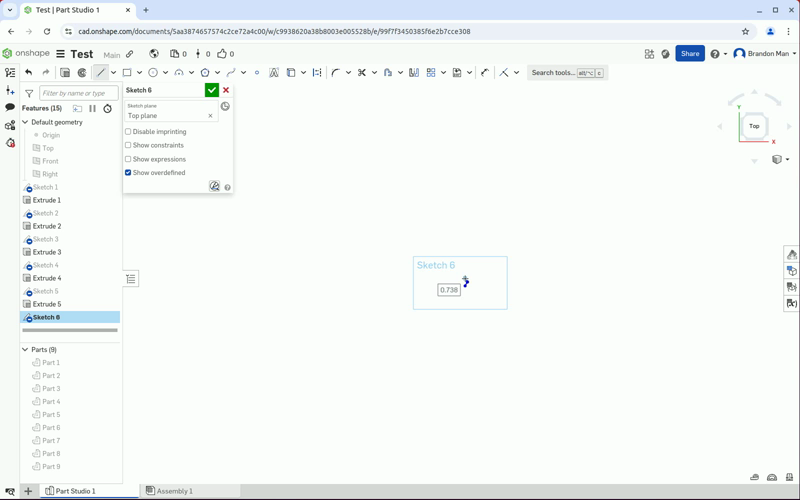
key_up(shift)
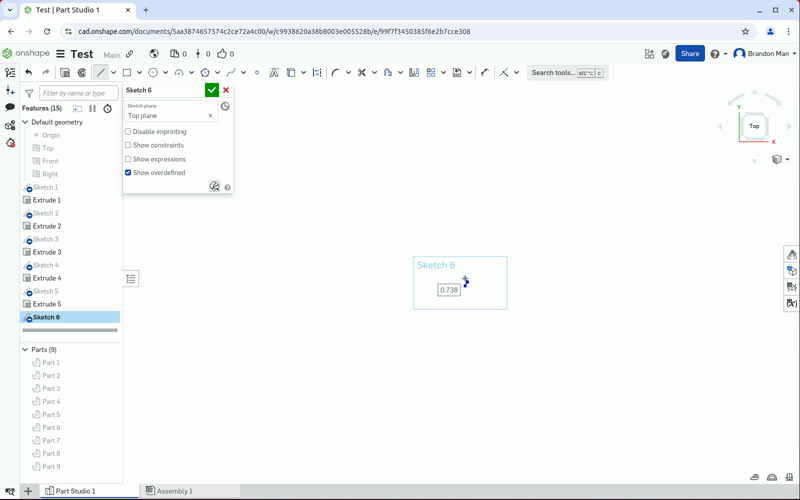
key(esc)
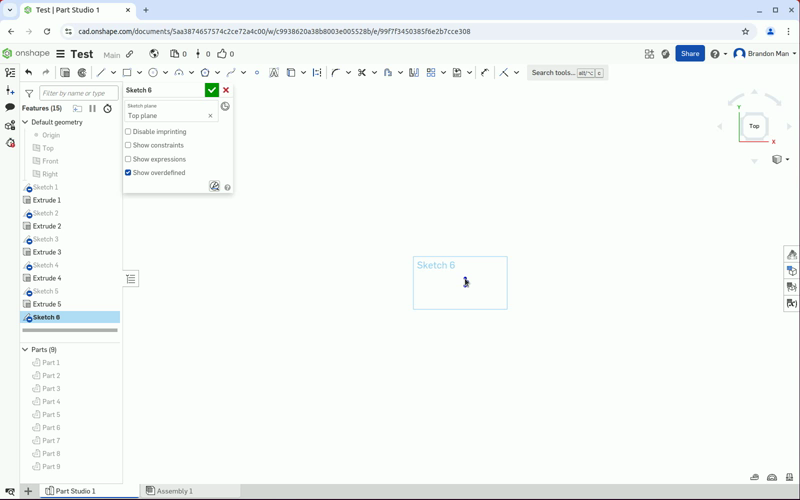
key(a)
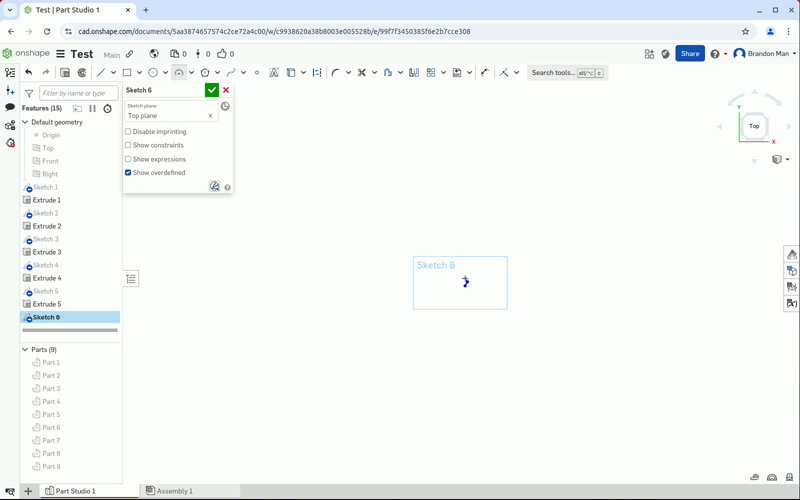
mouse_move(465, 278)
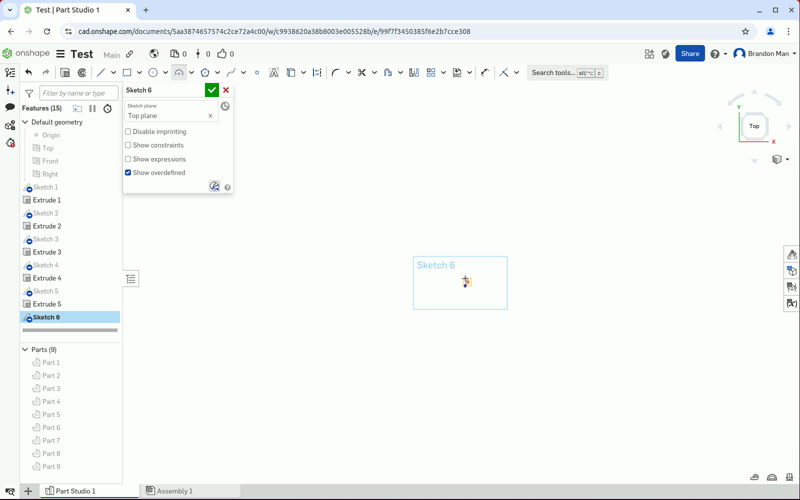
scroll(6)
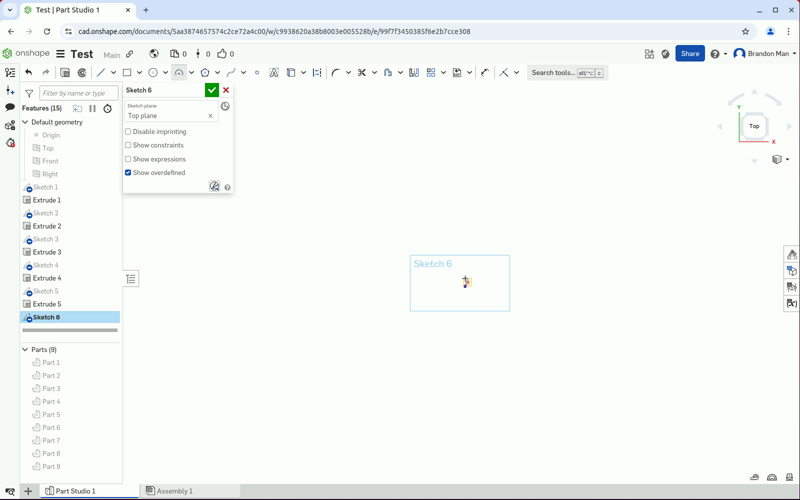
scroll(6)
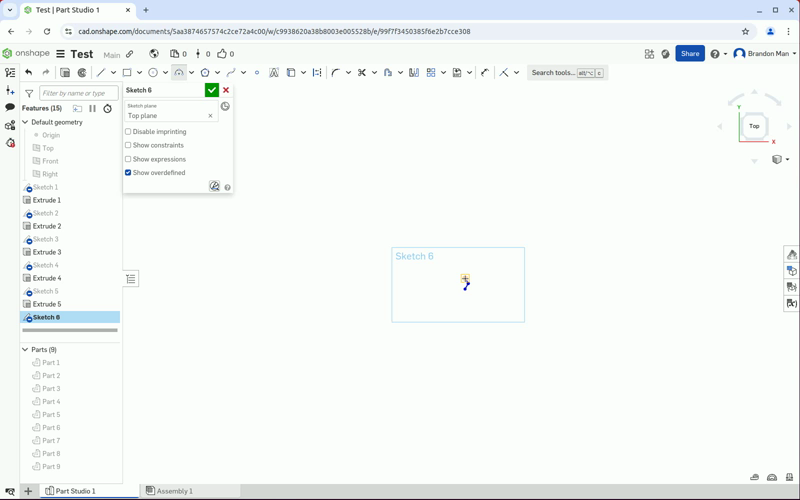
scroll(6)
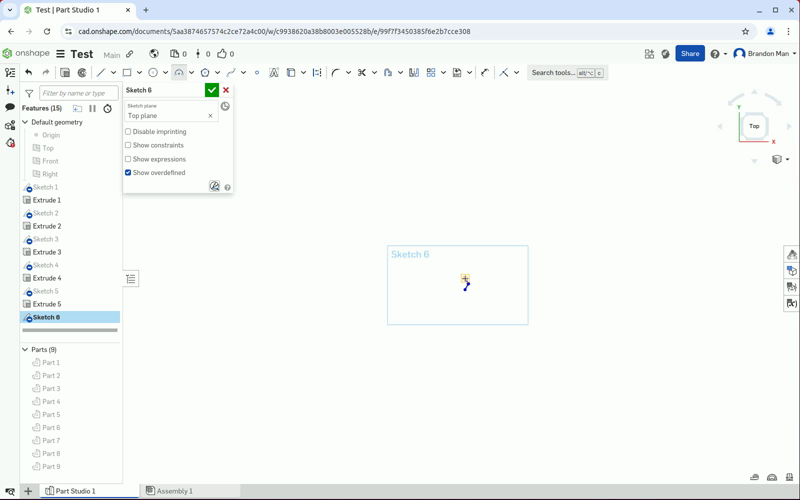
scroll(6)
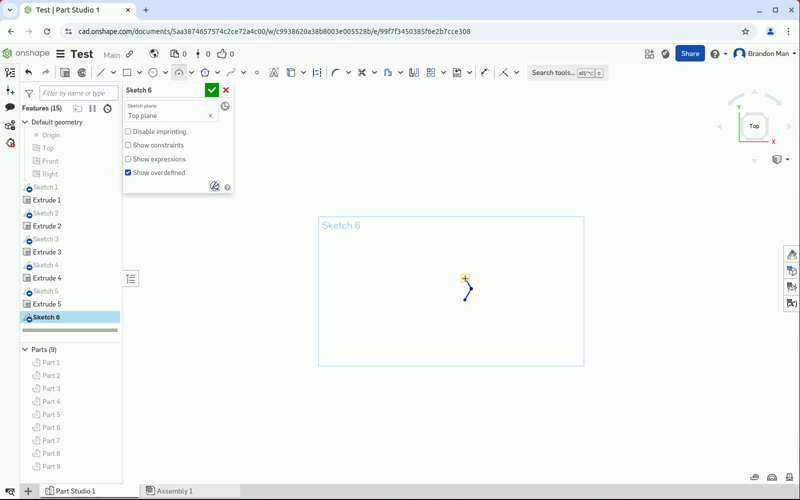
scroll(6)
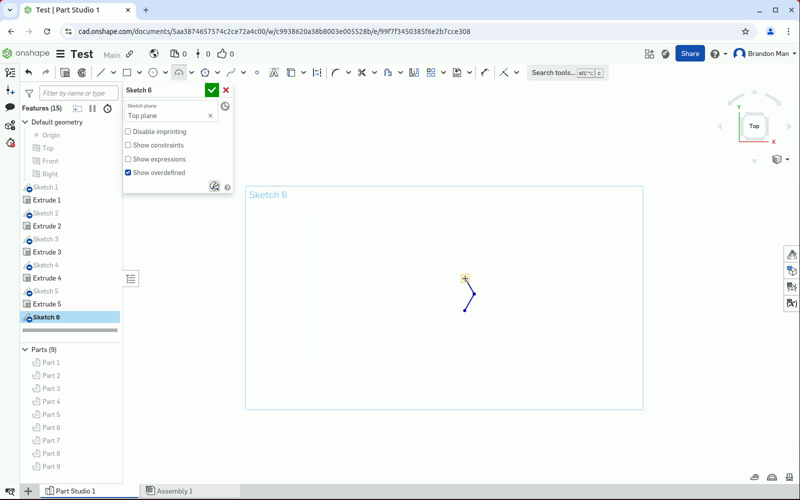
scroll(6)
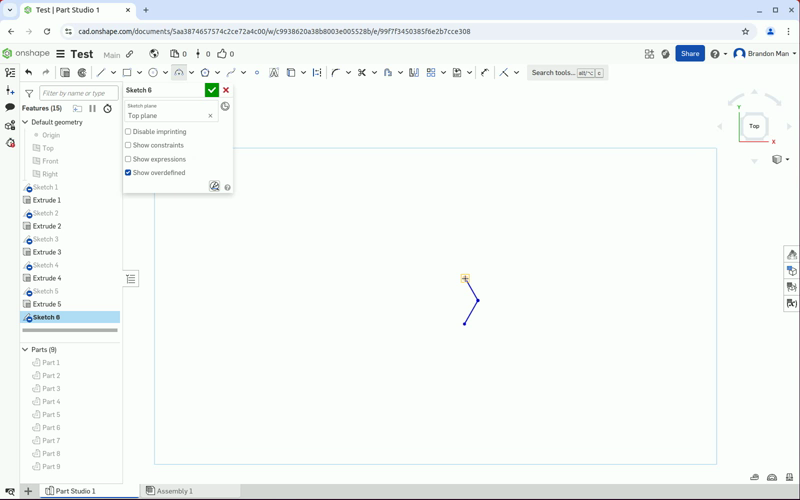
scroll(6)
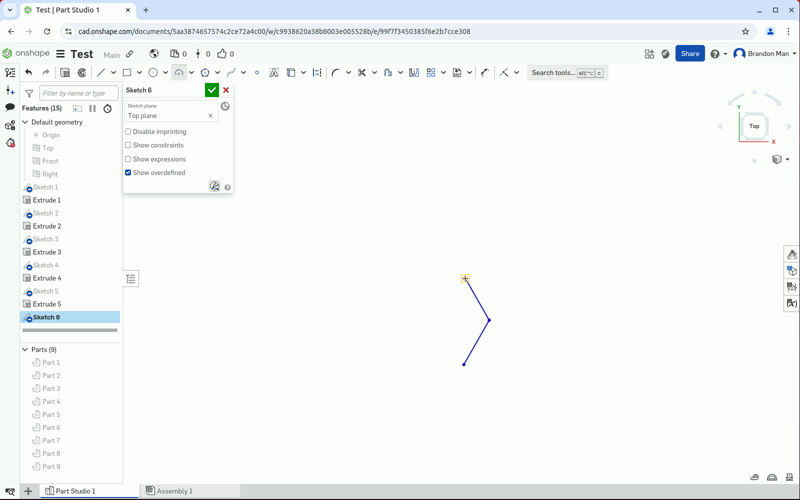
click(465, 278)
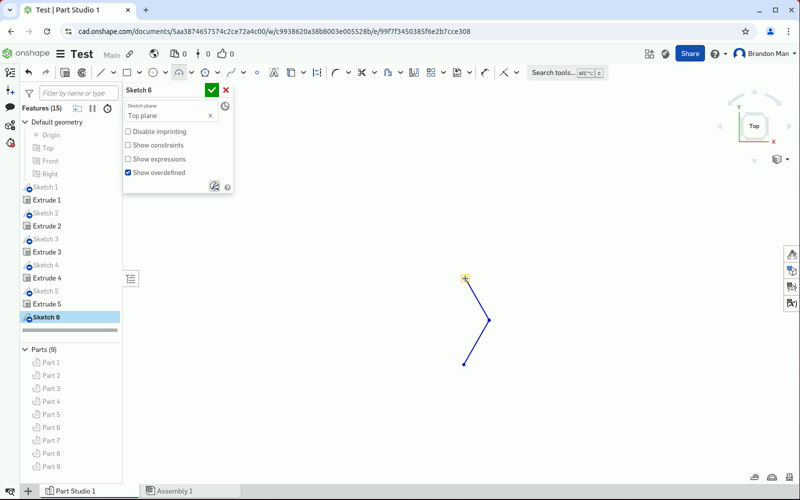
scroll(-6)
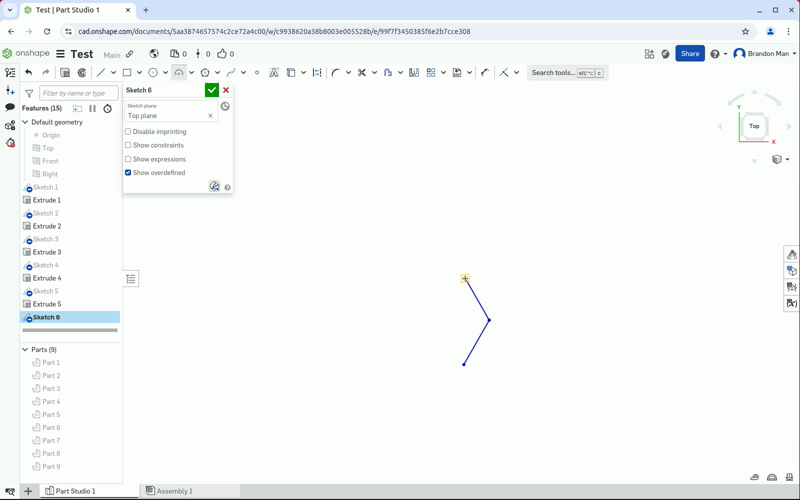
scroll(-6)
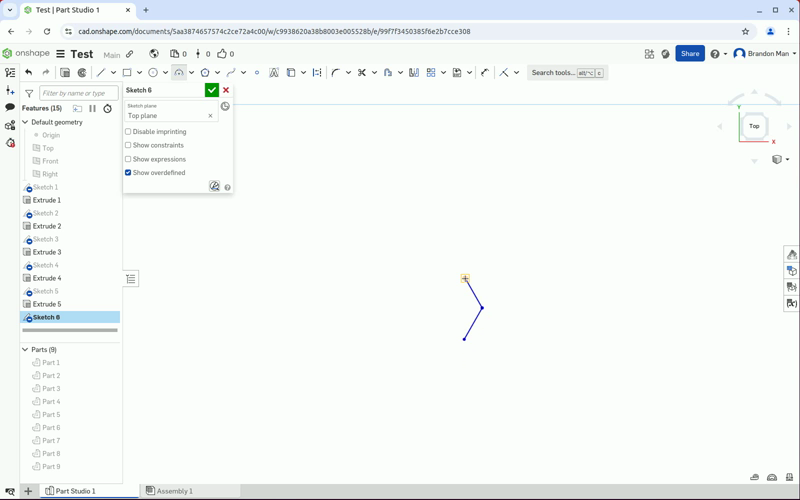
scroll(-6)
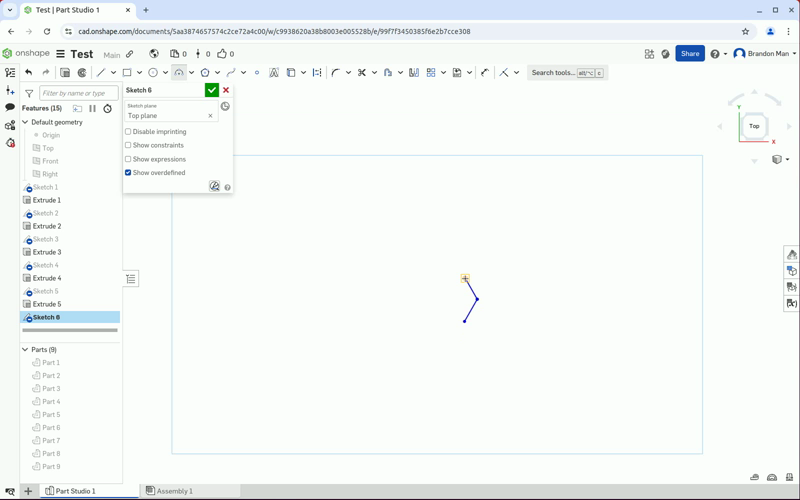
scroll(-6)
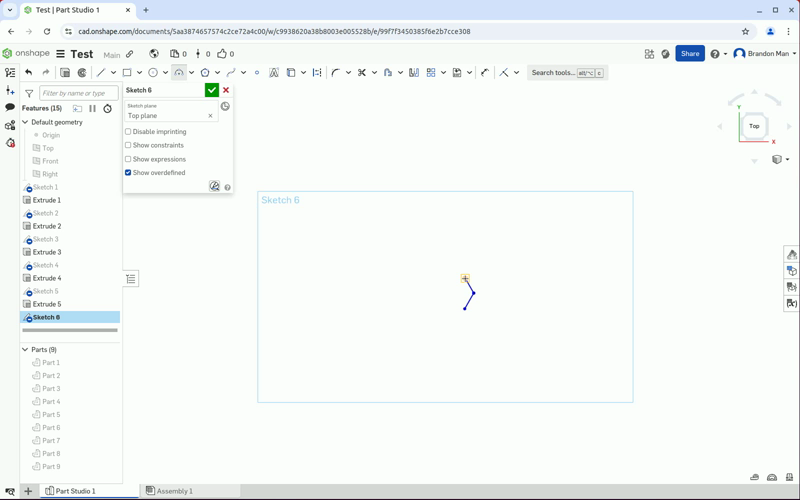
scroll(-6)
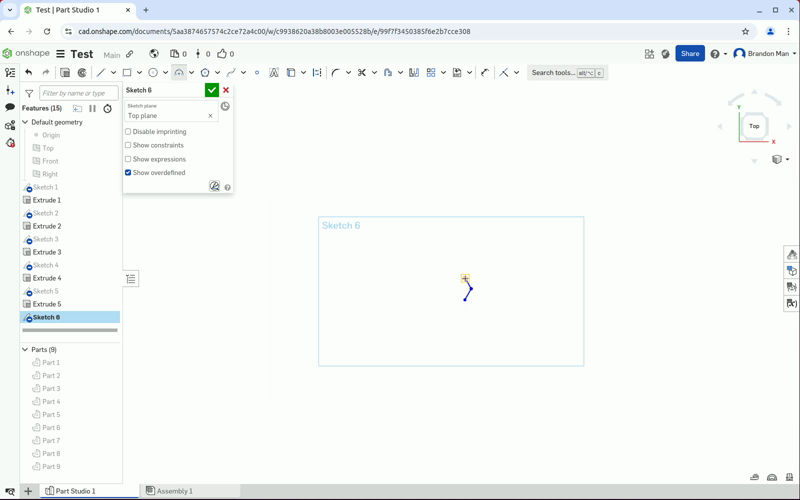
scroll(-6)
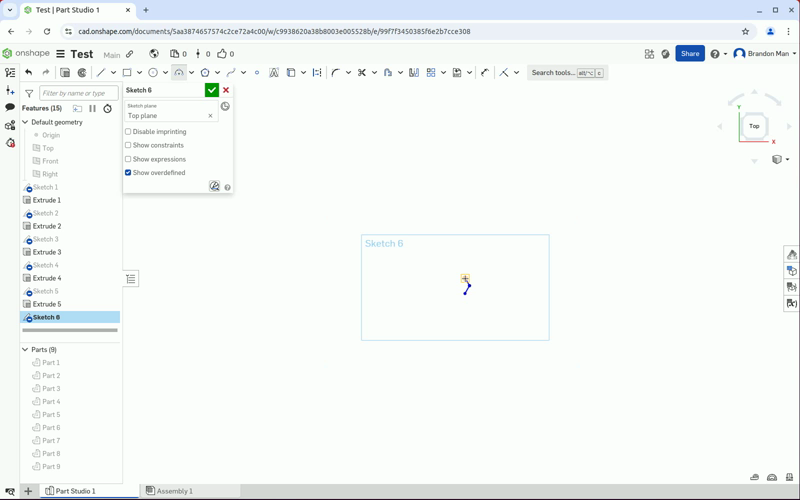
scroll(-6)
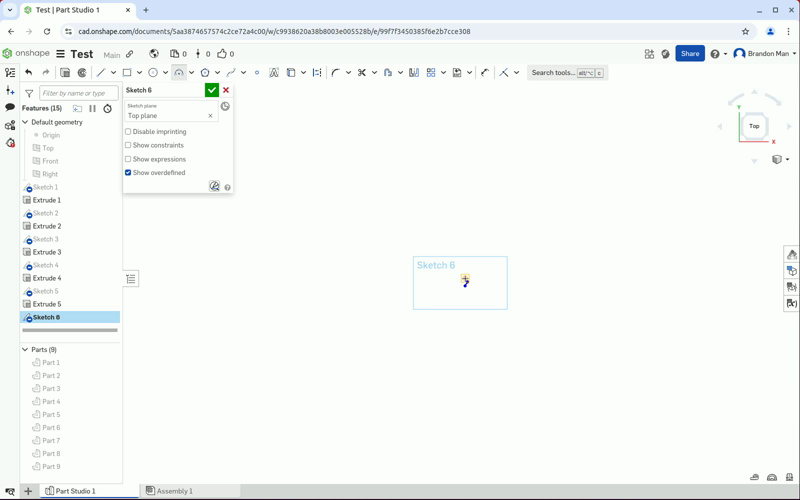
mouse_move(465, 285)
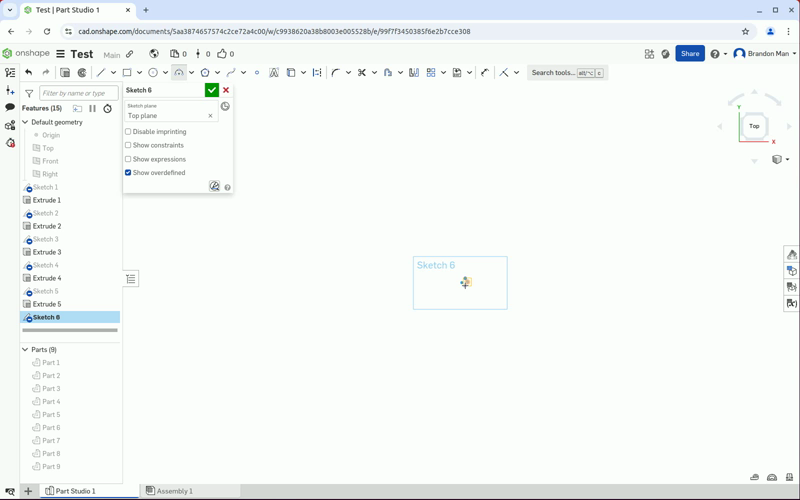
scroll(6)
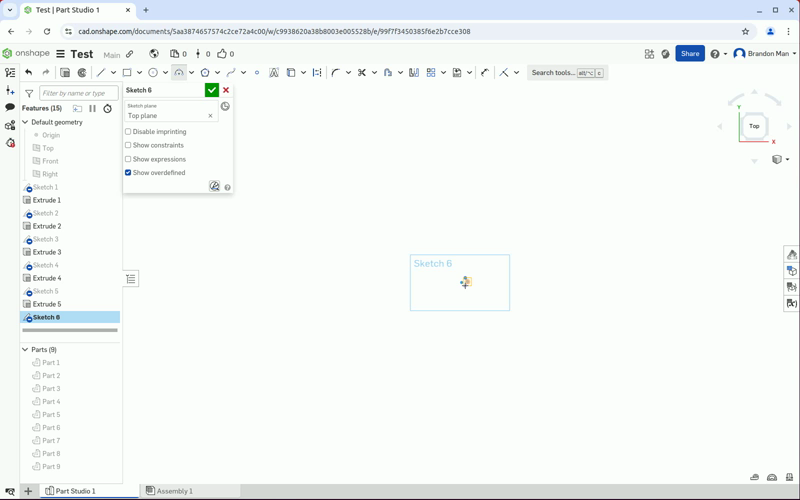
scroll(6)
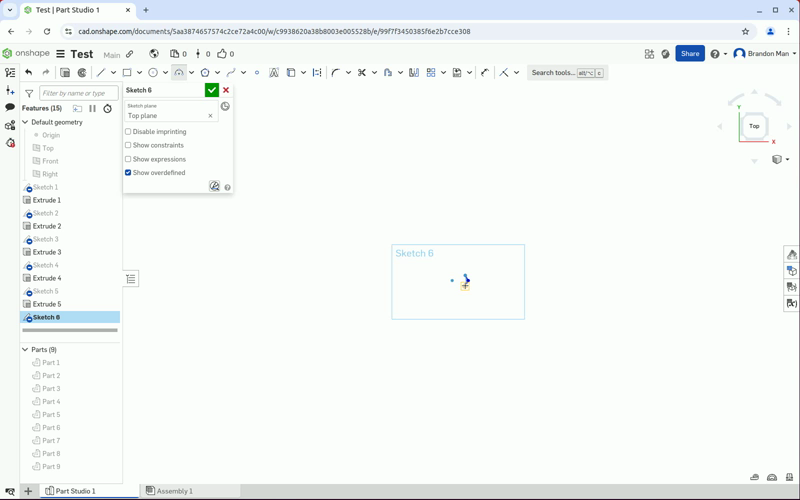
scroll(6)
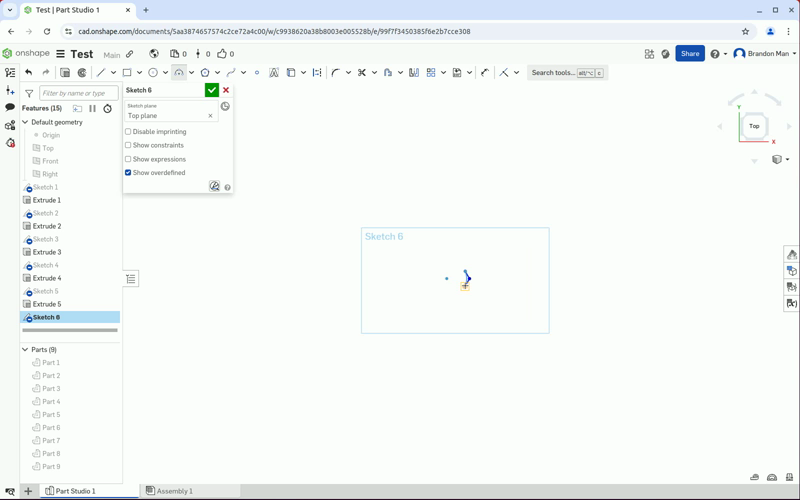
scroll(6)
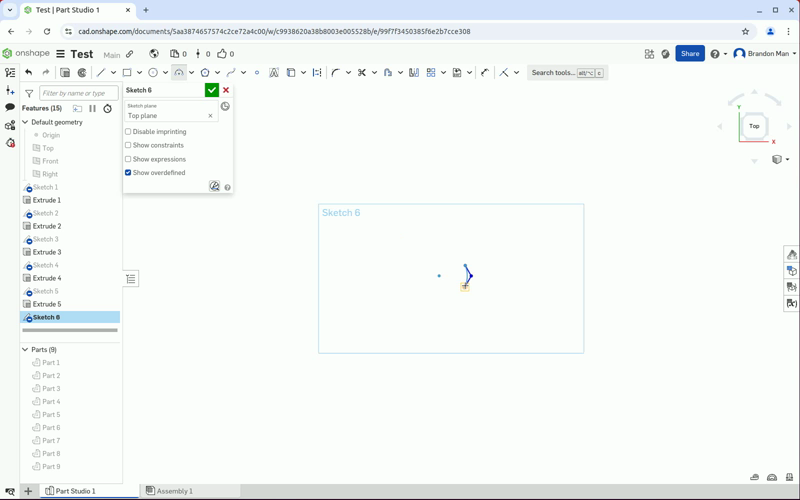
scroll(6)
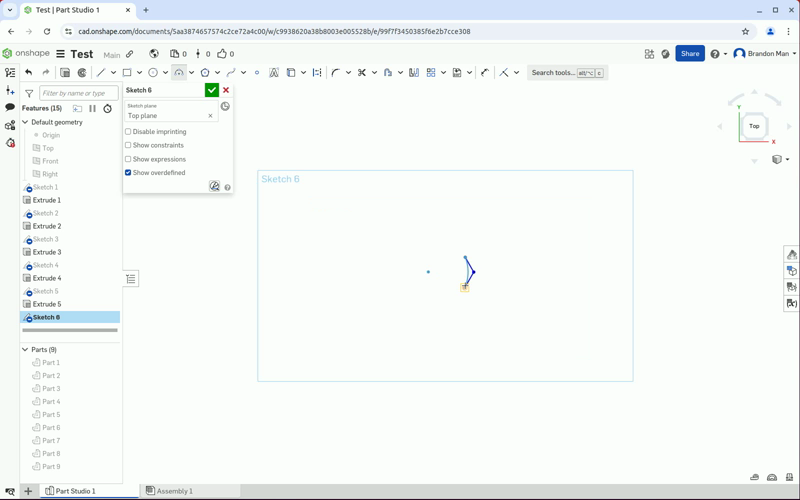
scroll(6)
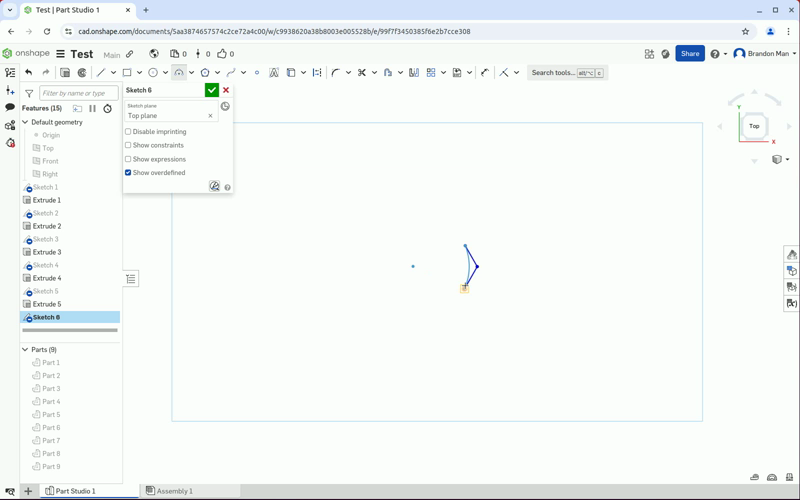
scroll(6)
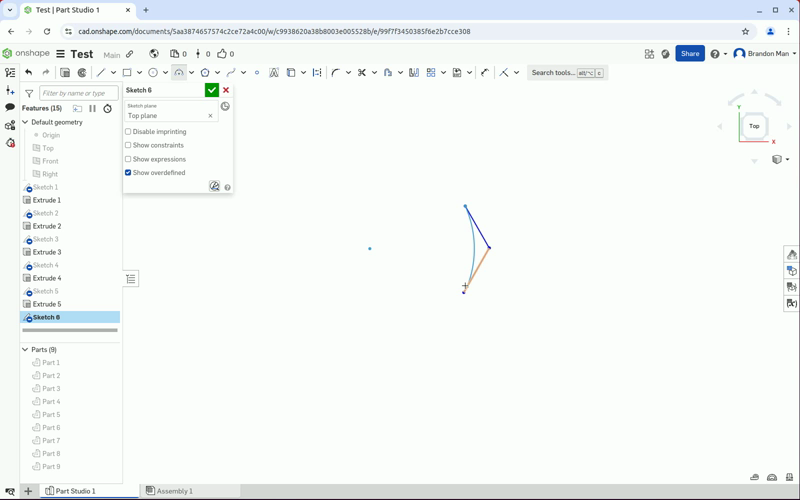
click(465, 285)
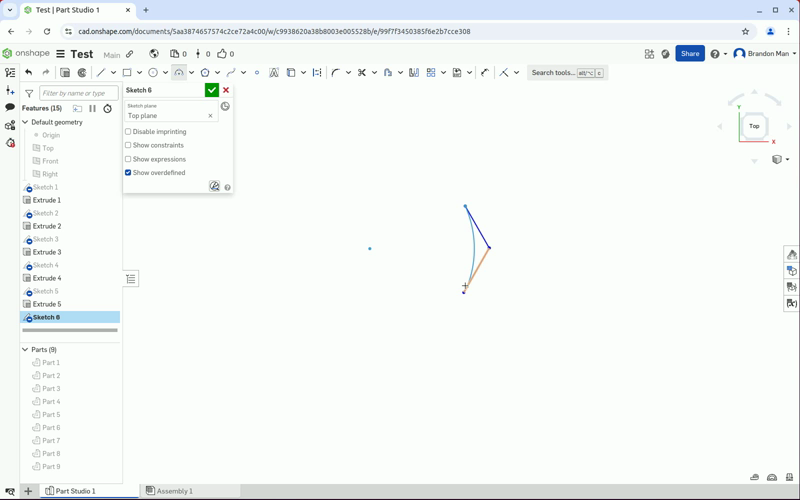
scroll(-6)
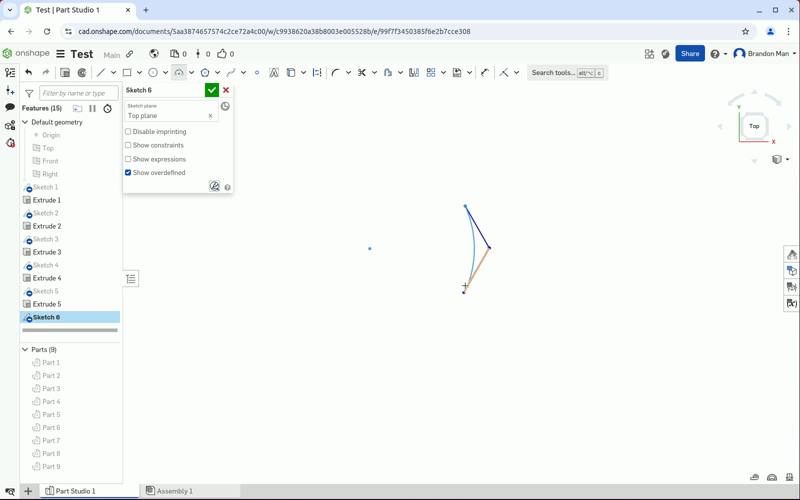
scroll(-6)
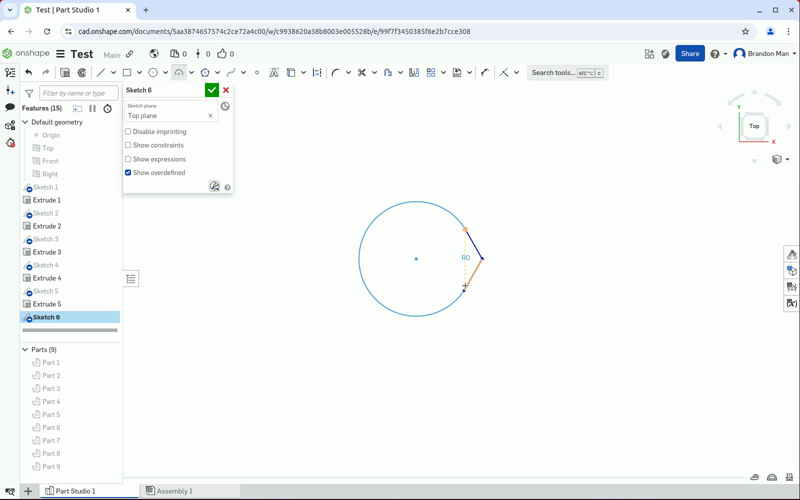
scroll(-6)
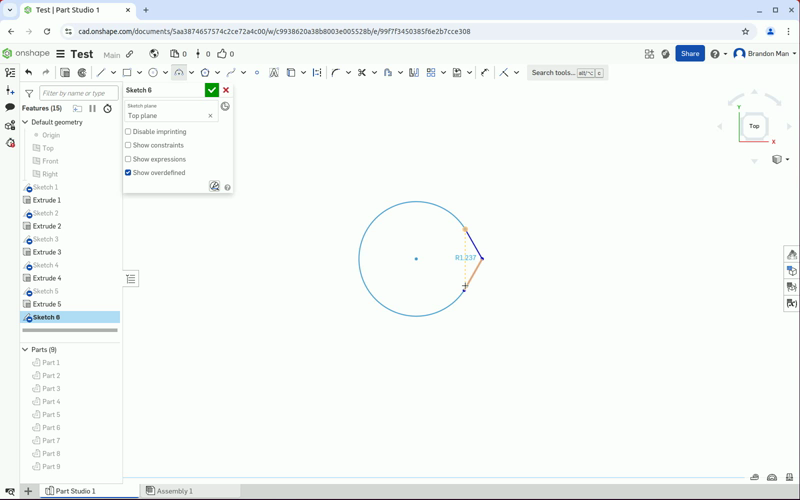
scroll(-6)
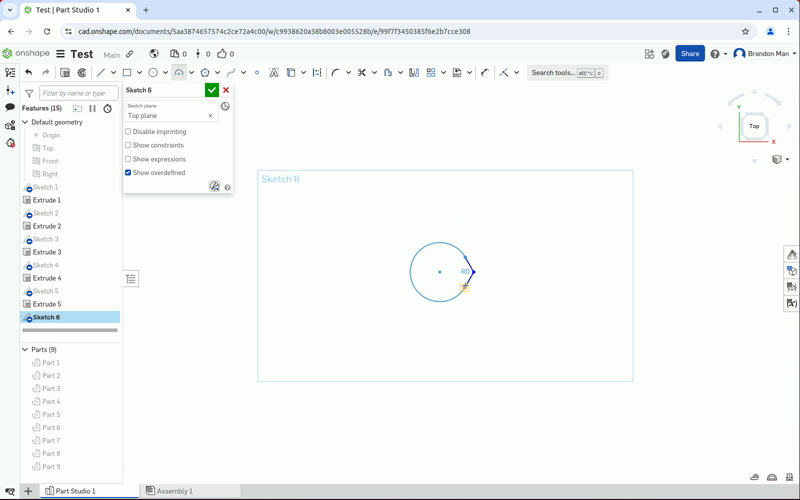
scroll(-6)
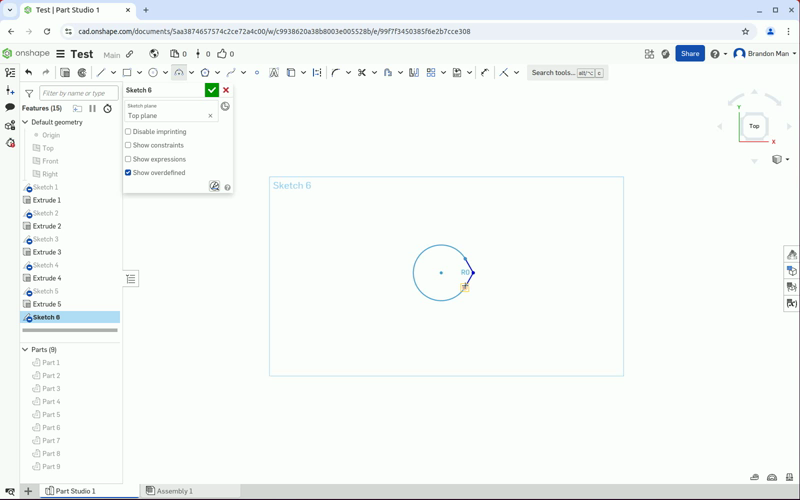
scroll(-6)
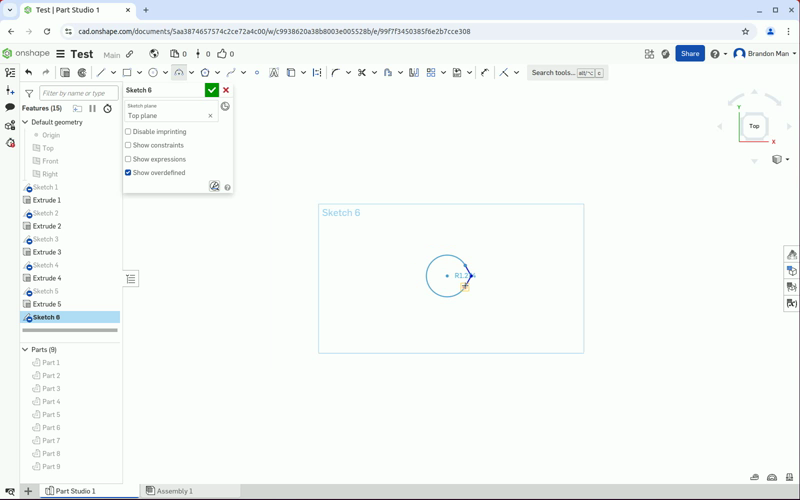
scroll(-6)
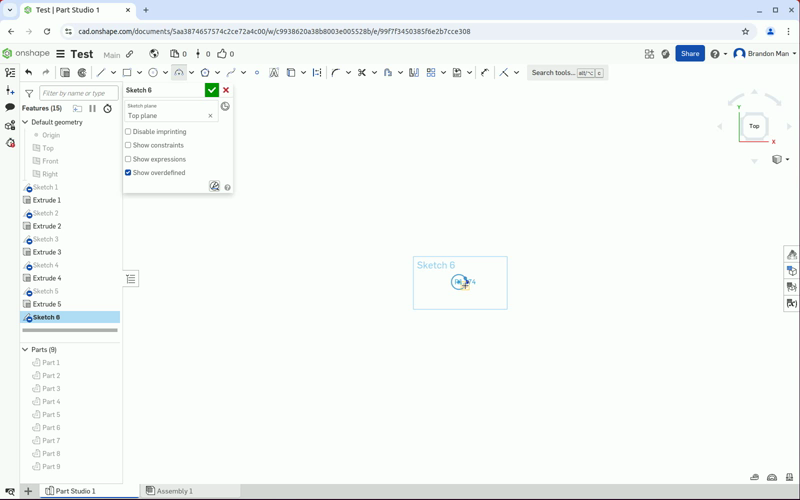
key_down(shift)
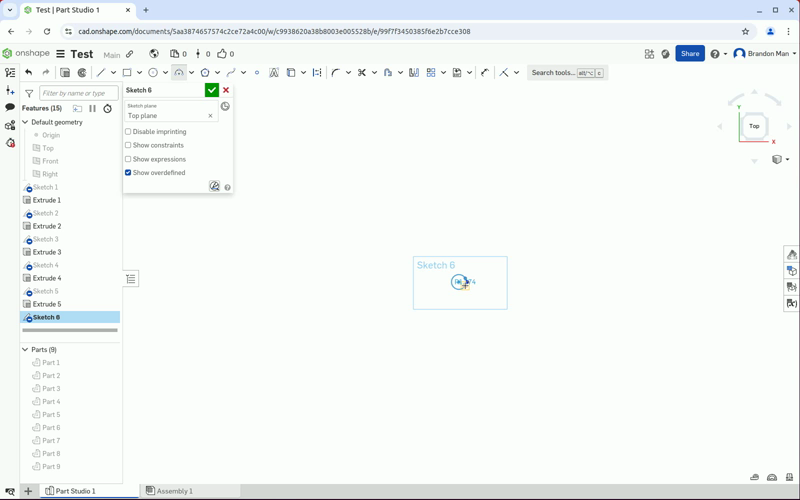
mouse_move(466, 281)
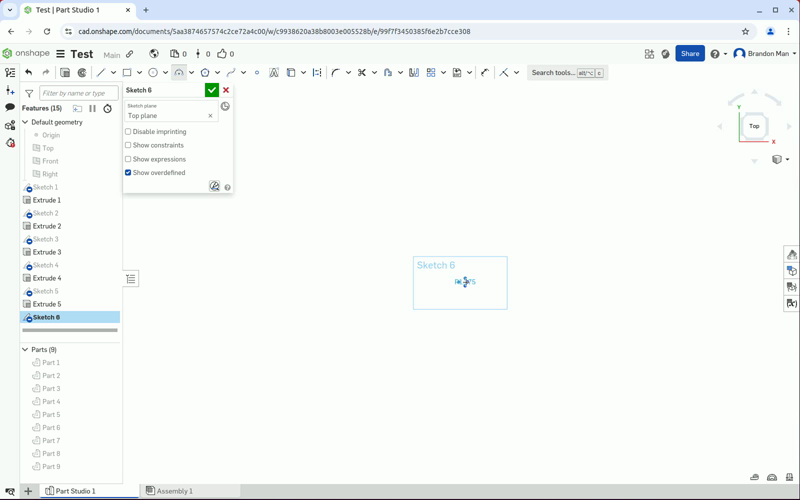
scroll(6)
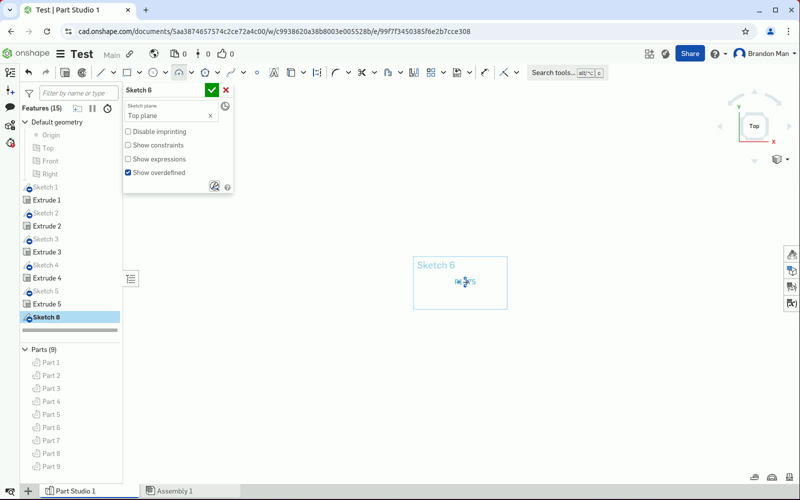
scroll(6)
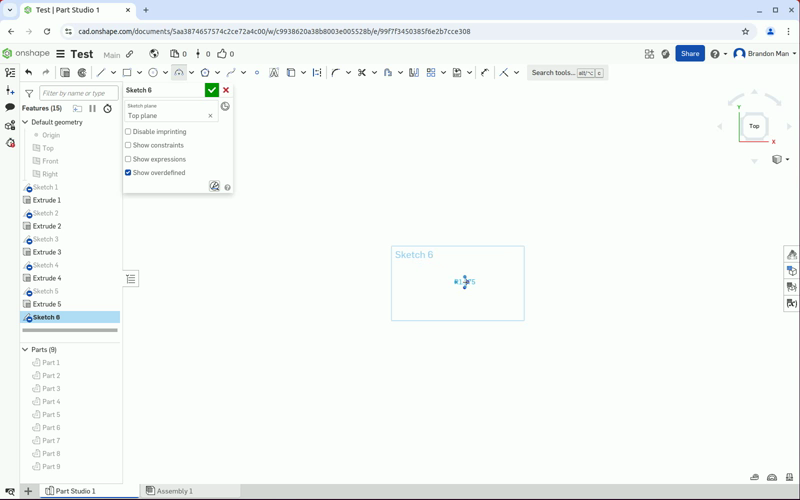
scroll(6)
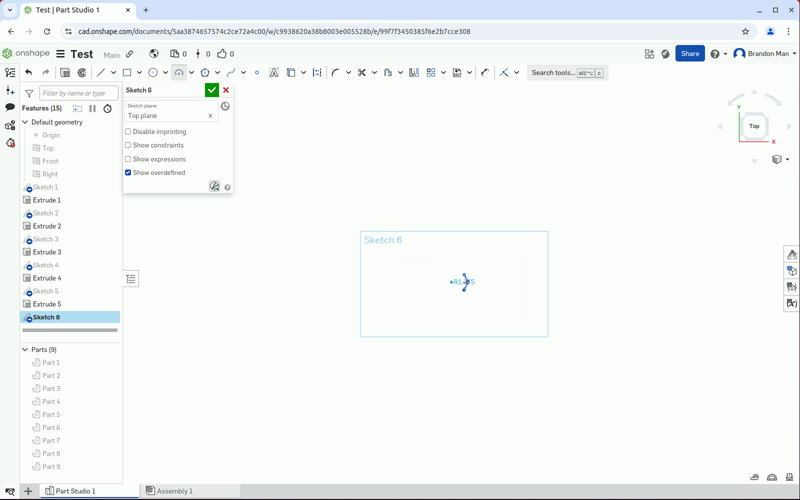
scroll(6)
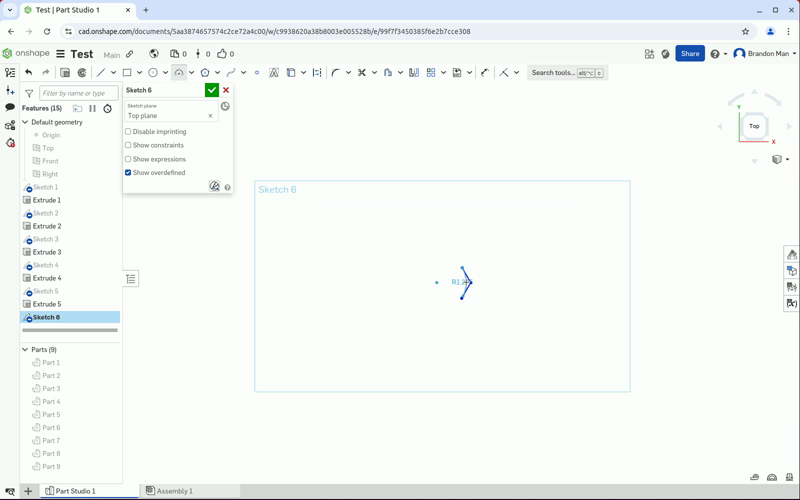
scroll(6)
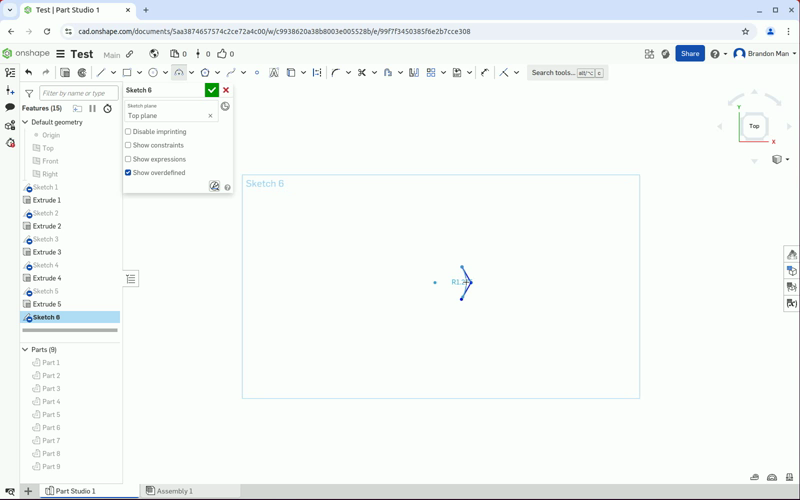
scroll(6)
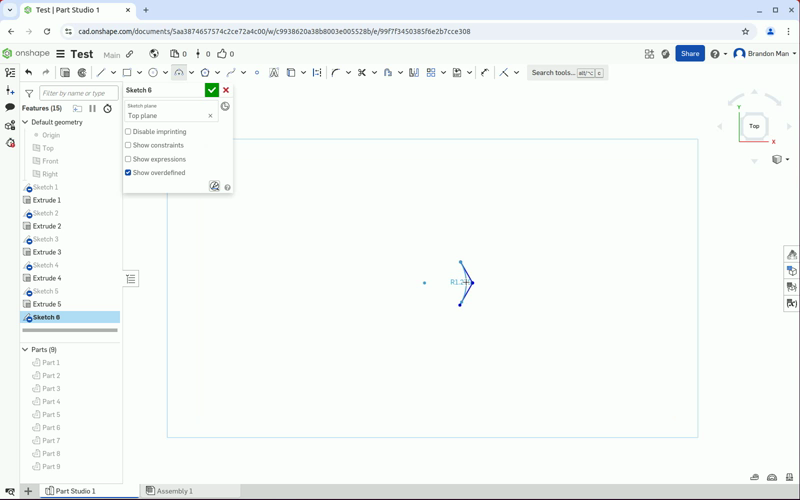
scroll(6)
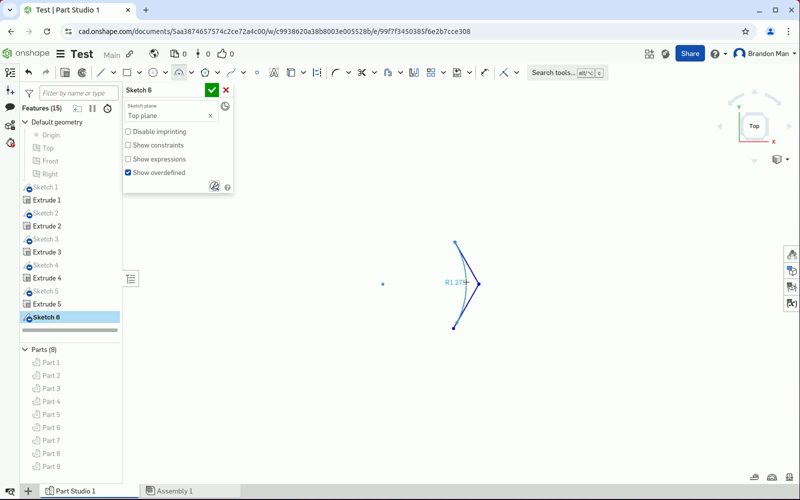
click(466, 281)
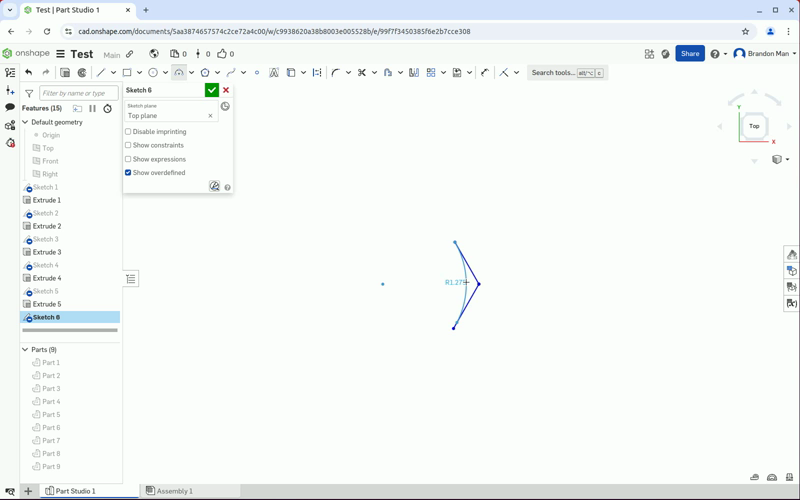
scroll(-6)
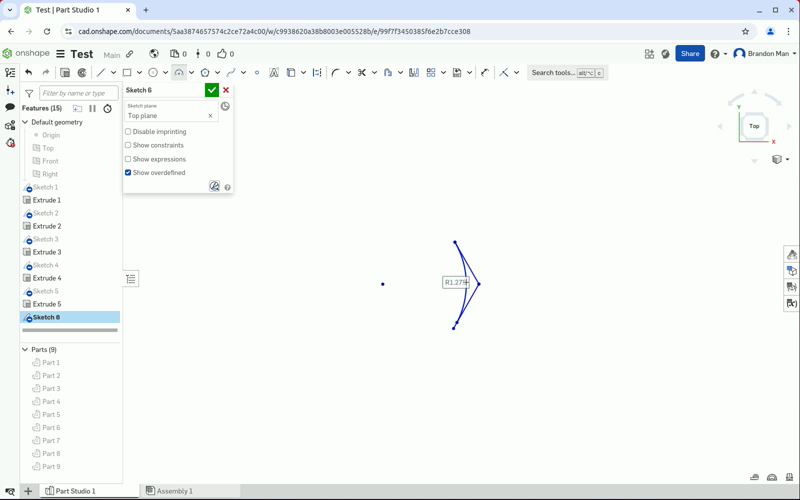
scroll(-6)
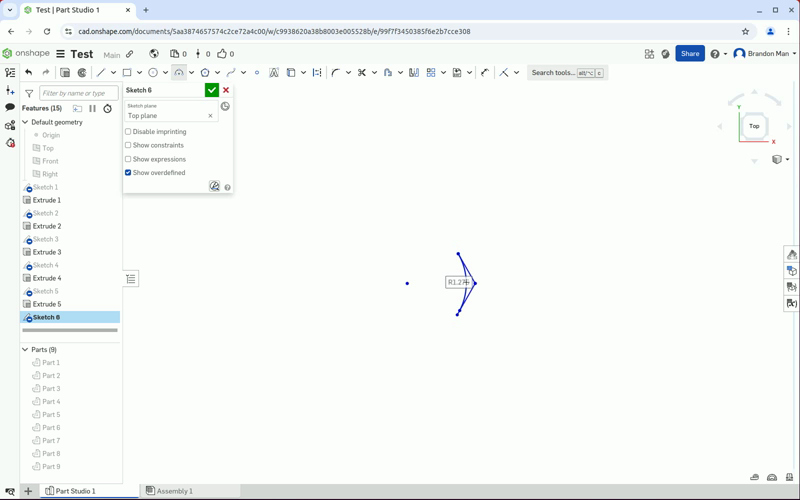
scroll(-6)
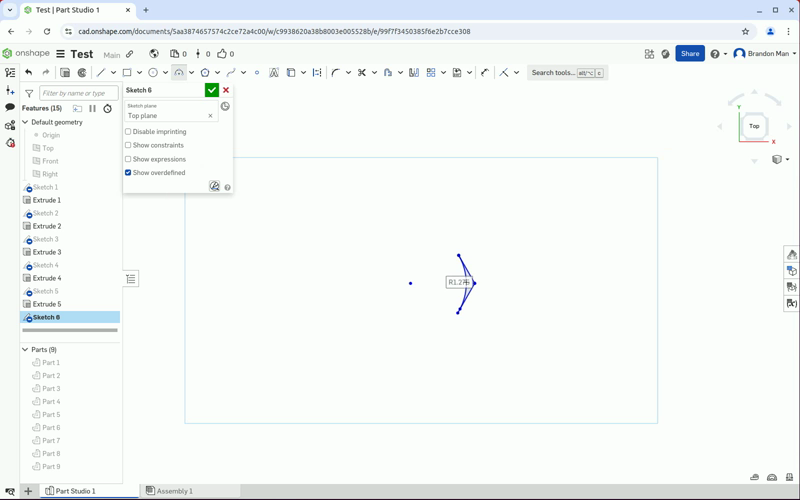
scroll(-6)
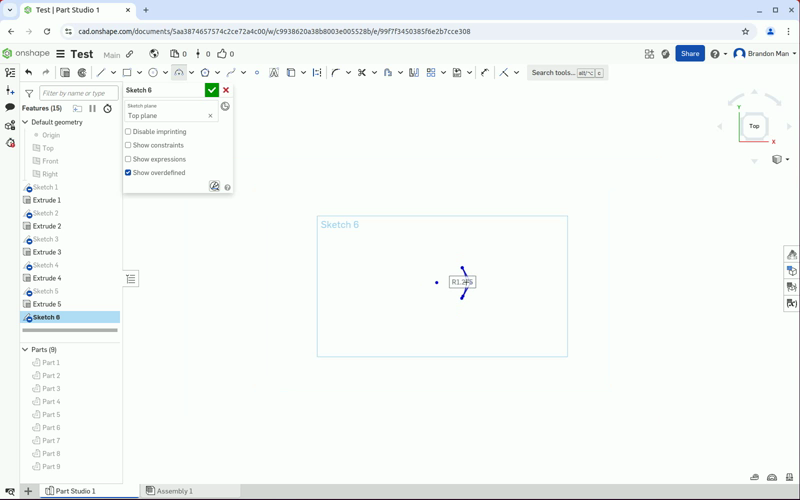
scroll(-6)
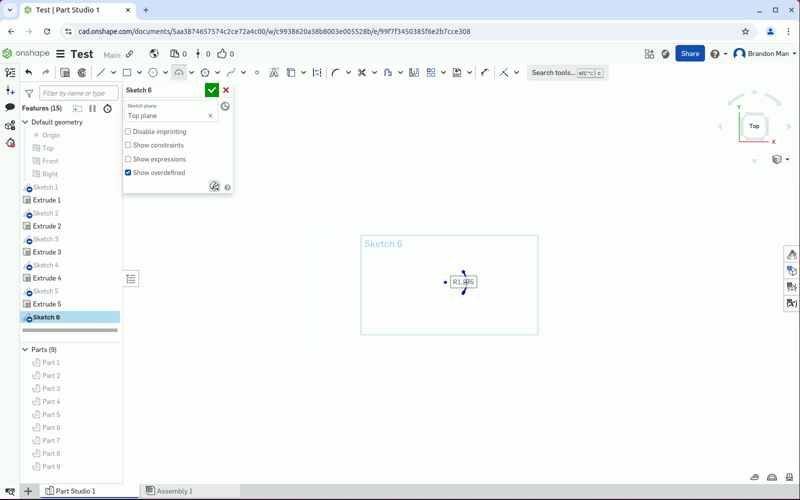
scroll(-6)
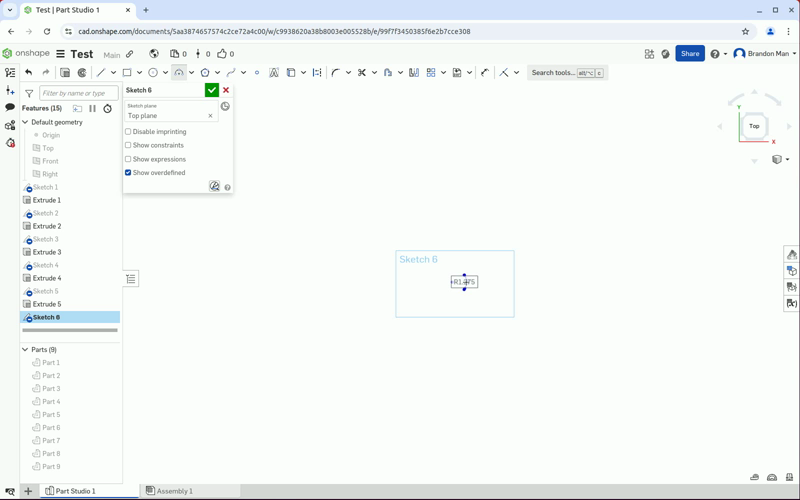
scroll(-6)
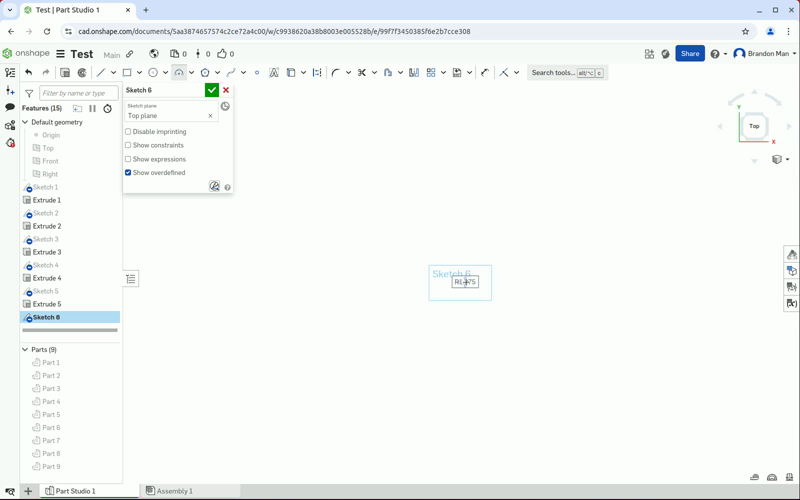
key_up(shift)
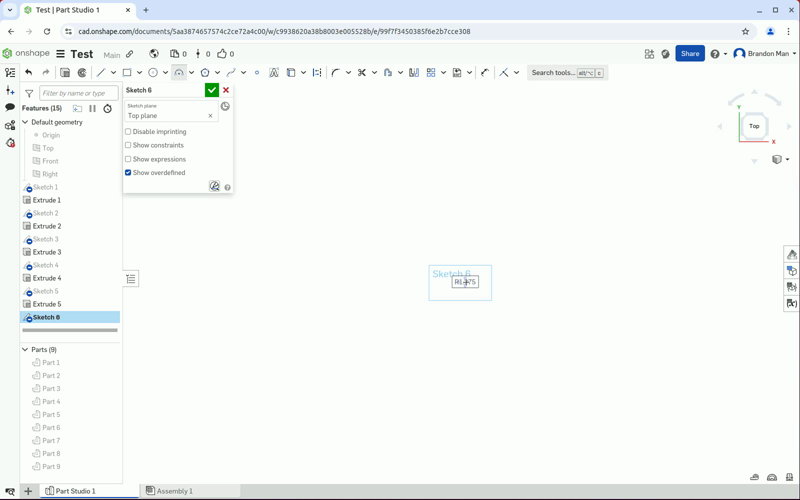
key(esc)
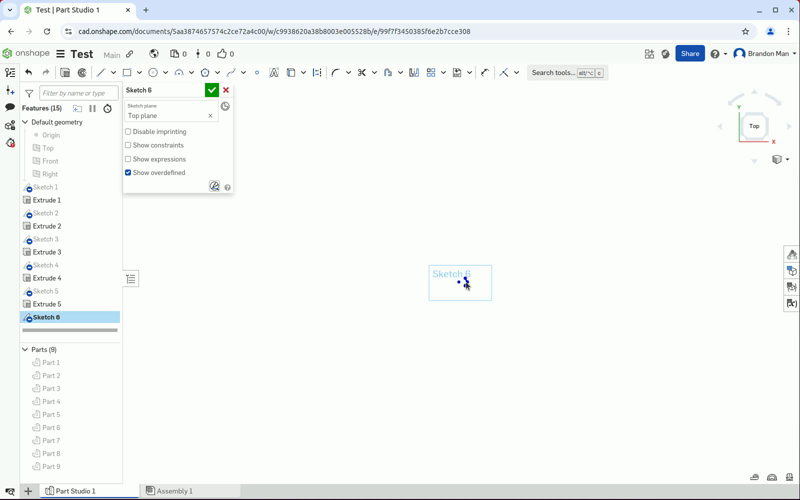
mouse_move(466, 281)
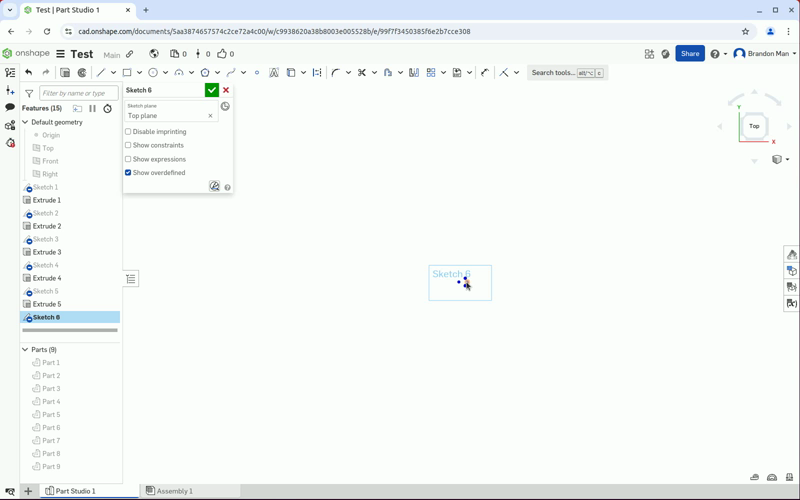
scroll(6)
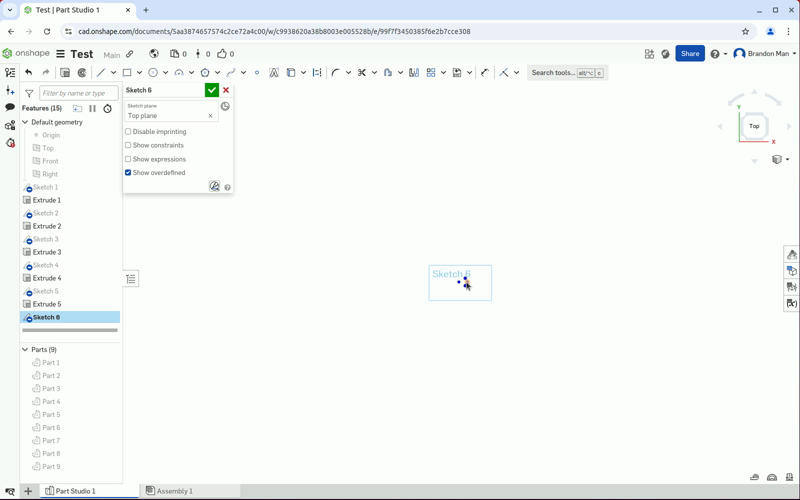
scroll(6)
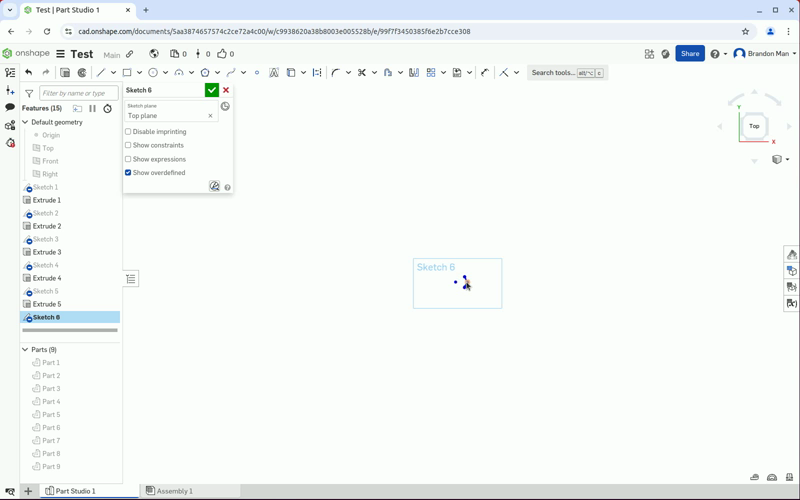
scroll(6)
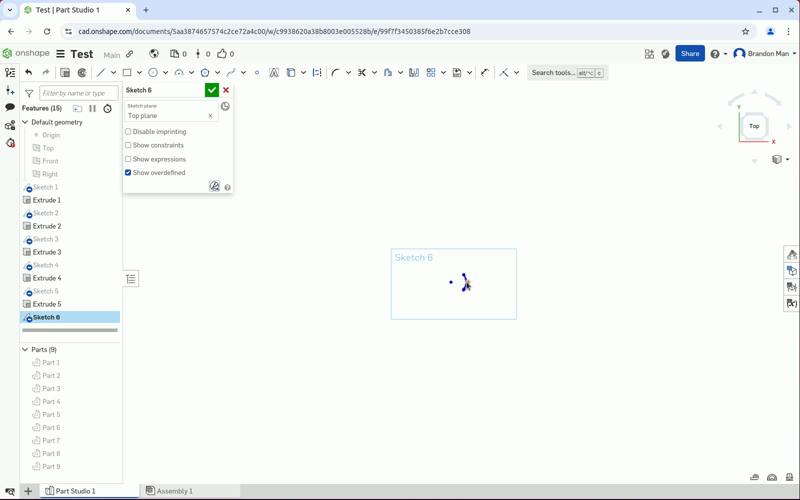
scroll(6)
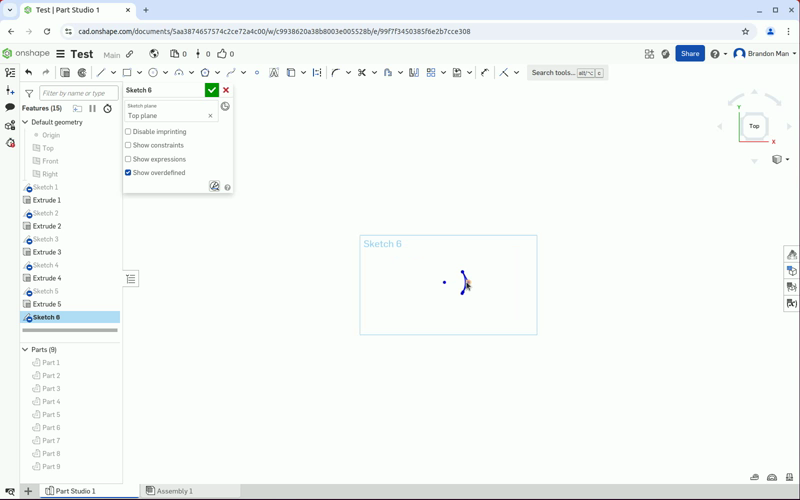
scroll(6)
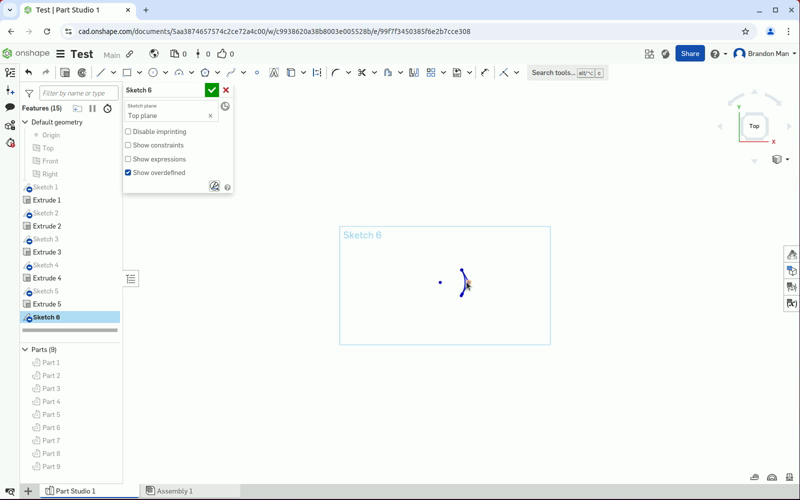
scroll(6)
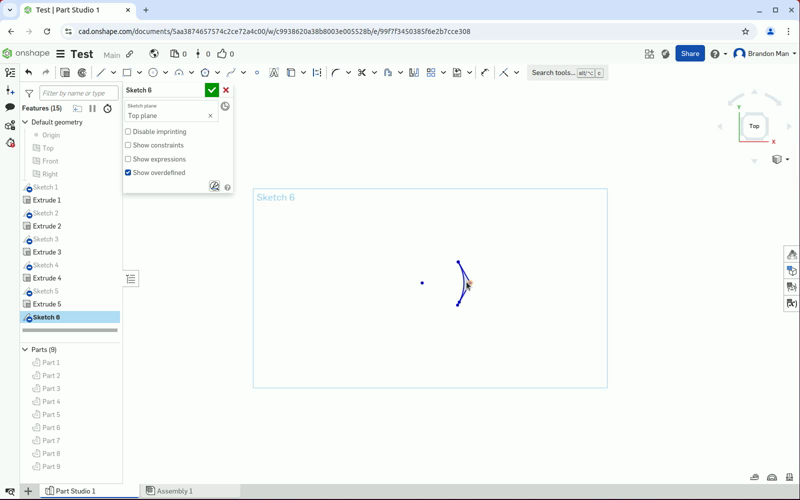
scroll(6)
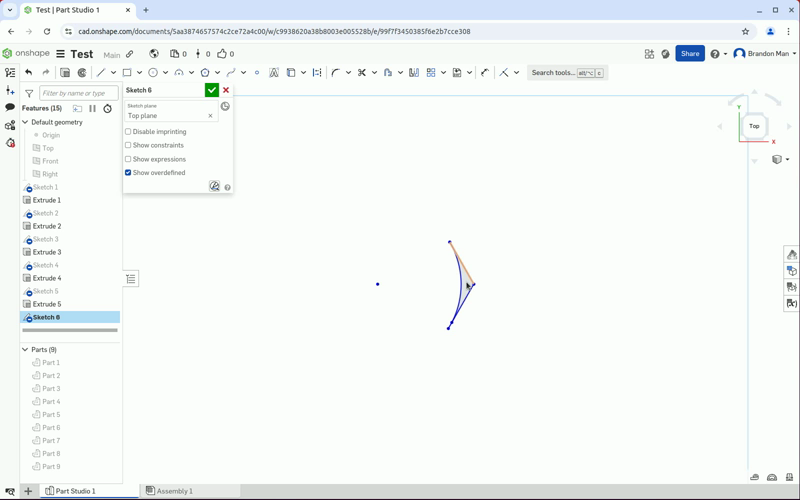
click(466, 281)
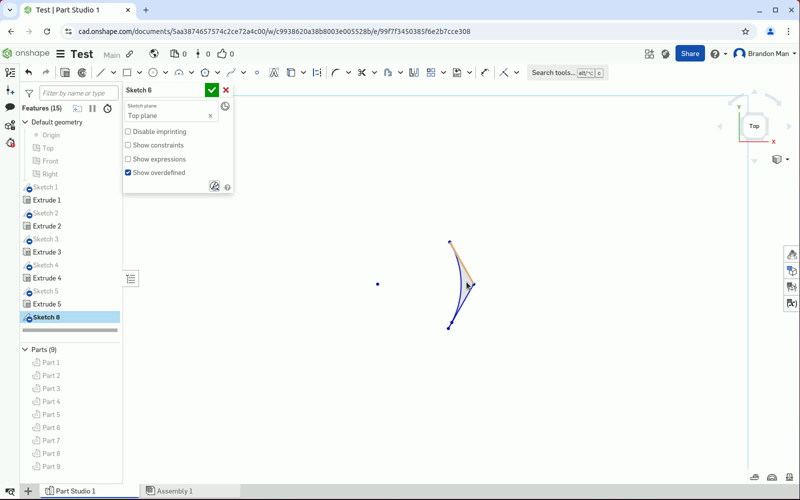
scroll(-6)
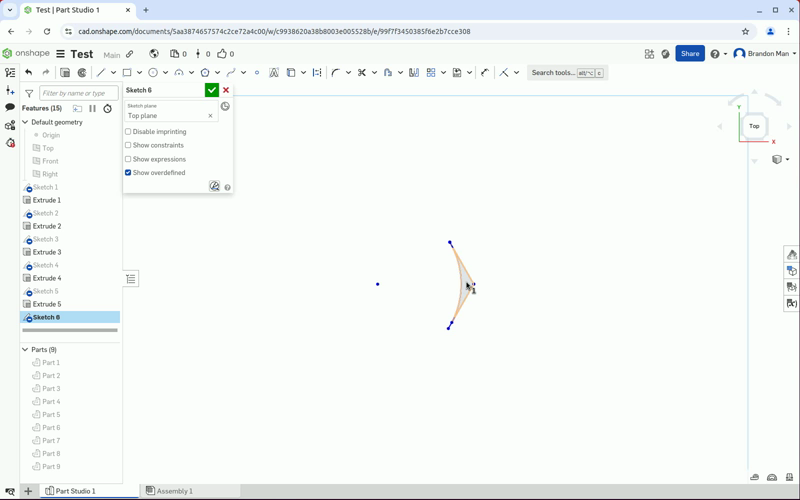
scroll(-6)
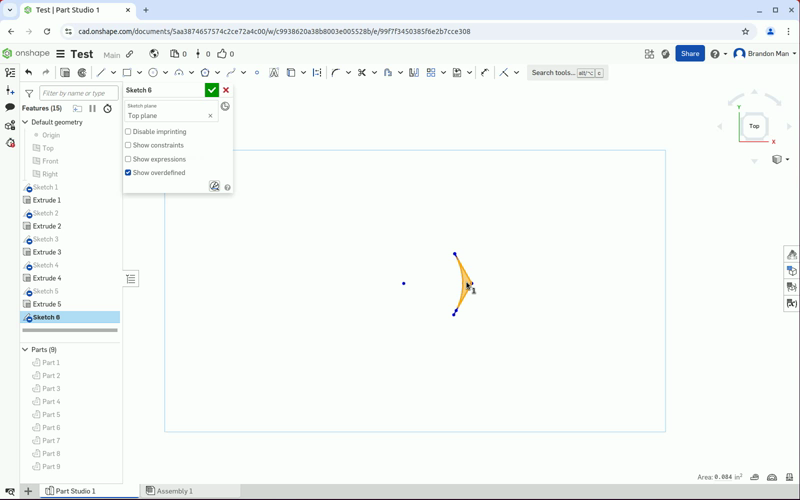
scroll(-6)
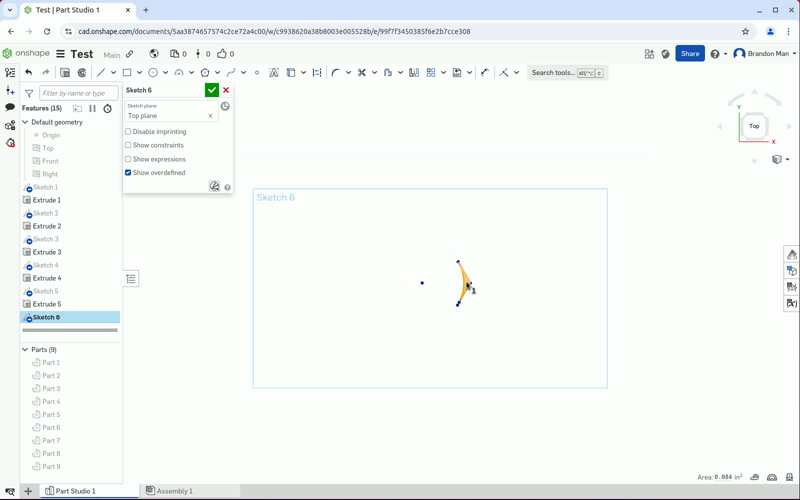
scroll(-6)
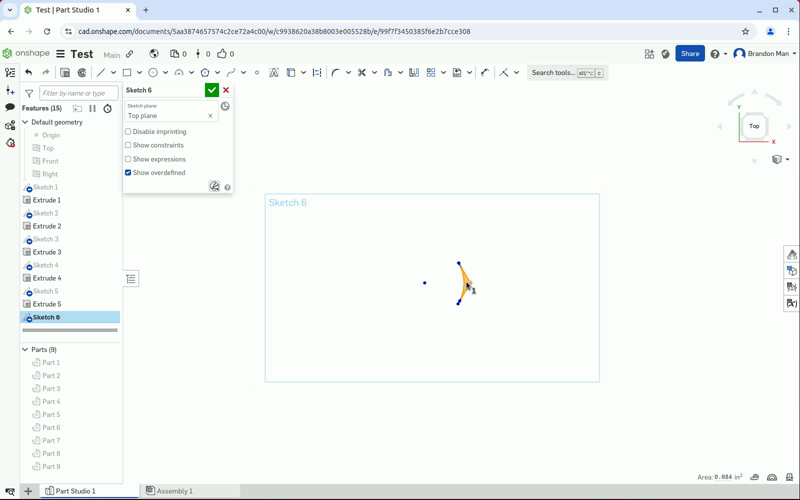
scroll(-6)
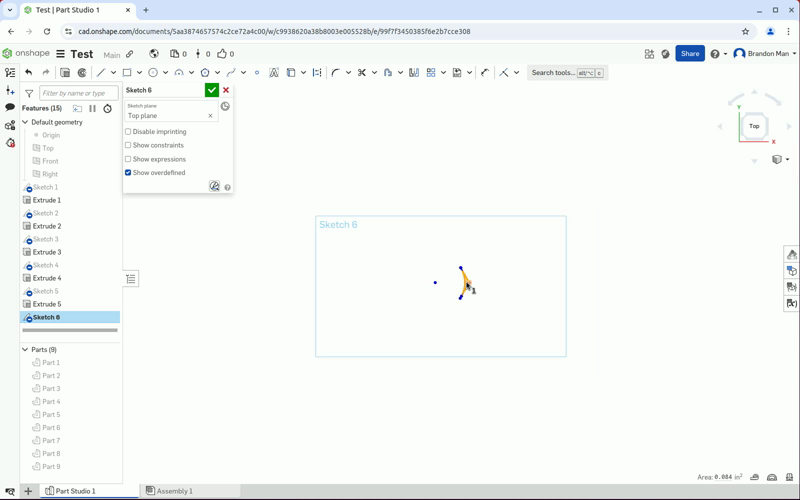
scroll(-6)
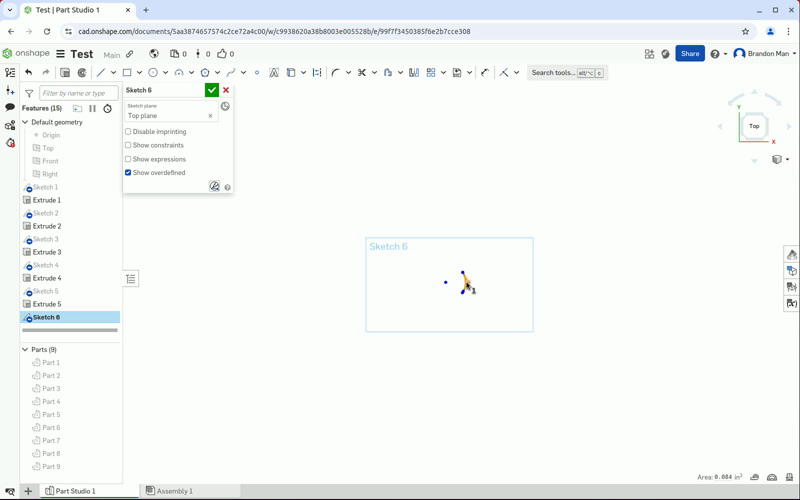
scroll(-6)
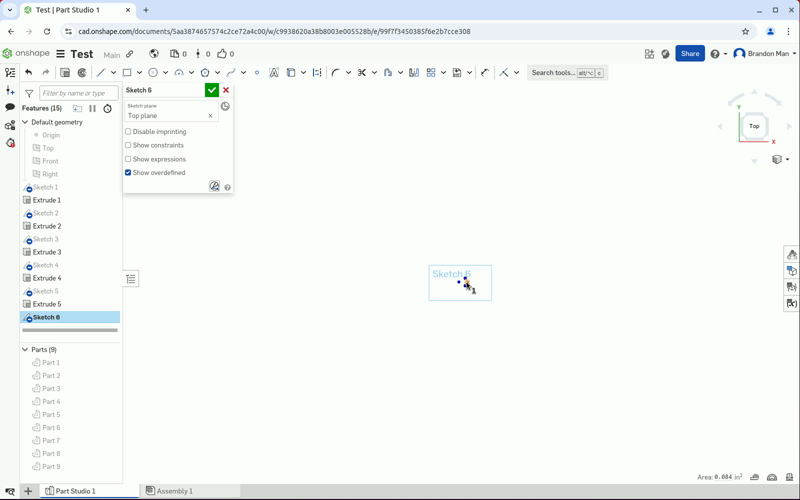
mouse_move(73, 352)
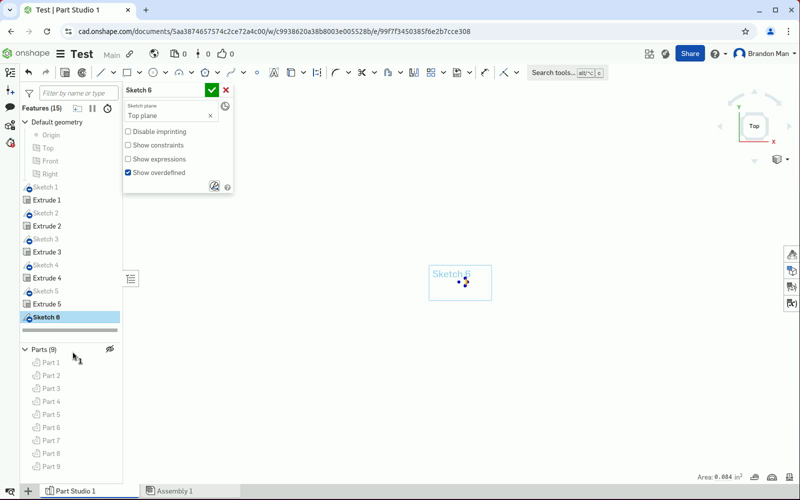
key(shift+y)
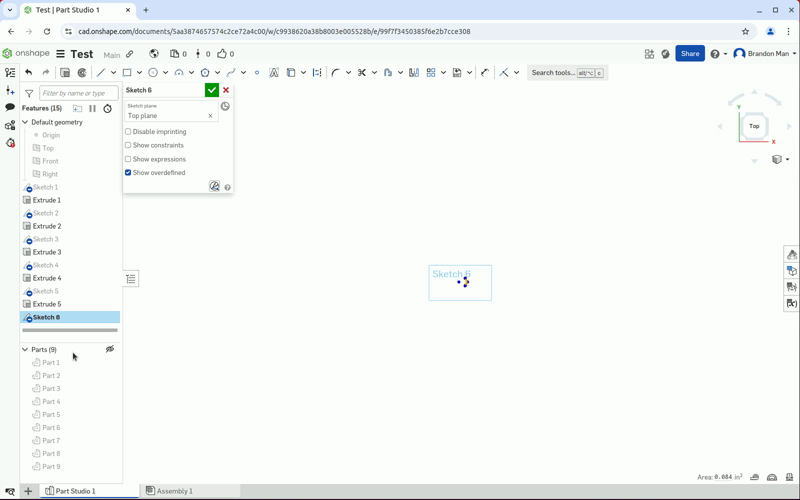
key(shift+e)
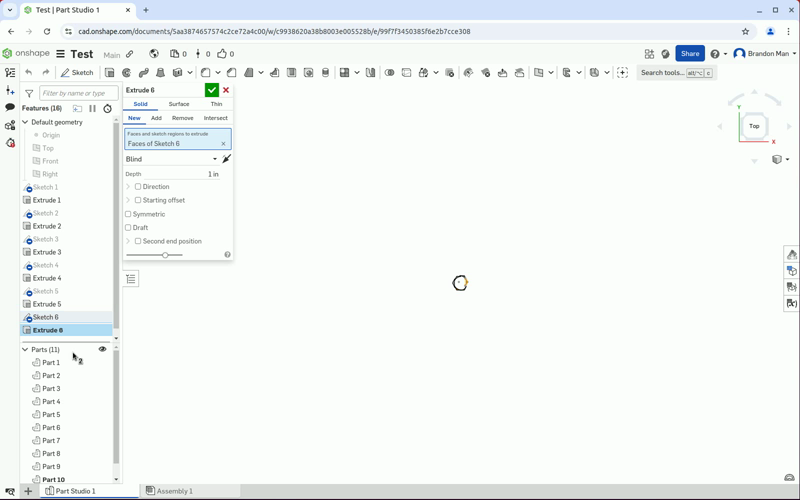
mouse_move(143, 106)
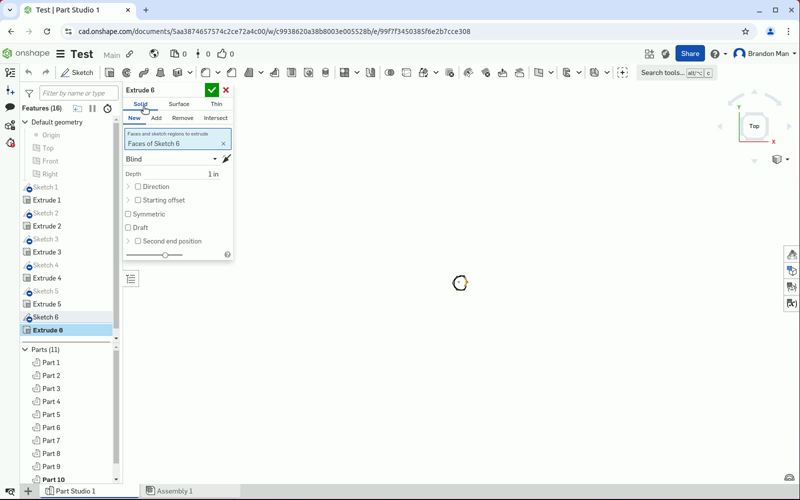
click(143, 106)
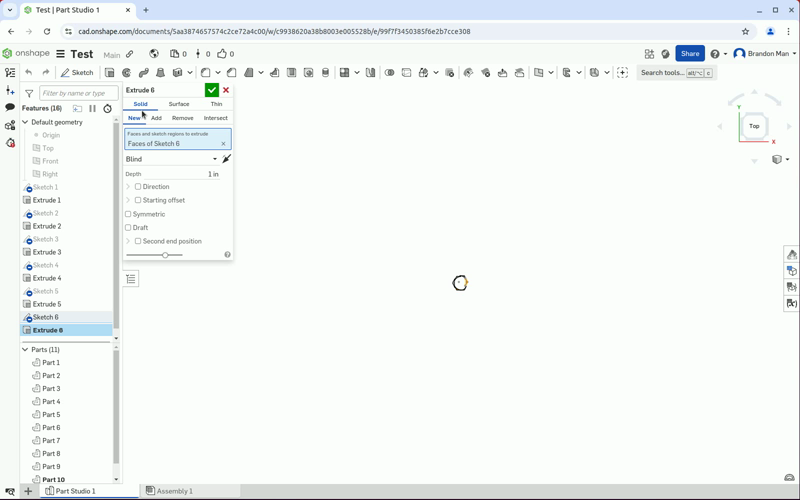
mouse_move(137, 120)
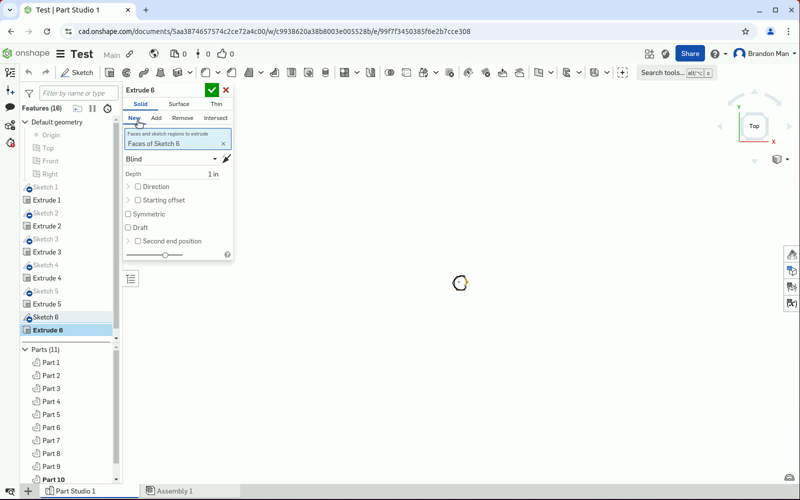
click(137, 120)
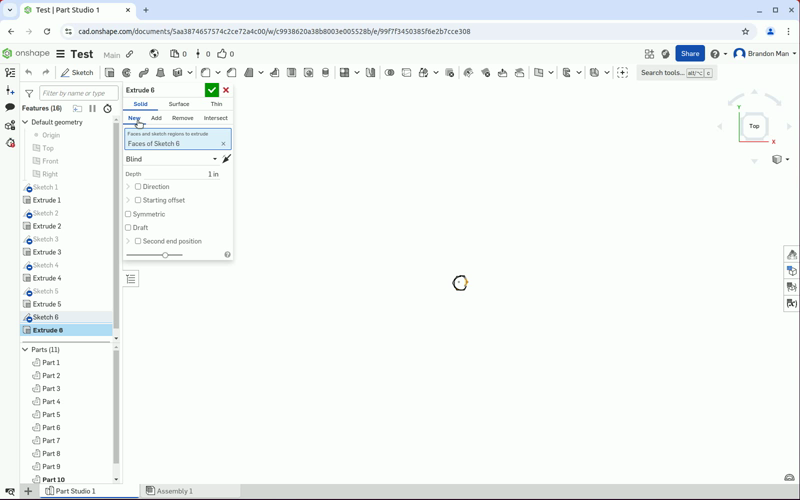
key(tab, 4)
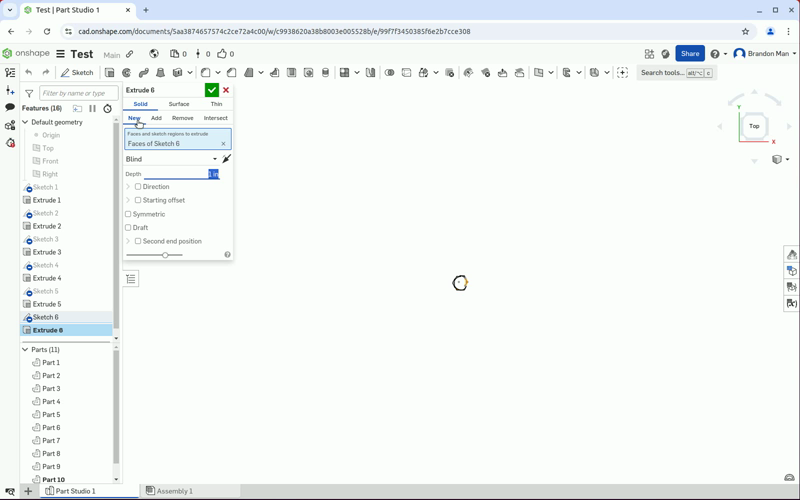
text(23.108)
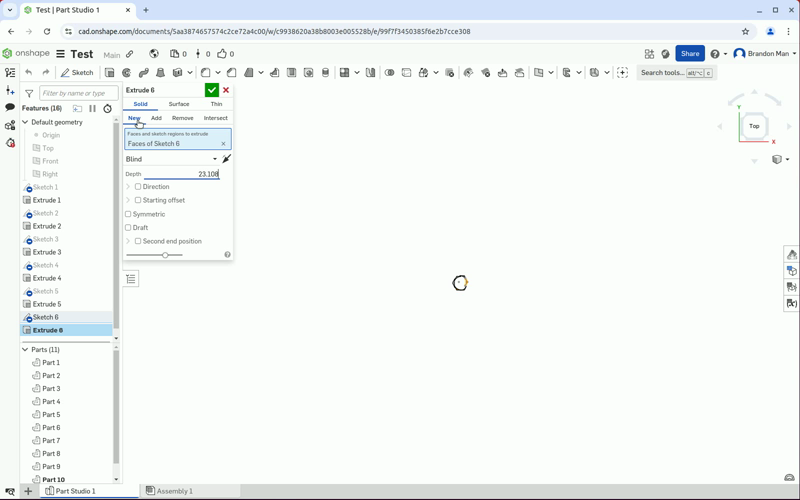
key(enter)
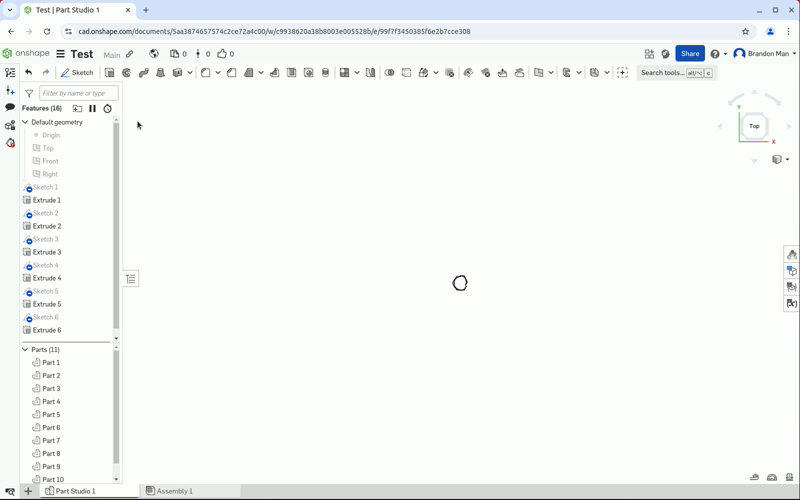
key(shift+h)
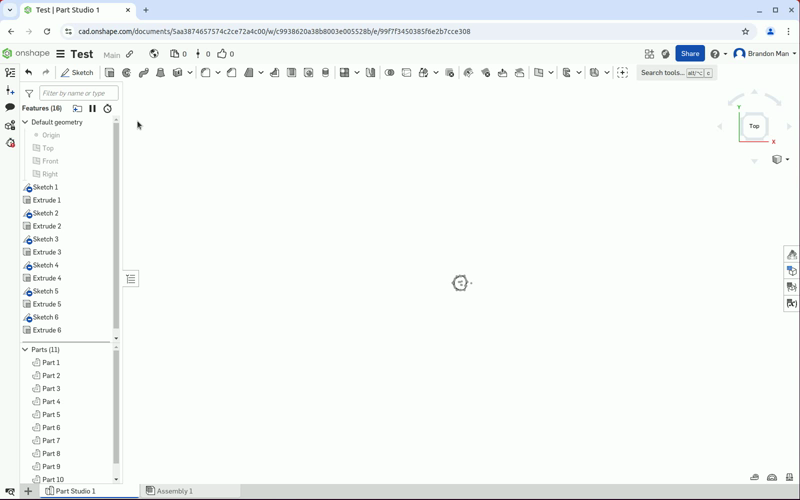
key(shift+h)
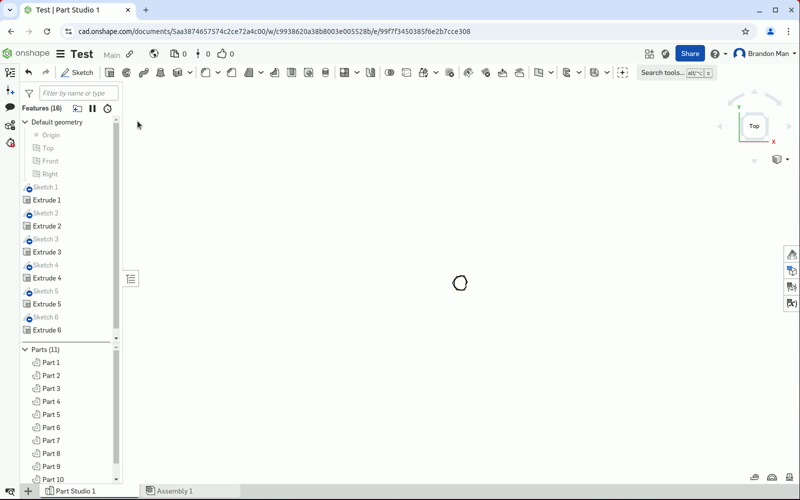
mouse_move(69, 189)
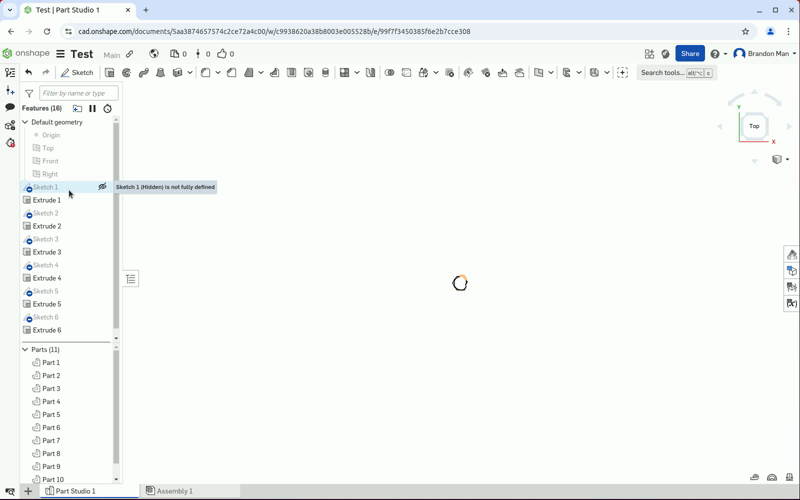
click(69, 189)
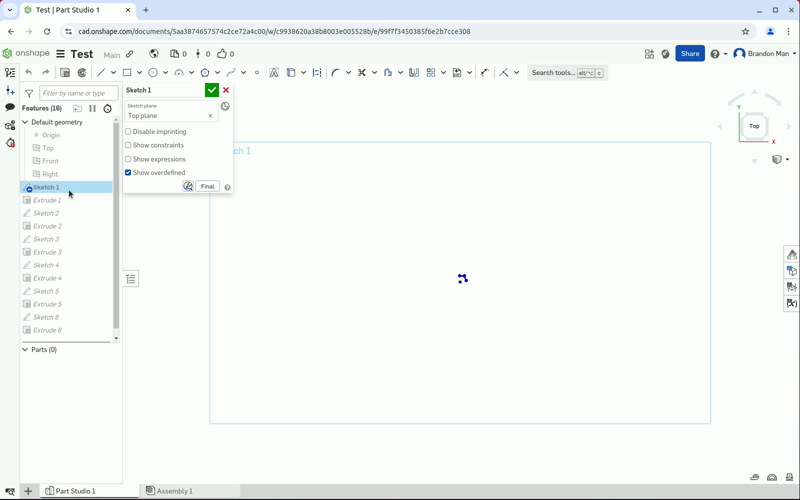
mouse_move(229, 92)
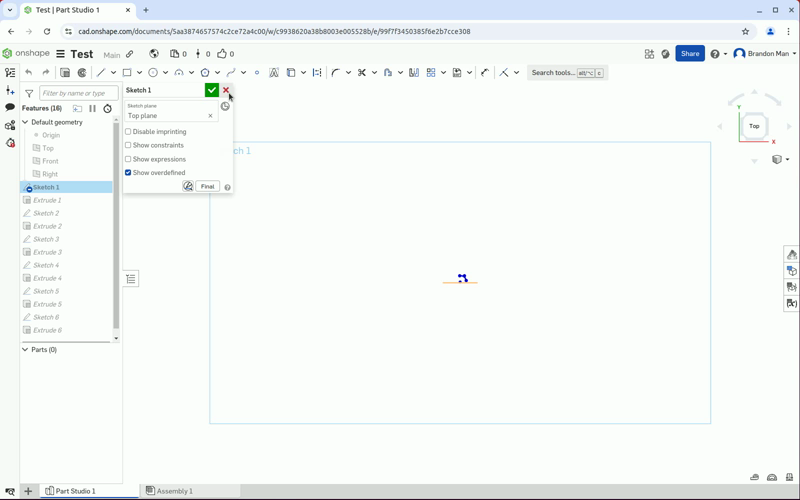
click(229, 92)
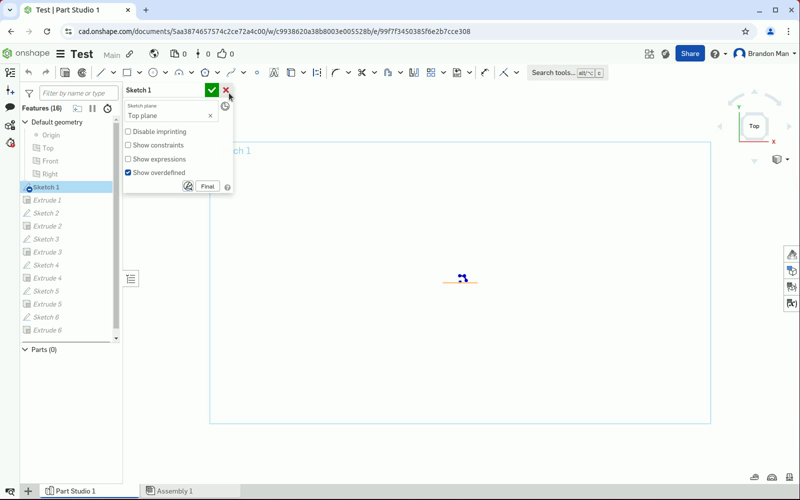
key(shift+s)
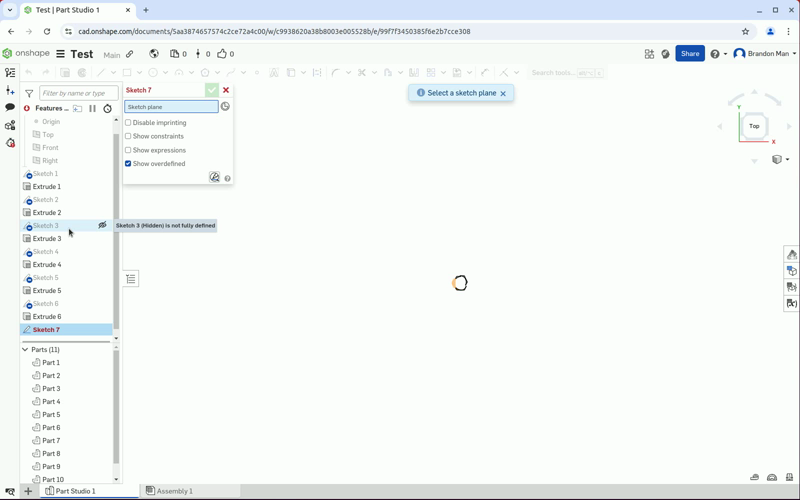
scroll(3)
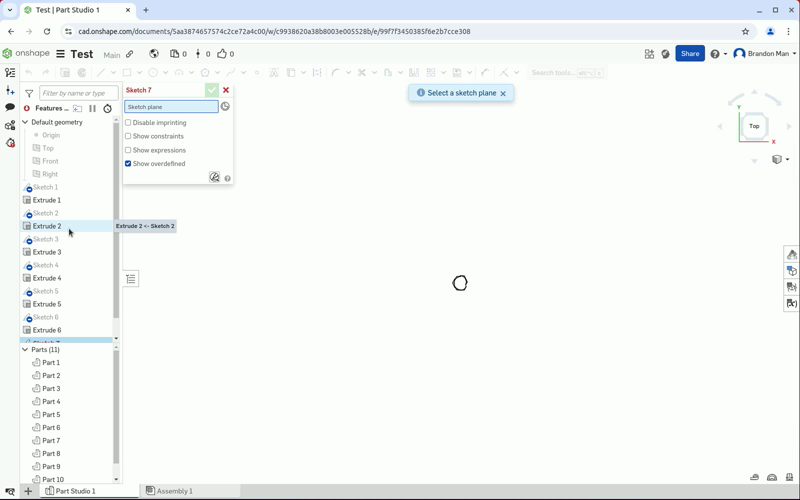
mouse_move(69, 150)
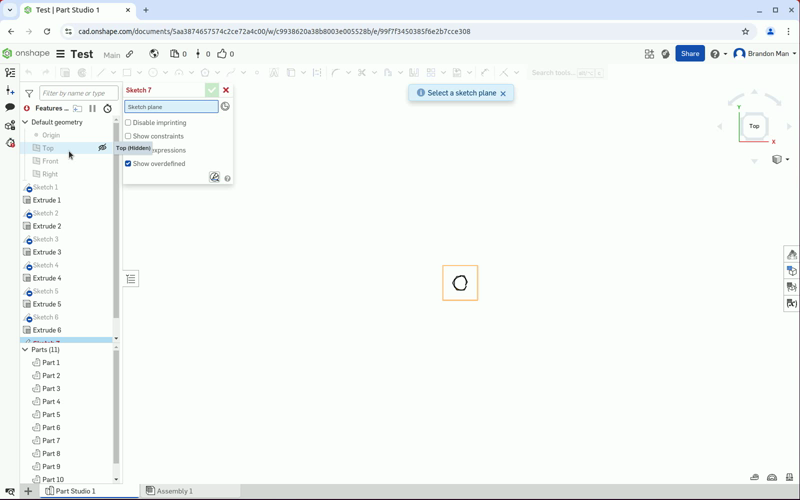
click(69, 150)
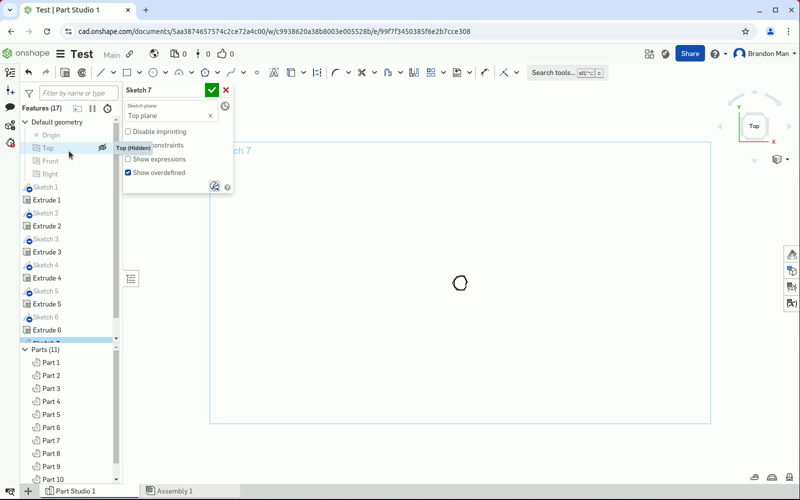
mouse_move(69, 352)
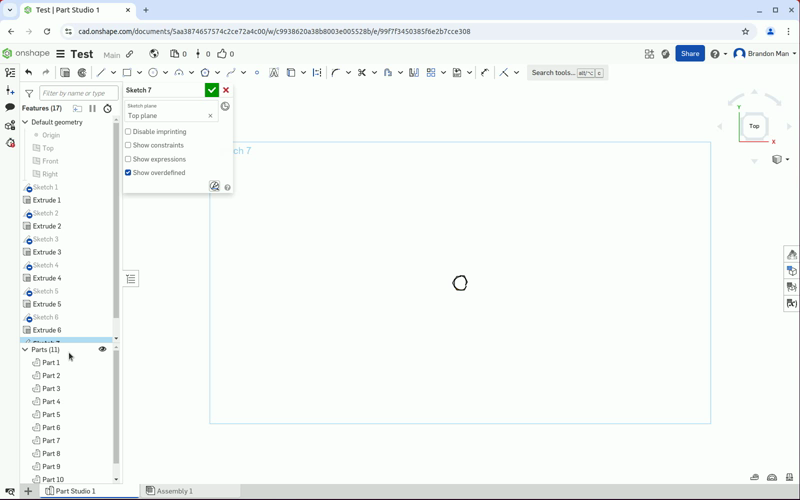
key(y)
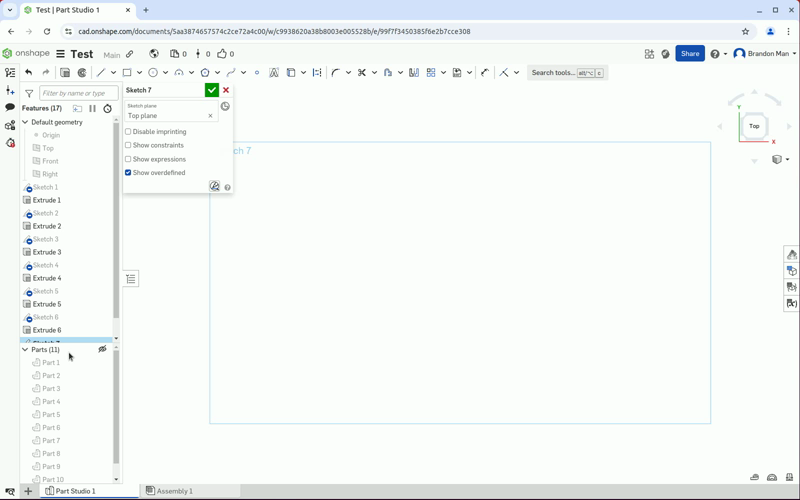
key(c)
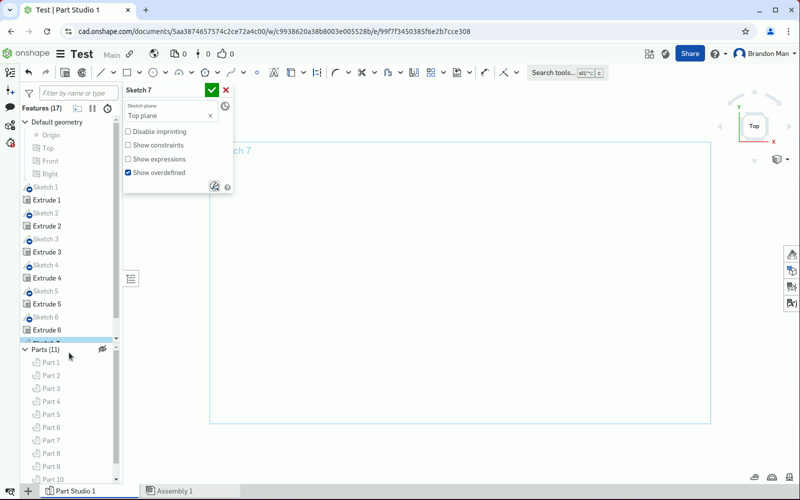
key_down(shift)
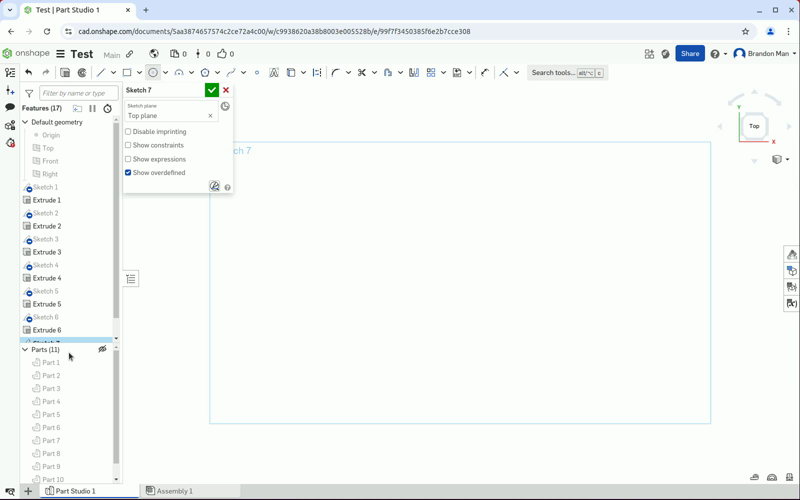
mouse_move(460, 282)
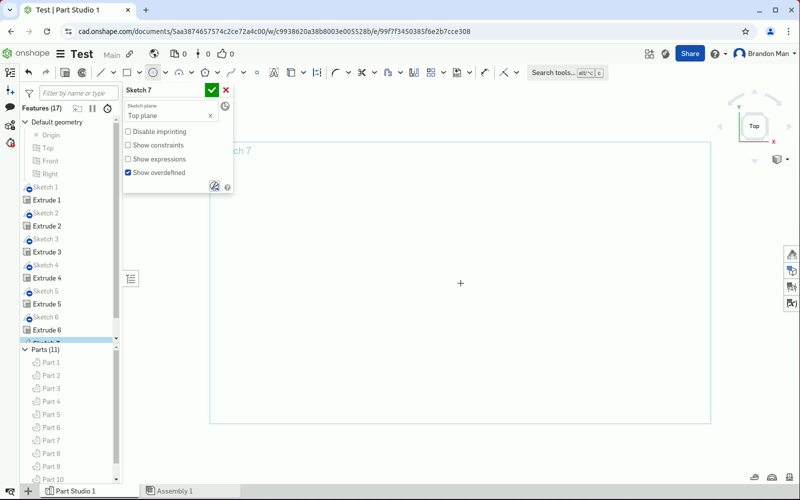
click(460, 282)
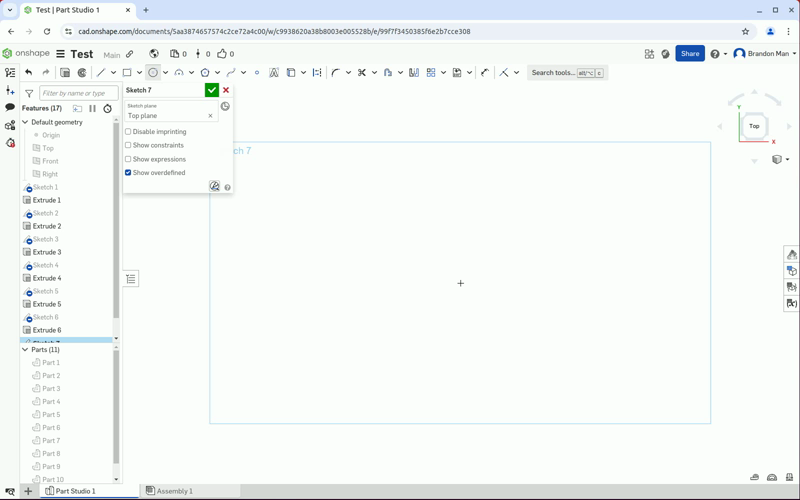
key_up(shift)
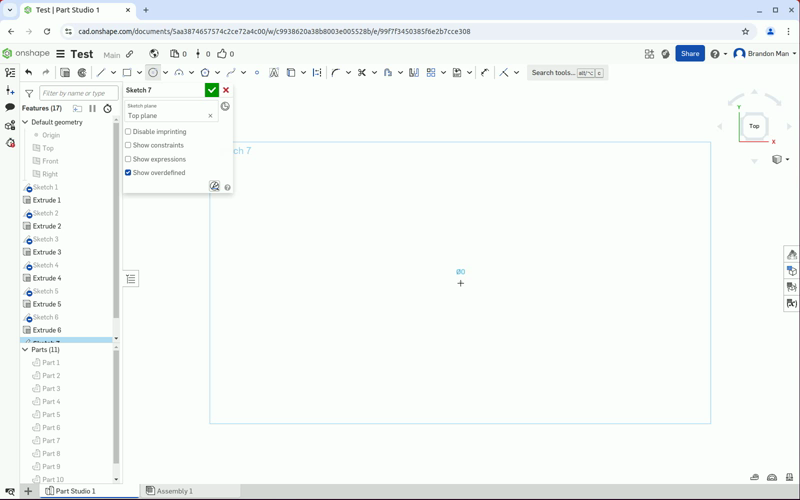
mouse_move(466, 282)
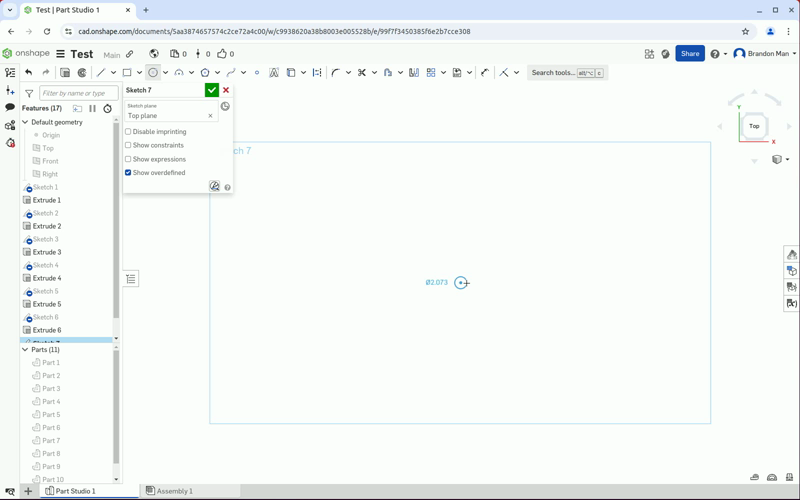
click(466, 282)
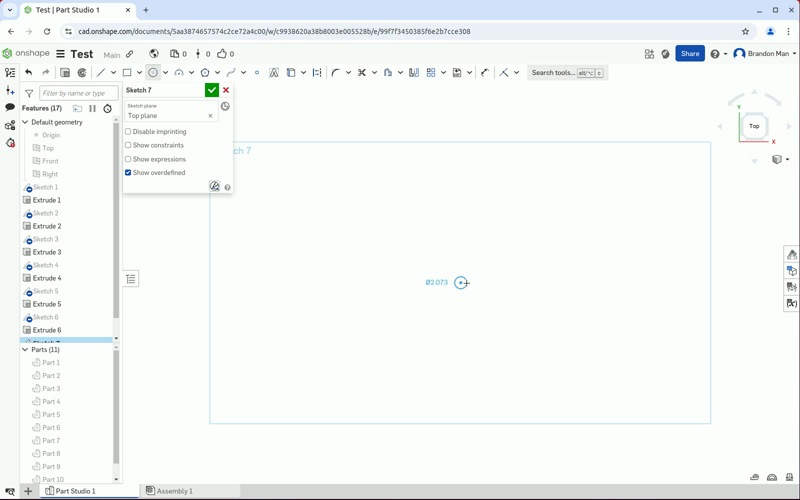
key(esc)
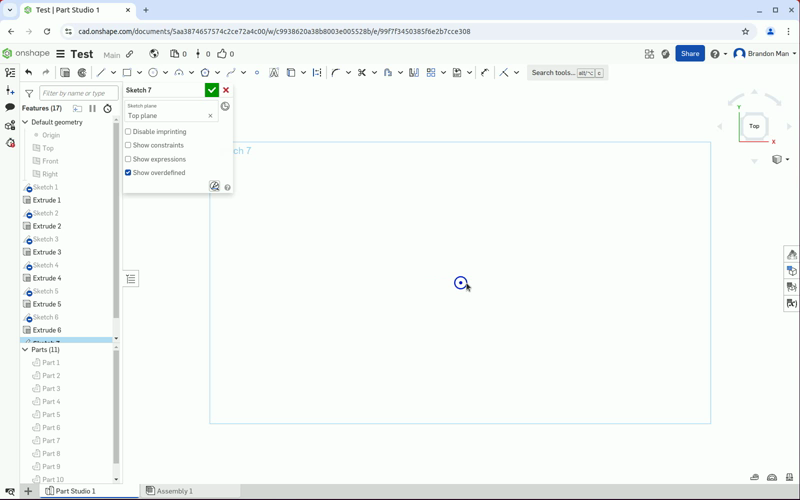
key(c)
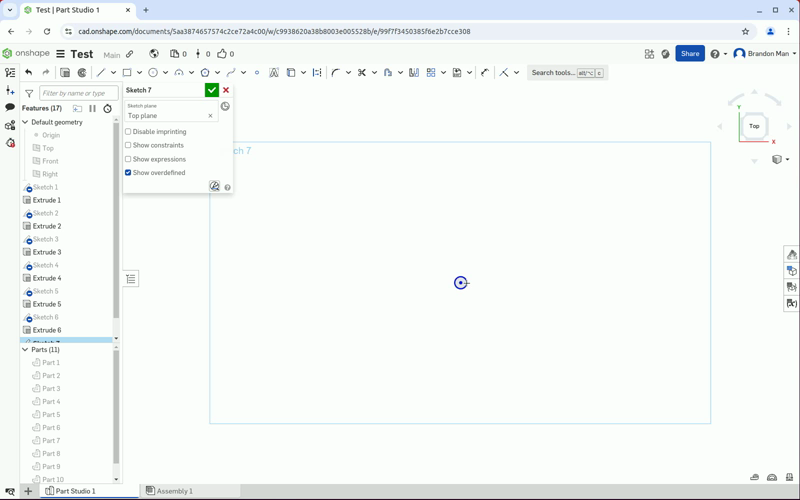
key_down(shift)
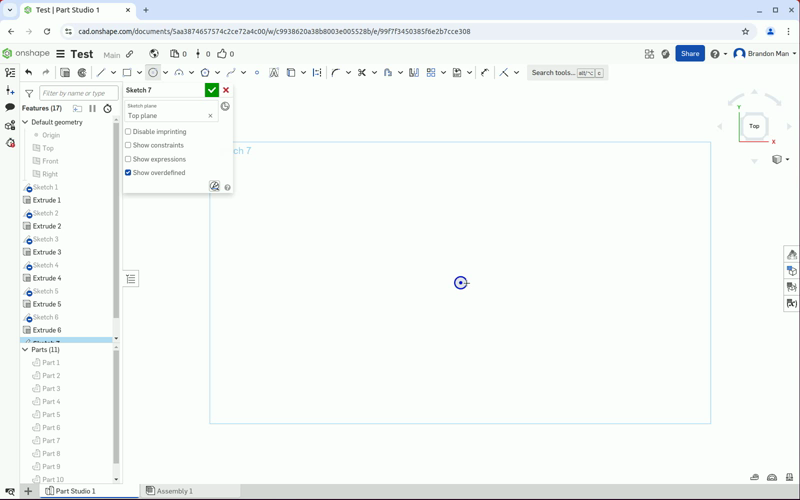
mouse_move(460, 282)
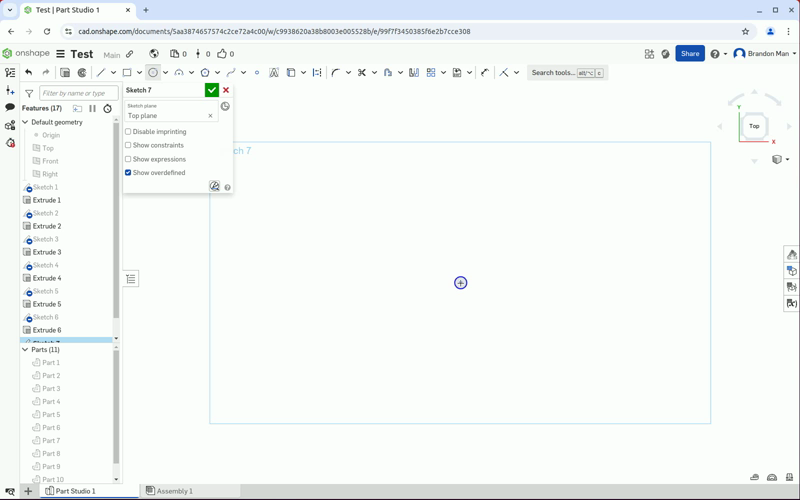
click(460, 282)
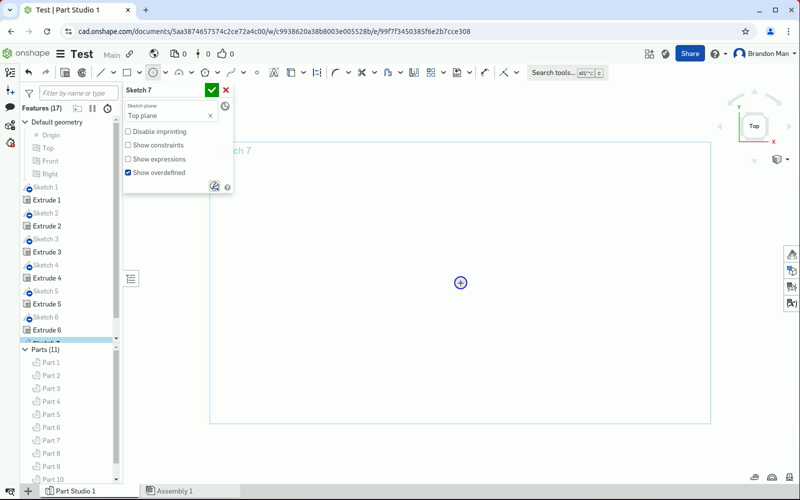
key_up(shift)
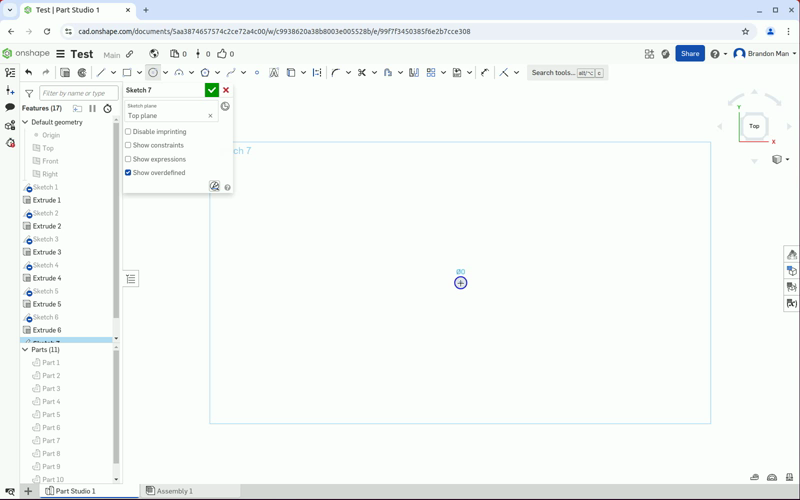
mouse_move(464, 282)
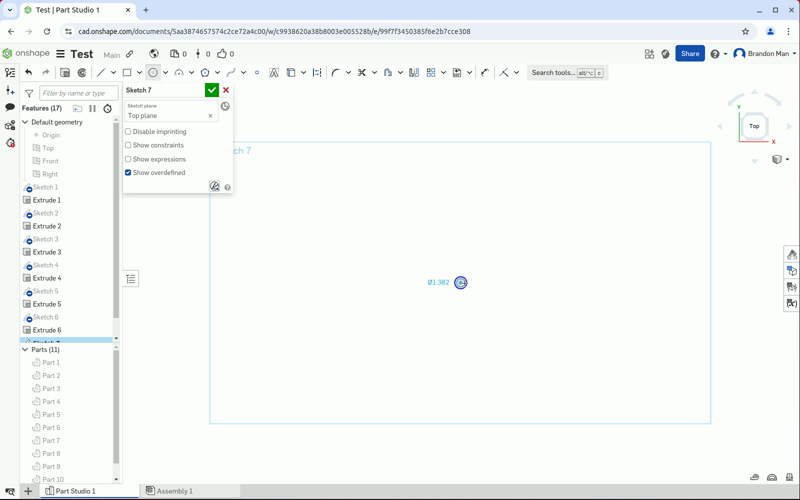
scroll(6)
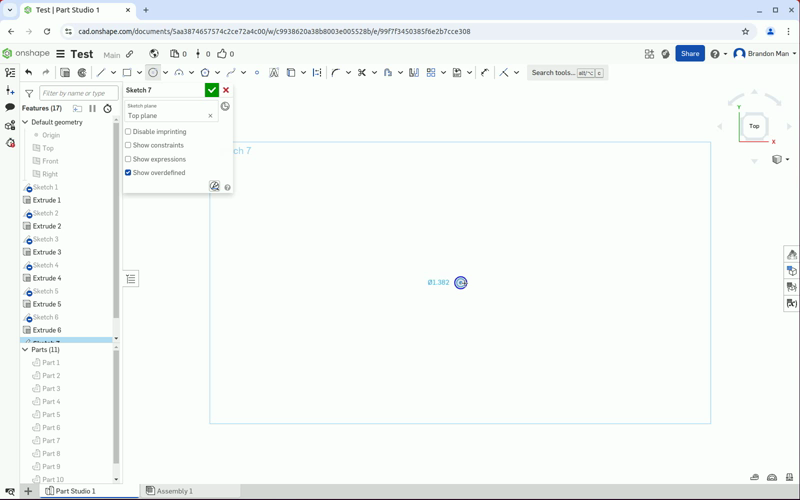
scroll(6)
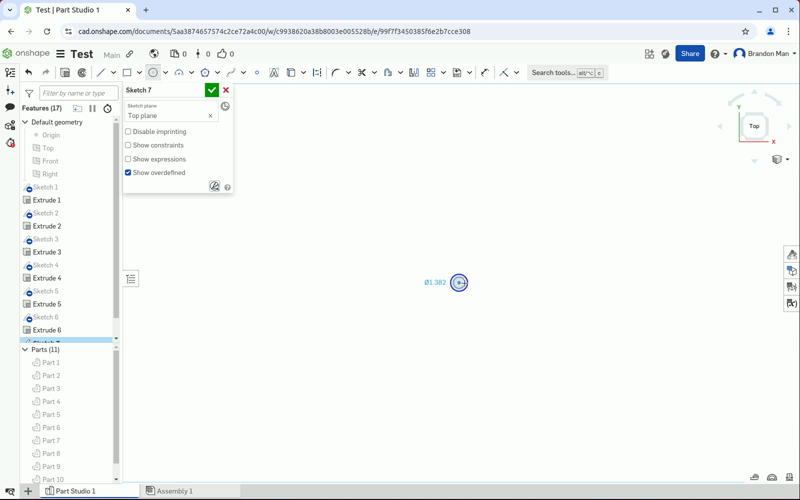
scroll(6)
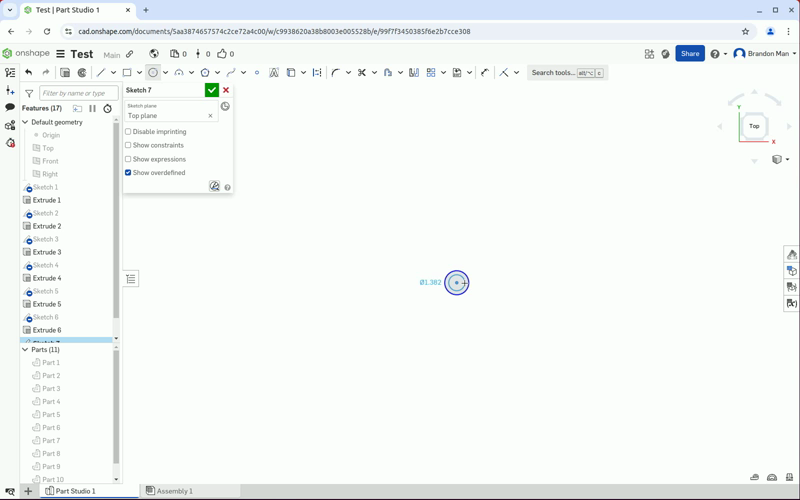
scroll(6)
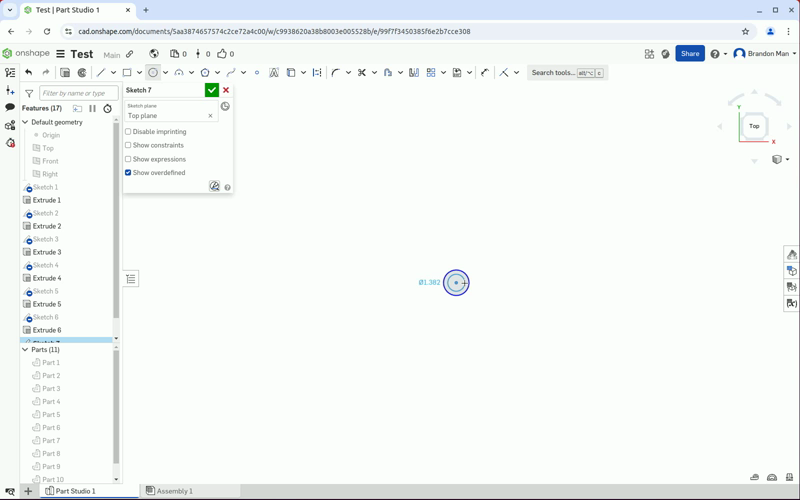
scroll(6)
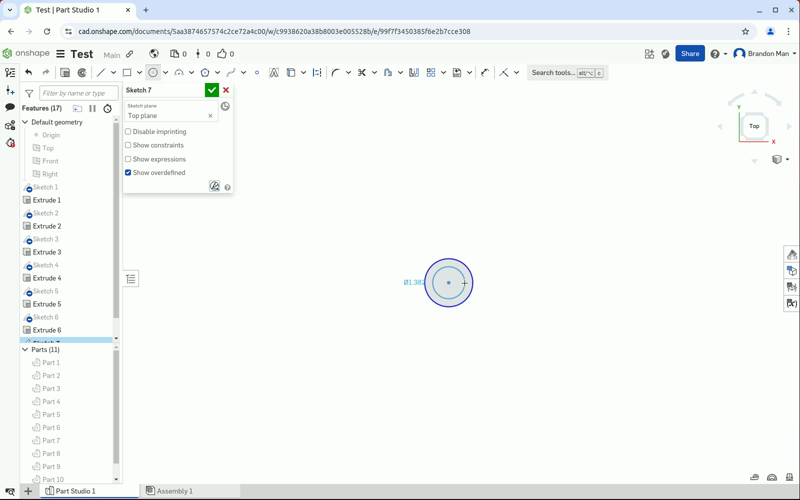
scroll(6)
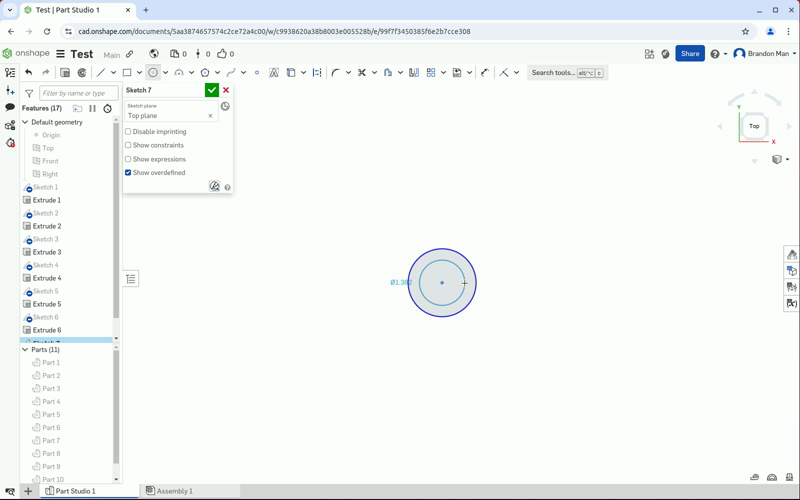
scroll(6)
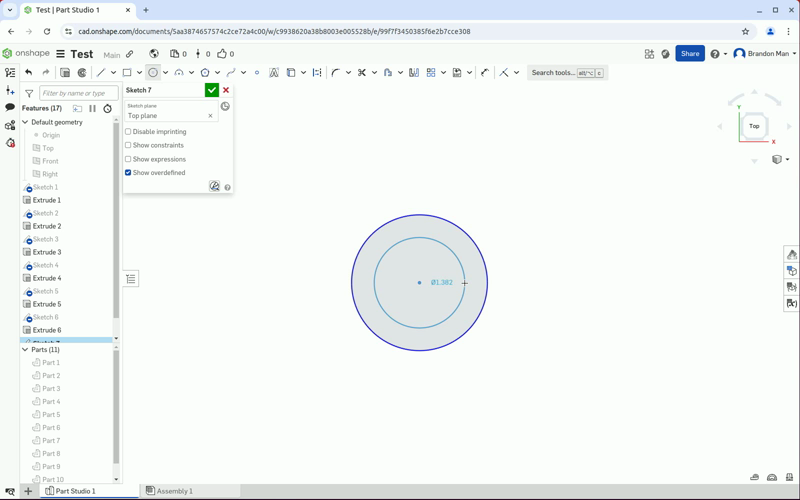
click(464, 282)
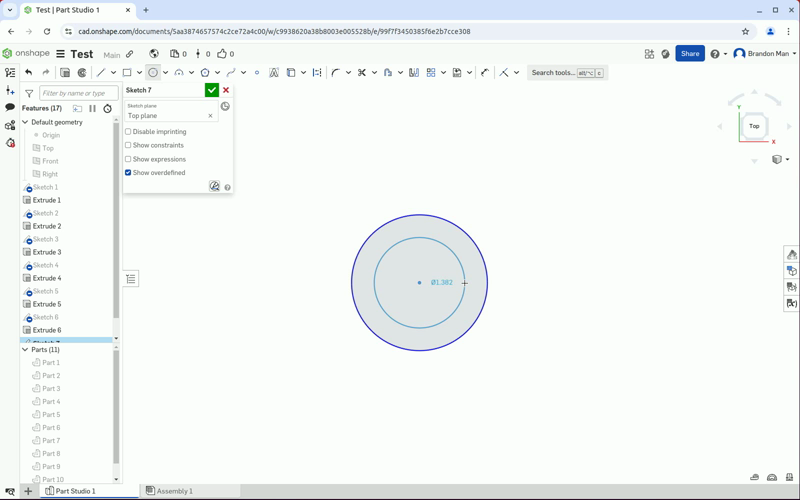
scroll(-6)
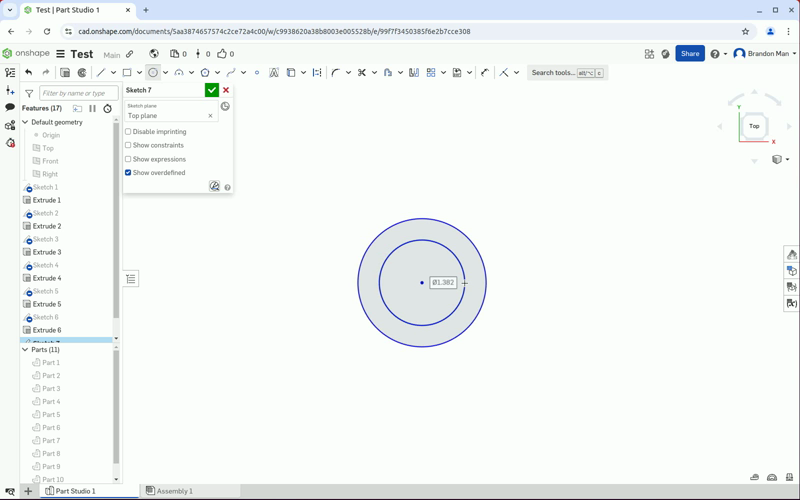
scroll(-6)
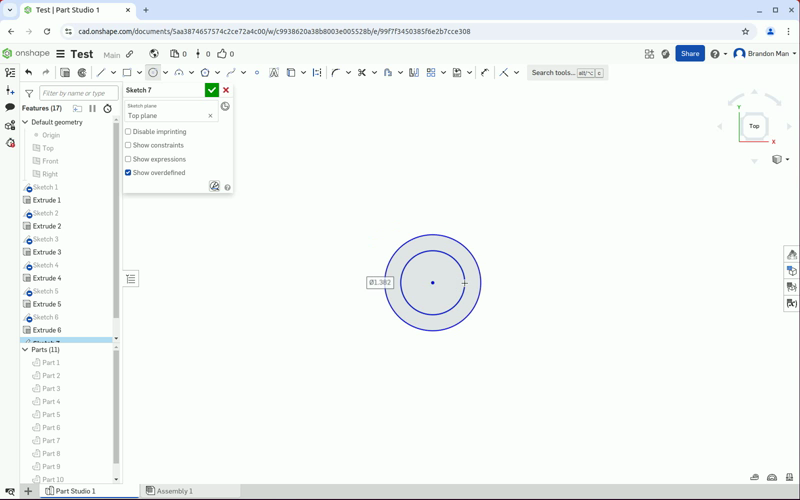
scroll(-6)
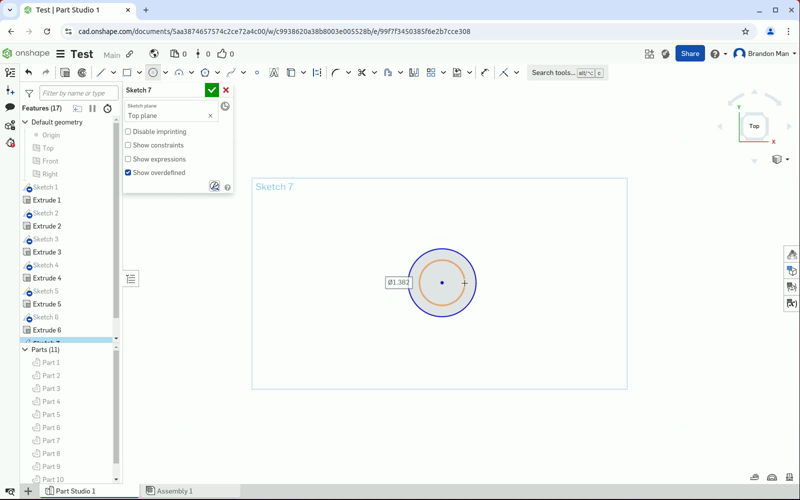
scroll(-6)
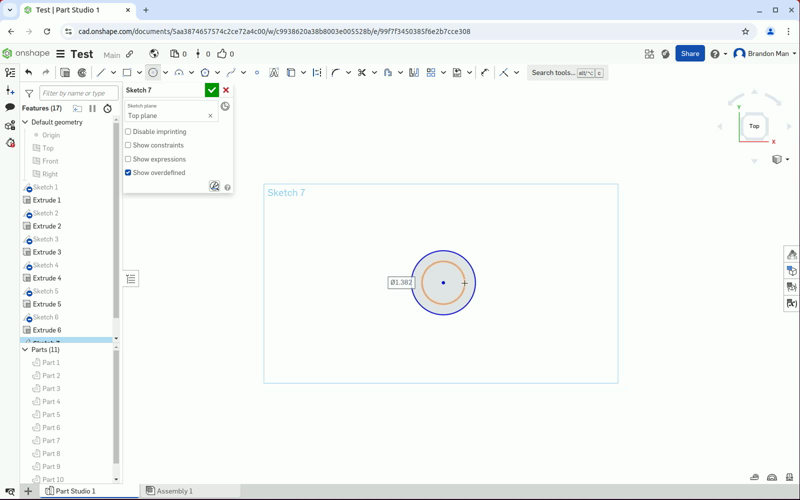
scroll(-6)
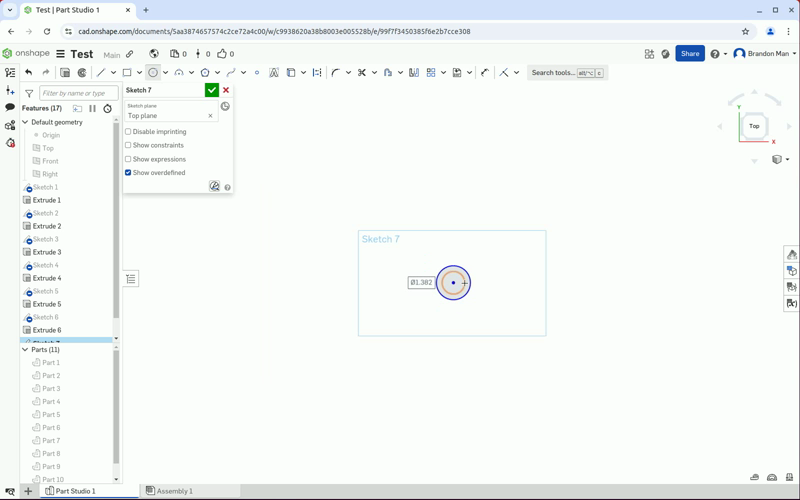
scroll(-6)
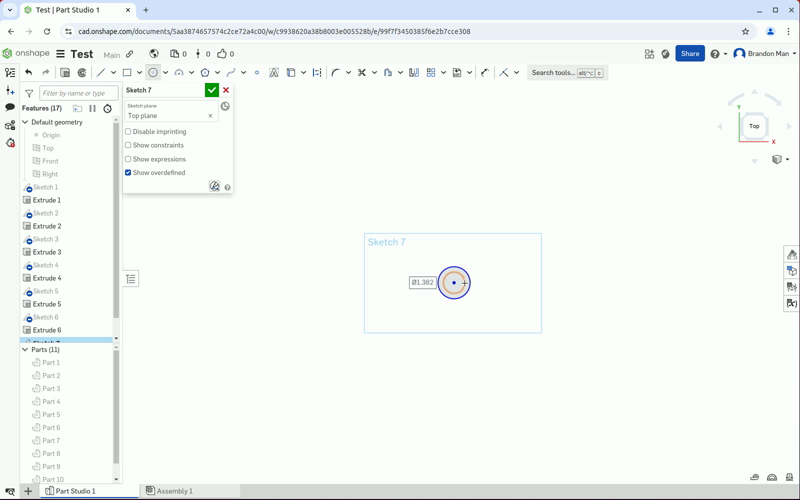
scroll(-6)
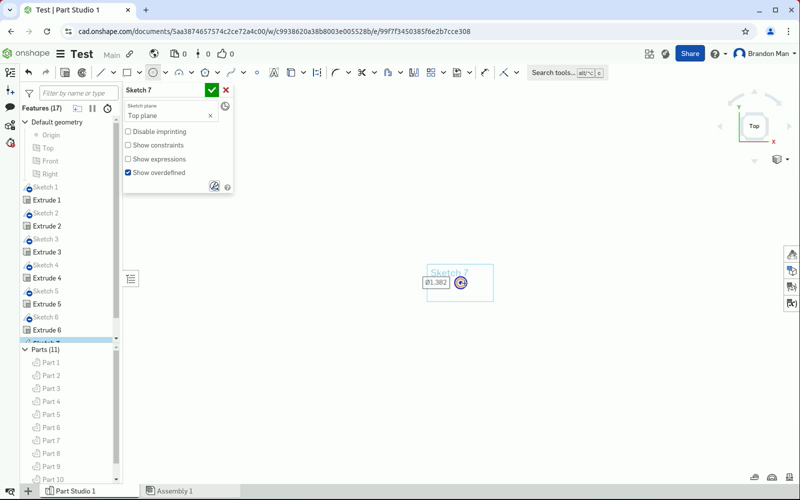
key(esc)
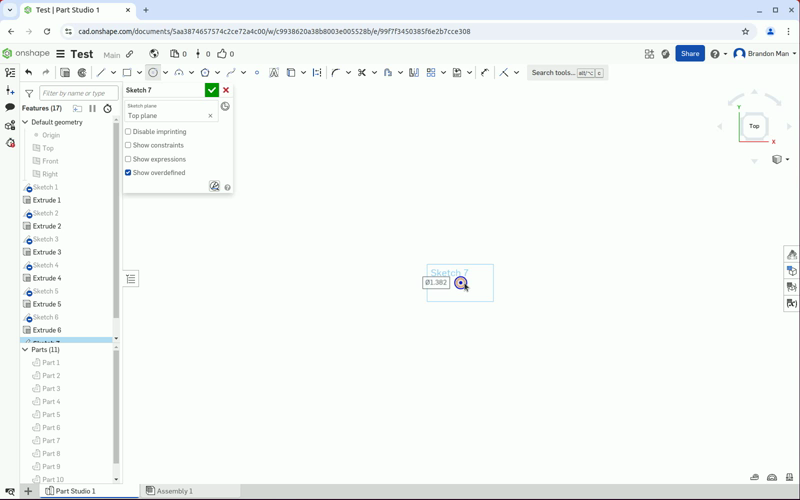
mouse_move(464, 286)
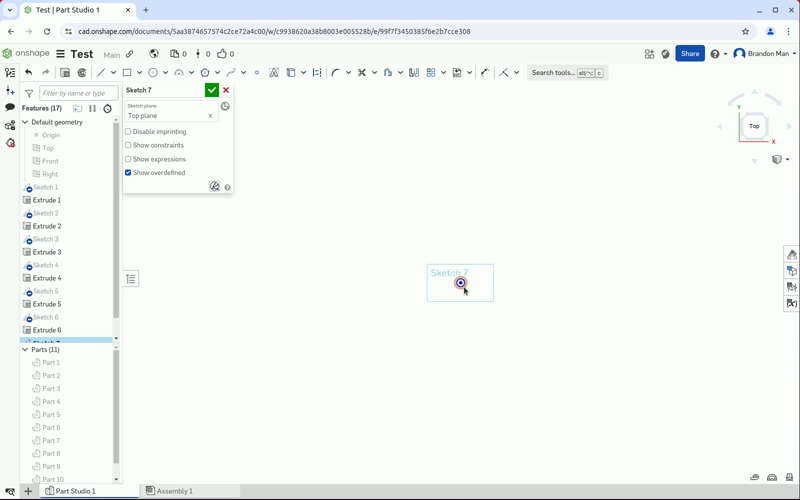
scroll(6)
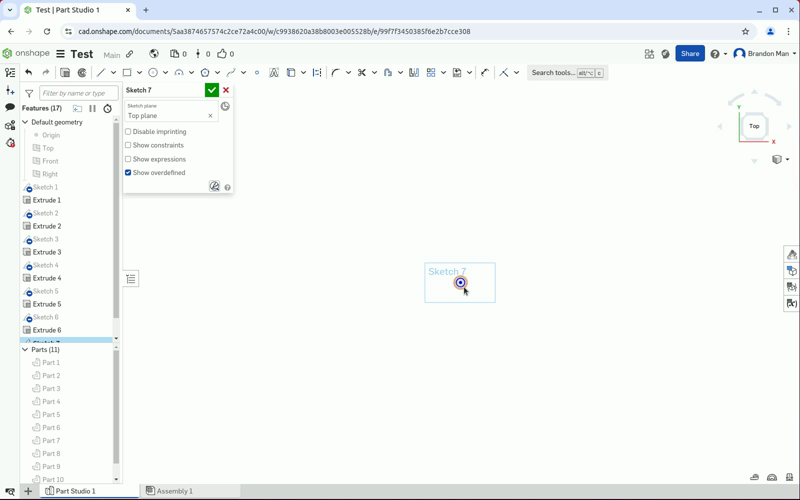
scroll(6)
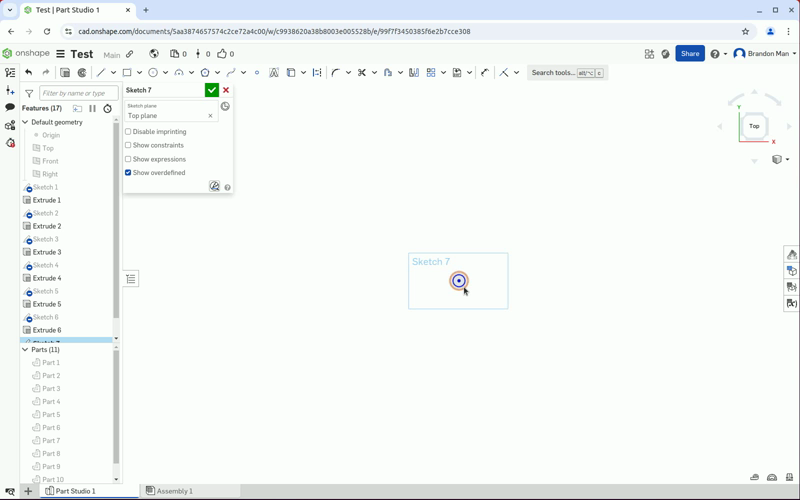
scroll(6)
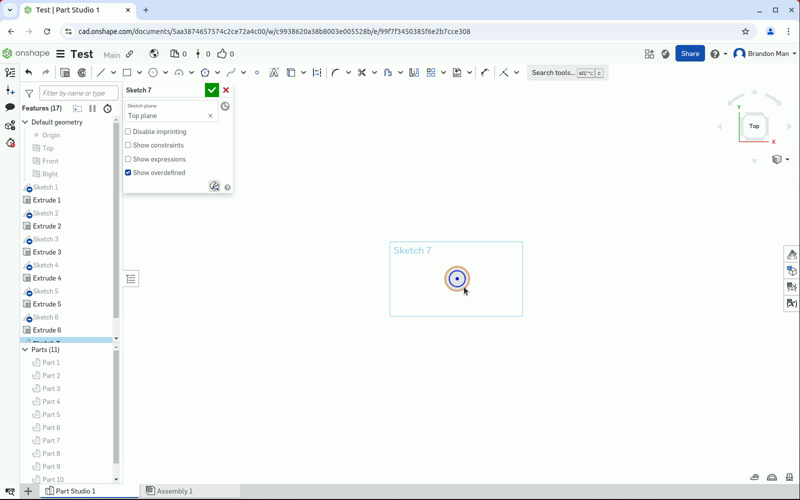
scroll(6)
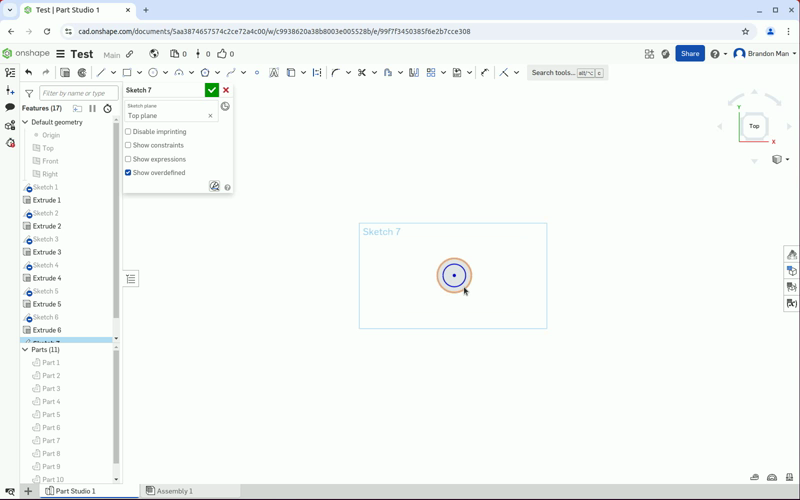
scroll(6)
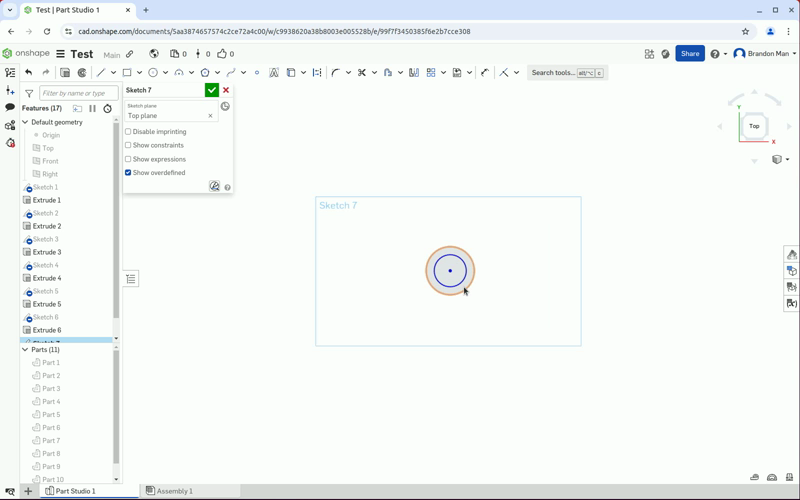
scroll(6)
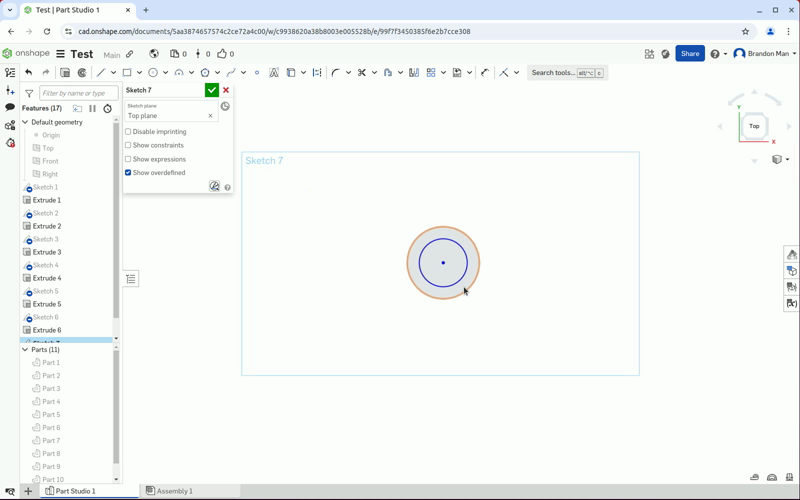
scroll(6)
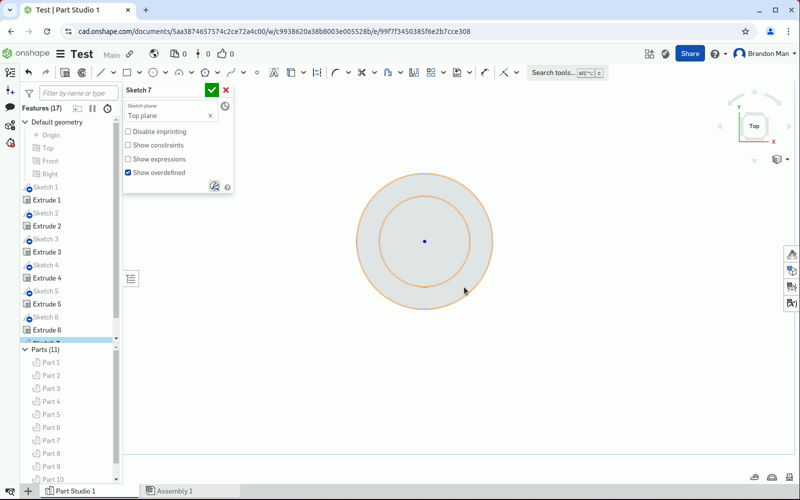
click(464, 286)
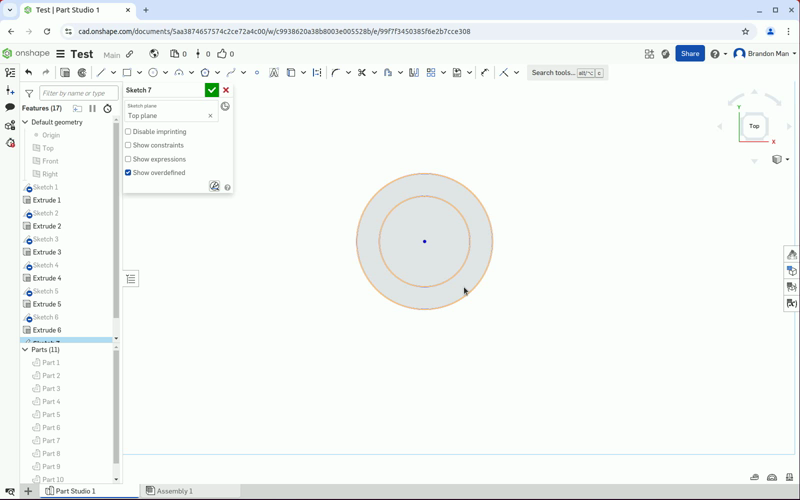
scroll(-6)
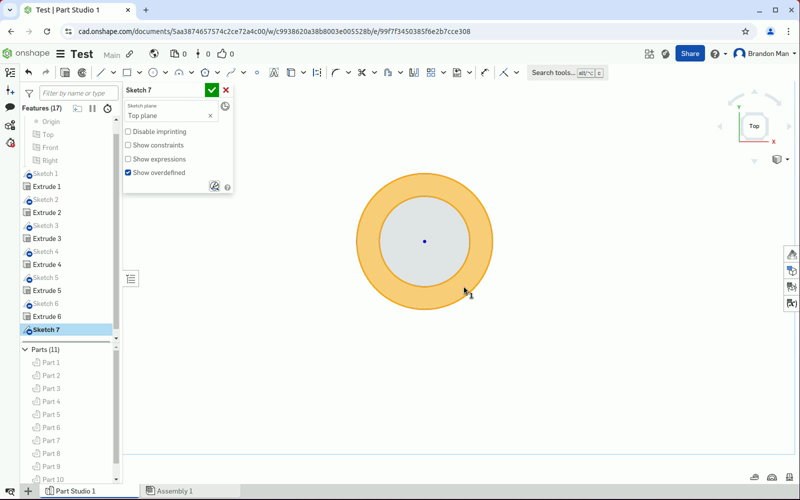
scroll(-6)
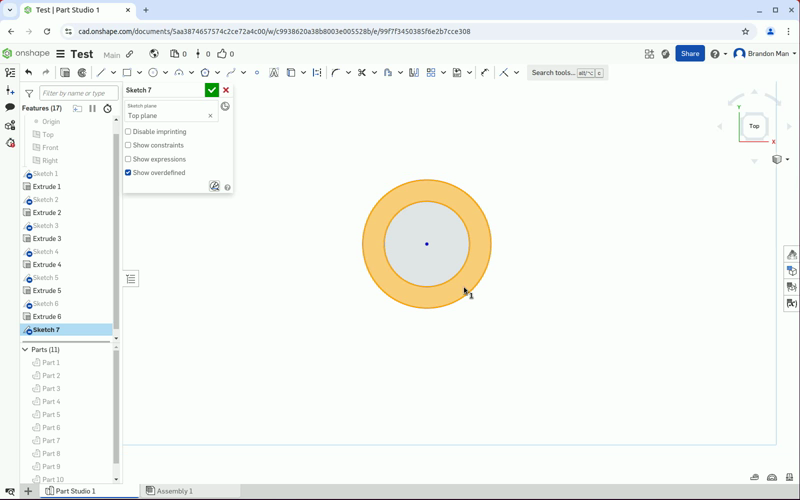
scroll(-6)
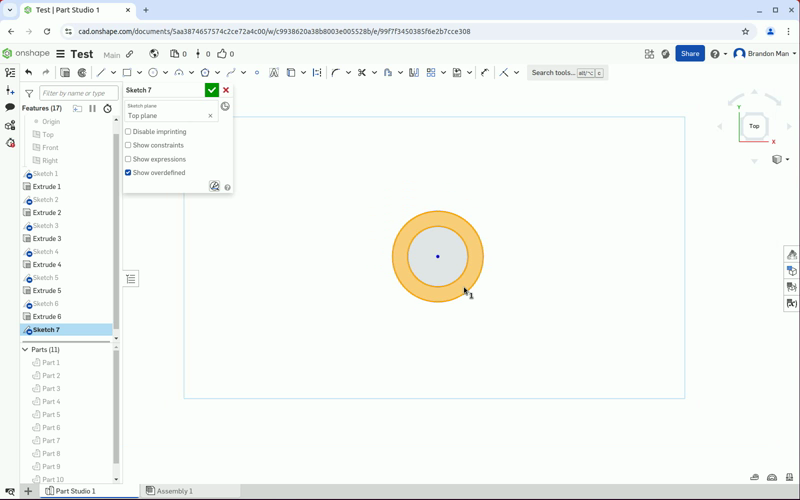
scroll(-6)
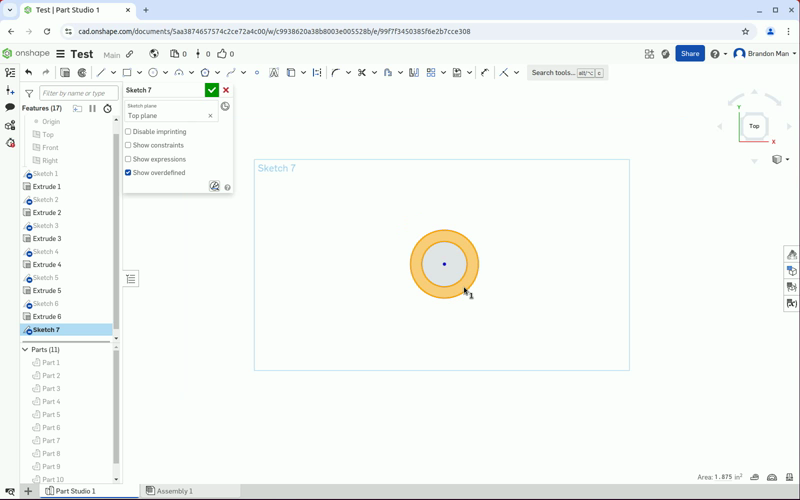
scroll(-6)
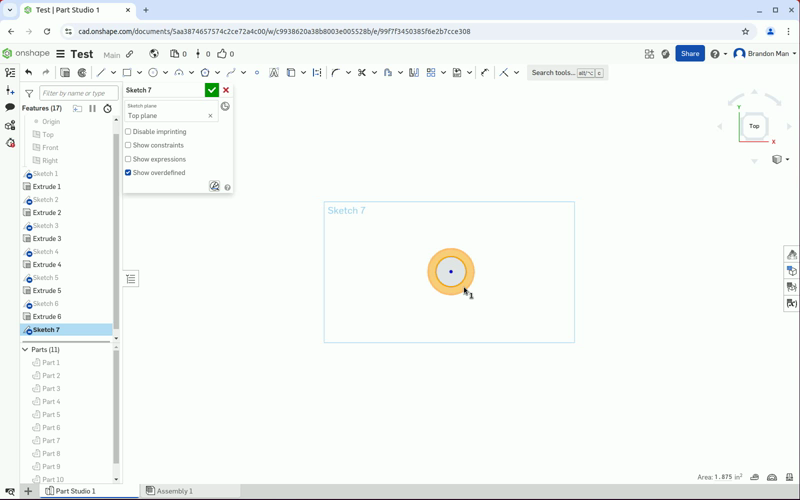
scroll(-6)
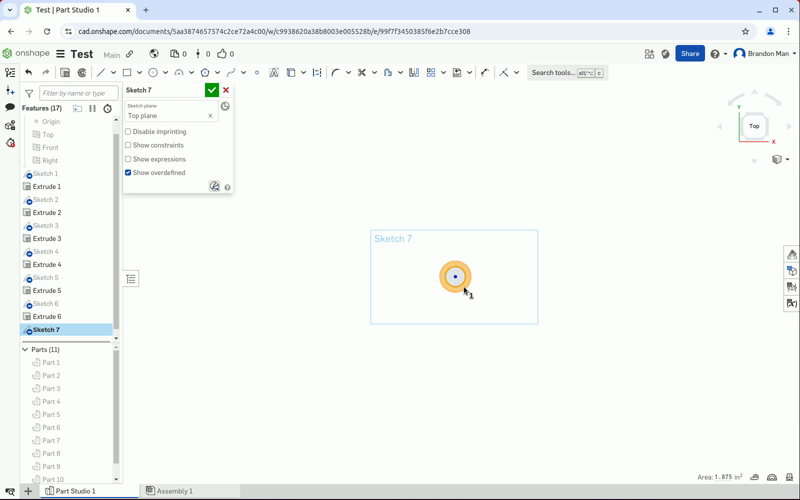
scroll(-6)
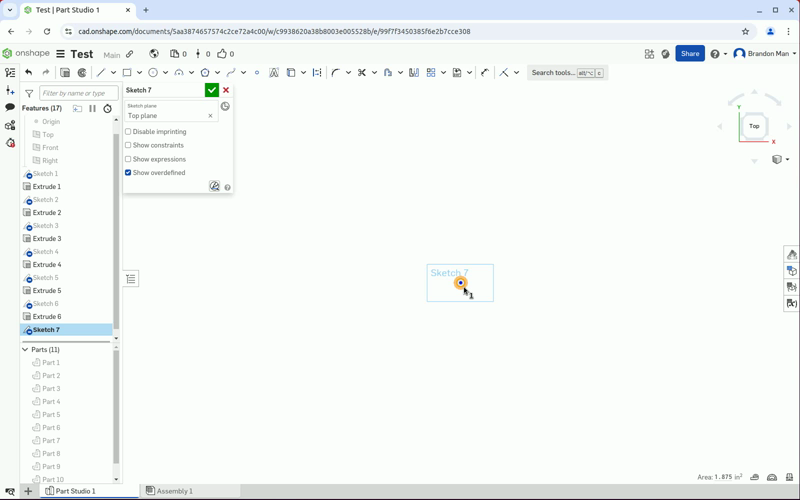
mouse_move(69, 352)
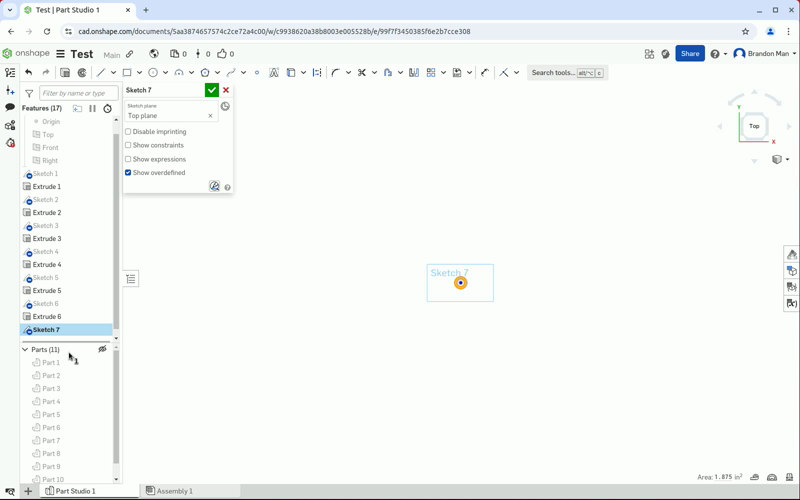
key(shift+y)
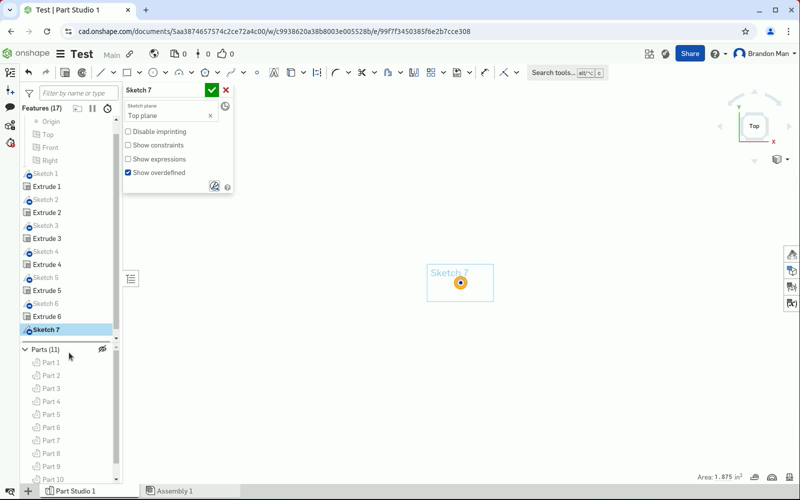
key(shift+e)
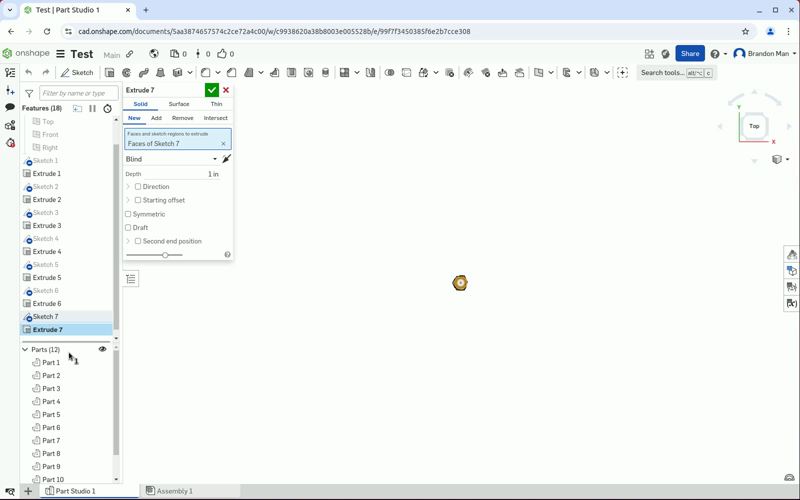
mouse_move(143, 106)
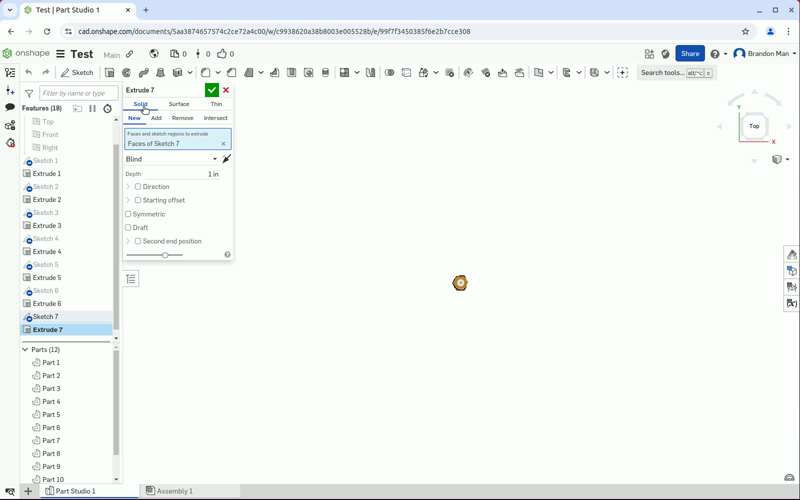
click(143, 106)
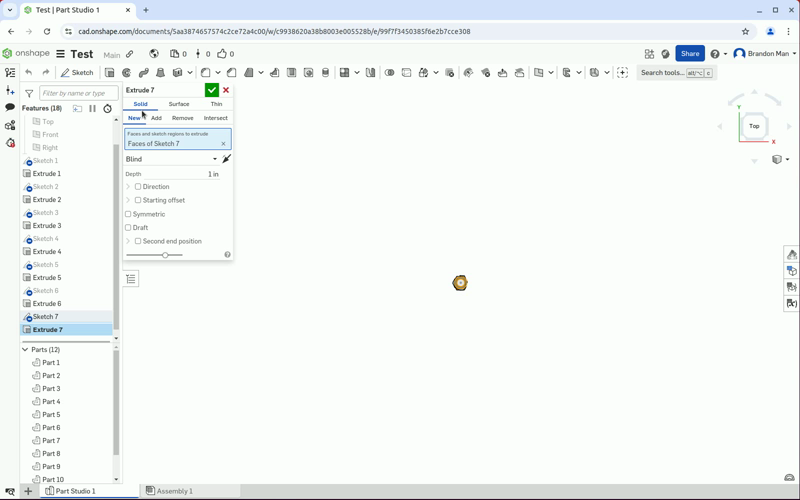
mouse_move(137, 120)
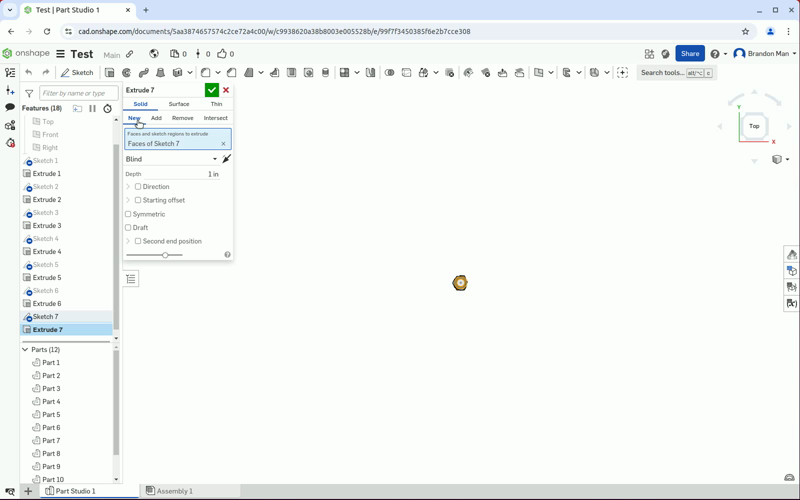
click(137, 120)
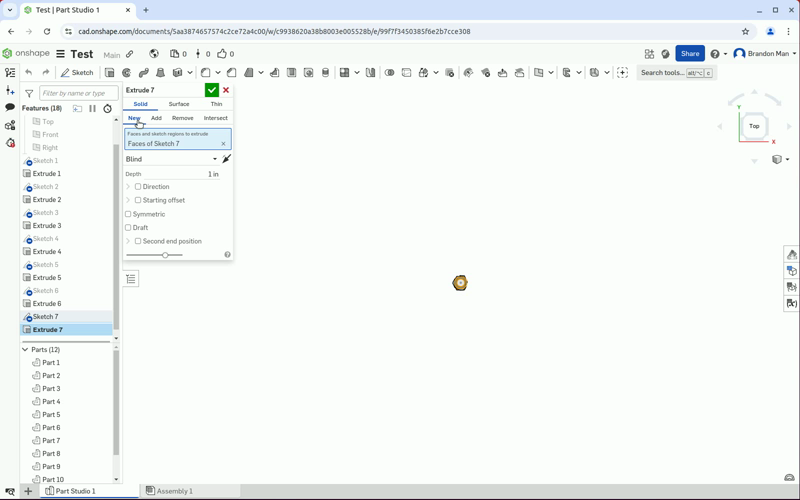
key(tab, 4)
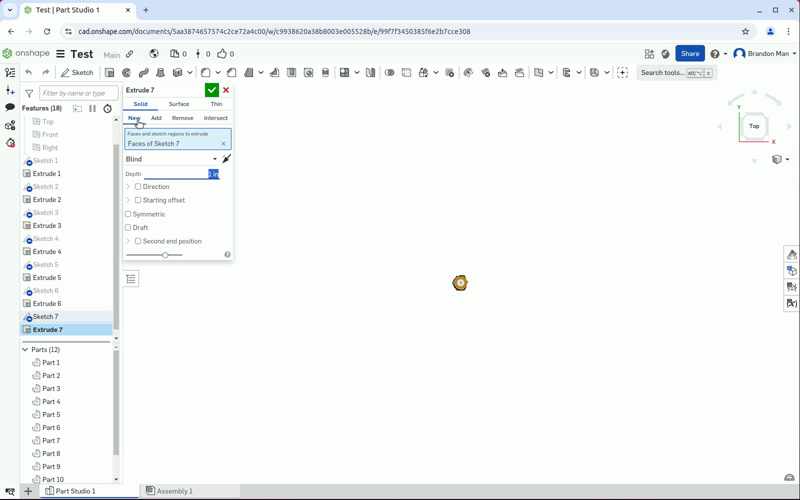
text(23.108)
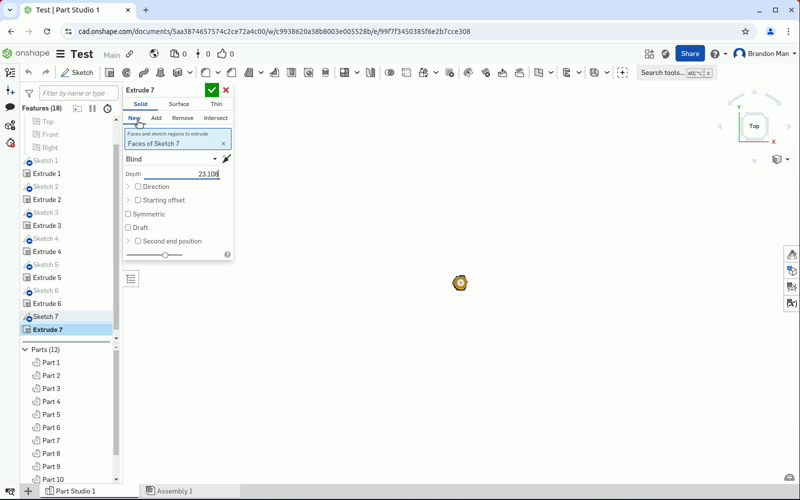
key(enter)
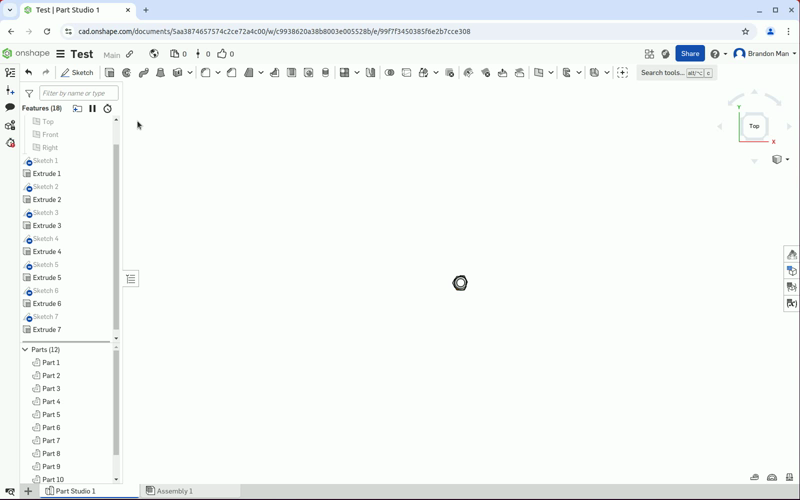
key(shift+h)
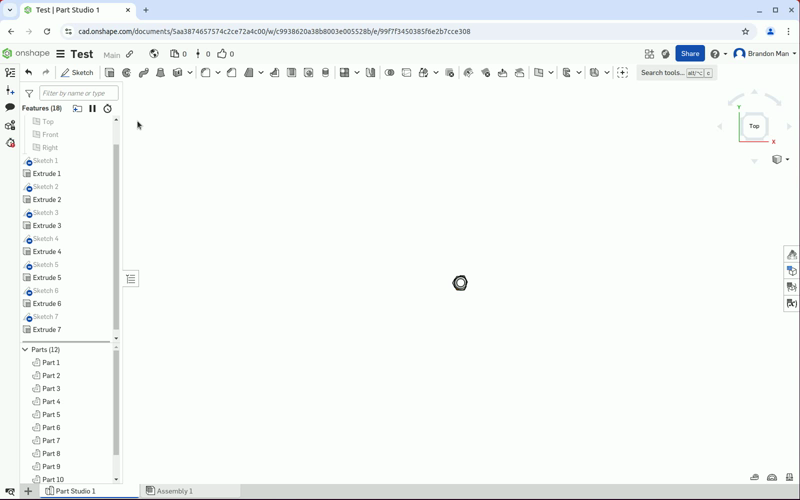
key(shift+h)
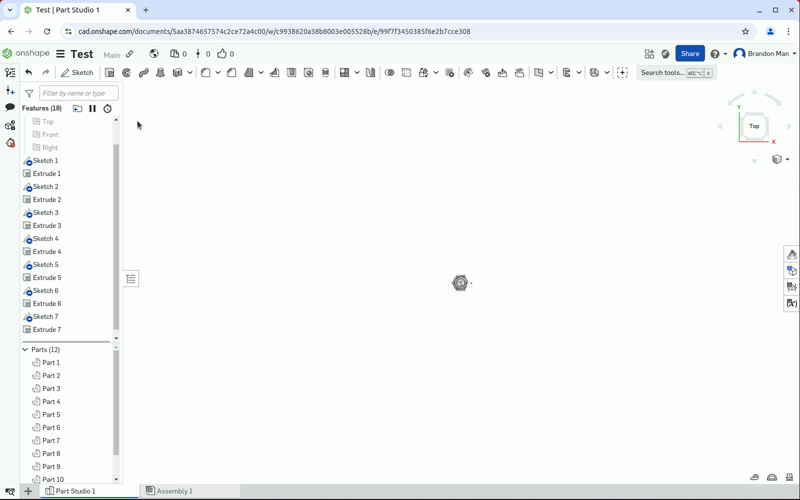
key(shift+7)
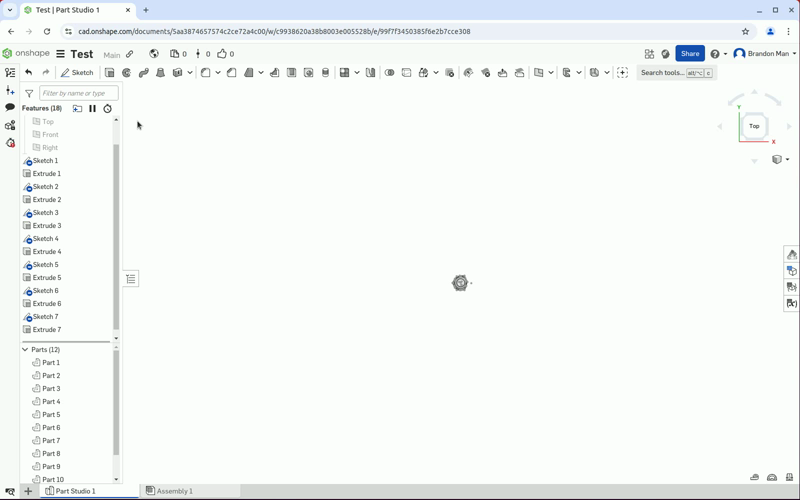
key(up, 3)
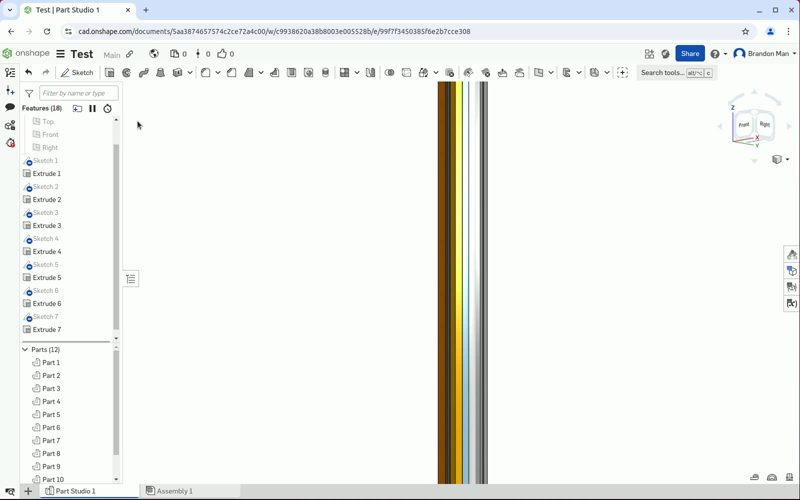
key(left, 3)
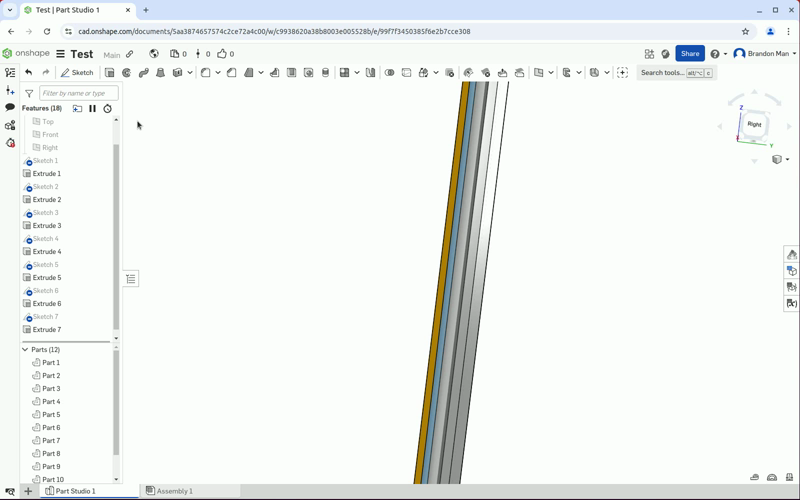
key(right, 3)
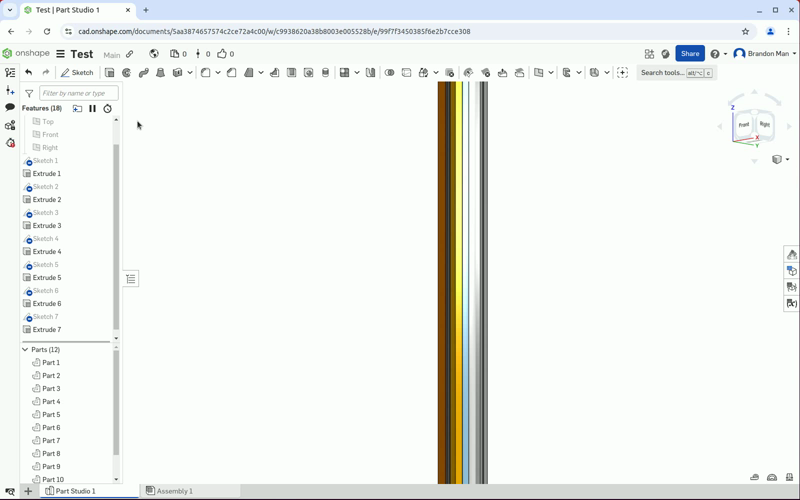
key(down, 3)
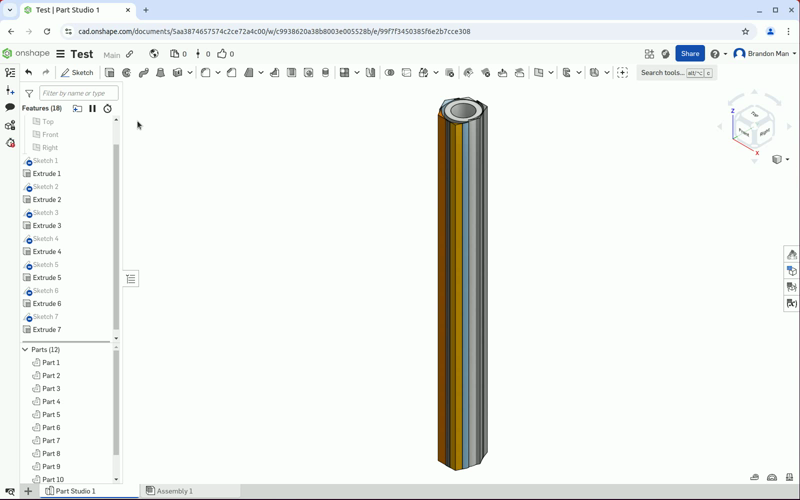
mouse_move(69, 163)
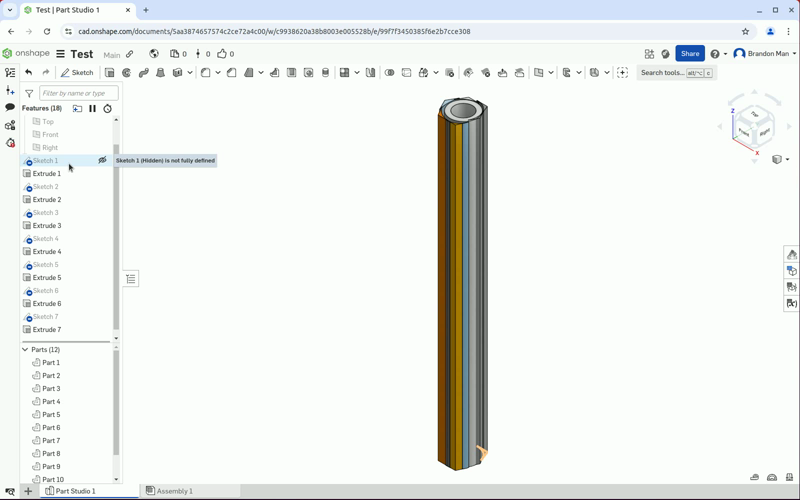
click(69, 163)